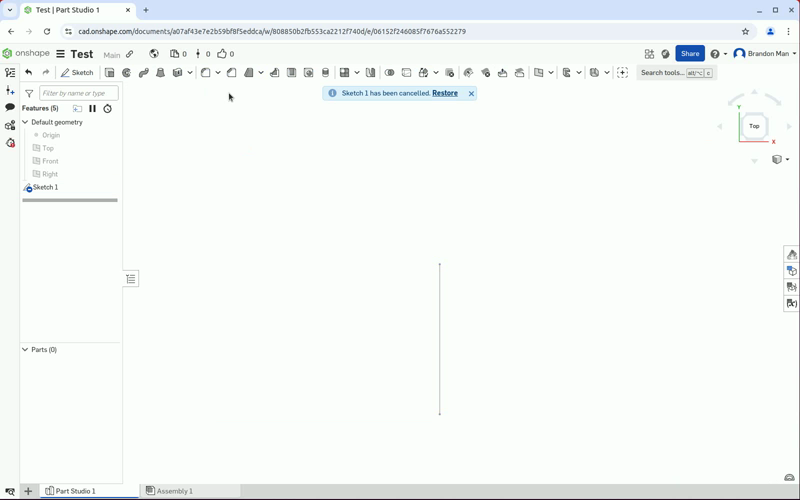
key(shift+h)
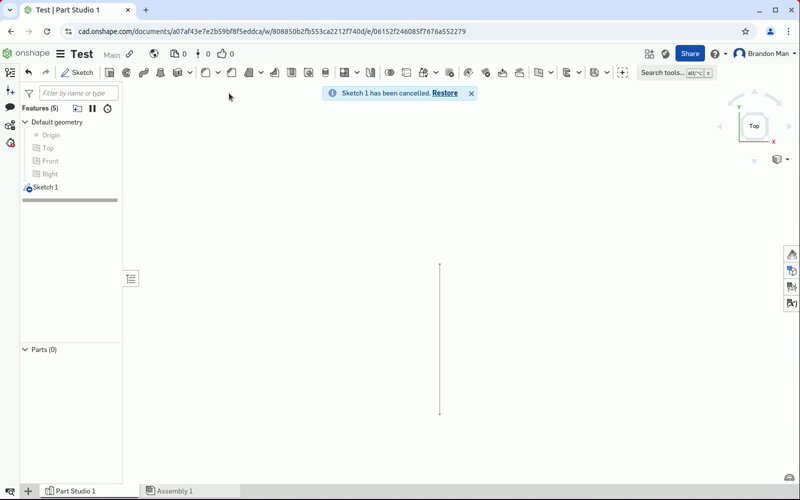
key(shift+s)
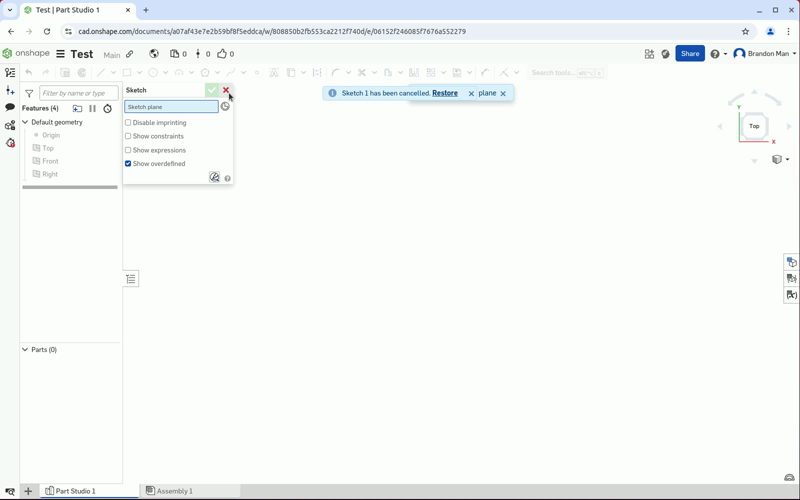
mouse_move(73, 150)
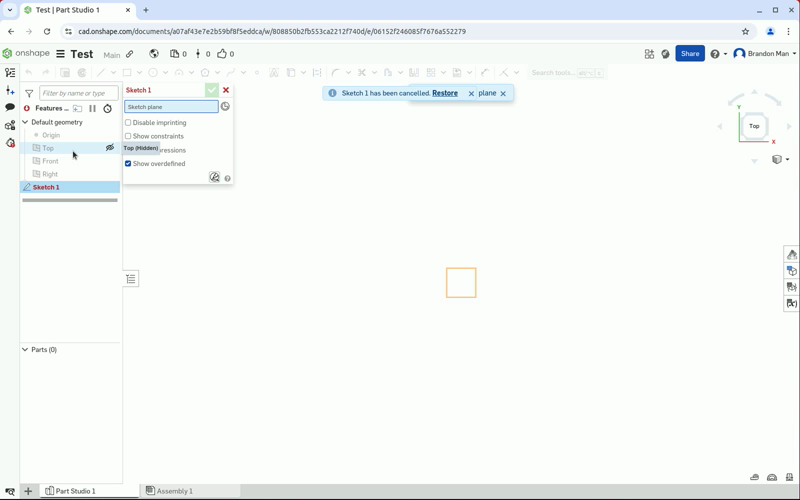
click(73, 150)
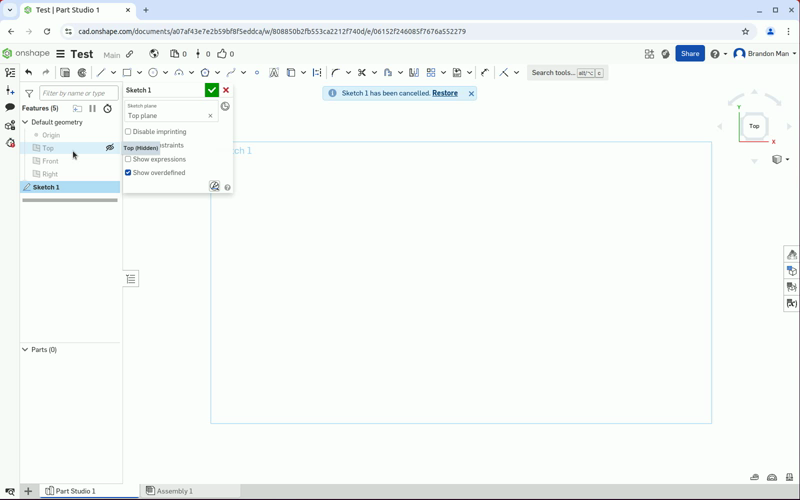
mouse_move(73, 352)
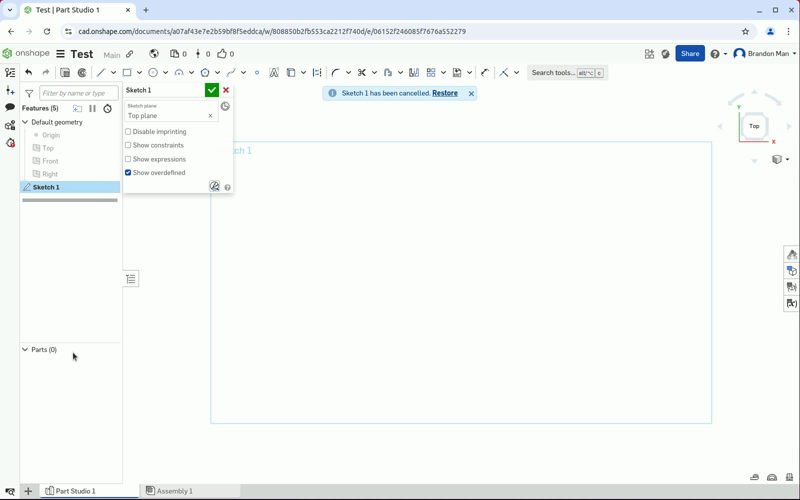
key(y)
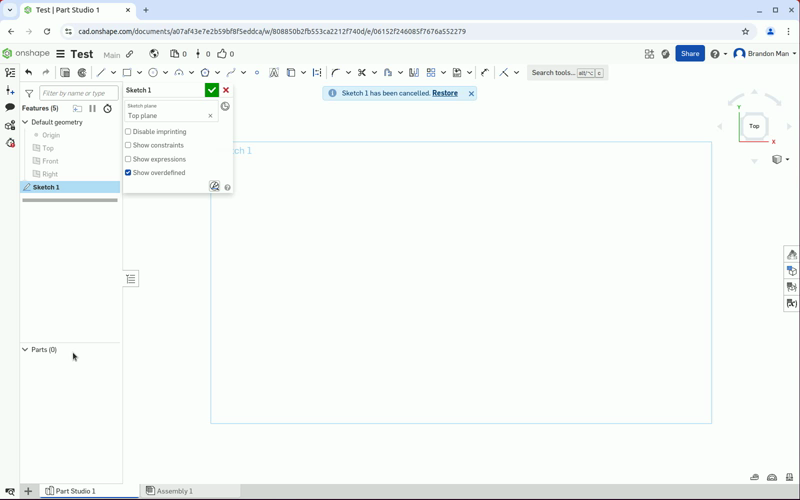
key(l)
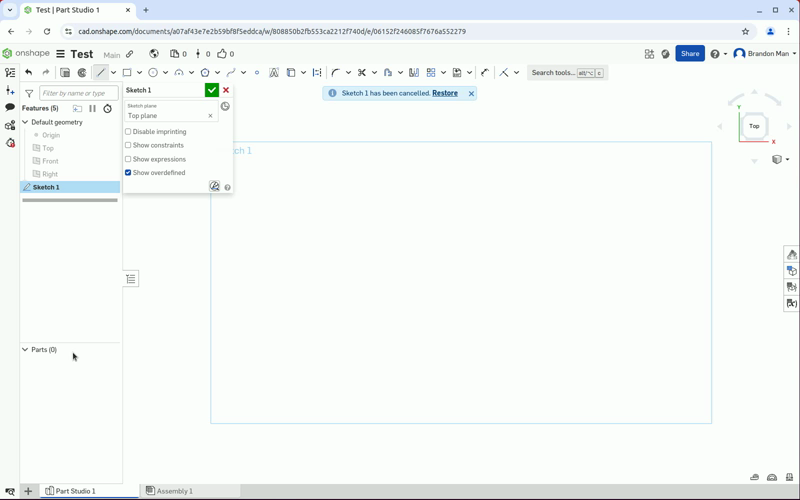
key_down(shift)
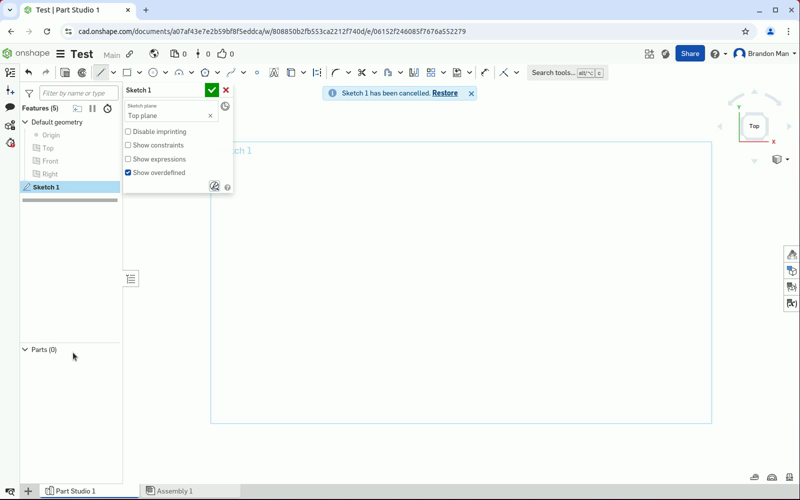
mouse_move(548, 254)
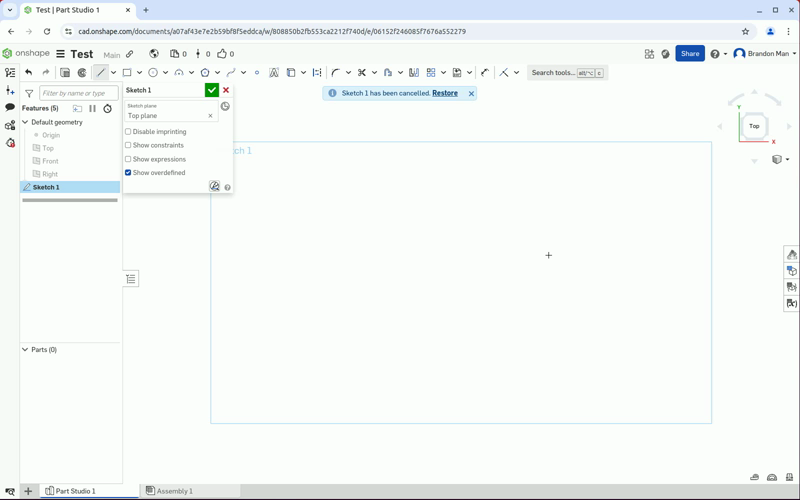
click(548, 254)
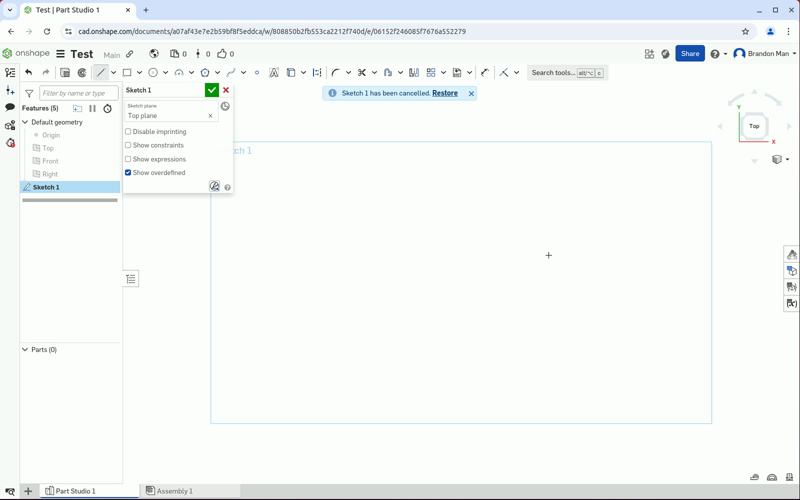
key_up(shift)
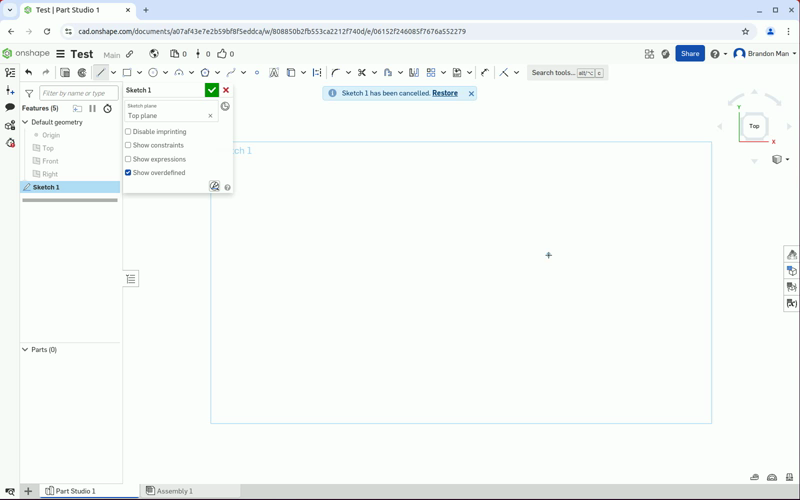
key_down(shift)
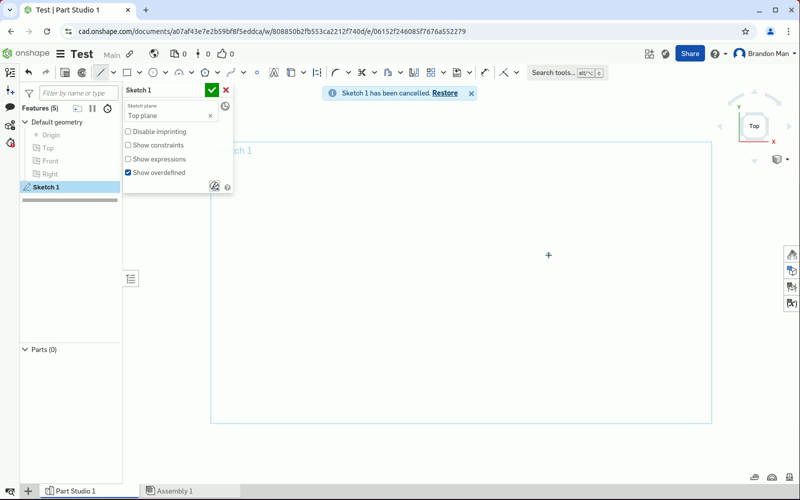
mouse_move(578, 254)
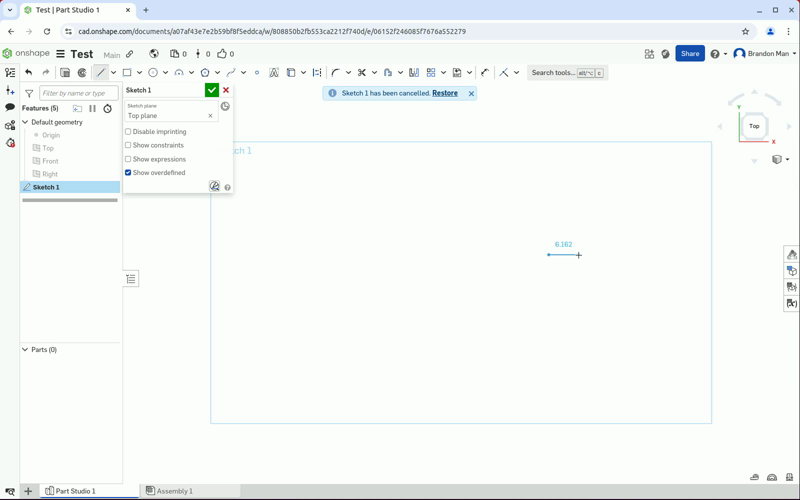
mouse_move(559, 254)
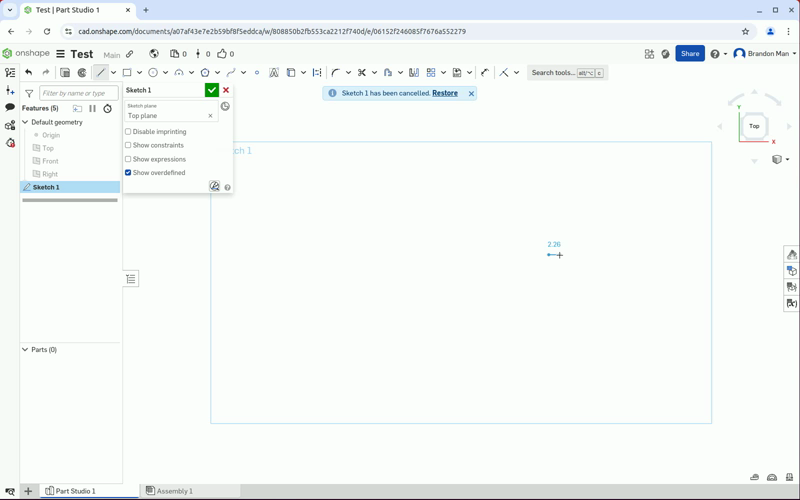
click(559, 254)
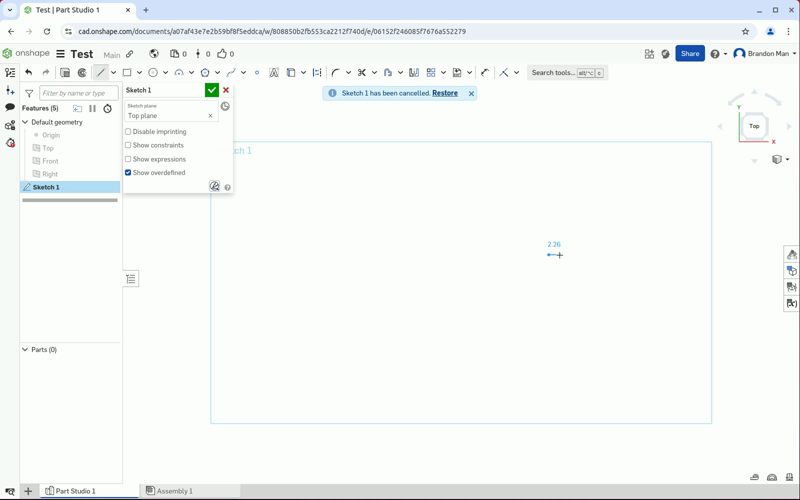
key_up(shift)
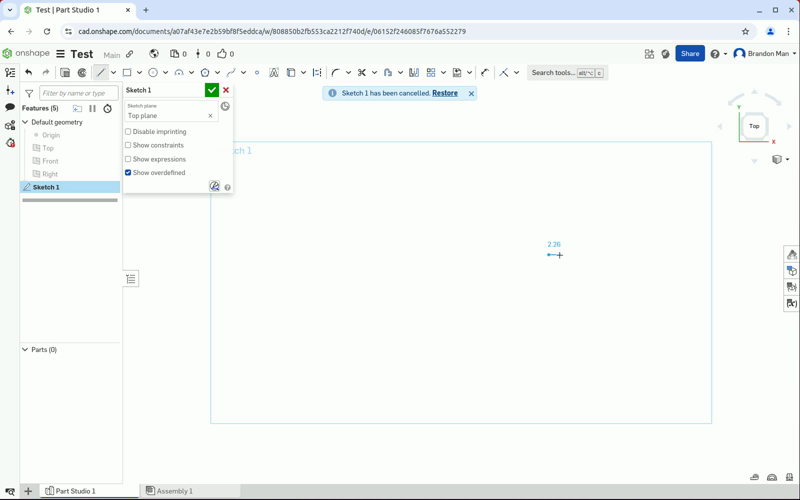
key_down(shift)
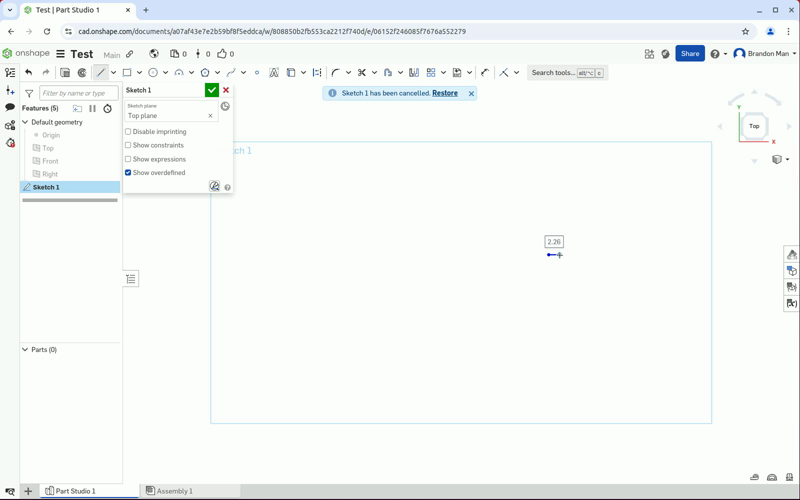
mouse_move(589, 254)
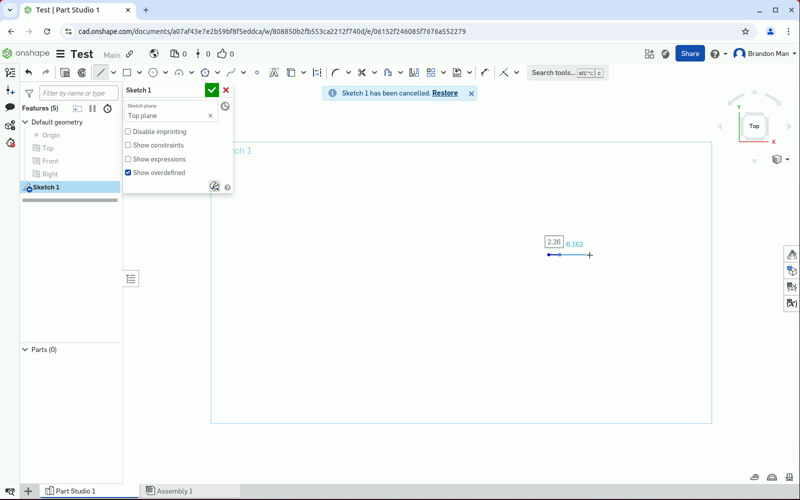
mouse_move(560, 254)
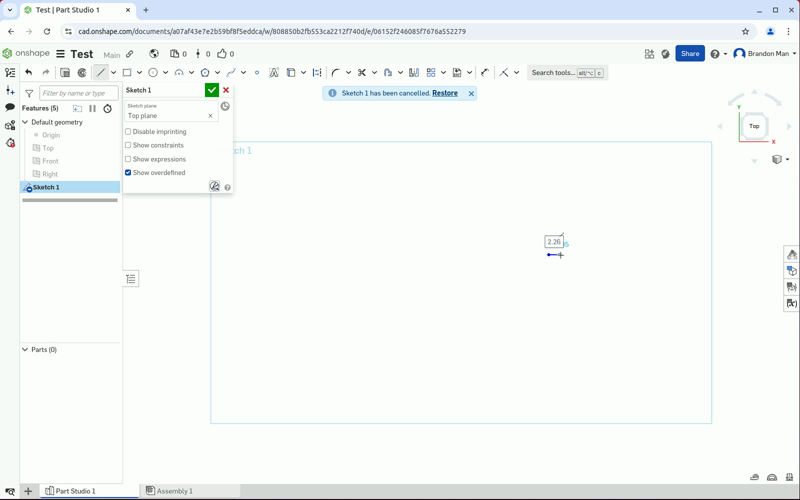
scroll(6)
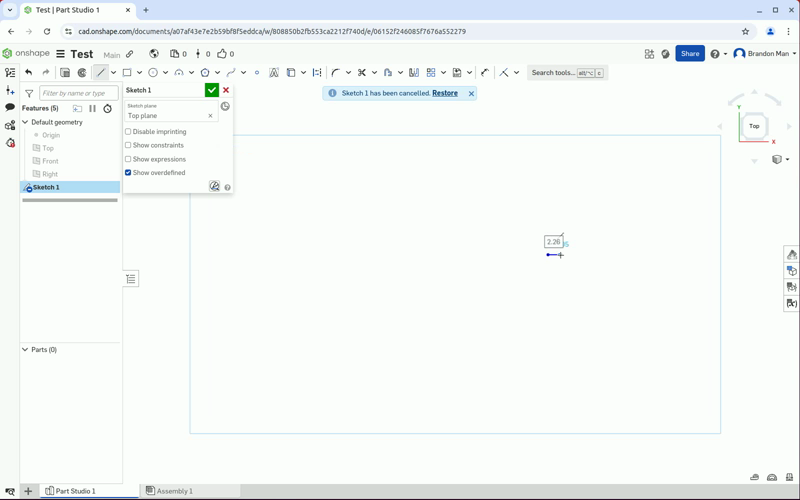
scroll(6)
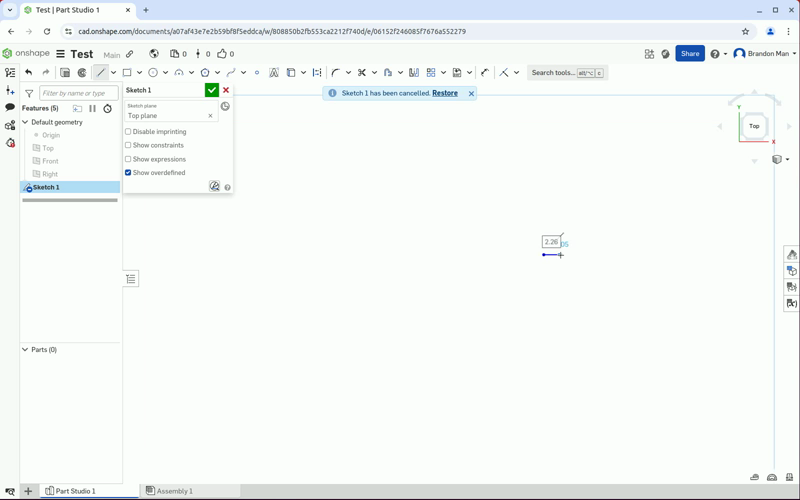
scroll(6)
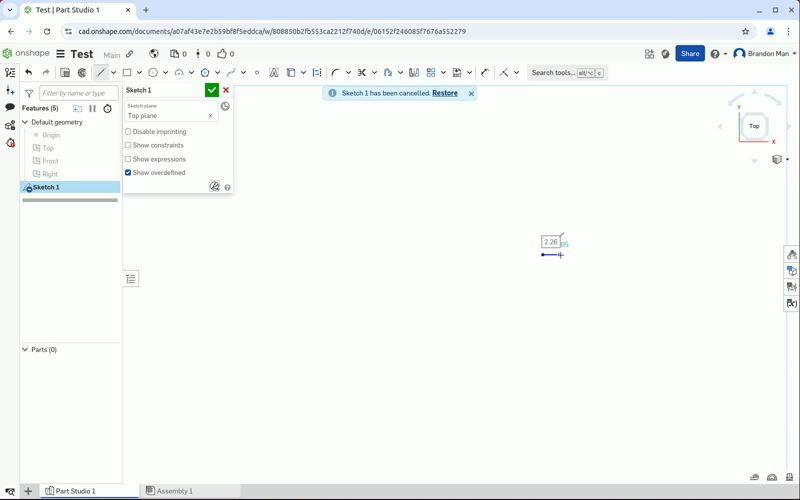
scroll(6)
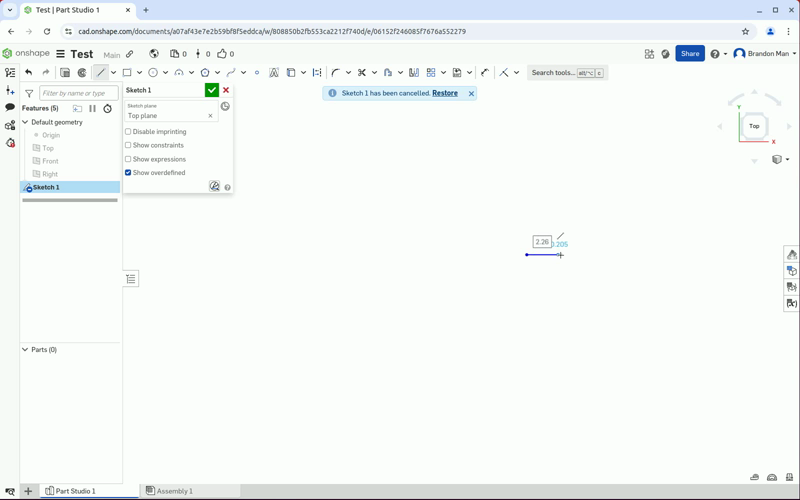
scroll(6)
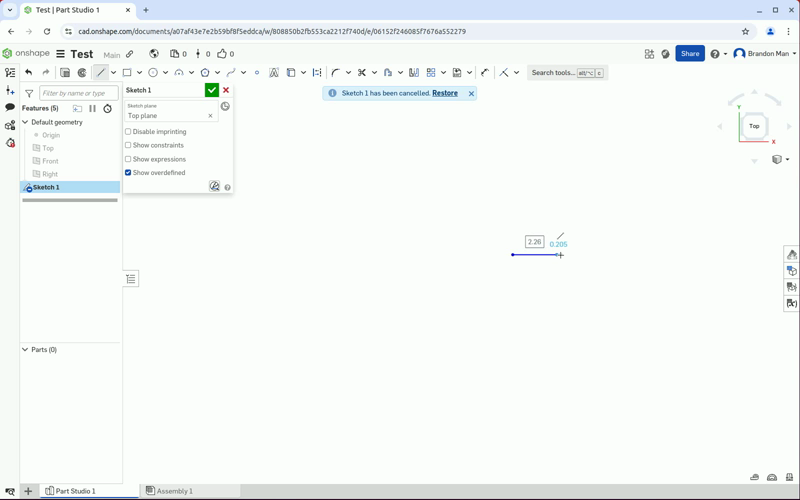
scroll(6)
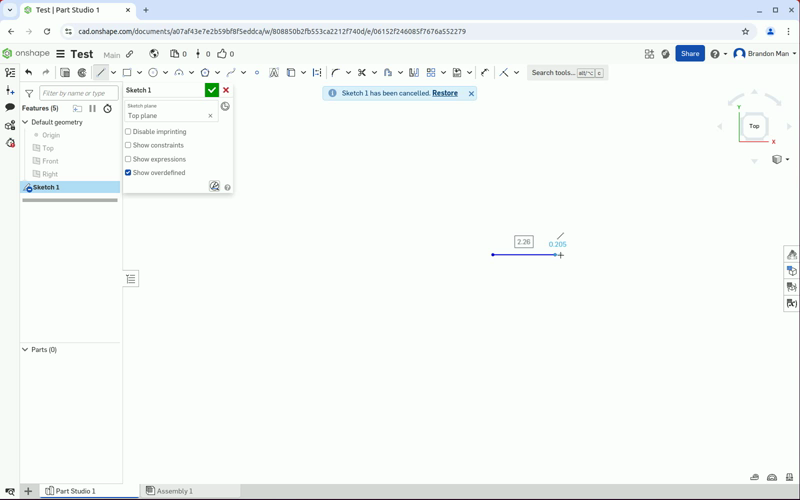
scroll(6)
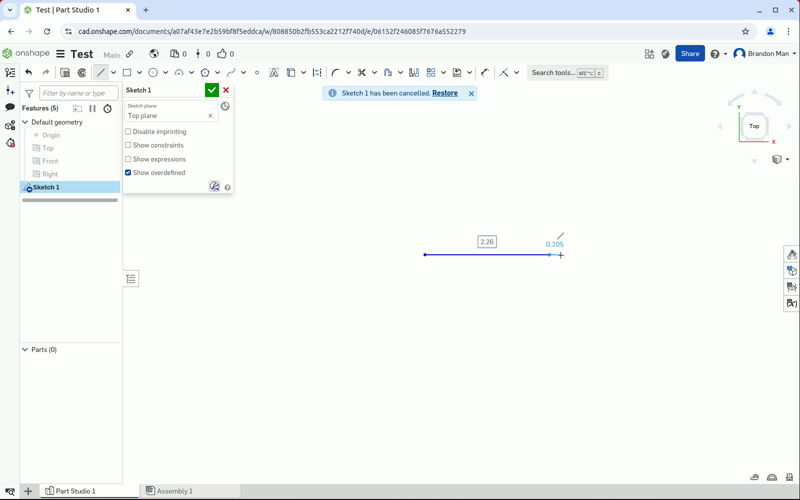
click(560, 254)
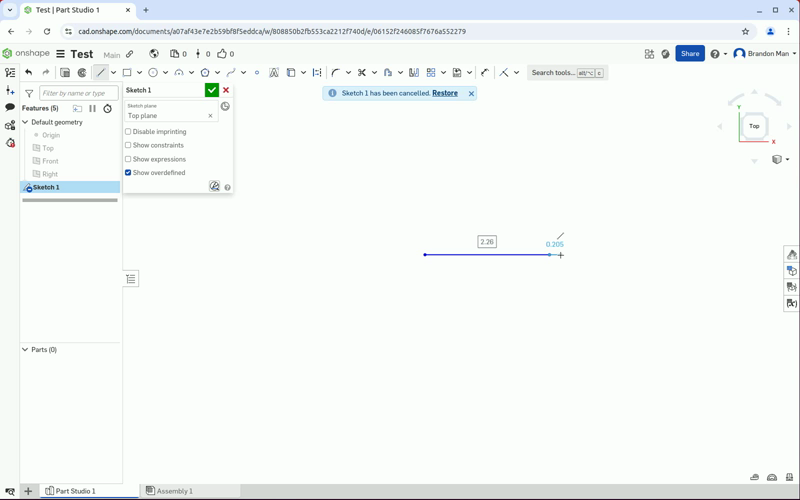
scroll(-6)
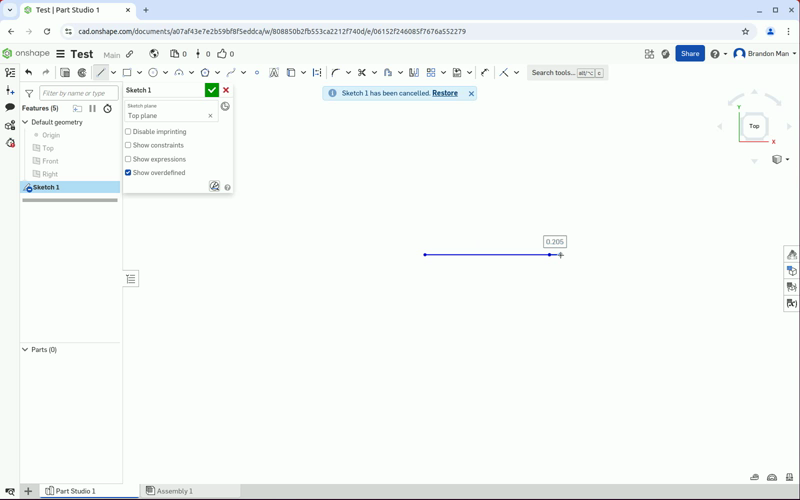
scroll(-6)
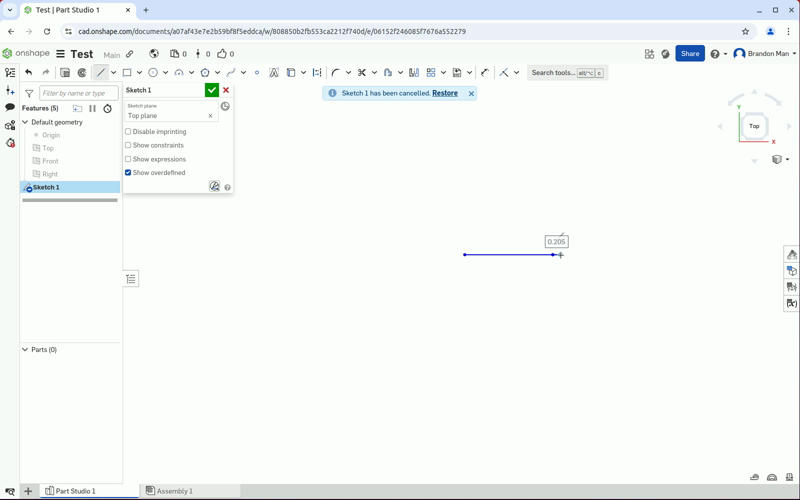
scroll(-6)
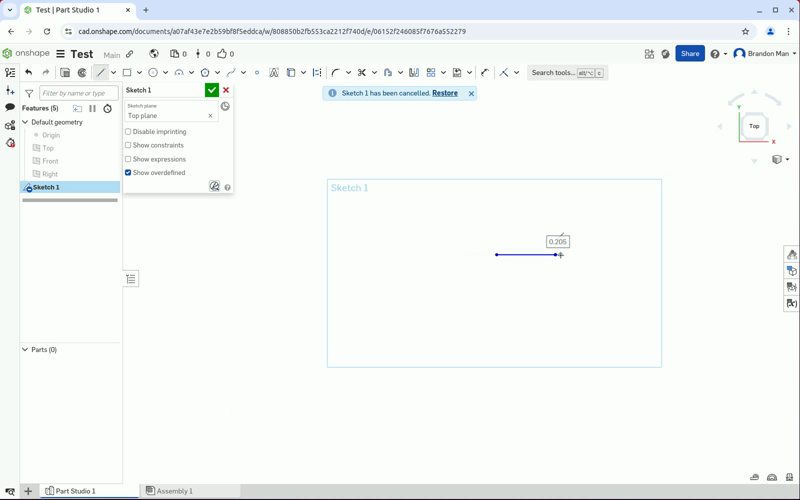
scroll(-6)
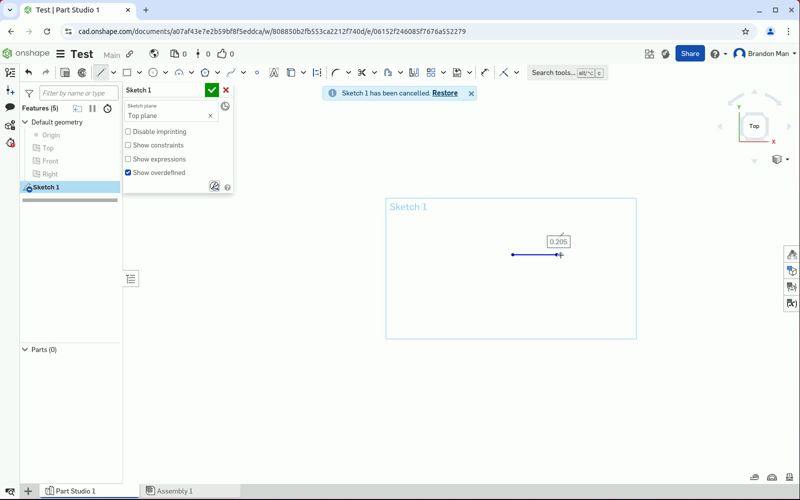
scroll(-6)
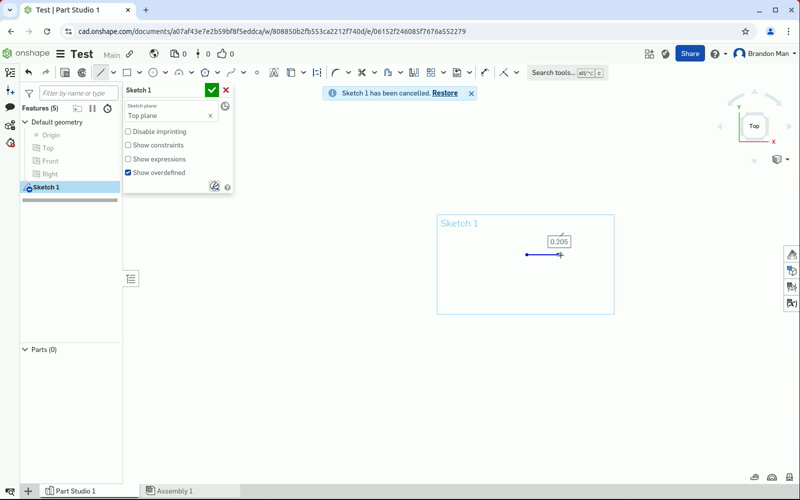
scroll(-6)
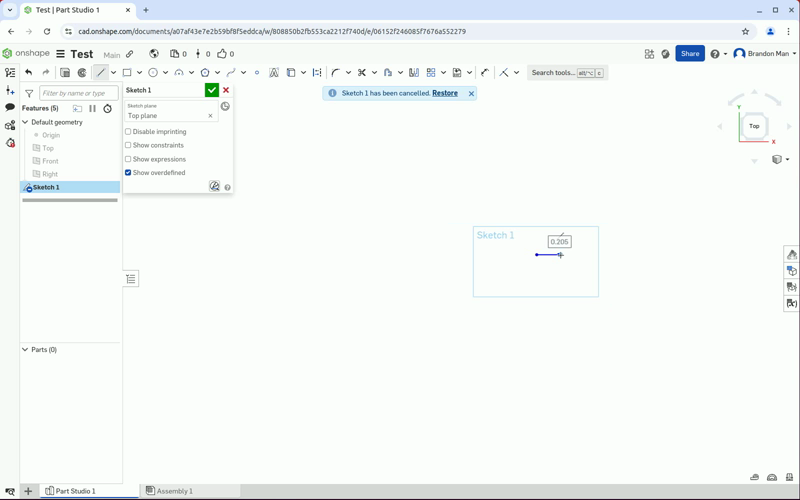
scroll(-6)
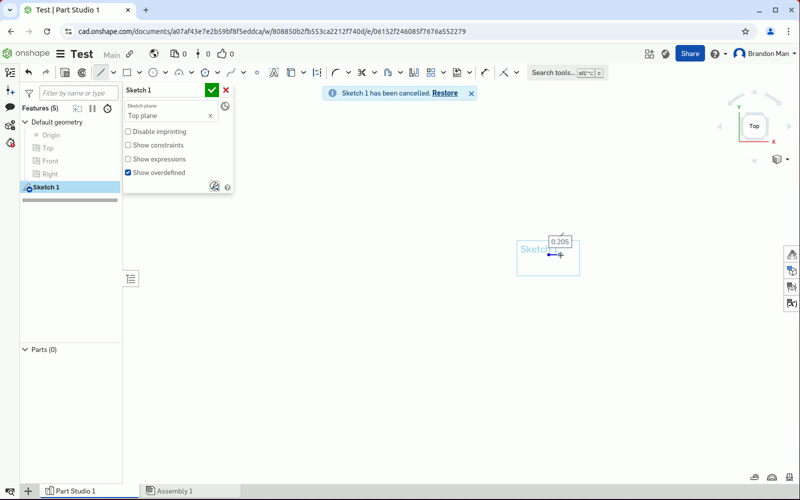
key_up(shift)
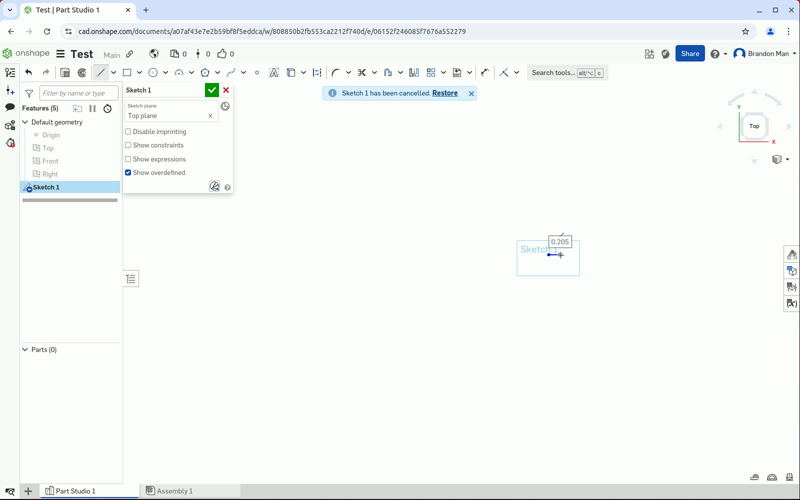
key_down(shift)
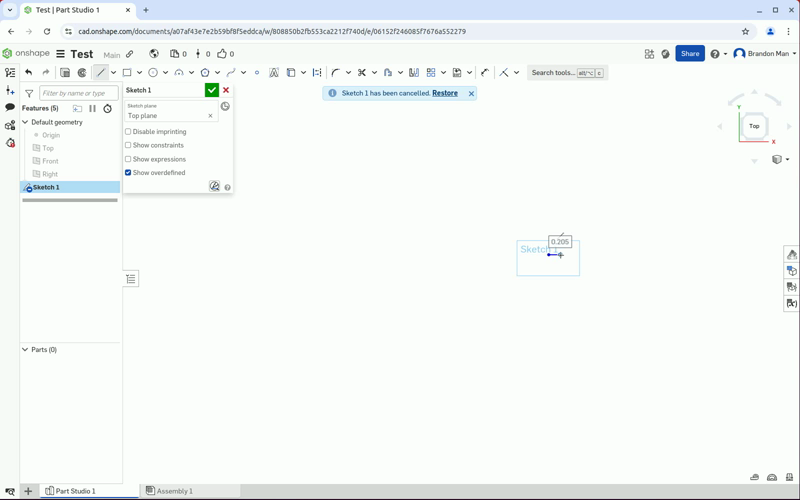
mouse_move(589, 254)
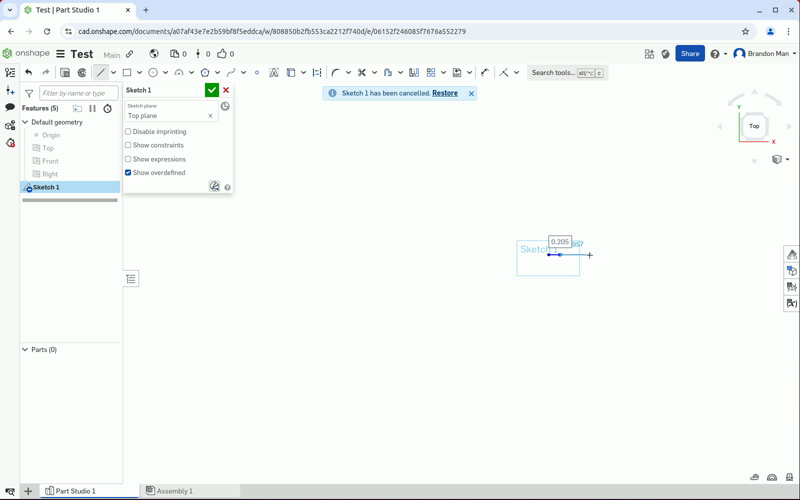
mouse_move(560, 236)
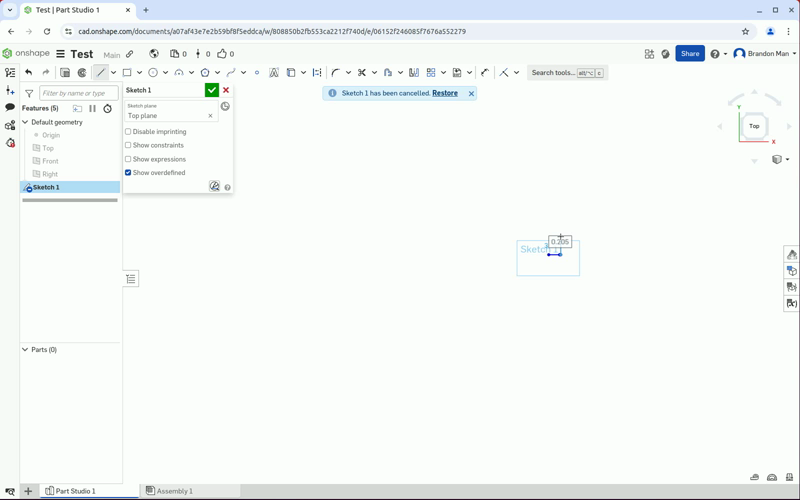
click(560, 236)
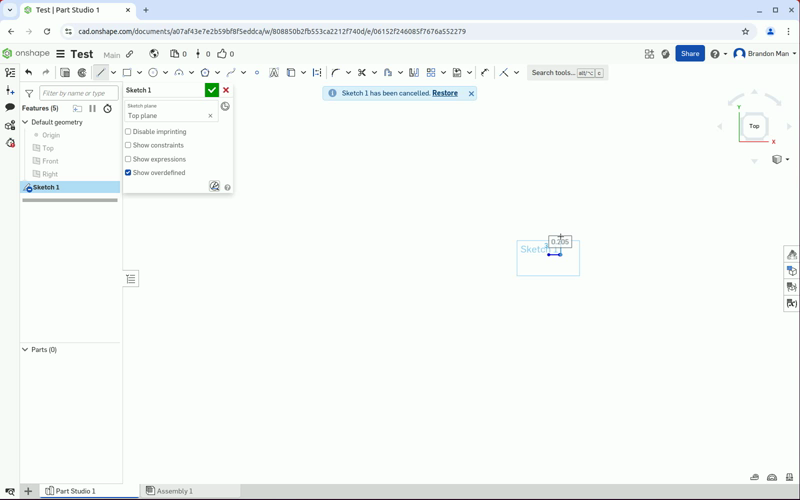
key_up(shift)
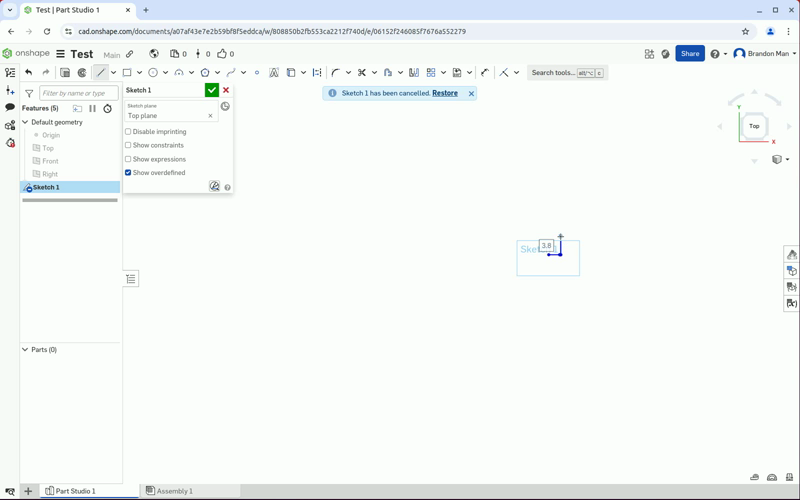
key_down(shift)
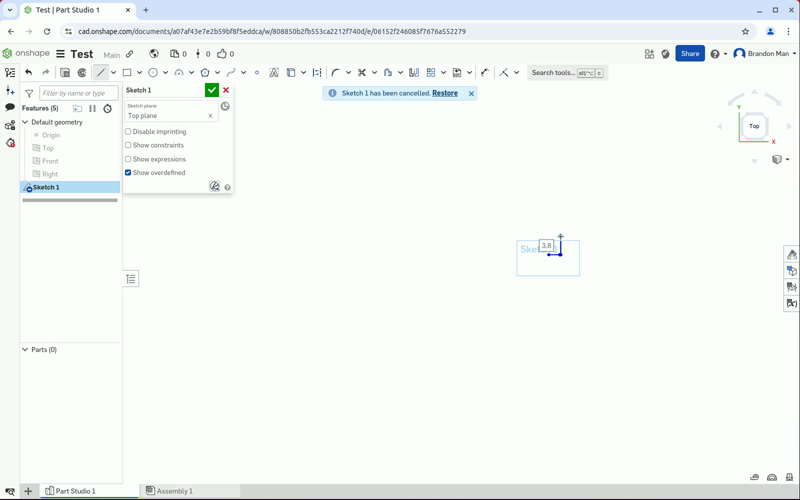
mouse_move(589, 236)
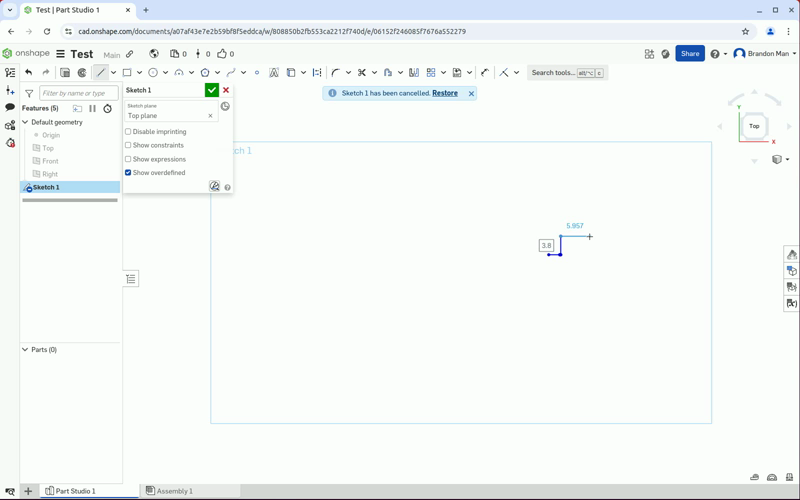
mouse_move(548, 236)
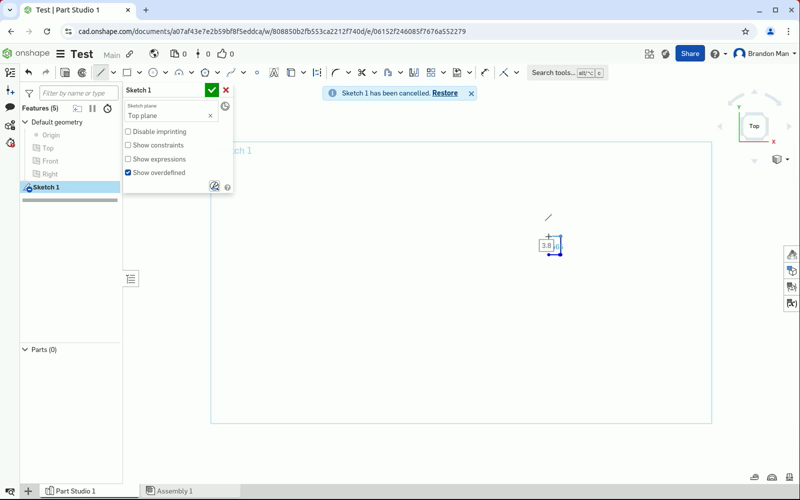
click(548, 236)
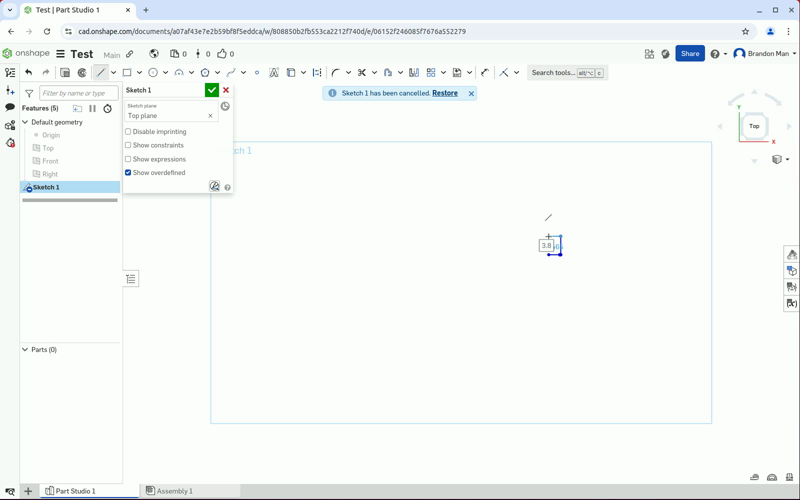
key_up(shift)
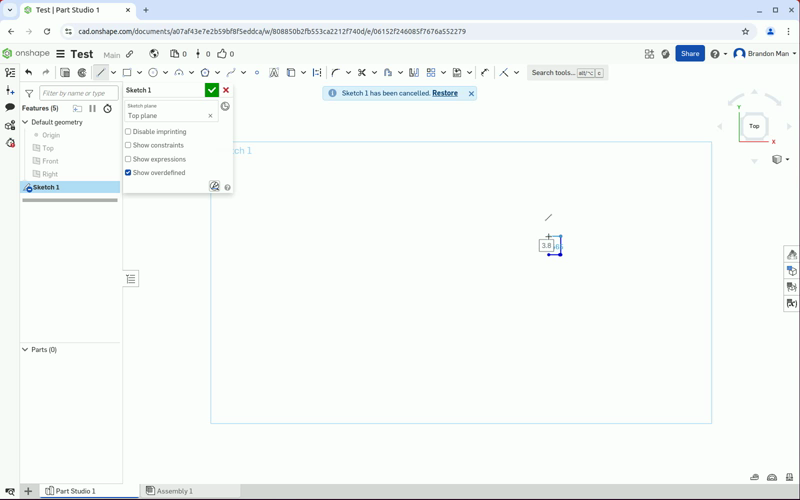
key_down(shift)
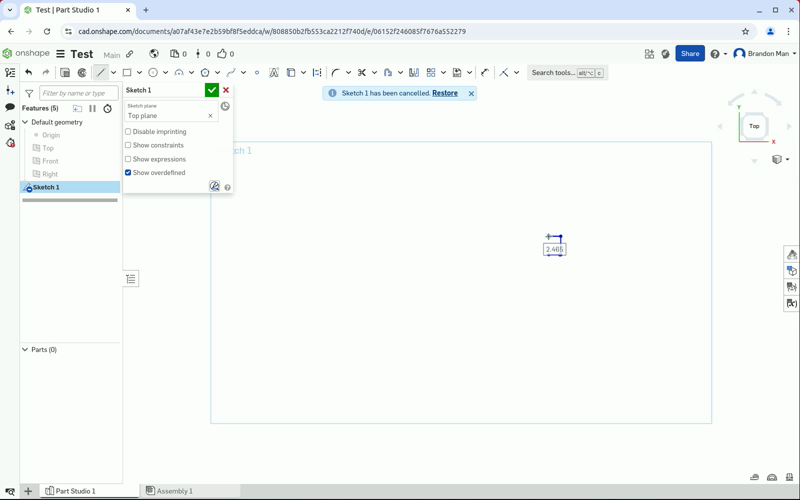
mouse_move(578, 236)
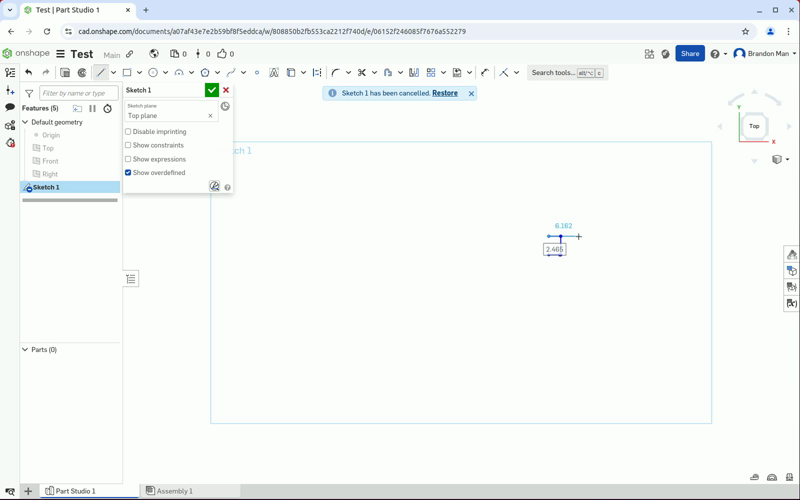
mouse_move(548, 242)
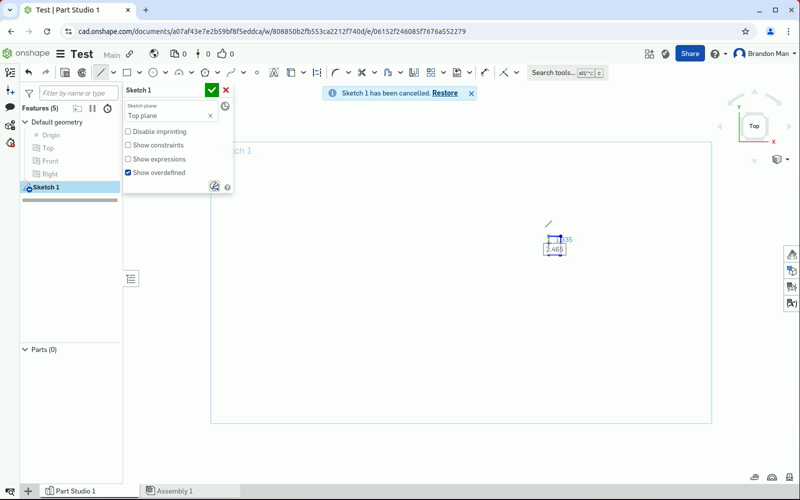
scroll(6)
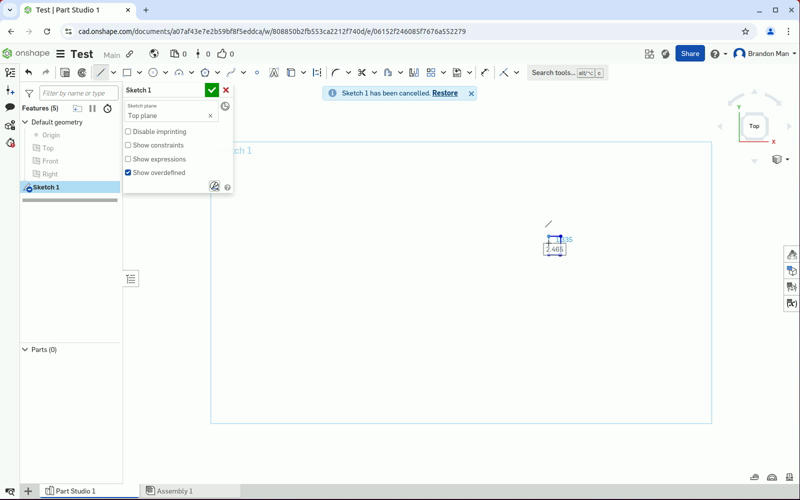
scroll(6)
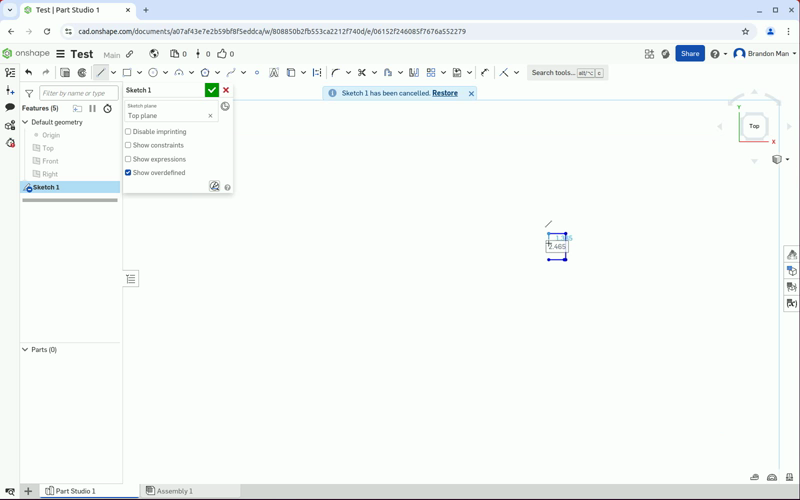
scroll(6)
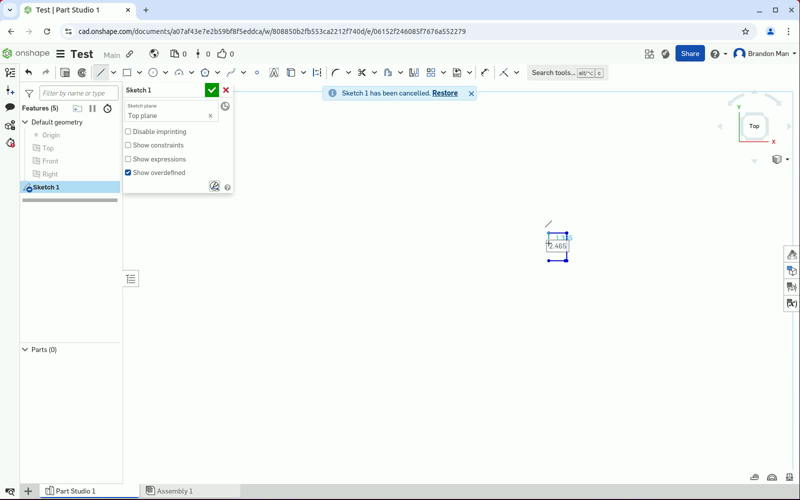
scroll(6)
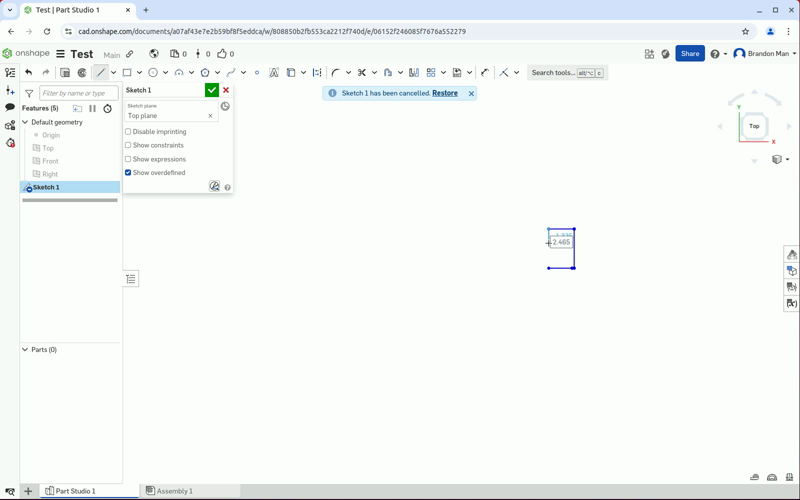
scroll(6)
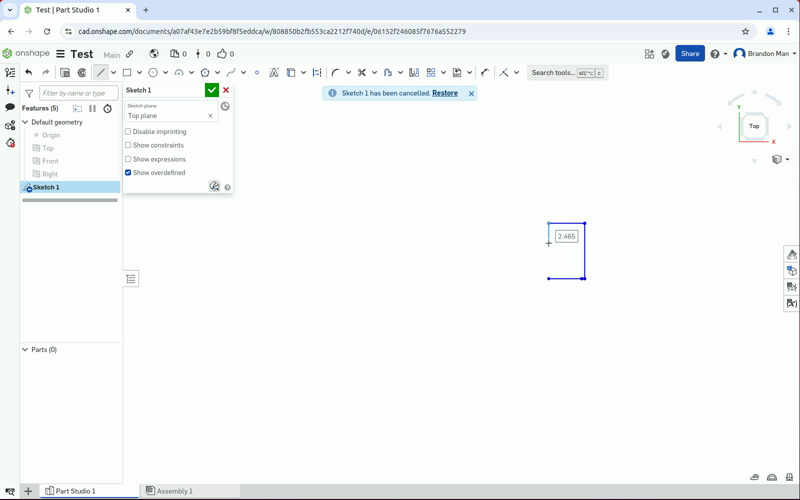
scroll(6)
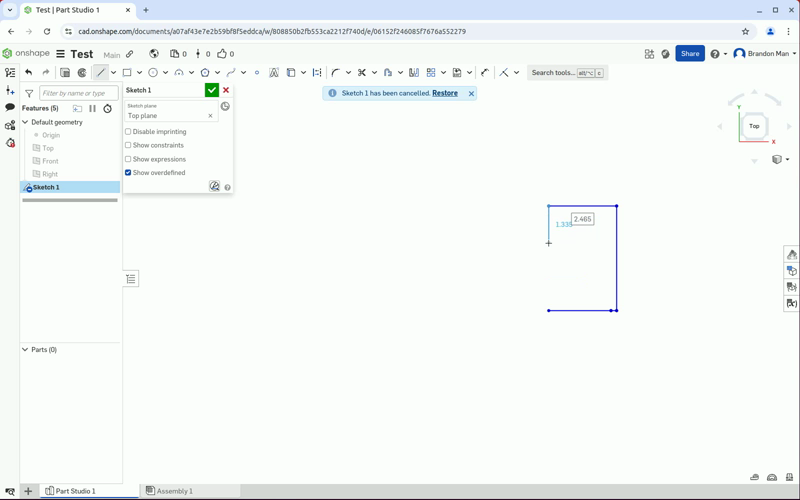
scroll(6)
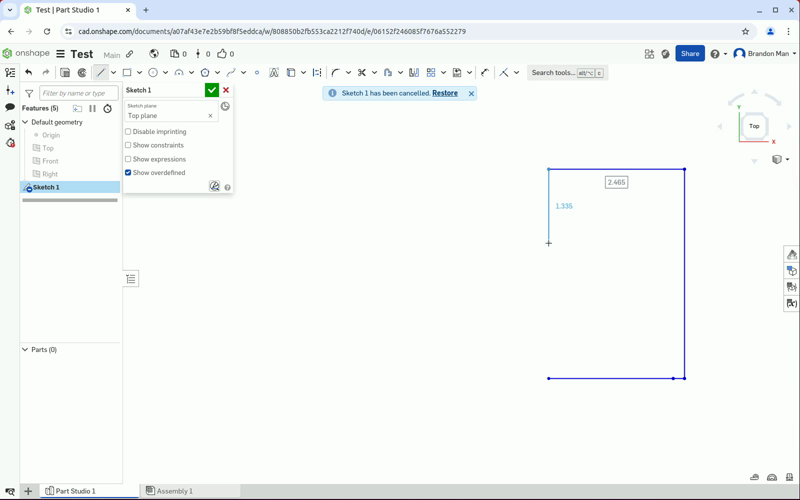
click(548, 242)
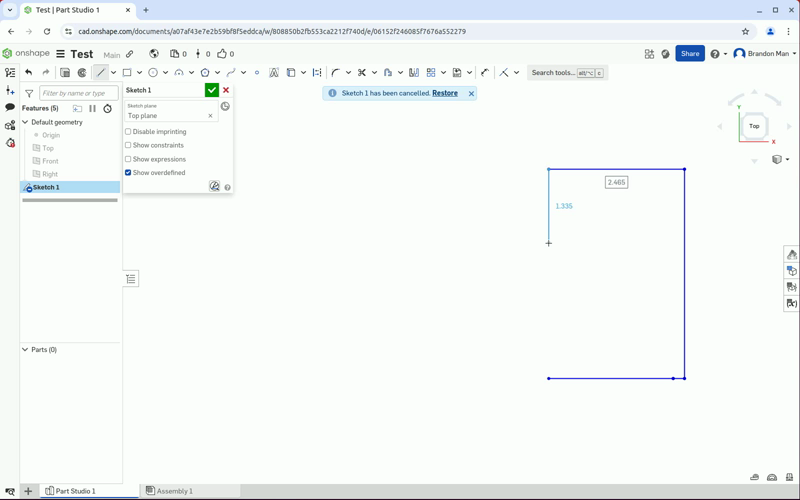
scroll(-6)
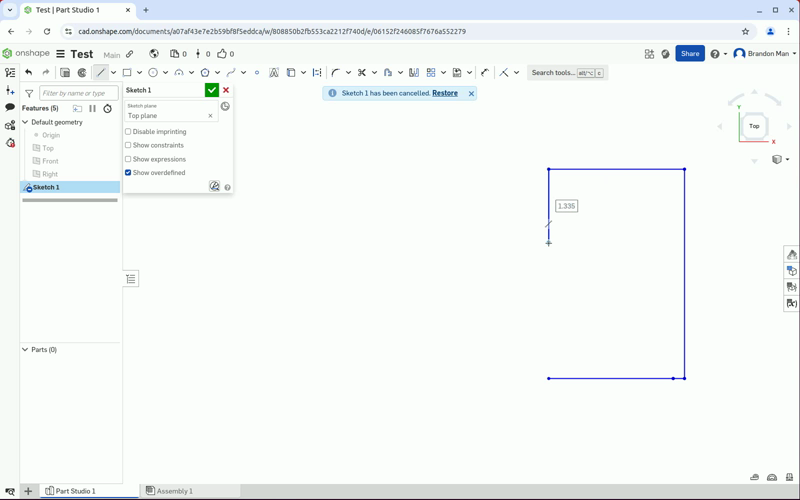
scroll(-6)
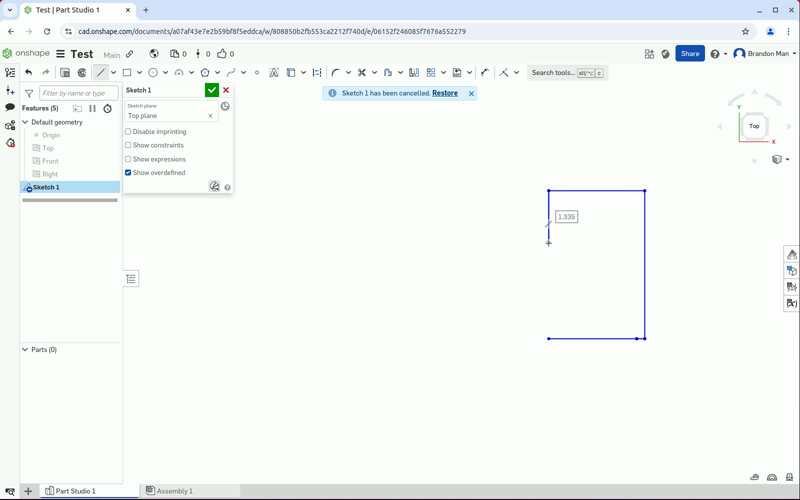
scroll(-6)
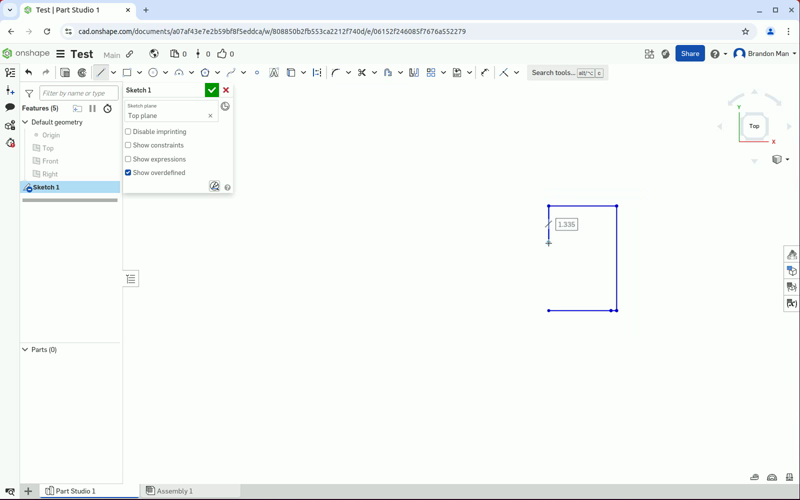
scroll(-6)
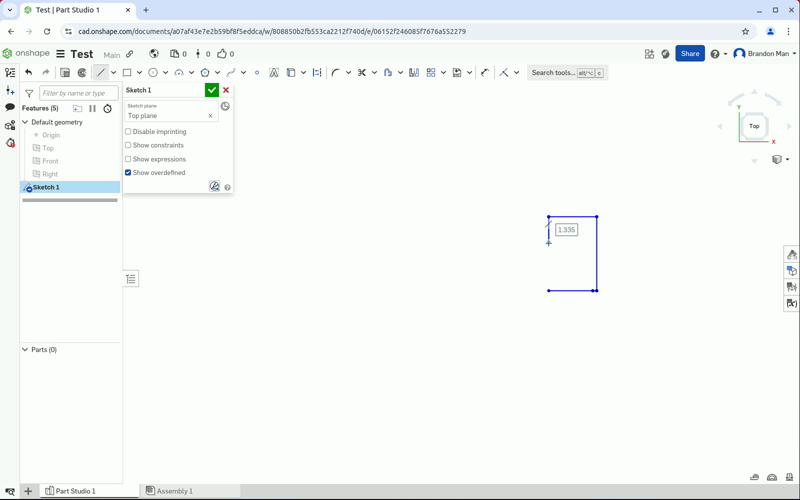
scroll(-6)
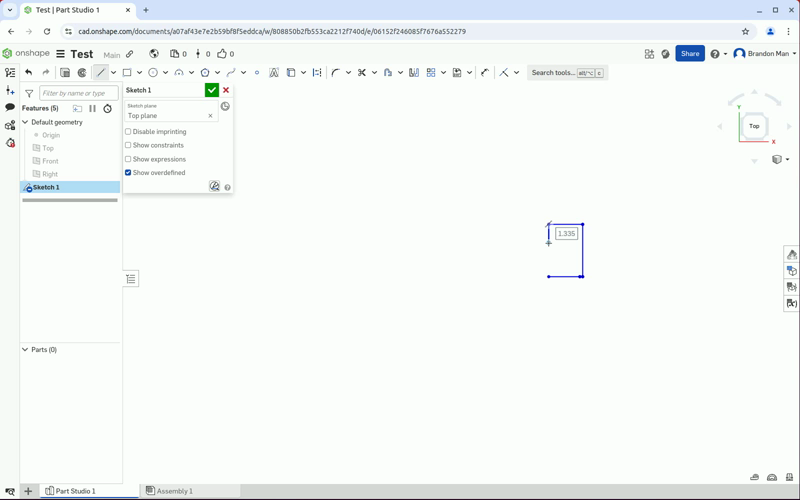
scroll(-6)
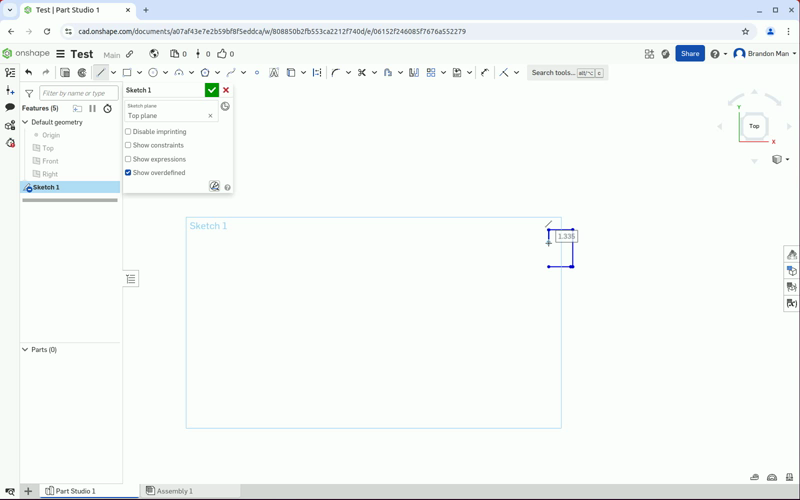
scroll(-6)
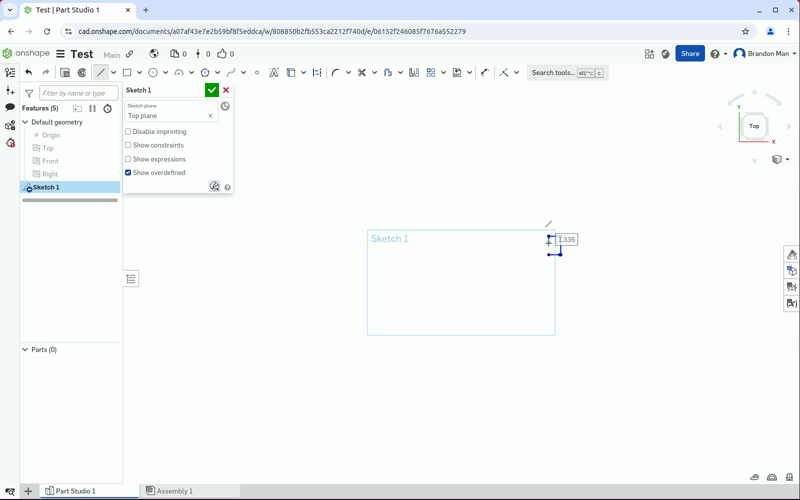
key_up(shift)
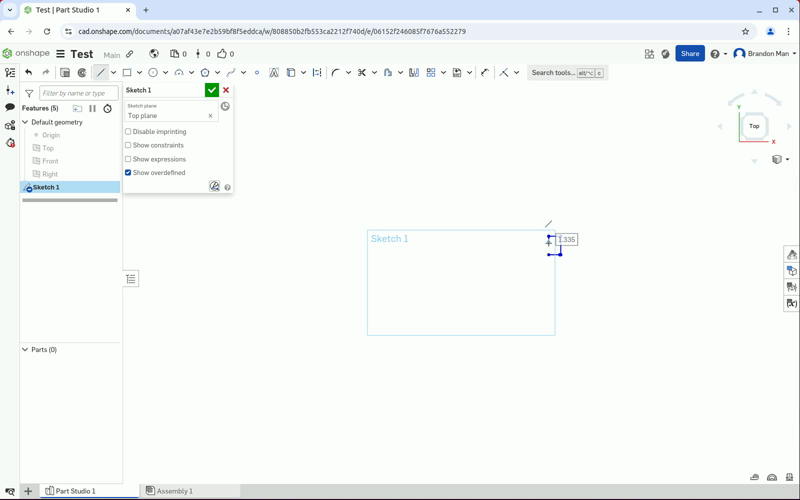
key_down(shift)
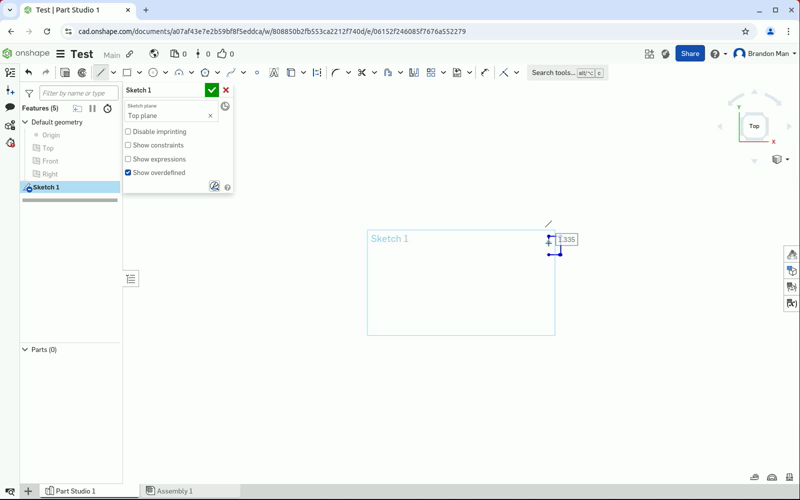
mouse_move(578, 242)
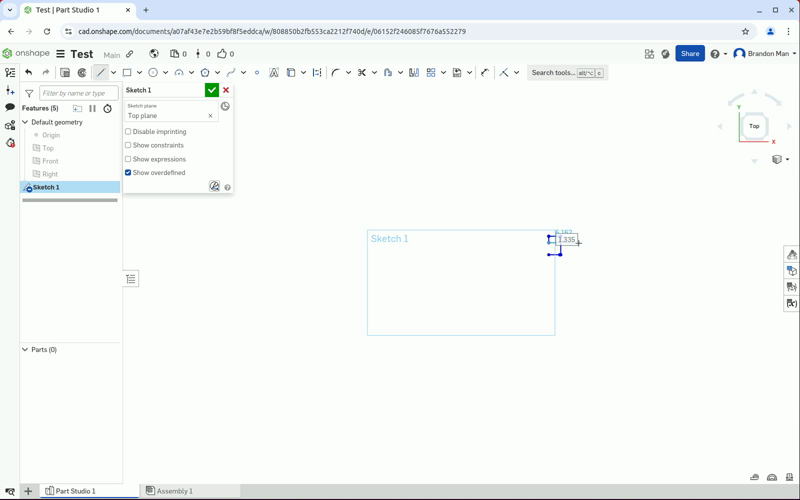
mouse_move(548, 245)
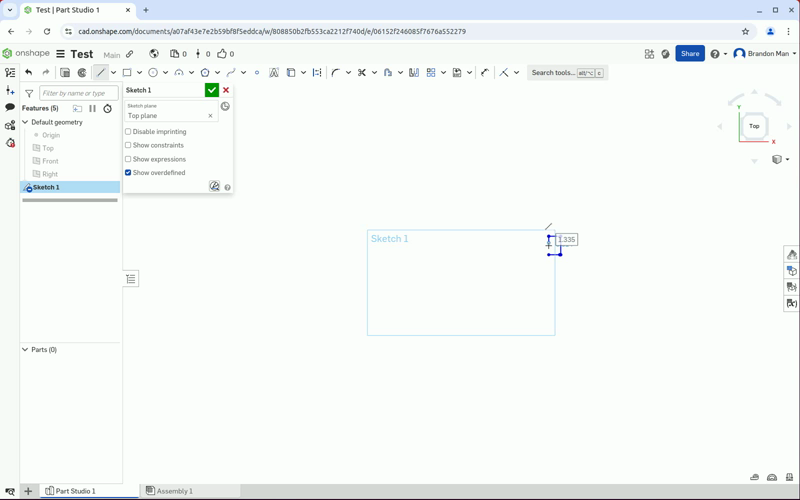
scroll(6)
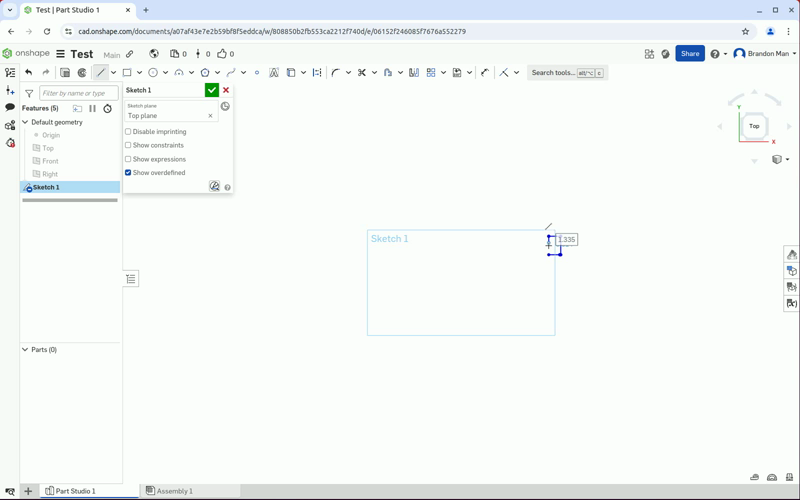
scroll(6)
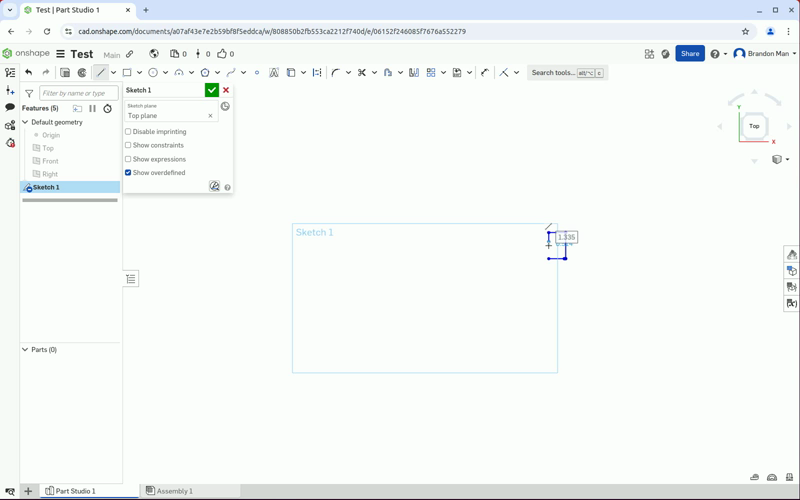
scroll(6)
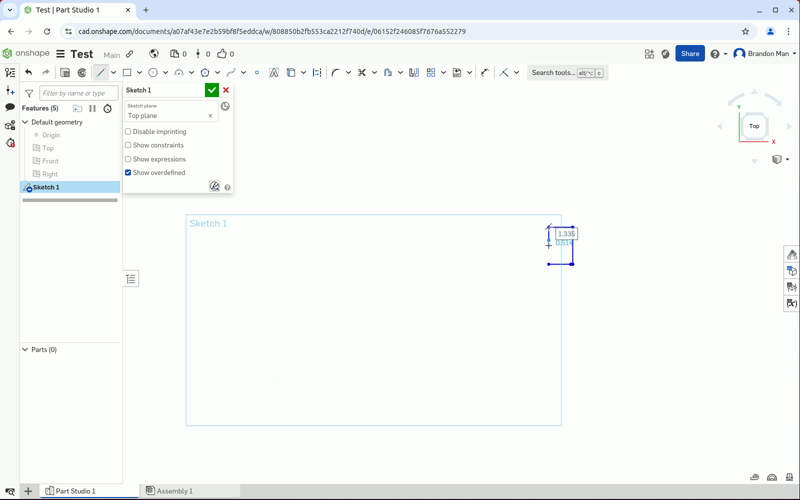
scroll(6)
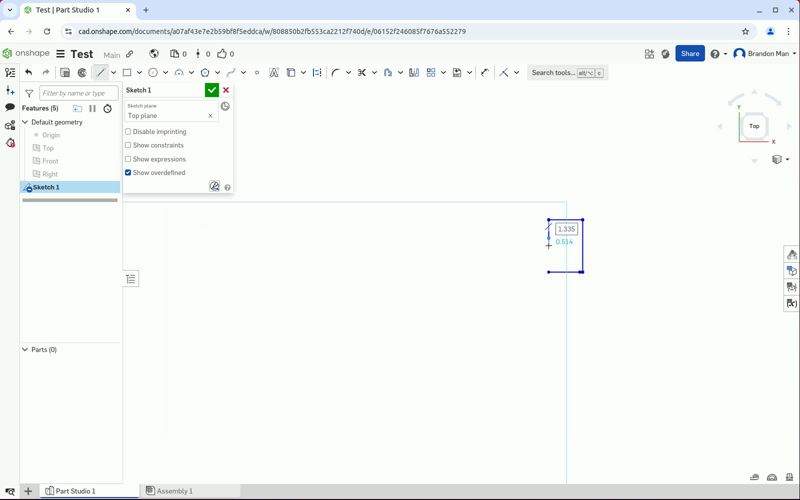
scroll(6)
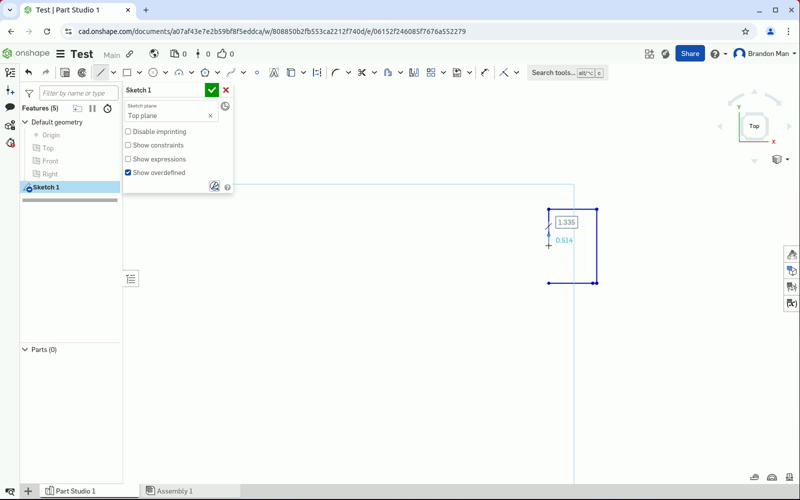
scroll(6)
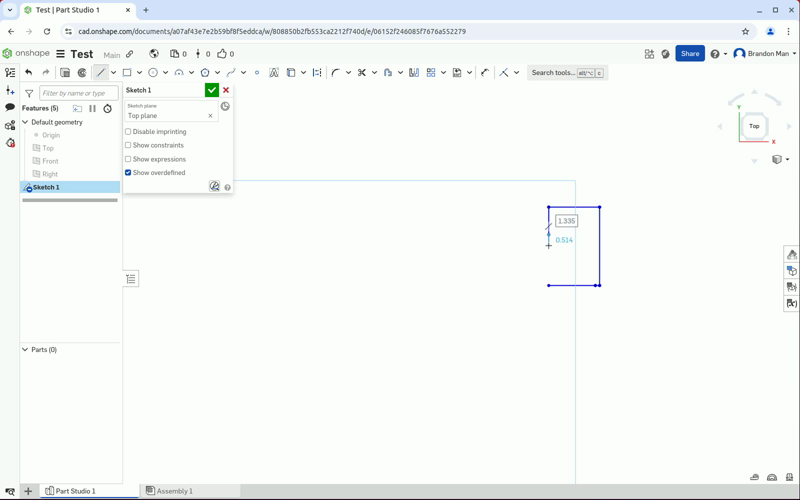
scroll(6)
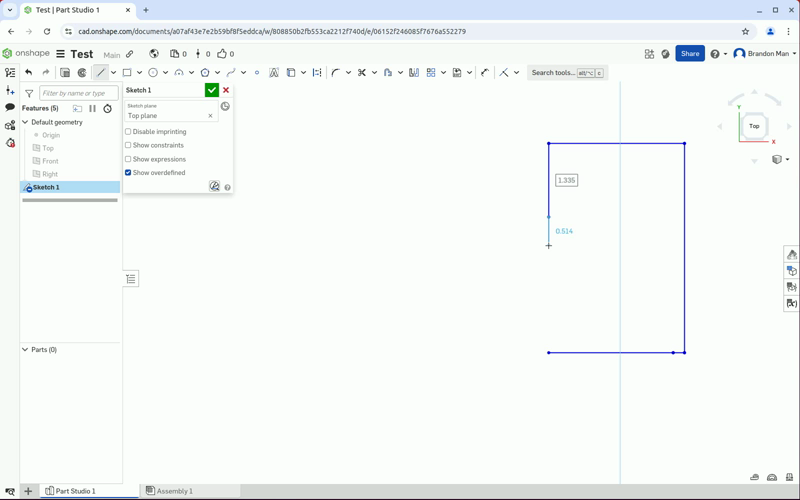
click(548, 245)
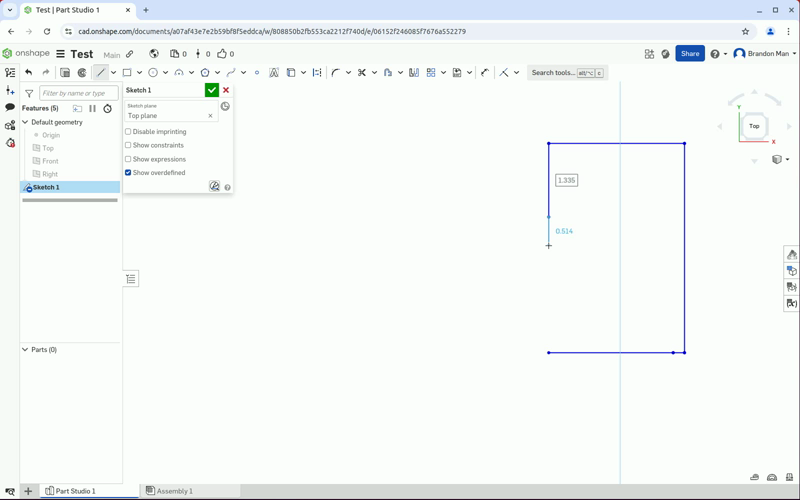
scroll(-6)
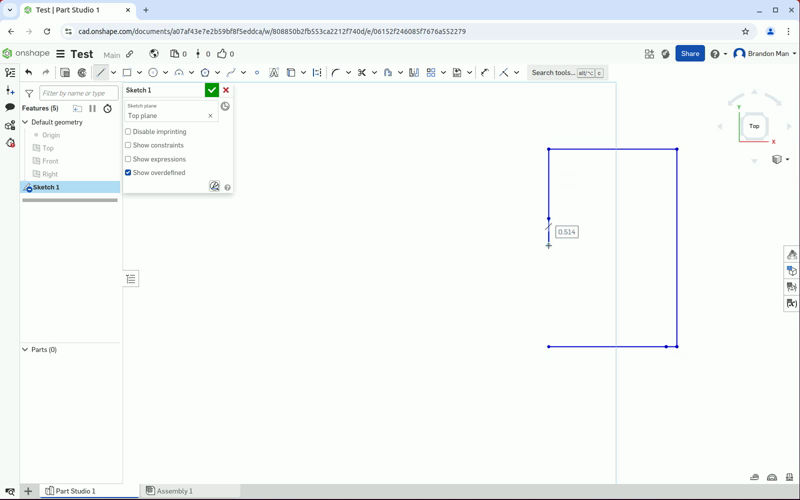
scroll(-6)
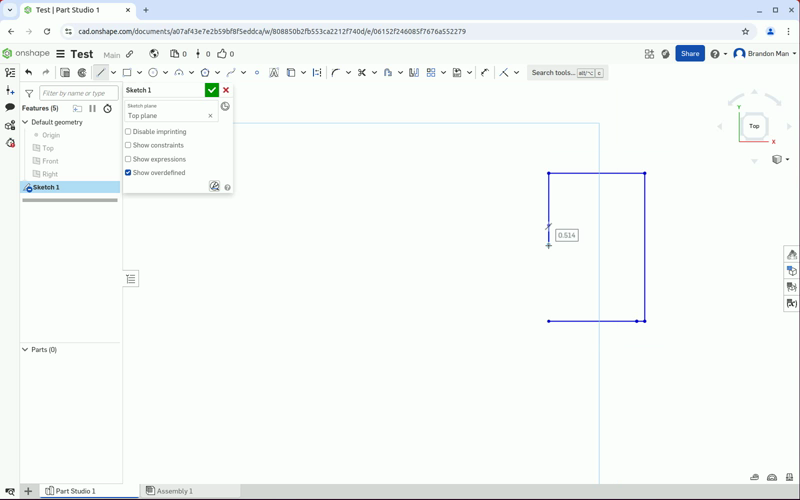
scroll(-6)
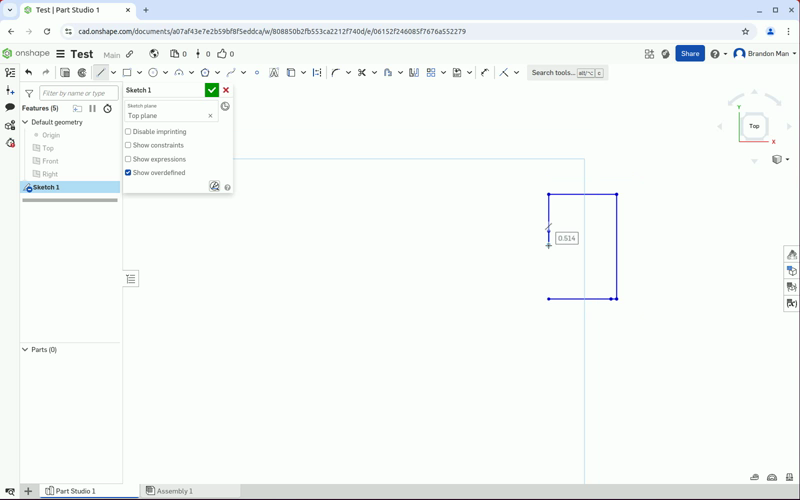
scroll(-6)
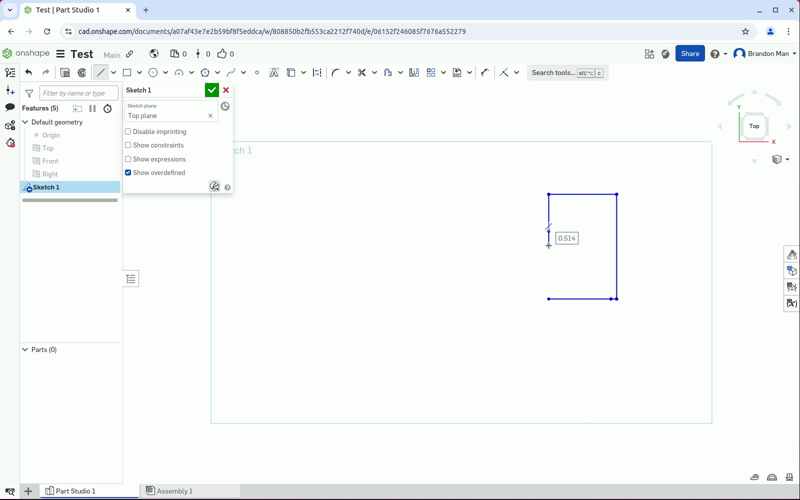
scroll(-6)
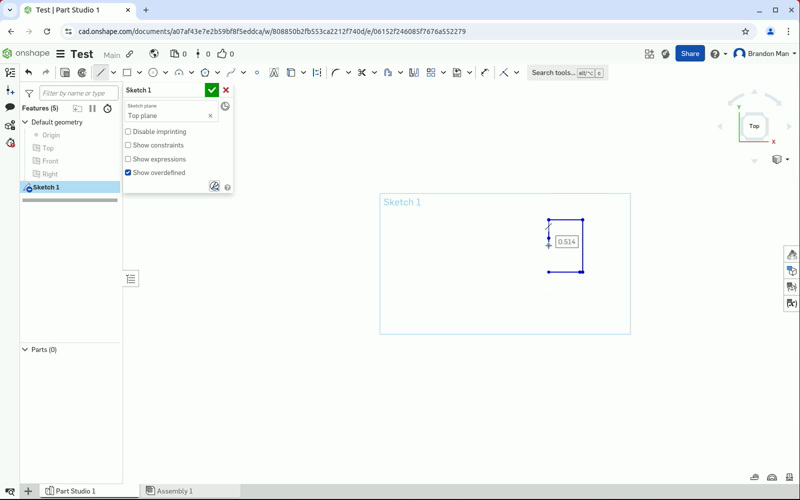
scroll(-6)
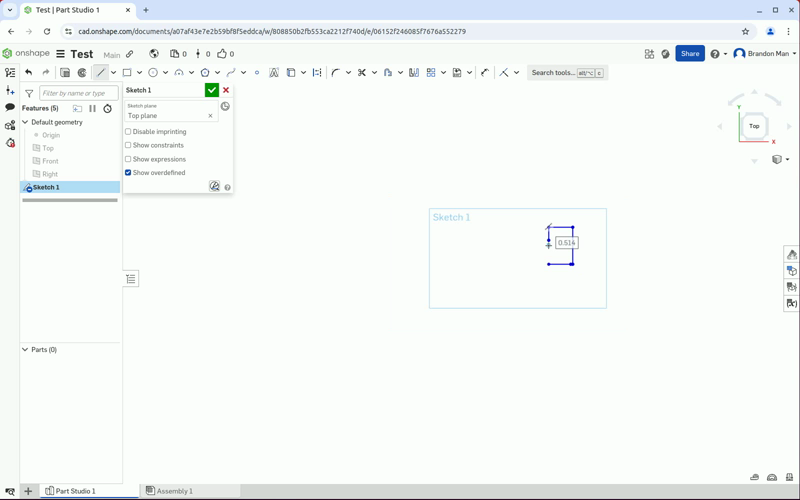
scroll(-6)
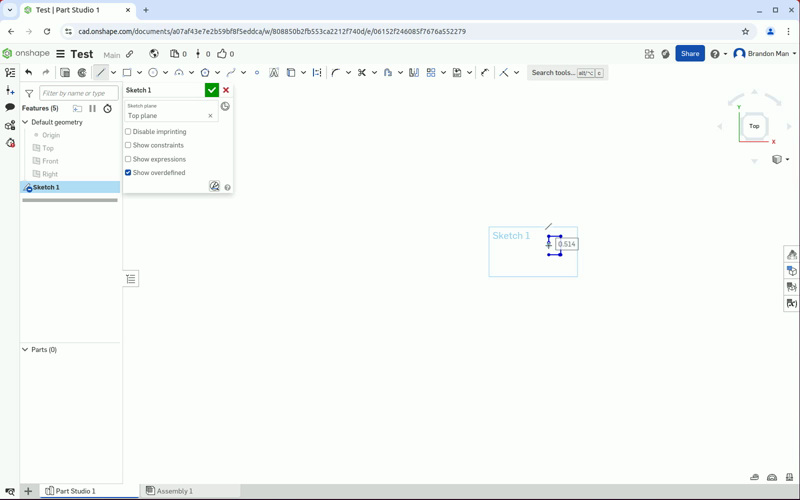
key_up(shift)
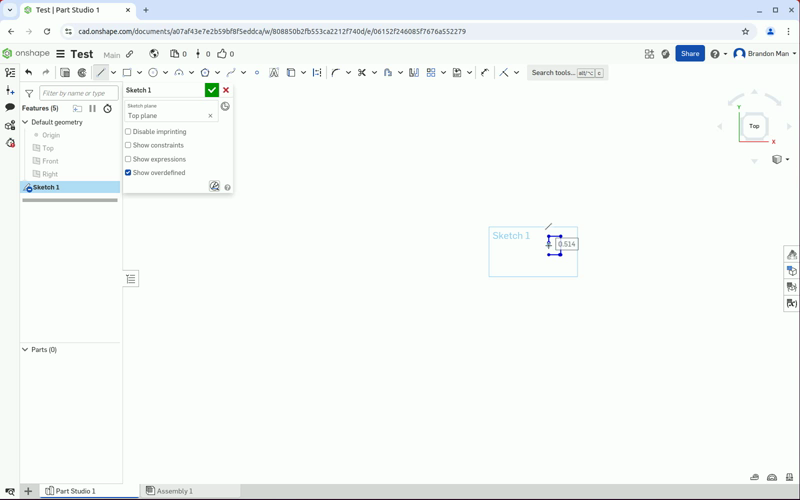
mouse_move(578, 245)
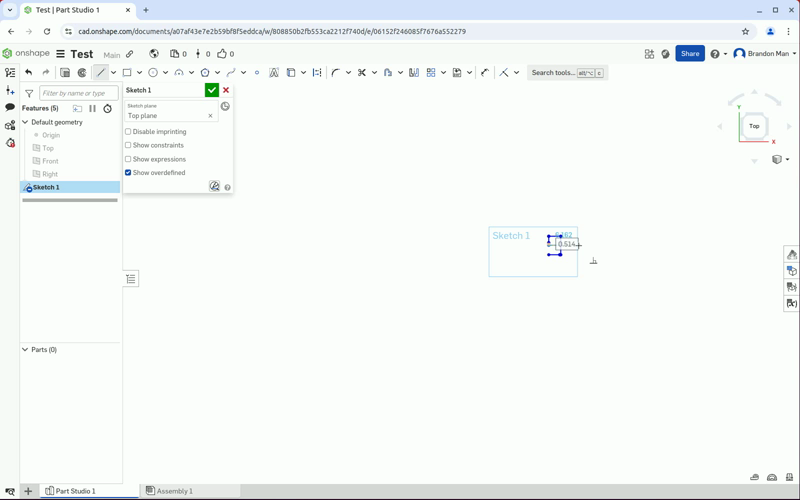
key_down(shift)
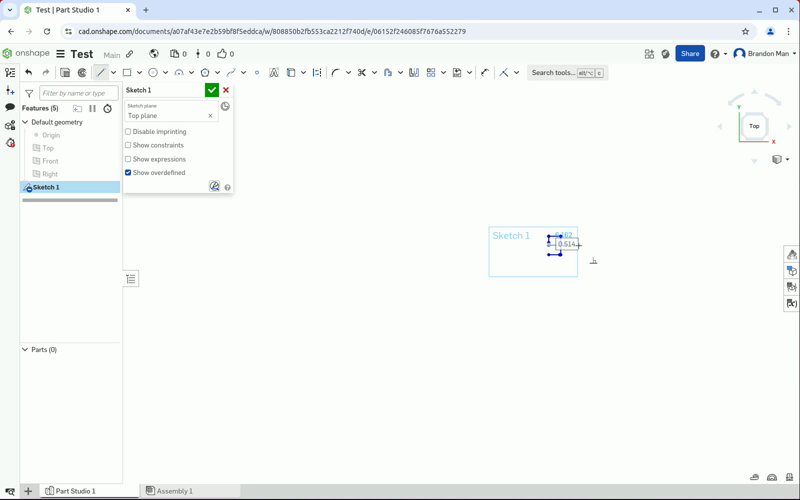
mouse_move(548, 254)
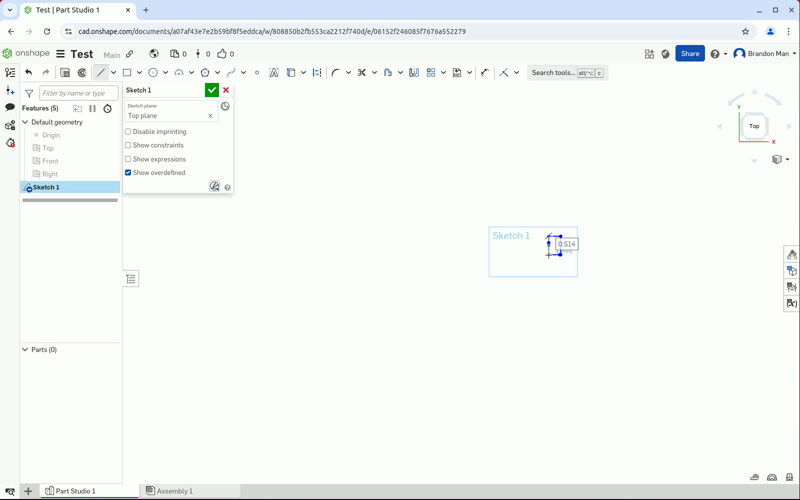
key_up(shift)
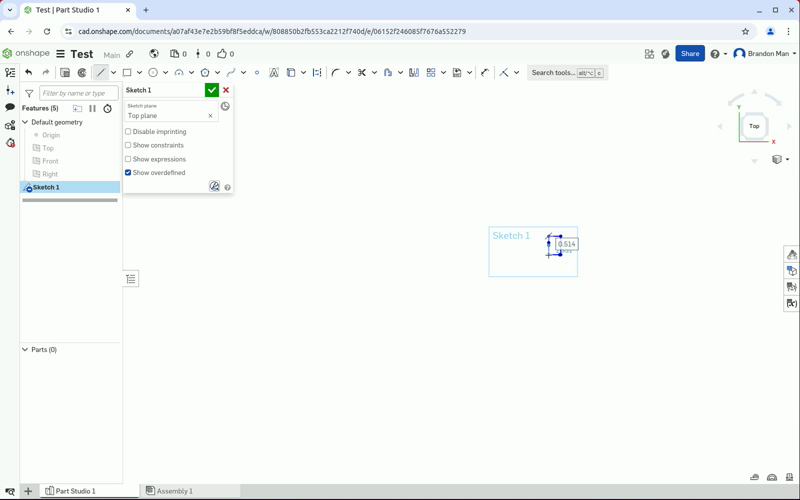
click(548, 254)
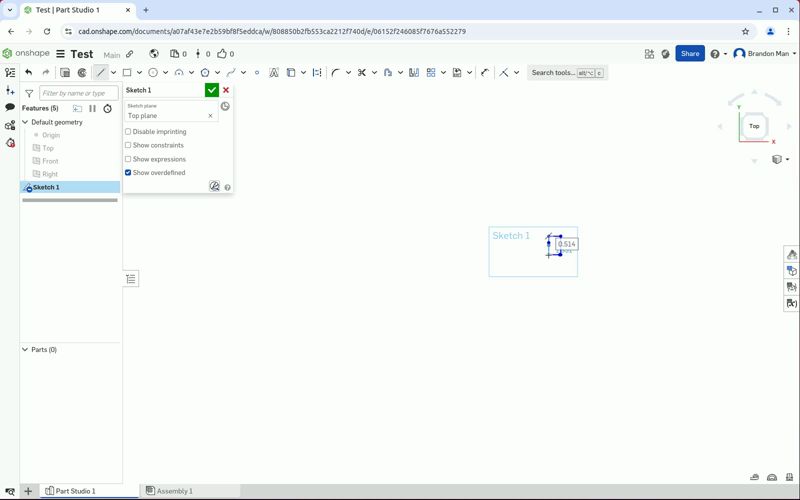
key(esc)
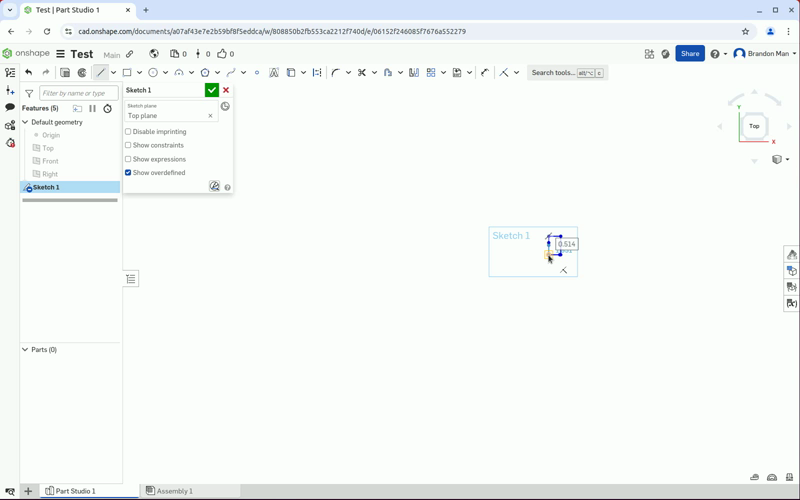
mouse_move(551, 239)
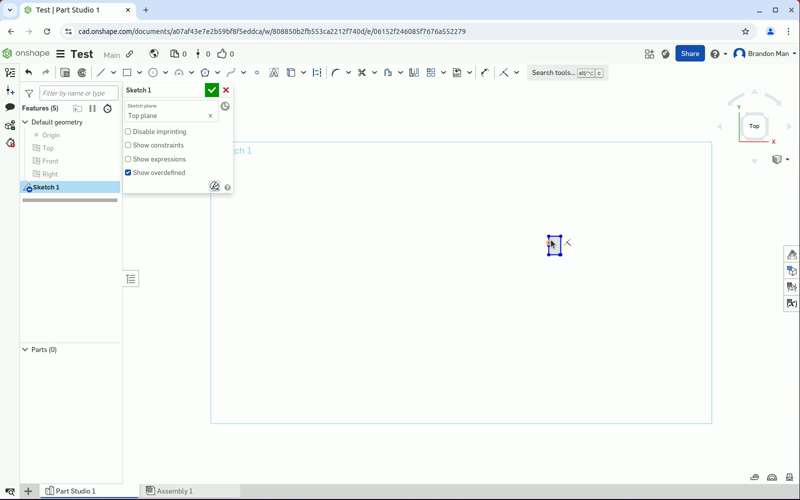
scroll(6)
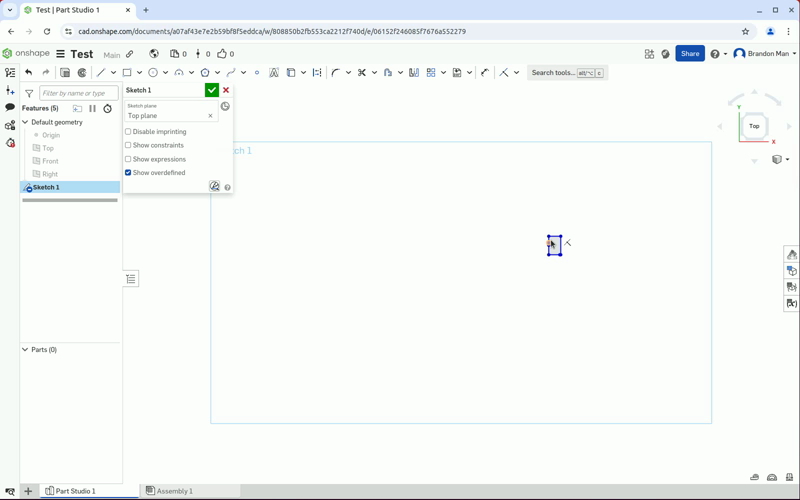
scroll(6)
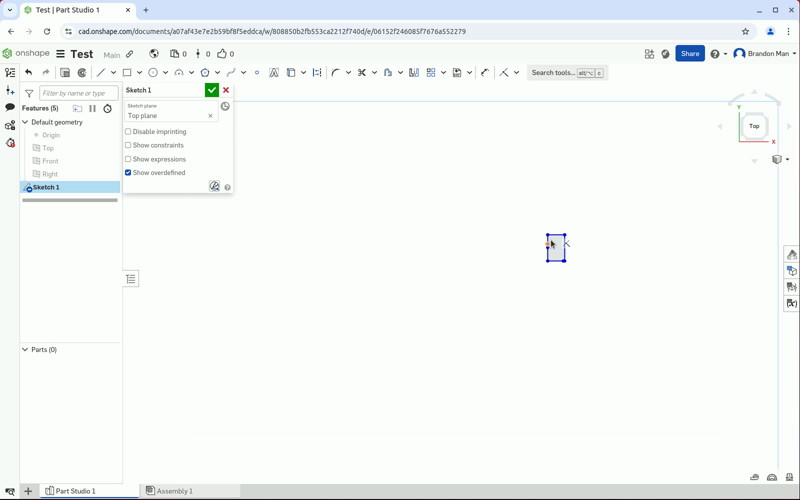
scroll(6)
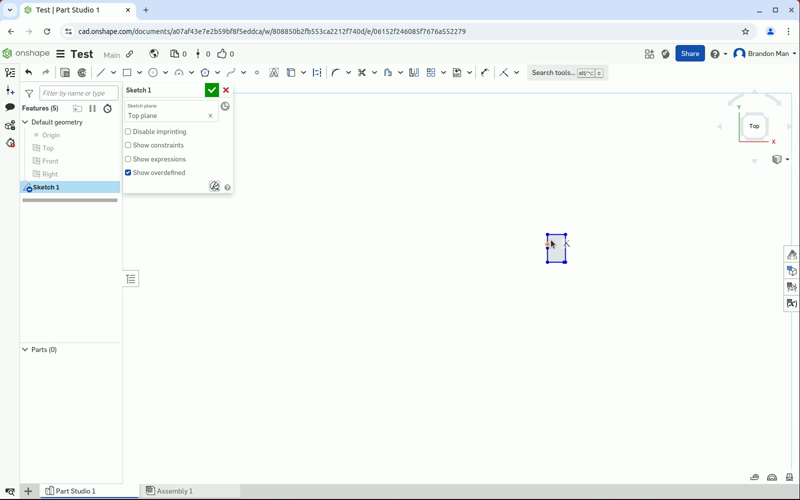
scroll(6)
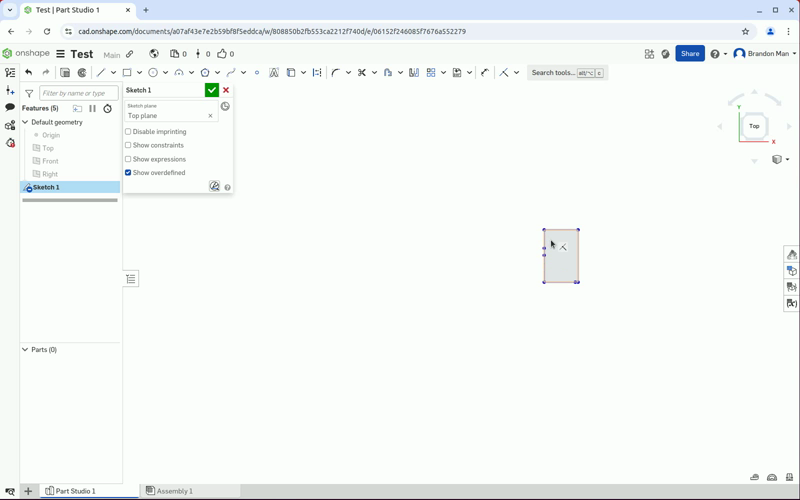
scroll(6)
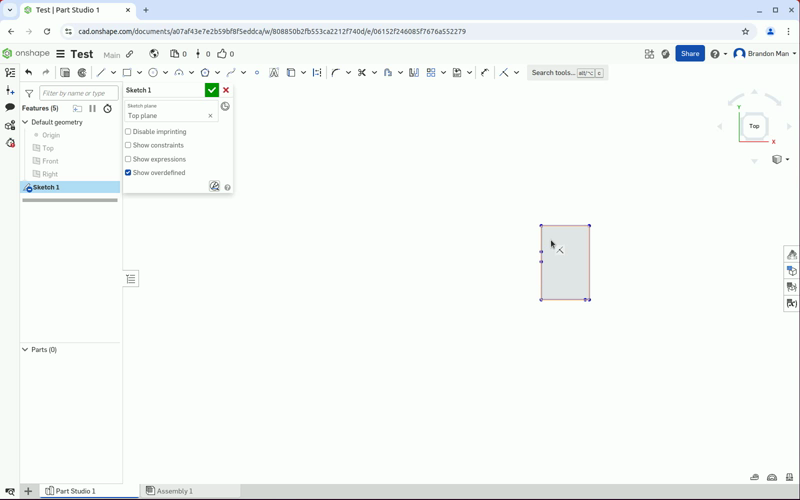
scroll(6)
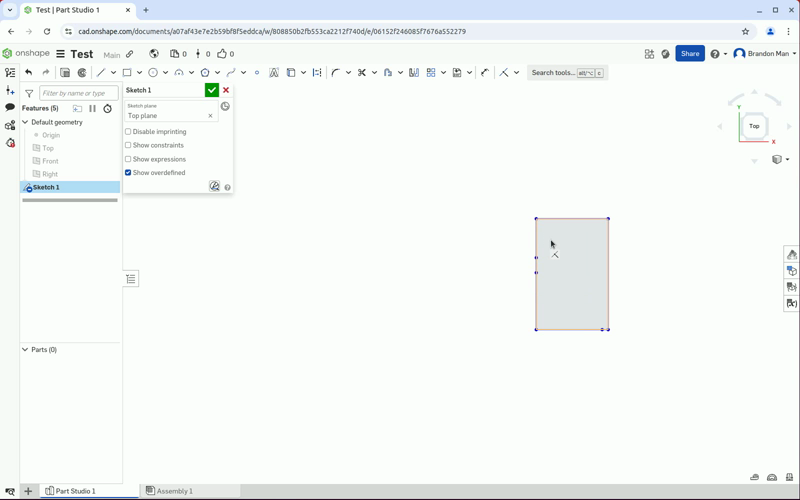
scroll(6)
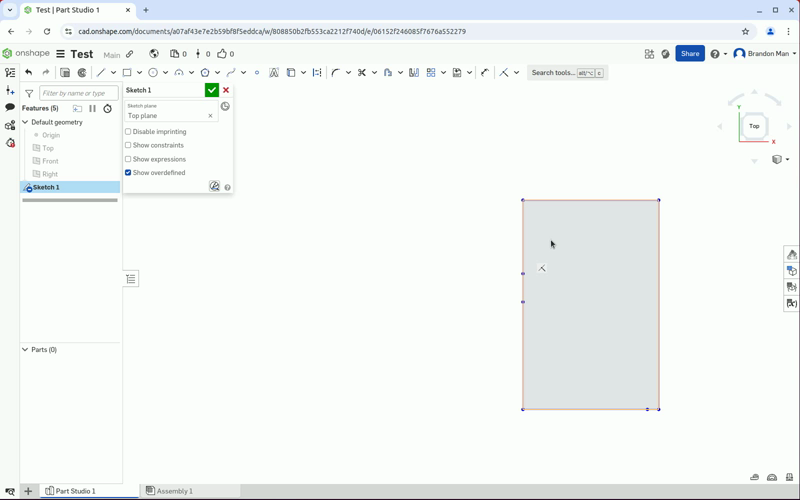
click(551, 239)
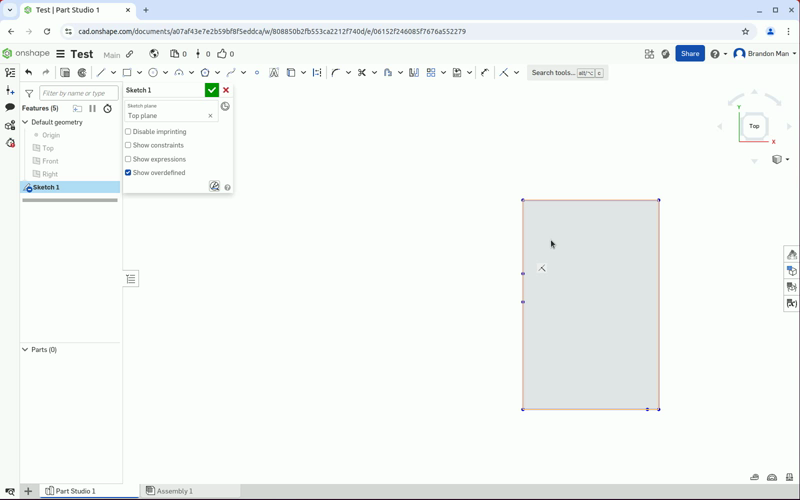
scroll(-6)
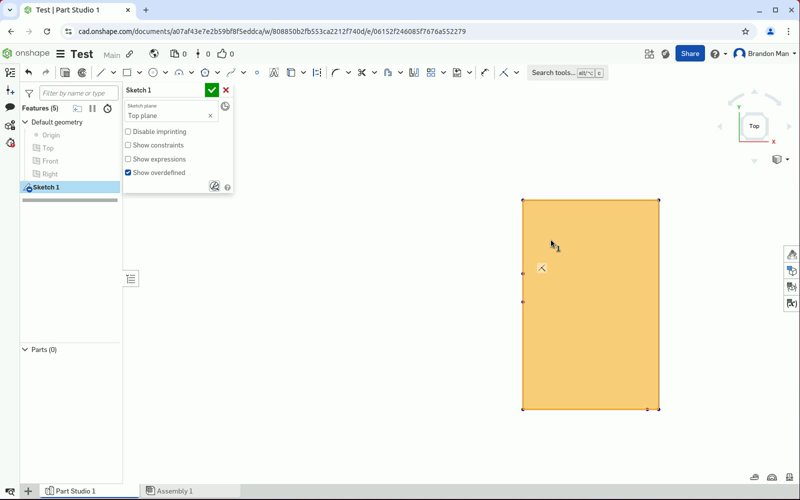
scroll(-6)
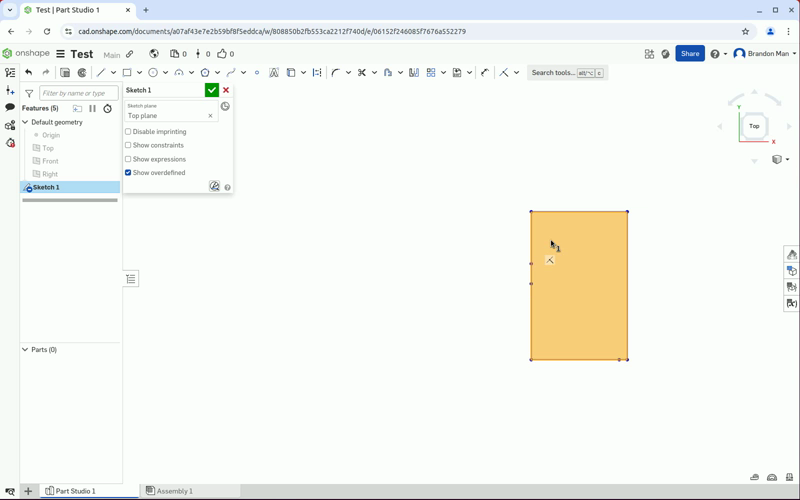
scroll(-6)
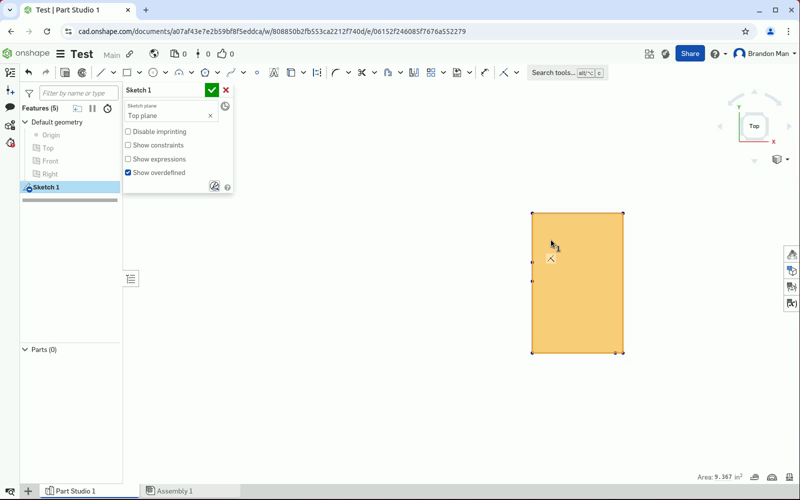
scroll(-6)
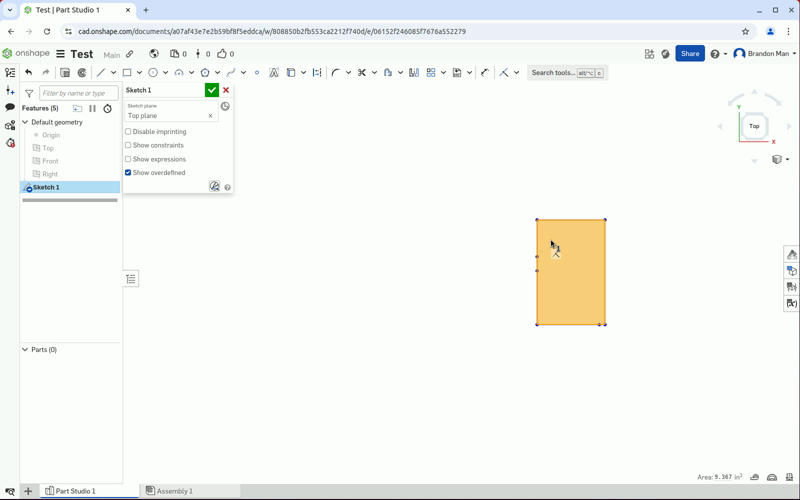
scroll(-6)
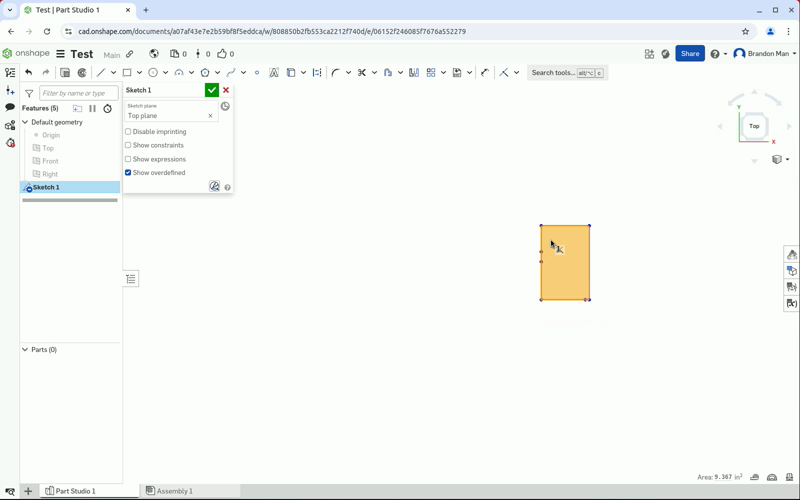
scroll(-6)
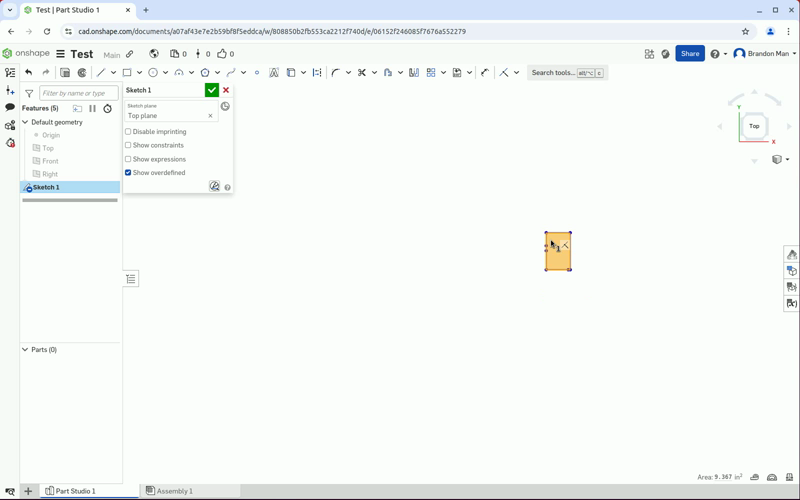
scroll(-6)
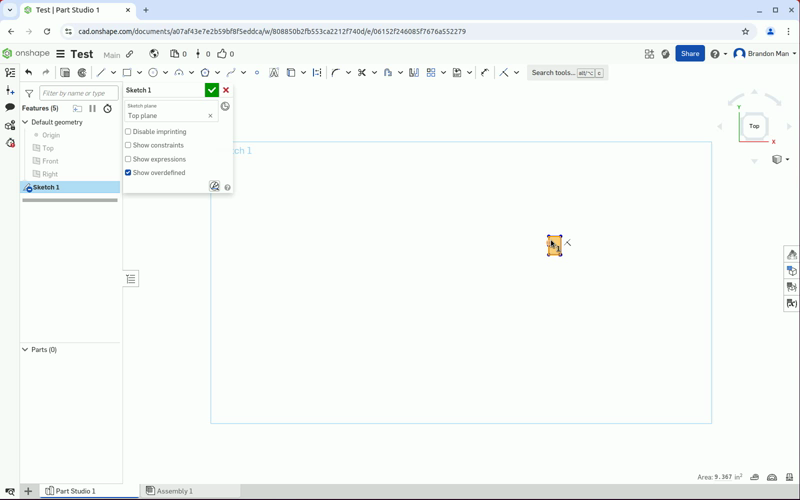
mouse_move(73, 352)
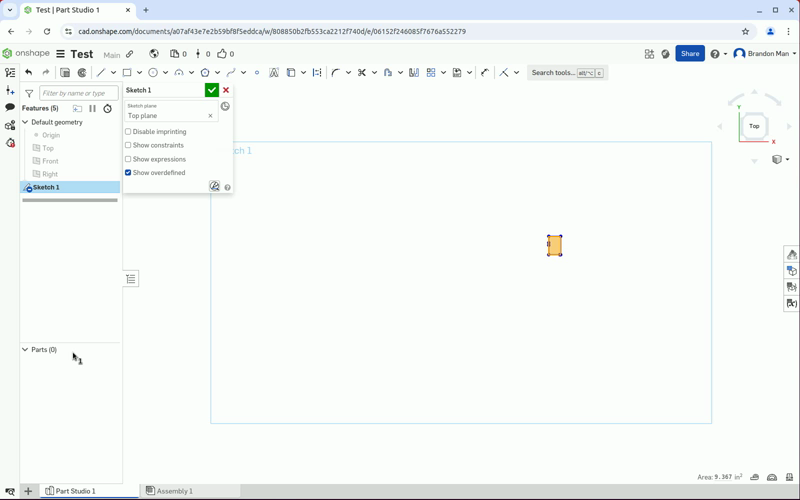
key(shift+y)
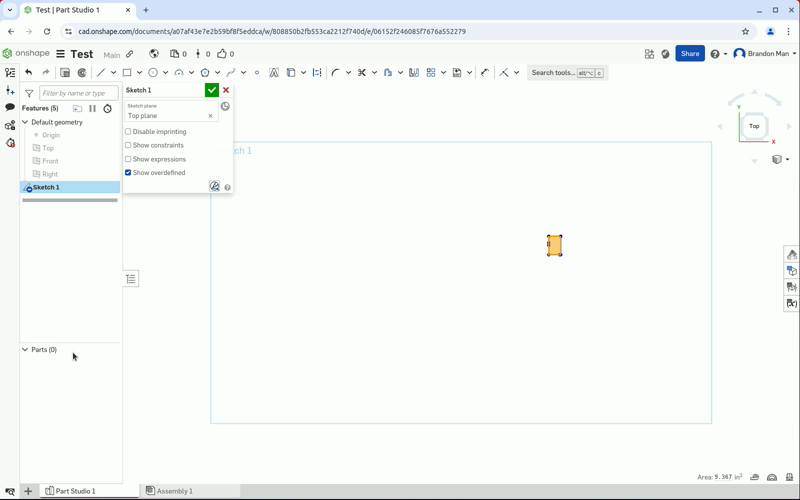
key(shift+e)
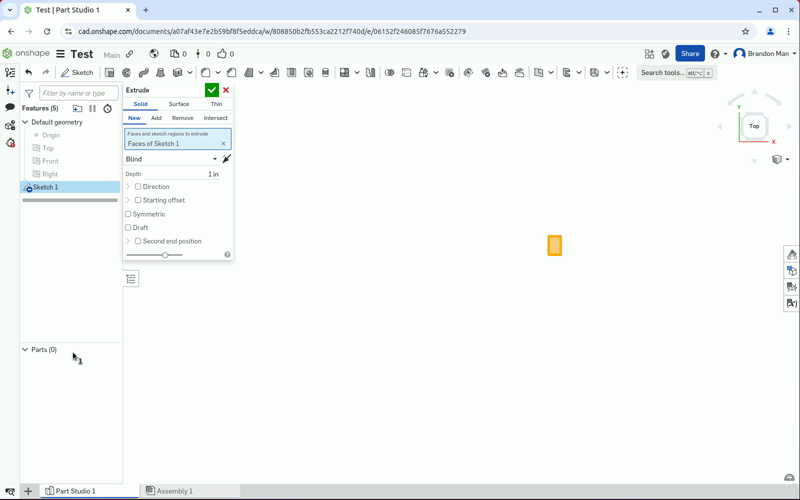
mouse_move(143, 106)
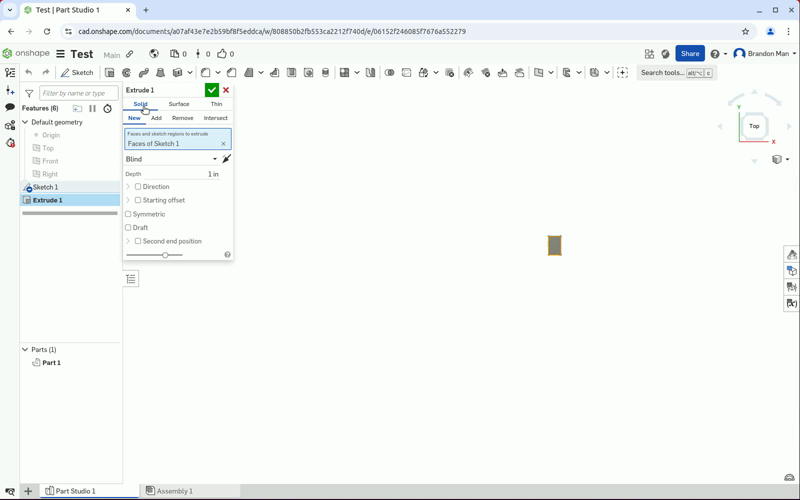
click(143, 106)
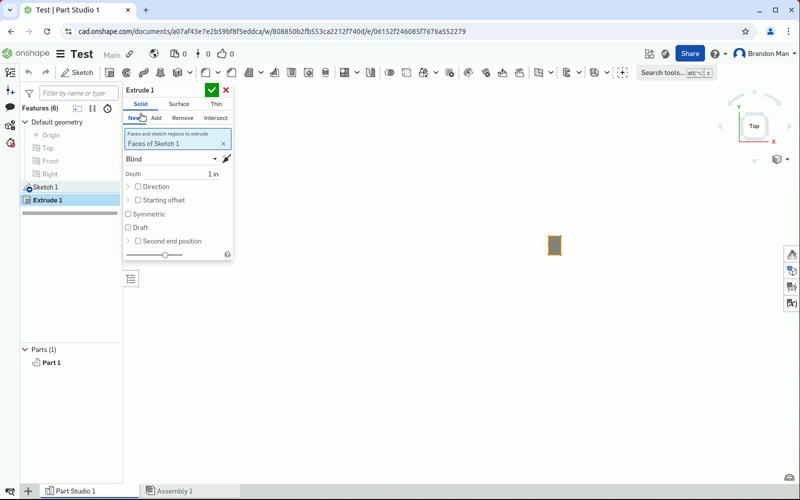
mouse_move(137, 120)
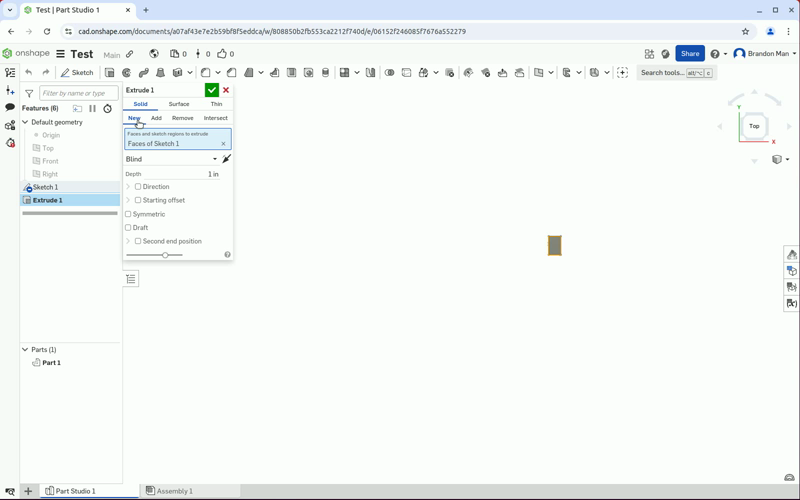
click(137, 120)
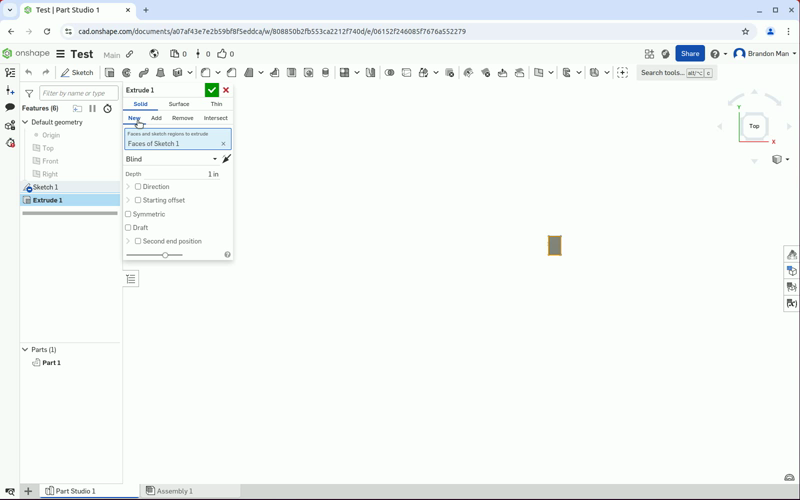
key(tab, 4)
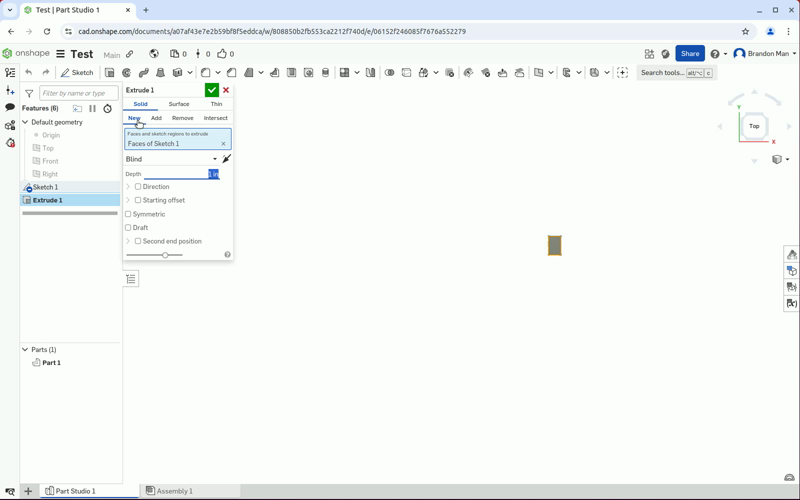
text(4.574)
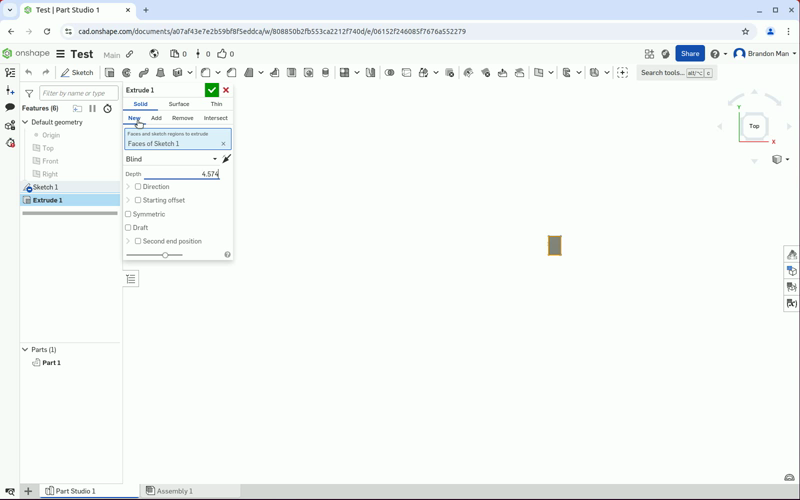
key(enter)
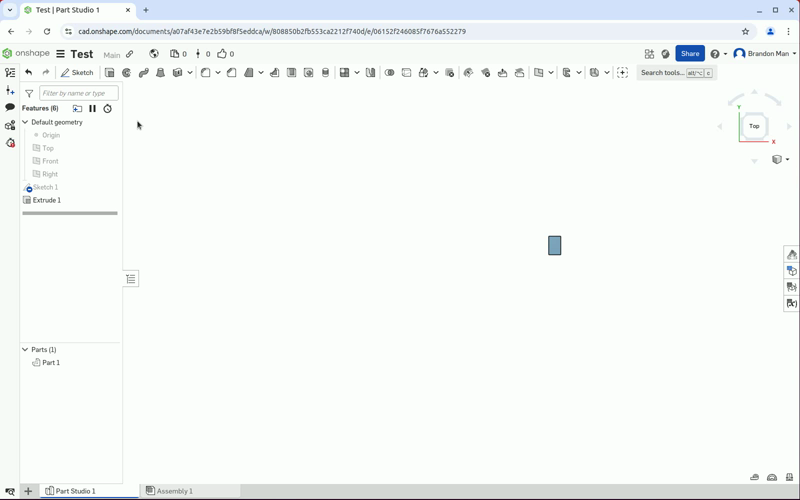
key(shift+h)
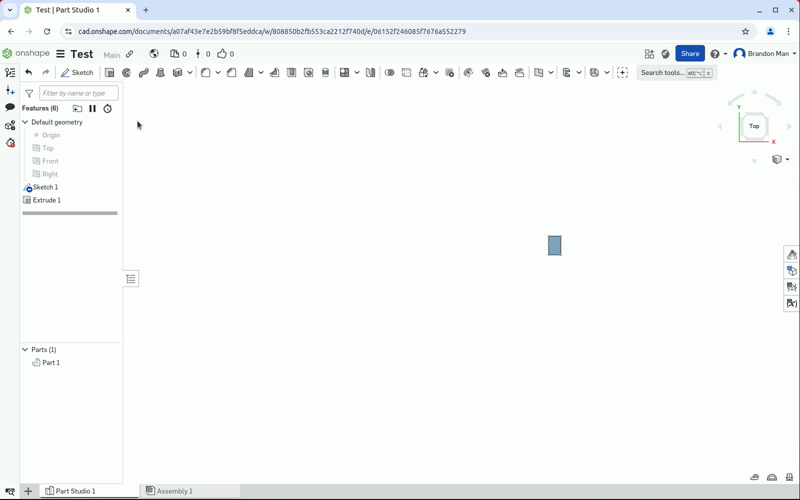
key(shift+h)
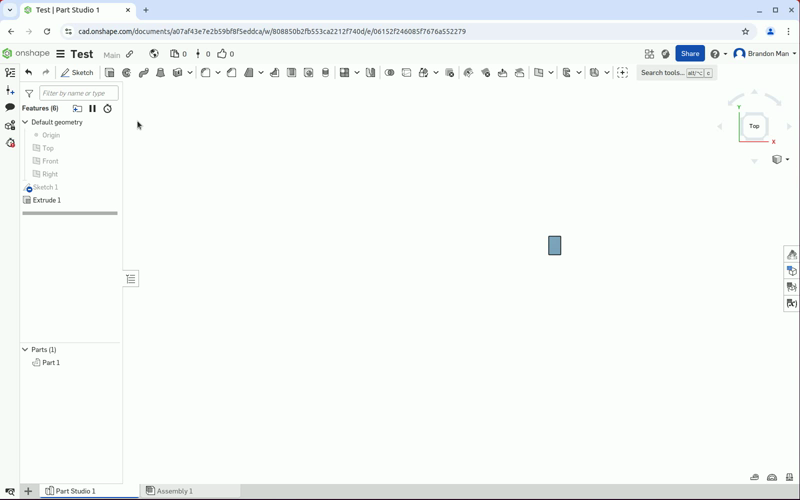
mouse_move(73, 189)
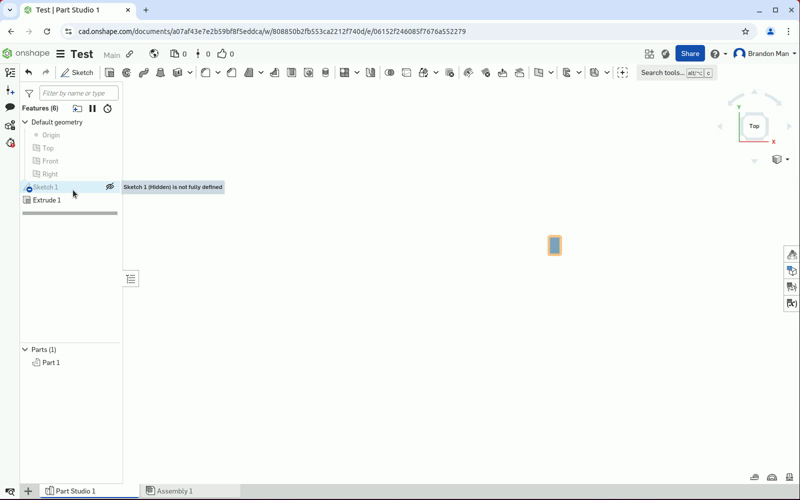
click(73, 189)
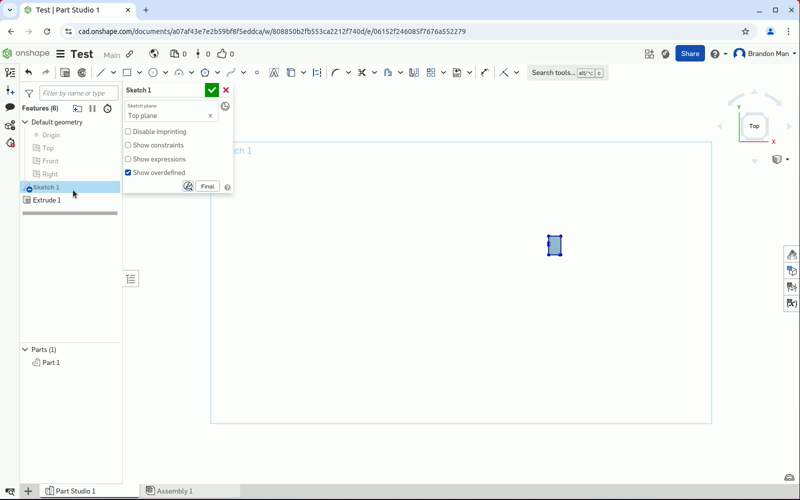
mouse_move(229, 92)
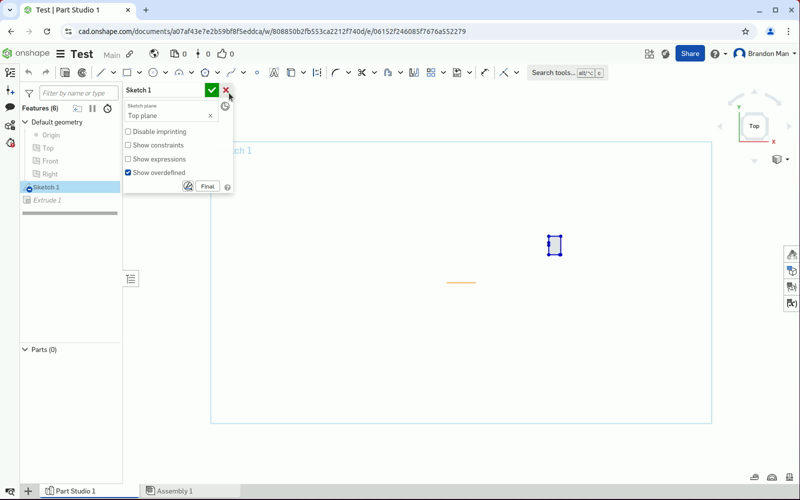
click(229, 92)
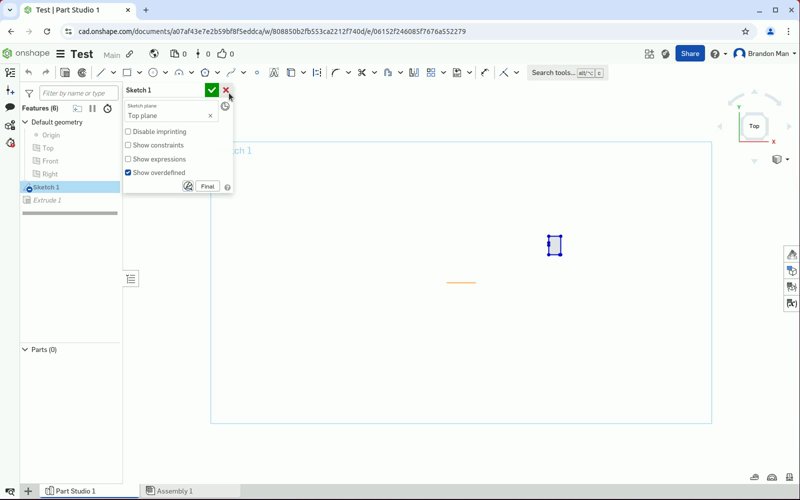
key(shift+s)
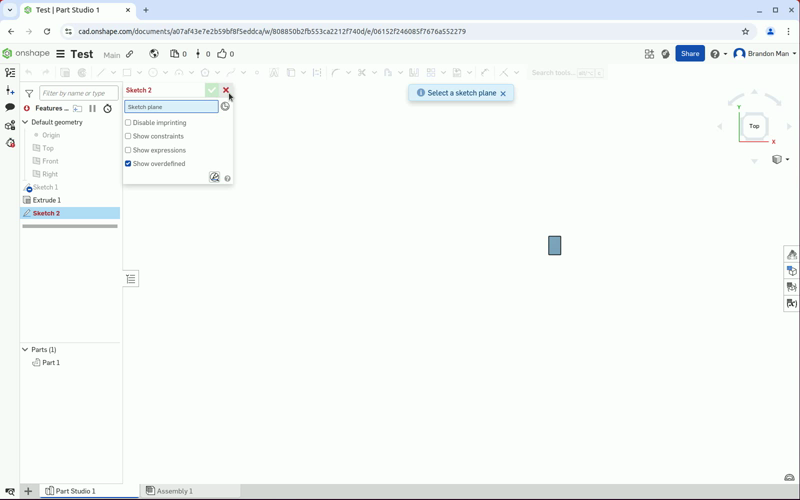
mouse_move(73, 150)
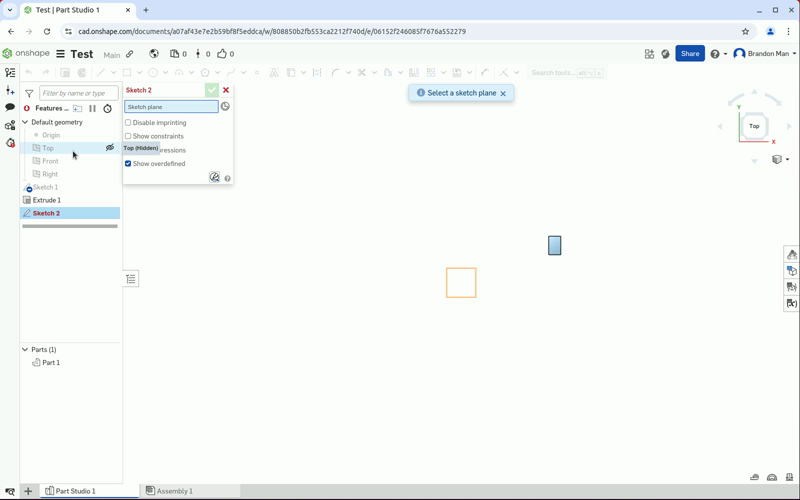
click(73, 150)
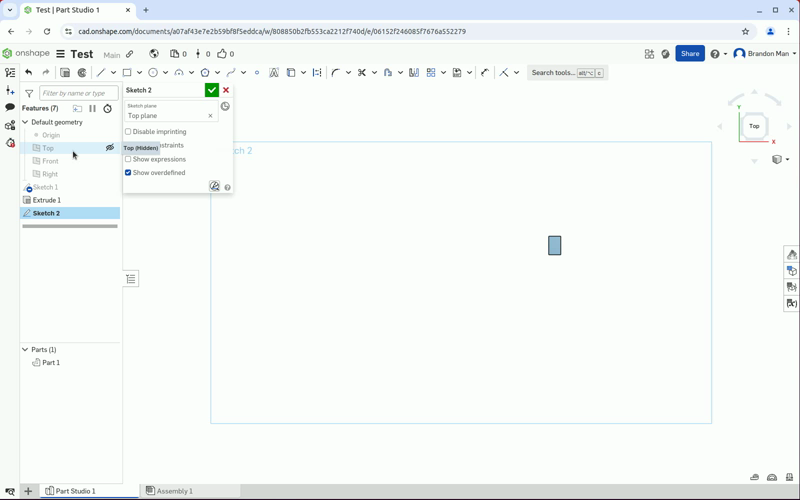
mouse_move(73, 352)
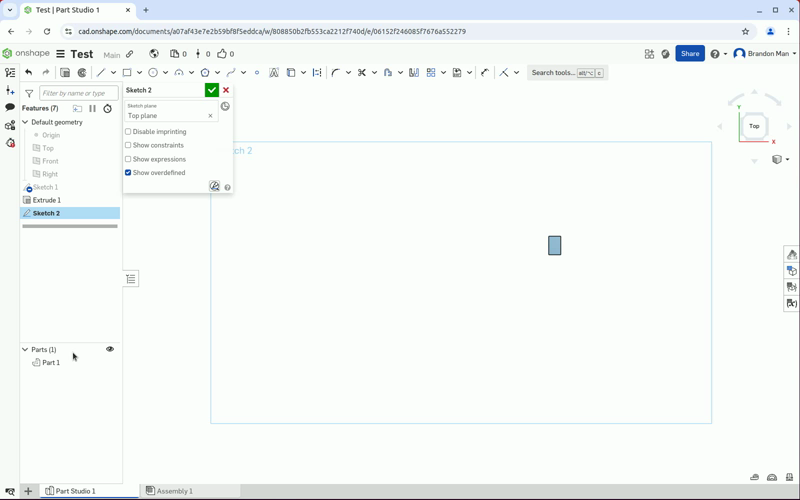
key(y)
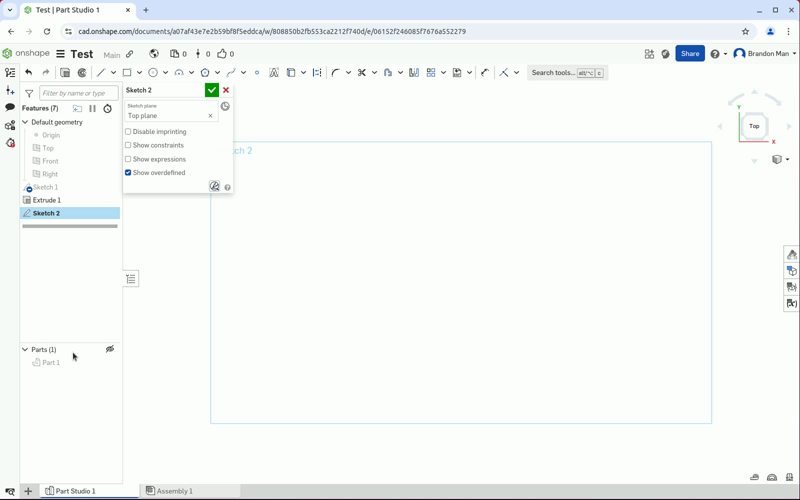
key(c)
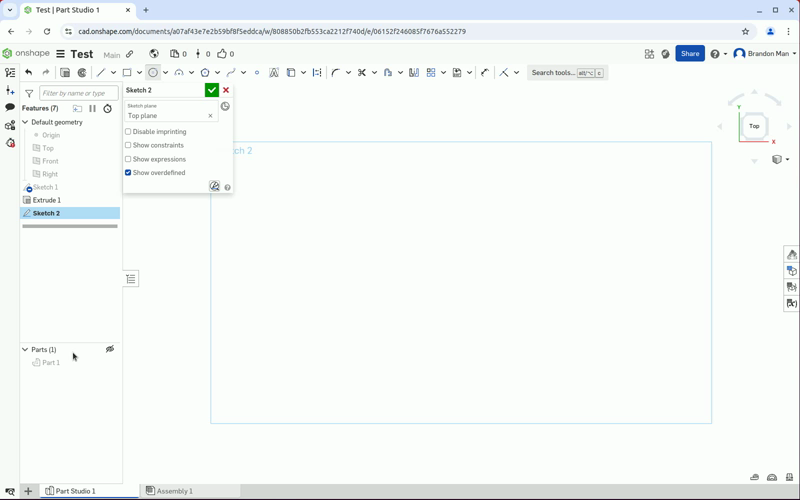
key_down(shift)
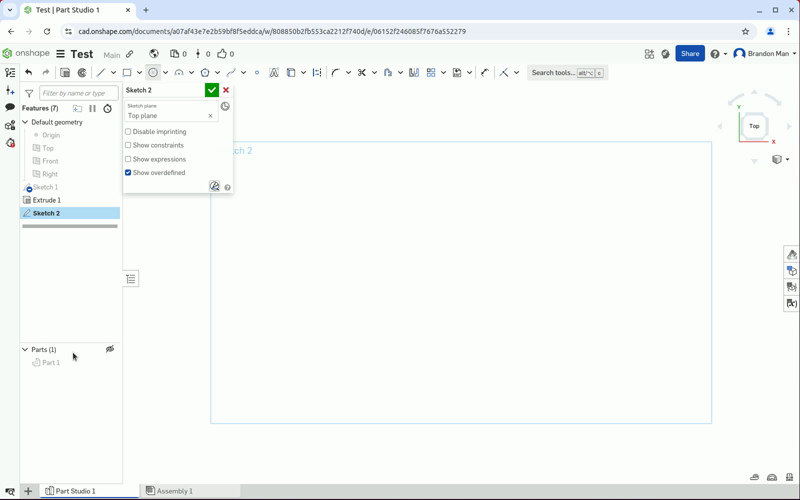
mouse_move(355, 320)
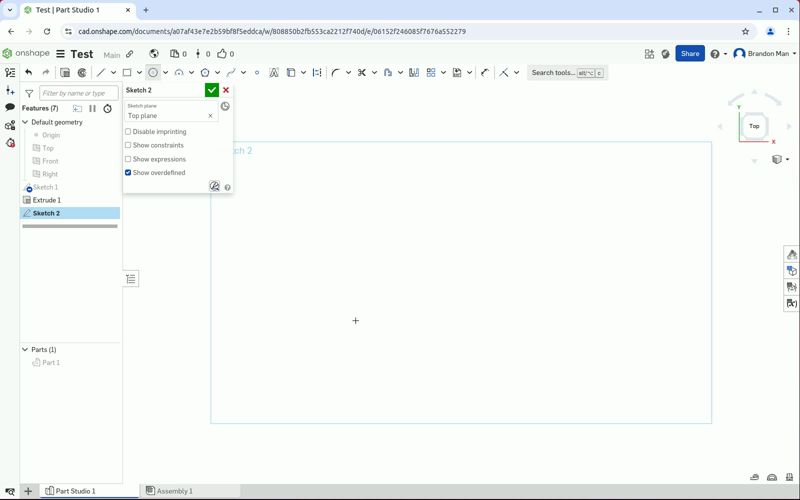
click(355, 320)
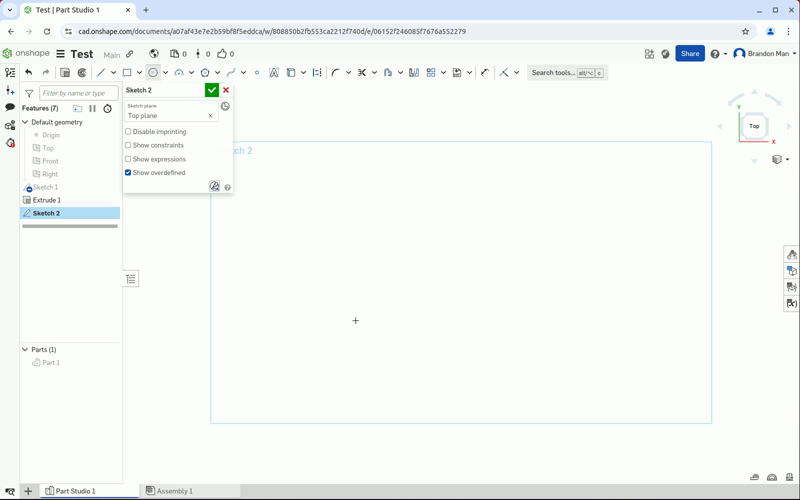
key_up(shift)
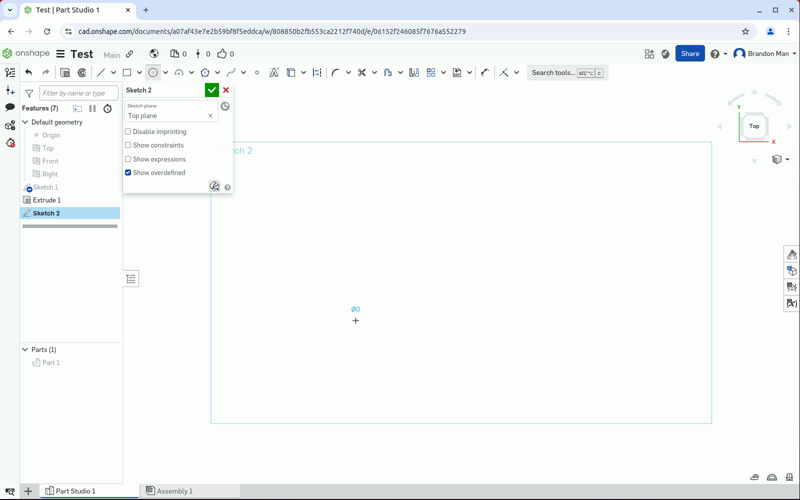
mouse_move(363, 320)
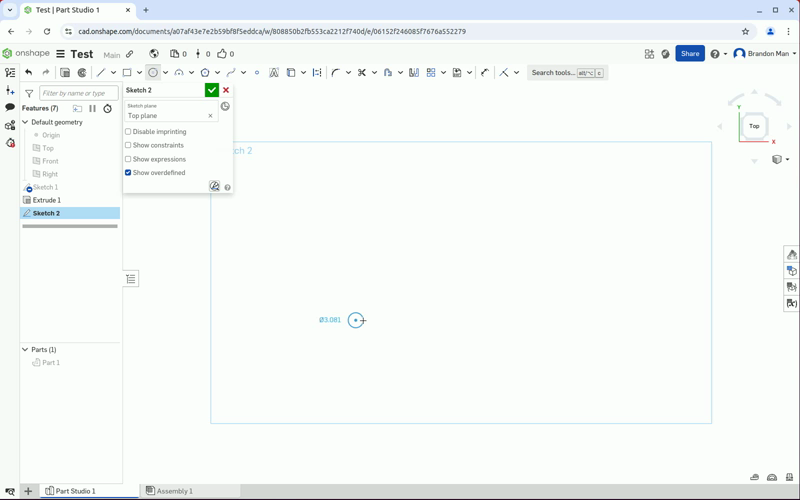
click(363, 320)
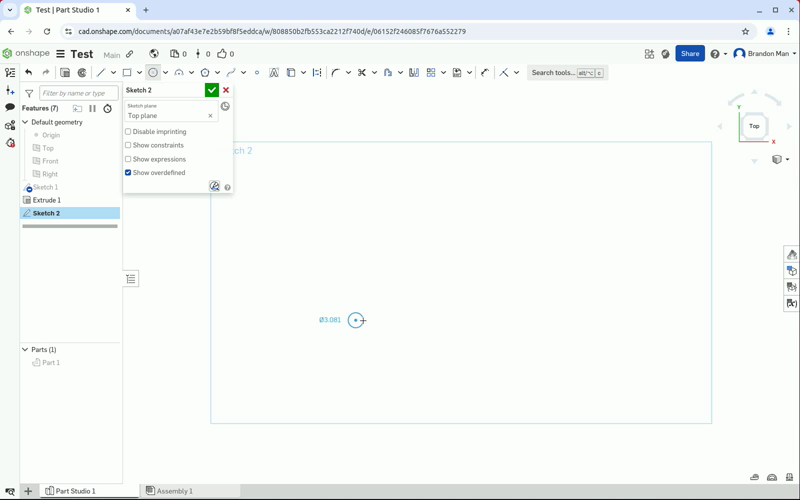
key(esc)
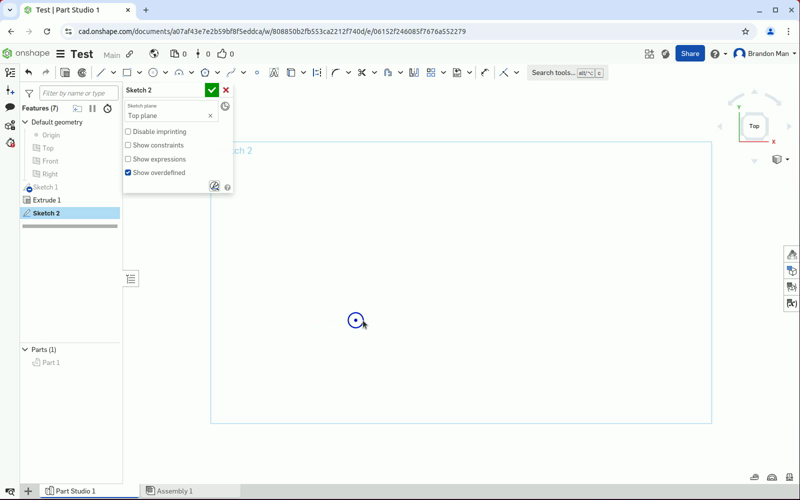
key(c)
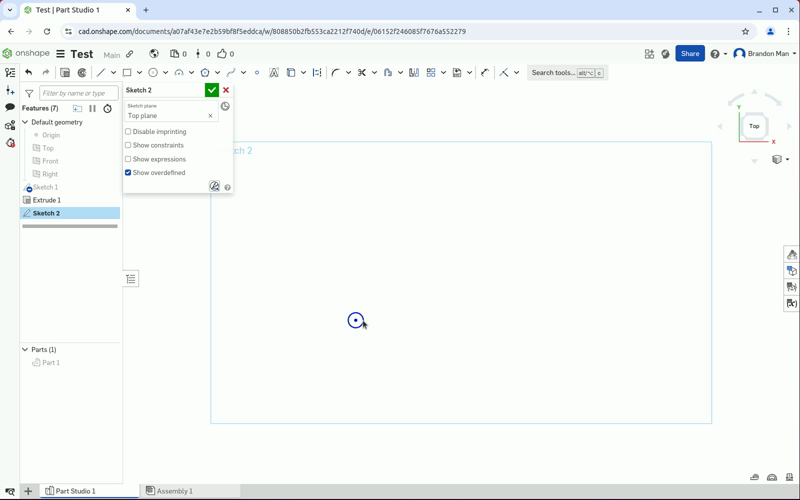
key_down(shift)
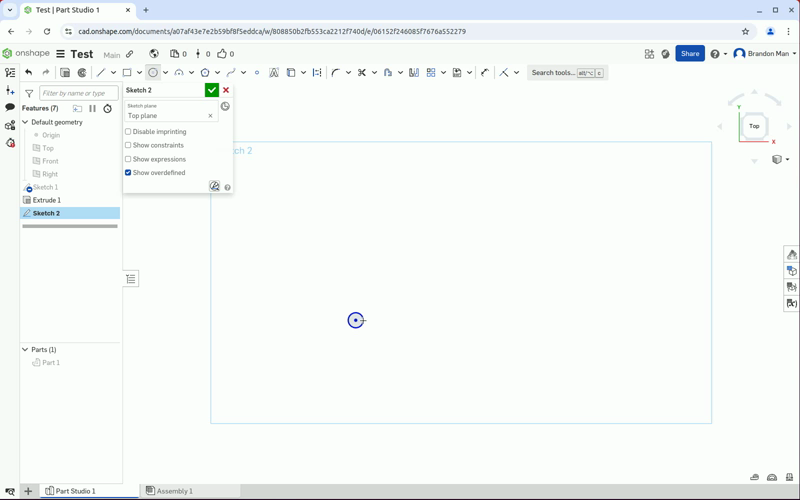
mouse_move(355, 320)
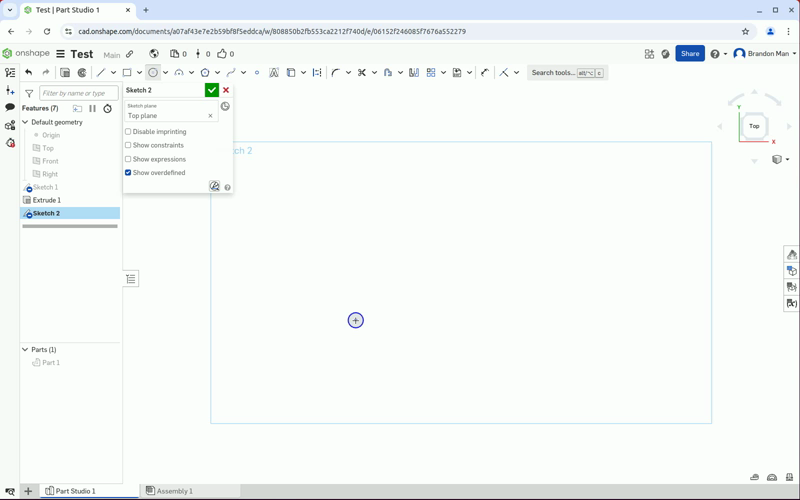
click(355, 320)
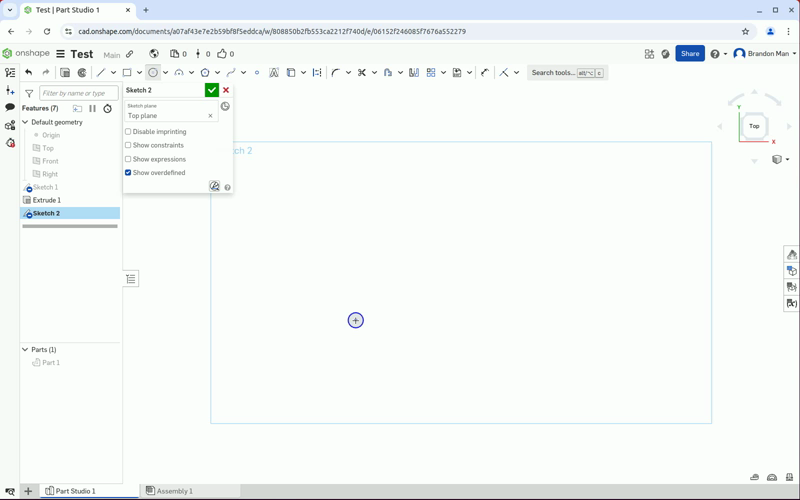
key_up(shift)
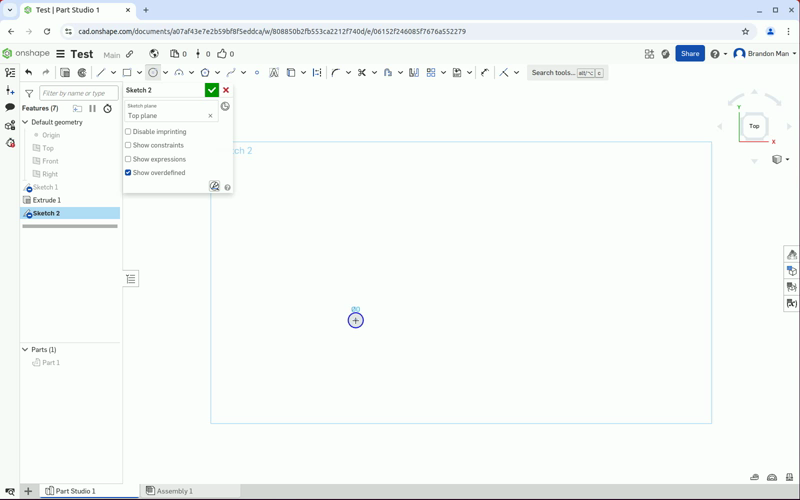
mouse_move(360, 320)
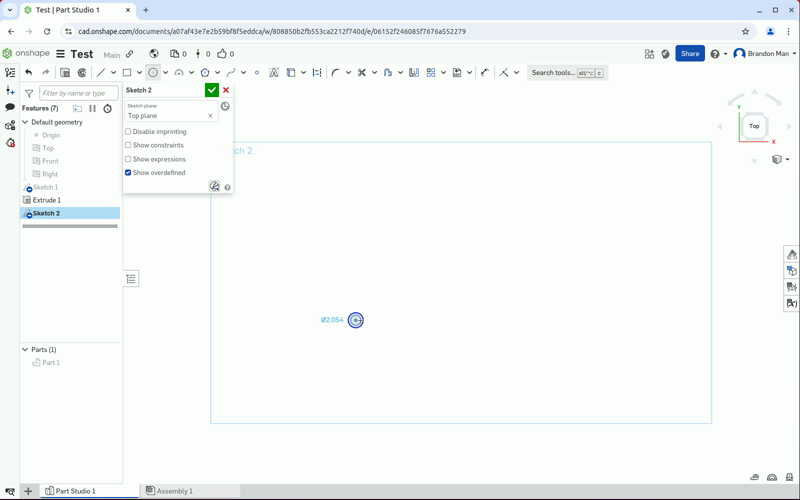
scroll(6)
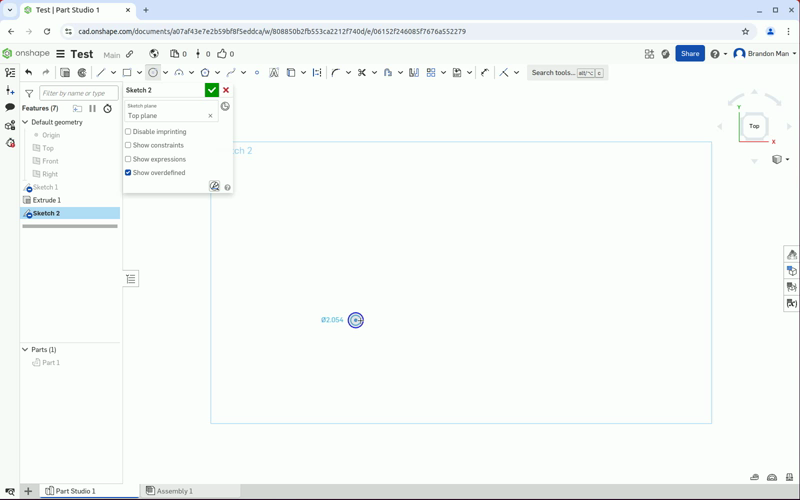
scroll(6)
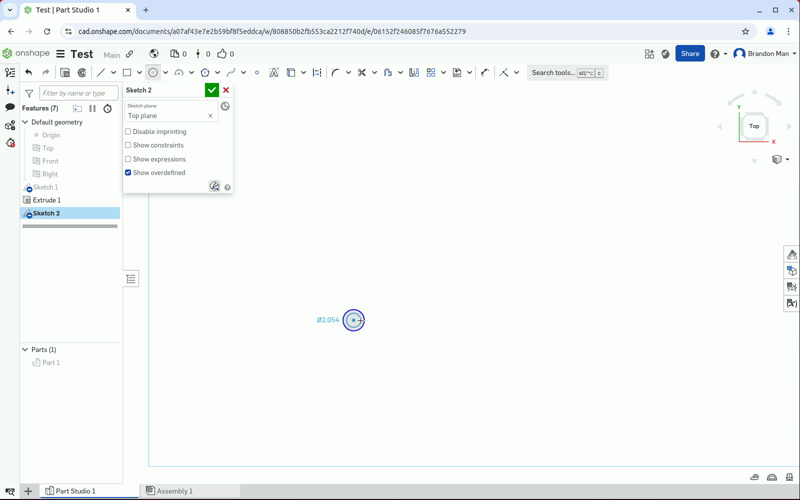
scroll(6)
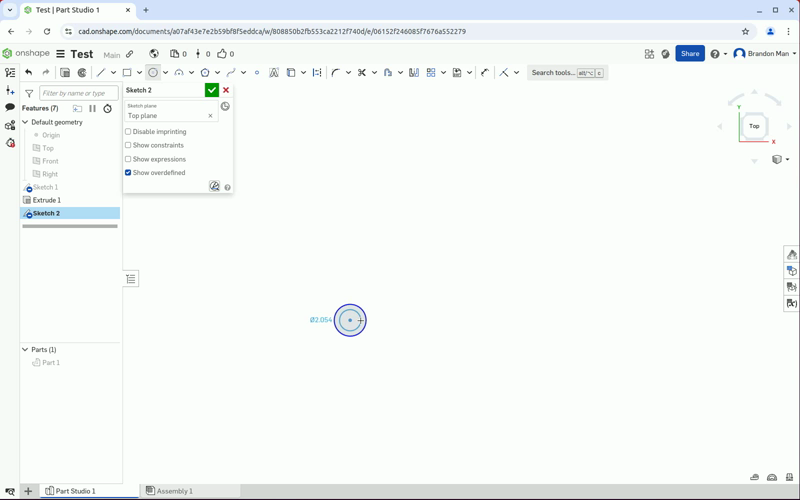
scroll(6)
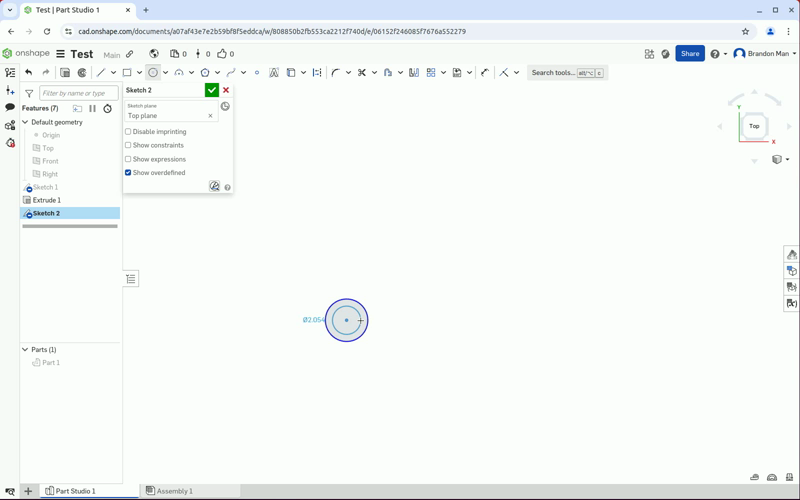
scroll(6)
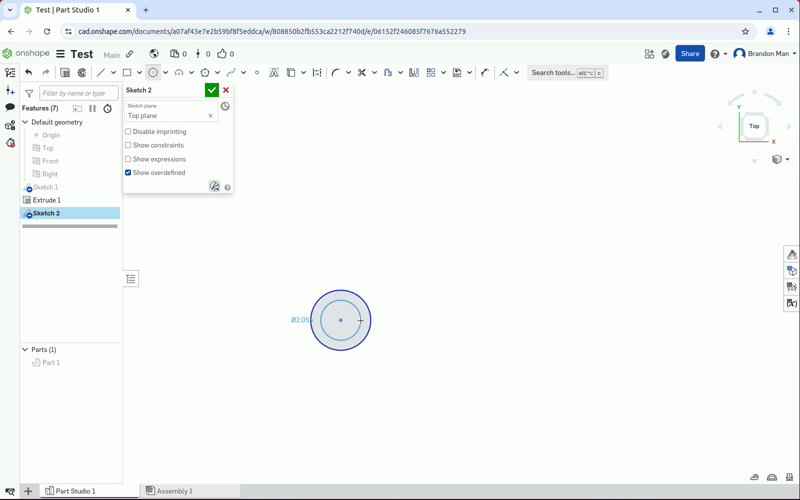
scroll(6)
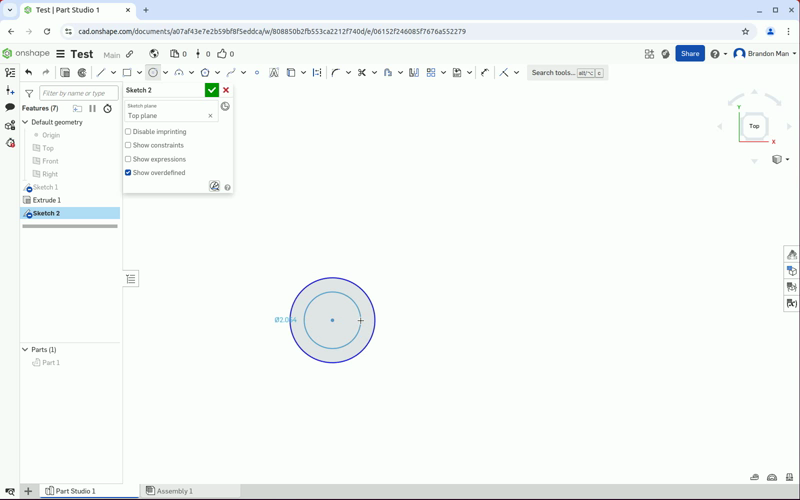
scroll(6)
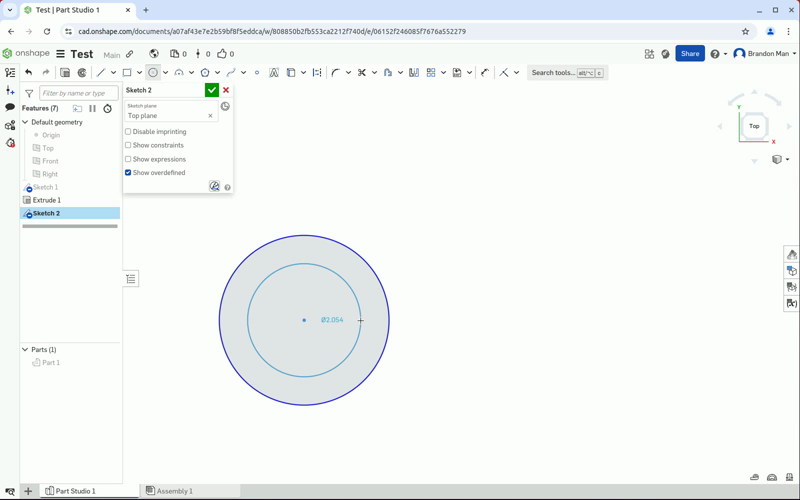
click(360, 320)
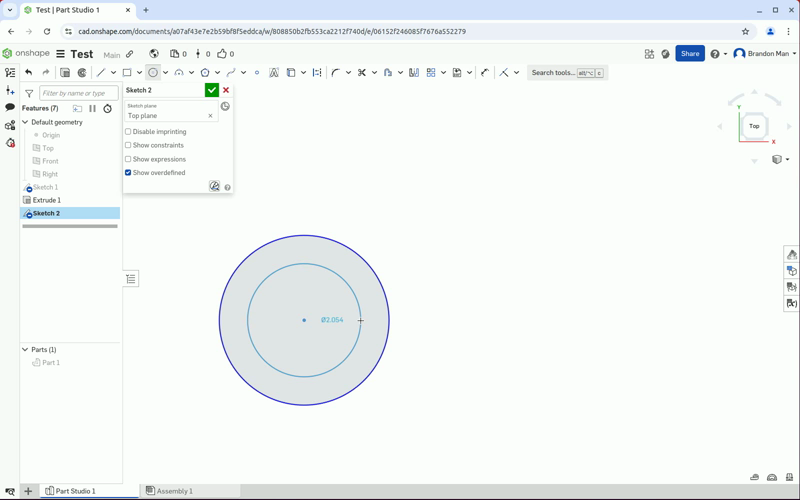
scroll(-6)
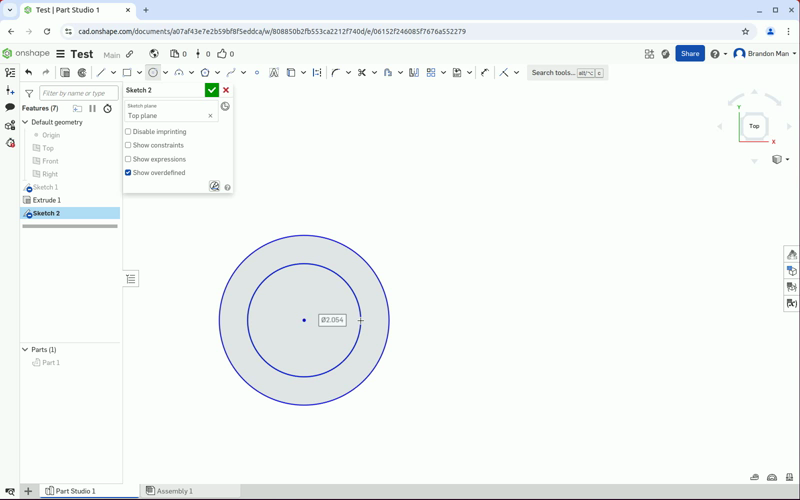
scroll(-6)
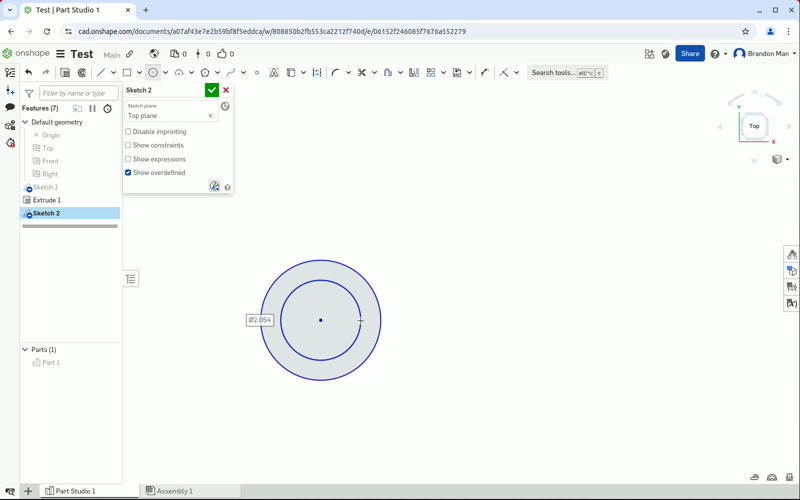
scroll(-6)
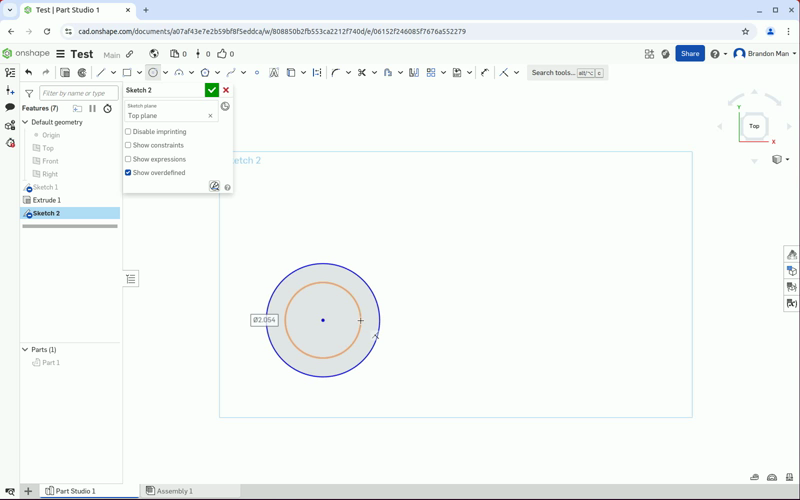
scroll(-6)
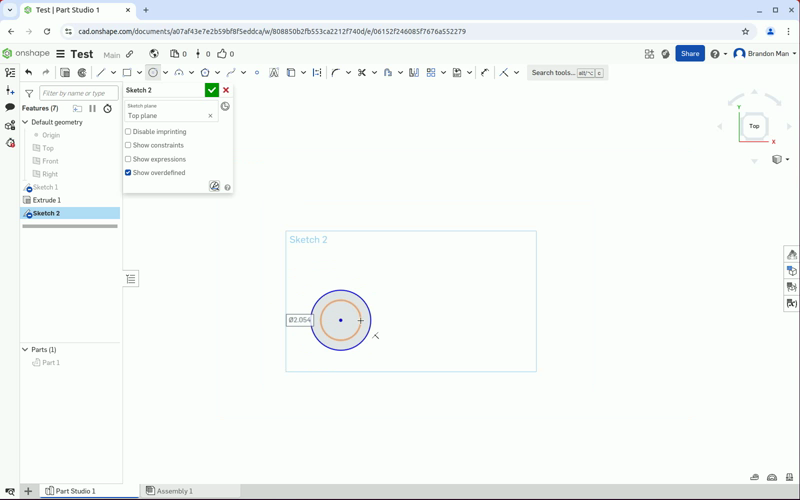
scroll(-6)
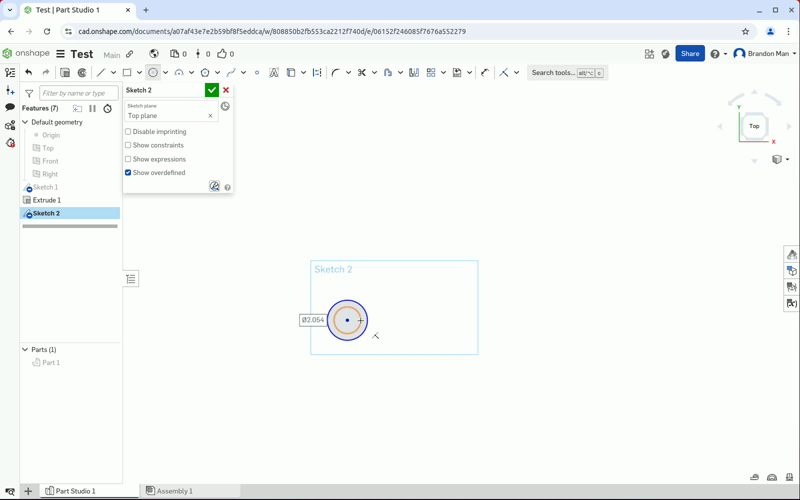
scroll(-6)
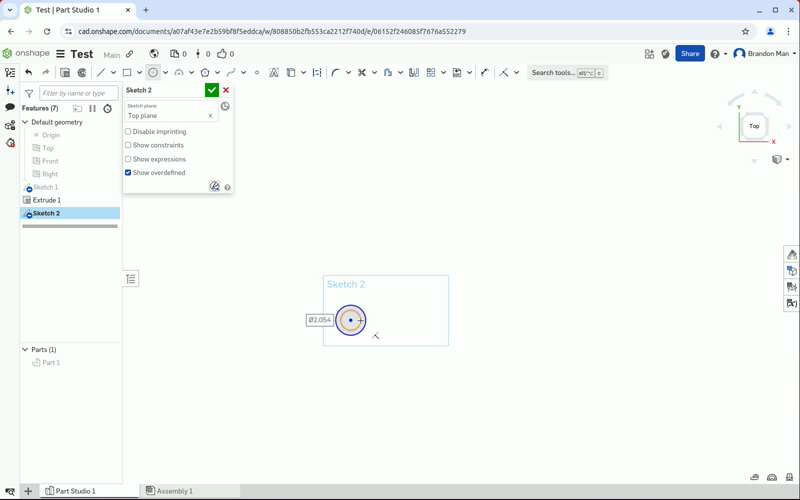
scroll(-6)
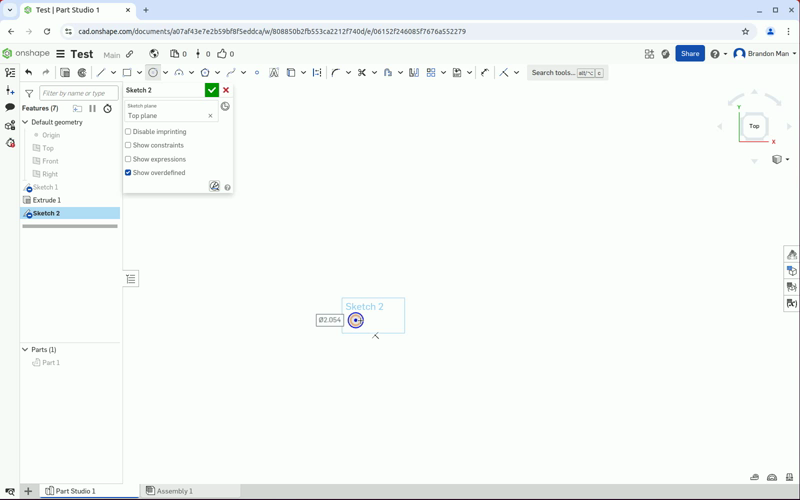
key(esc)
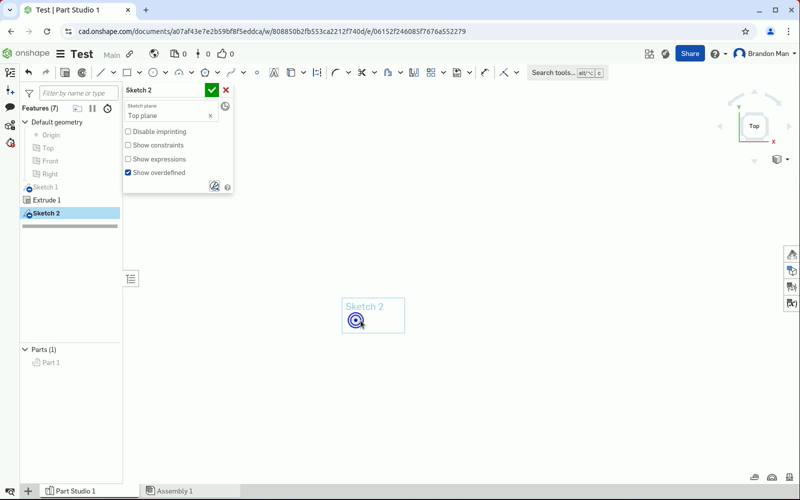
mouse_move(351, 314)
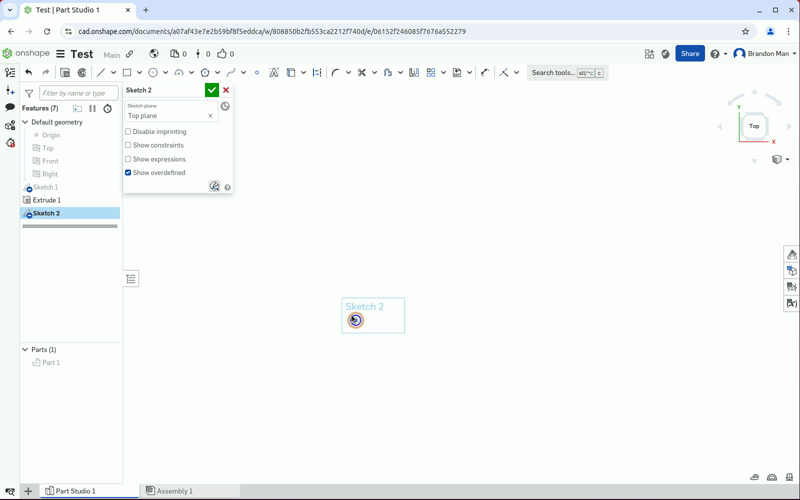
scroll(6)
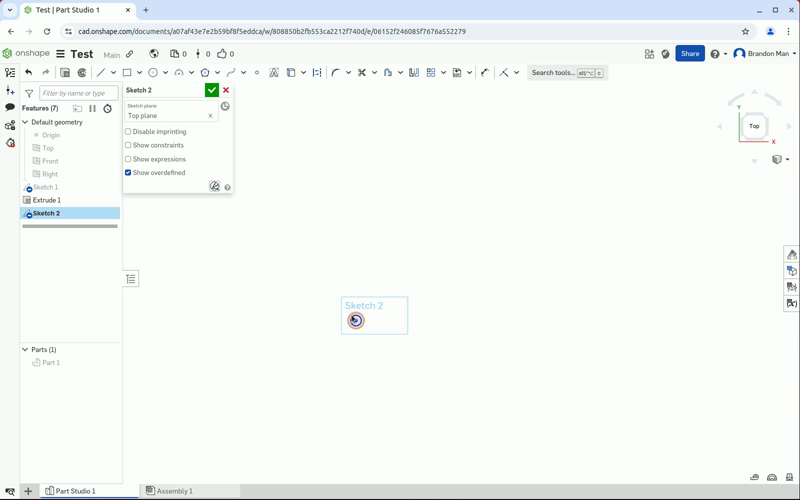
scroll(6)
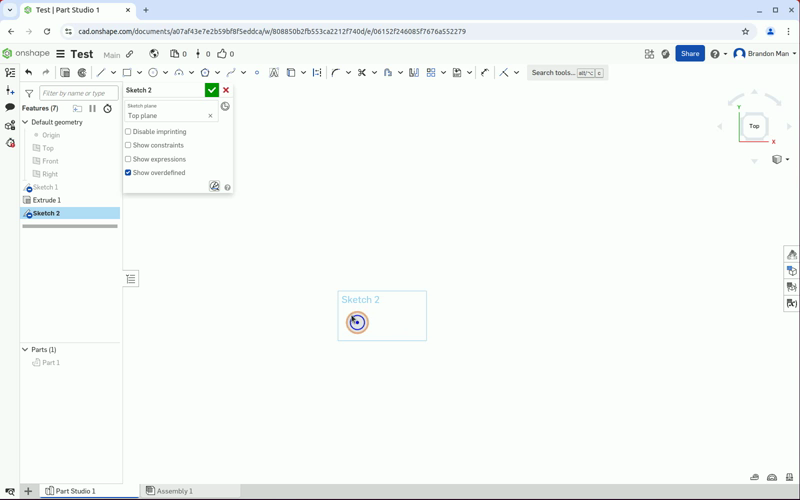
scroll(6)
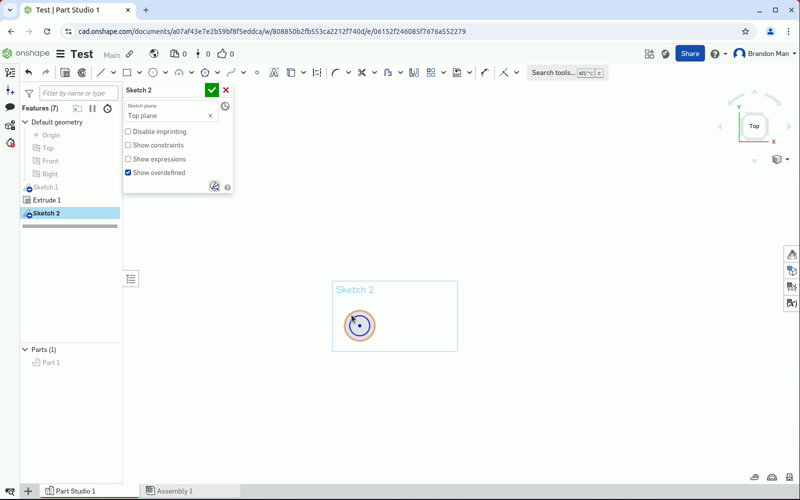
scroll(6)
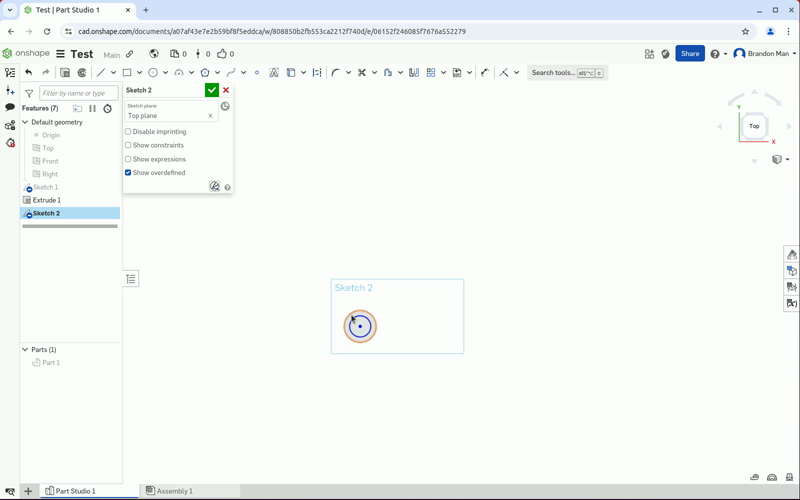
scroll(6)
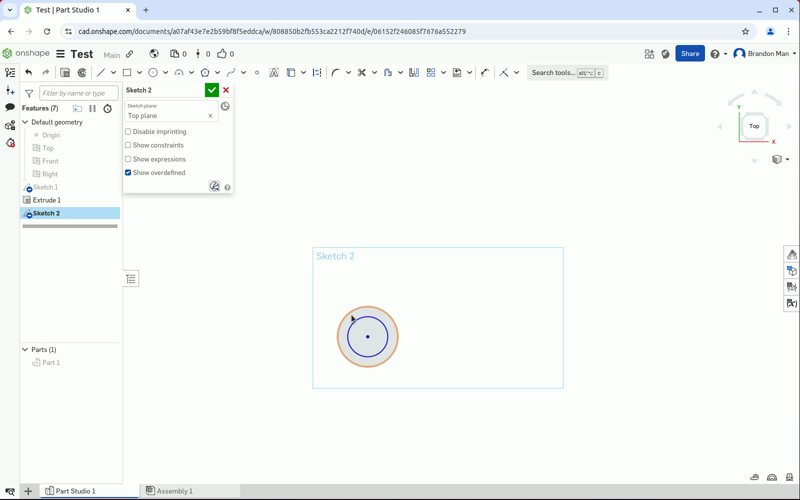
scroll(6)
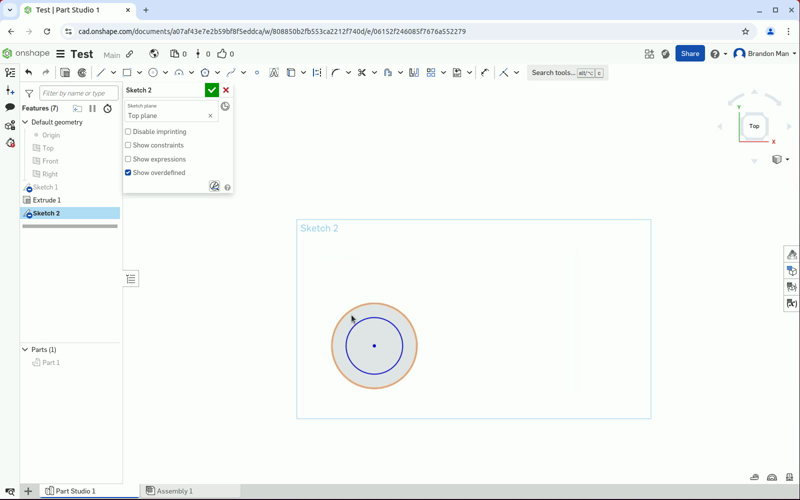
scroll(6)
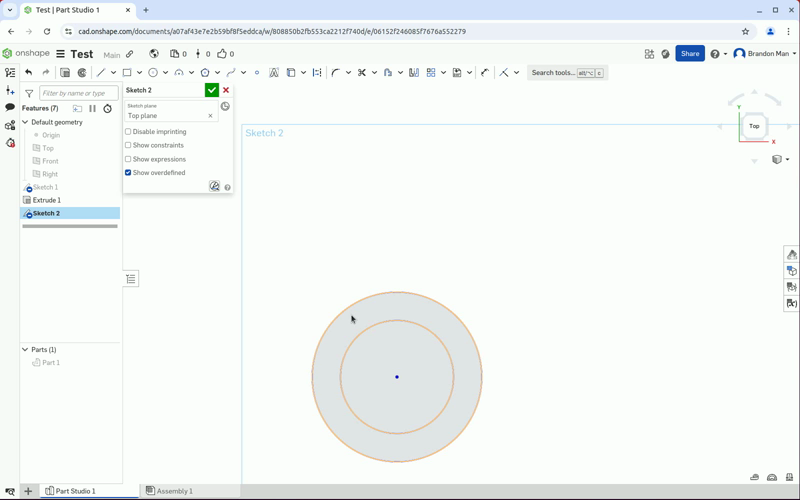
click(351, 314)
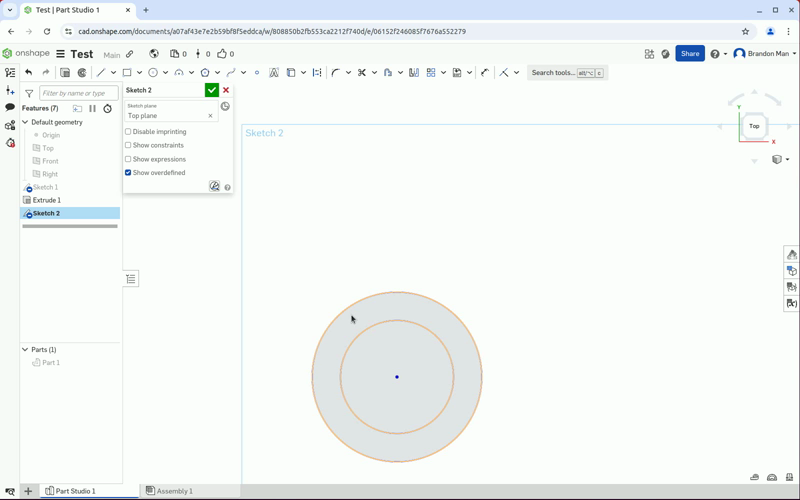
scroll(-6)
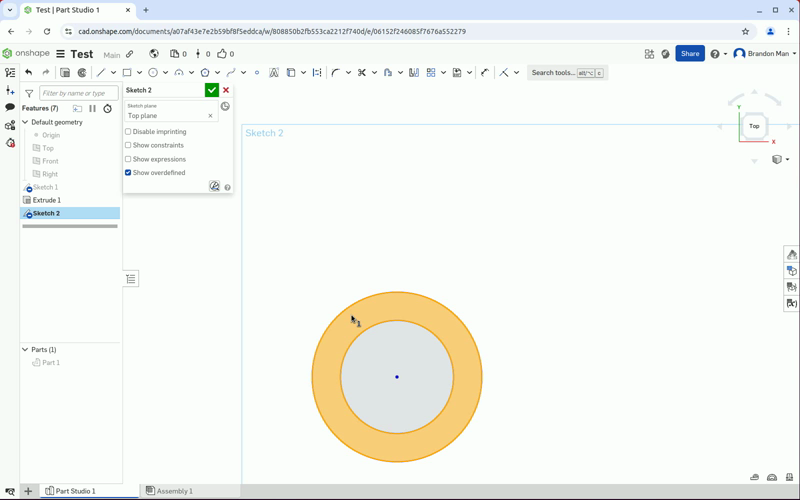
scroll(-6)
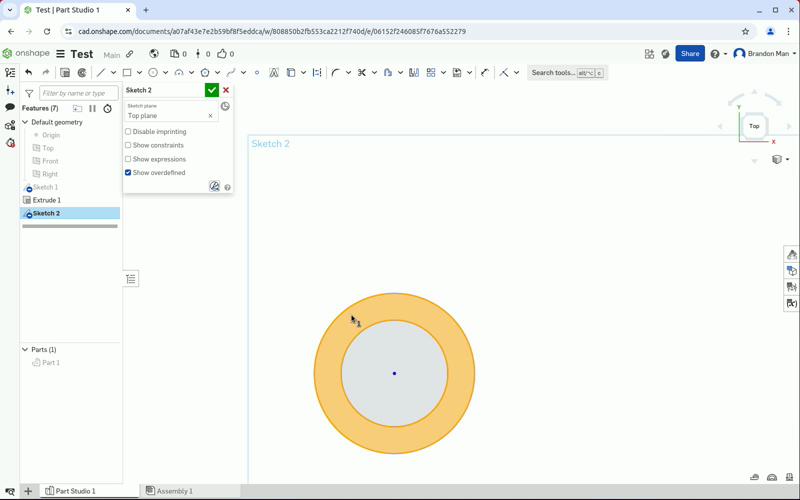
scroll(-6)
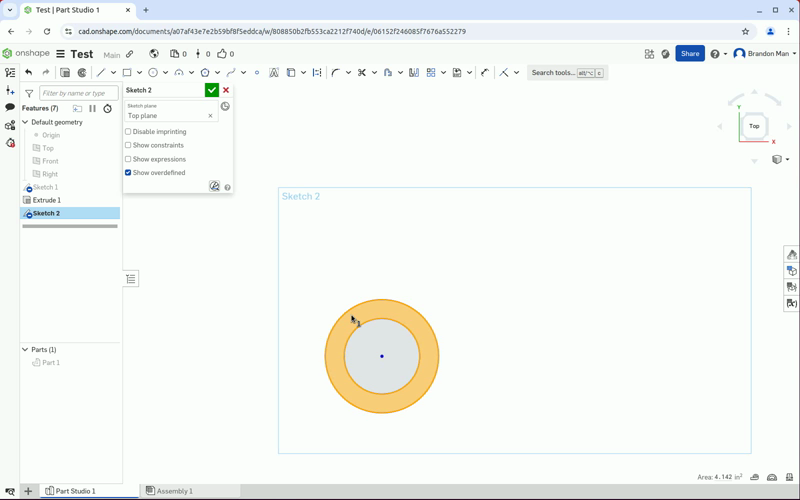
scroll(-6)
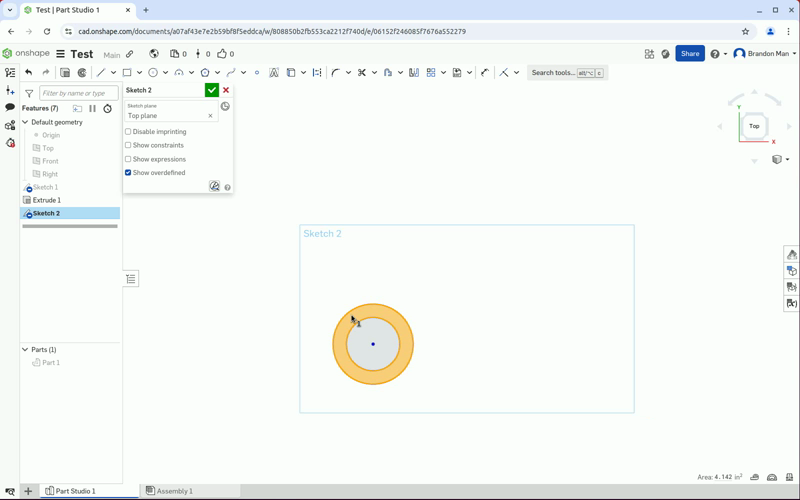
scroll(-6)
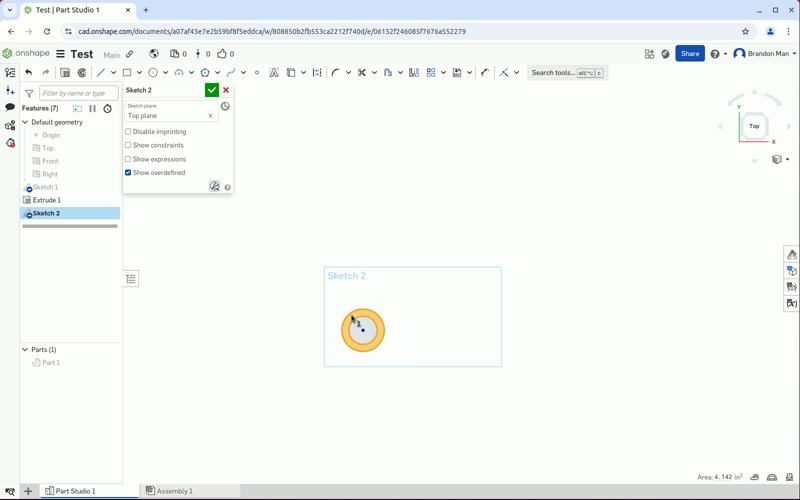
scroll(-6)
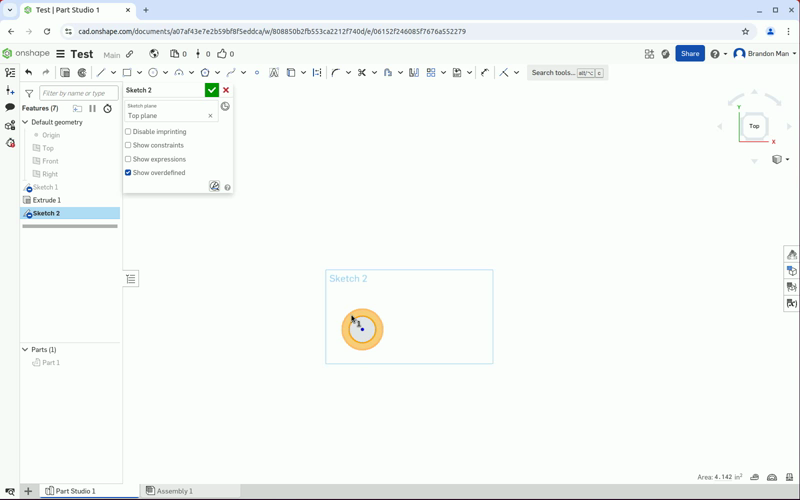
scroll(-6)
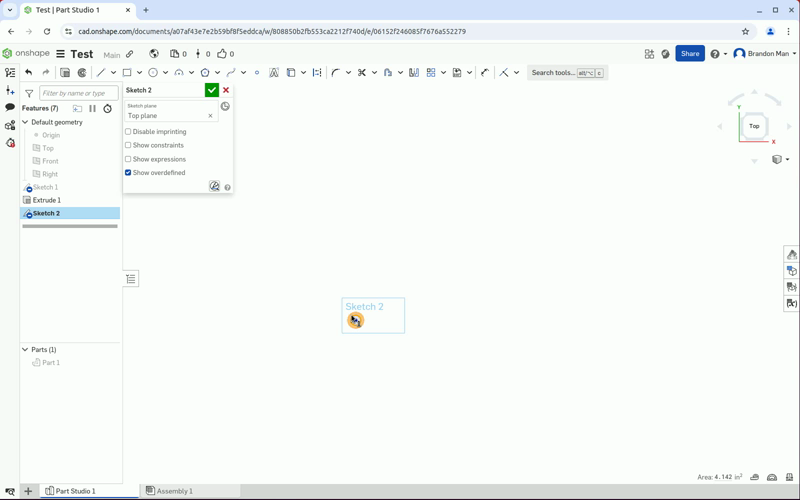
mouse_move(73, 352)
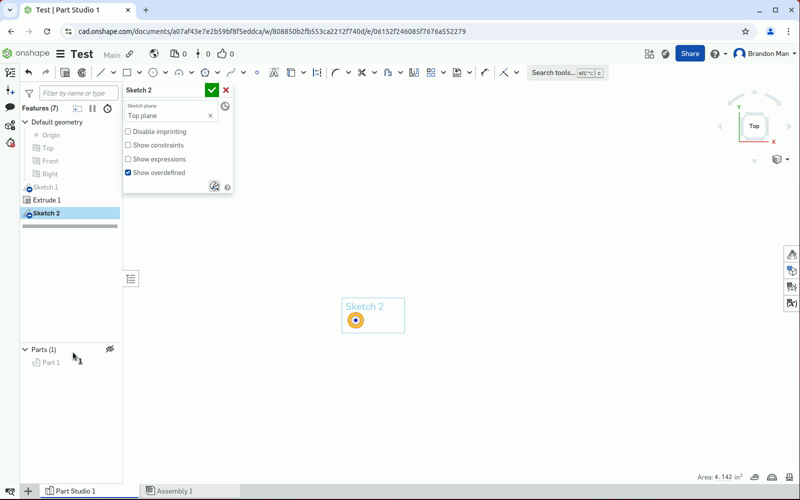
key(shift+y)
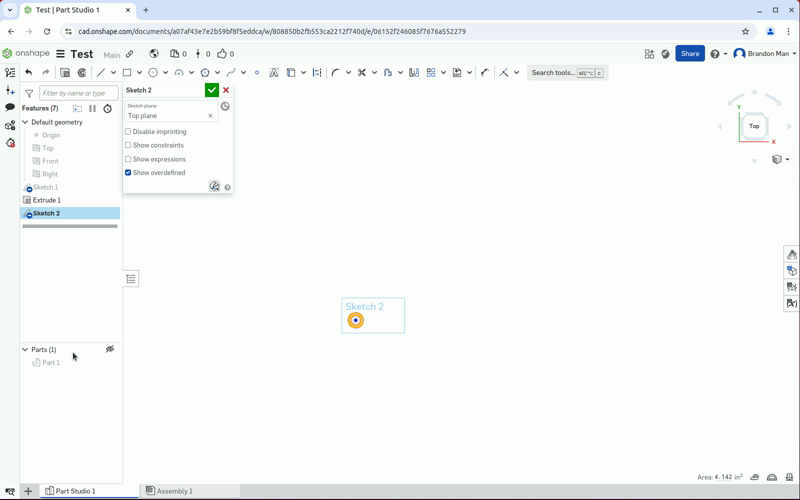
key(shift+e)
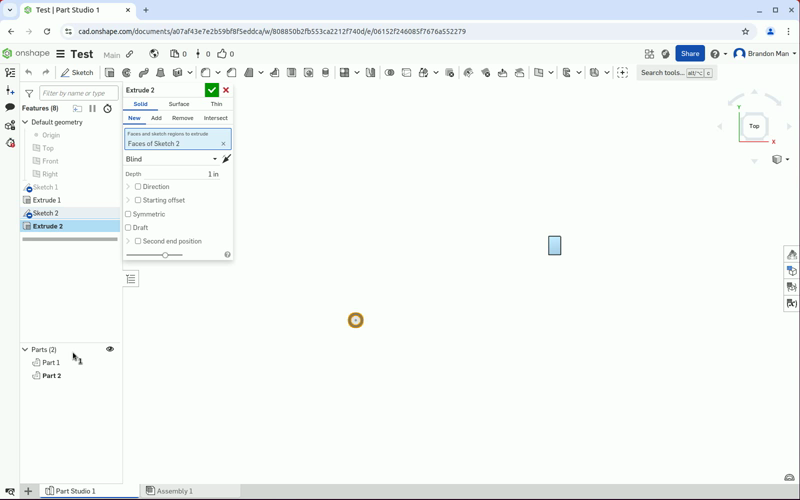
mouse_move(143, 106)
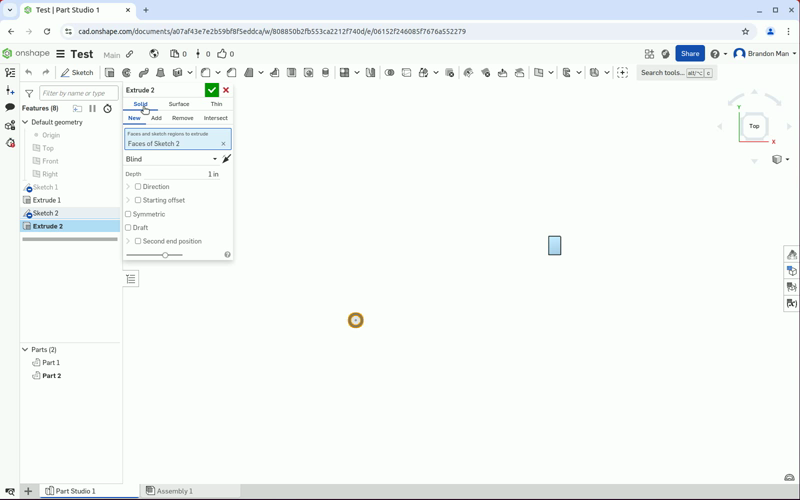
click(143, 106)
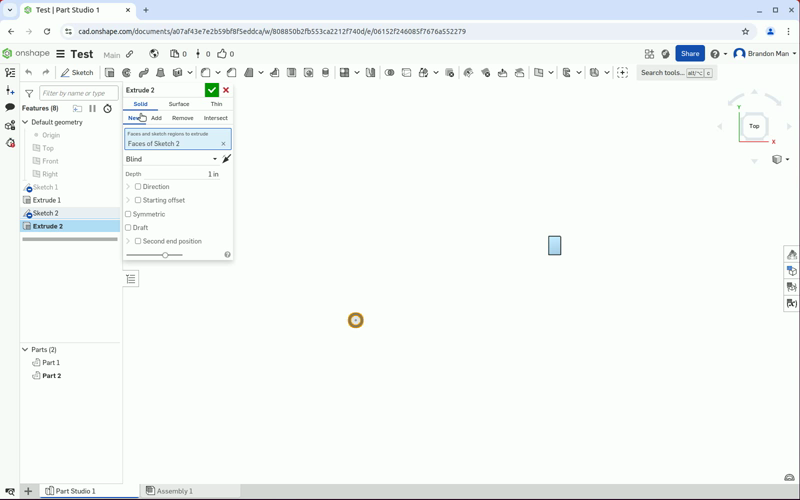
mouse_move(137, 120)
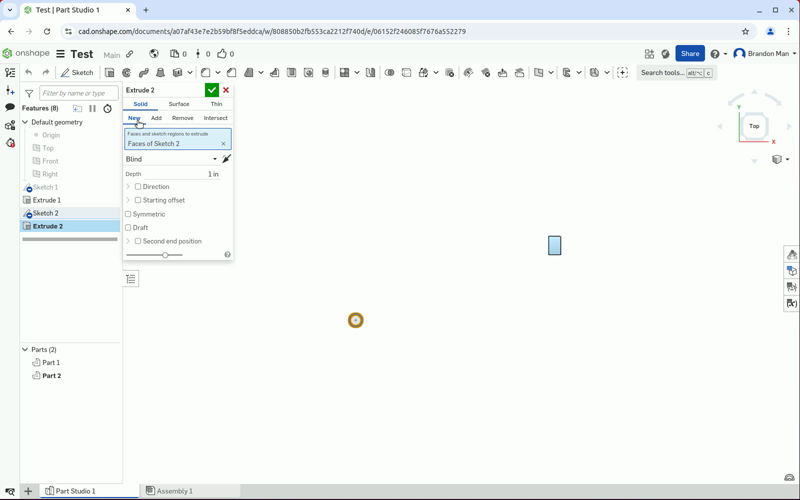
click(137, 120)
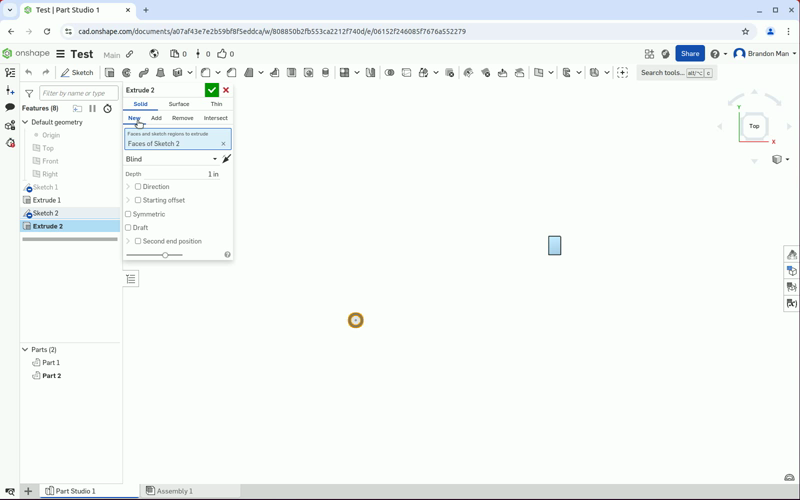
key(tab, 4)
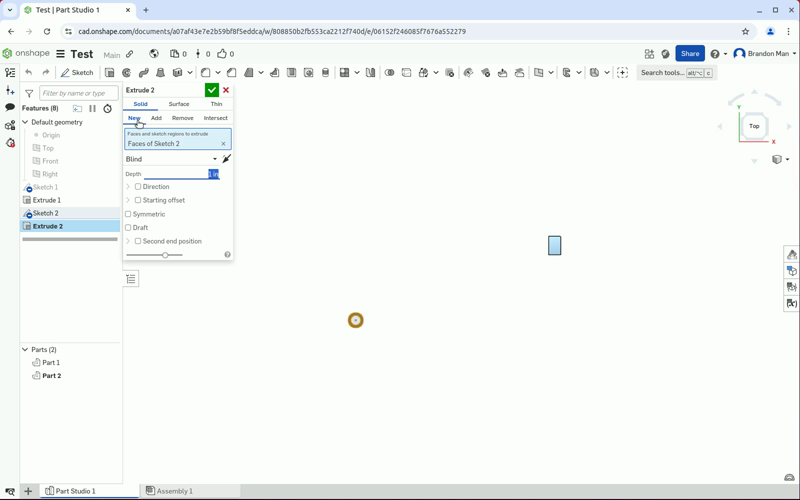
text(4.574)
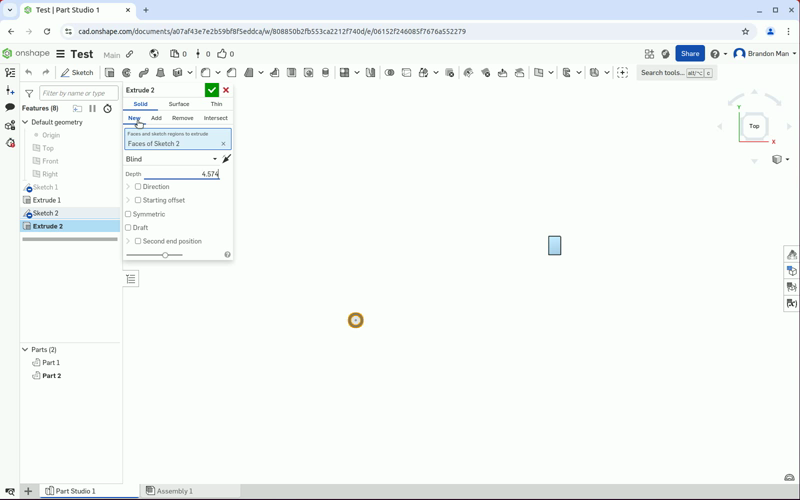
key(enter)
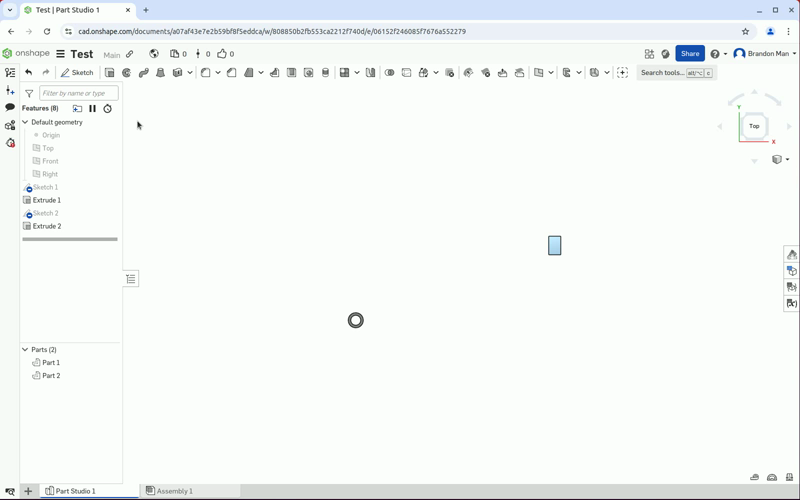
key(shift+h)
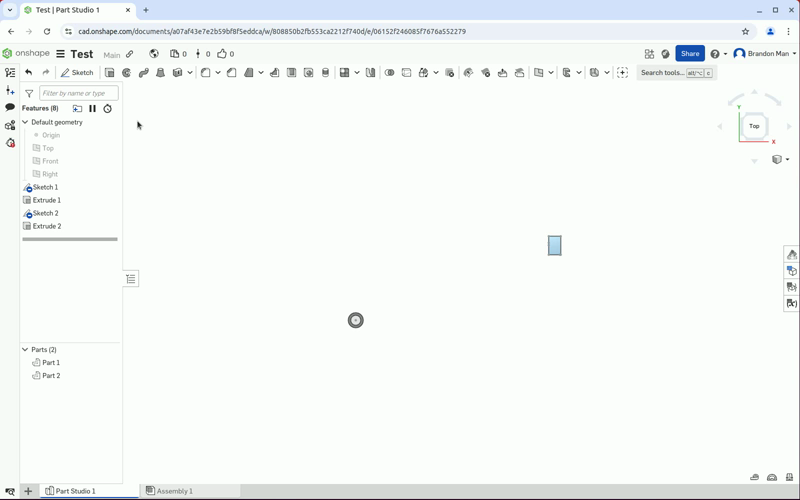
key(shift+h)
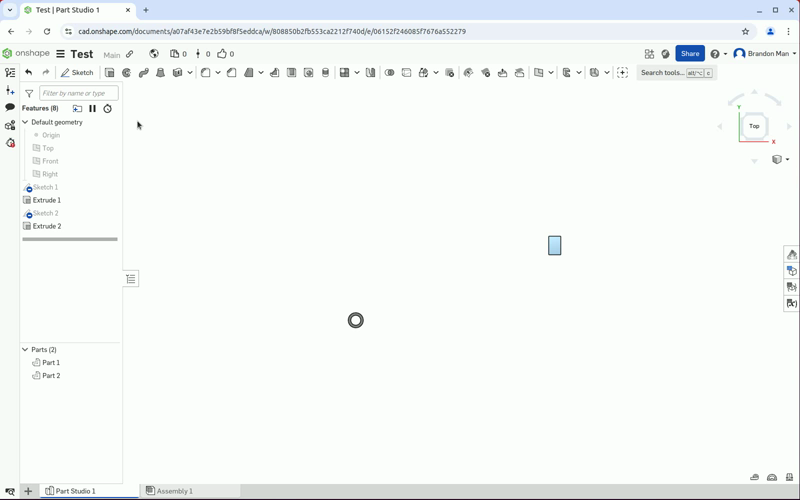
mouse_move(73, 189)
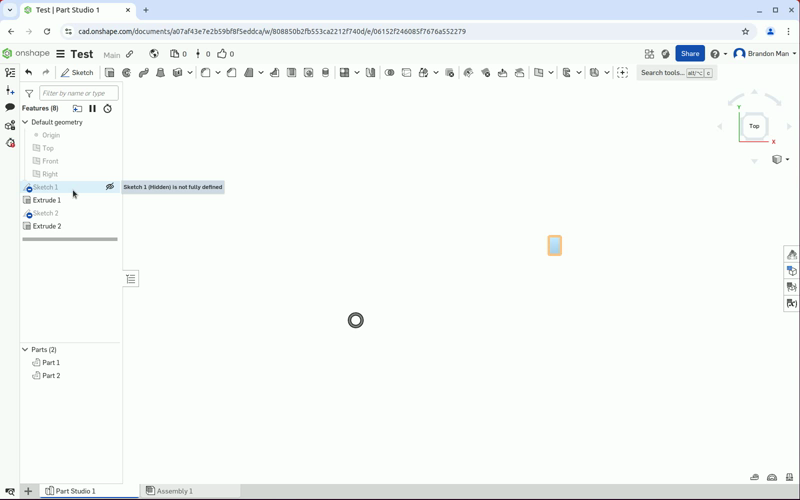
click(73, 189)
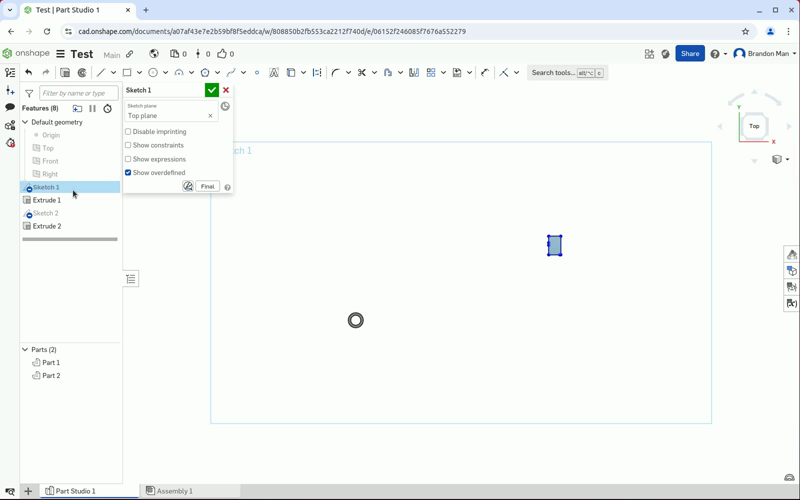
mouse_move(229, 92)
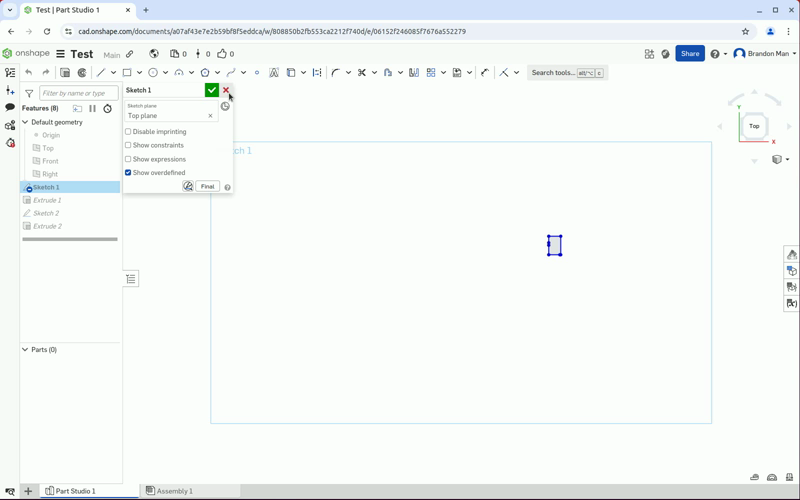
click(229, 92)
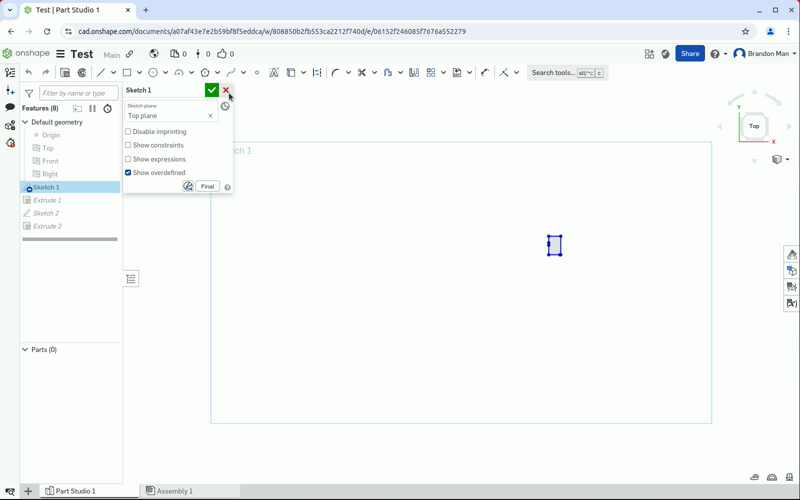
key(shift+s)
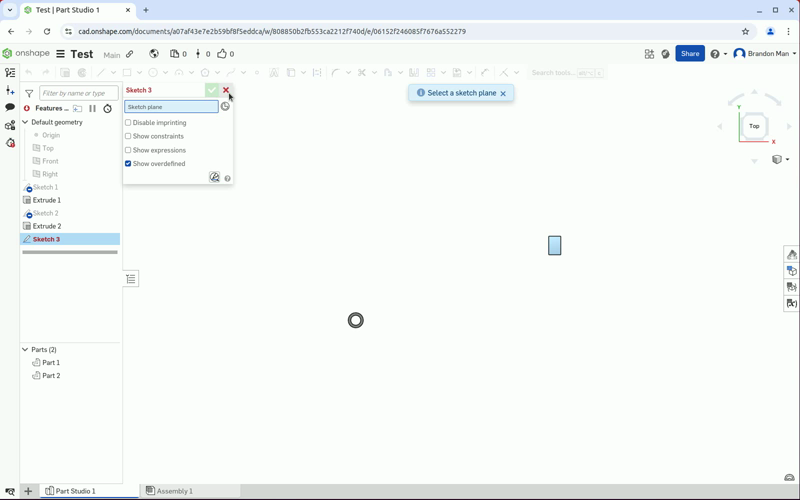
mouse_move(73, 150)
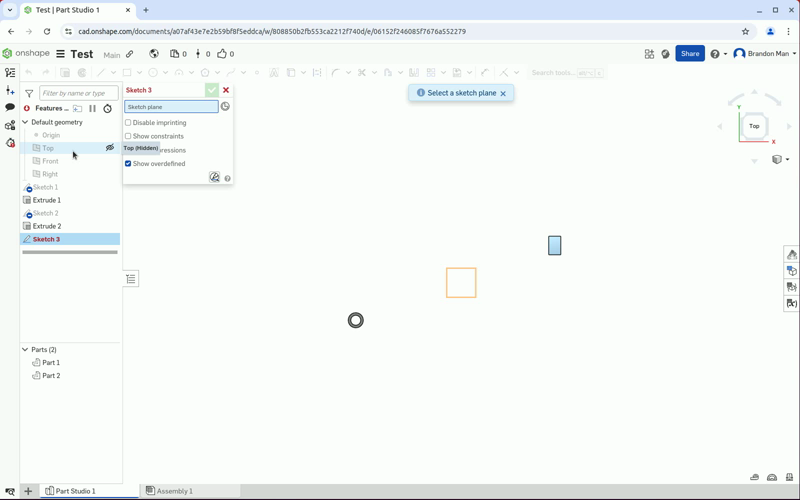
click(73, 150)
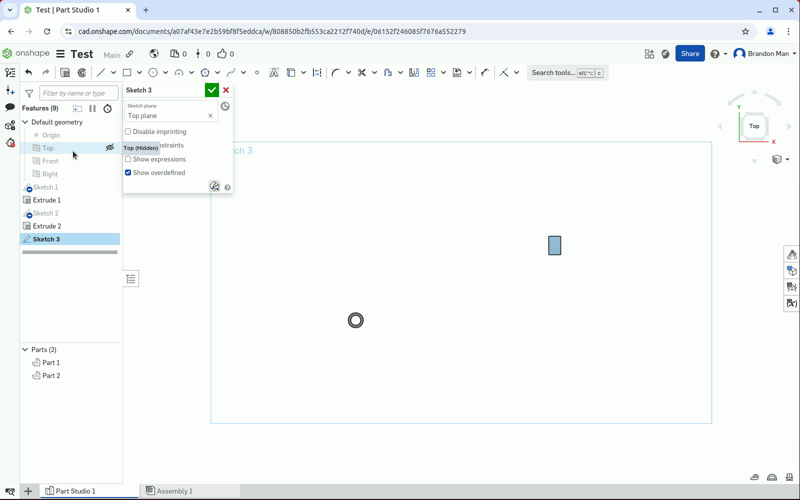
mouse_move(73, 352)
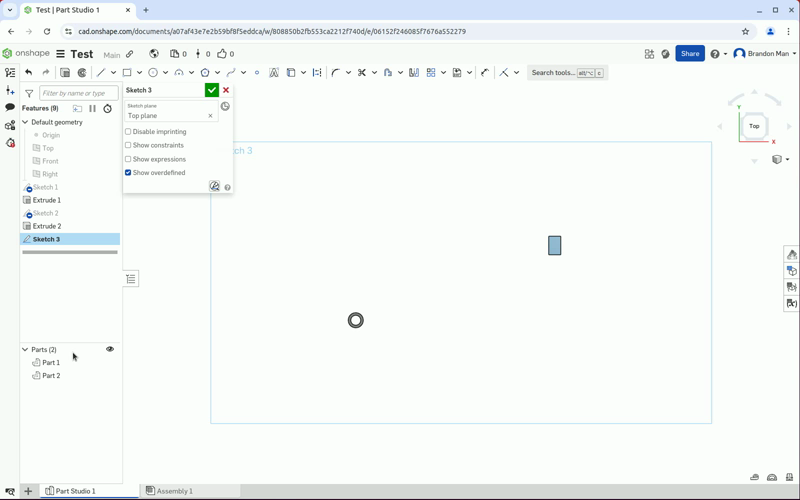
key(y)
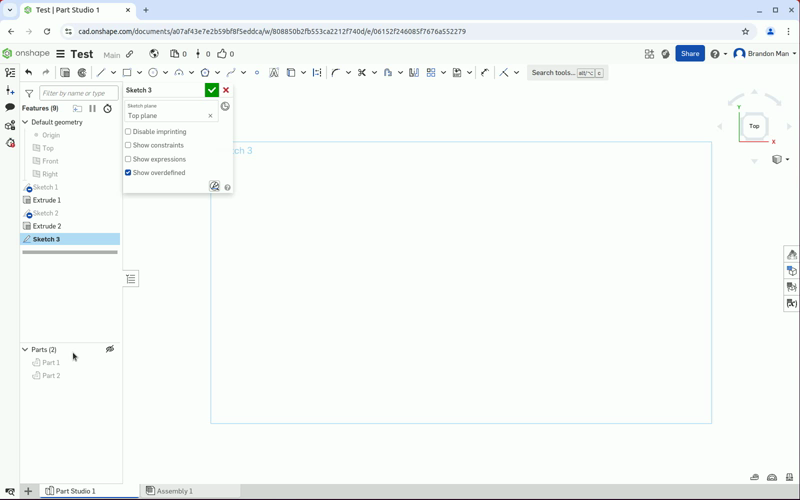
key(l)
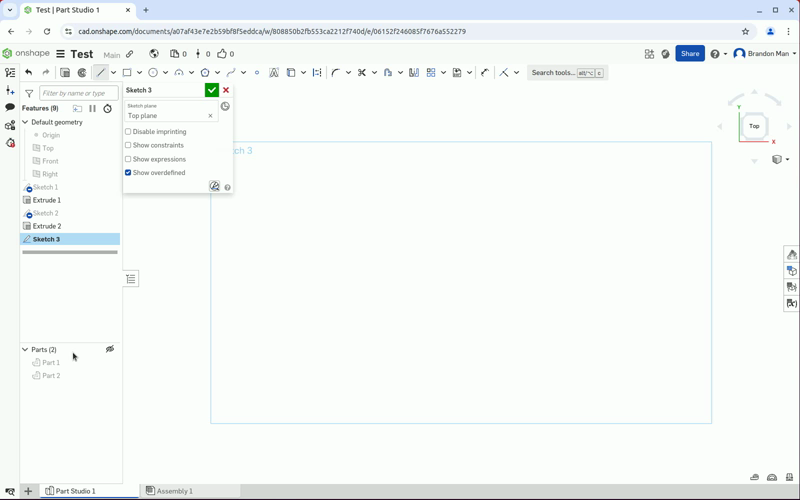
key_down(shift)
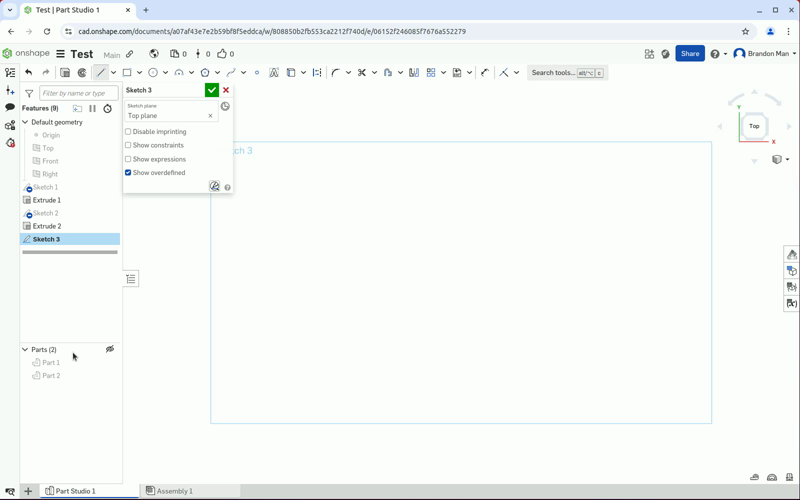
mouse_move(474, 290)
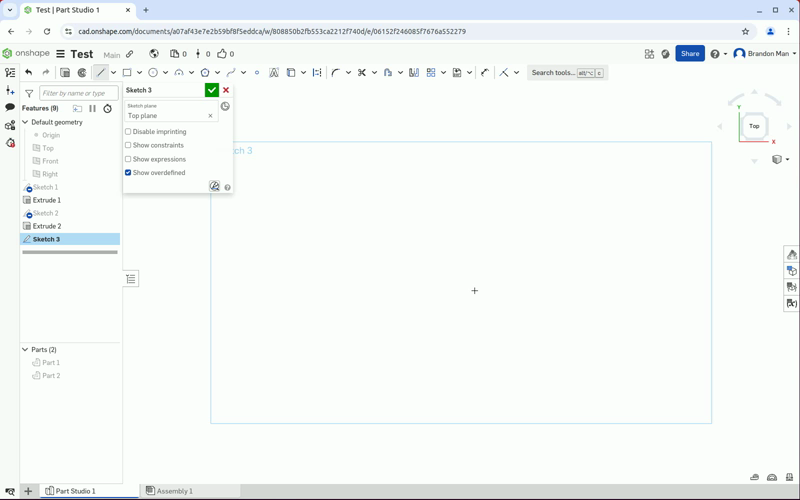
click(474, 290)
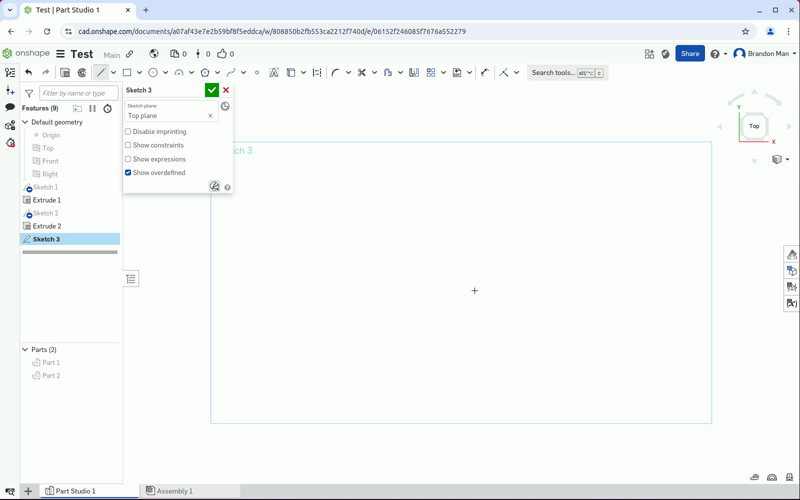
key_up(shift)
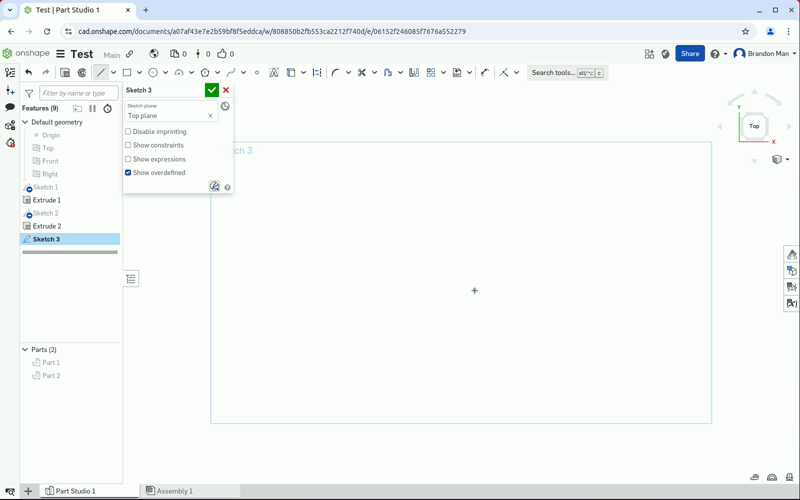
key_down(shift)
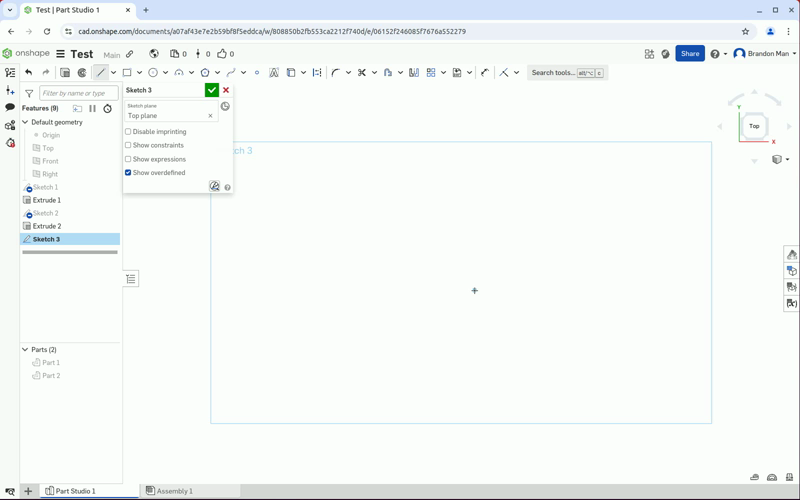
mouse_move(504, 290)
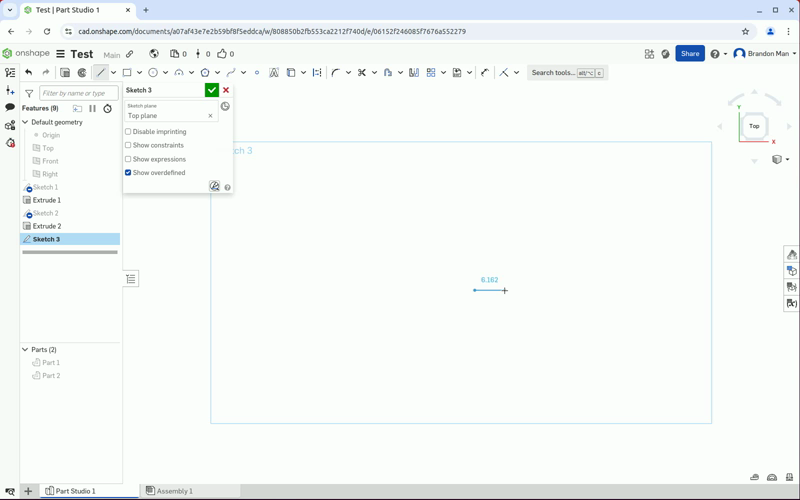
mouse_move(494, 296)
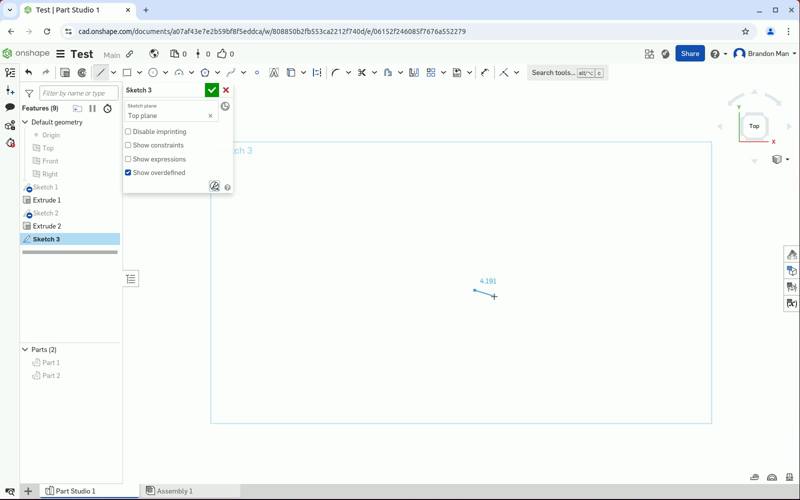
click(494, 296)
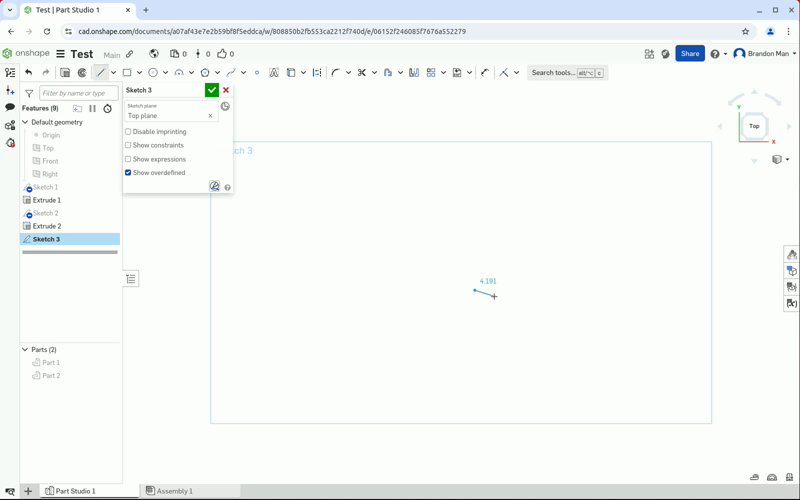
key_up(shift)
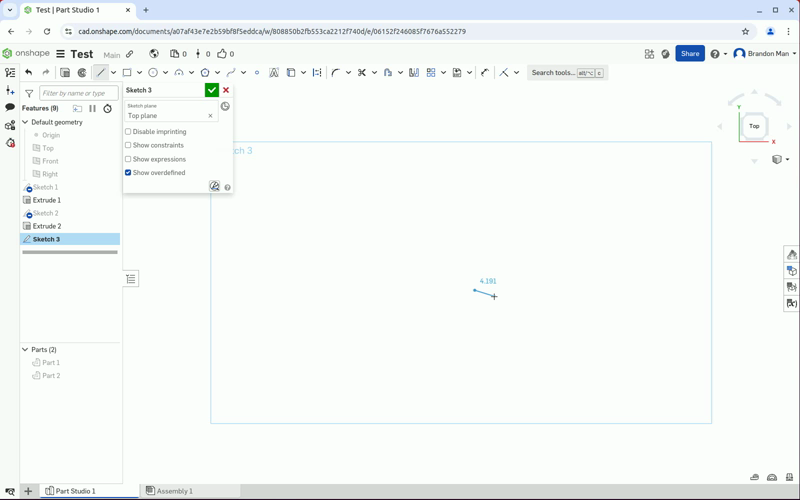
key(esc)
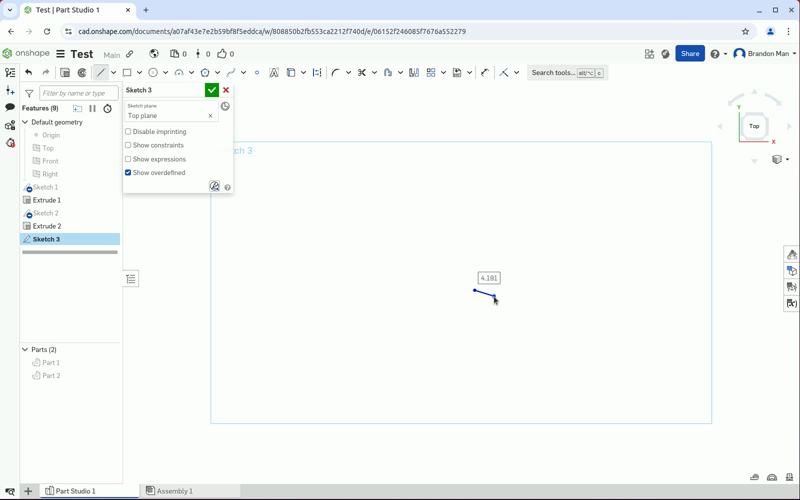
key(a)
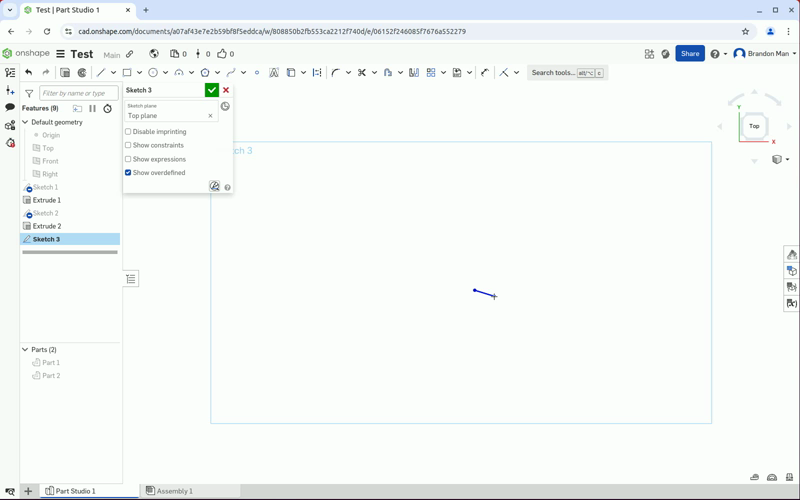
mouse_move(494, 296)
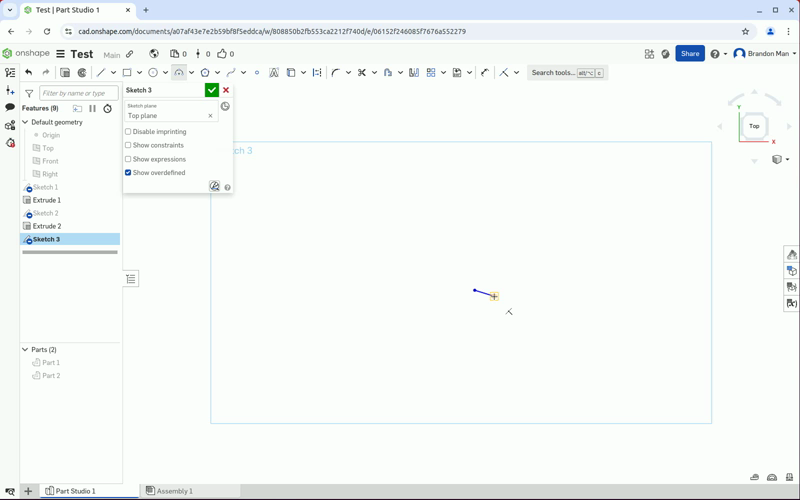
click(494, 296)
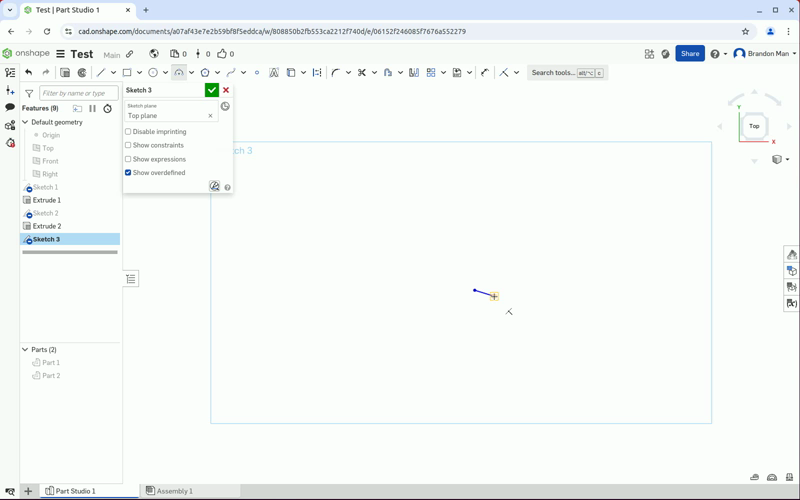
key_down(shift)
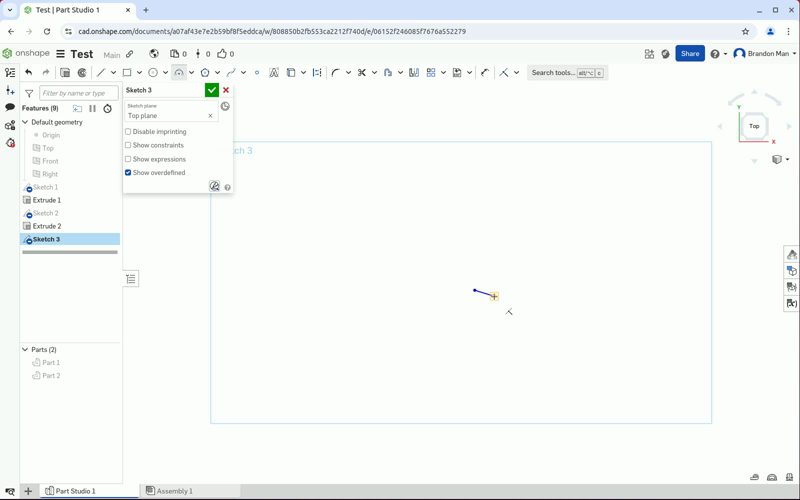
mouse_move(559, 255)
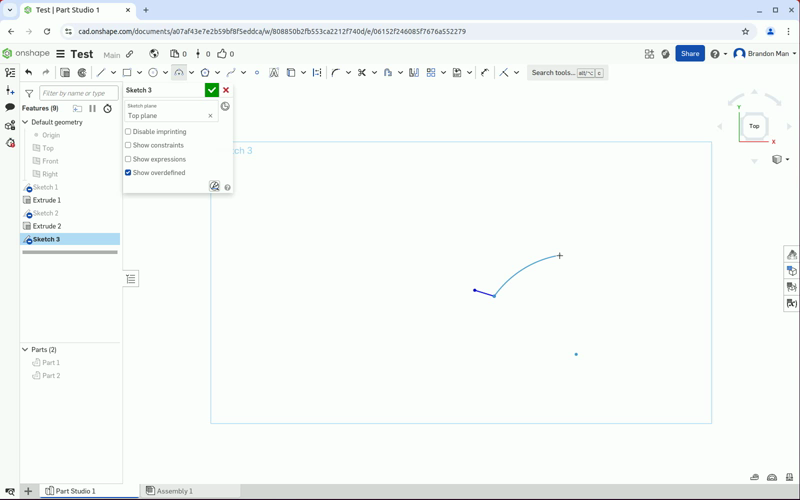
click(559, 255)
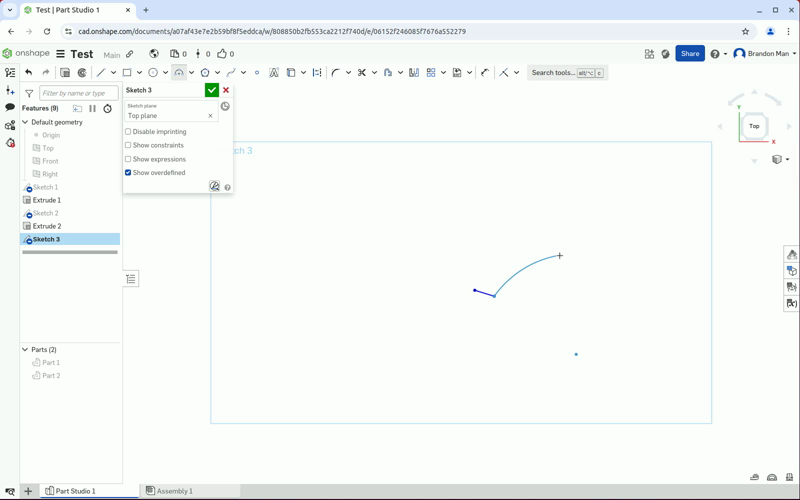
mouse_move(528, 277)
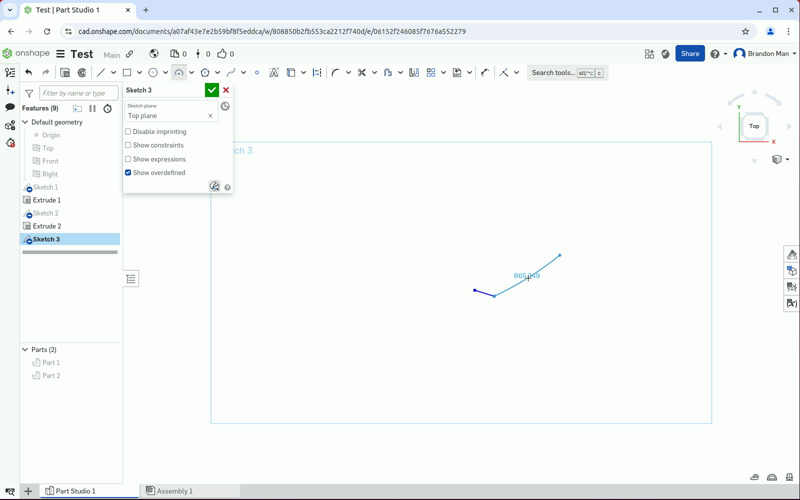
click(528, 277)
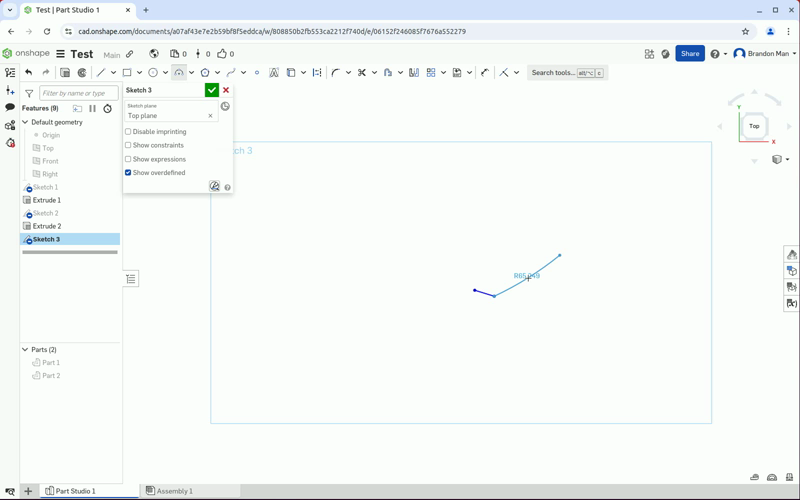
key_up(shift)
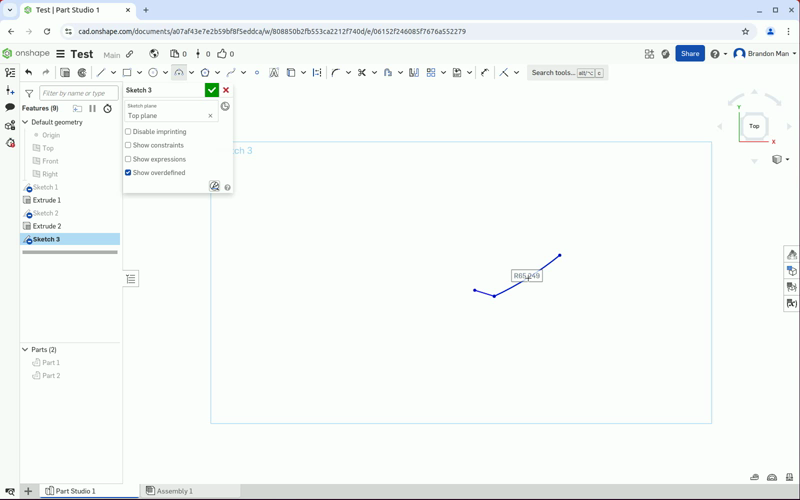
key(esc)
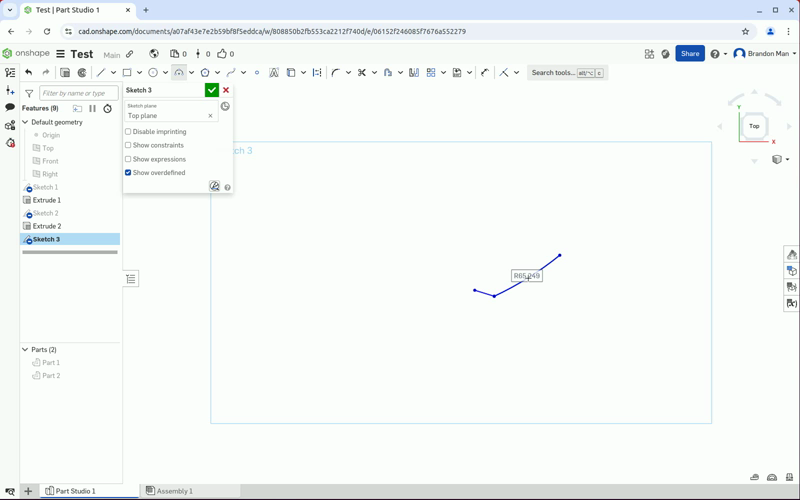
key(l)
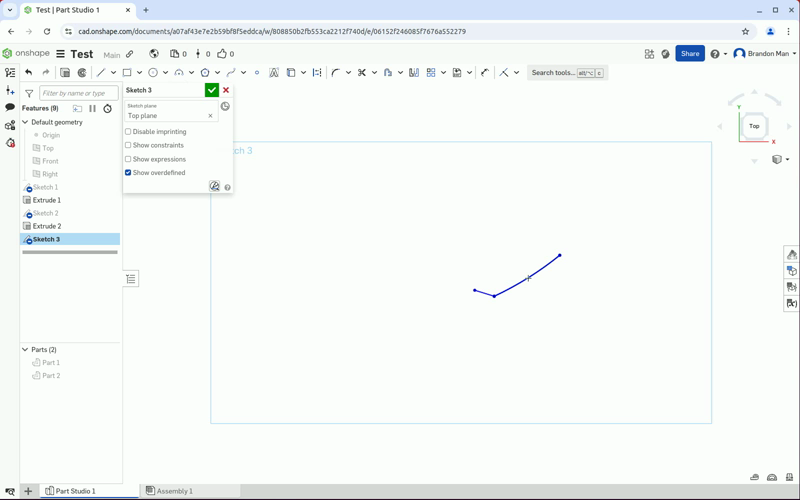
mouse_move(559, 255)
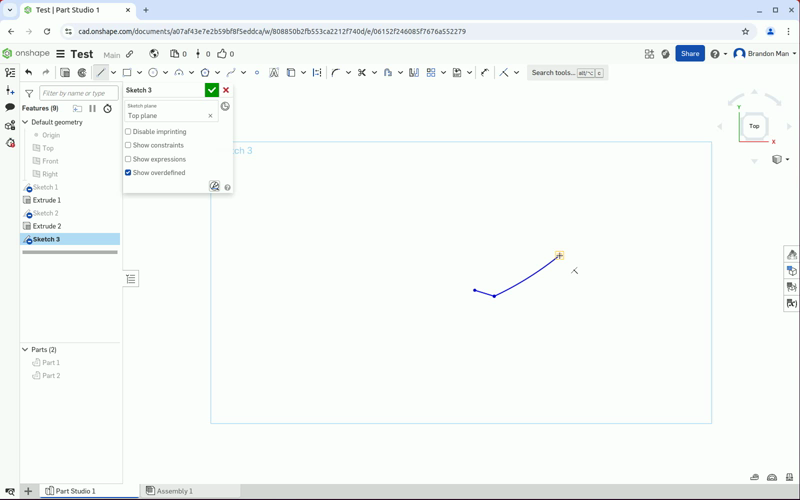
click(559, 255)
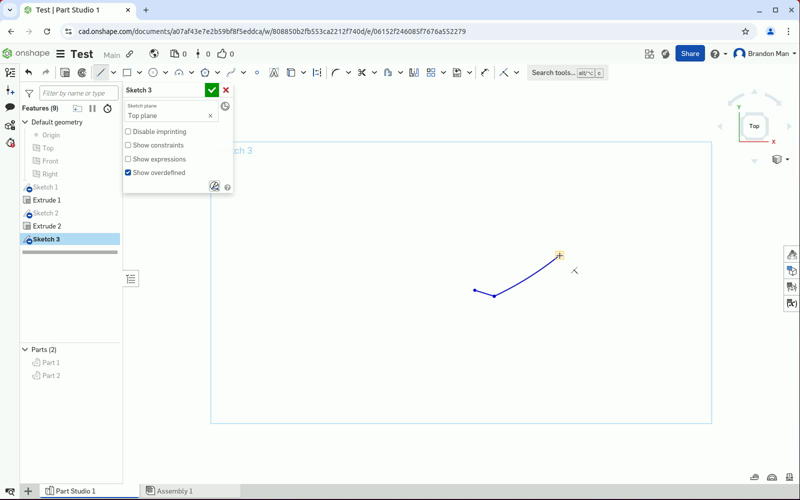
key_down(shift)
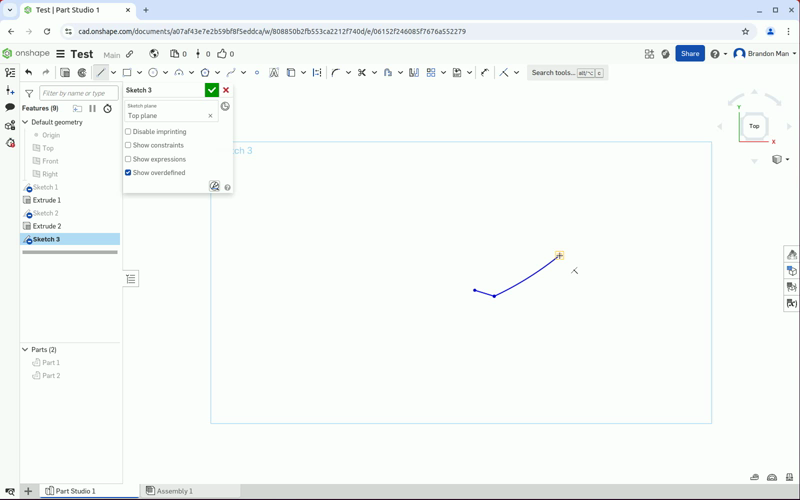
mouse_move(589, 255)
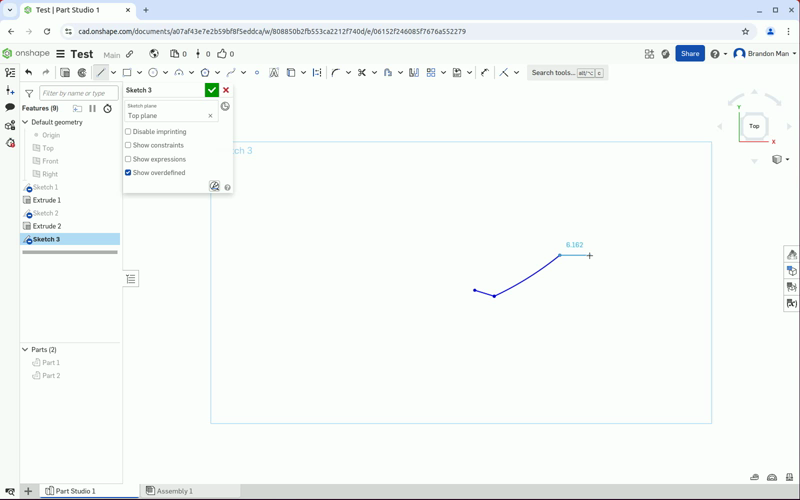
mouse_move(549, 255)
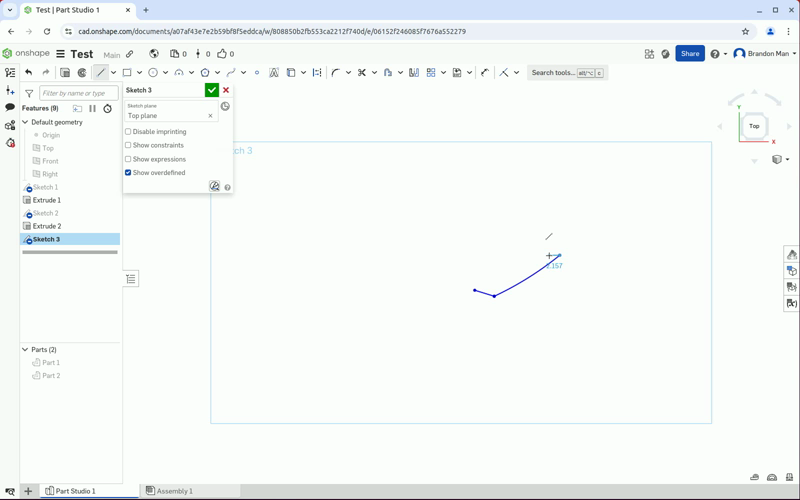
click(549, 255)
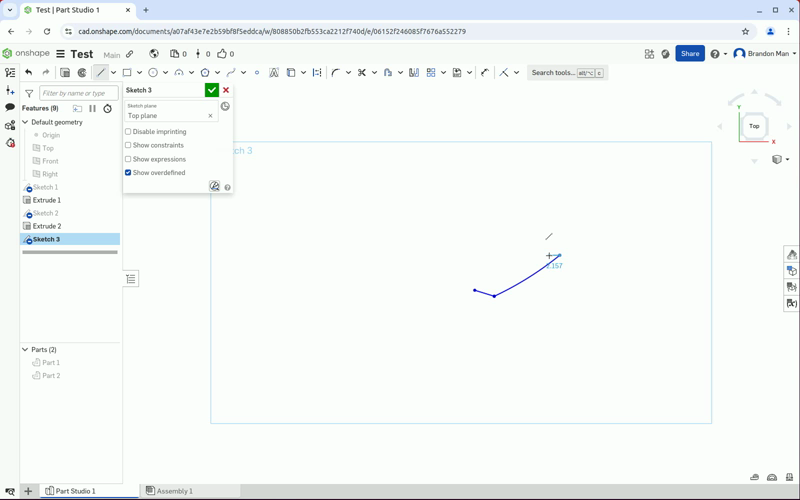
key_up(shift)
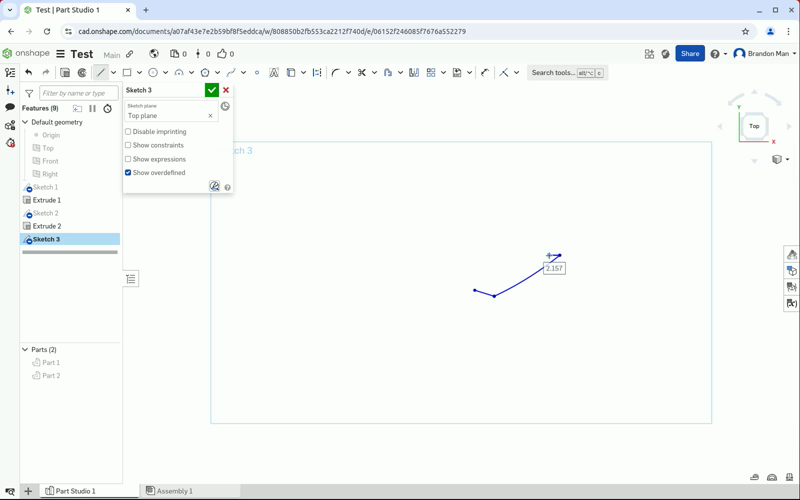
key_down(shift)
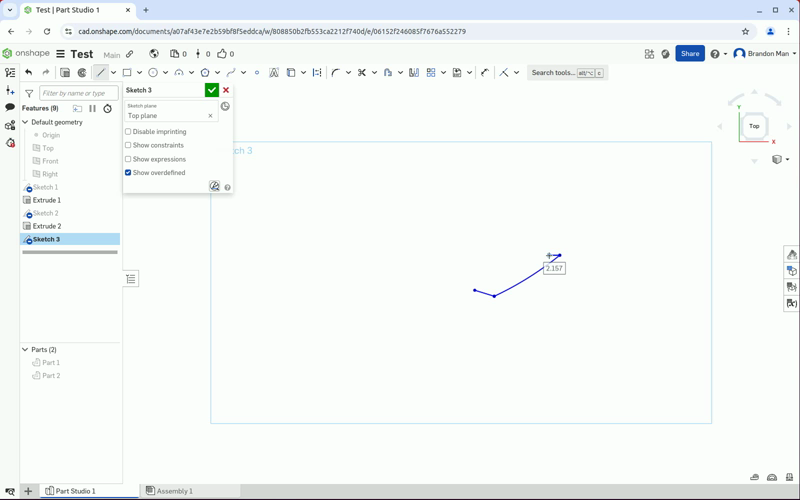
mouse_move(579, 255)
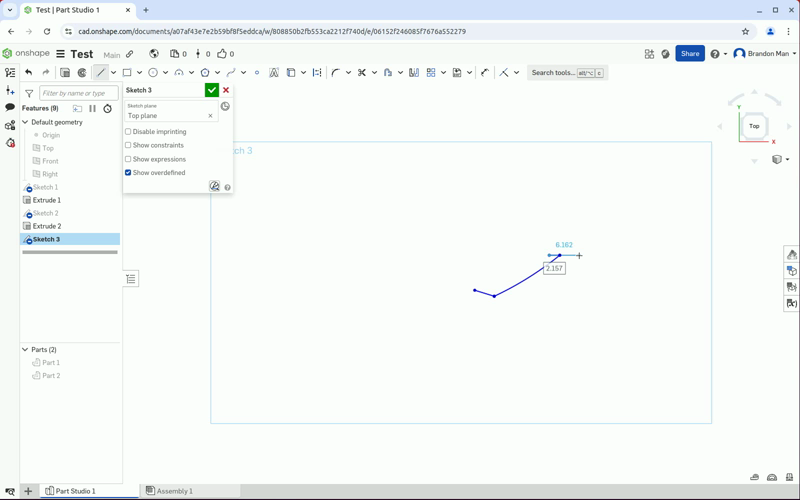
mouse_move(549, 245)
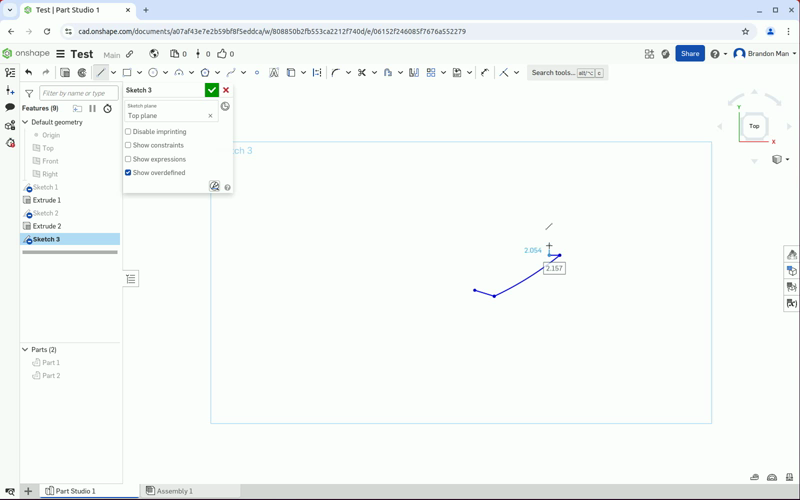
click(549, 245)
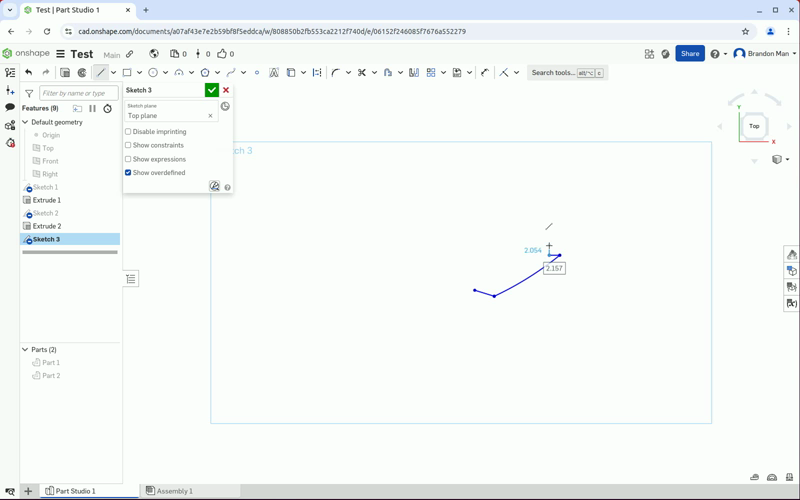
key_up(shift)
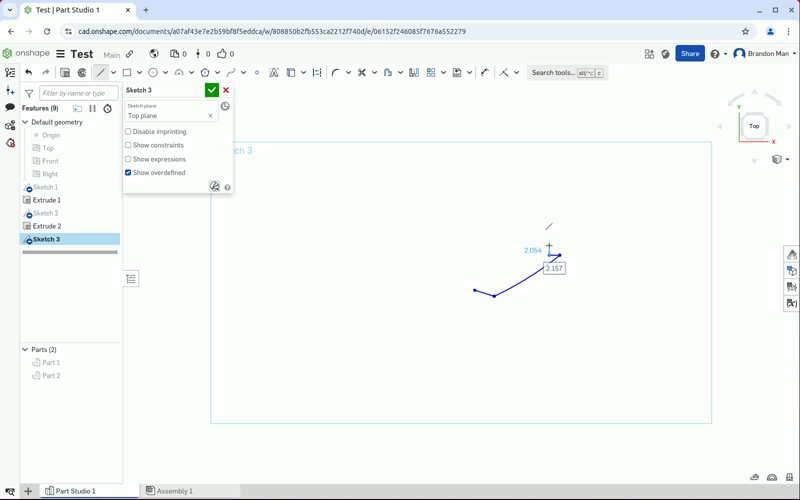
key(esc)
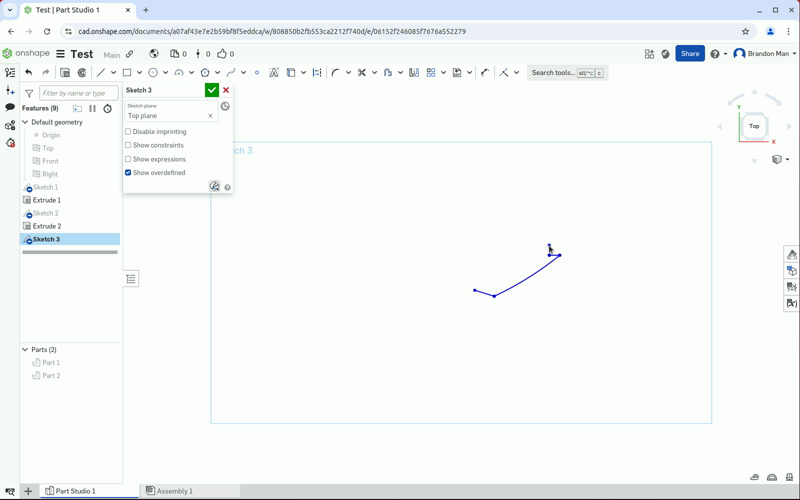
key(a)
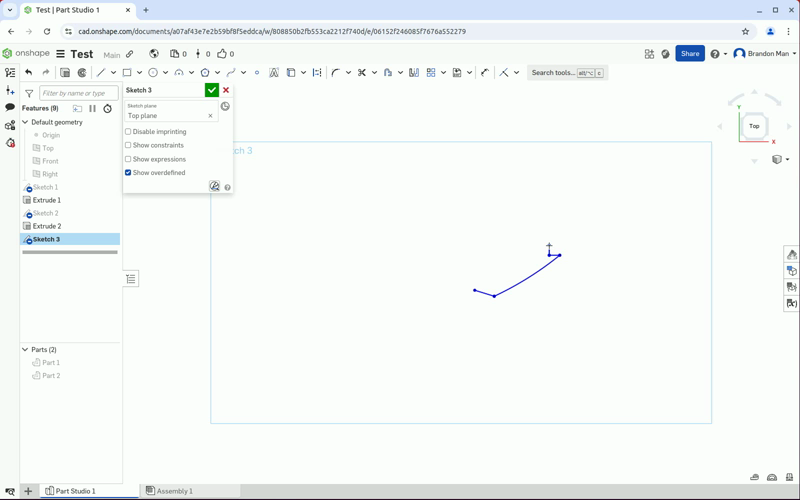
mouse_move(549, 245)
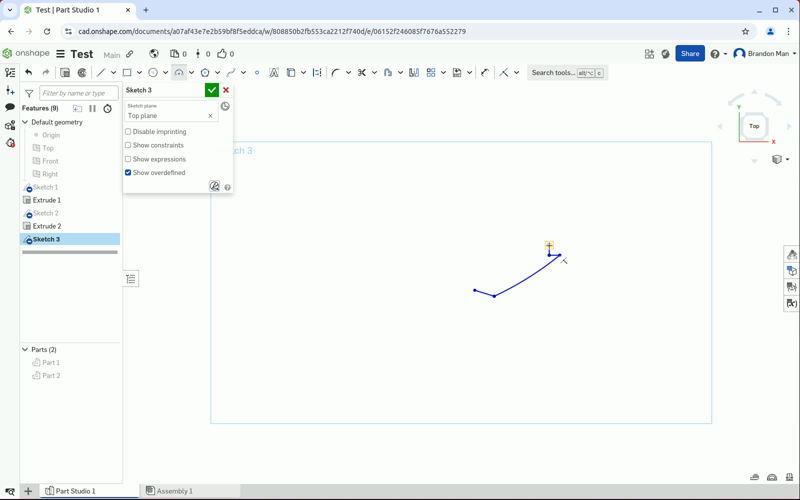
click(549, 245)
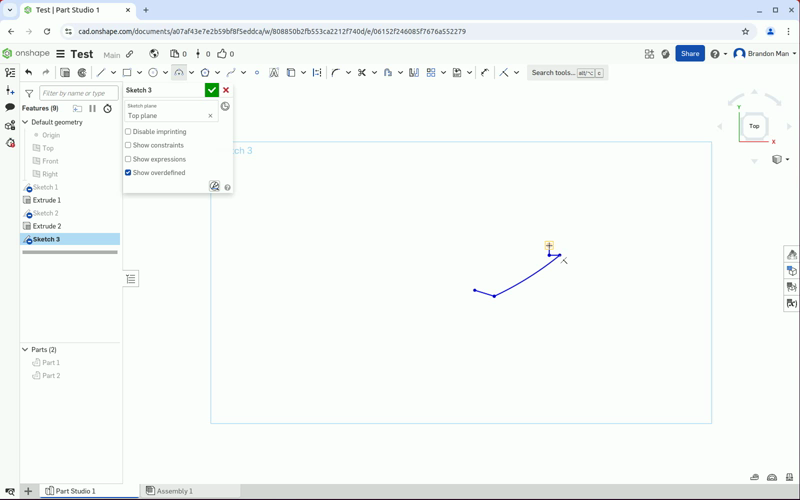
mouse_move(474, 290)
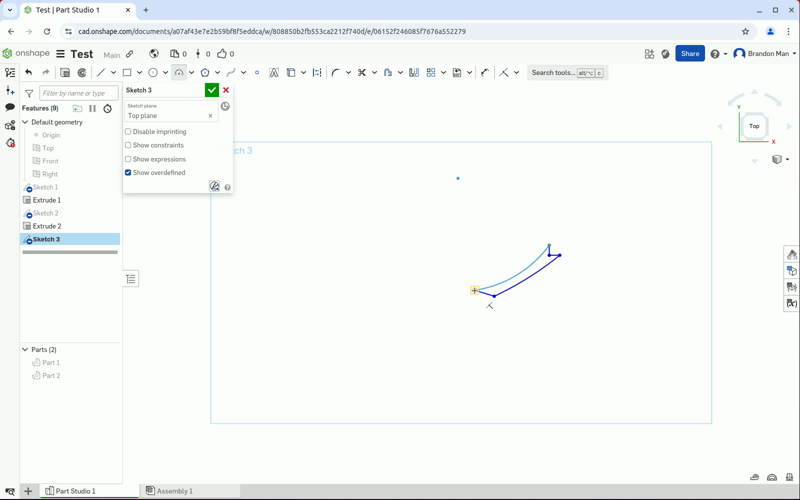
click(474, 290)
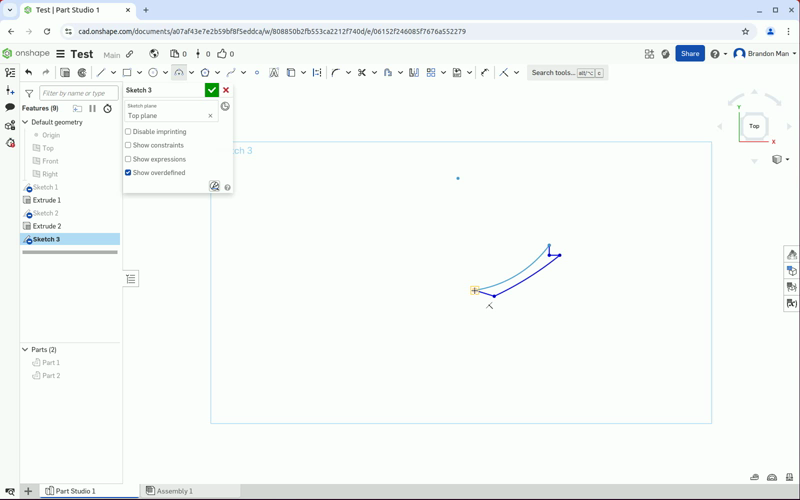
key_down(shift)
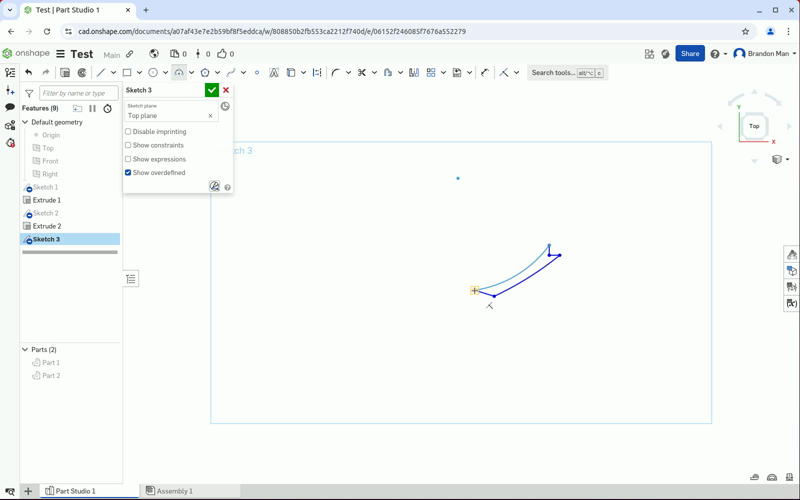
mouse_move(513, 270)
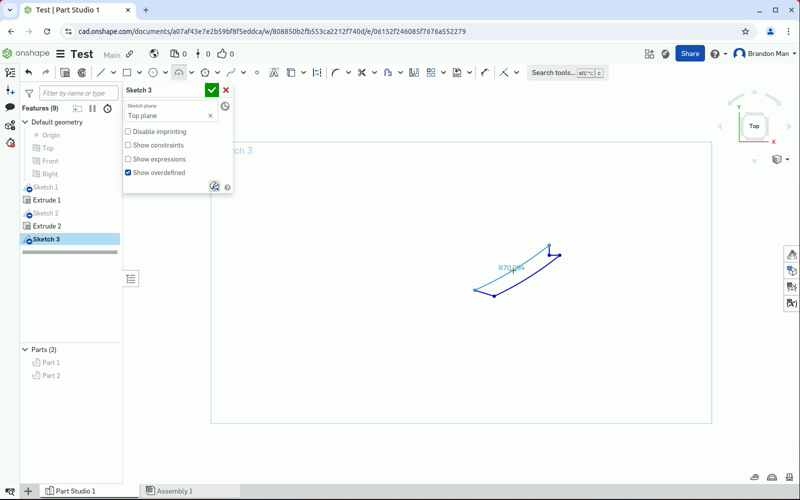
click(513, 270)
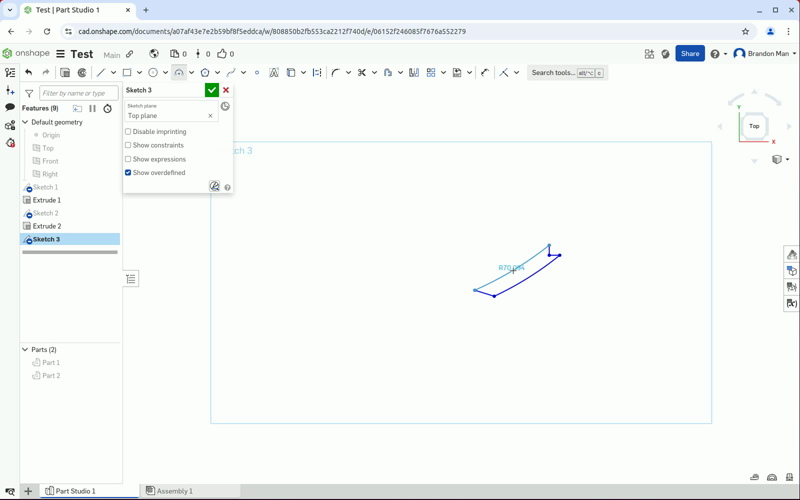
key_up(shift)
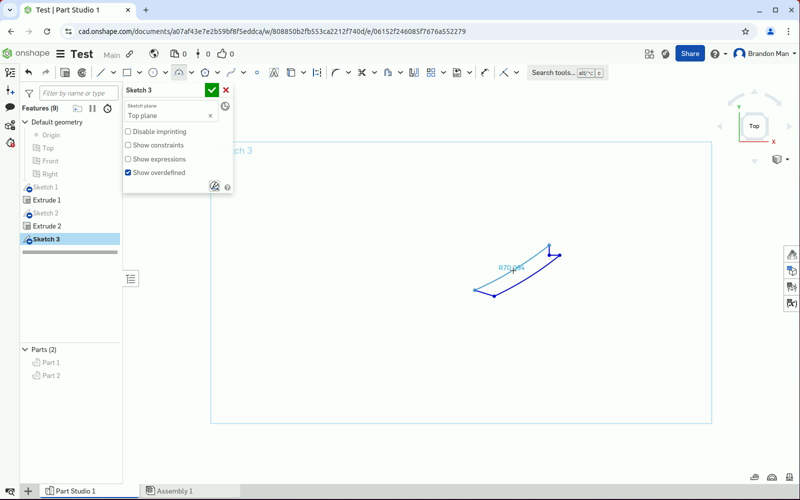
key(esc)
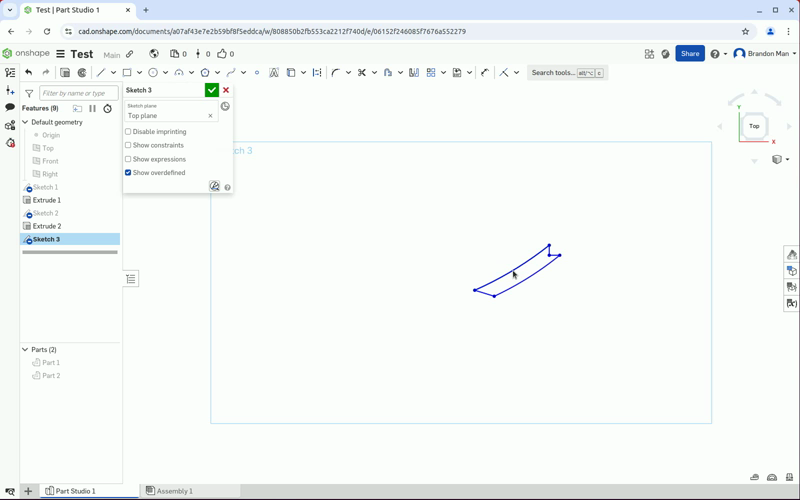
mouse_move(535, 271)
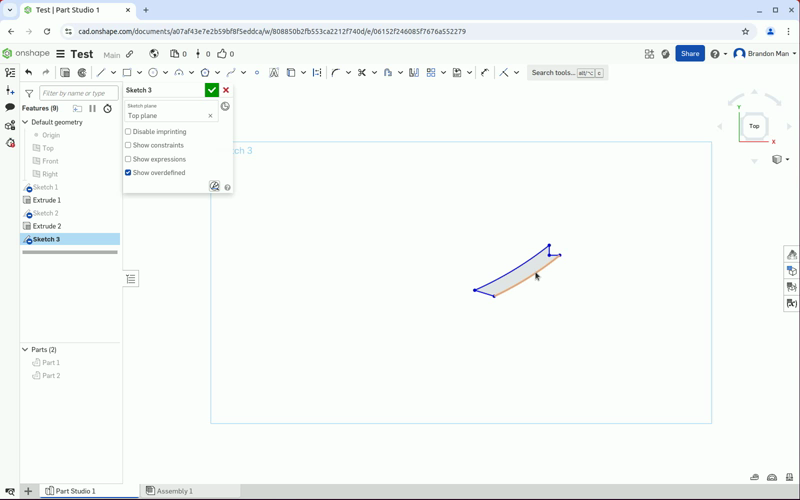
scroll(6)
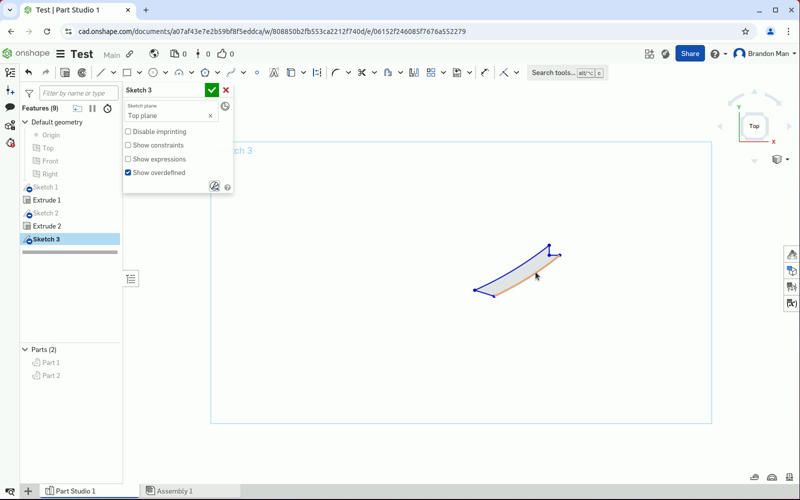
scroll(6)
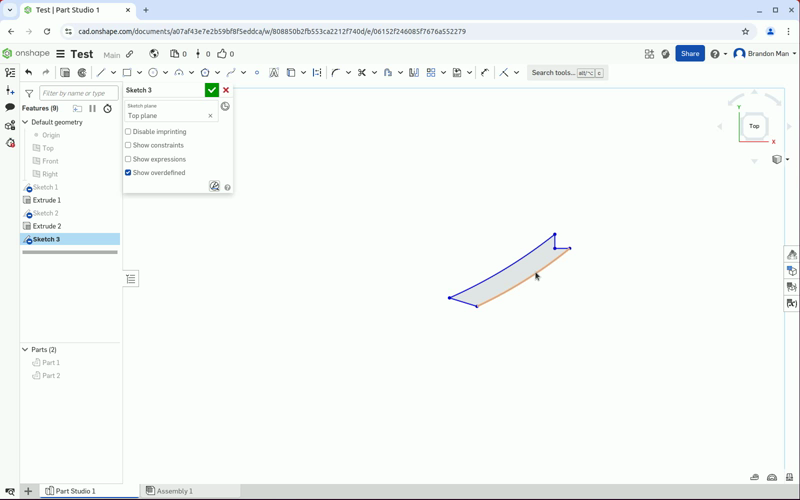
scroll(6)
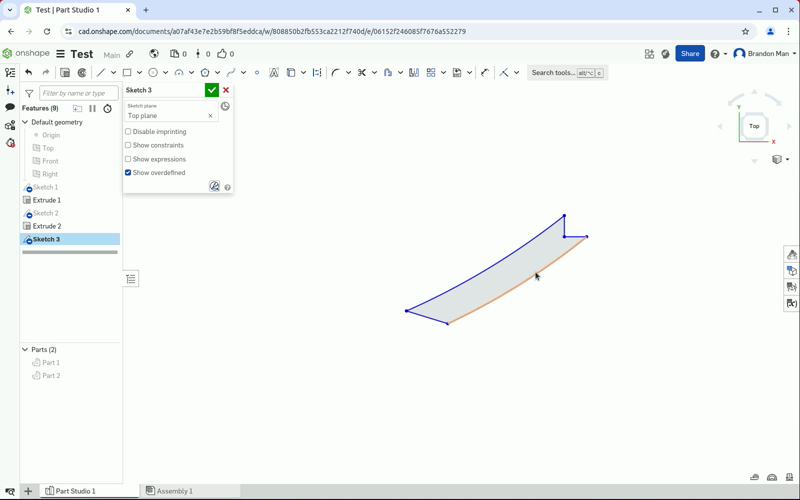
scroll(6)
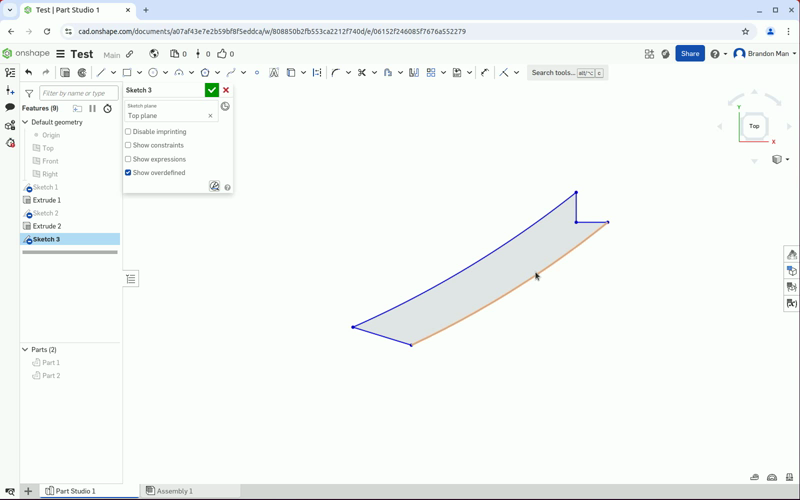
scroll(6)
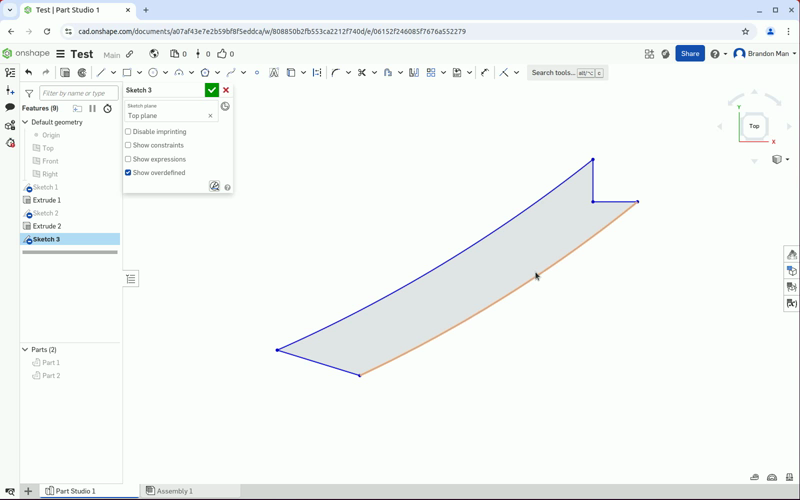
scroll(6)
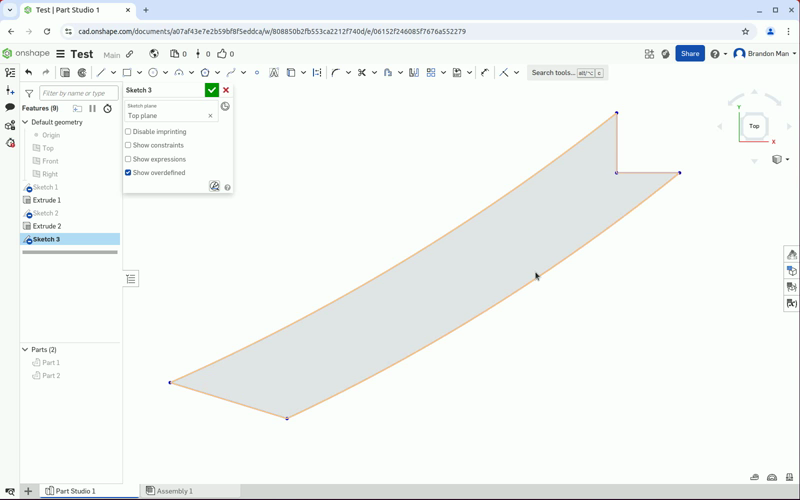
scroll(6)
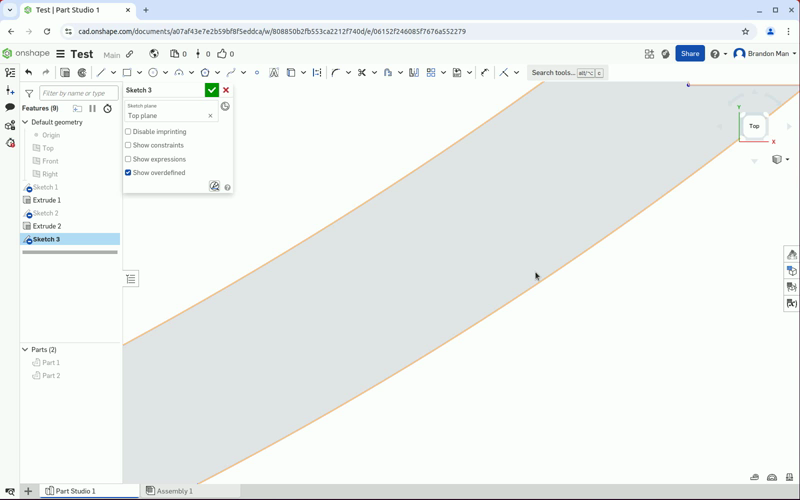
click(535, 271)
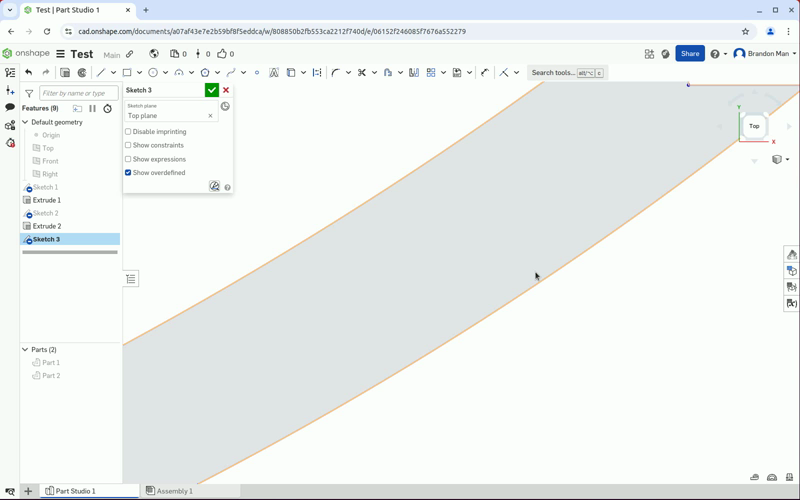
scroll(-6)
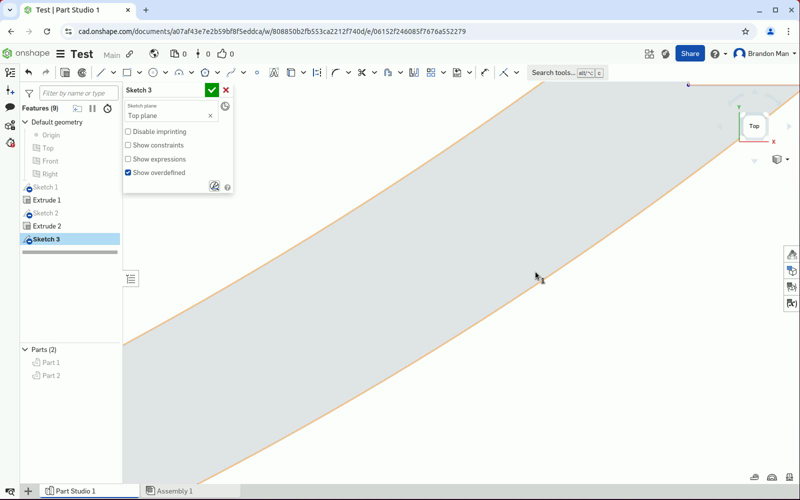
scroll(-6)
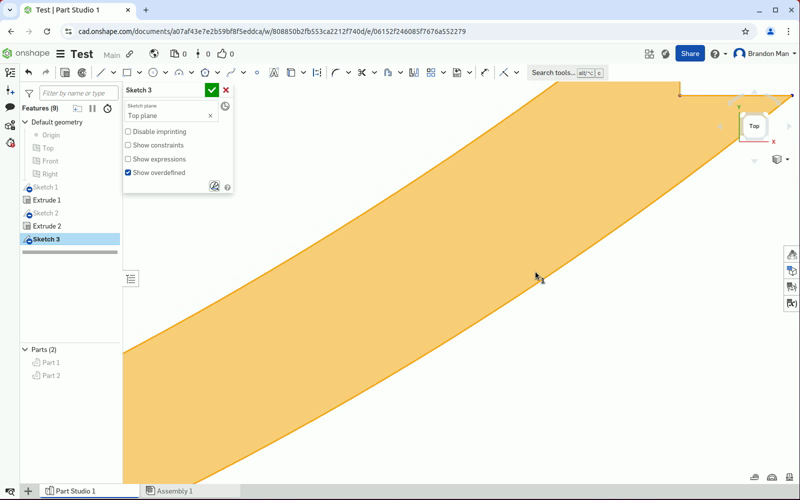
scroll(-6)
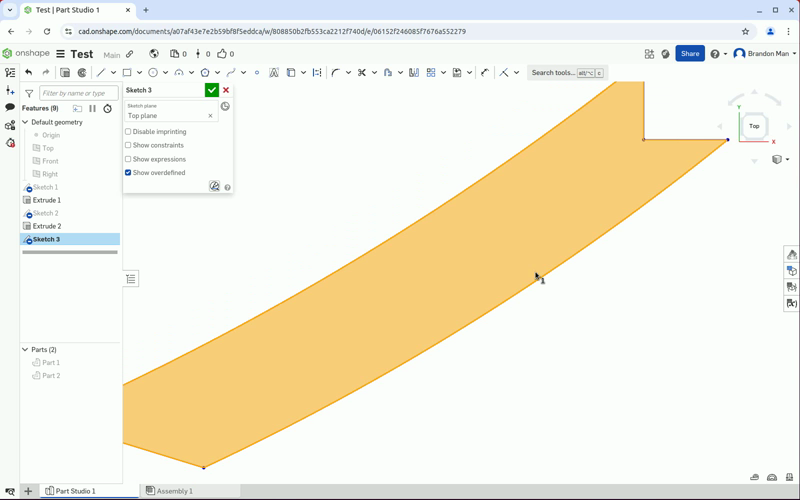
scroll(-6)
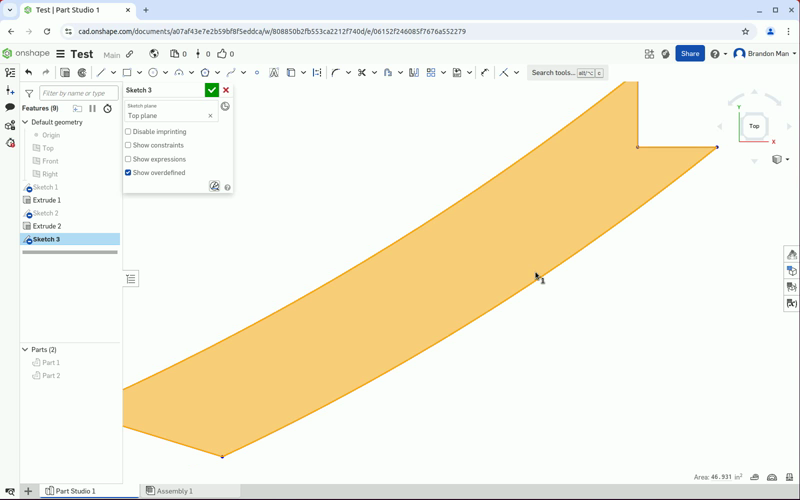
scroll(-6)
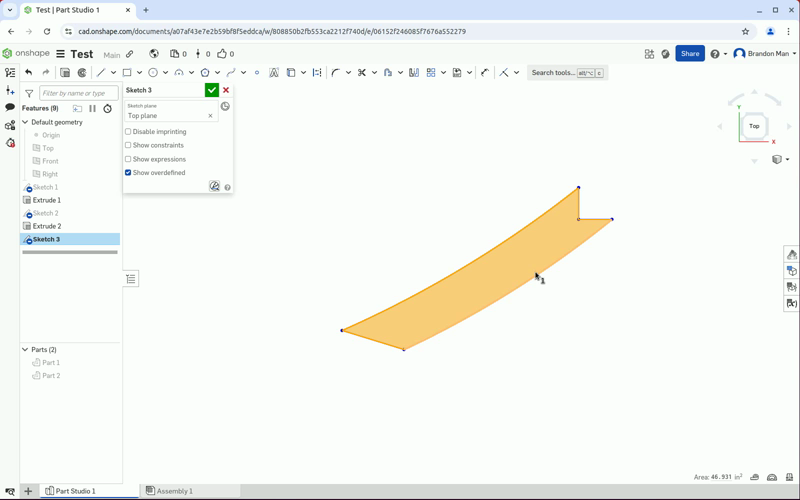
scroll(-6)
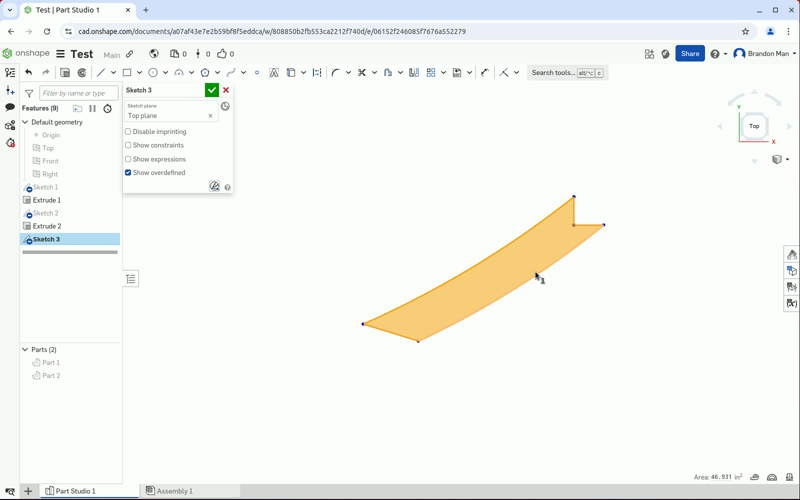
scroll(-6)
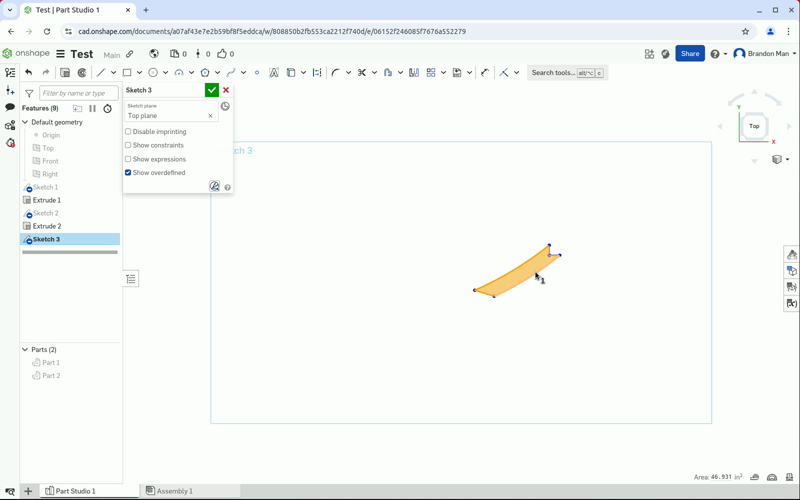
mouse_move(73, 352)
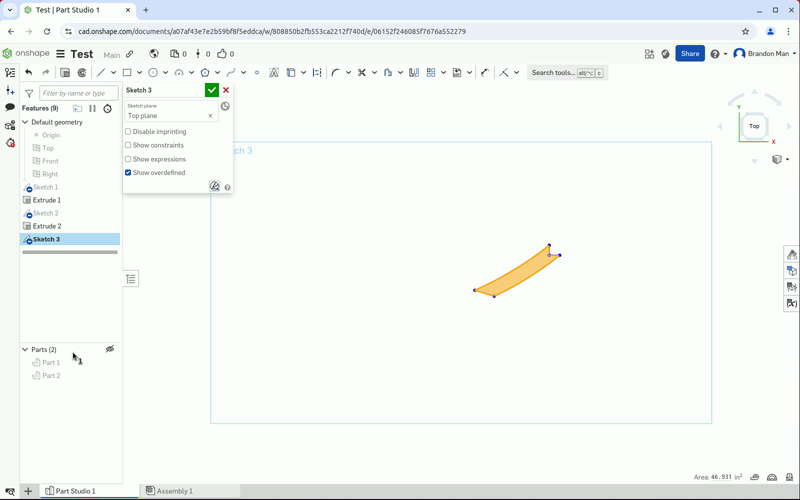
key(shift+y)
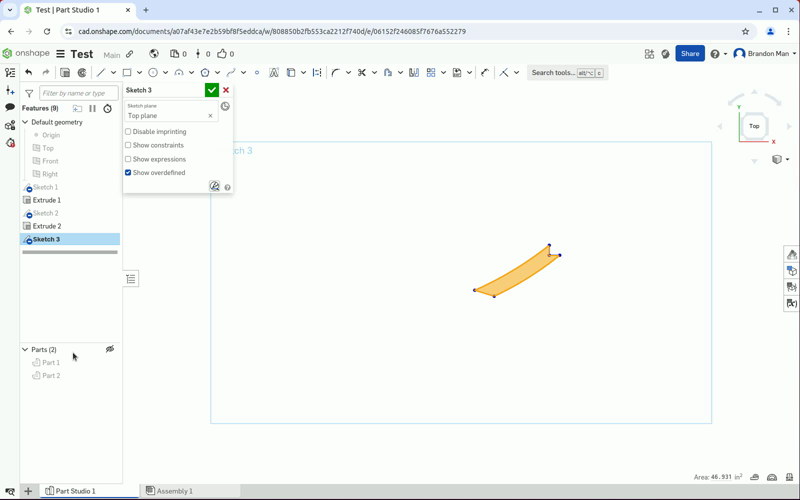
key(shift+e)
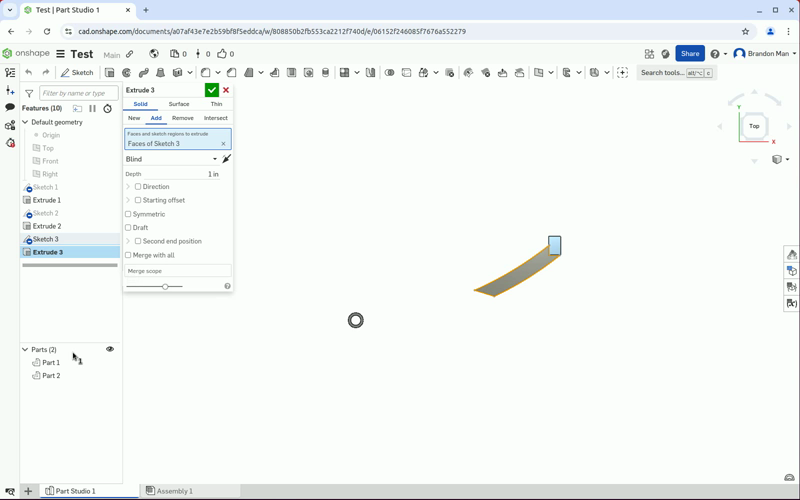
mouse_move(143, 106)
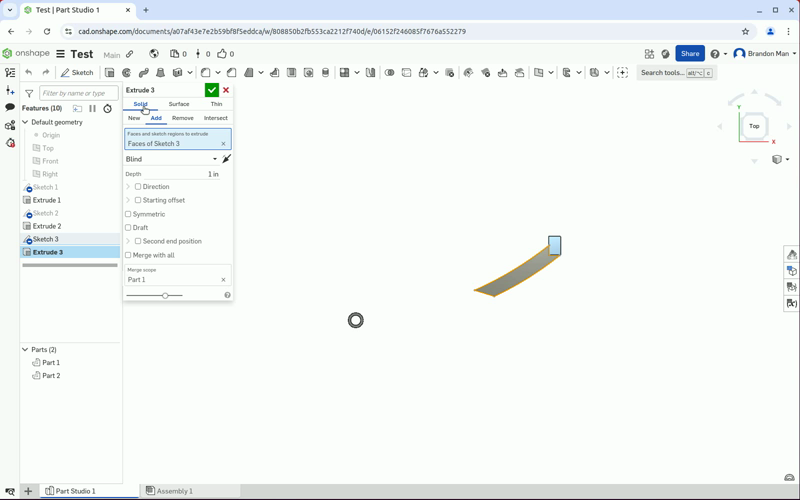
click(143, 106)
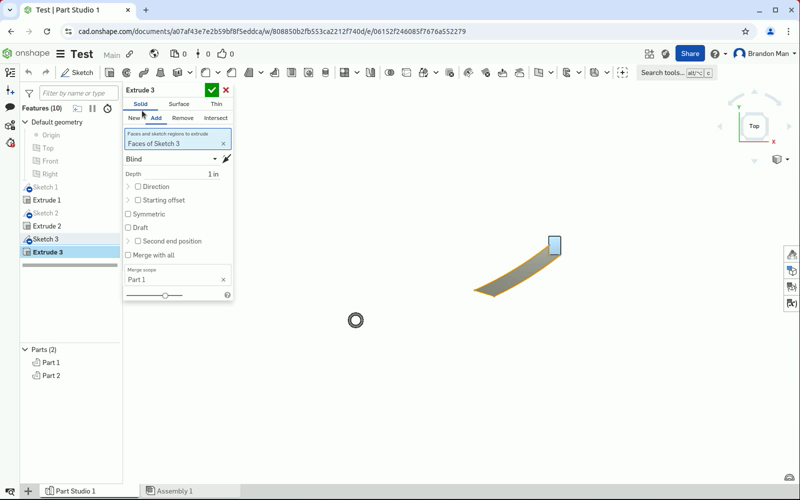
mouse_move(137, 120)
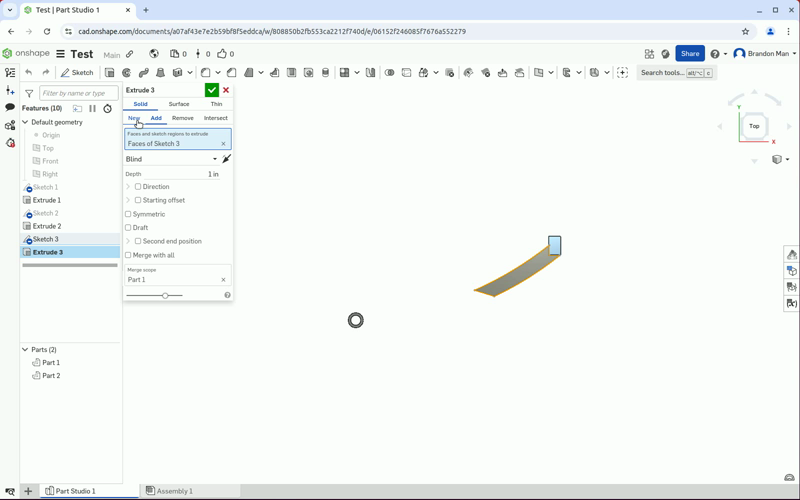
click(137, 120)
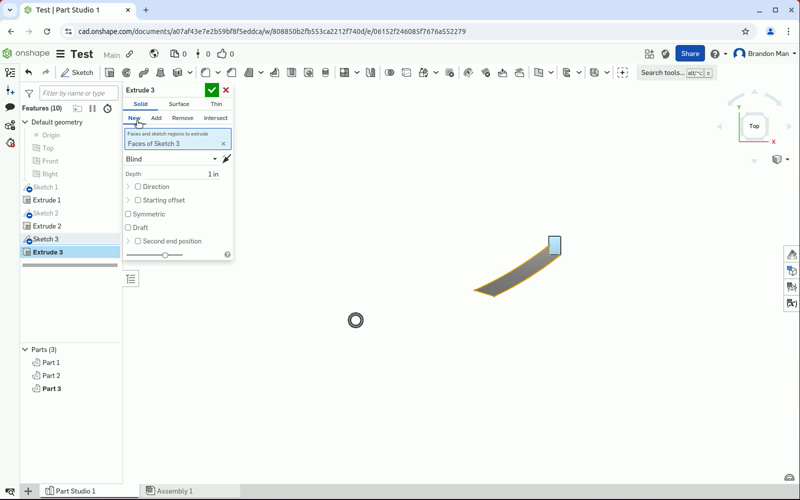
key(tab, 4)
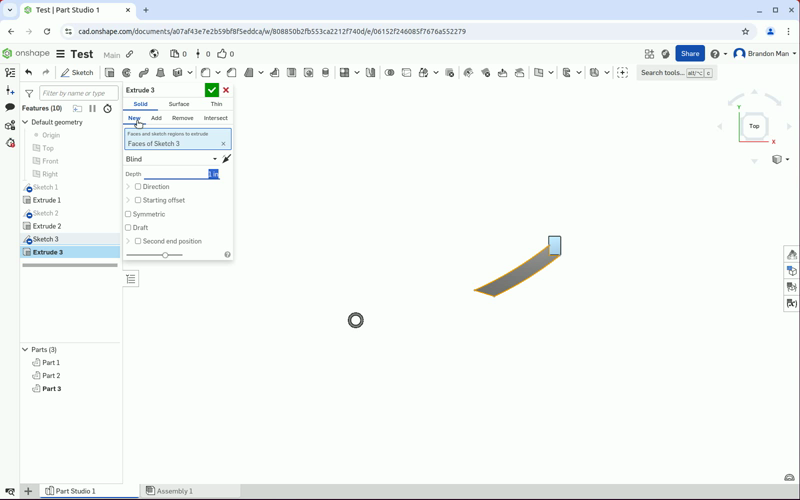
text(4.574)
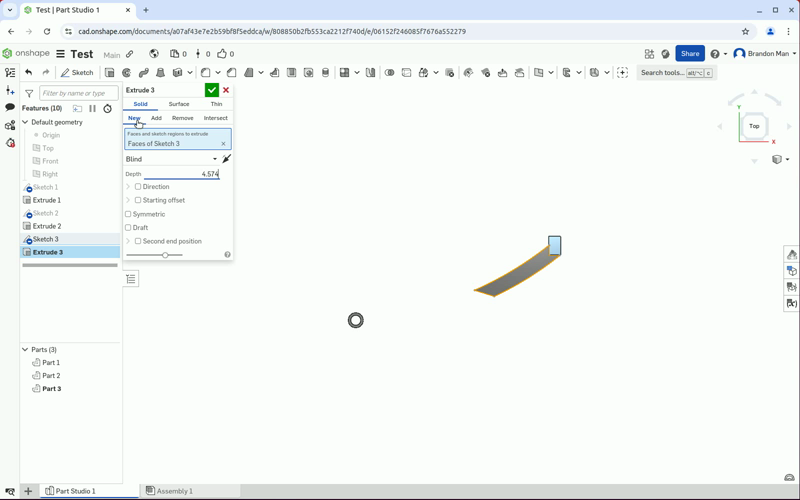
key(enter)
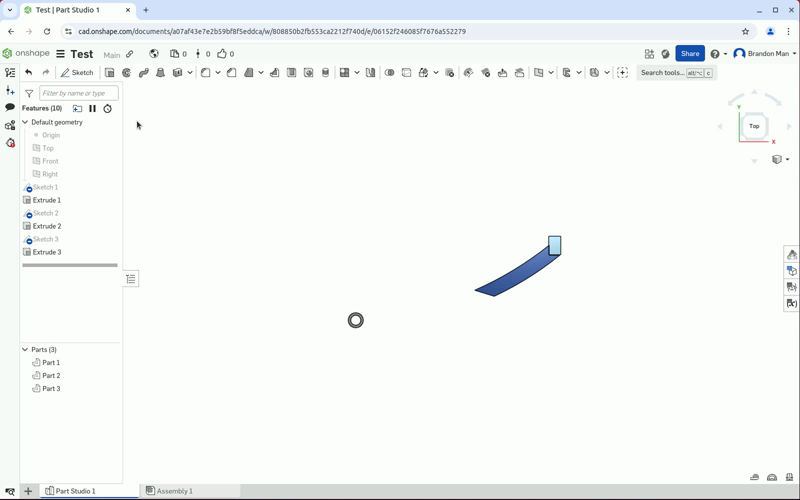
key(shift+h)
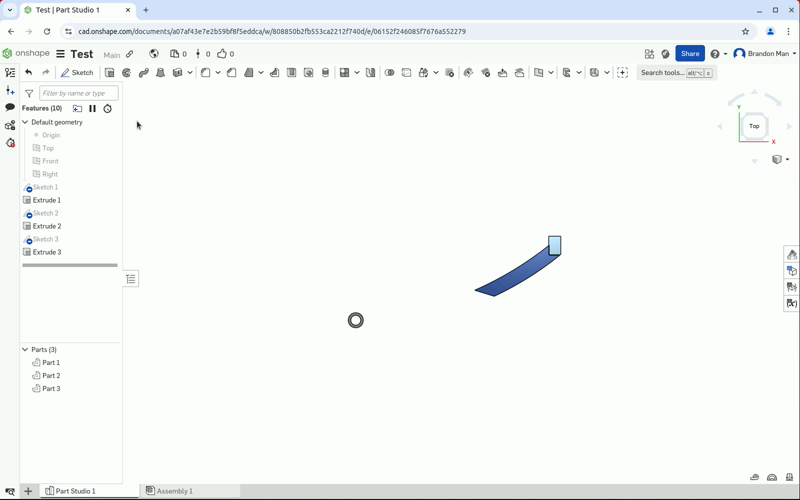
key(shift+h)
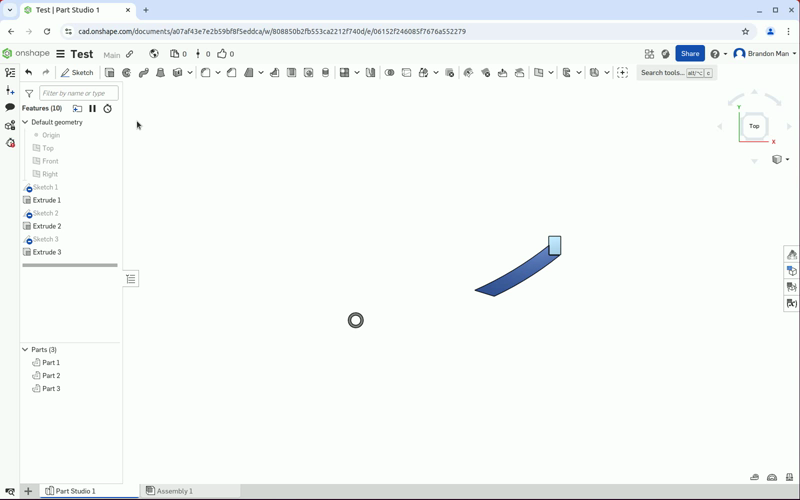
mouse_move(73, 189)
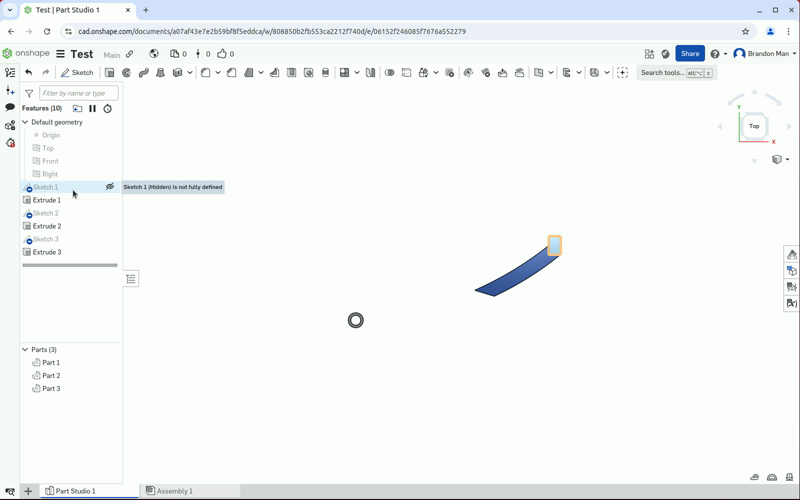
click(73, 189)
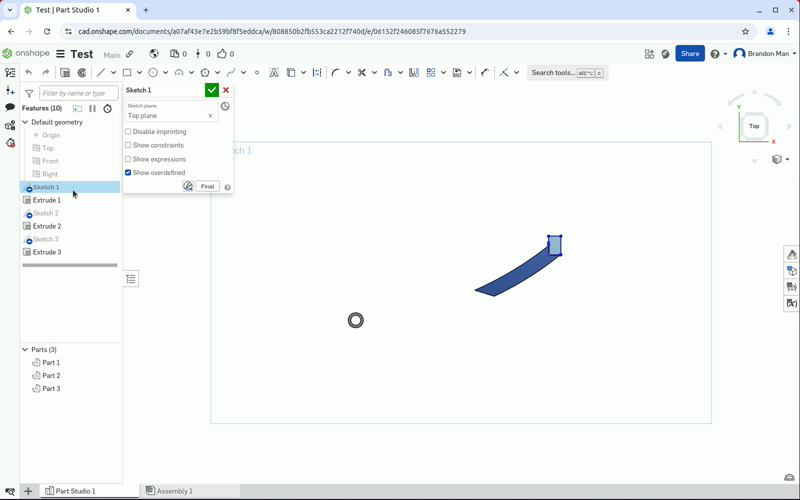
mouse_move(229, 92)
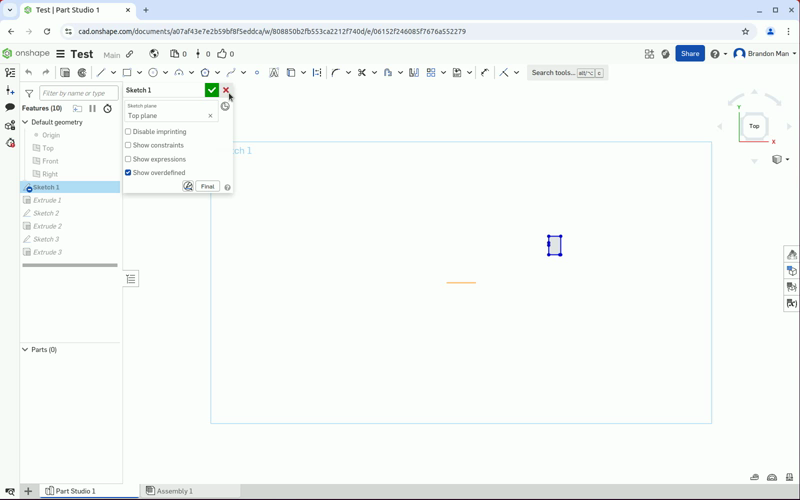
click(229, 92)
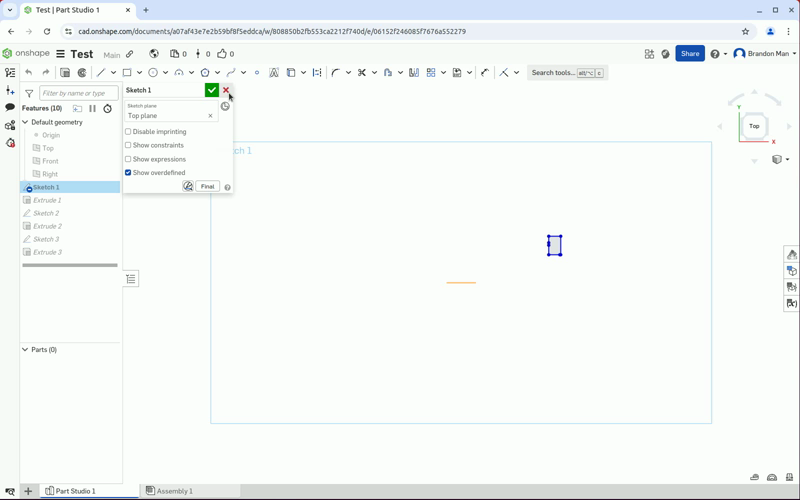
key(shift+s)
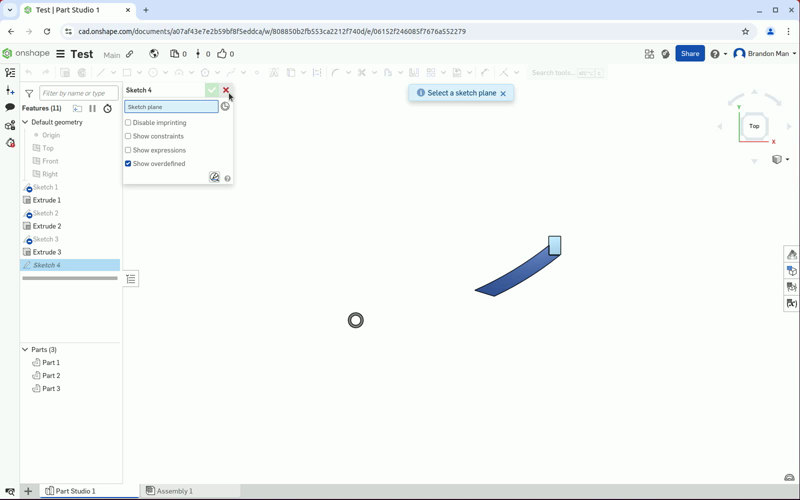
mouse_move(73, 150)
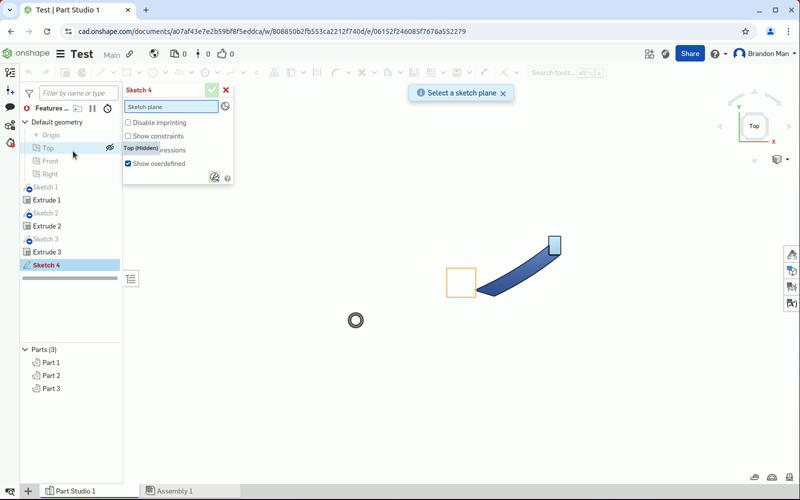
click(73, 150)
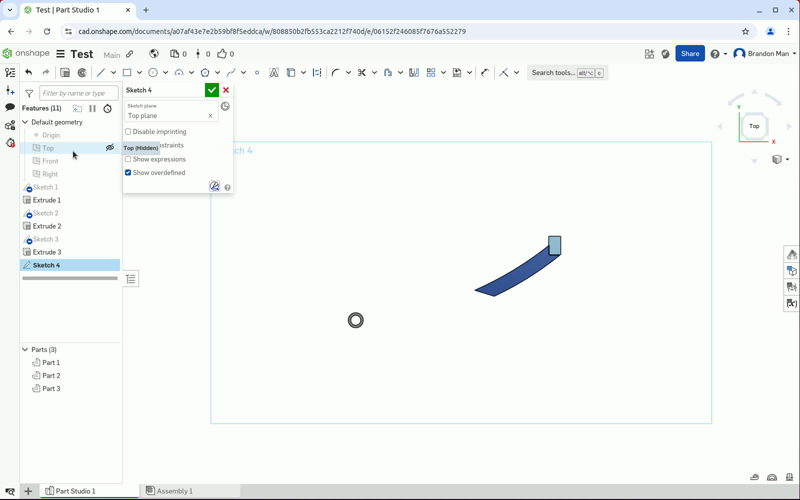
mouse_move(73, 352)
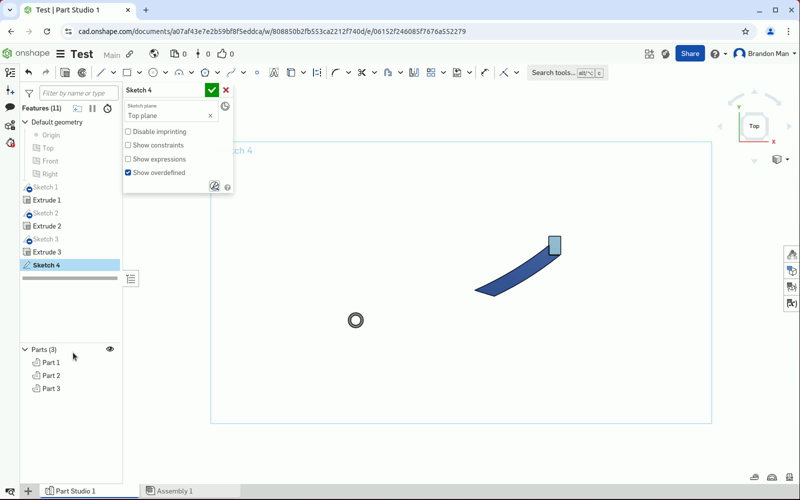
key(y)
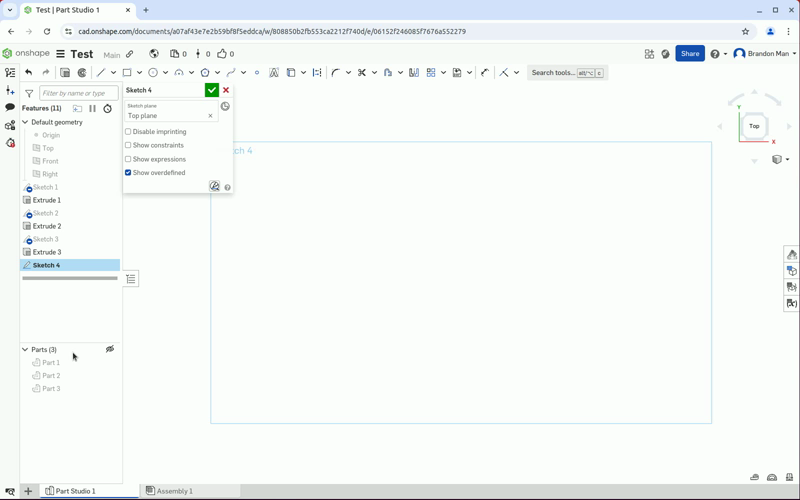
key(l)
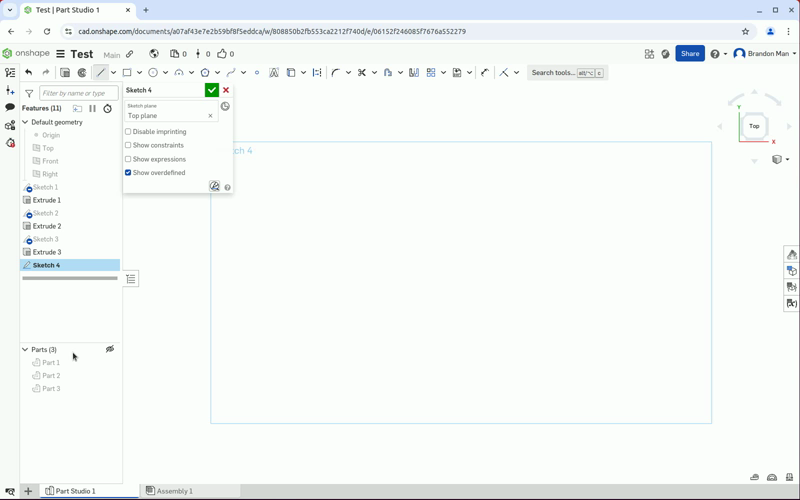
key_down(shift)
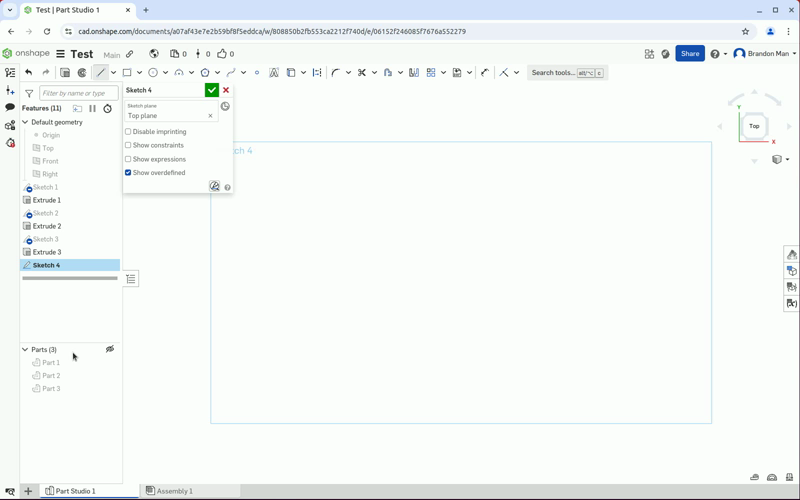
mouse_move(494, 295)
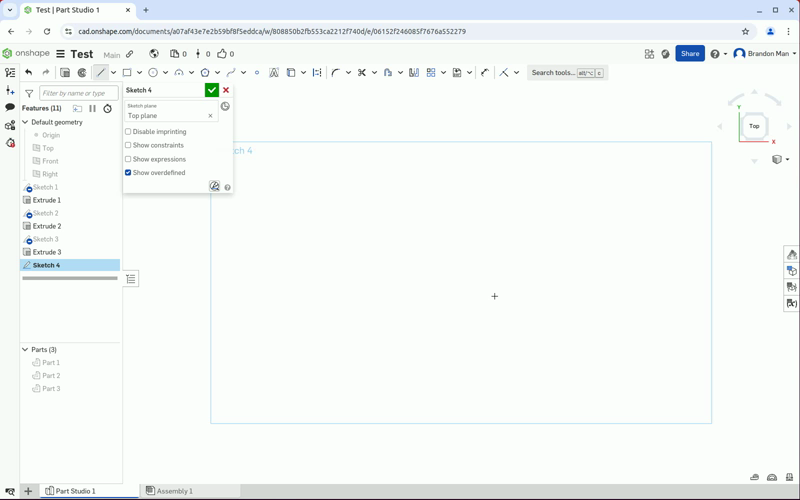
click(494, 295)
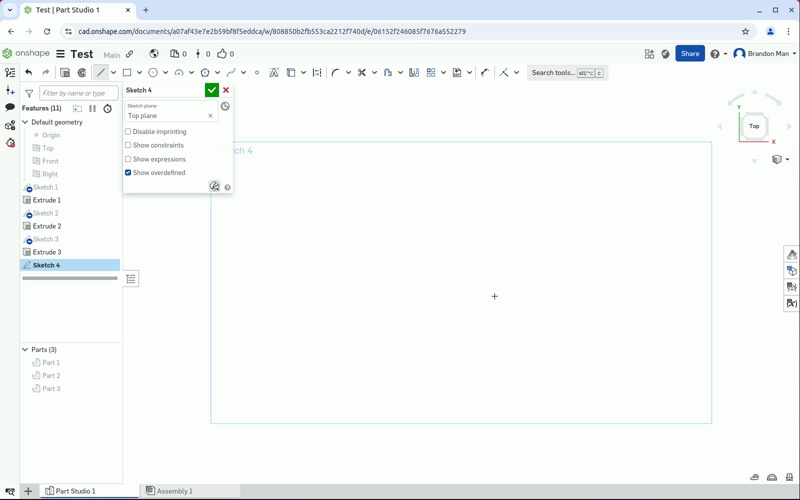
key_up(shift)
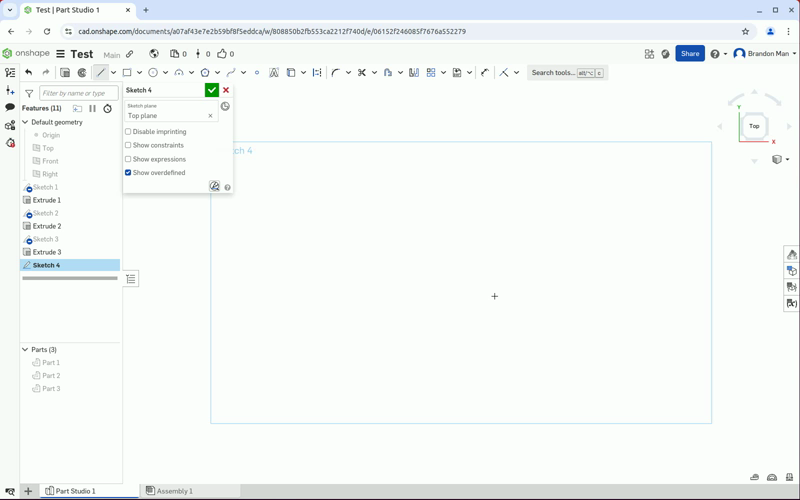
key_down(shift)
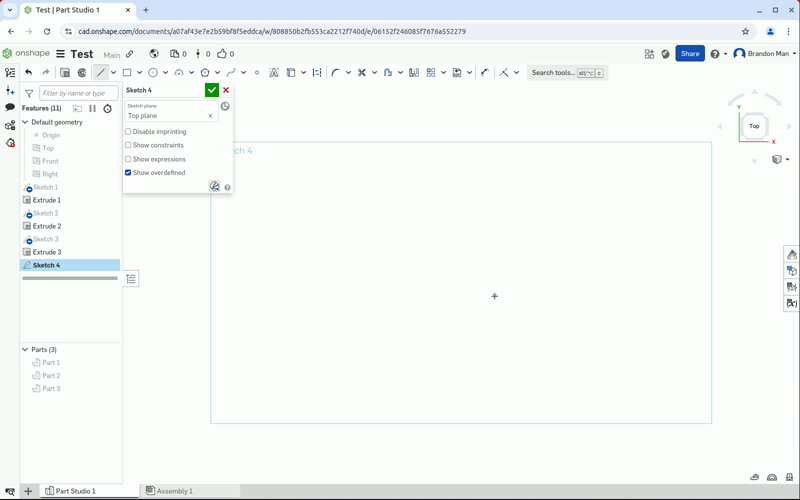
mouse_move(524, 295)
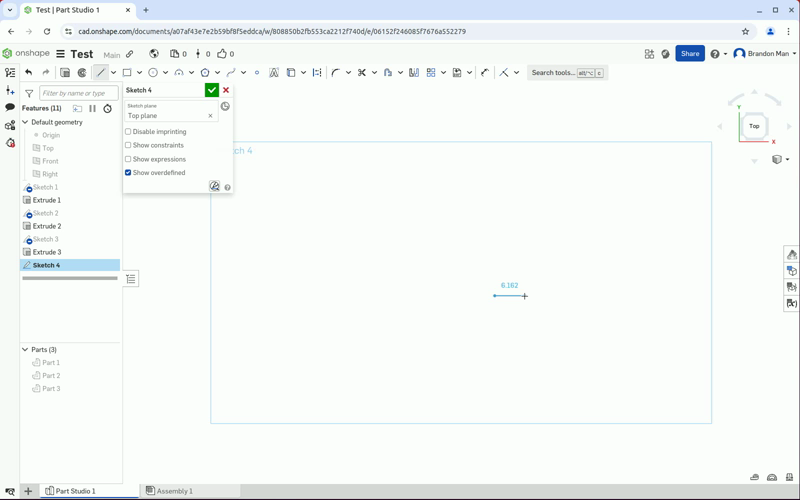
mouse_move(532, 315)
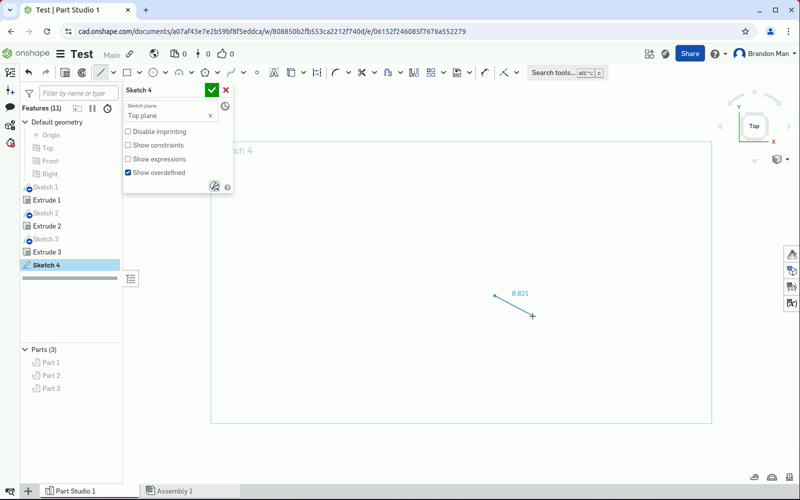
click(532, 315)
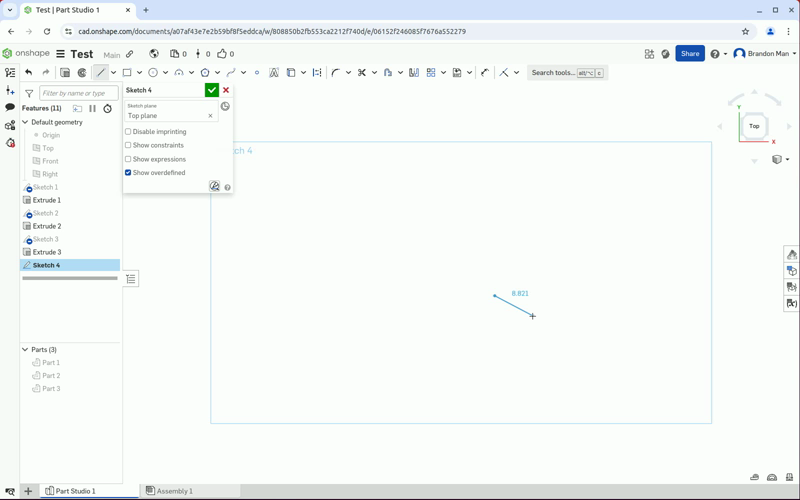
key_up(shift)
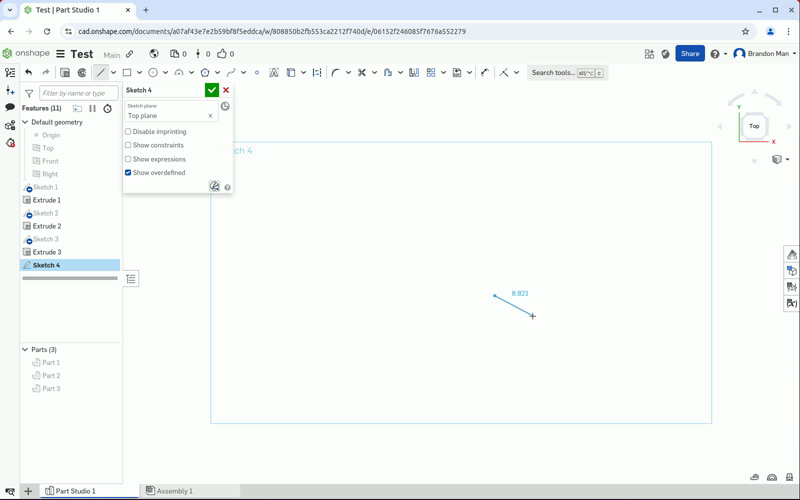
key(esc)
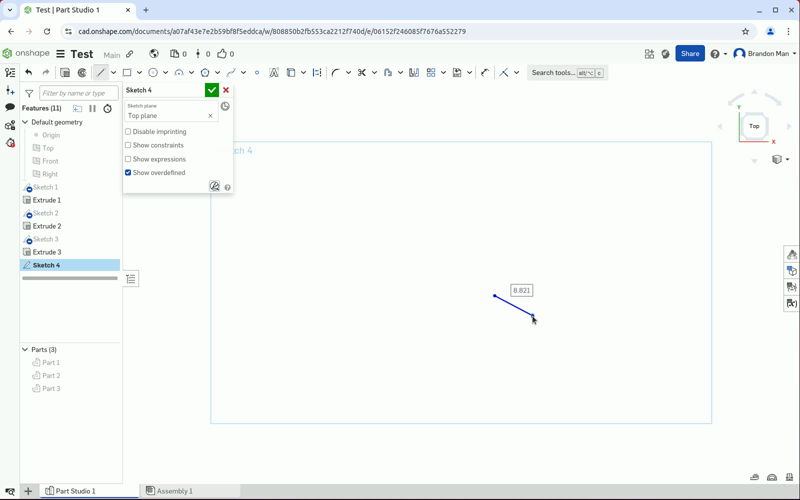
key(a)
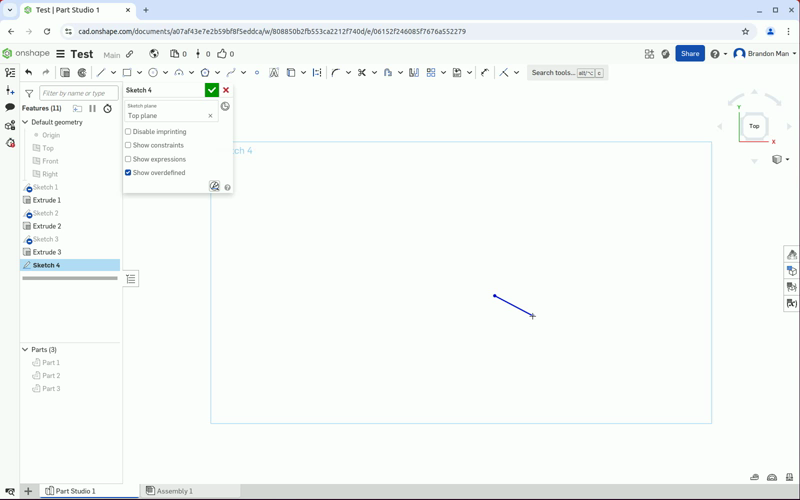
mouse_move(532, 315)
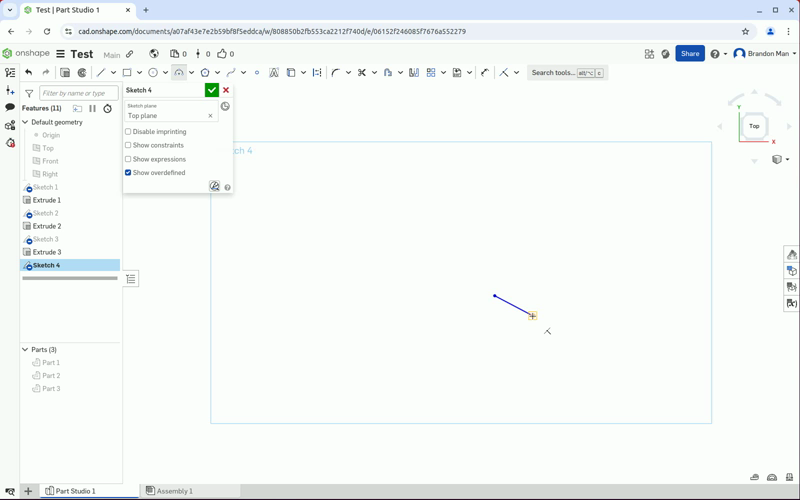
click(532, 315)
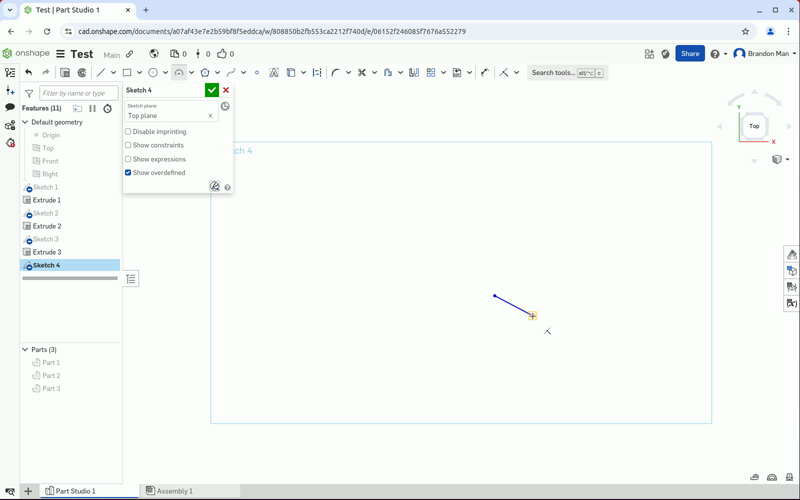
key_down(shift)
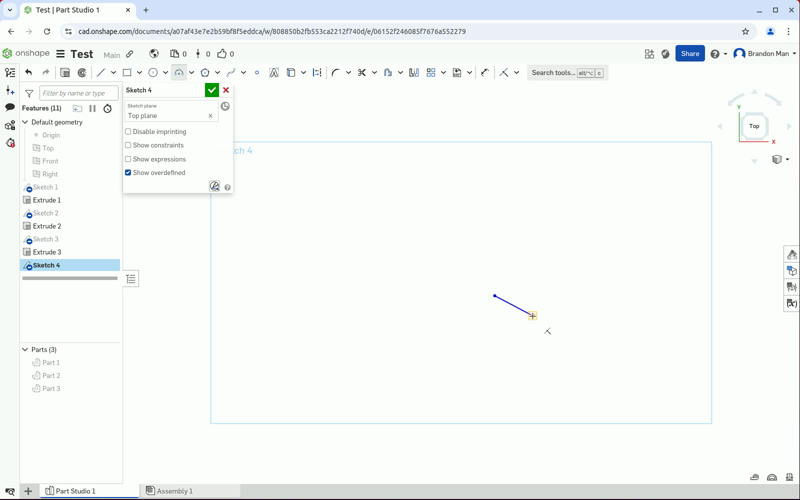
mouse_move(542, 308)
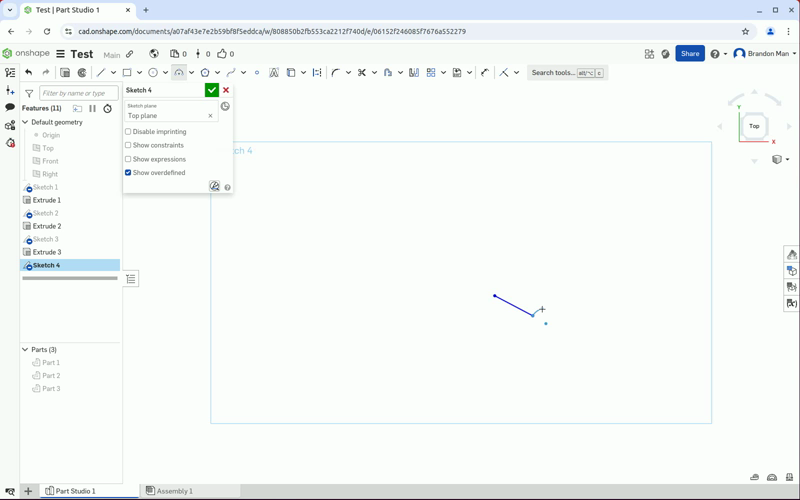
click(542, 308)
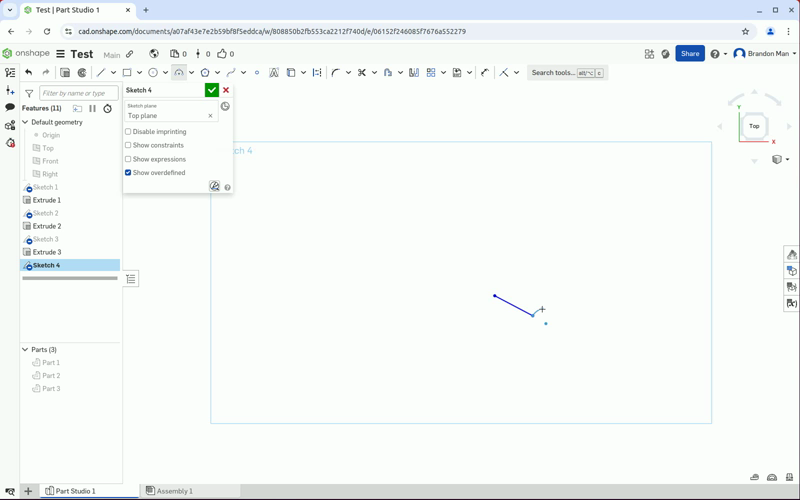
mouse_move(536, 310)
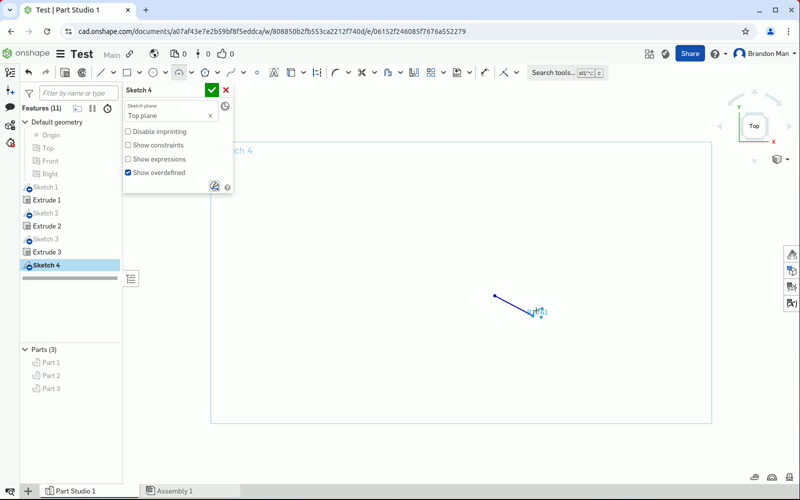
click(536, 310)
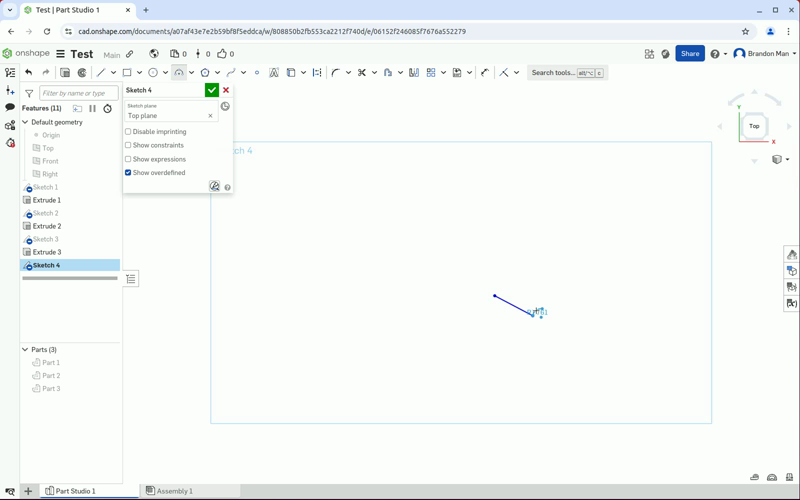
key_up(shift)
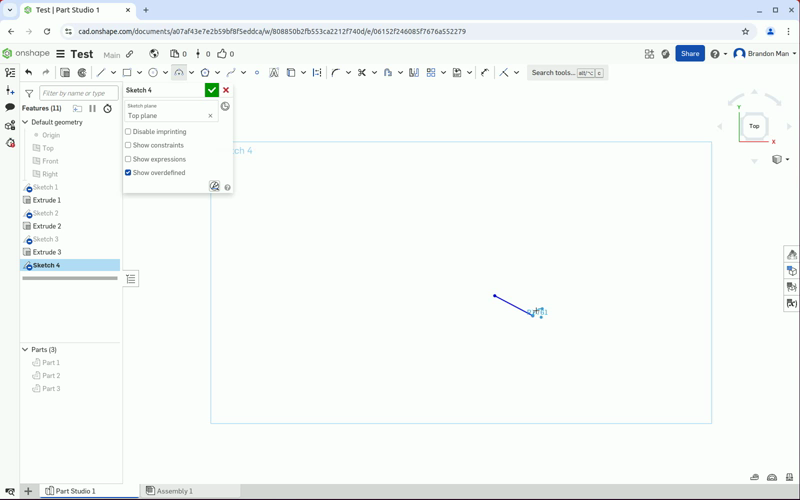
key(esc)
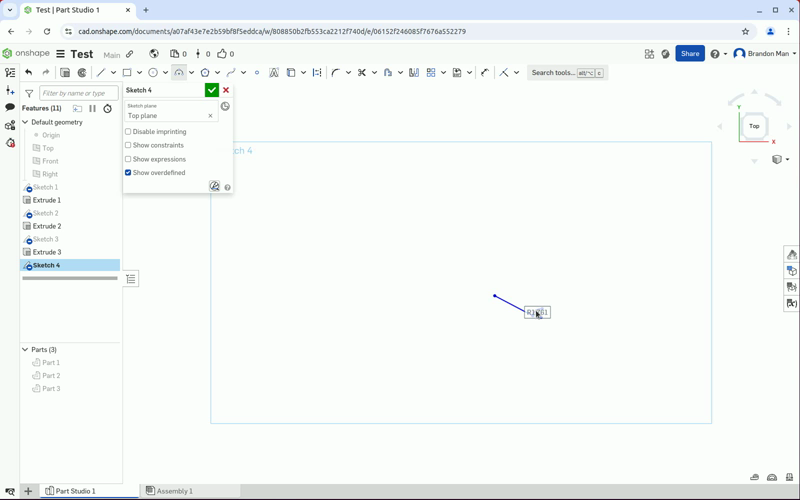
key(l)
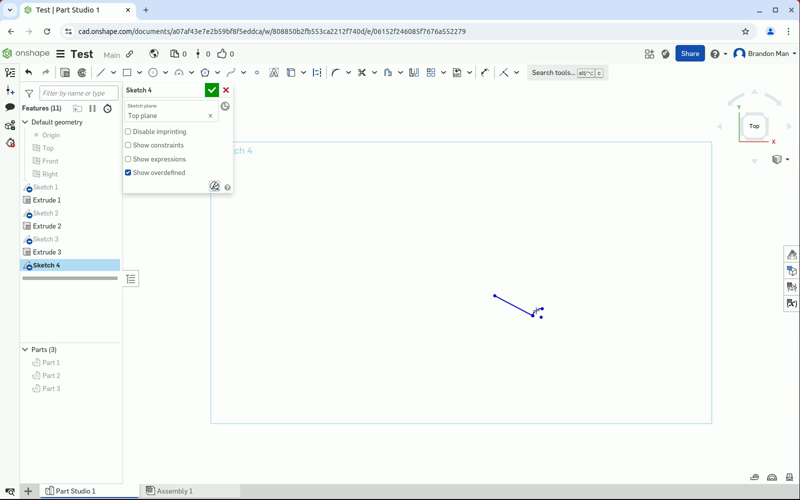
mouse_move(542, 308)
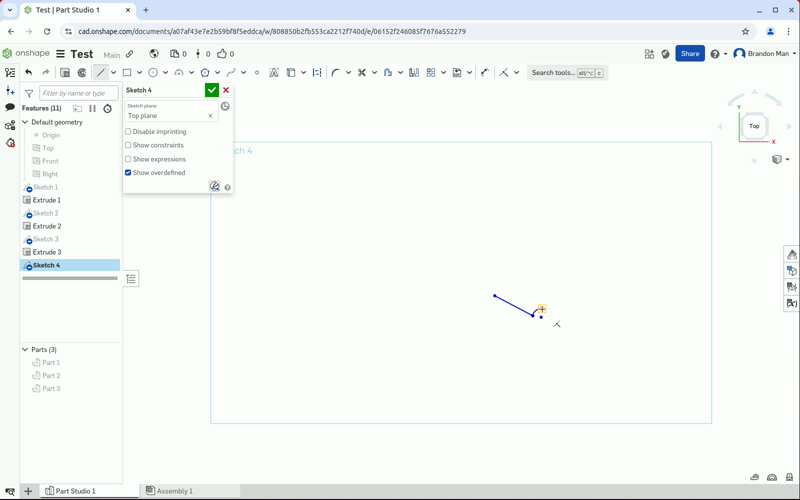
click(542, 308)
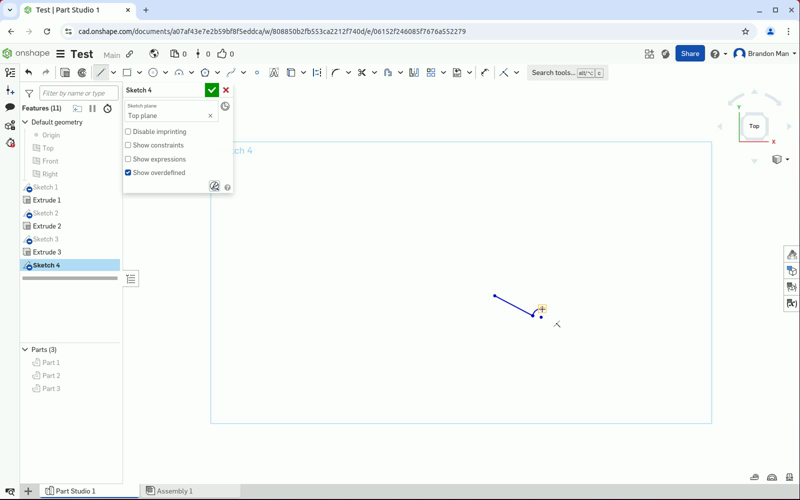
key_down(shift)
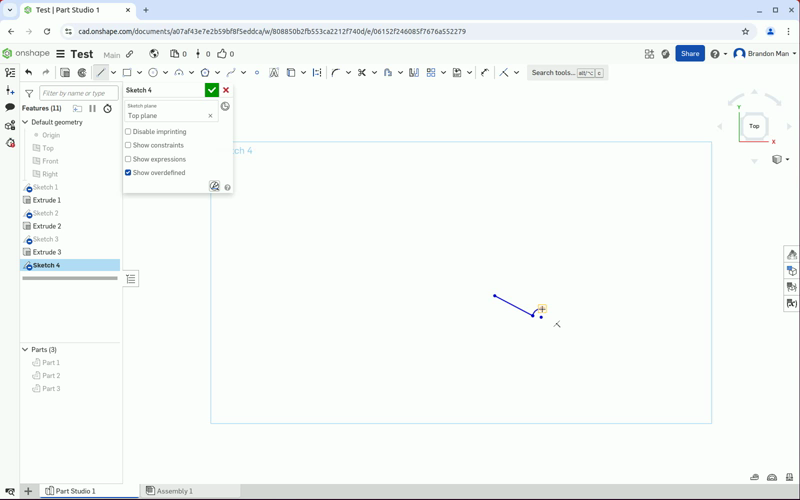
mouse_move(572, 308)
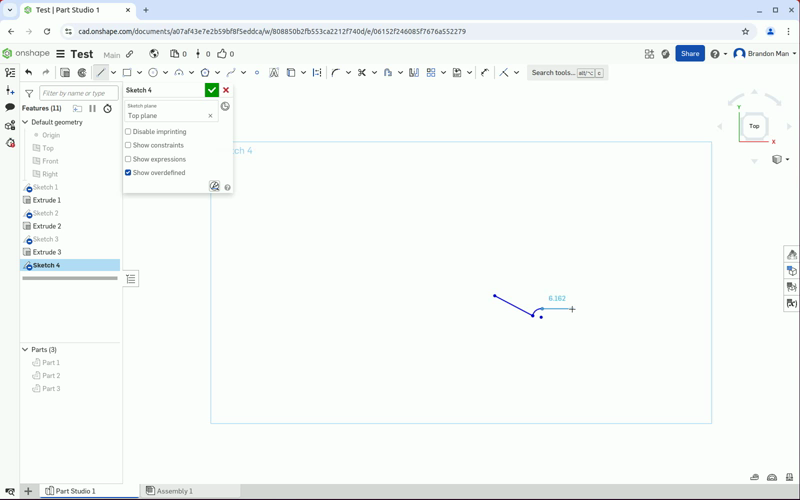
mouse_move(538, 299)
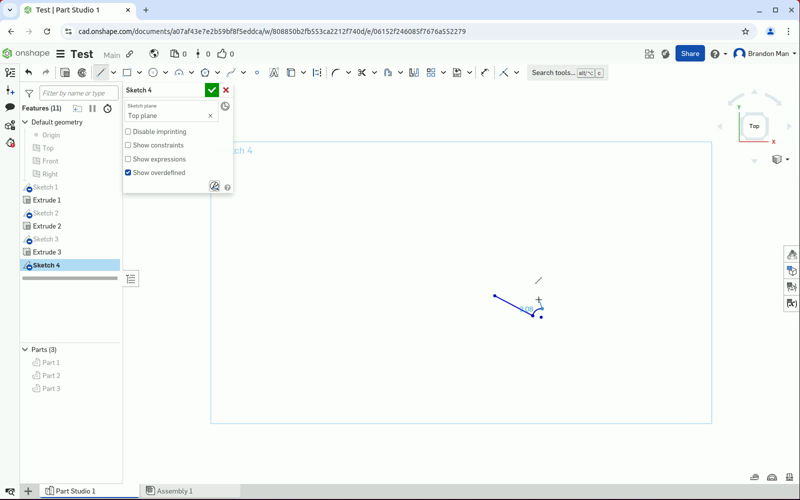
click(538, 299)
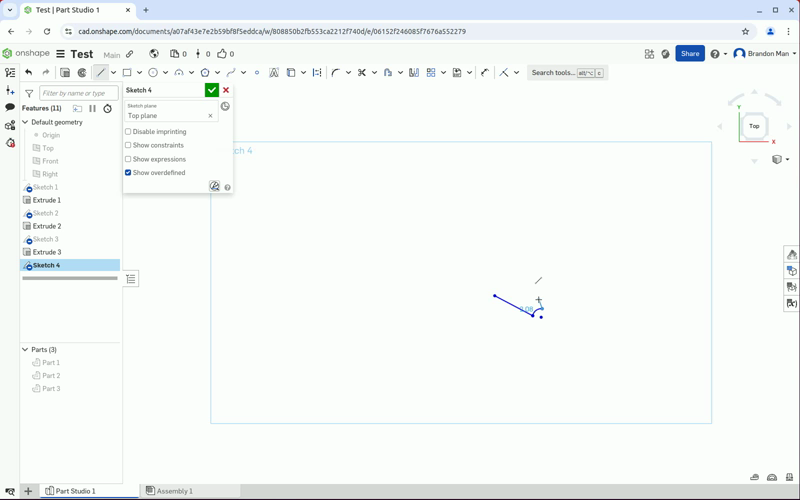
key_up(shift)
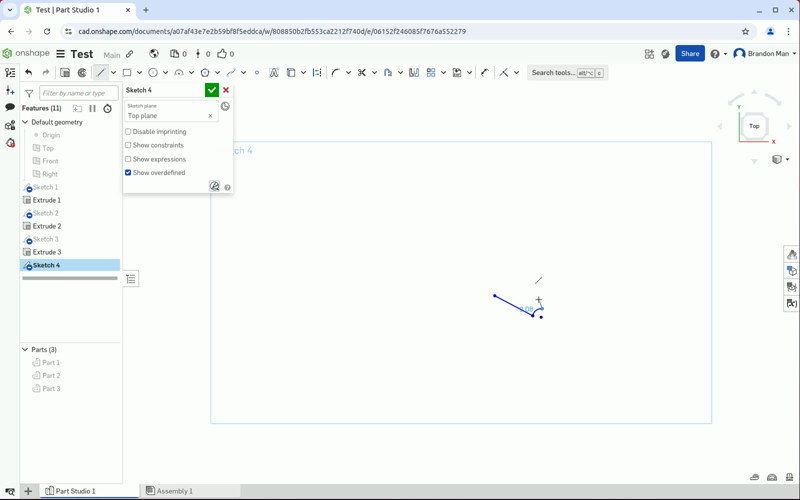
key_down(shift)
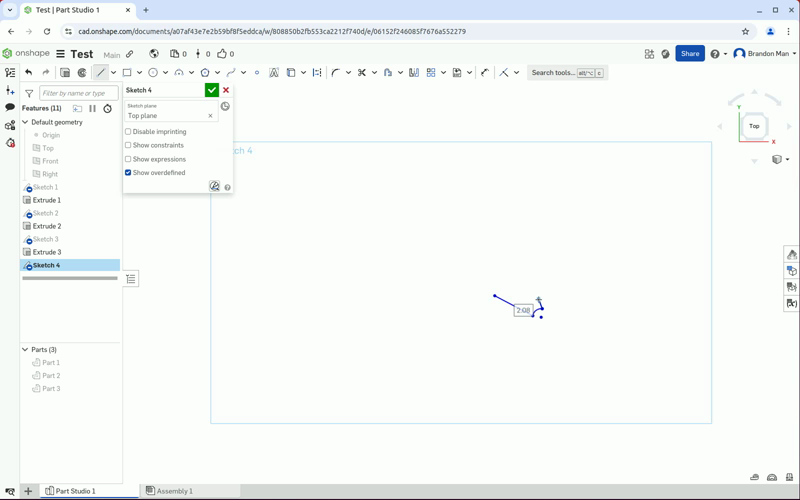
mouse_move(568, 299)
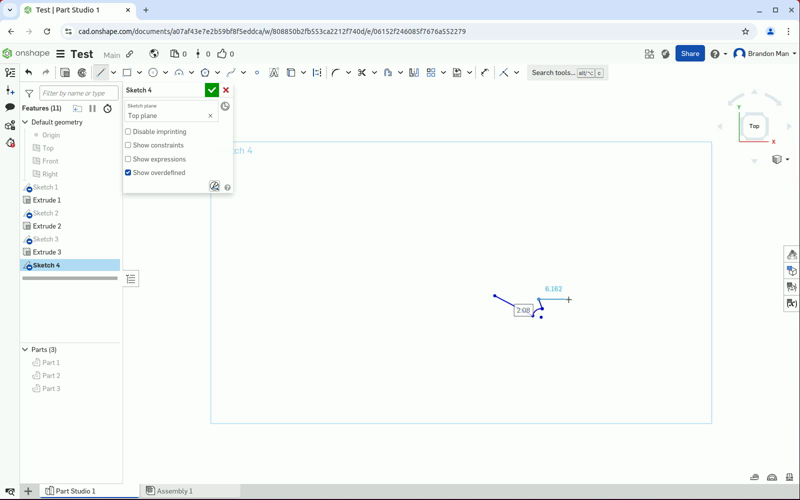
mouse_move(528, 276)
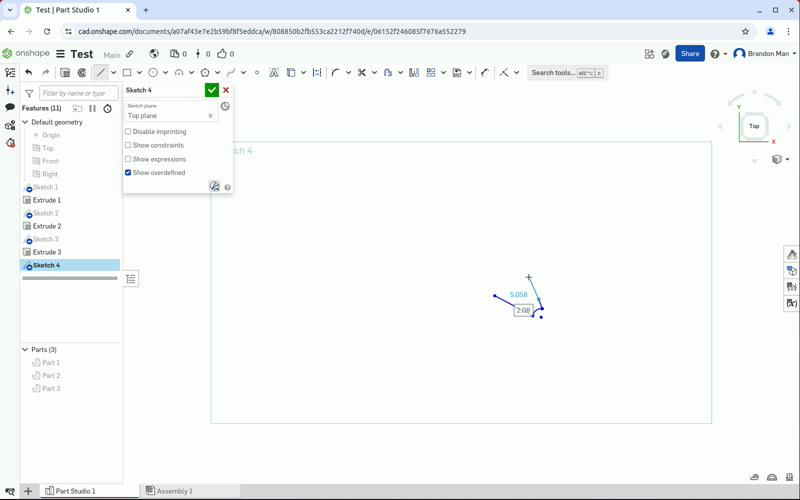
click(528, 276)
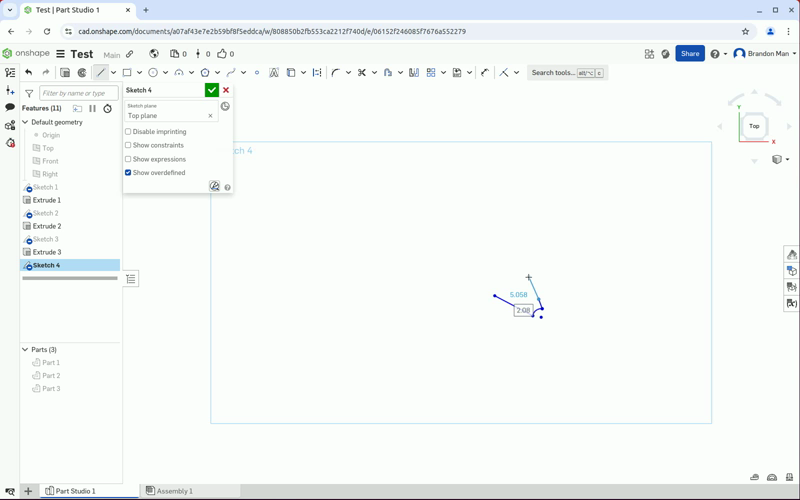
key_up(shift)
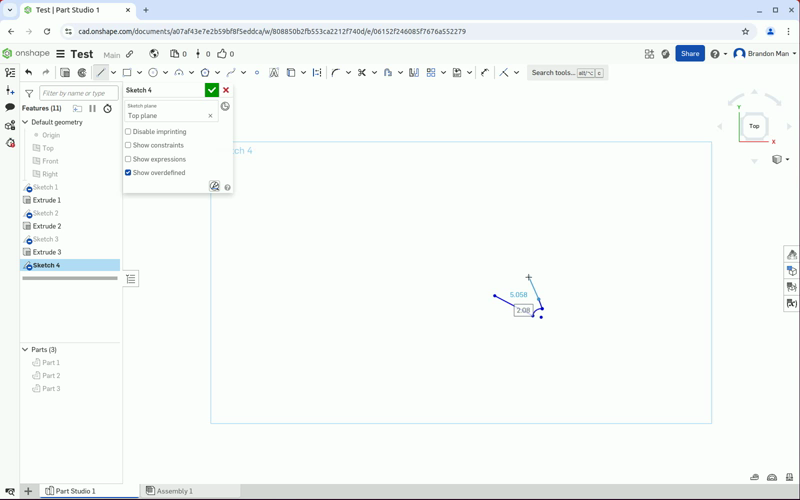
key(esc)
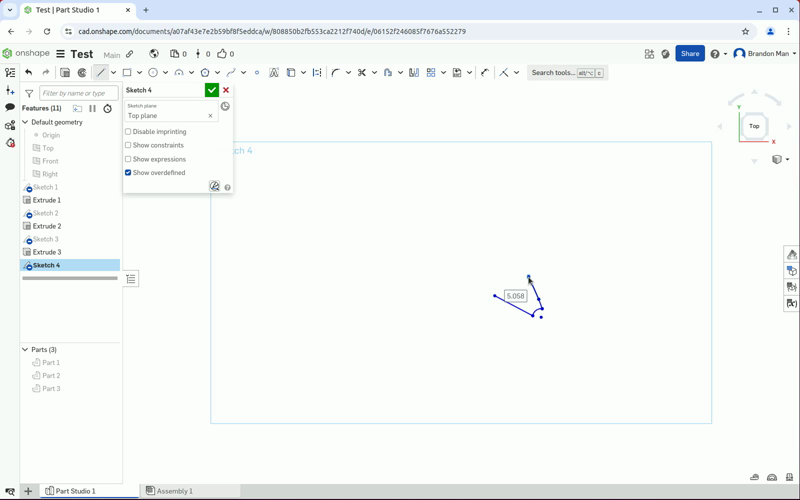
key(a)
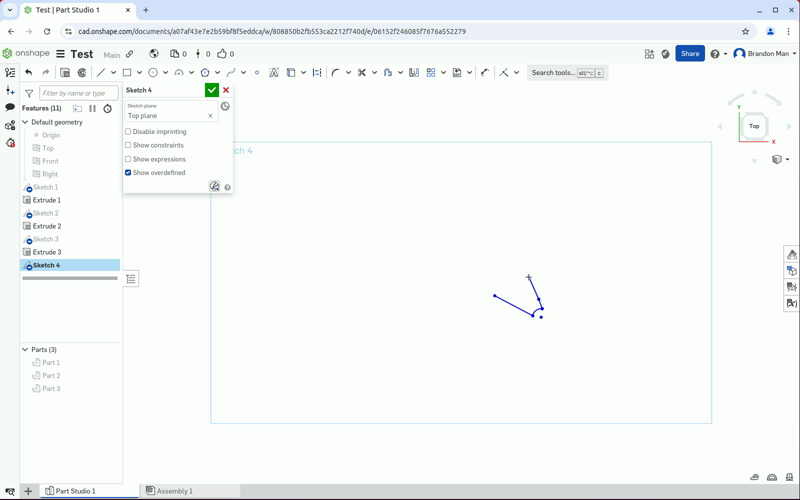
mouse_move(528, 276)
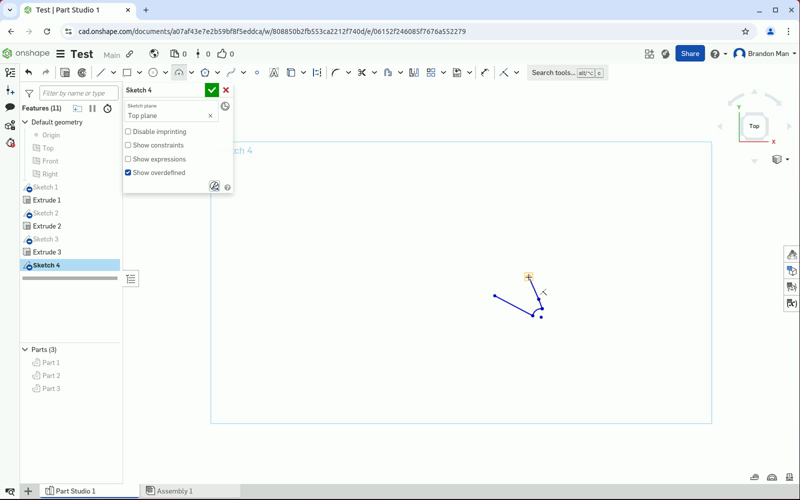
click(528, 276)
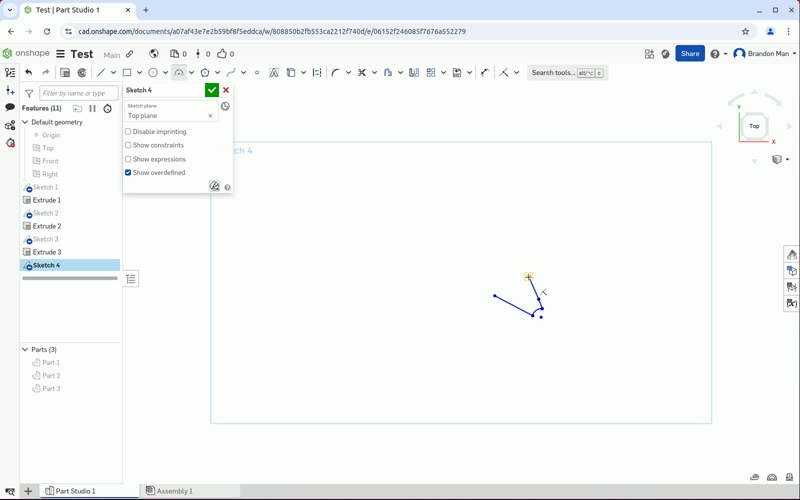
mouse_move(494, 295)
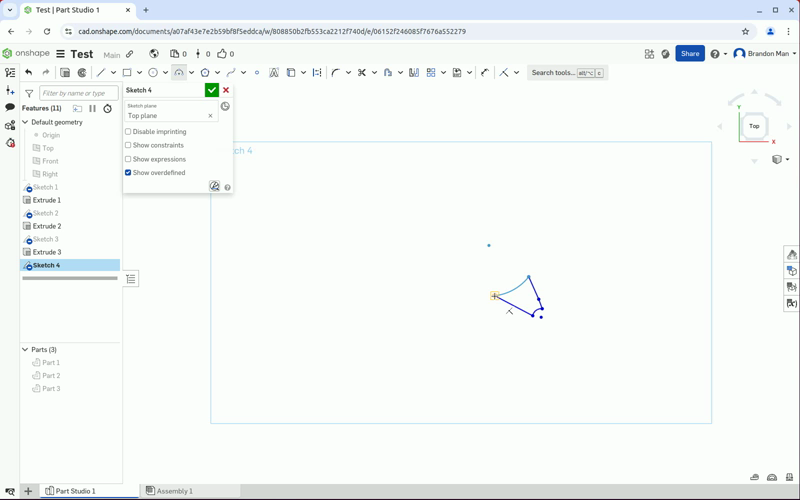
click(494, 295)
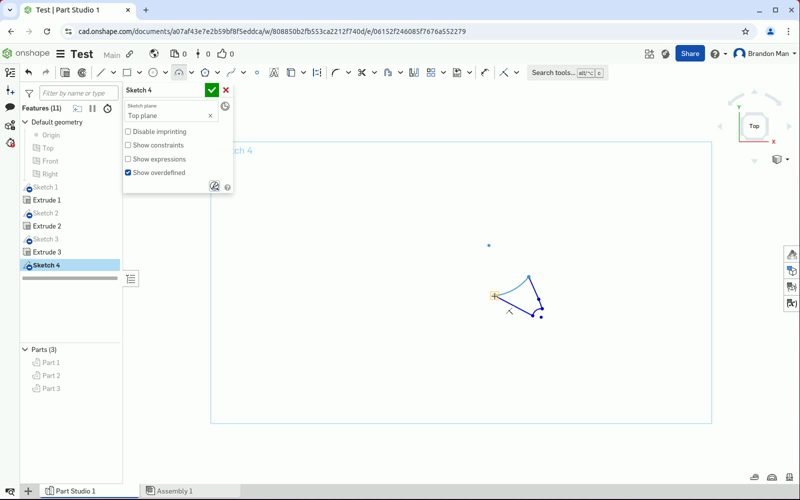
key_down(shift)
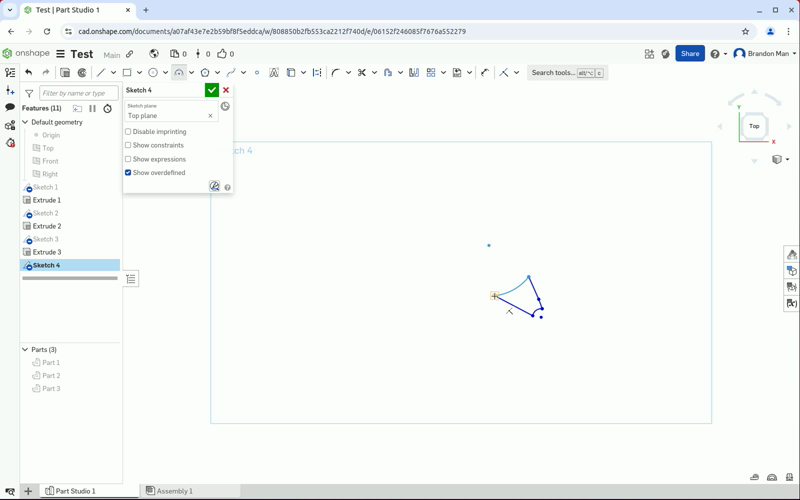
mouse_move(512, 286)
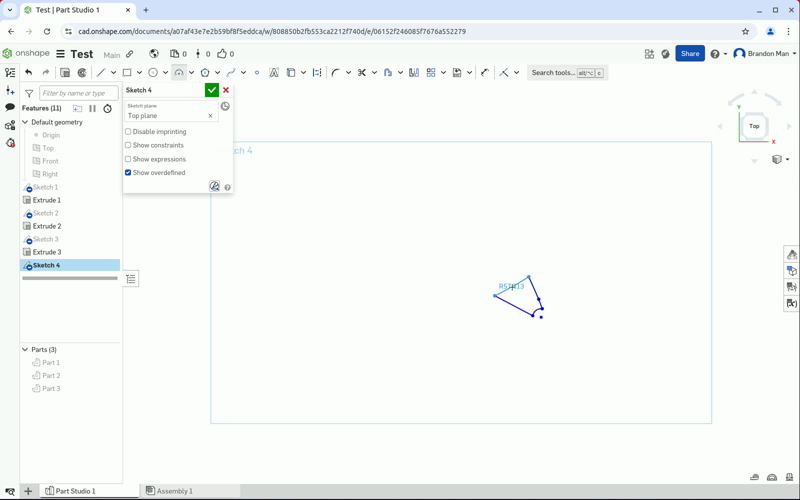
click(512, 286)
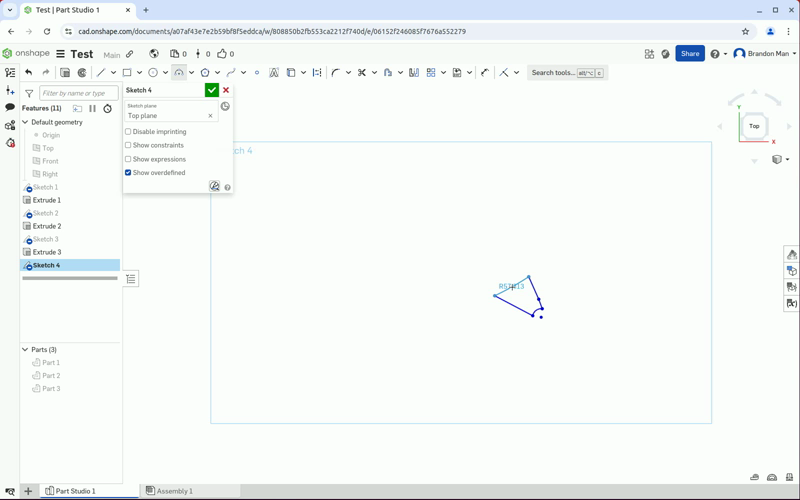
key_up(shift)
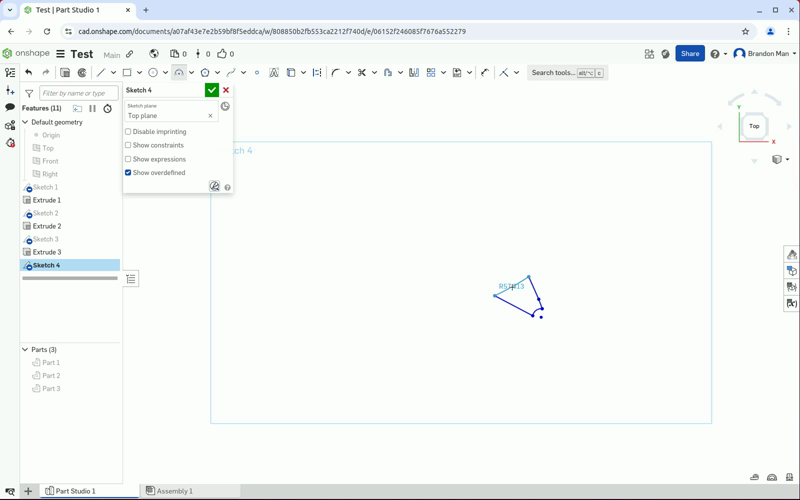
key(esc)
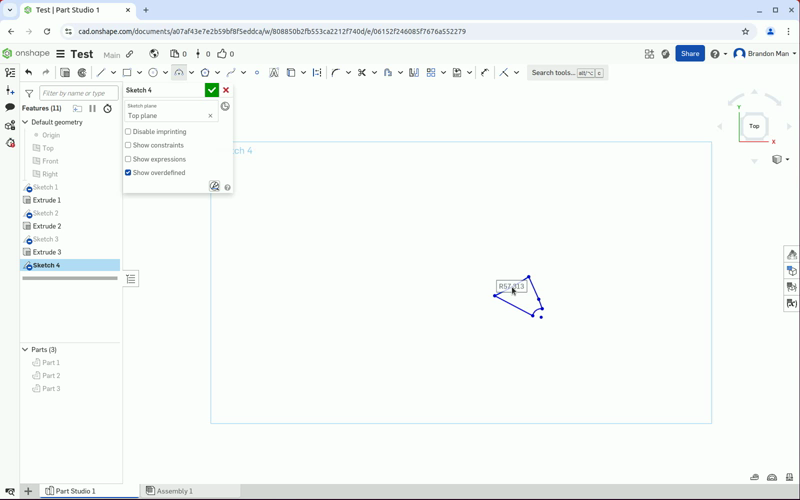
mouse_move(533, 309)
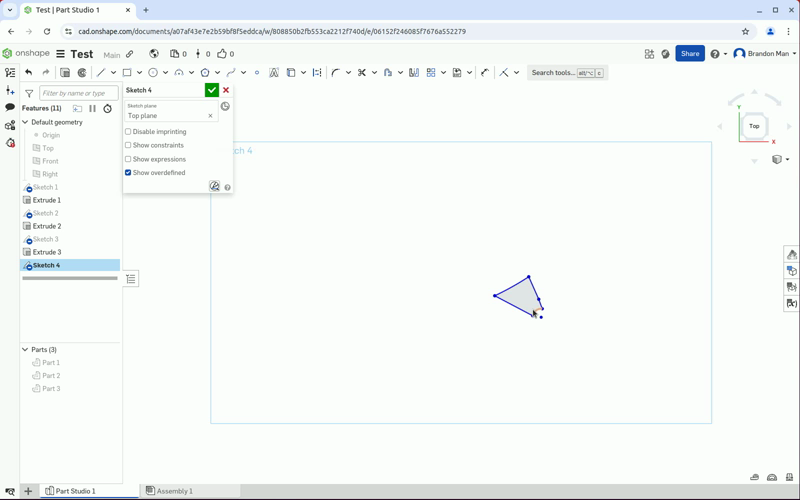
scroll(6)
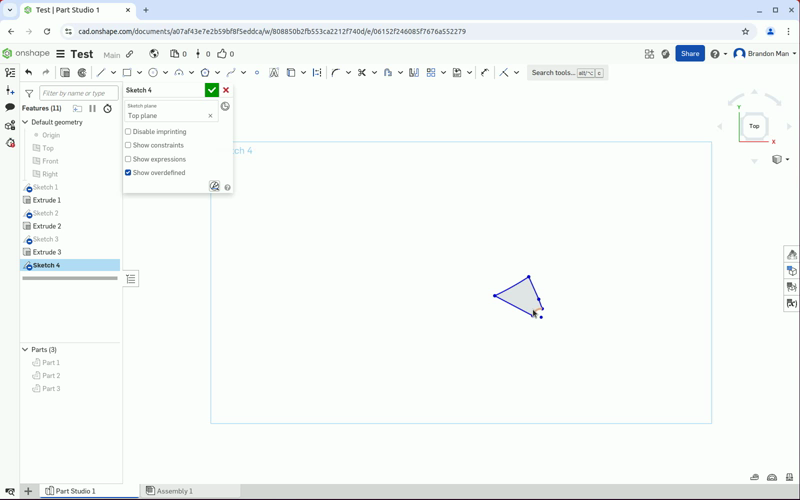
scroll(6)
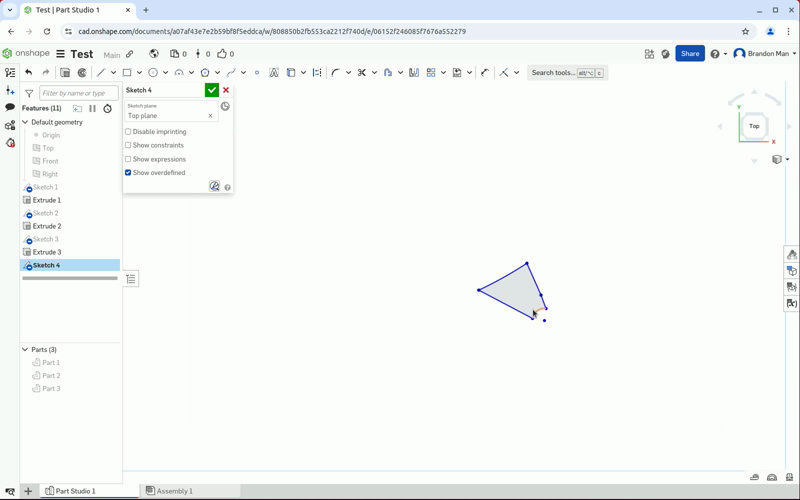
scroll(6)
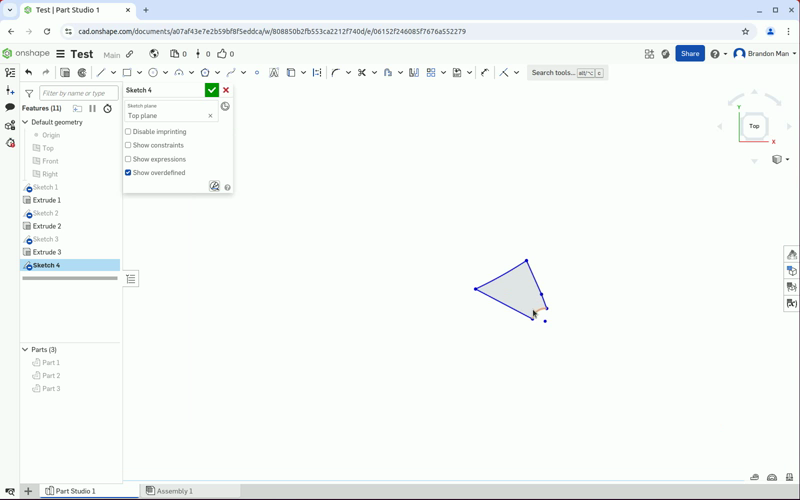
scroll(6)
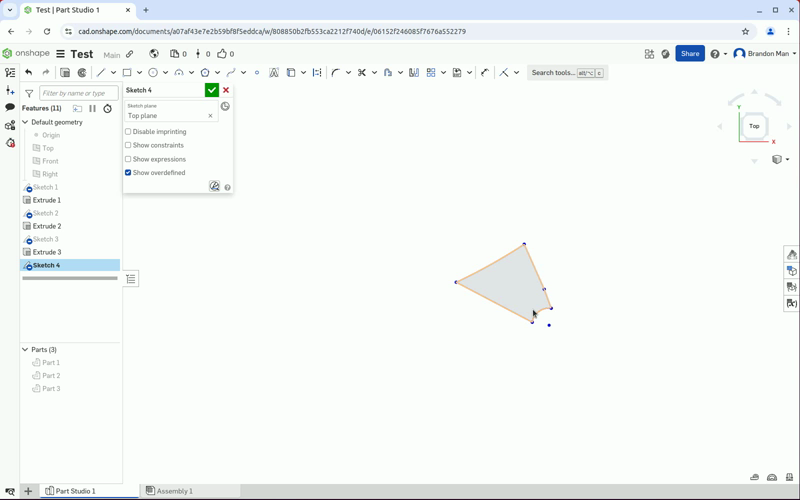
scroll(6)
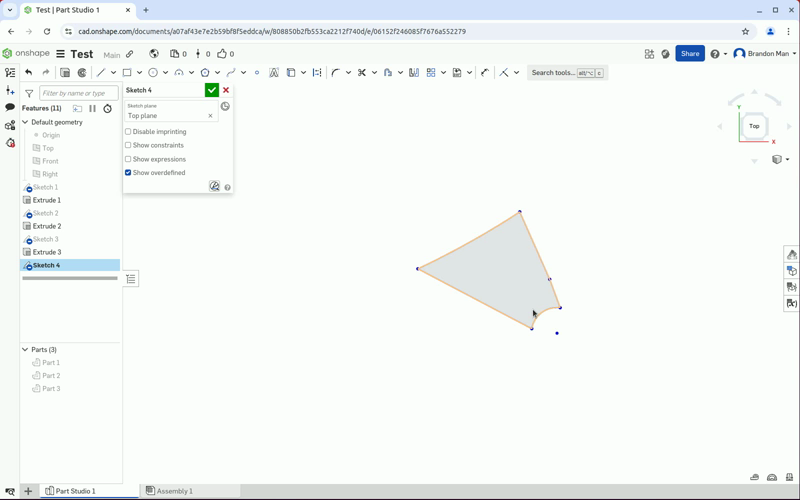
scroll(6)
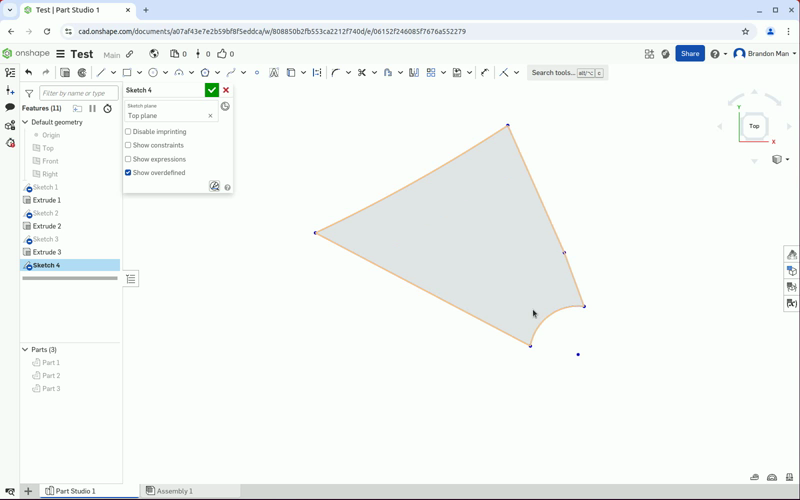
scroll(6)
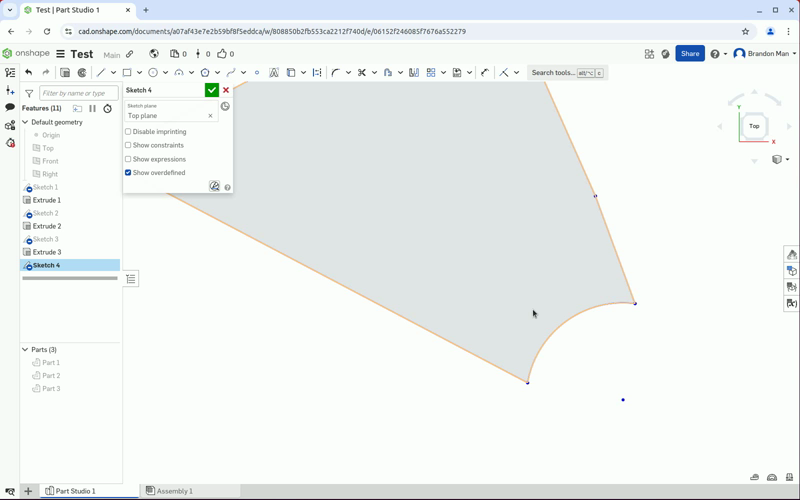
click(533, 309)
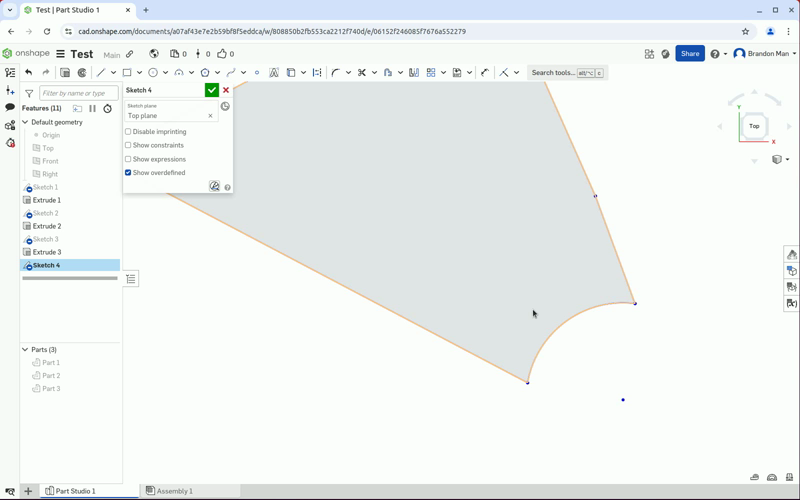
scroll(-6)
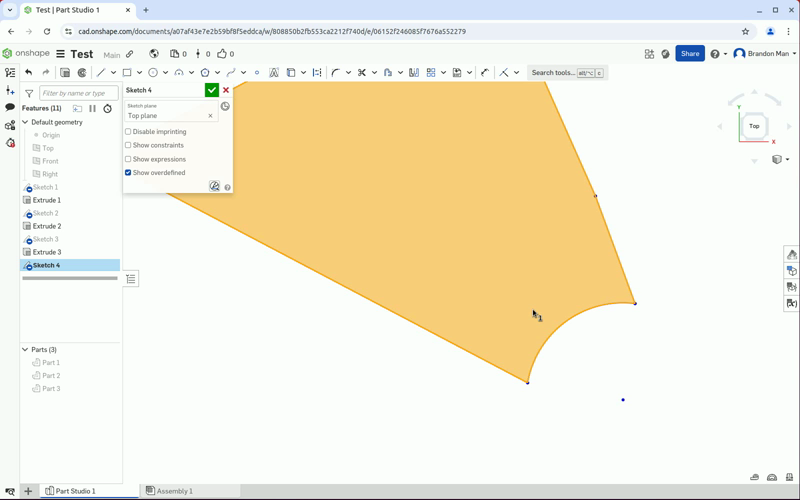
scroll(-6)
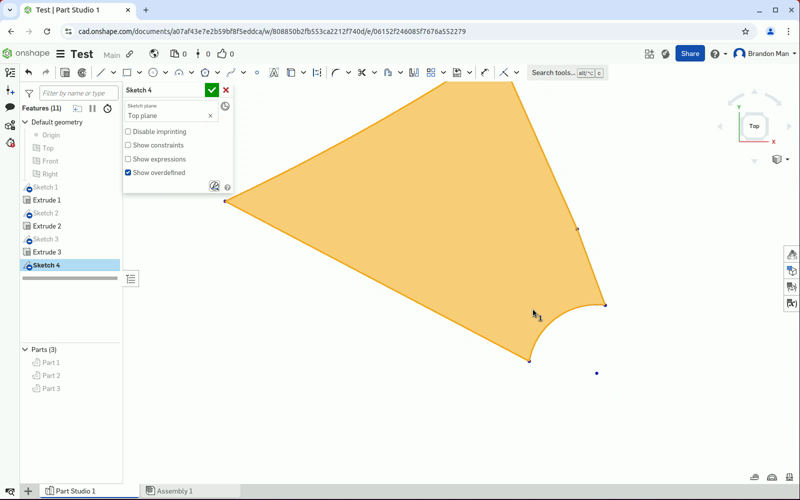
scroll(-6)
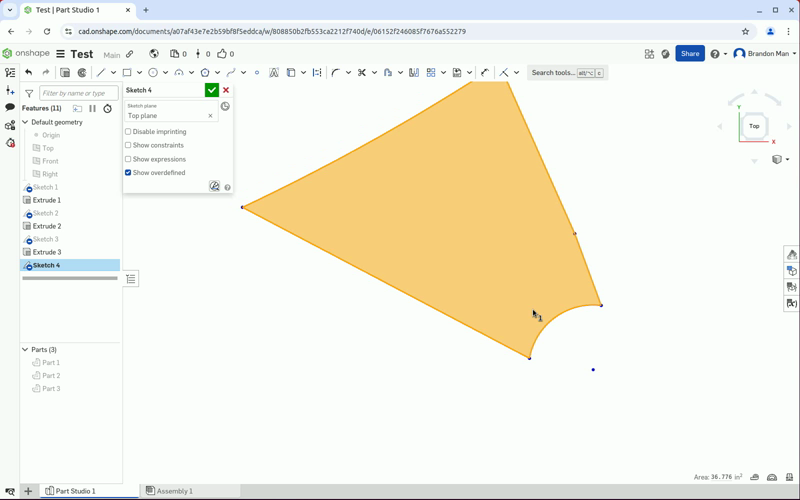
scroll(-6)
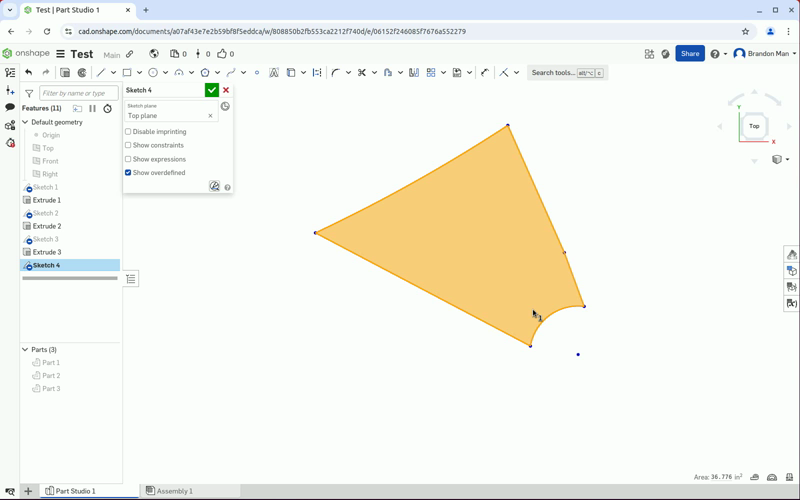
scroll(-6)
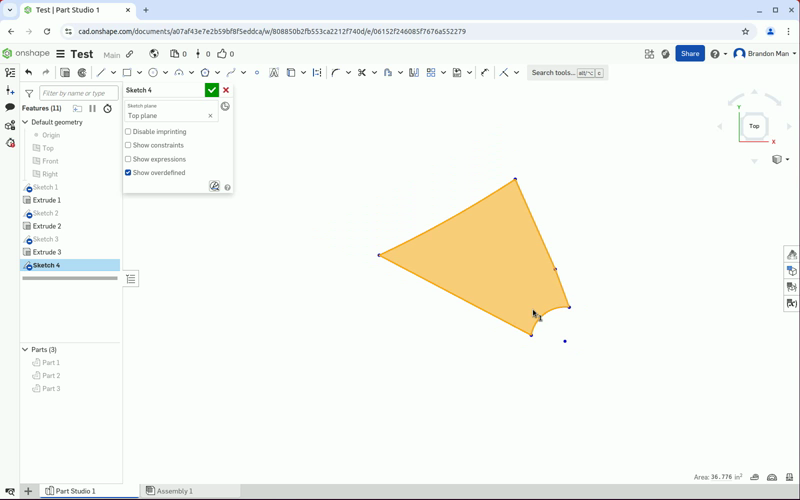
scroll(-6)
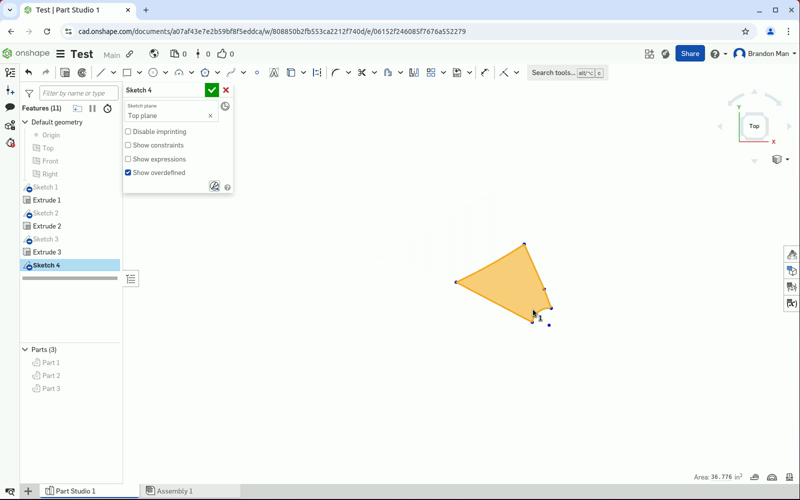
scroll(-6)
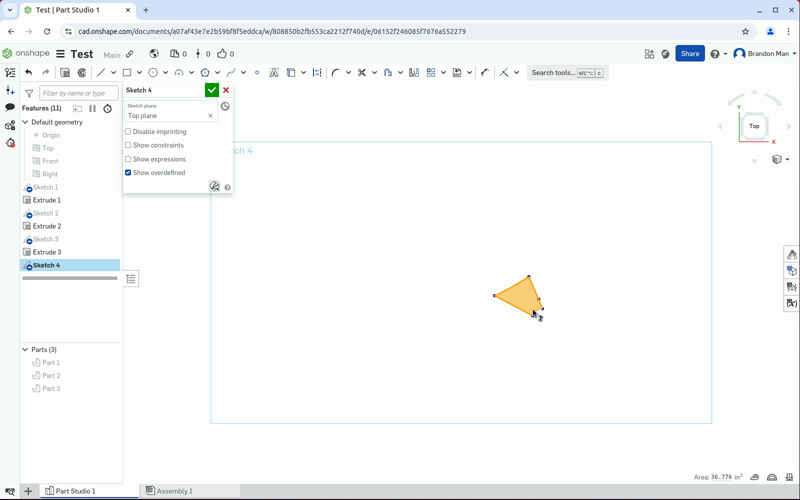
mouse_move(73, 352)
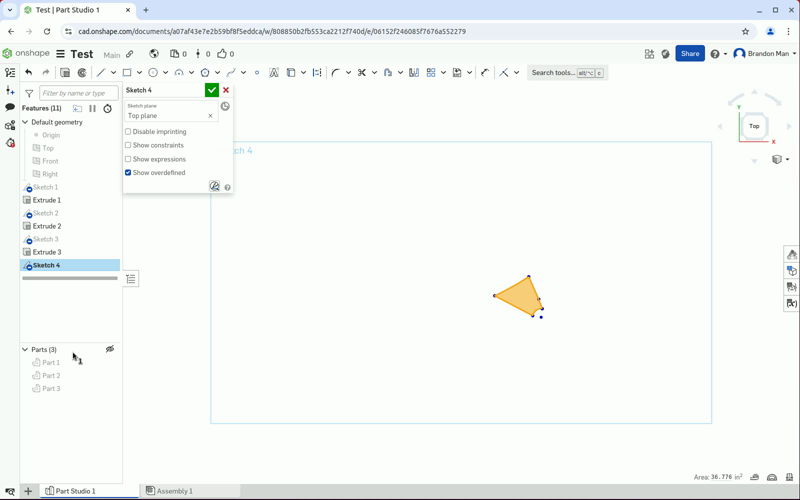
key(shift+y)
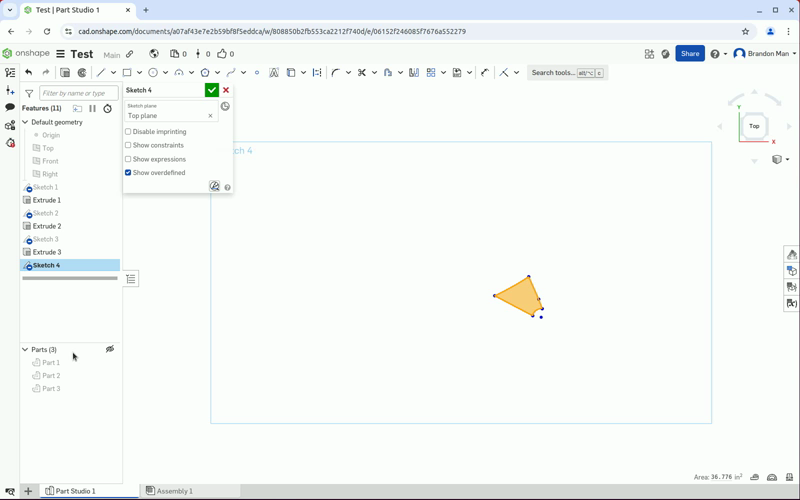
key(shift+e)
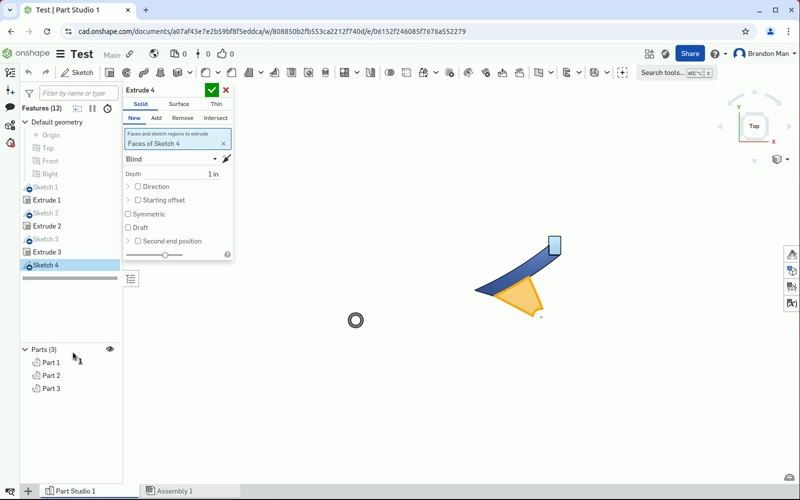
mouse_move(143, 106)
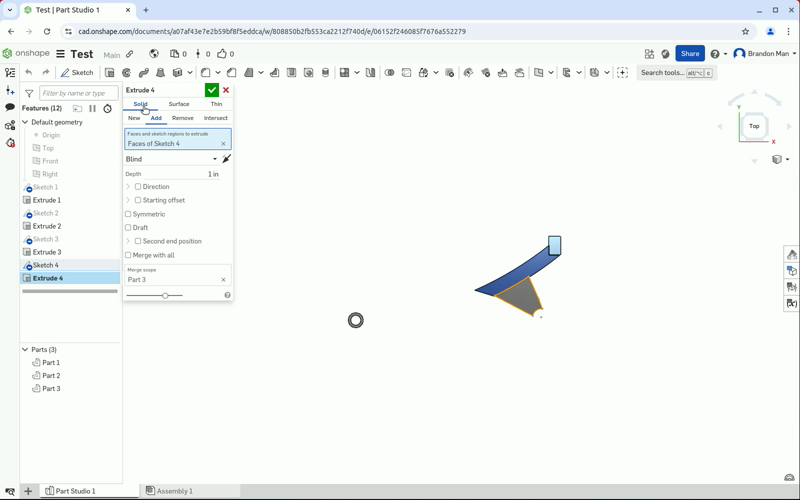
click(143, 106)
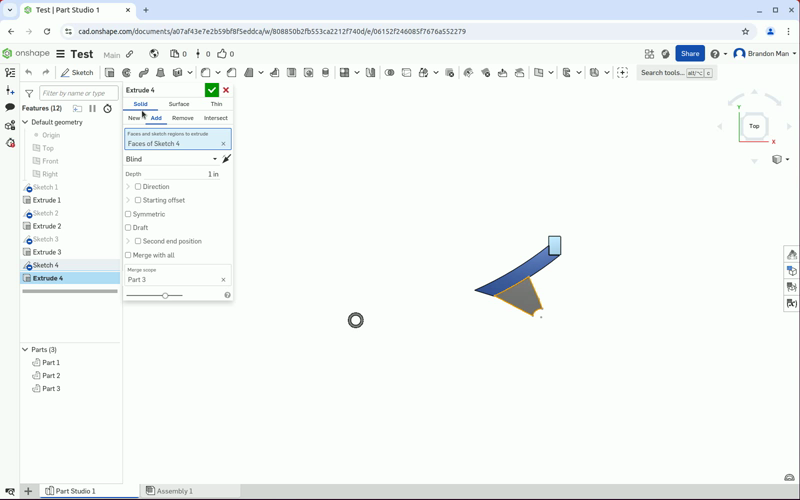
mouse_move(137, 120)
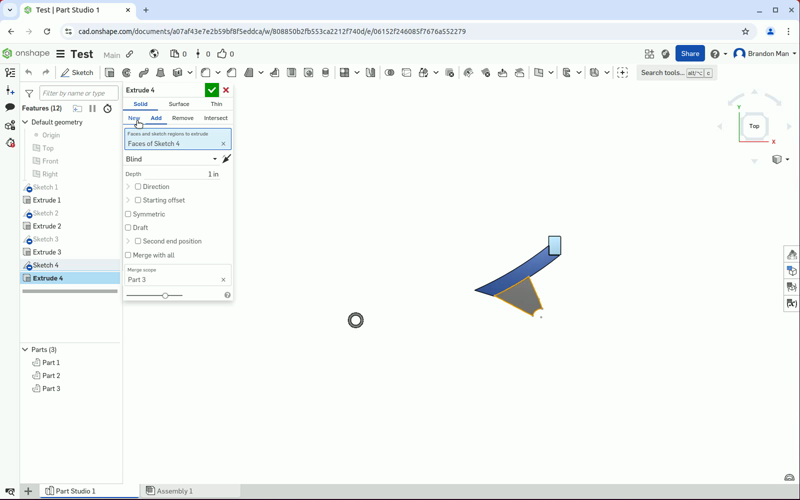
click(137, 120)
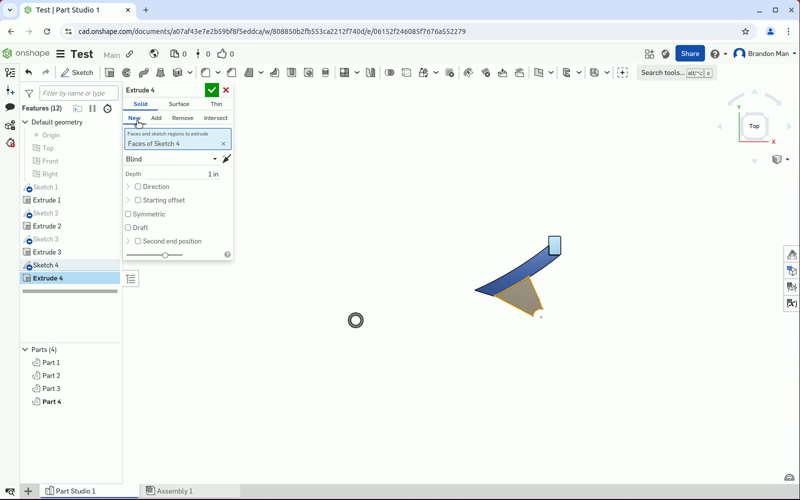
key(tab, 4)
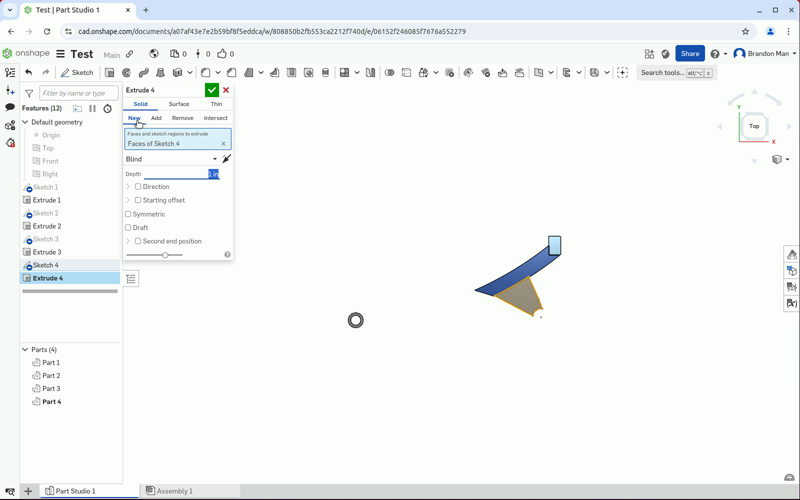
text(4.574)
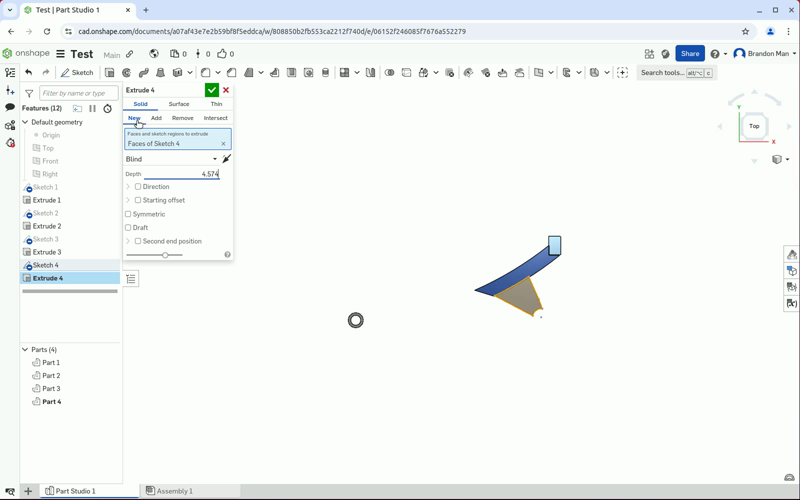
key(enter)
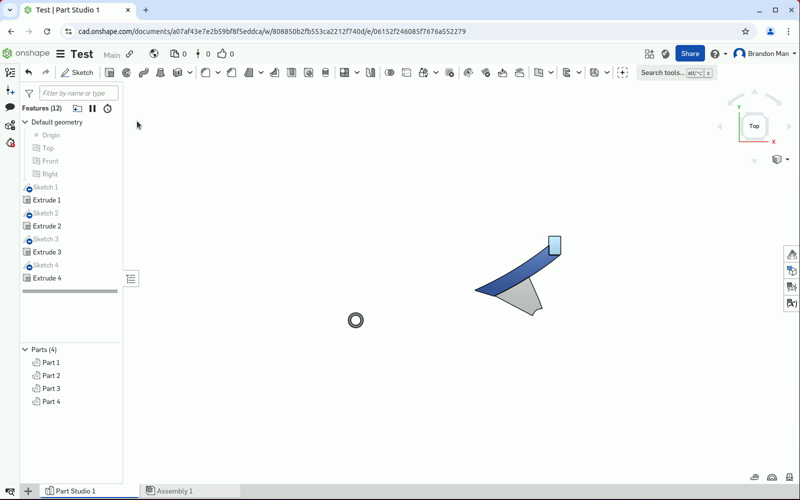
key(shift+h)
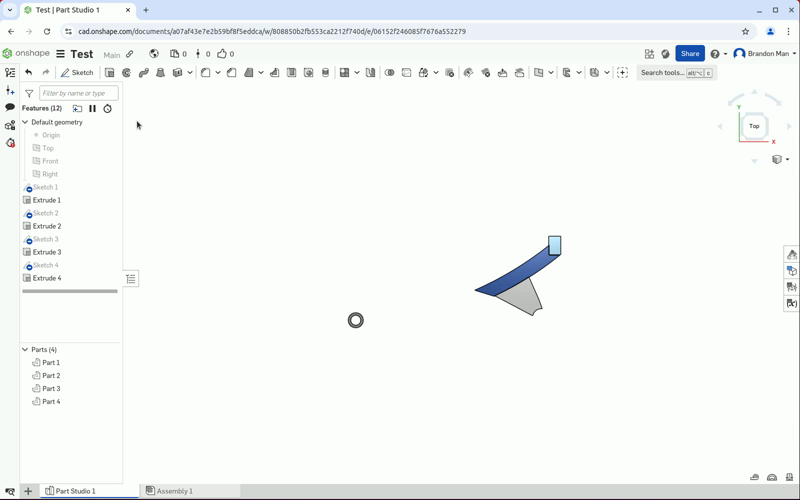
key(shift+h)
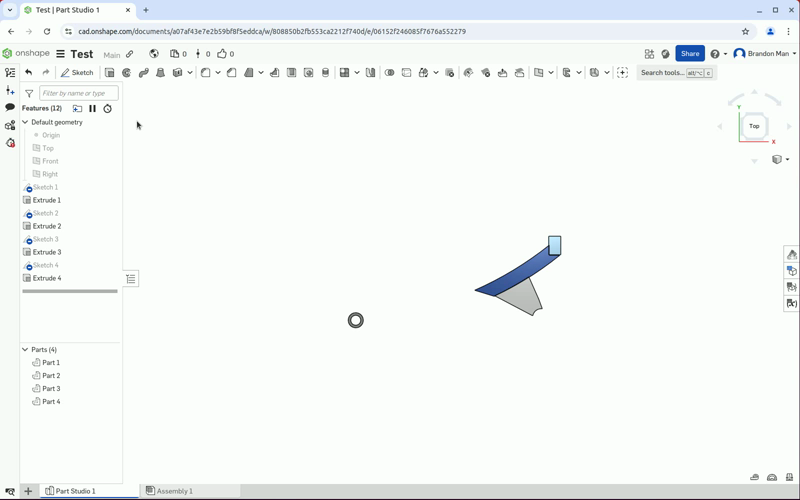
mouse_move(73, 189)
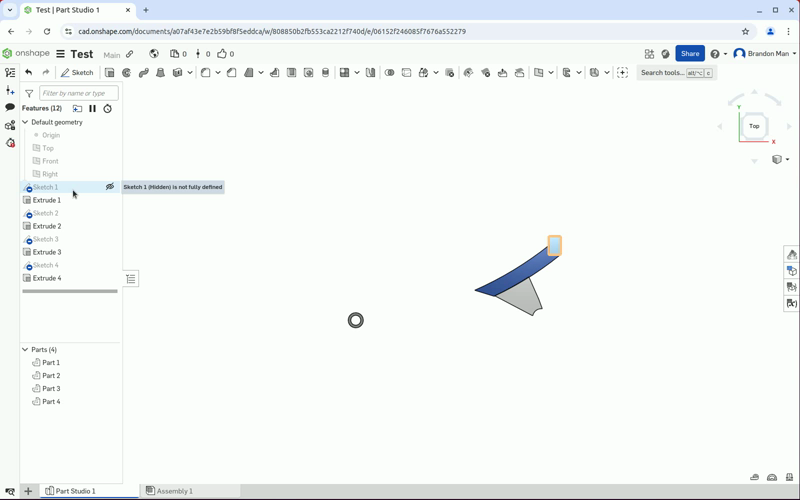
click(73, 189)
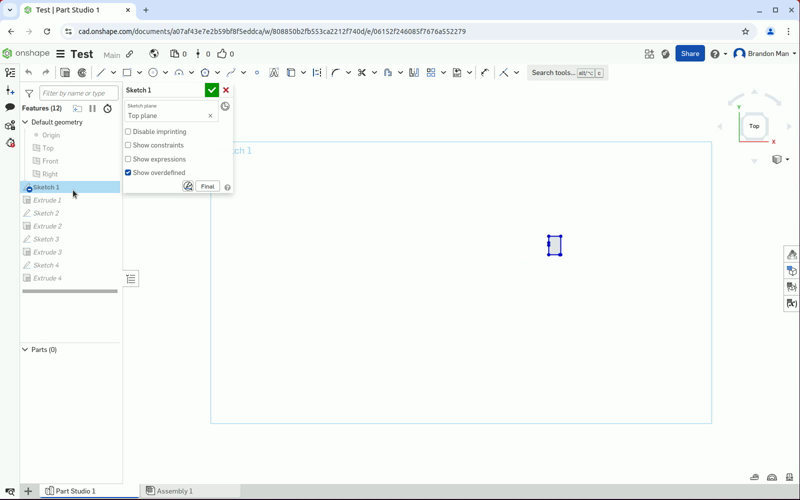
mouse_move(229, 92)
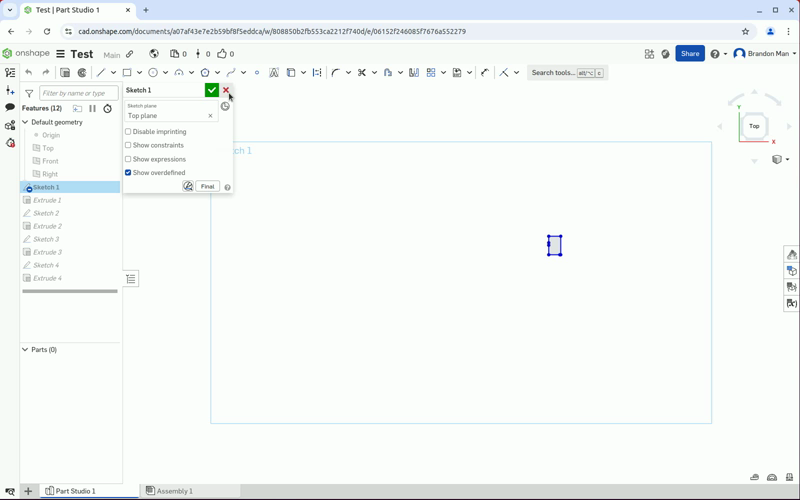
click(229, 92)
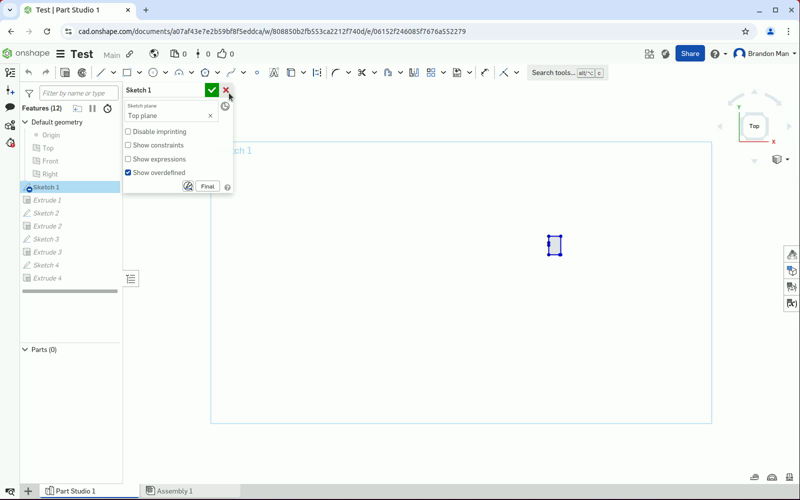
key(shift+s)
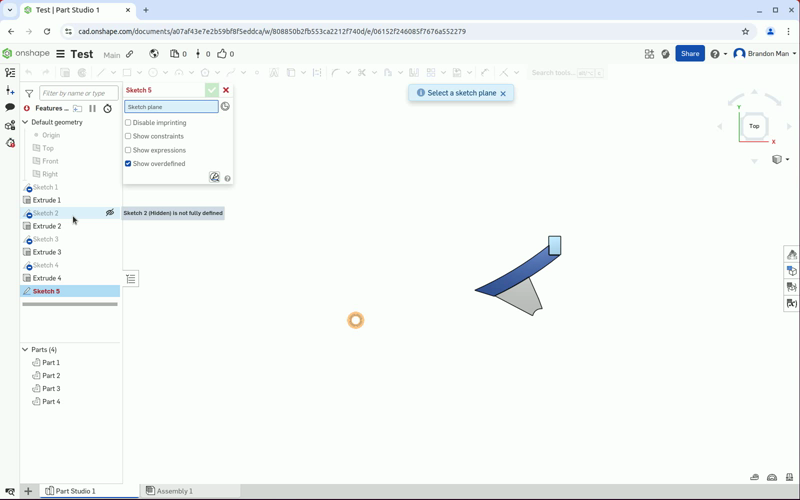
scroll(3)
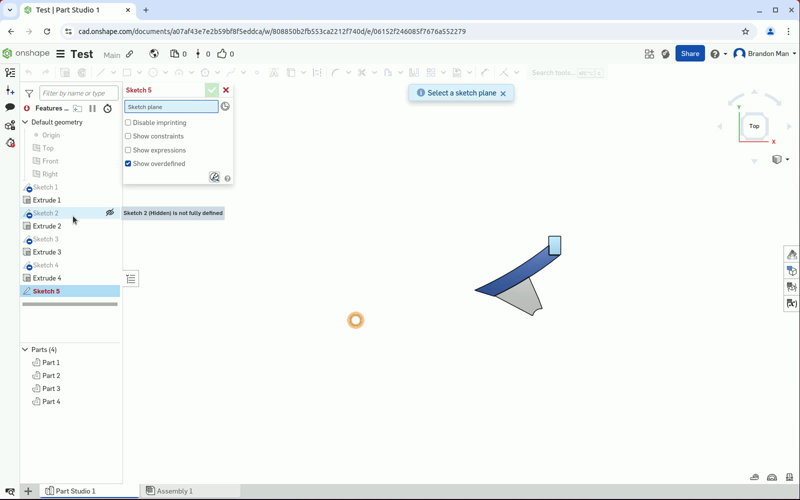
mouse_move(73, 150)
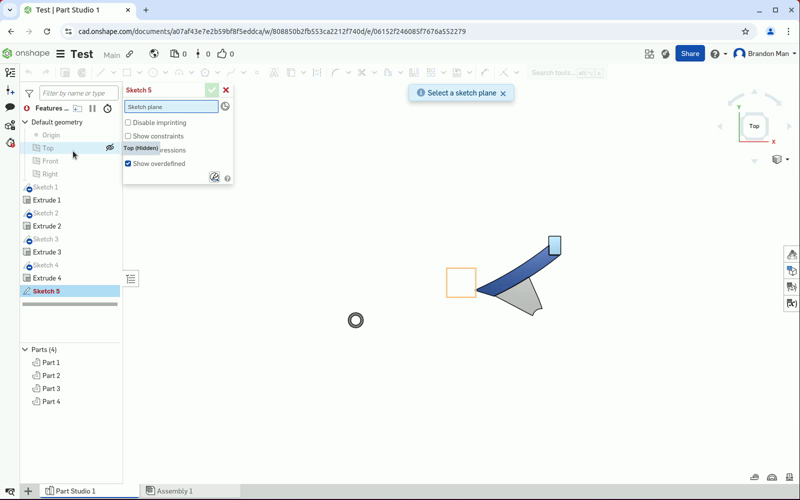
click(73, 150)
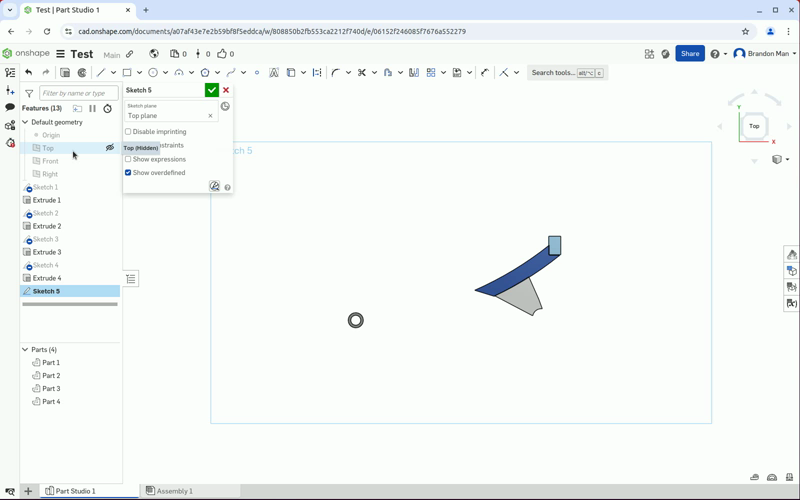
mouse_move(73, 352)
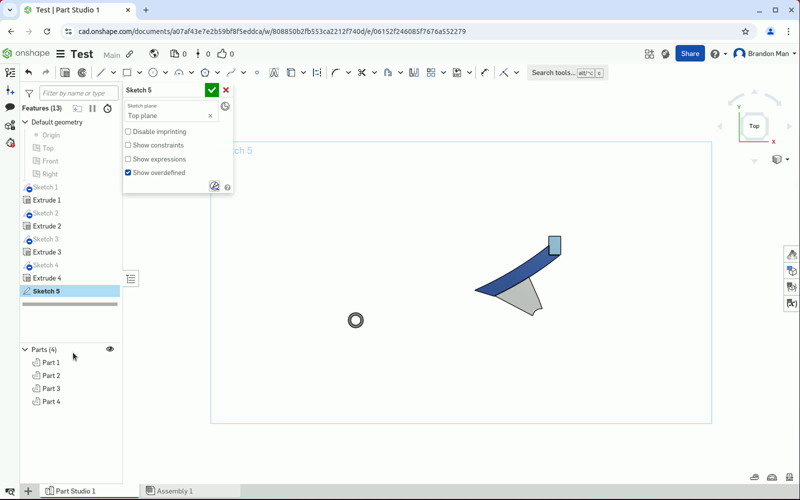
key(y)
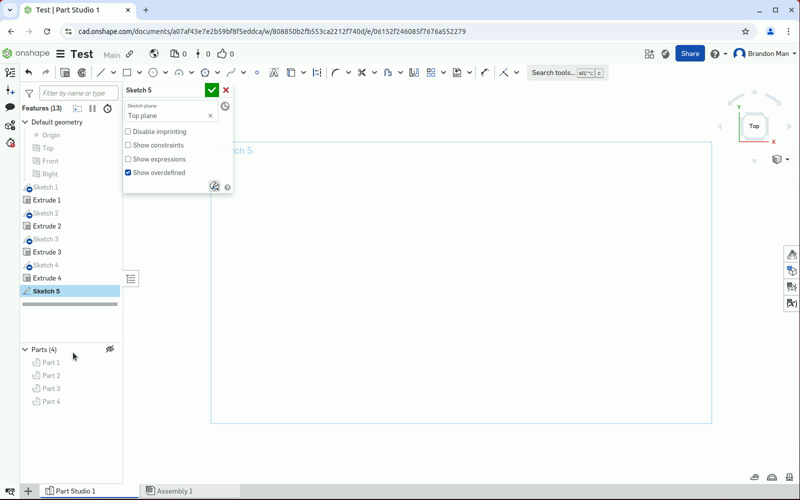
key(a)
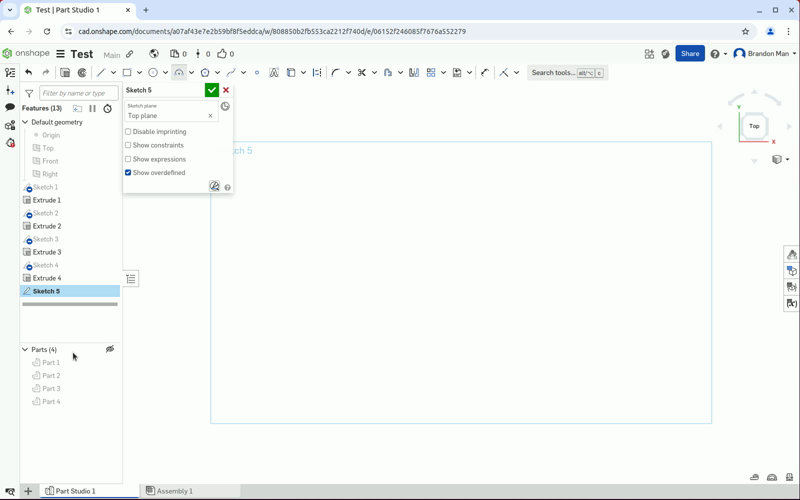
key_down(shift)
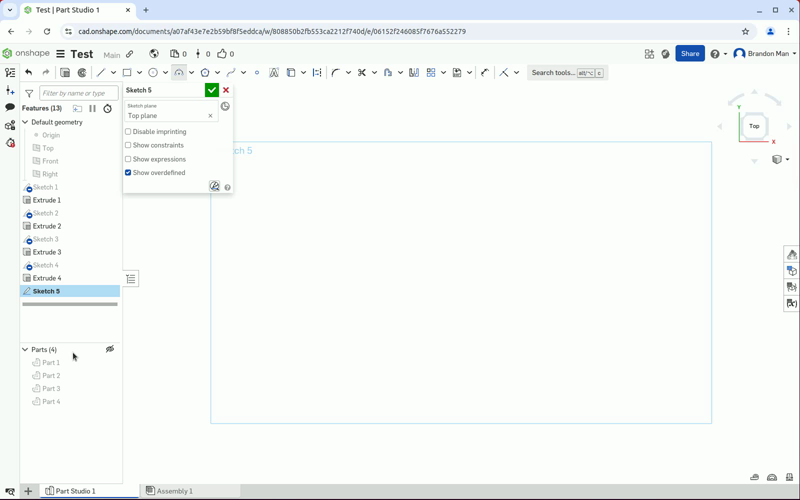
mouse_move(353, 314)
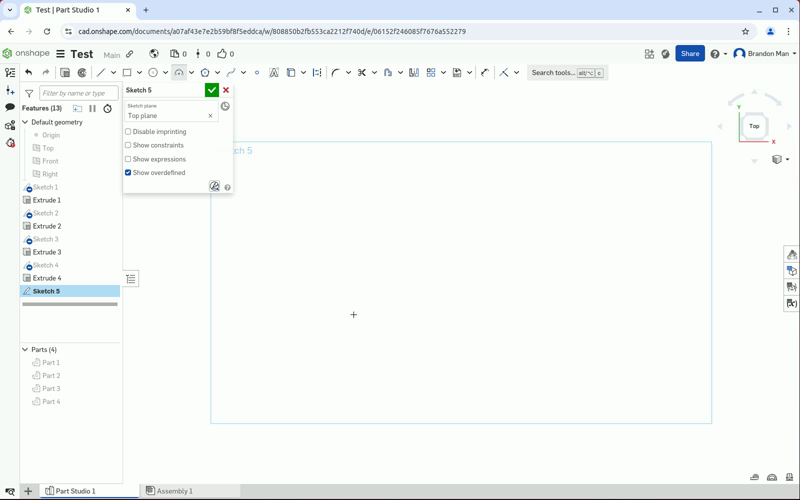
click(353, 314)
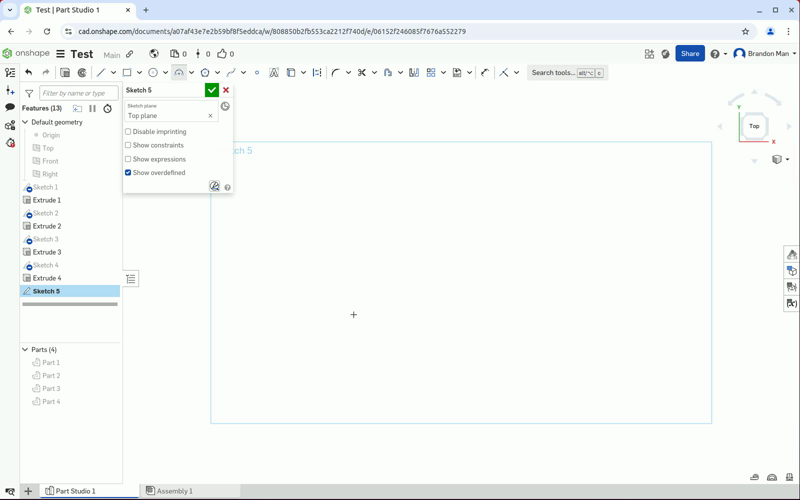
key_up(shift)
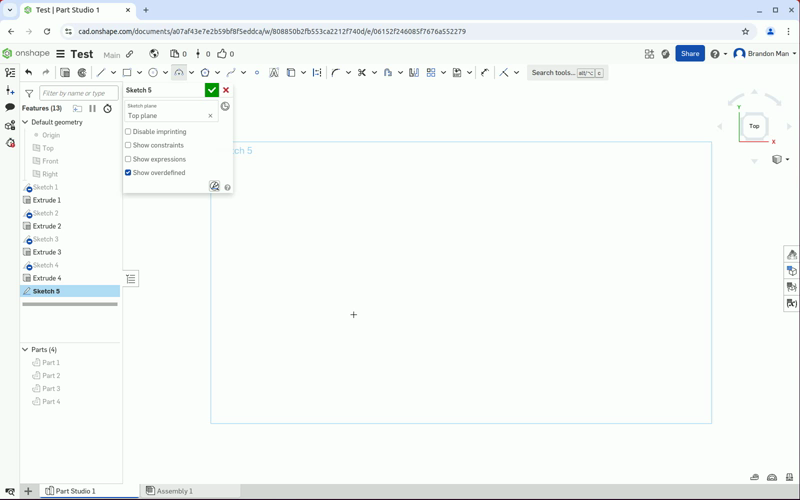
key_down(shift)
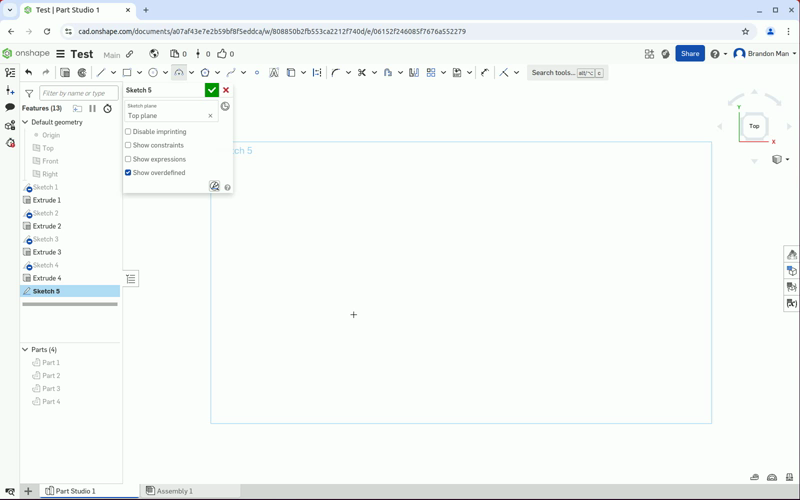
mouse_move(358, 326)
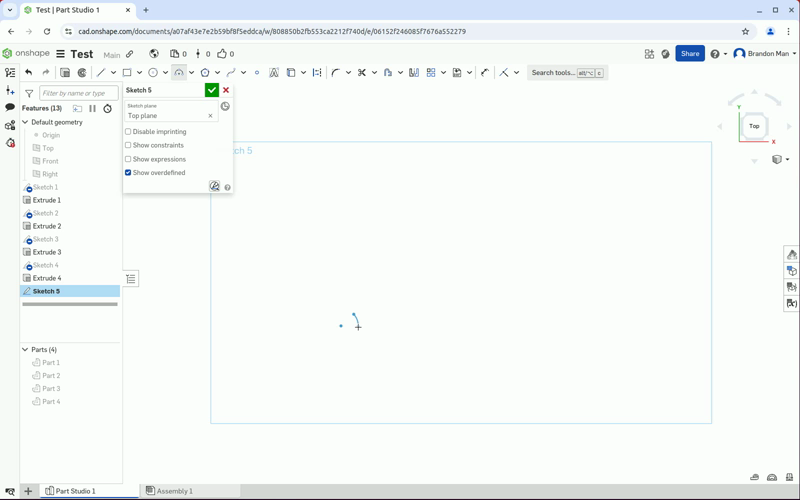
click(358, 326)
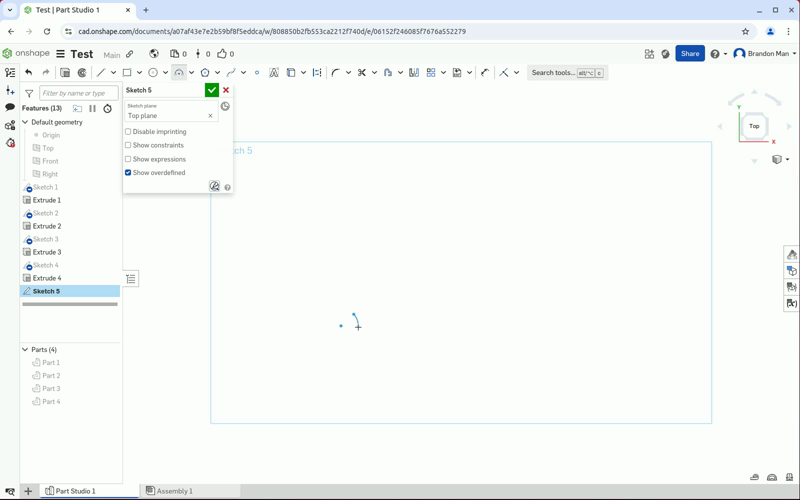
mouse_move(362, 318)
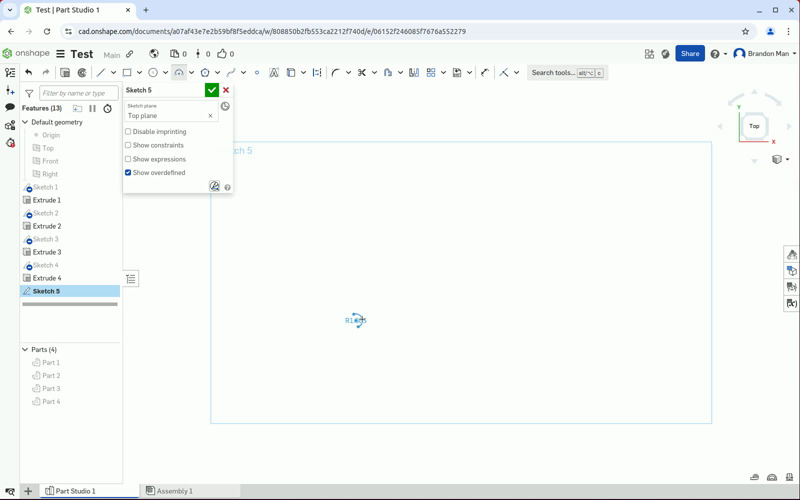
click(362, 318)
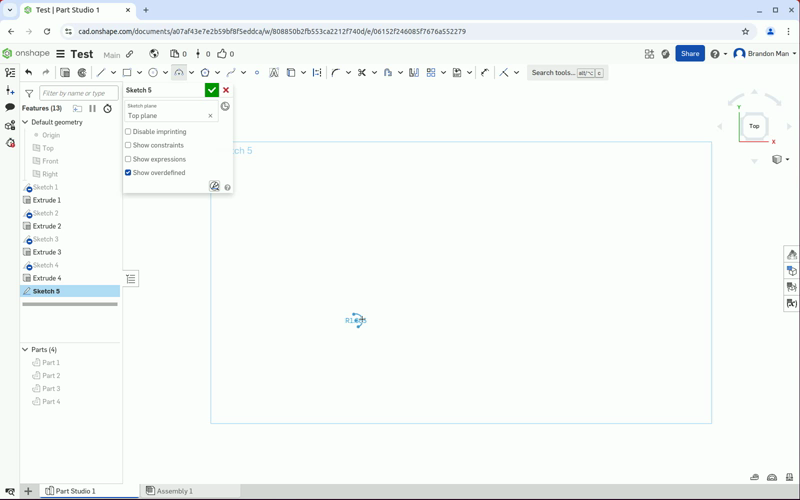
key_up(shift)
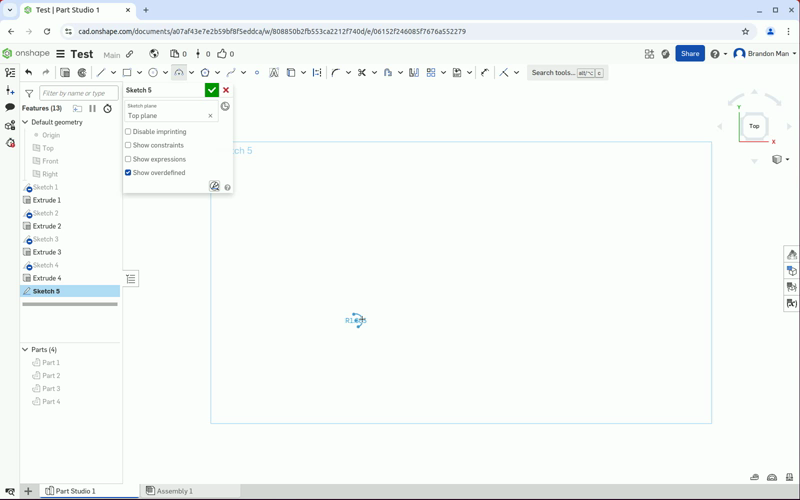
mouse_move(358, 326)
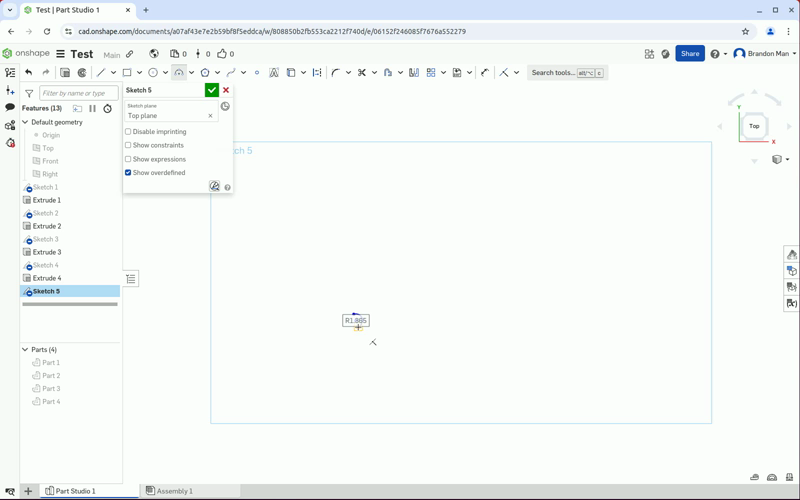
click(358, 326)
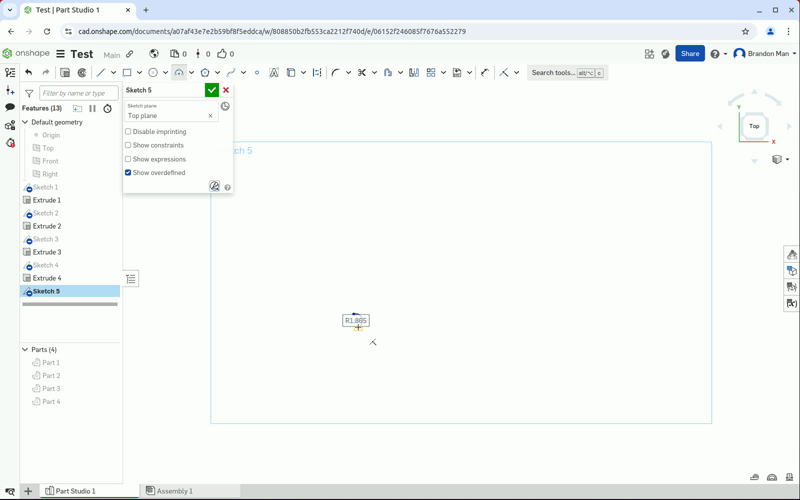
key_down(shift)
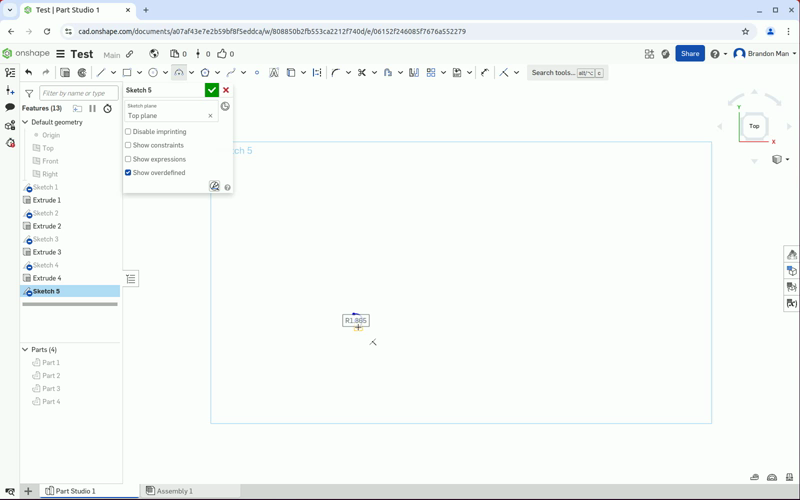
mouse_move(364, 326)
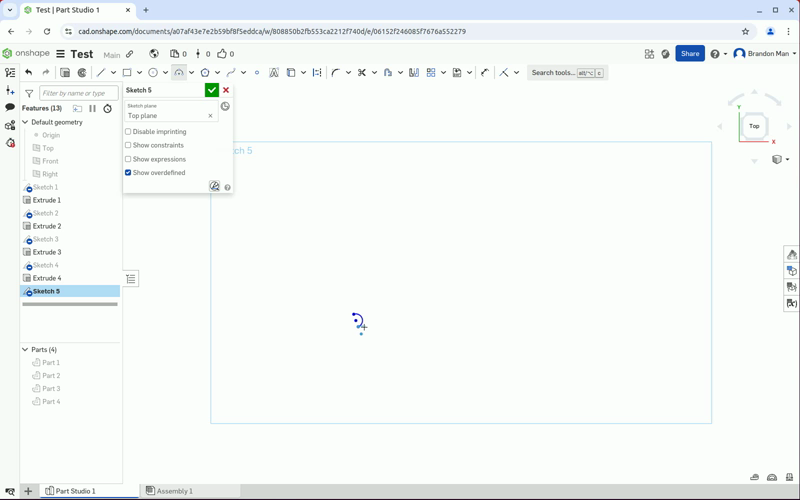
scroll(6)
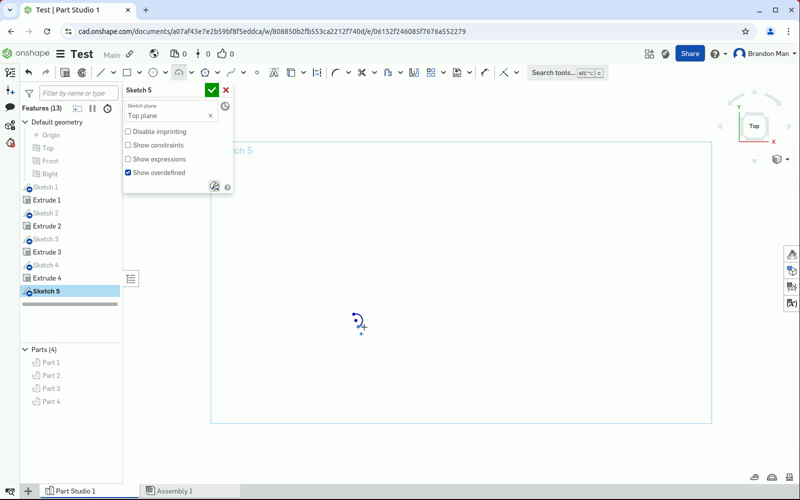
scroll(6)
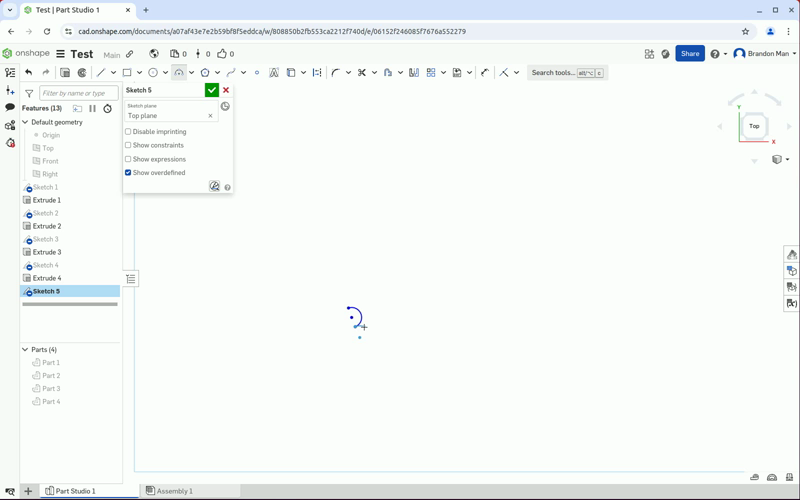
scroll(6)
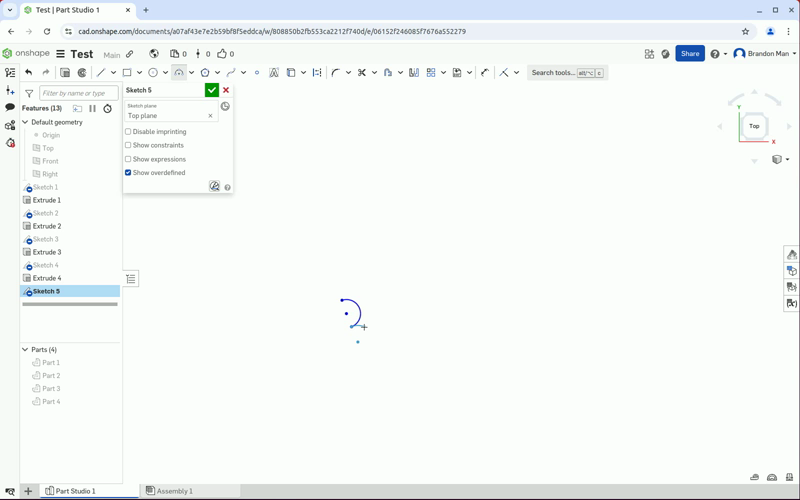
scroll(6)
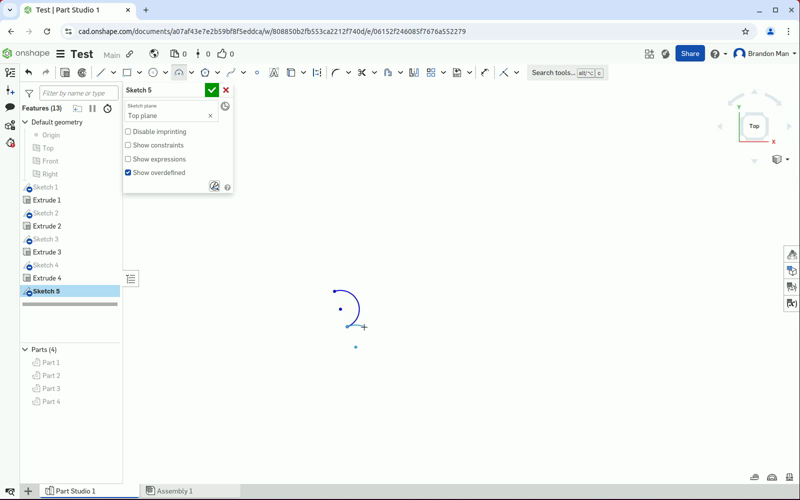
scroll(6)
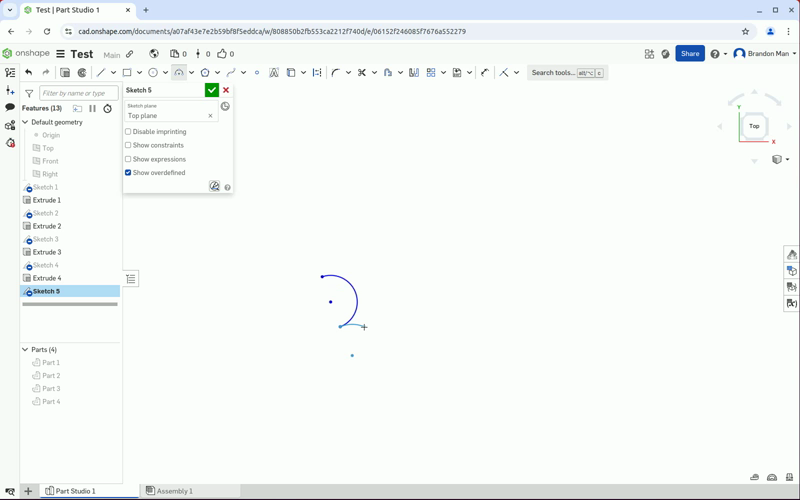
scroll(6)
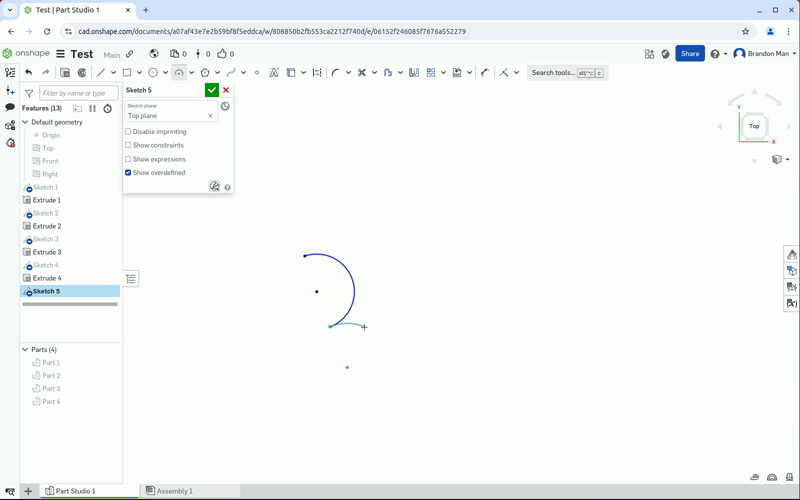
scroll(6)
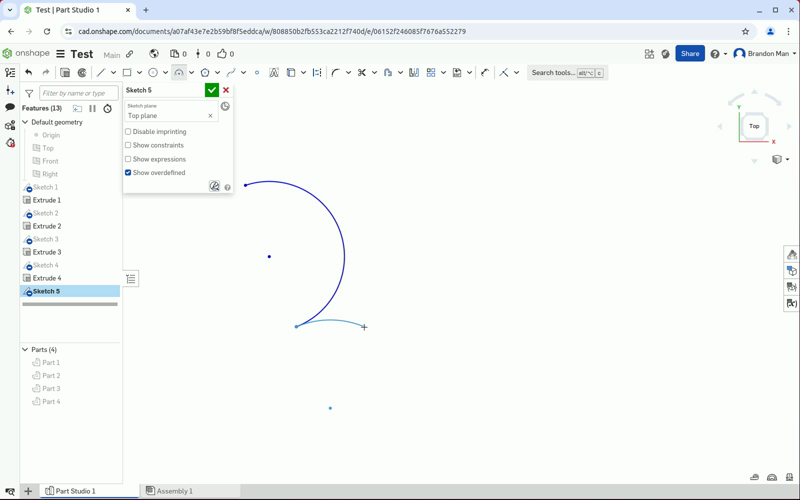
click(364, 326)
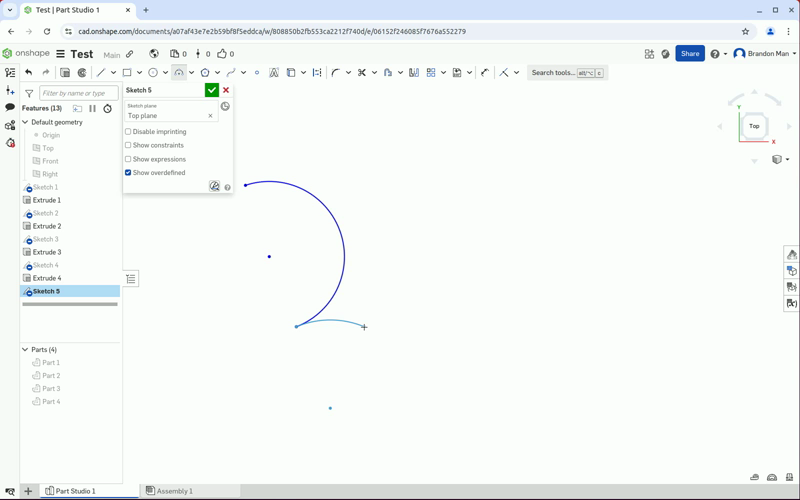
scroll(-6)
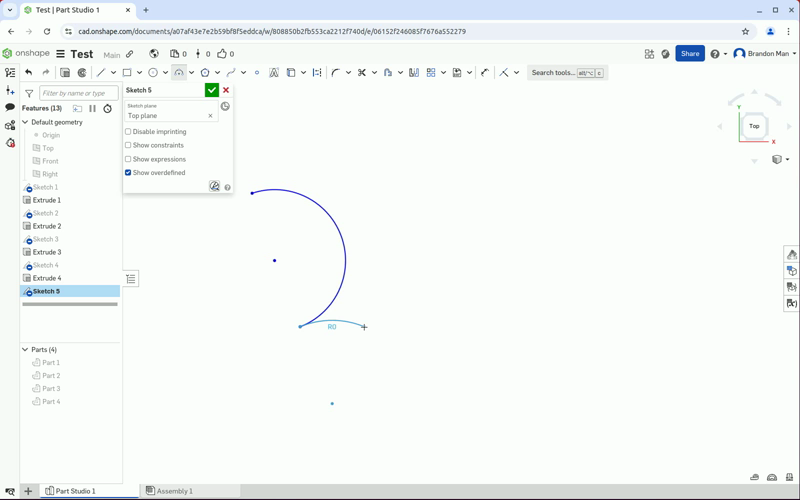
scroll(-6)
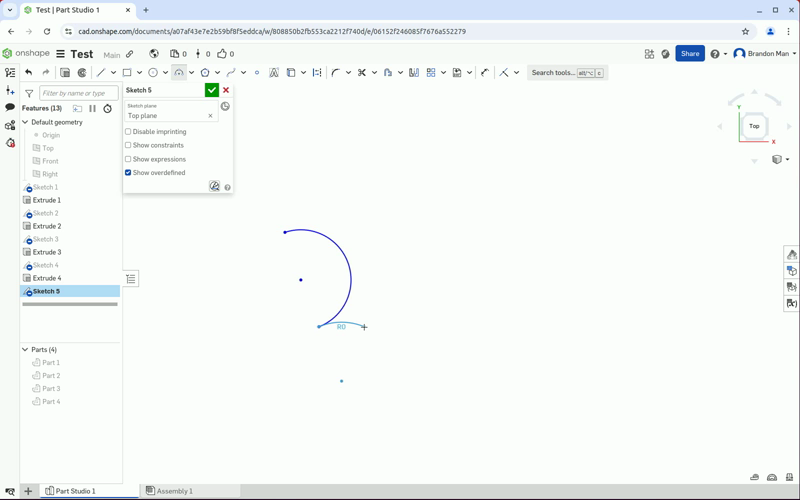
scroll(-6)
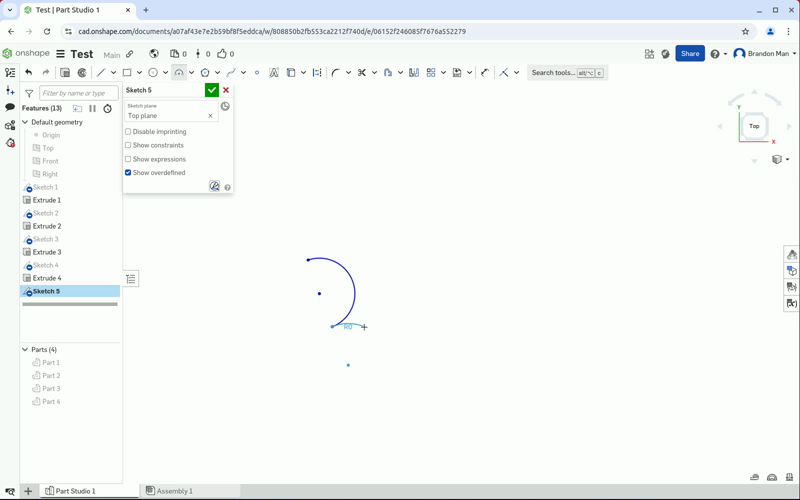
scroll(-6)
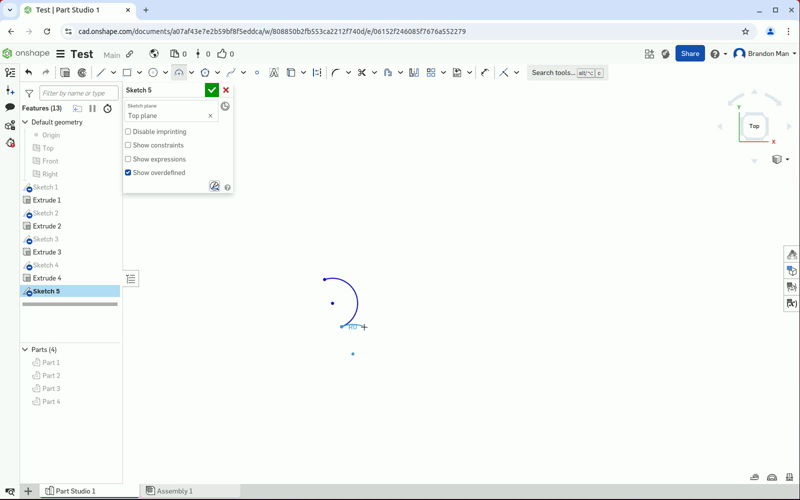
scroll(-6)
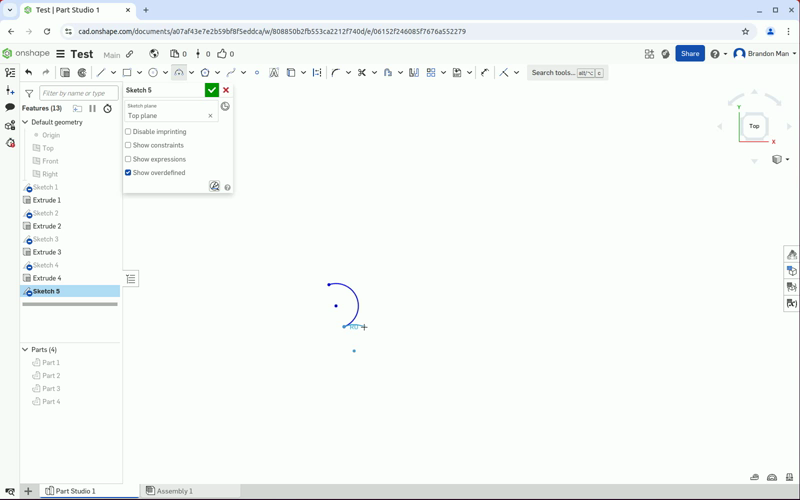
scroll(-6)
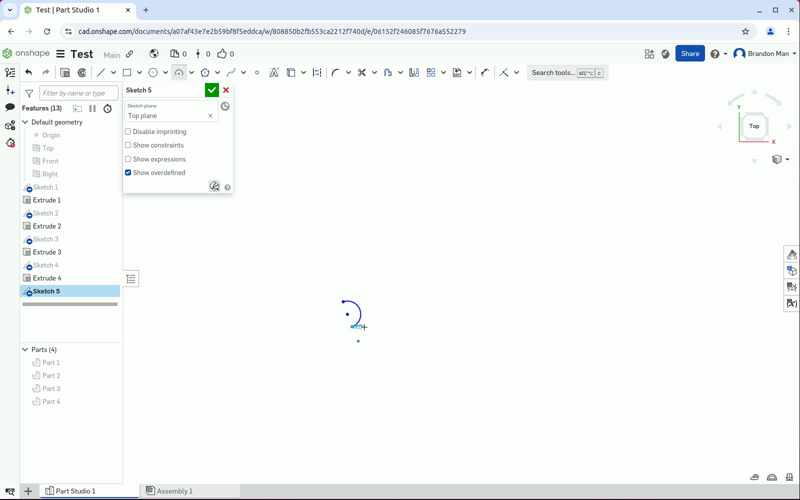
scroll(-6)
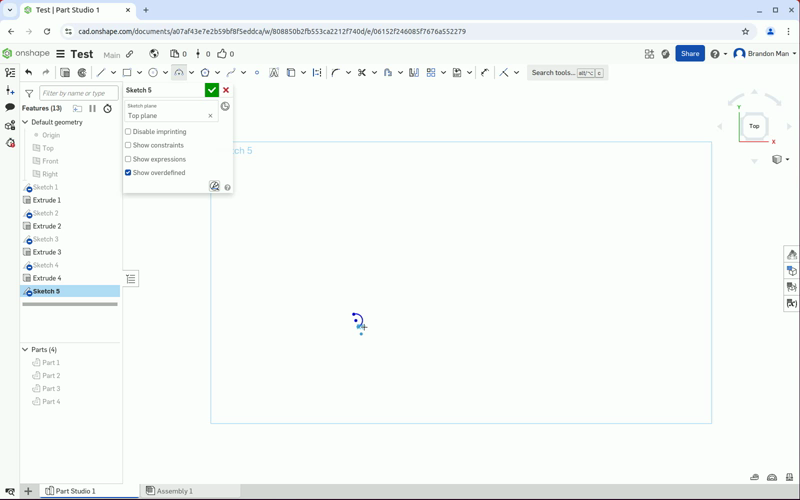
mouse_move(361, 327)
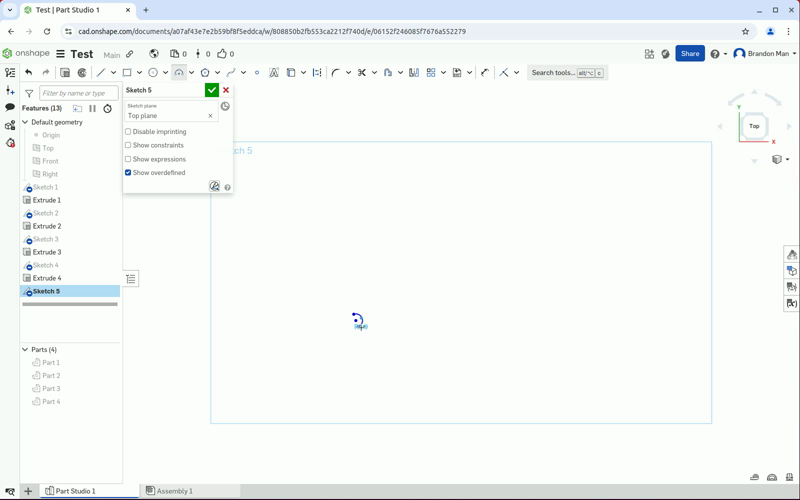
scroll(6)
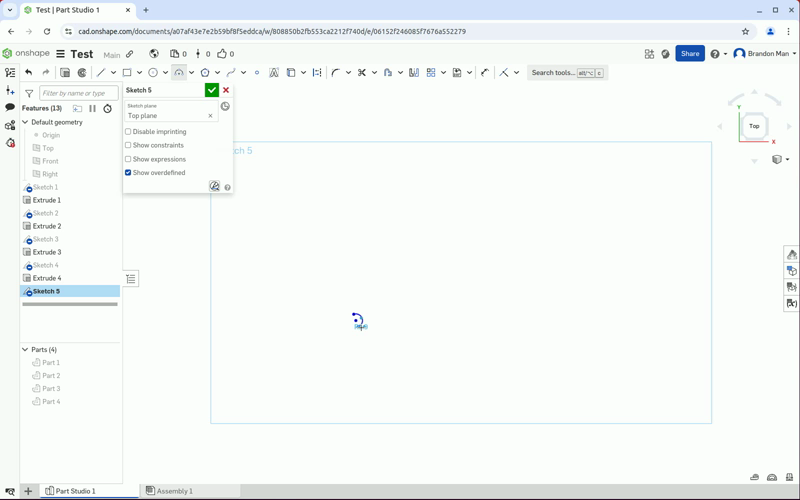
scroll(6)
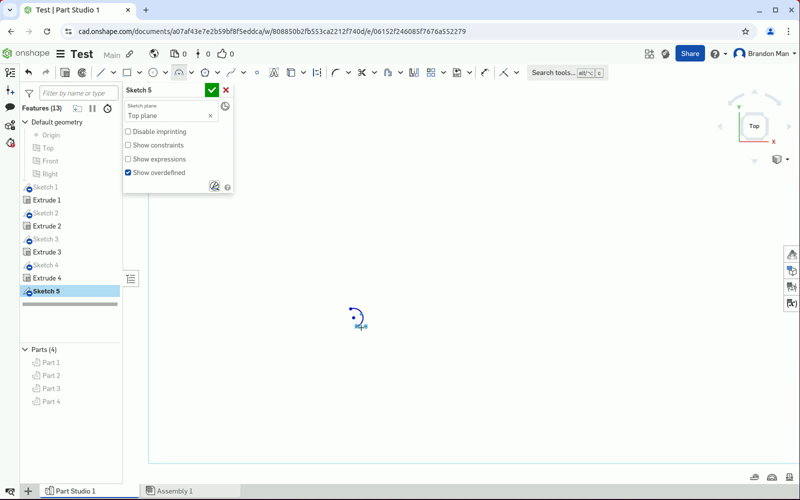
scroll(6)
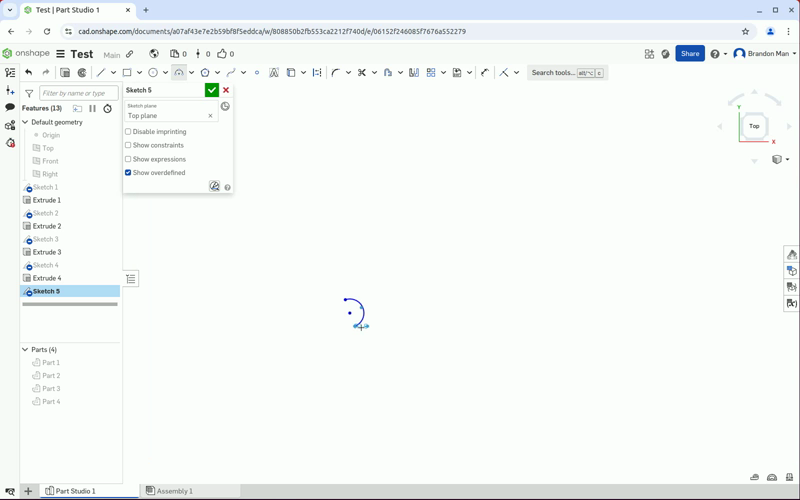
scroll(6)
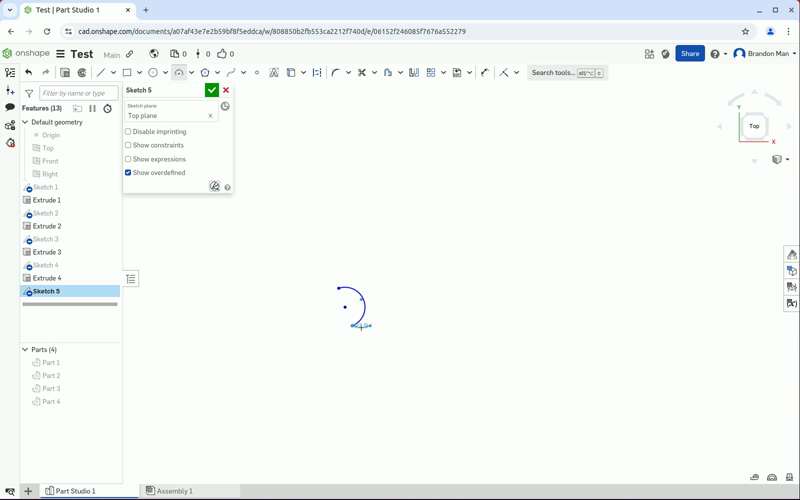
scroll(6)
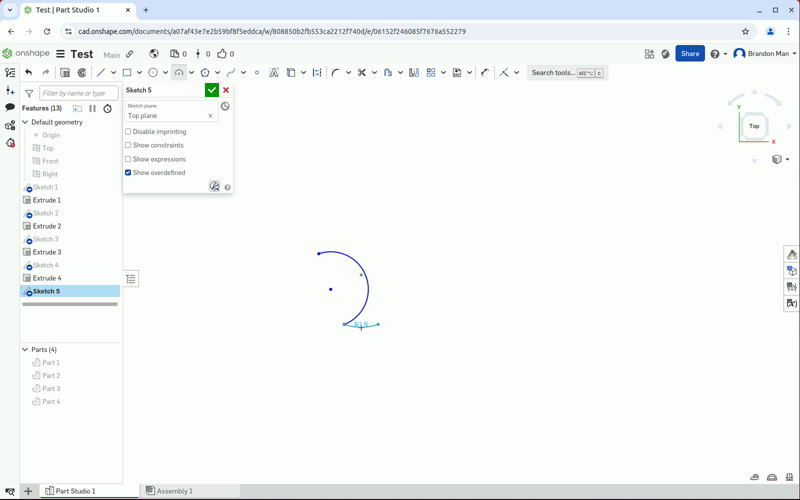
scroll(6)
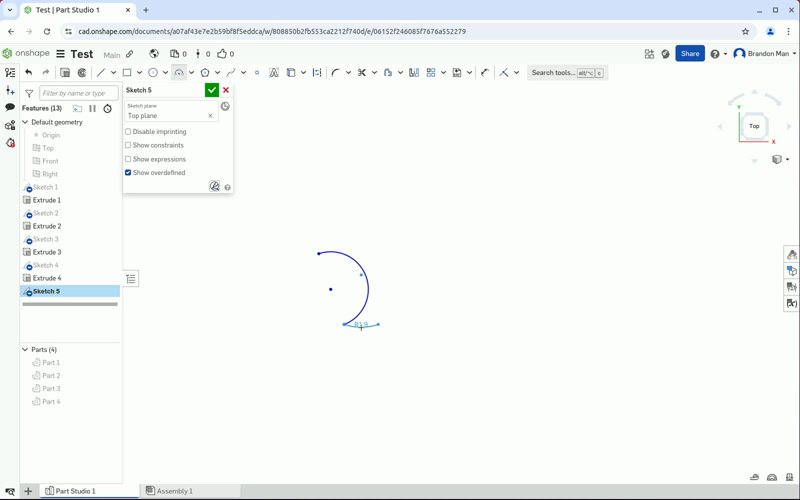
scroll(6)
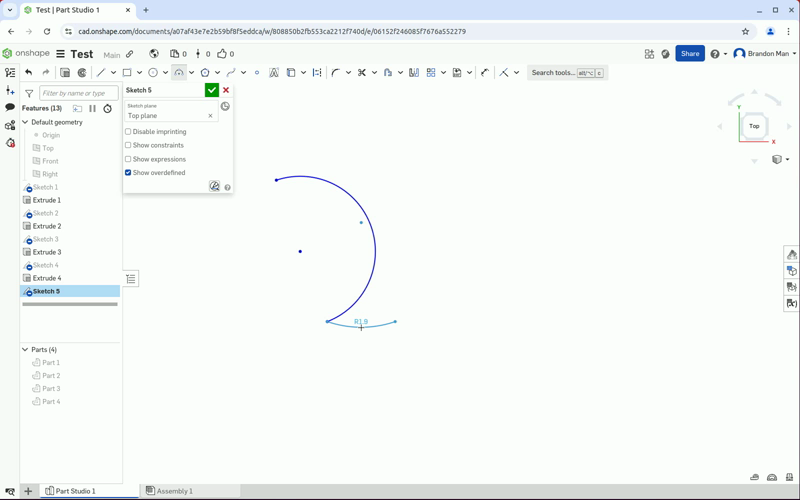
click(361, 327)
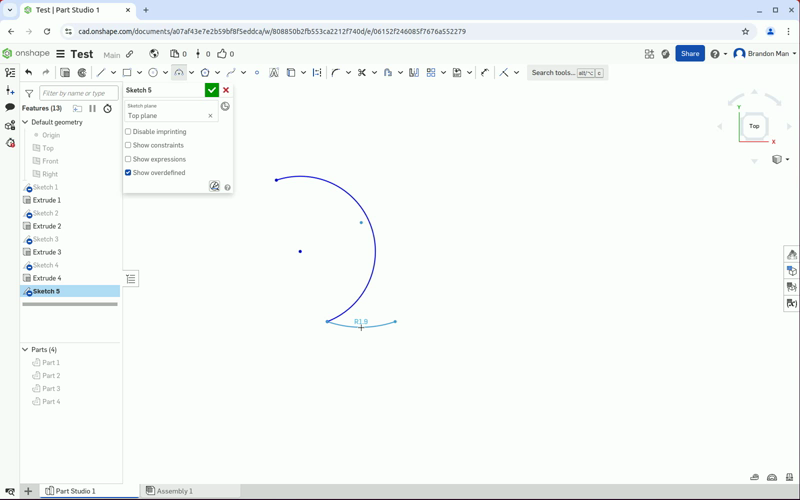
scroll(-6)
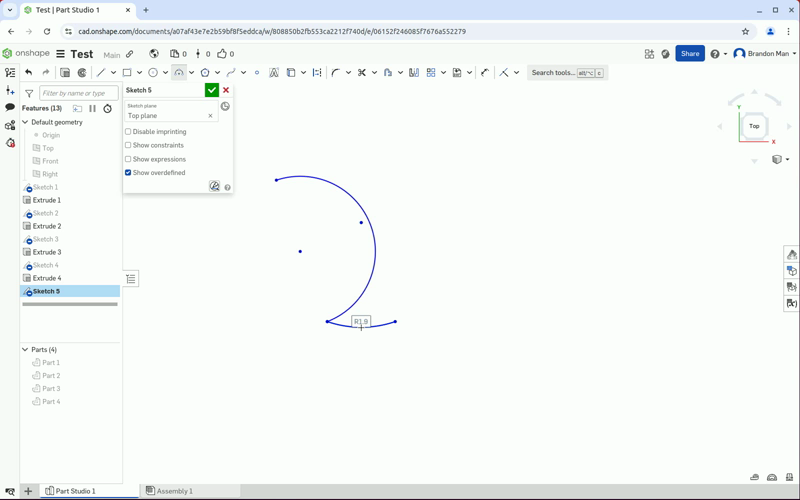
scroll(-6)
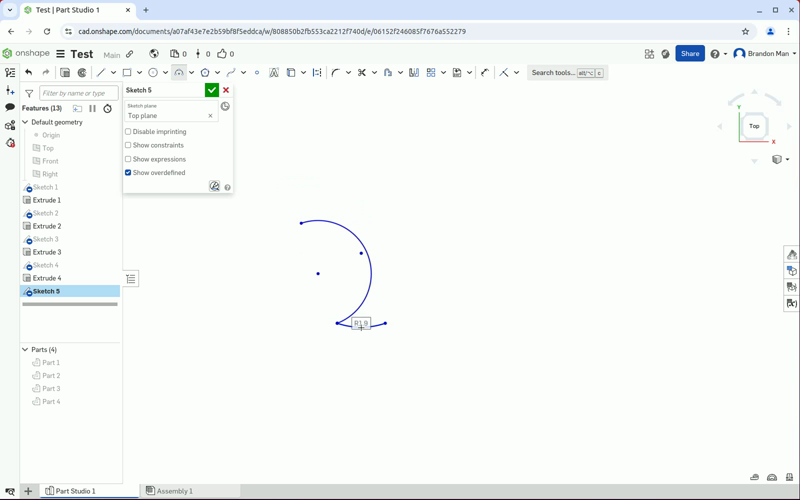
scroll(-6)
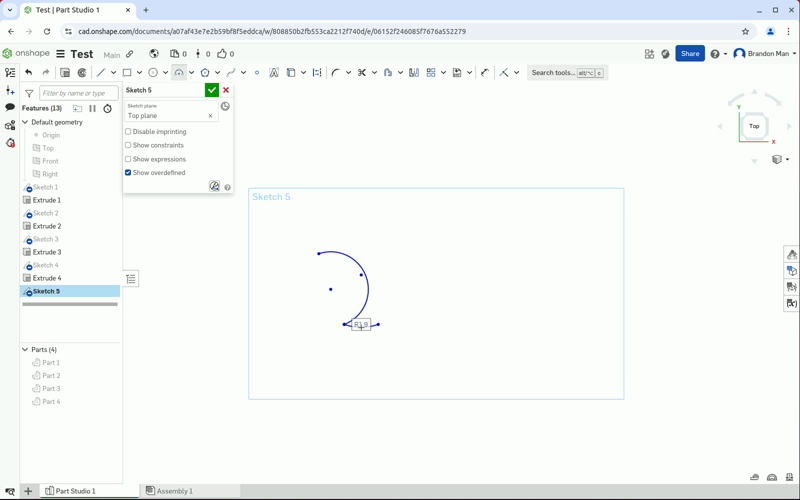
scroll(-6)
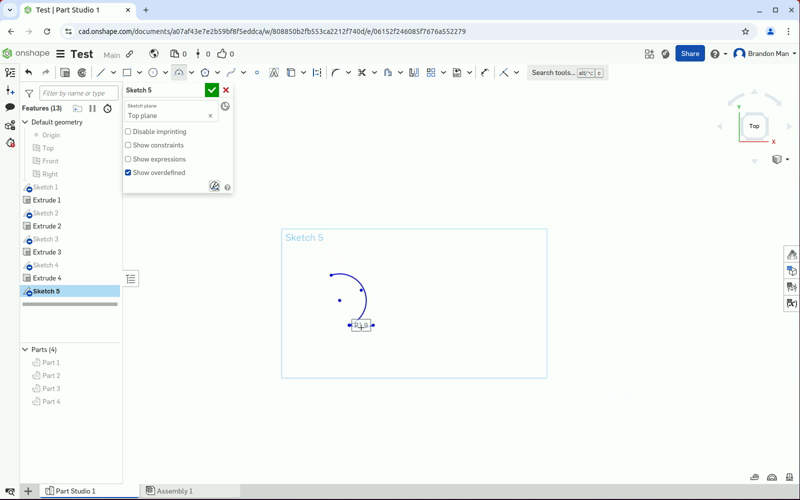
scroll(-6)
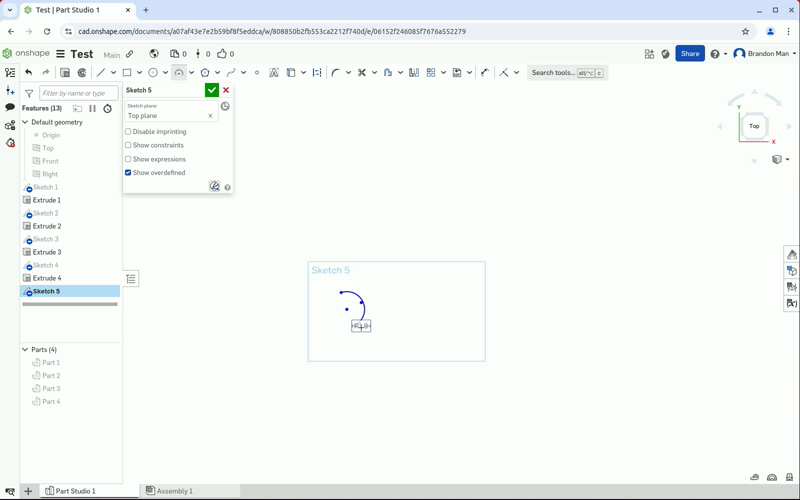
scroll(-6)
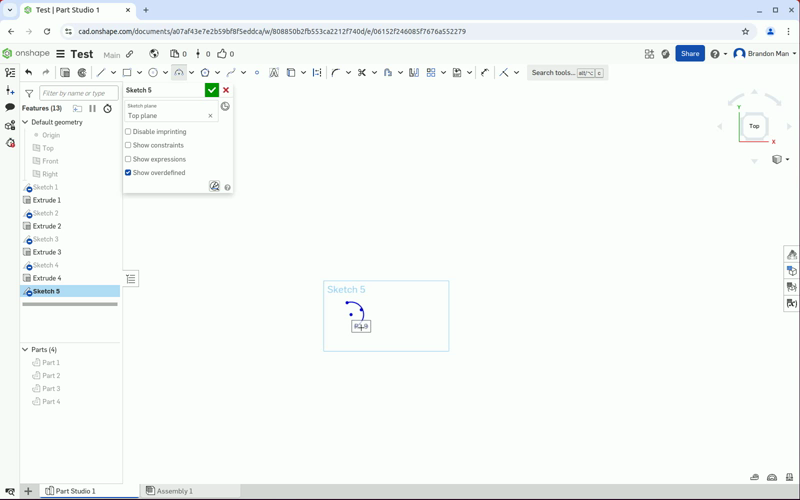
scroll(-6)
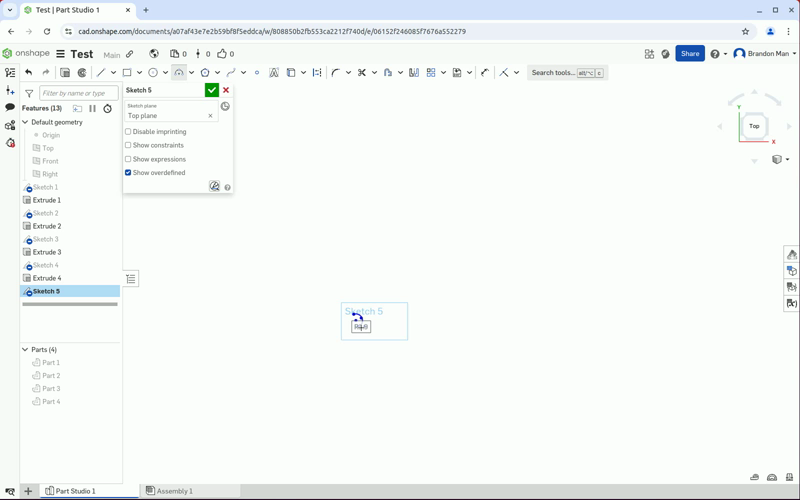
key_up(shift)
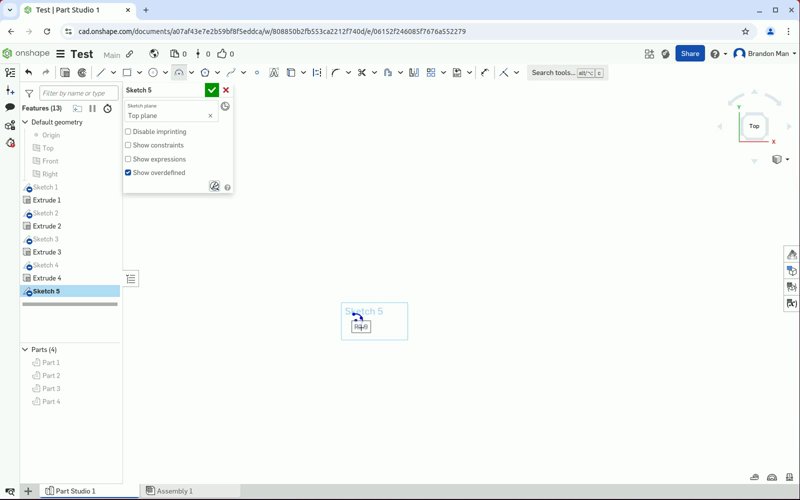
key(esc)
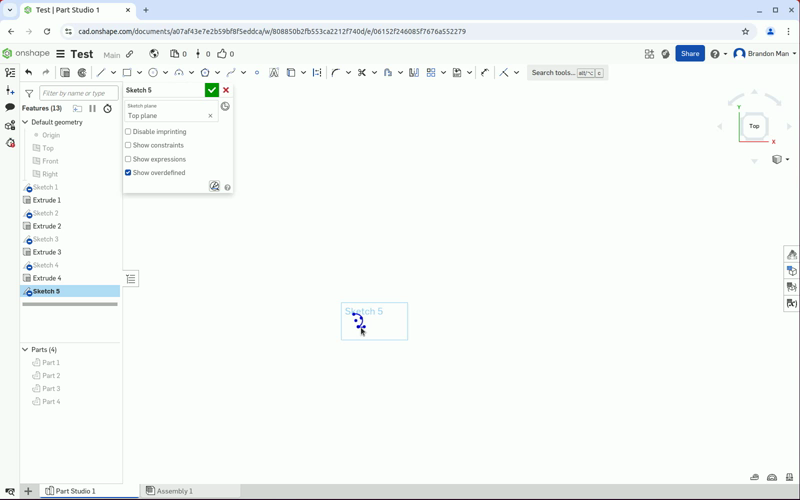
key(l)
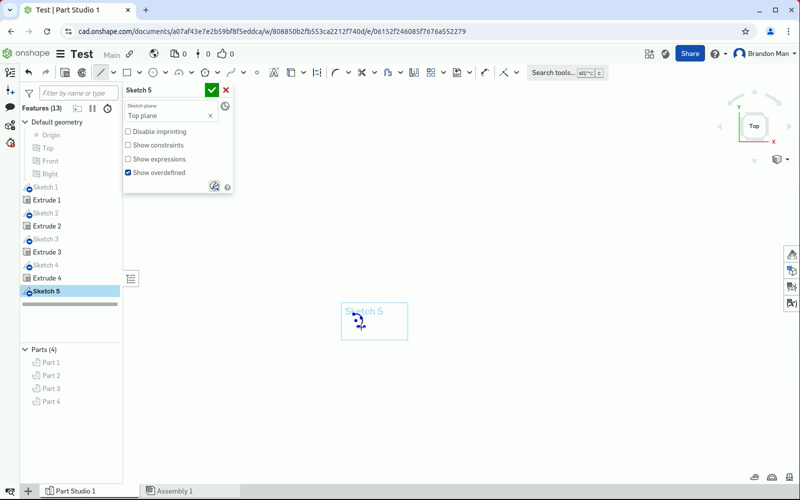
mouse_move(364, 326)
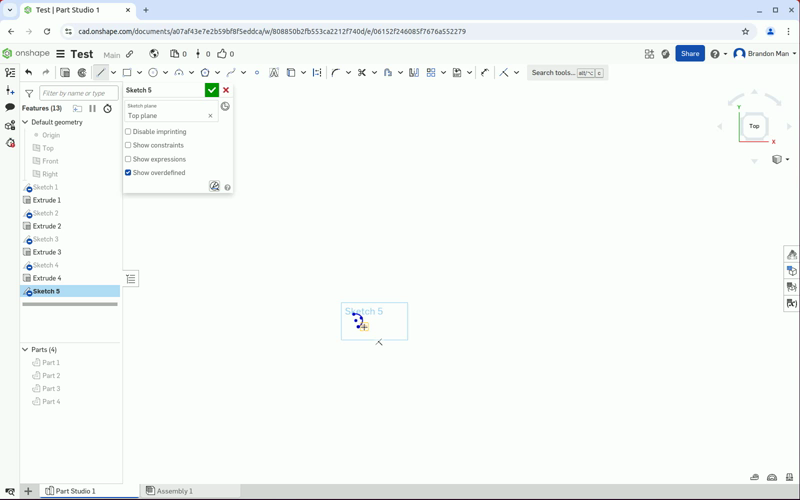
scroll(6)
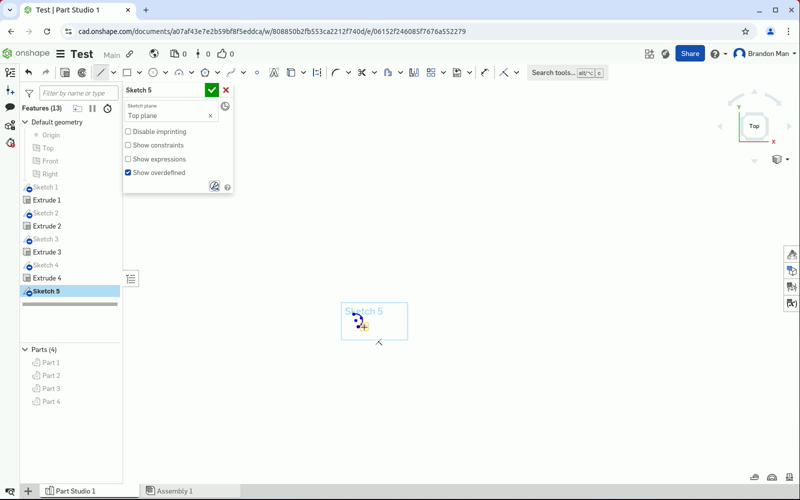
scroll(6)
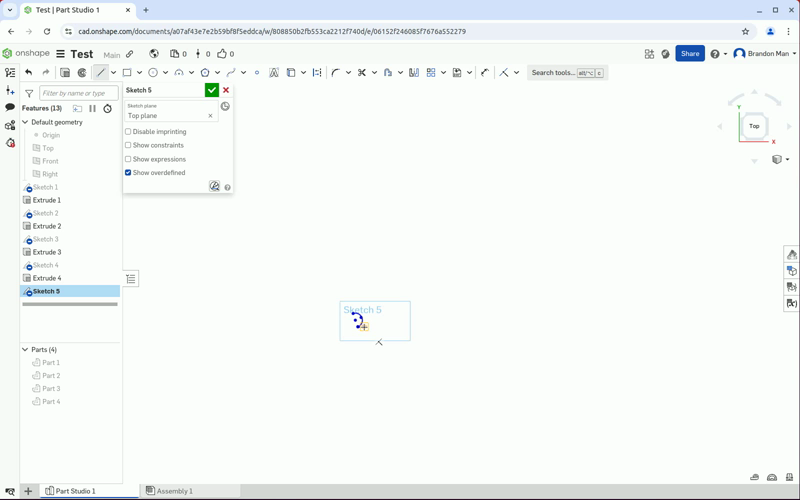
scroll(6)
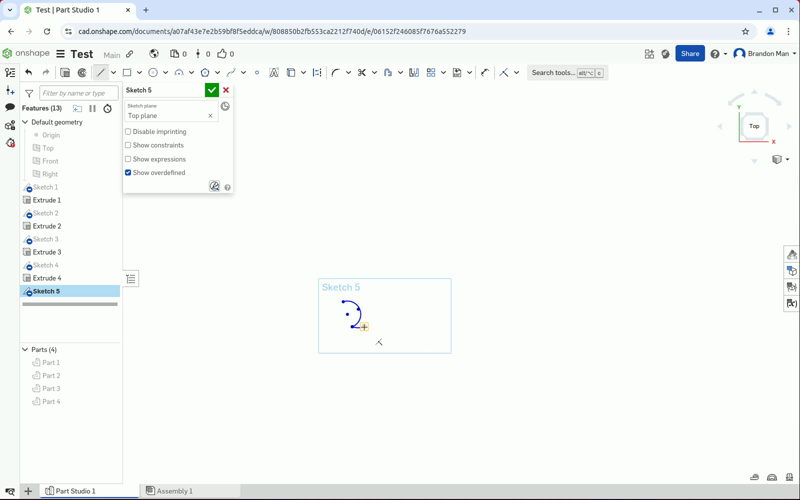
scroll(6)
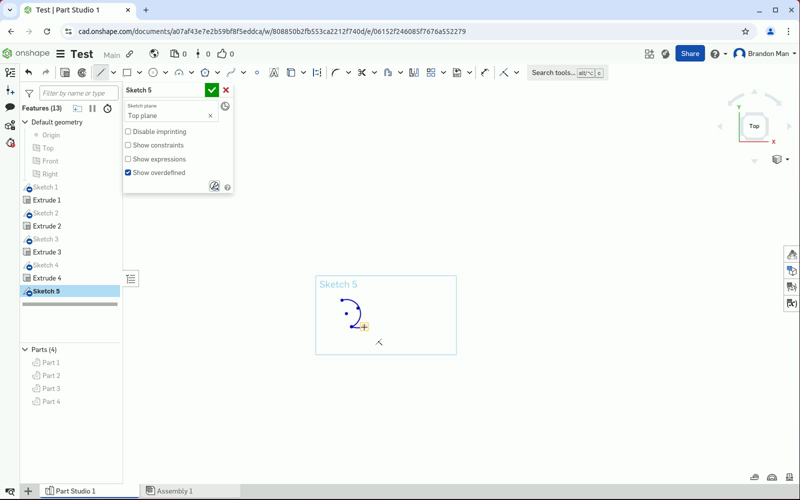
scroll(6)
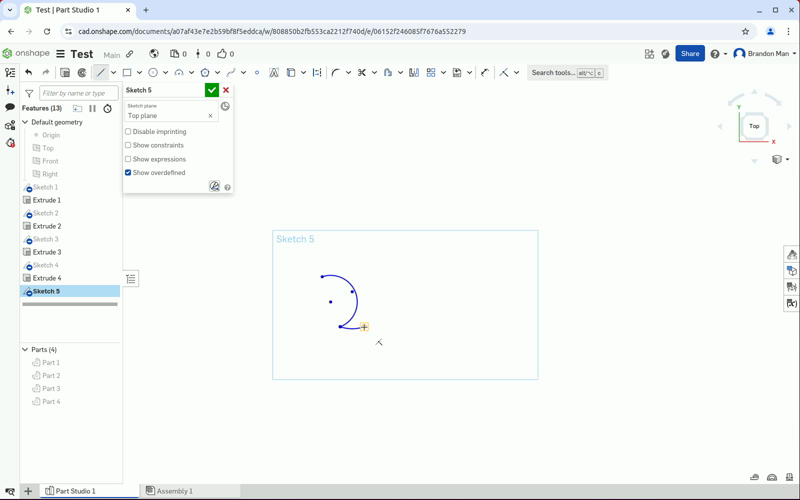
scroll(6)
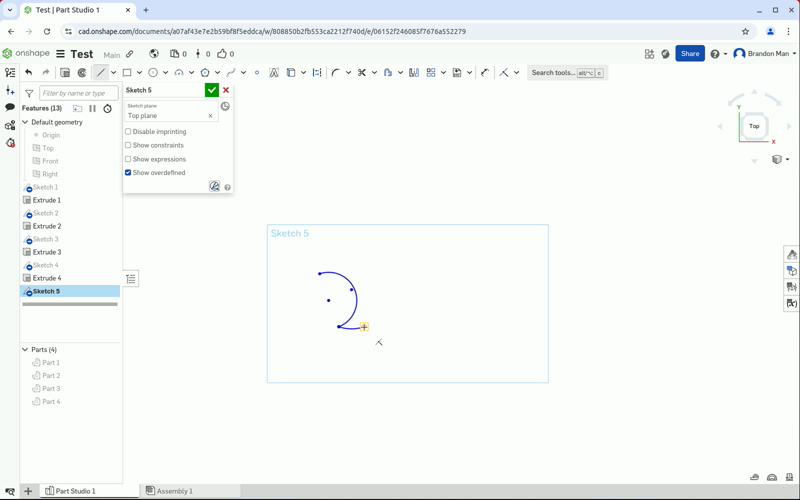
scroll(6)
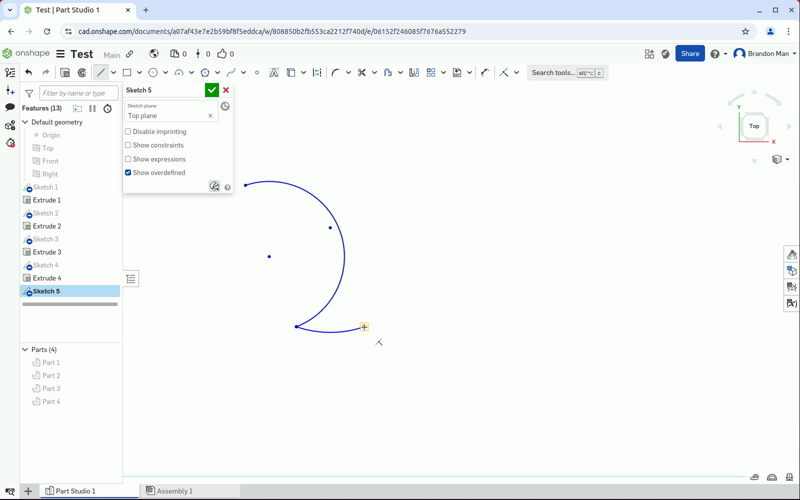
click(364, 326)
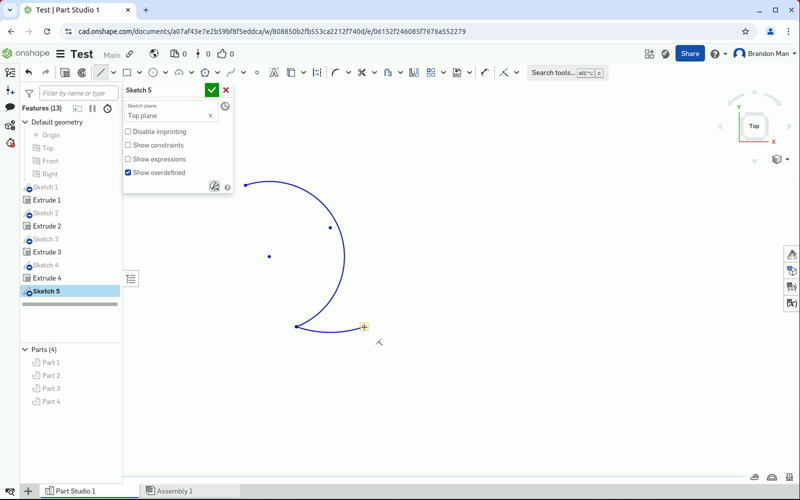
scroll(-6)
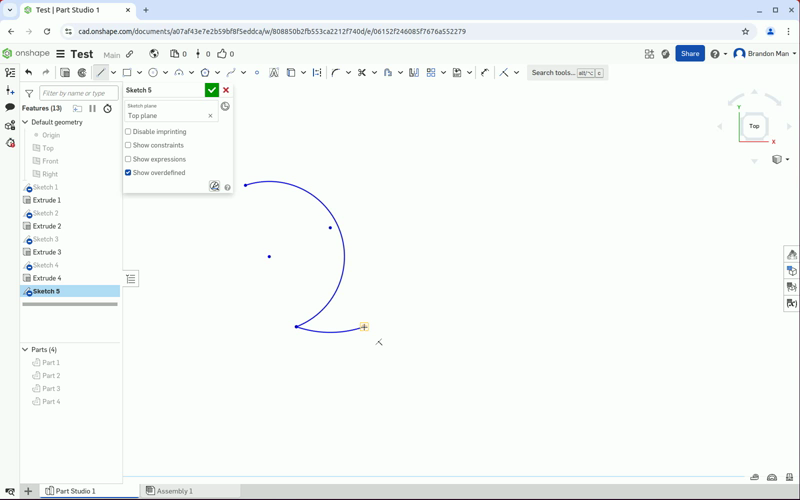
scroll(-6)
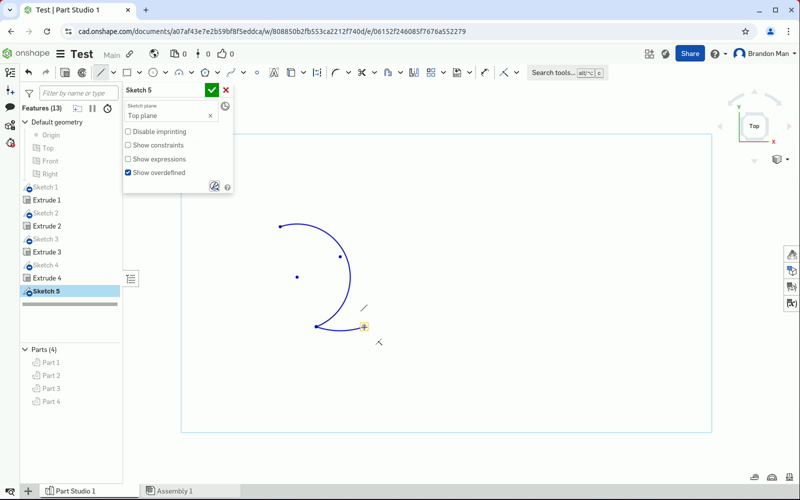
scroll(-6)
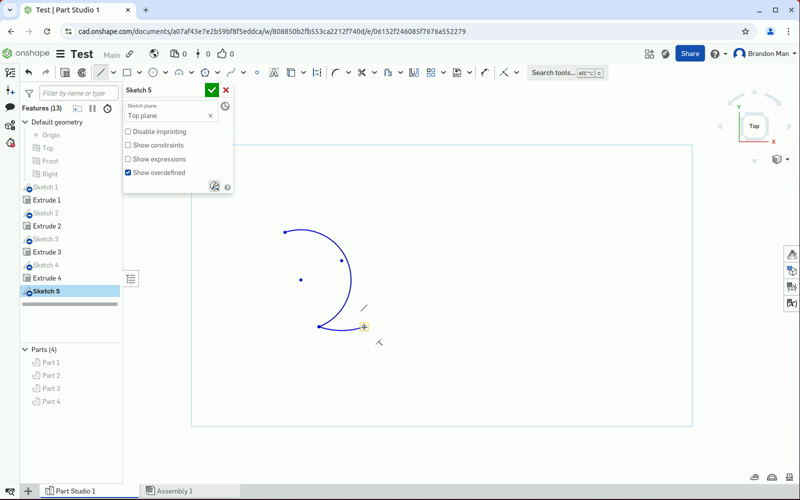
scroll(-6)
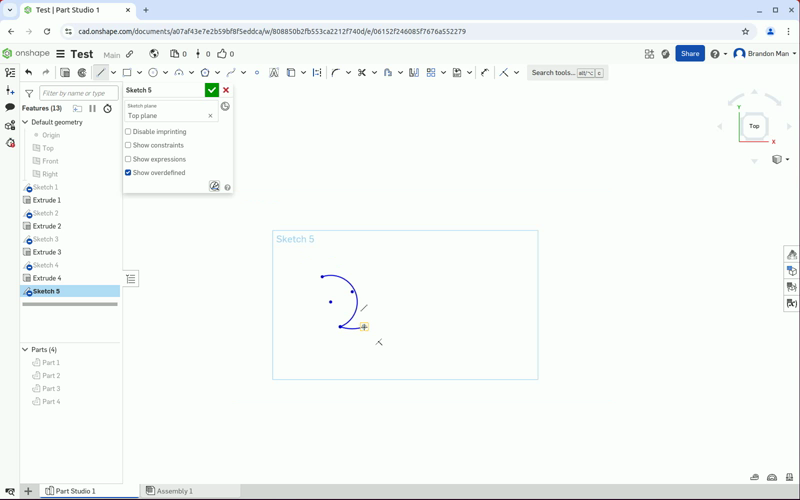
scroll(-6)
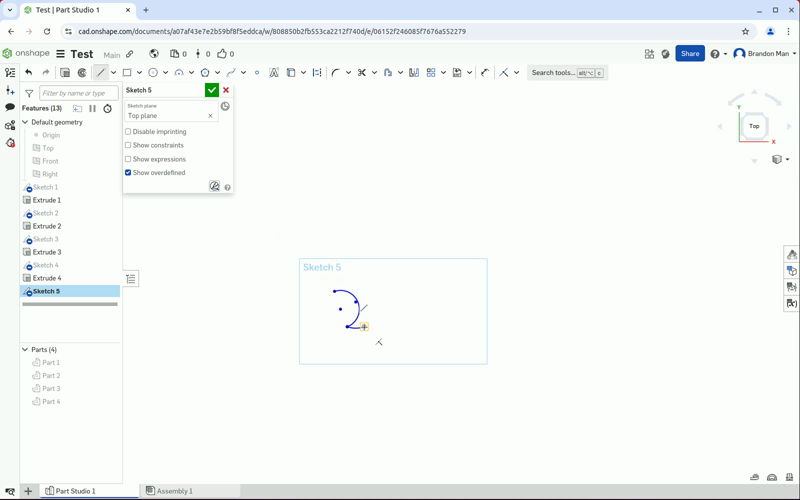
scroll(-6)
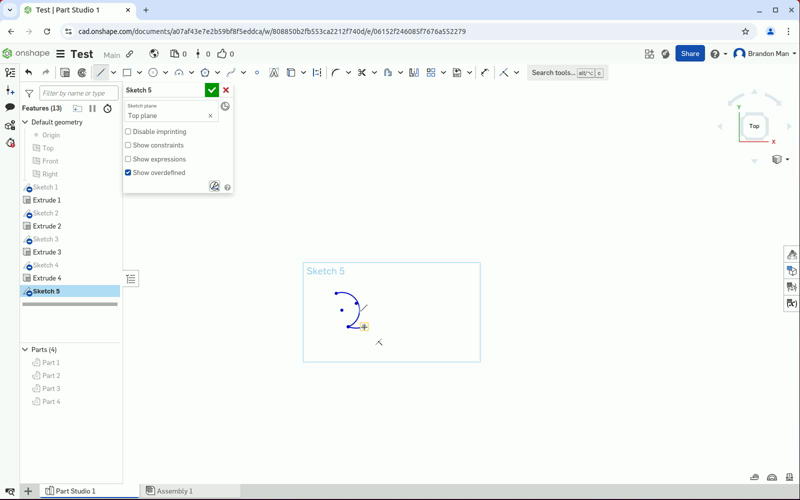
scroll(-6)
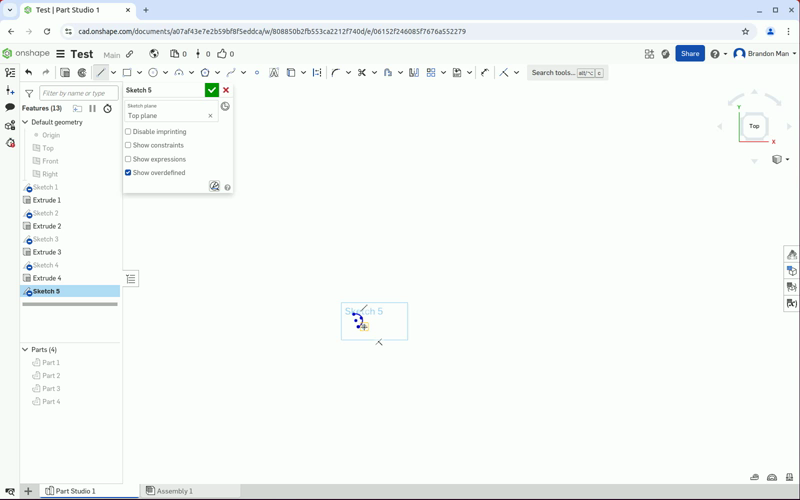
key_down(shift)
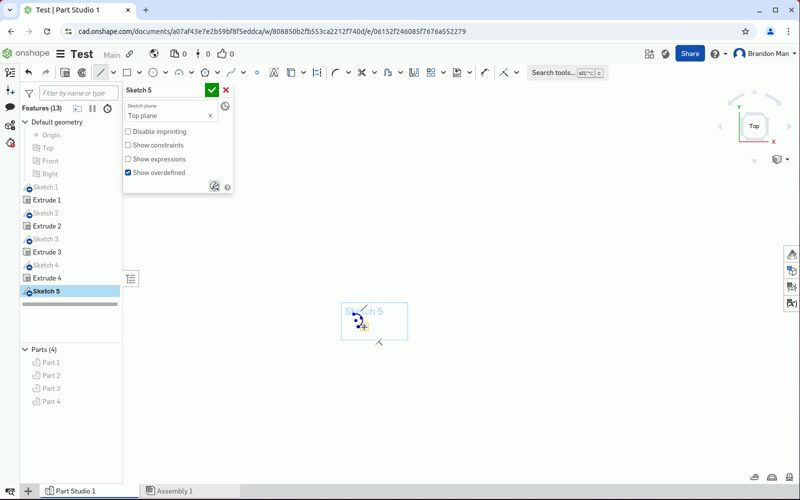
mouse_move(394, 326)
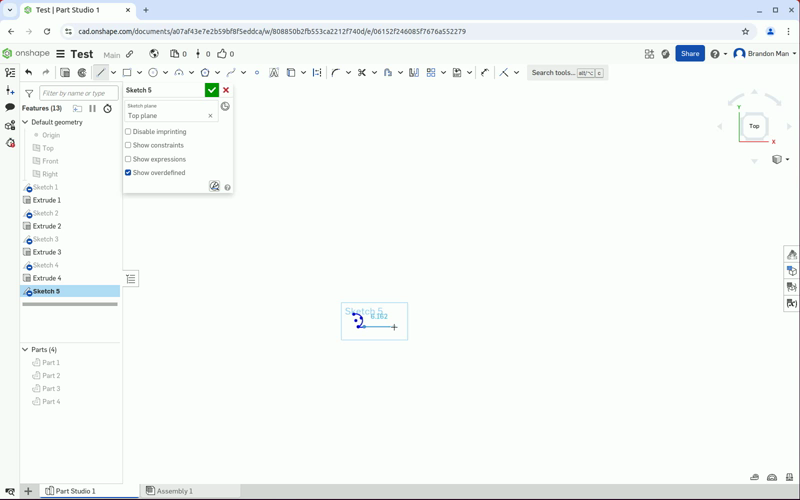
mouse_move(374, 314)
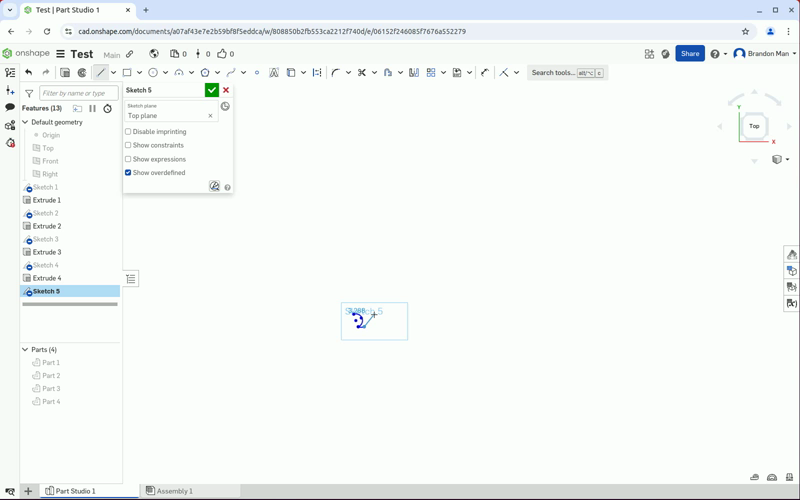
click(374, 314)
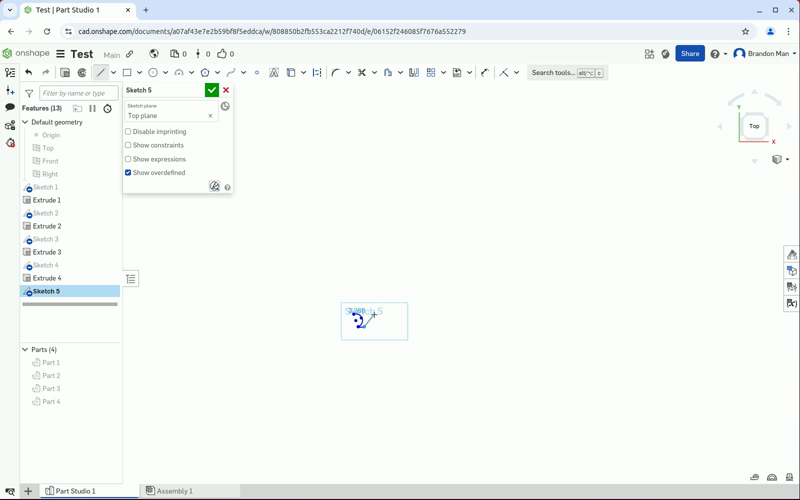
key_up(shift)
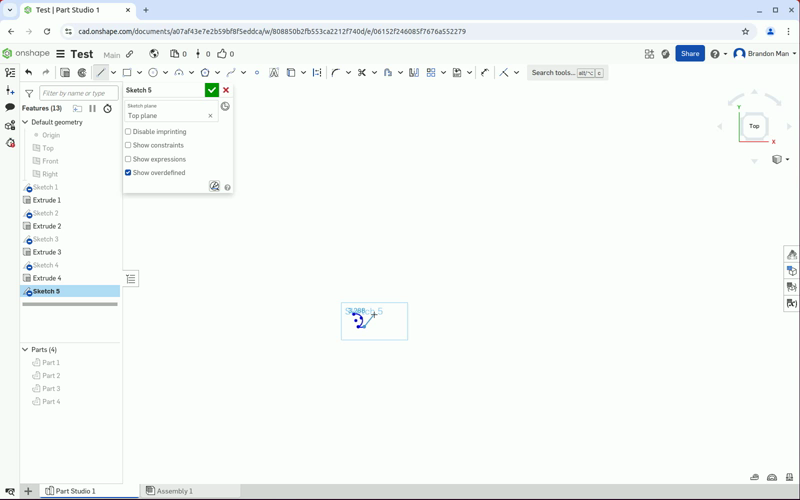
key(esc)
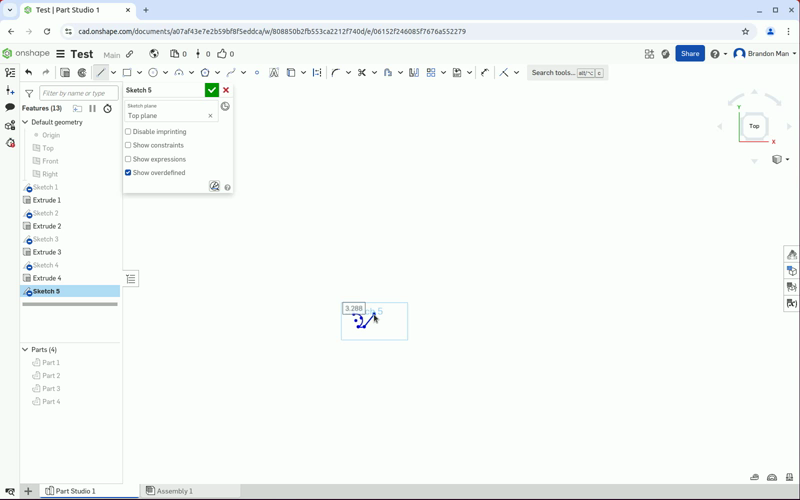
key(a)
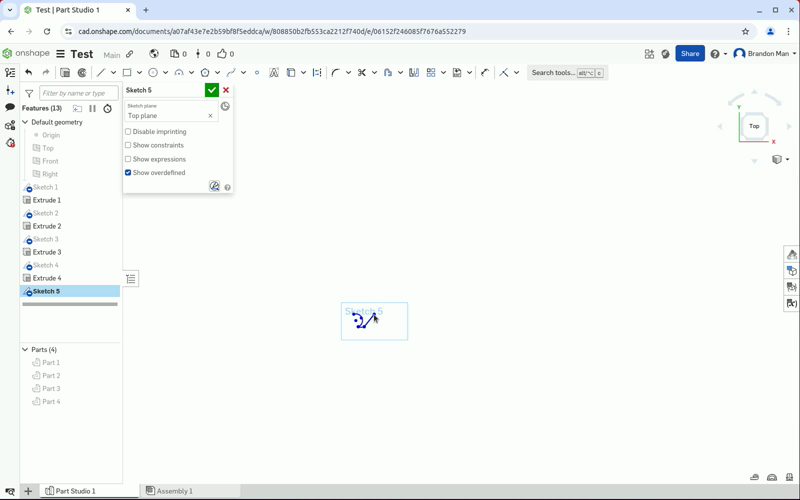
mouse_move(374, 314)
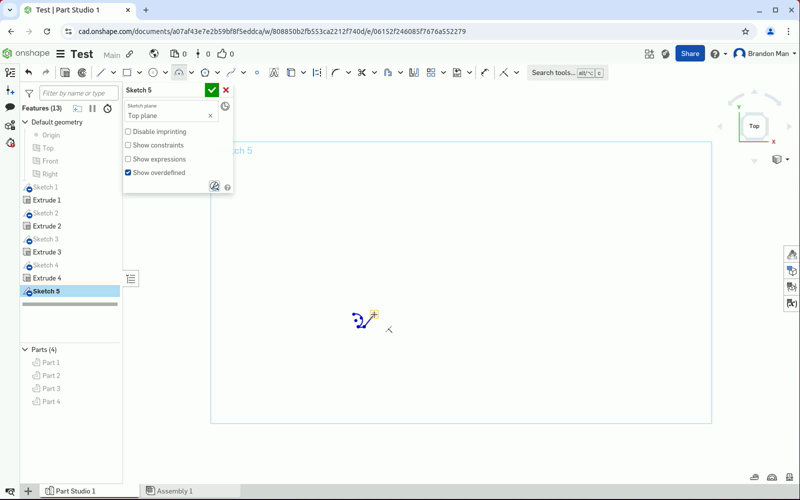
click(374, 314)
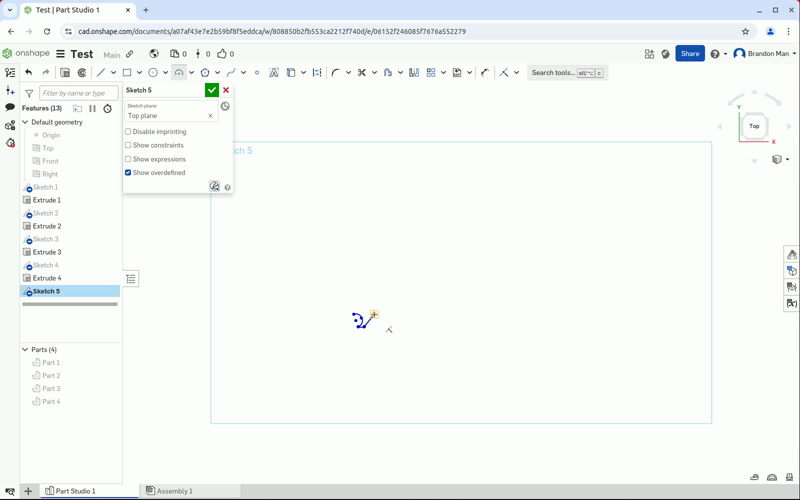
key_down(shift)
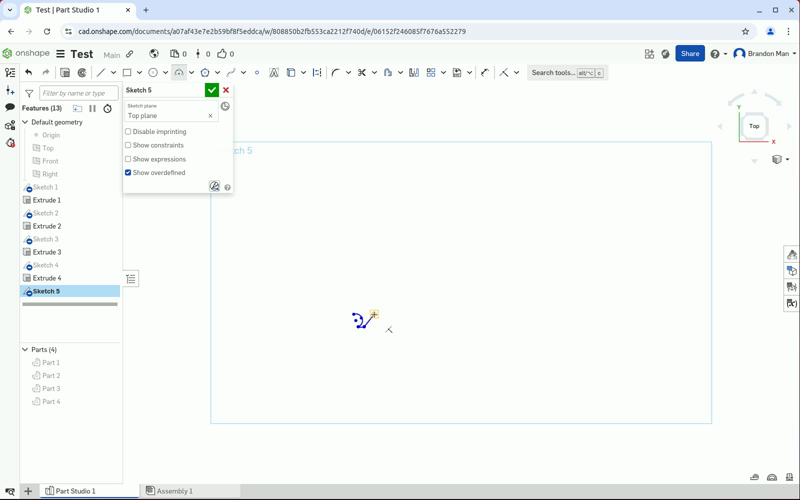
mouse_move(547, 247)
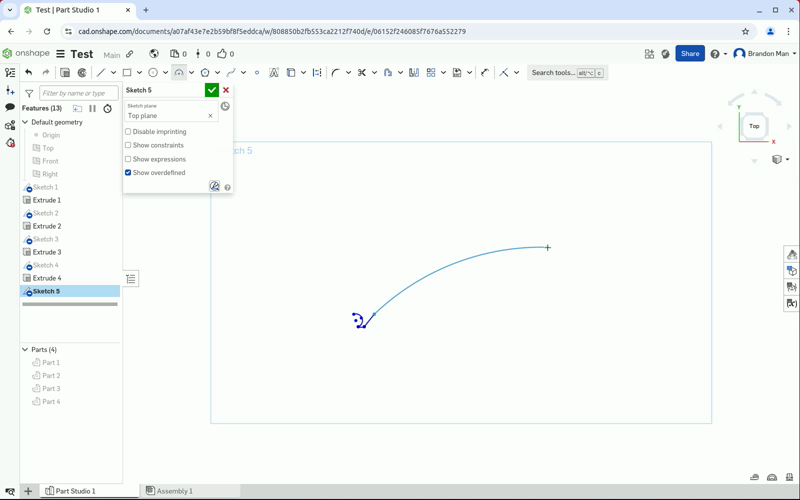
click(547, 247)
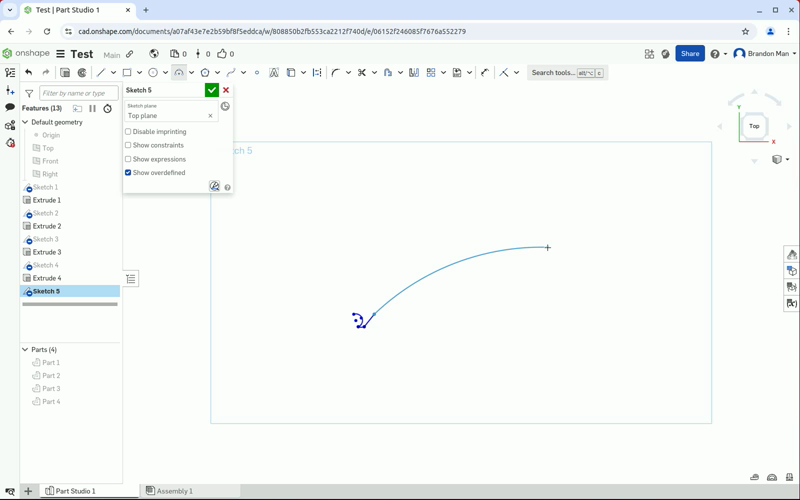
mouse_move(466, 294)
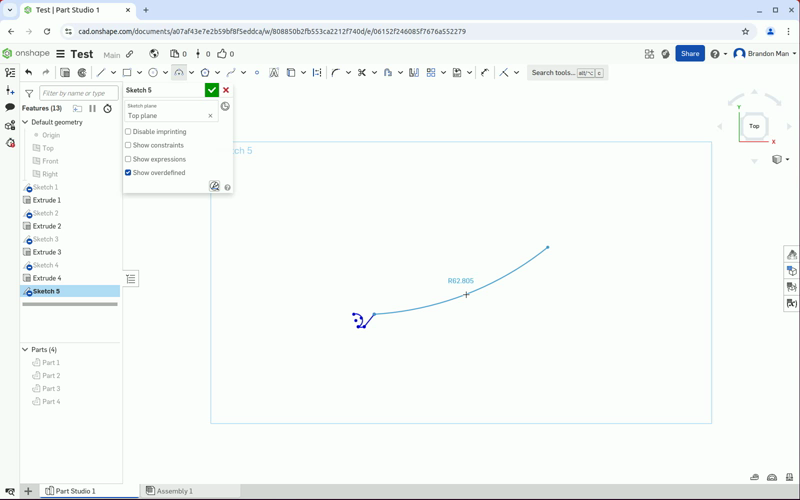
click(466, 294)
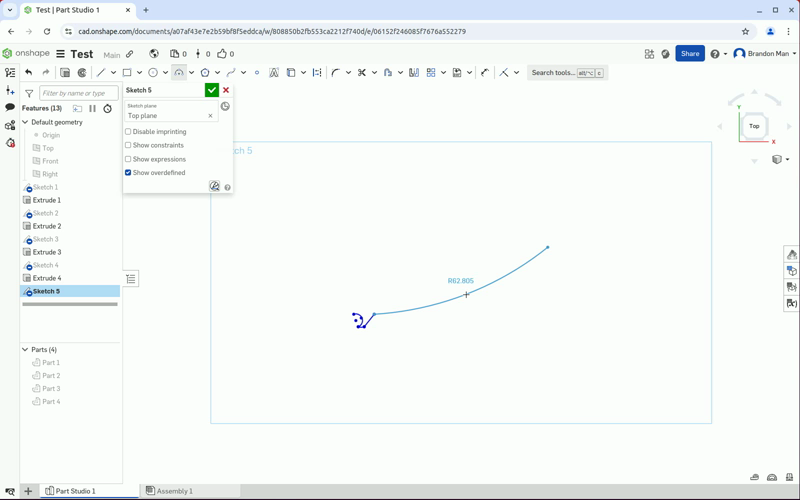
key_up(shift)
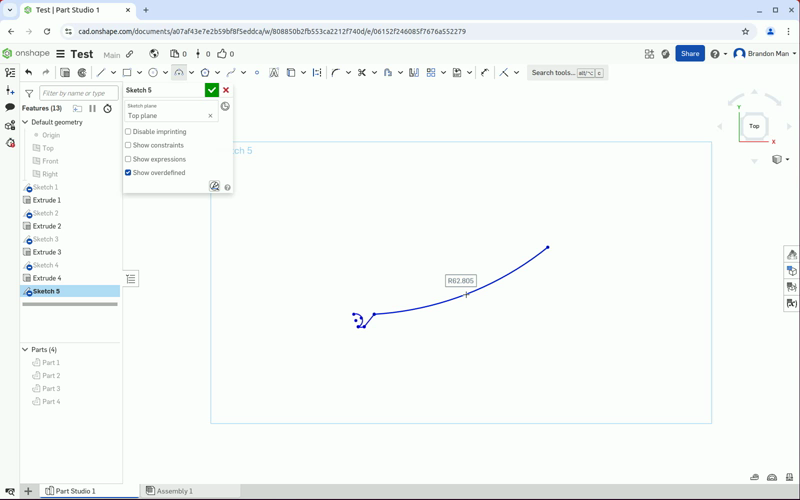
key(esc)
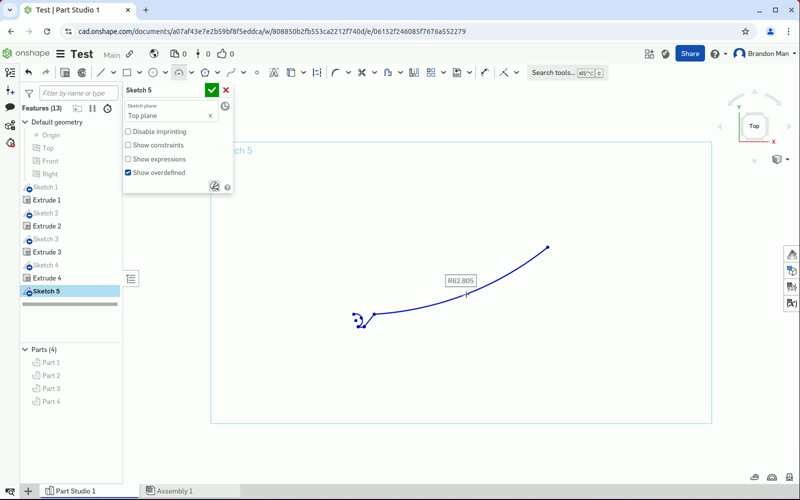
key(l)
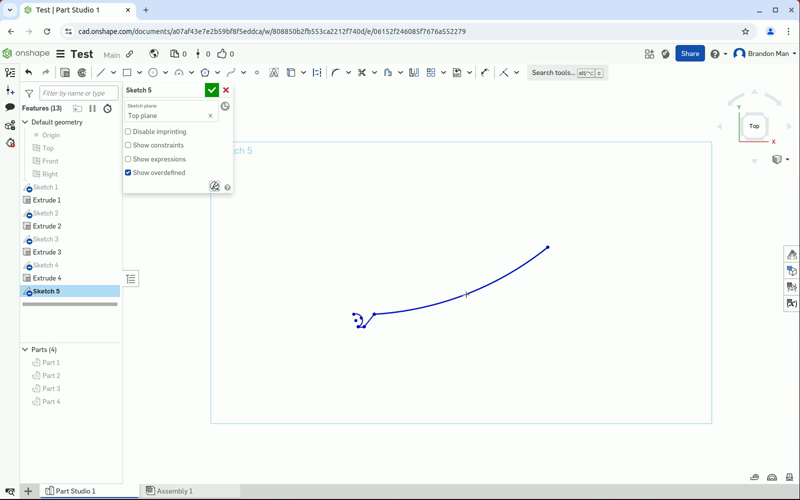
mouse_move(547, 247)
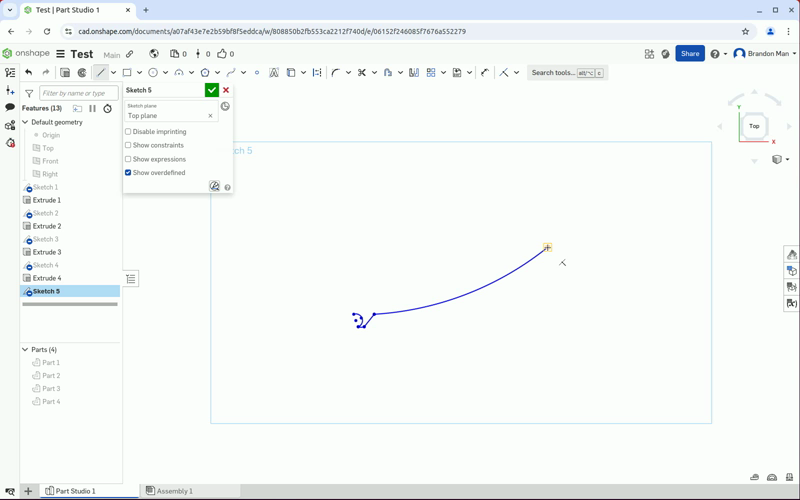
click(547, 247)
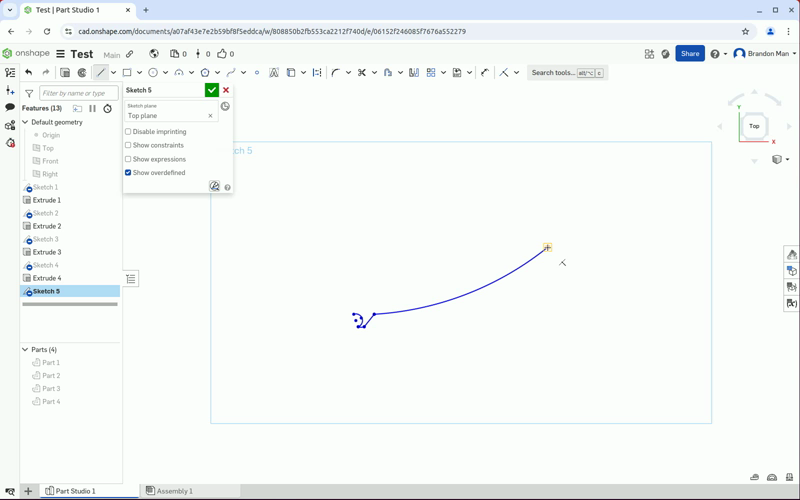
key_down(shift)
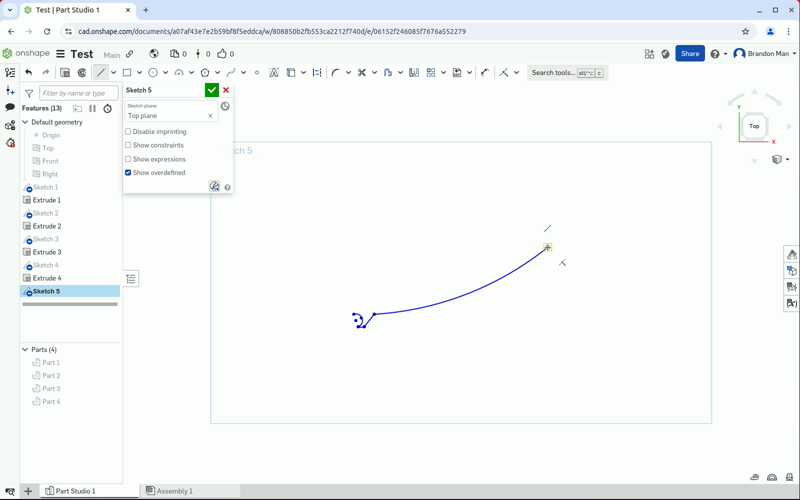
mouse_move(577, 247)
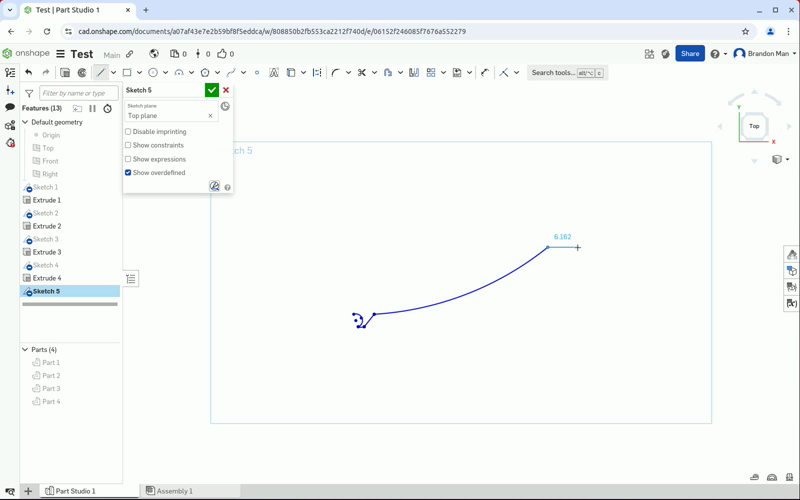
mouse_move(547, 243)
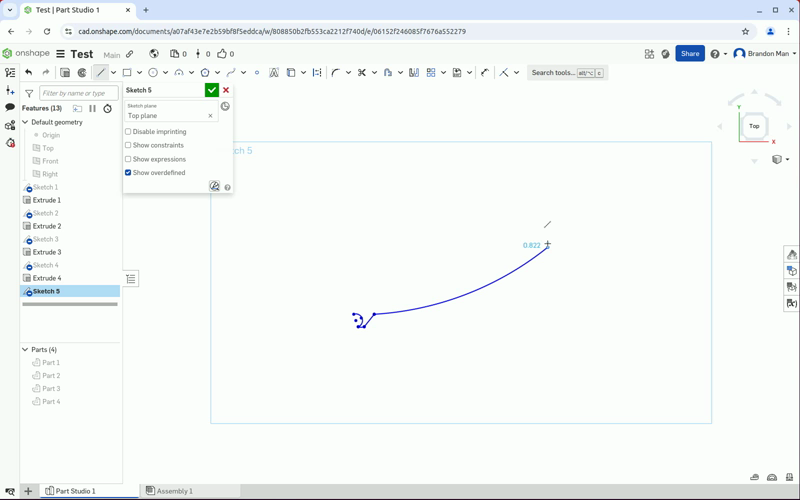
scroll(6)
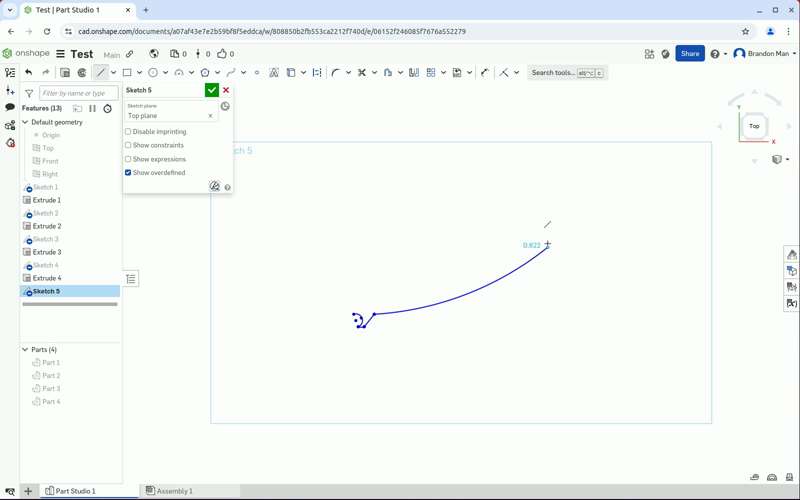
scroll(6)
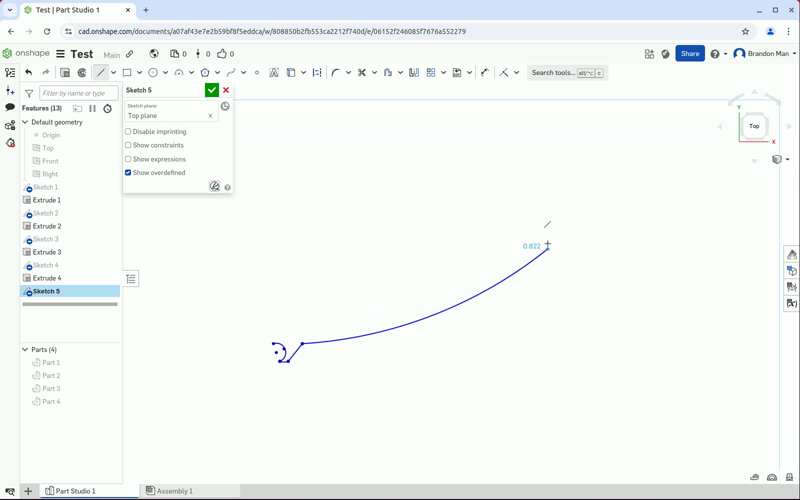
scroll(6)
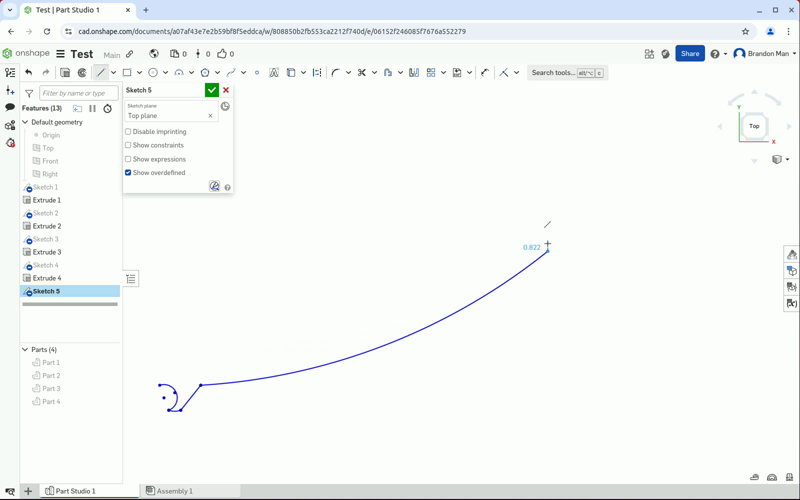
scroll(6)
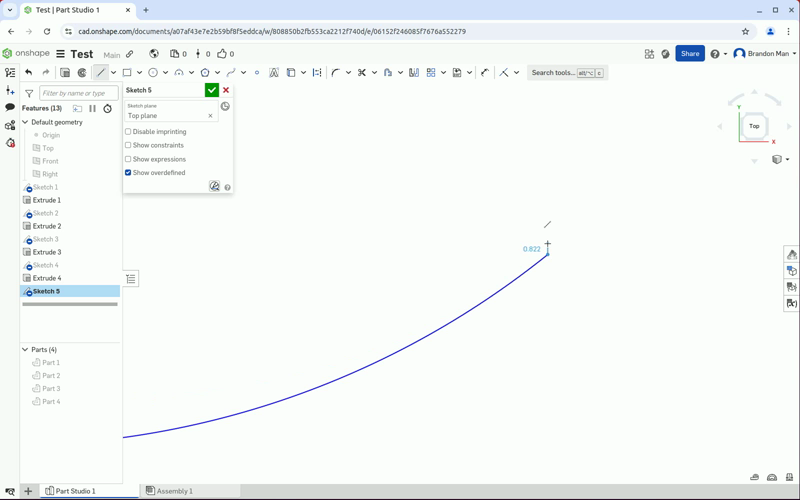
scroll(6)
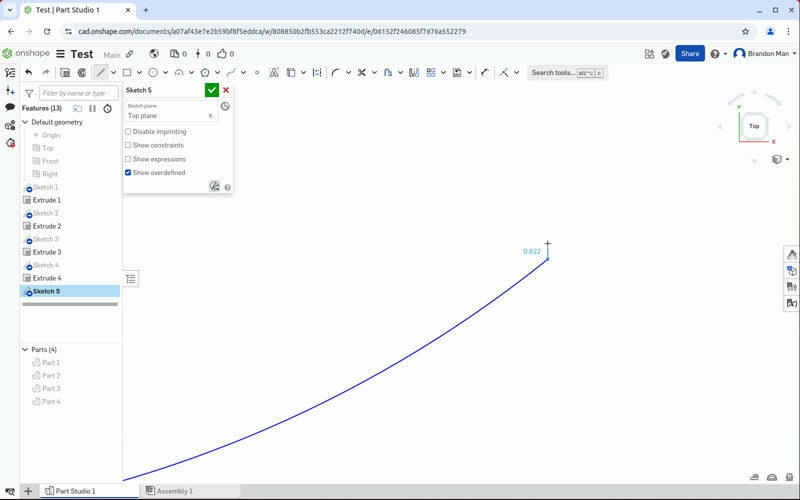
scroll(6)
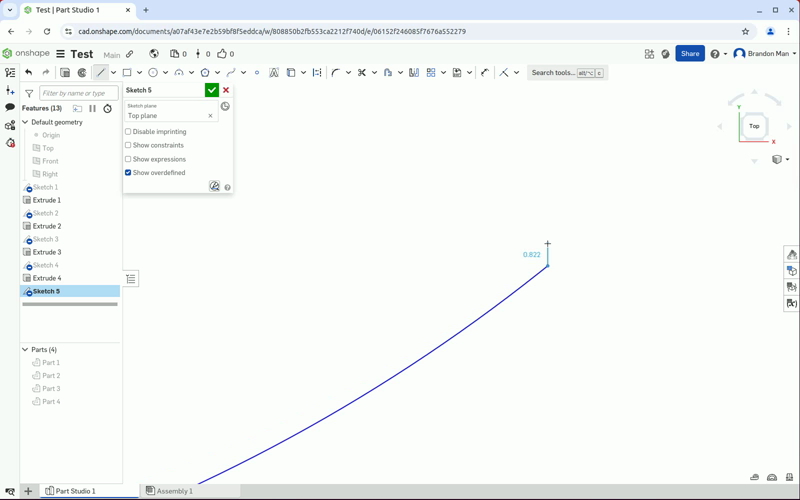
scroll(6)
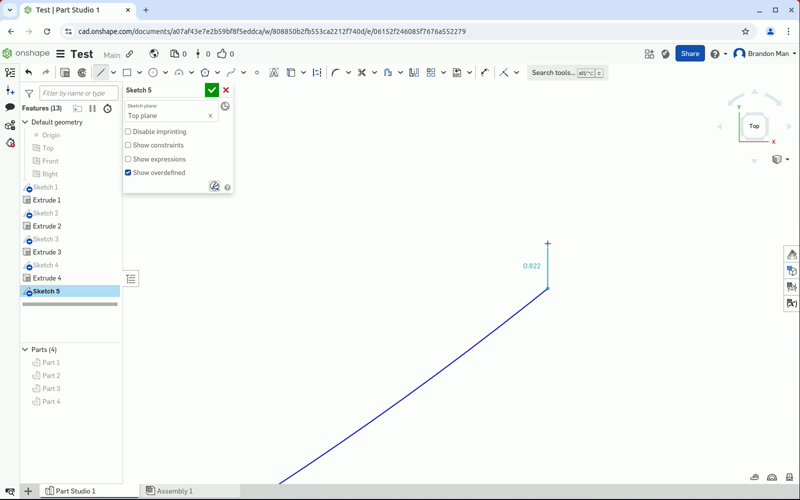
click(547, 243)
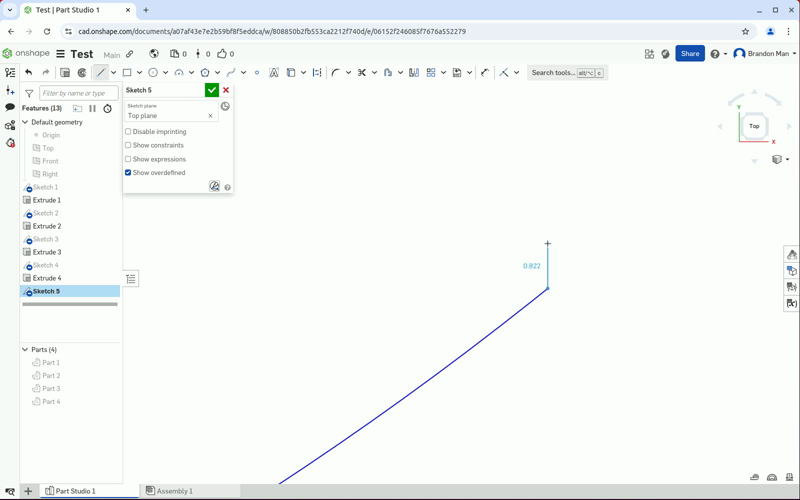
scroll(-6)
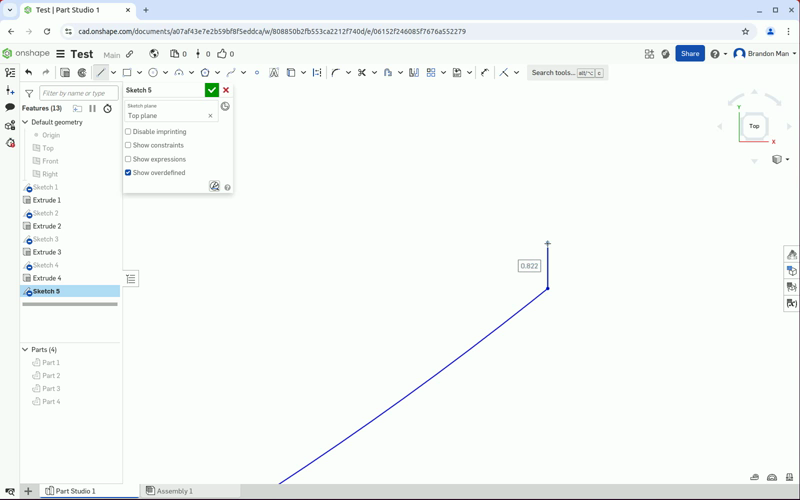
scroll(-6)
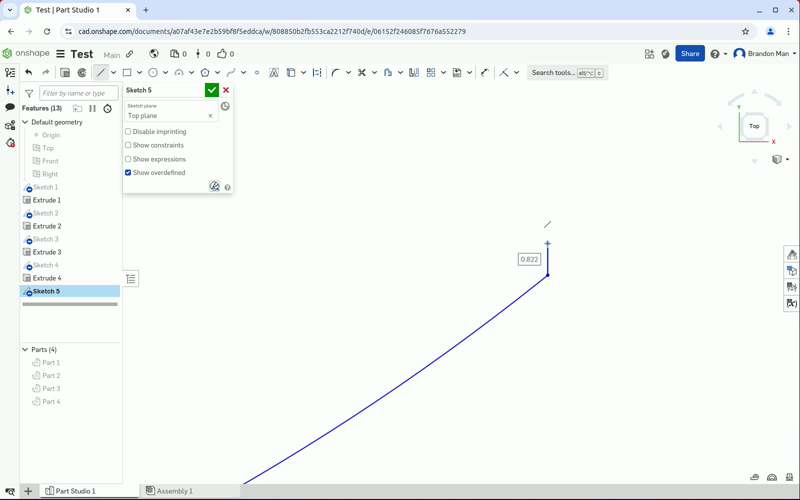
scroll(-6)
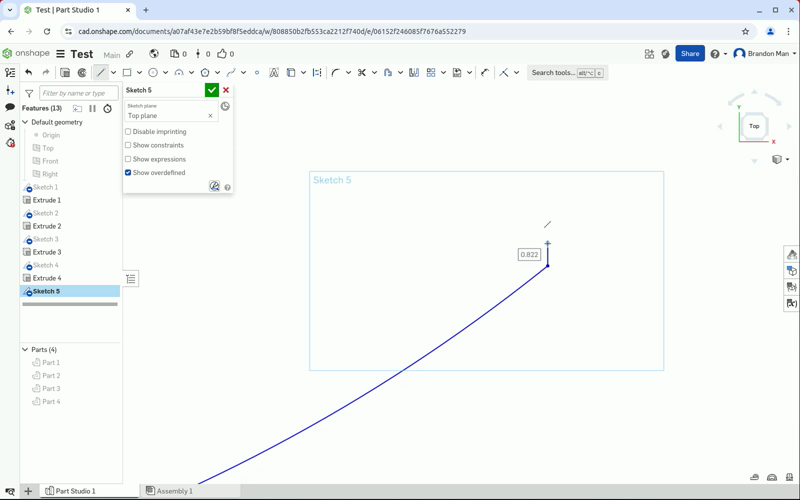
scroll(-6)
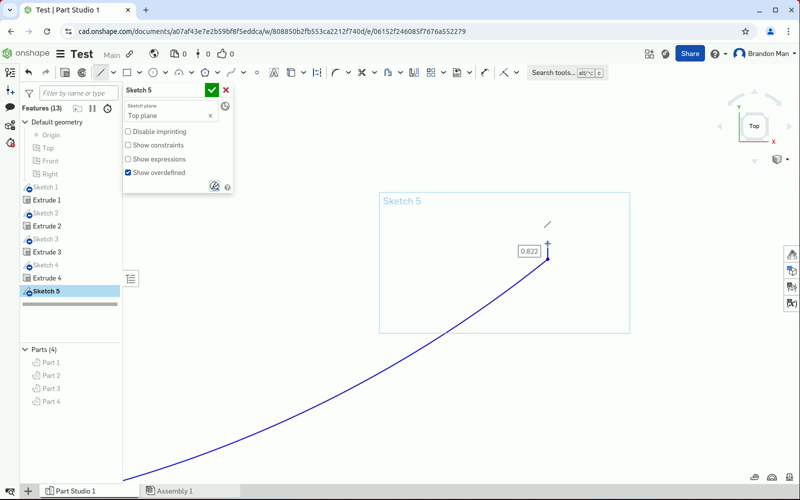
scroll(-6)
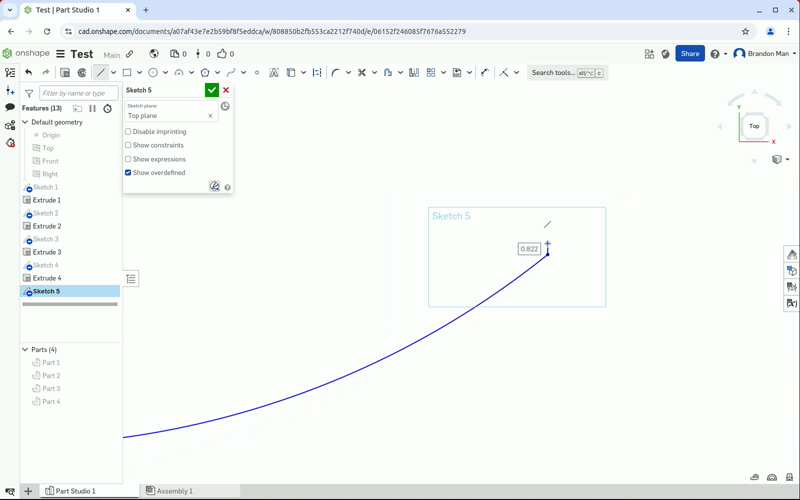
scroll(-6)
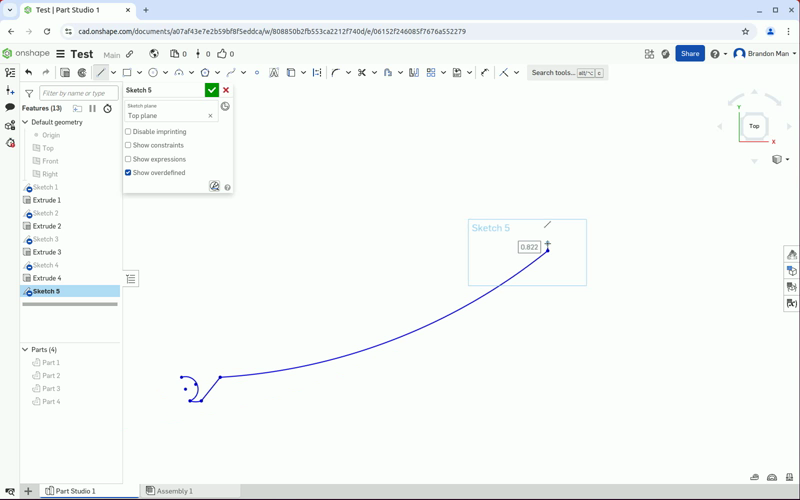
scroll(-6)
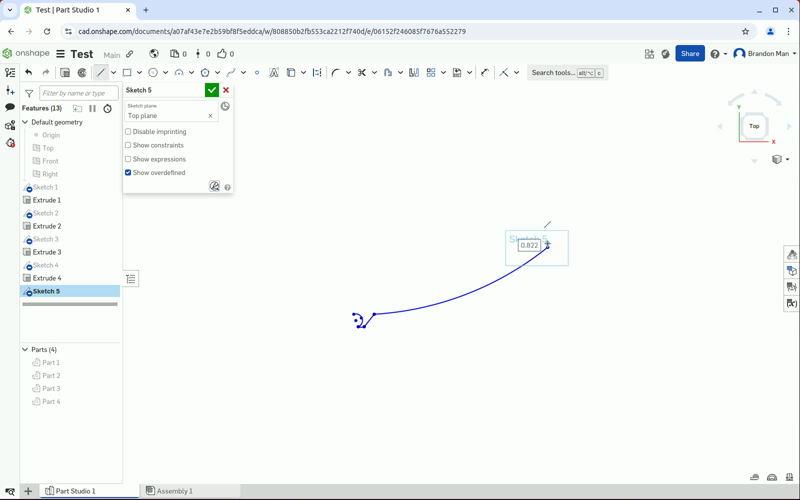
key_up(shift)
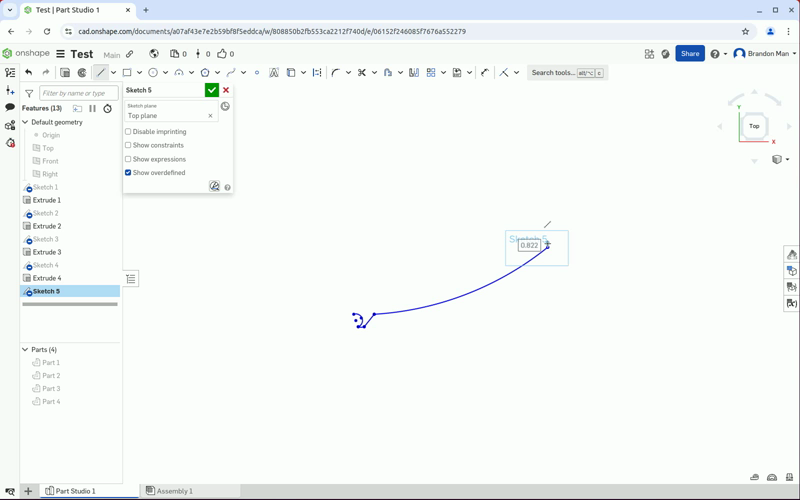
key_down(shift)
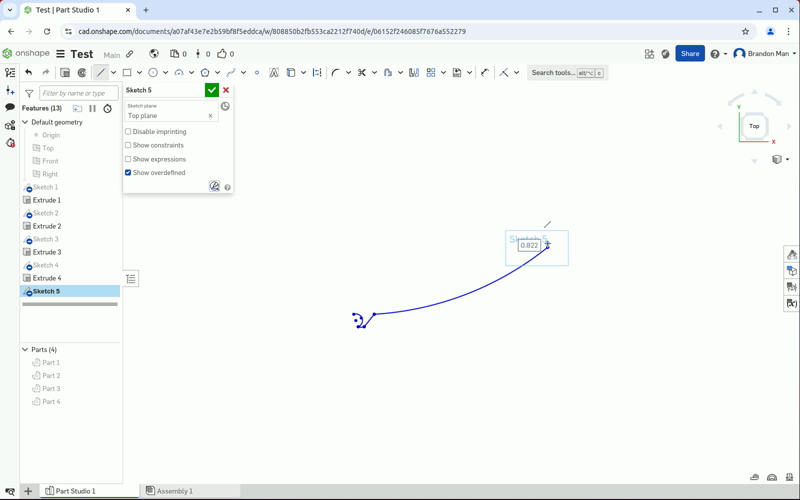
mouse_move(577, 243)
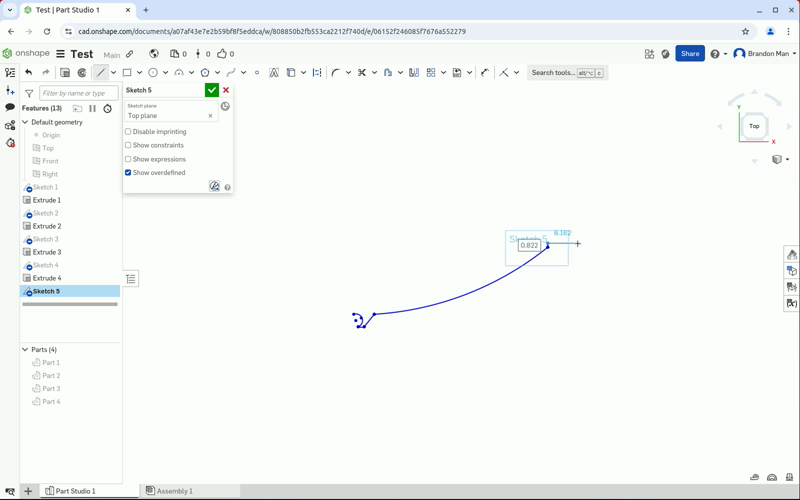
mouse_move(521, 243)
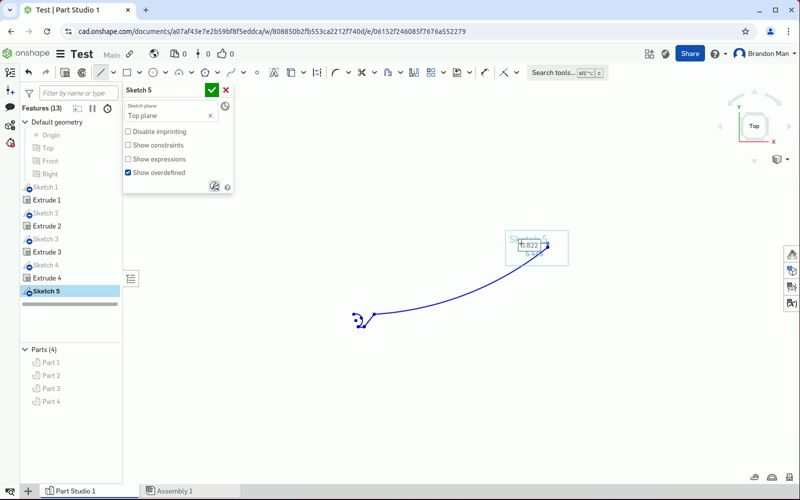
click(521, 243)
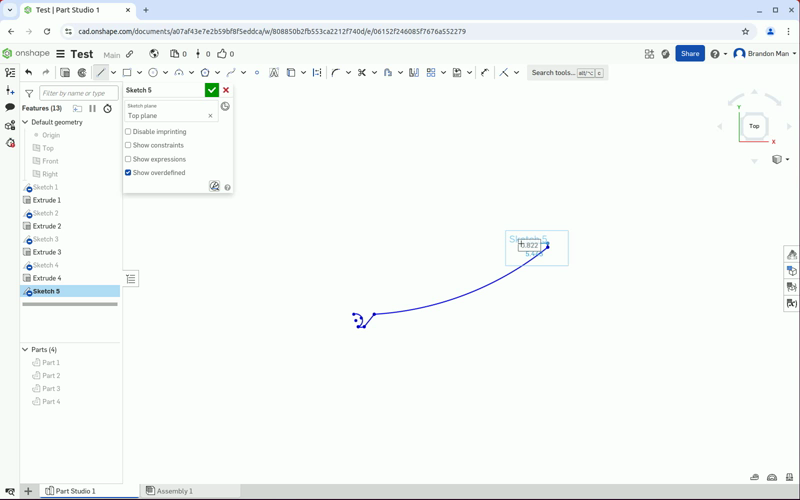
key_up(shift)
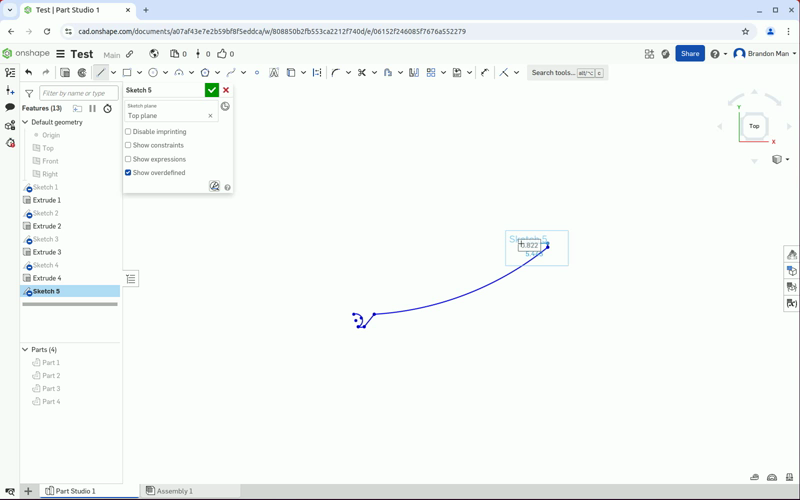
key(esc)
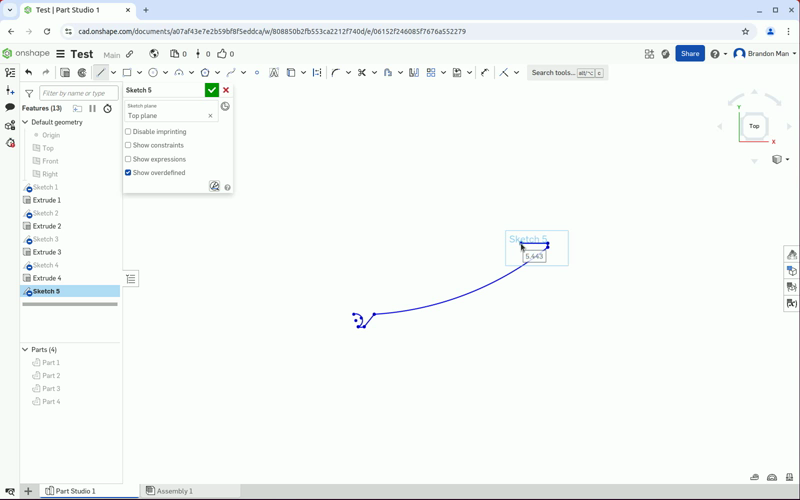
key(a)
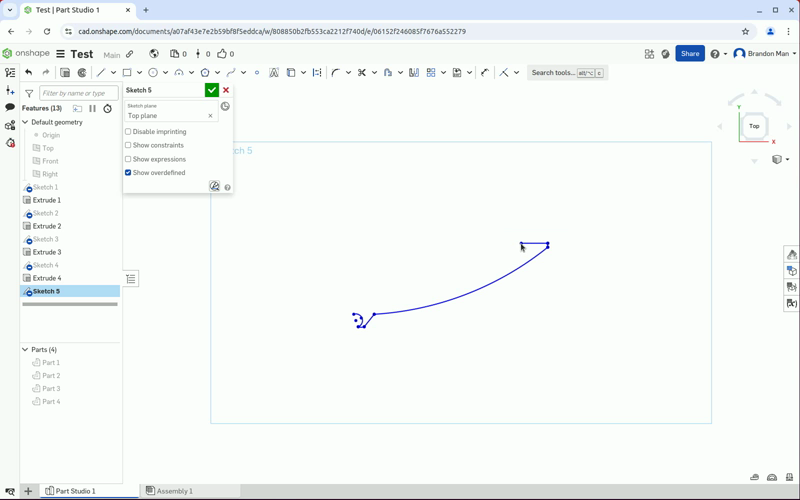
mouse_move(521, 243)
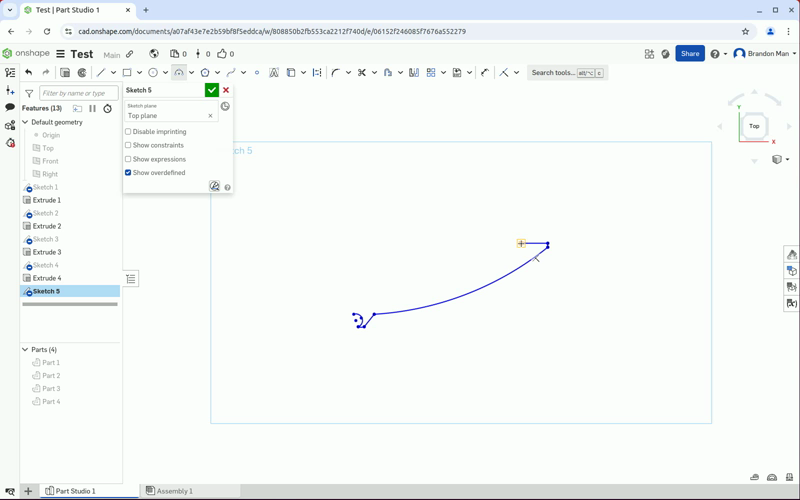
click(521, 243)
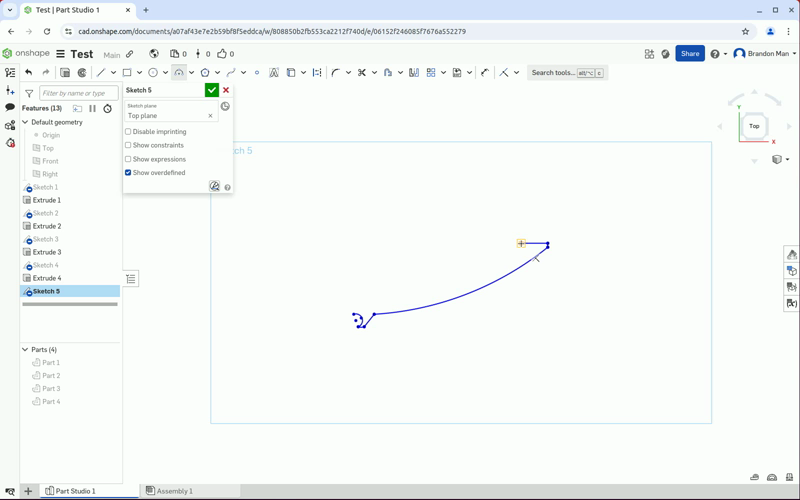
key_down(shift)
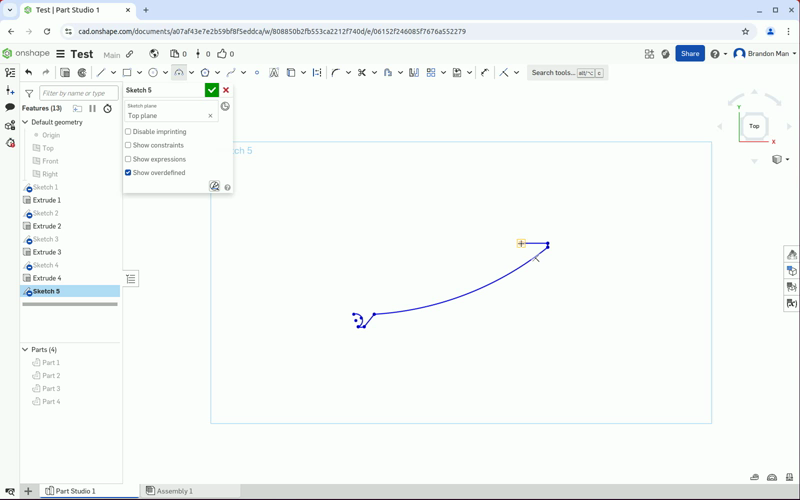
mouse_move(378, 292)
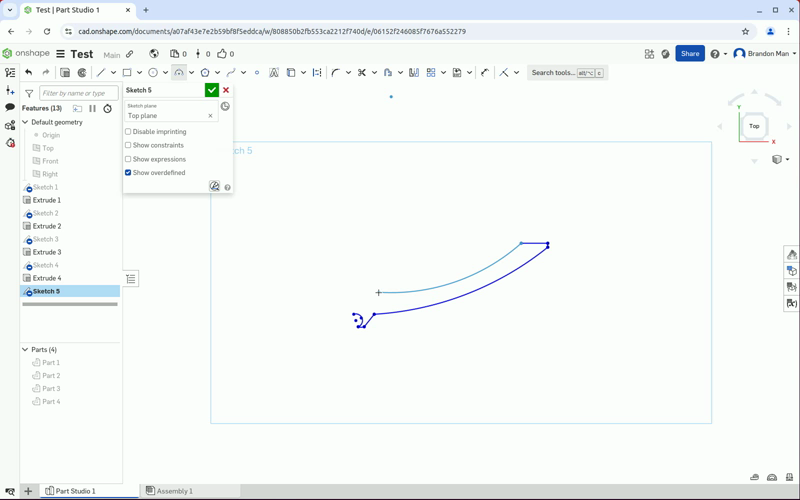
click(378, 292)
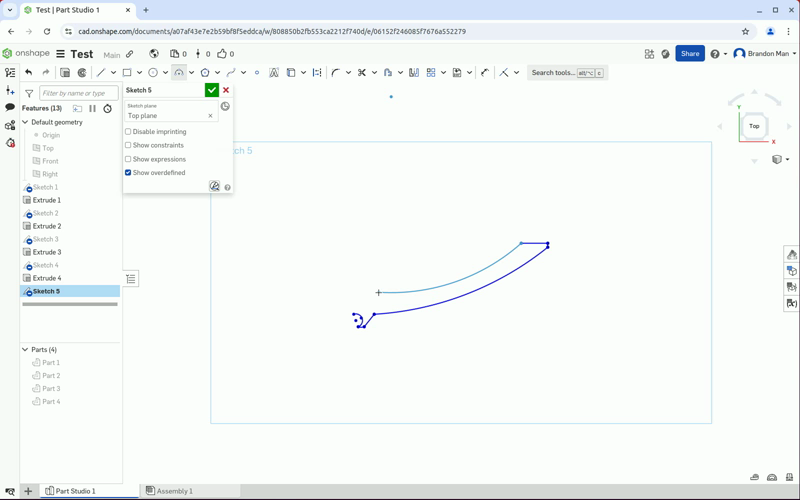
mouse_move(455, 283)
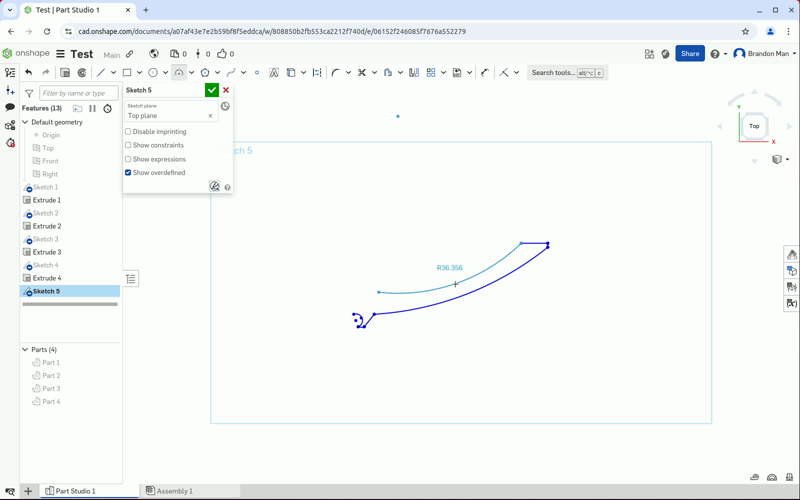
click(455, 283)
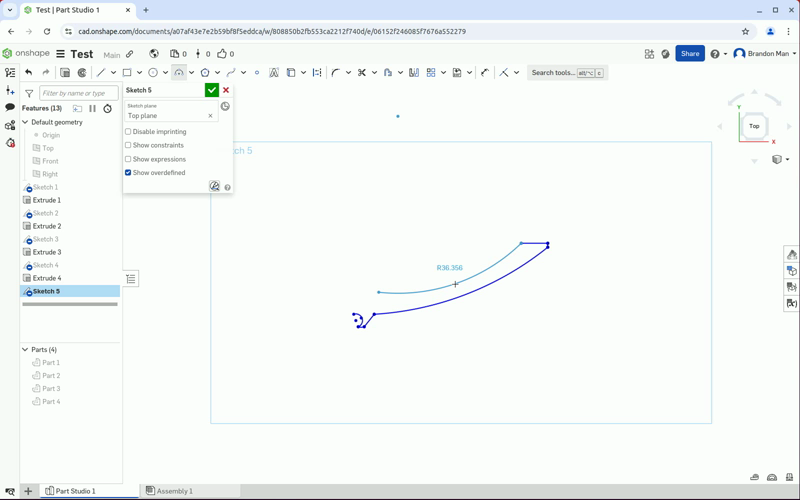
key_up(shift)
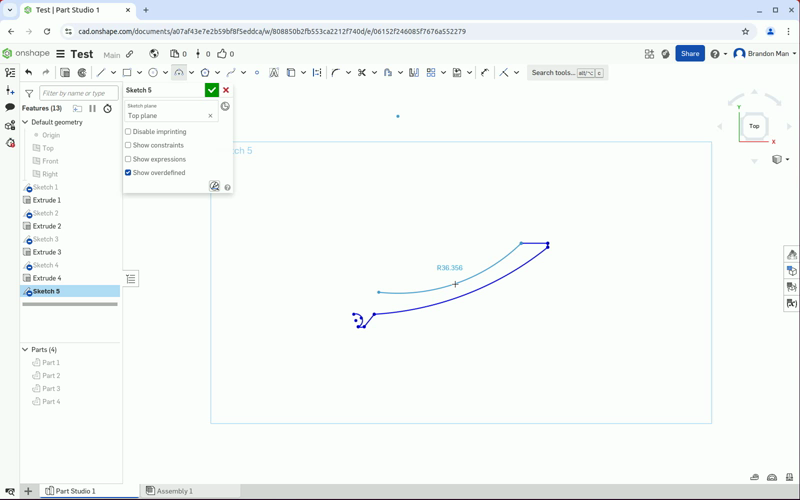
key(esc)
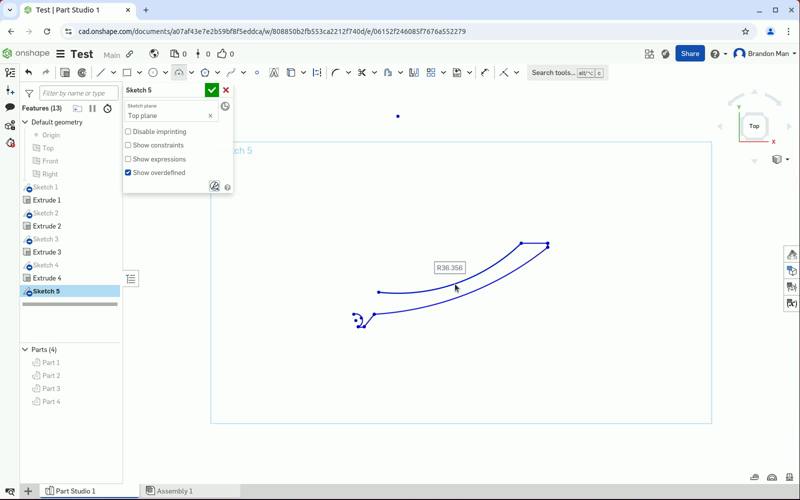
key(l)
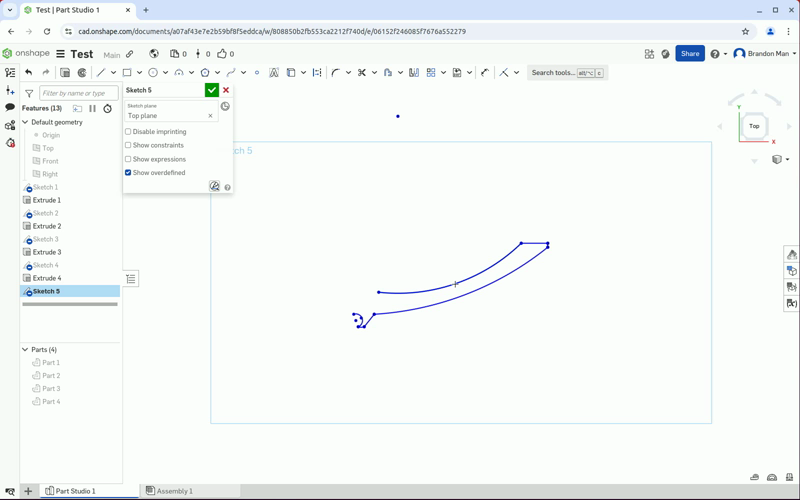
mouse_move(378, 292)
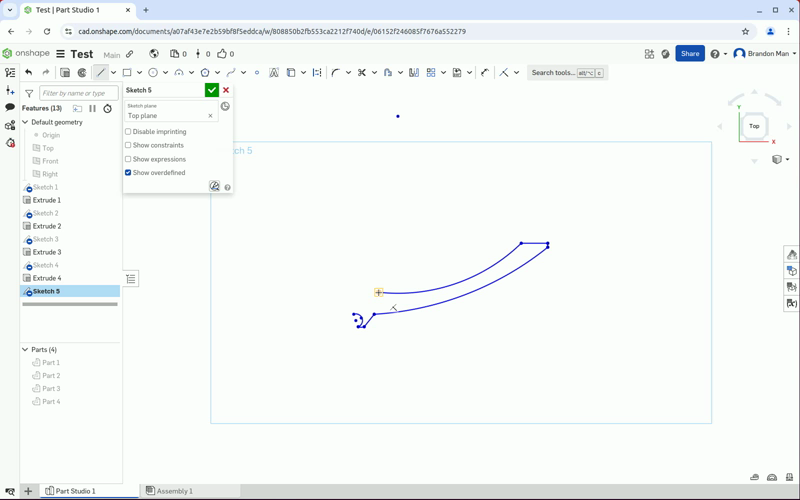
click(378, 292)
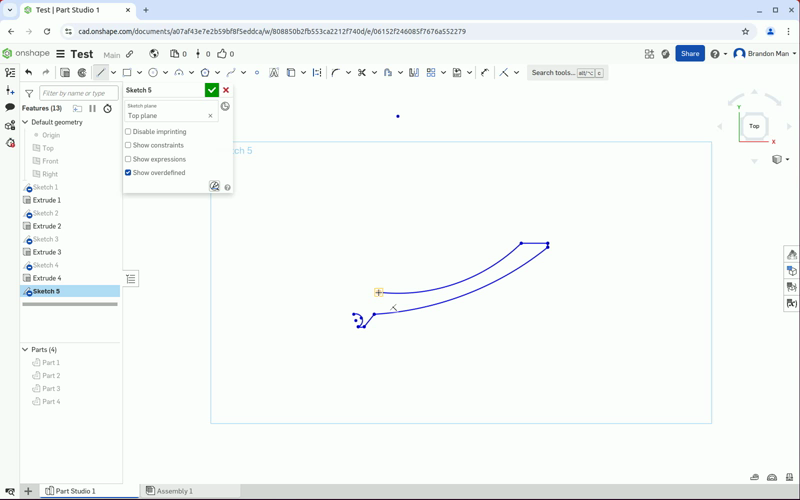
mouse_move(408, 292)
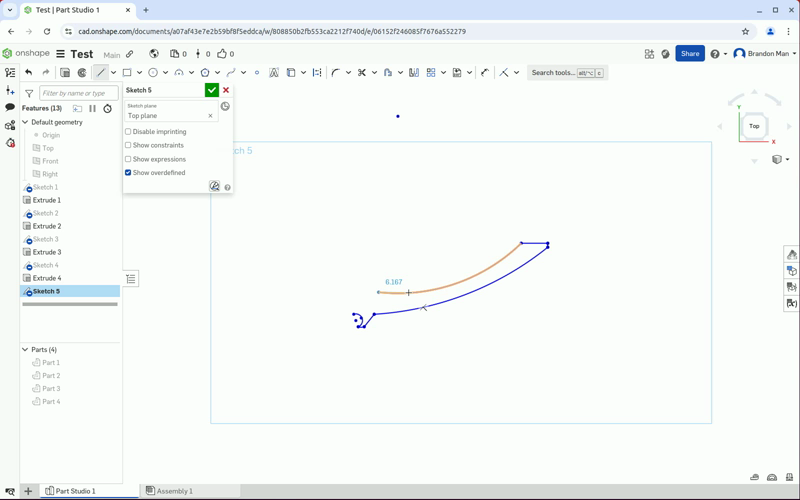
key_down(shift)
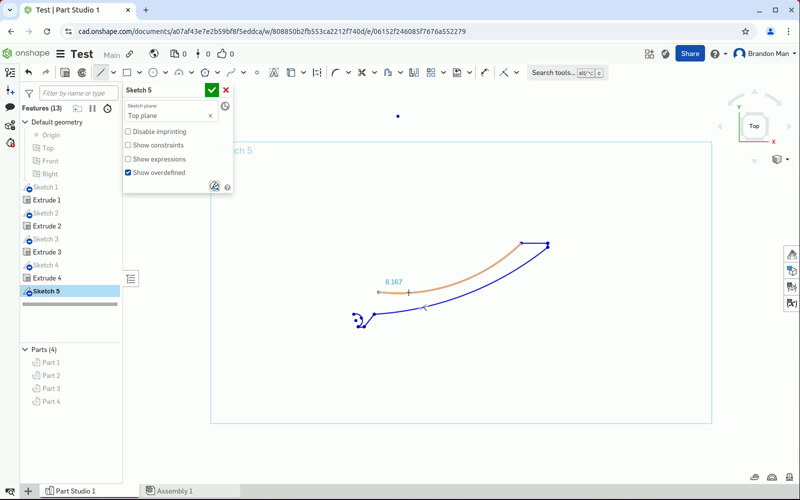
mouse_move(353, 314)
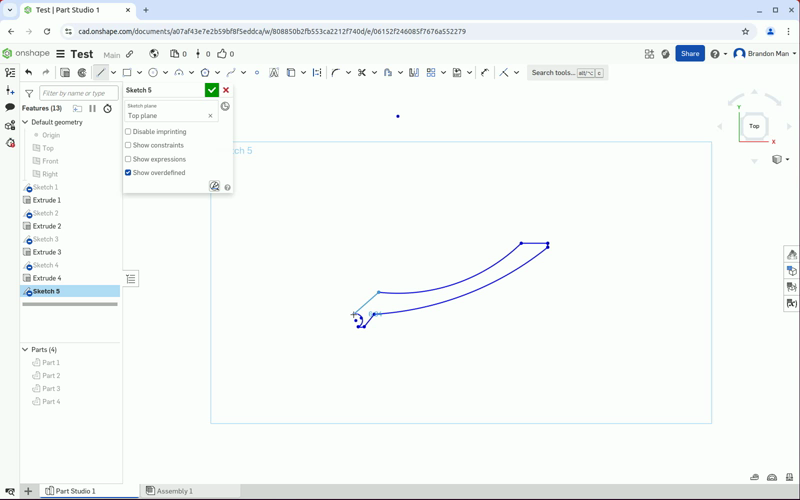
key_up(shift)
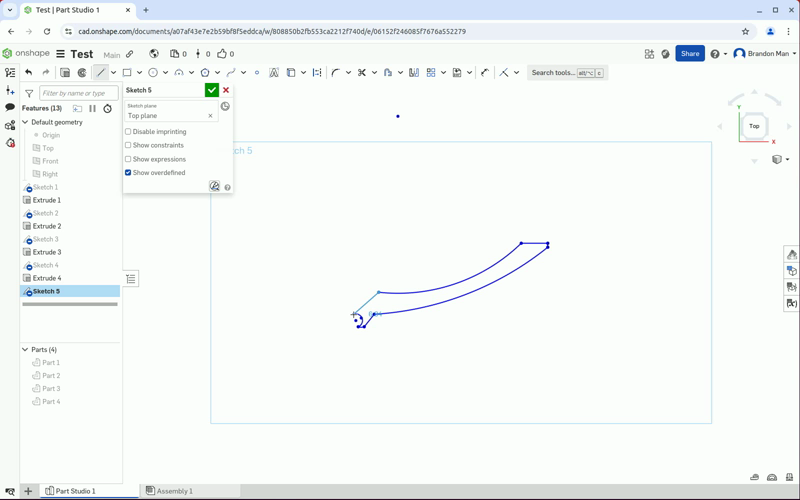
click(353, 314)
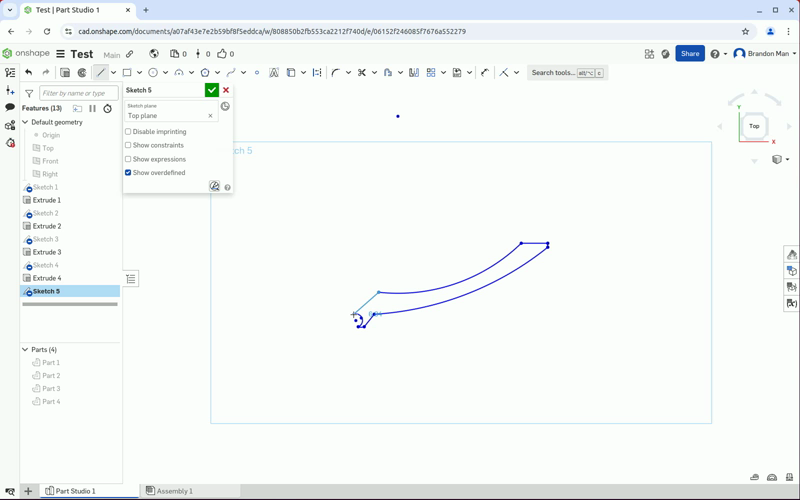
key(esc)
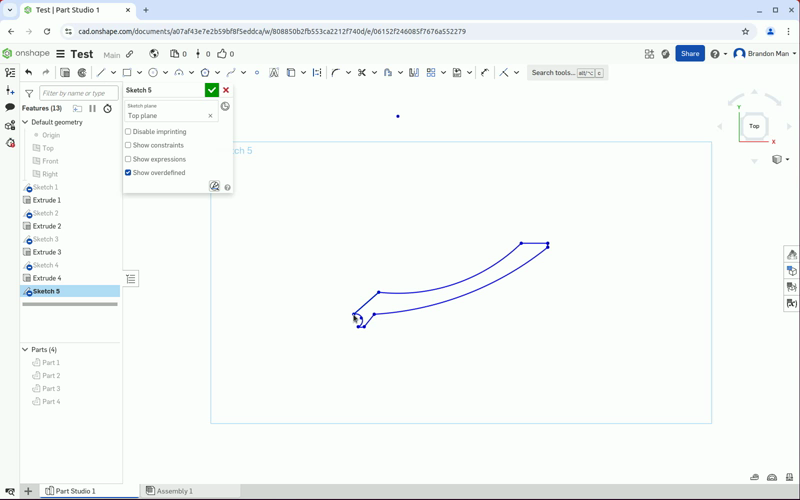
mouse_move(392, 301)
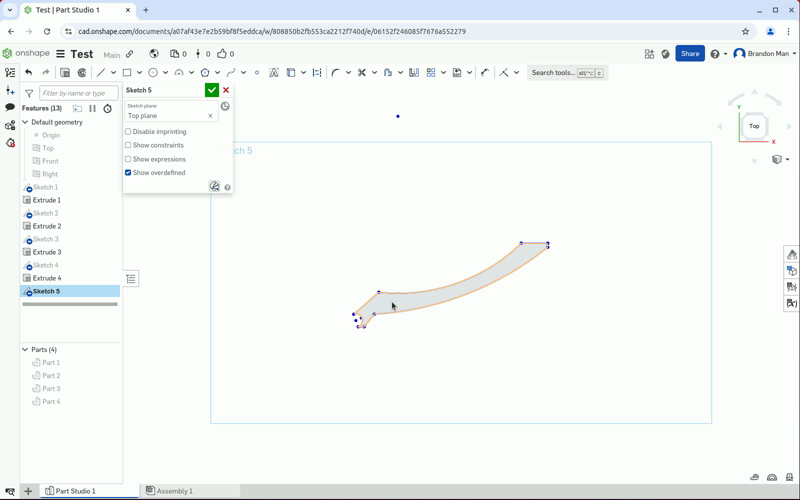
click(392, 301)
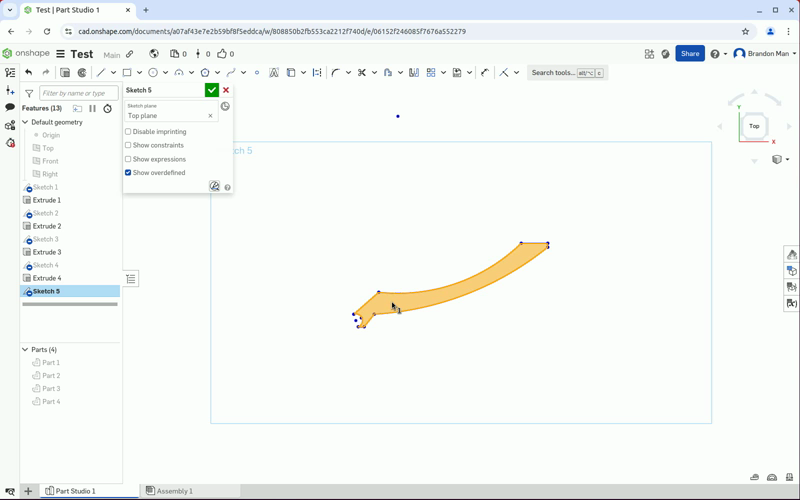
mouse_move(73, 352)
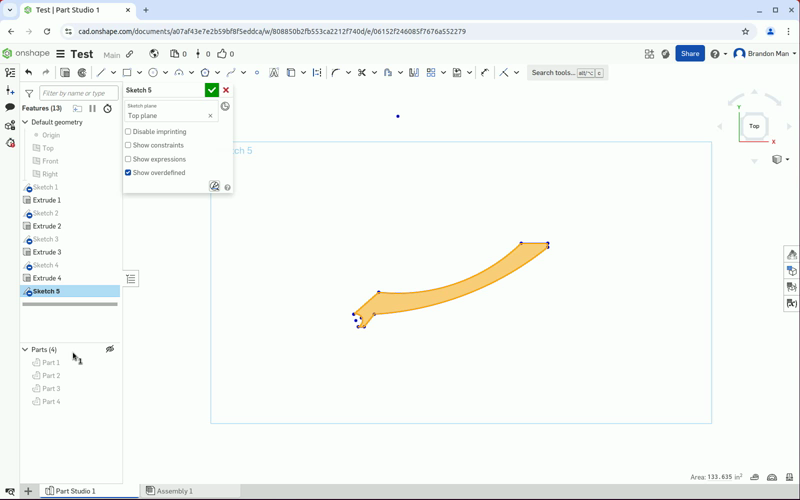
key(shift+y)
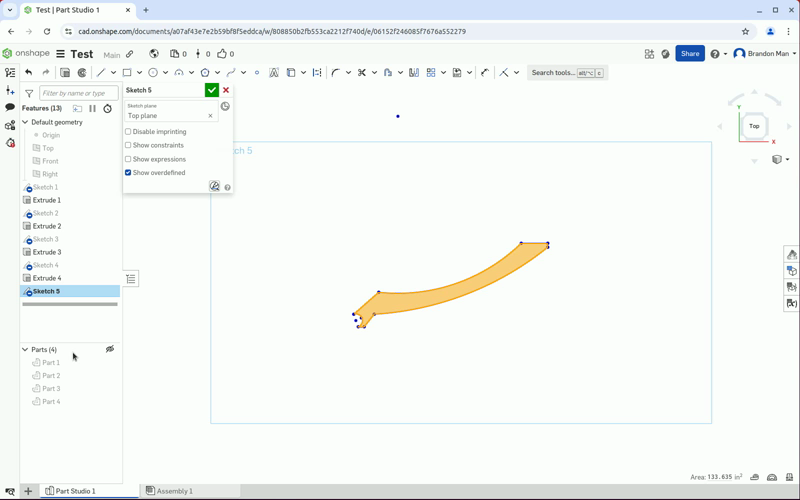
key(shift+e)
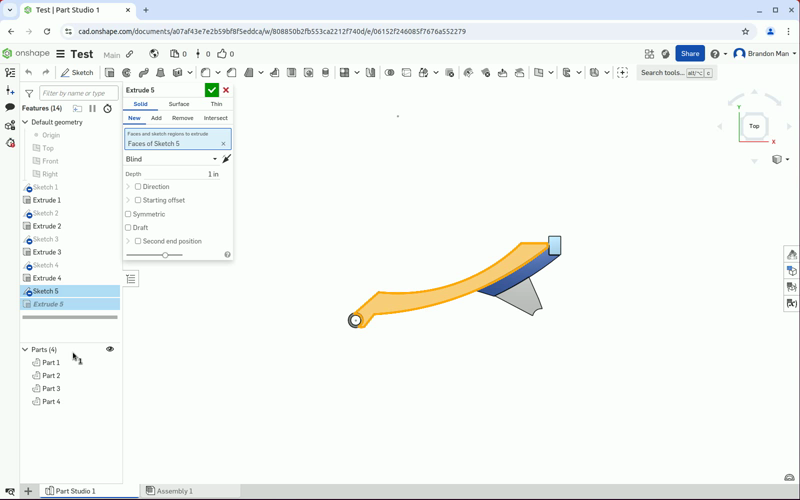
mouse_move(143, 106)
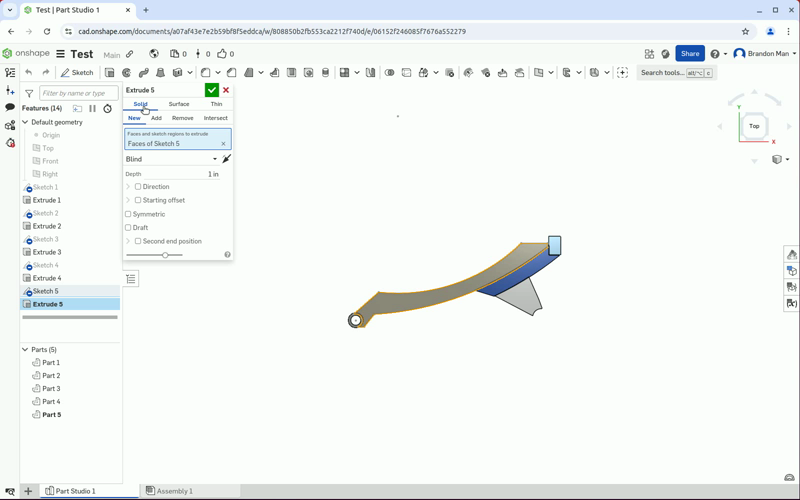
click(143, 106)
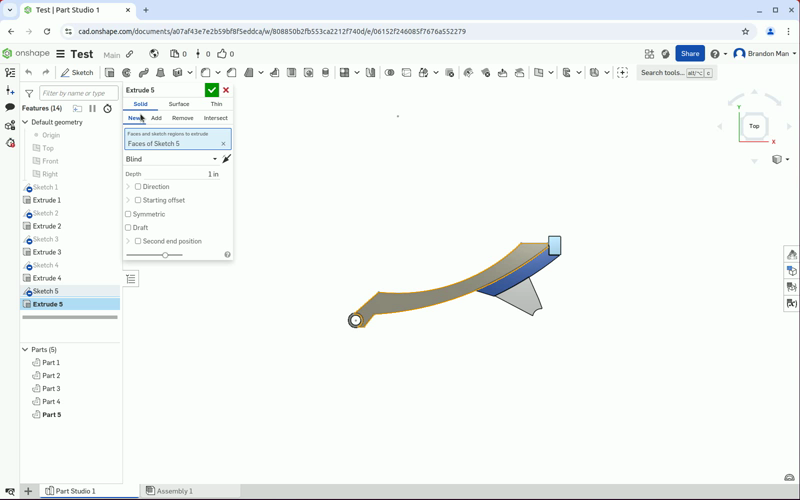
mouse_move(137, 120)
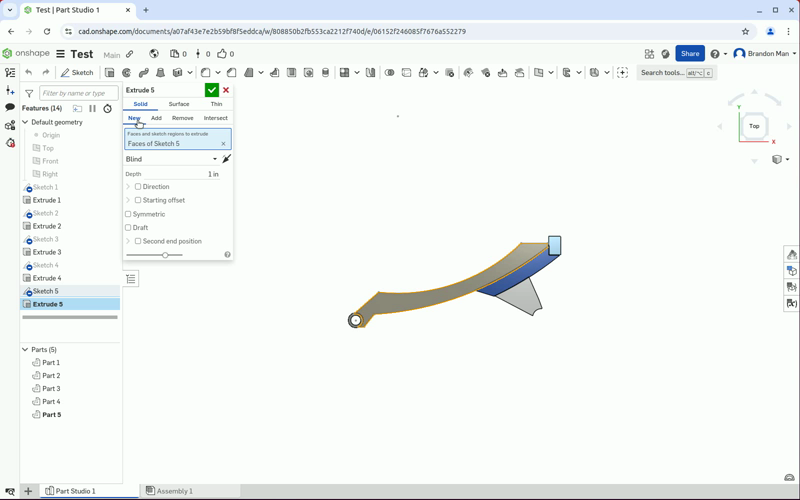
click(137, 120)
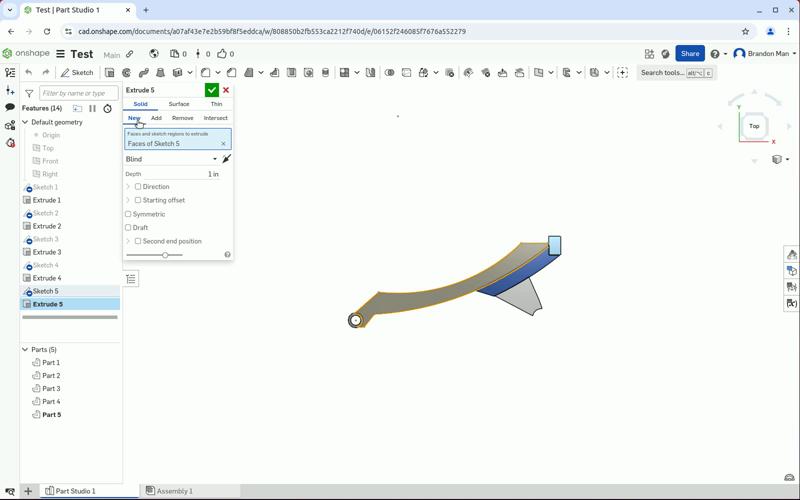
key(tab, 4)
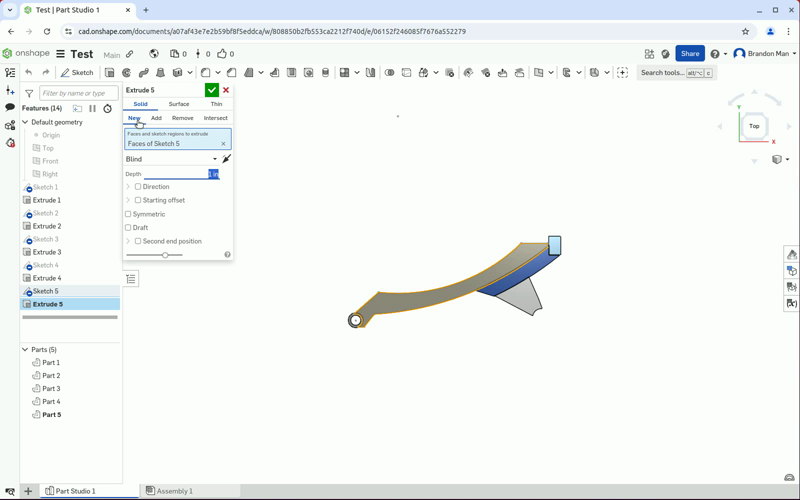
text(4.574)
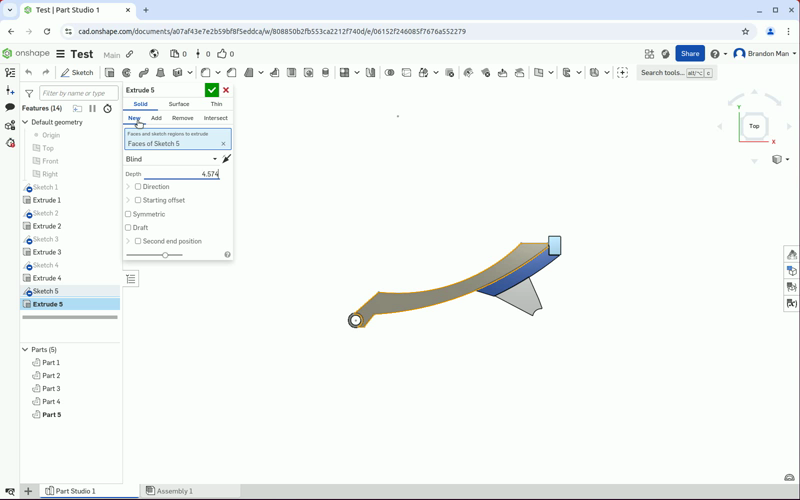
key(enter)
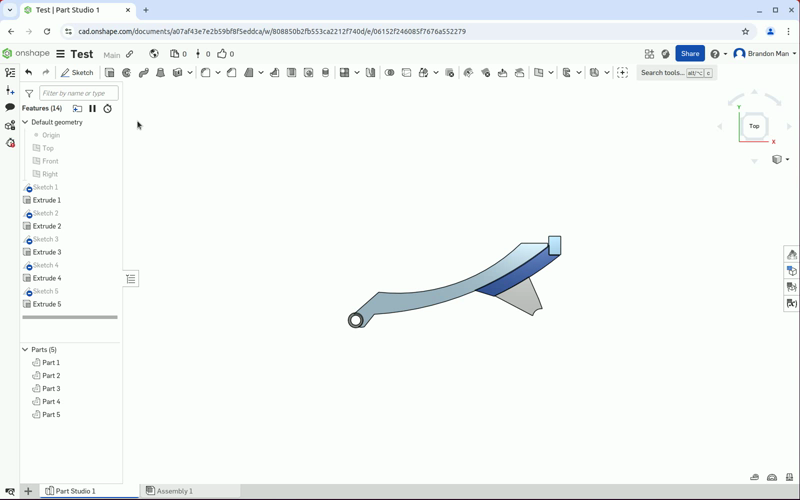
key(shift+h)
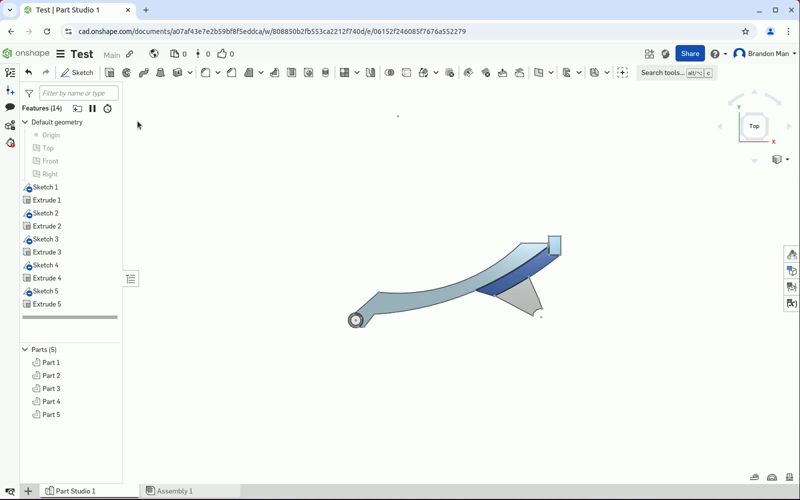
key(shift+h)
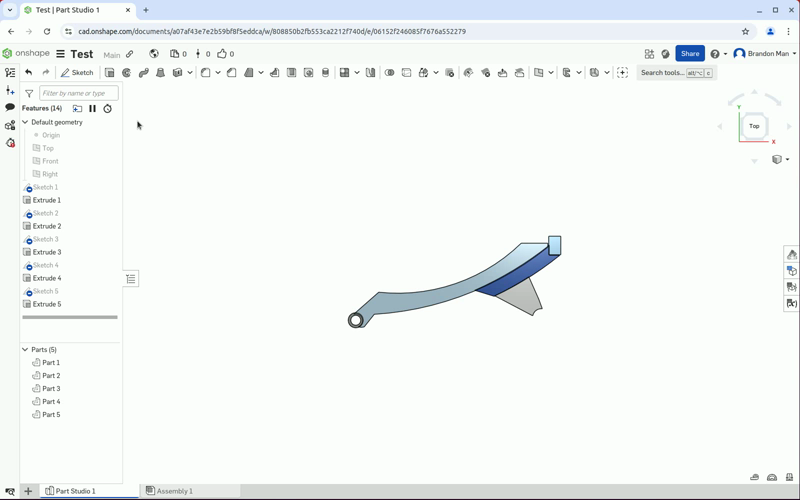
mouse_move(73, 189)
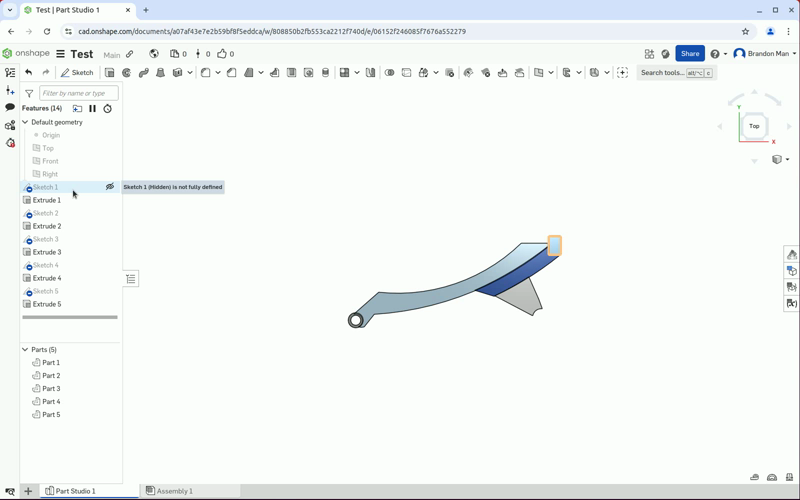
click(73, 189)
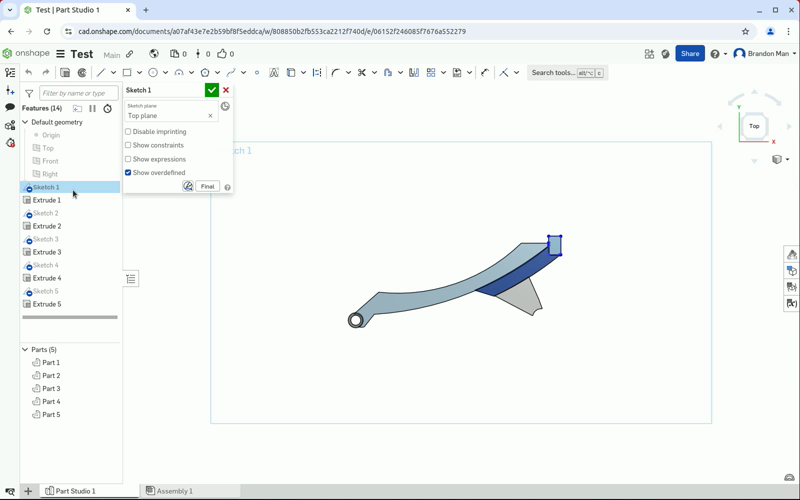
mouse_move(229, 92)
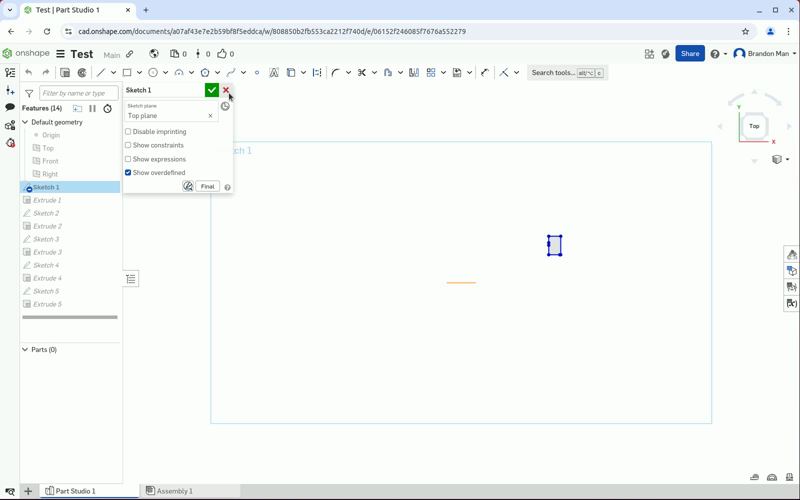
click(229, 92)
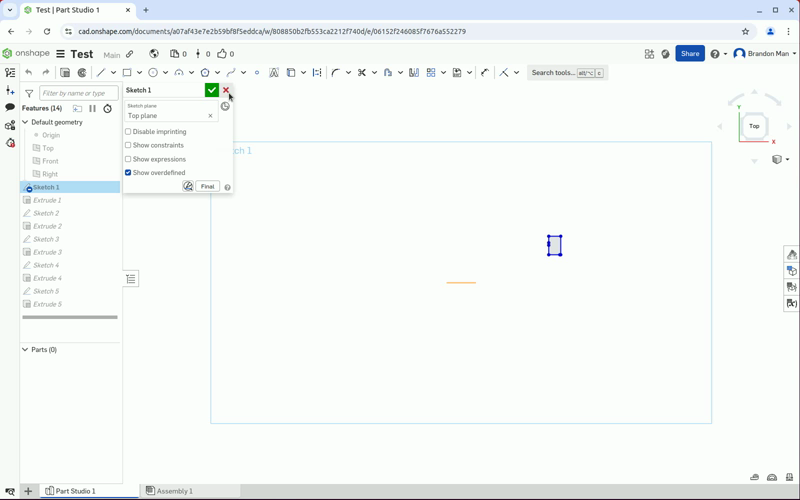
key(shift+s)
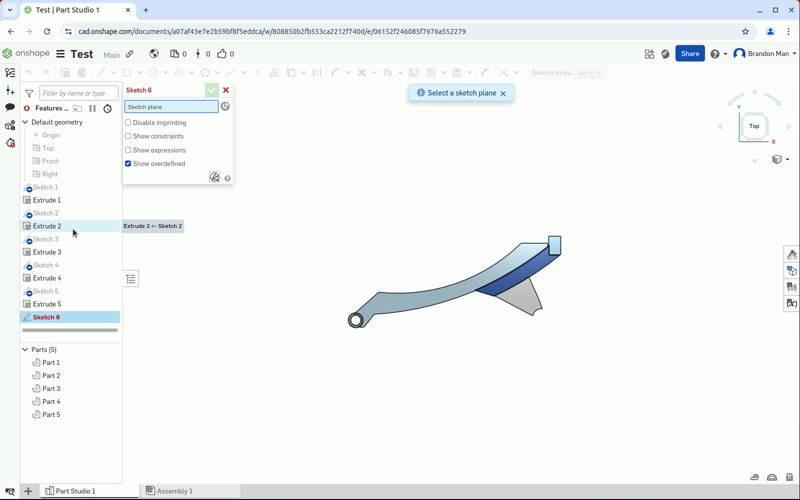
scroll(3)
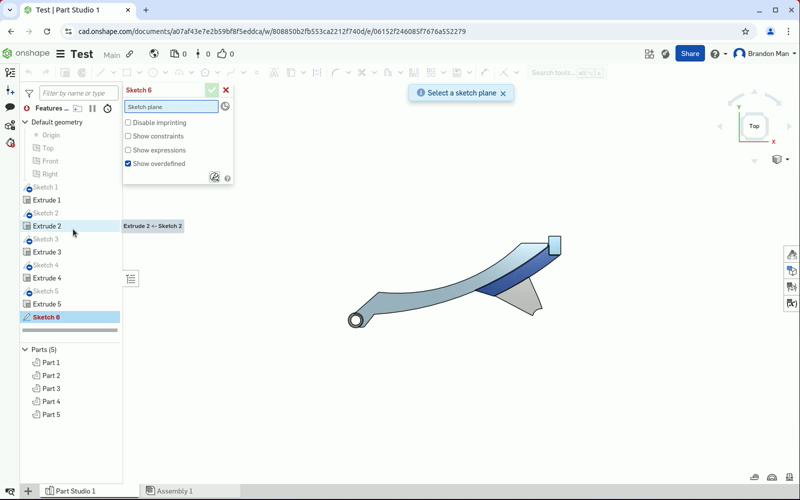
mouse_move(73, 150)
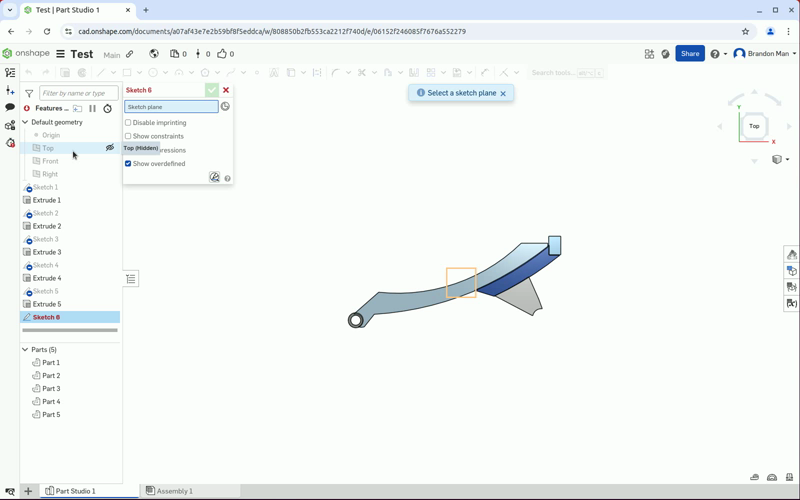
click(73, 150)
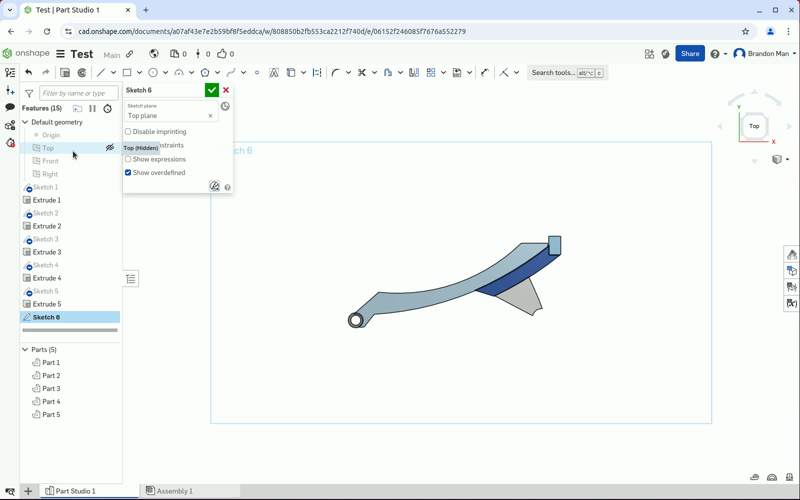
mouse_move(73, 352)
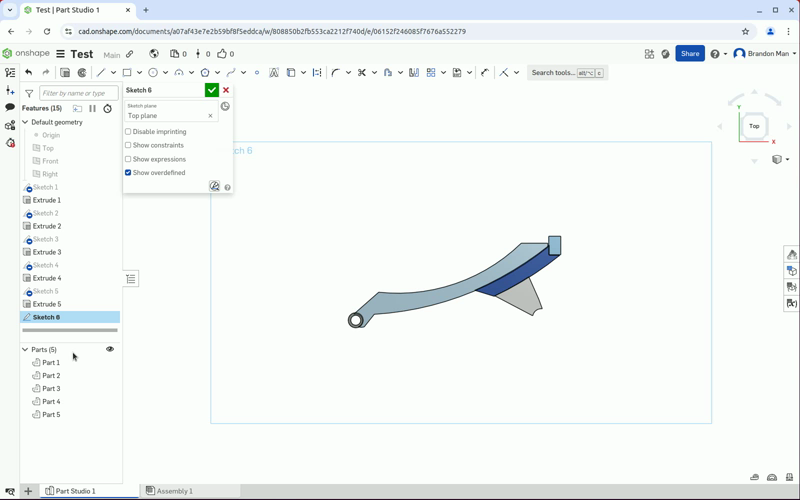
key(y)
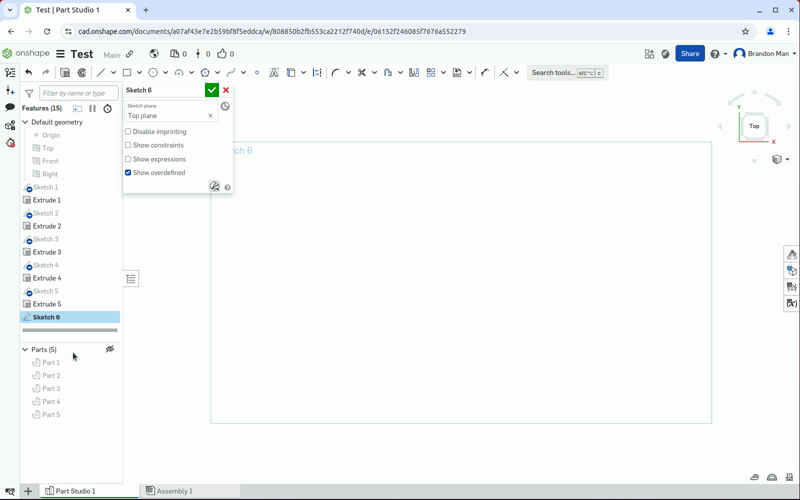
key(a)
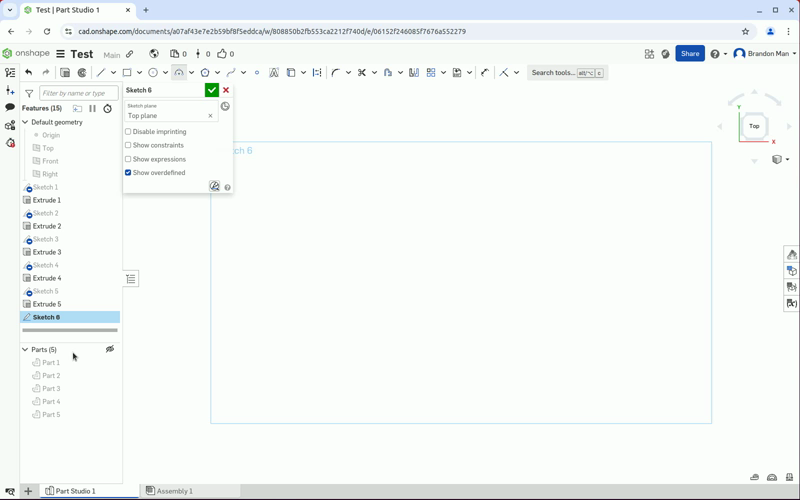
key_down(shift)
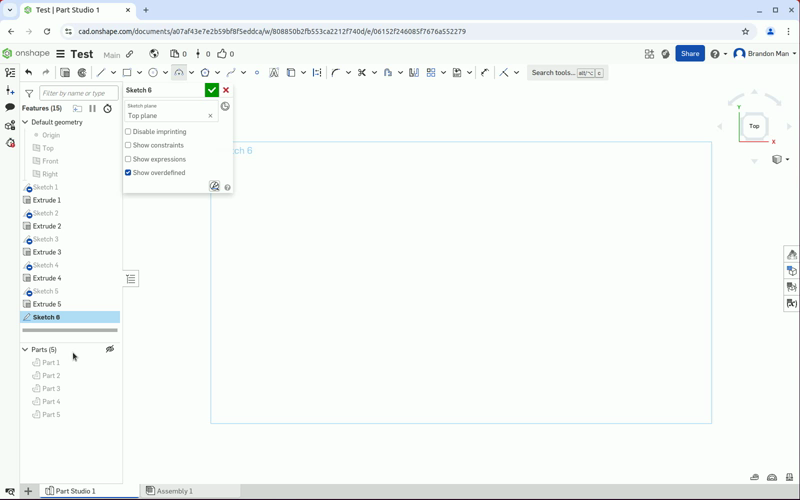
mouse_move(353, 314)
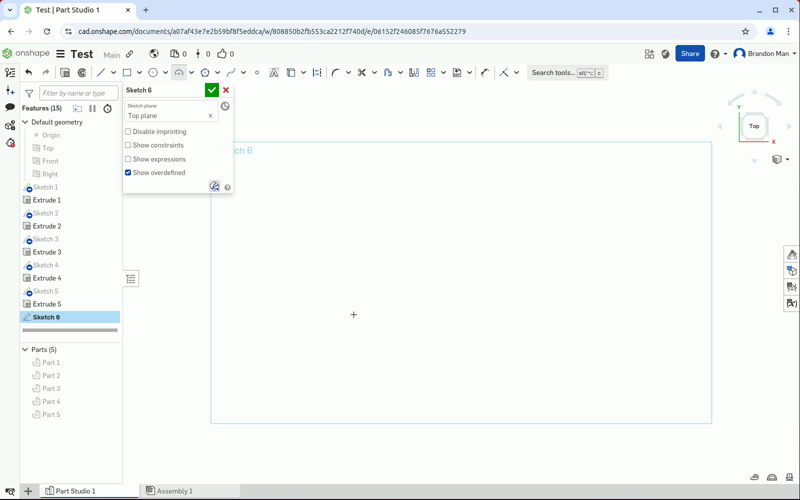
click(353, 314)
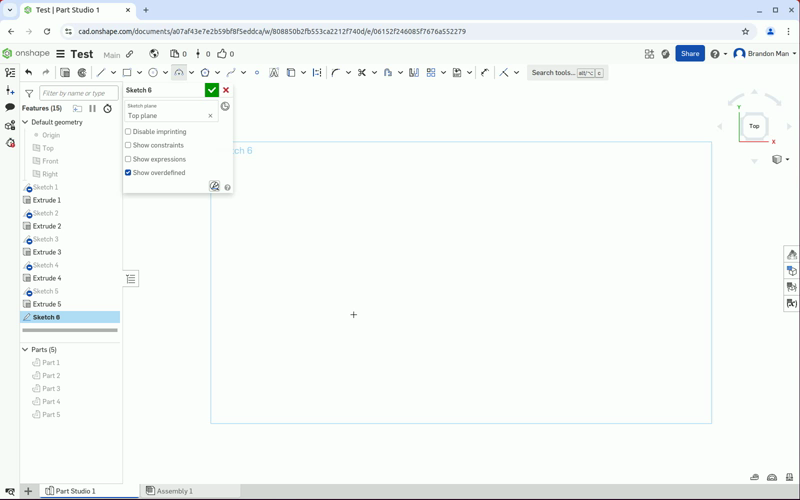
key_up(shift)
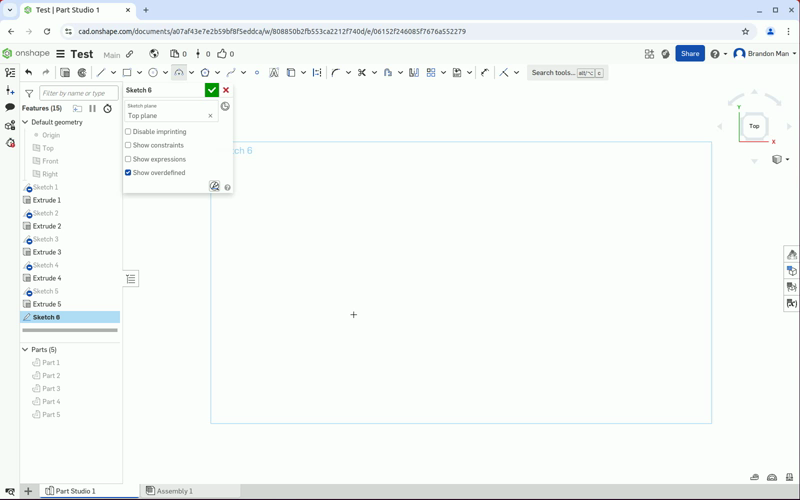
key_down(shift)
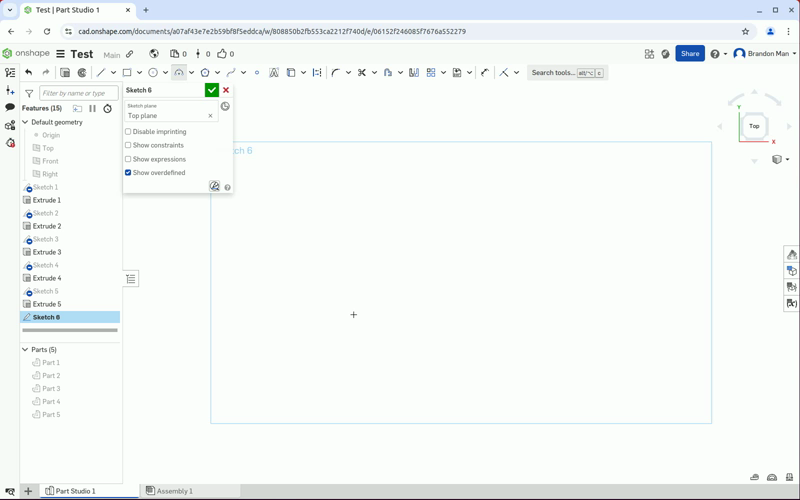
mouse_move(358, 326)
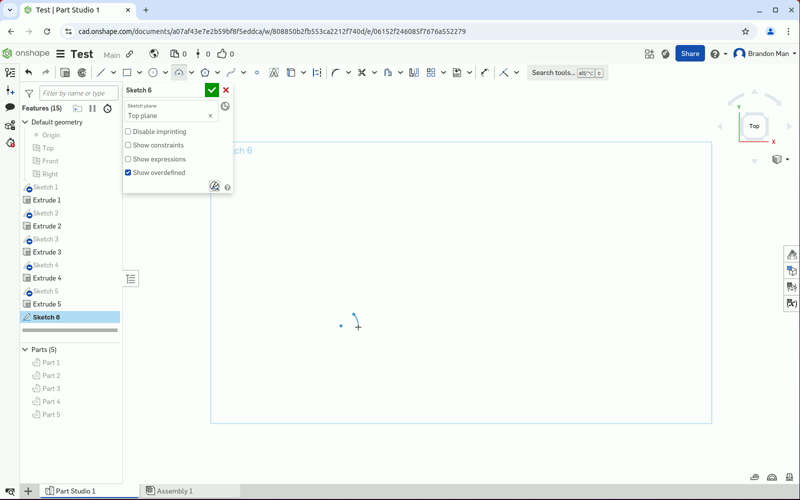
click(358, 326)
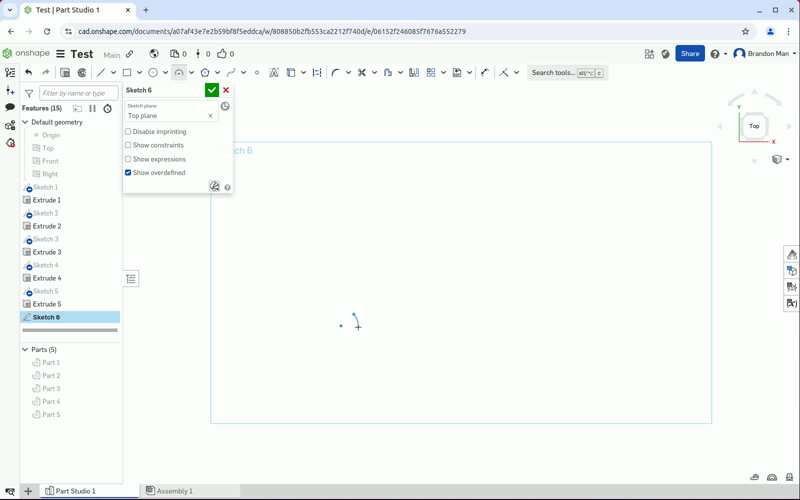
mouse_move(362, 318)
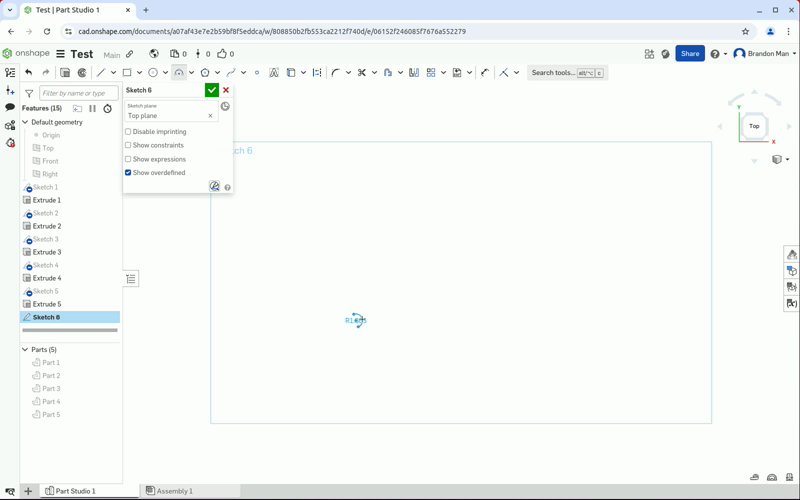
click(362, 318)
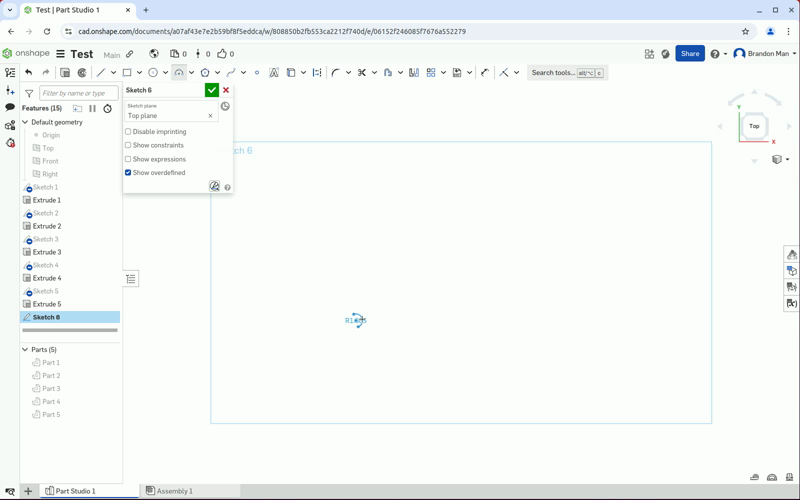
key_up(shift)
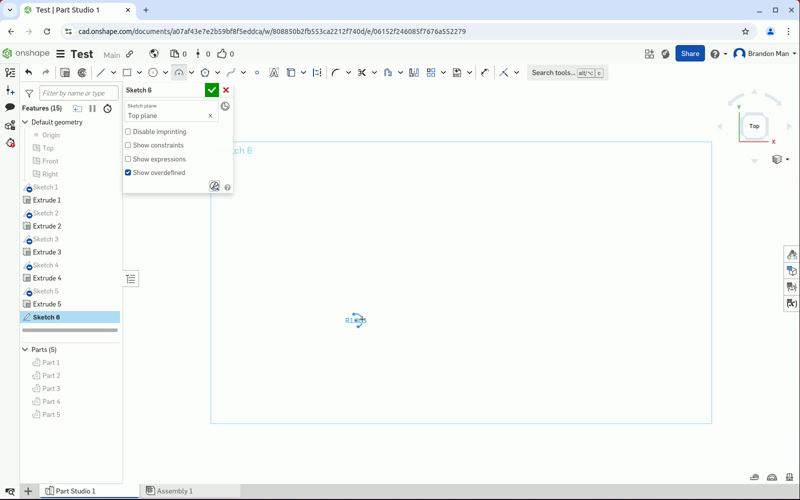
mouse_move(358, 326)
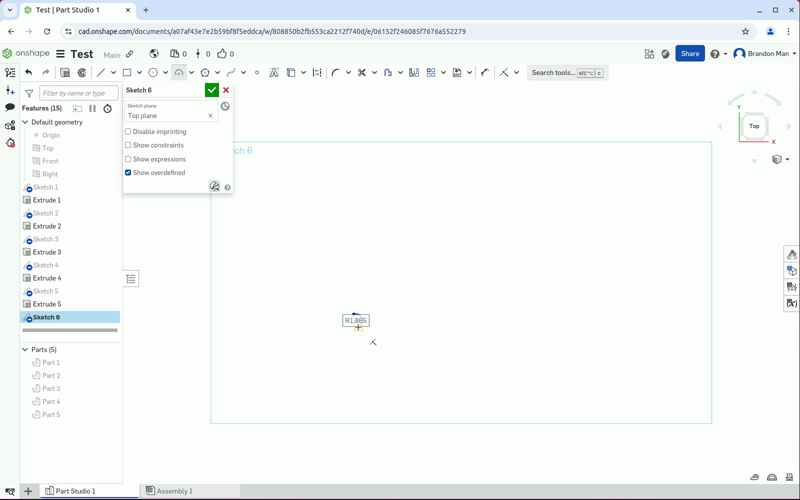
click(358, 326)
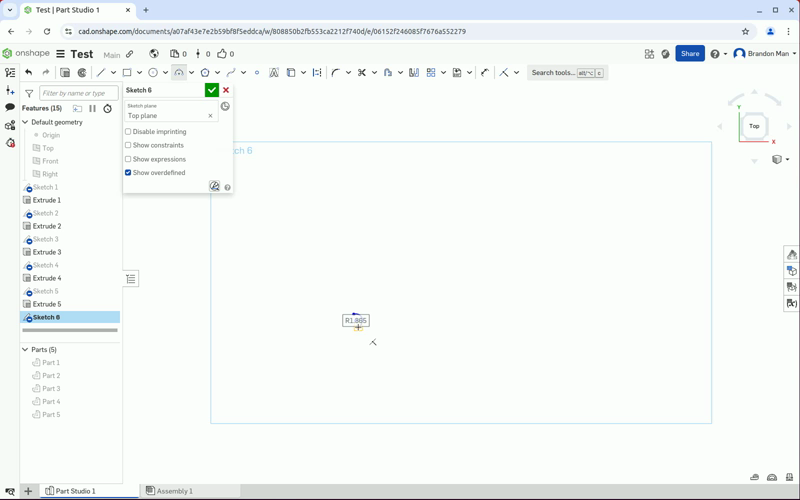
key_down(shift)
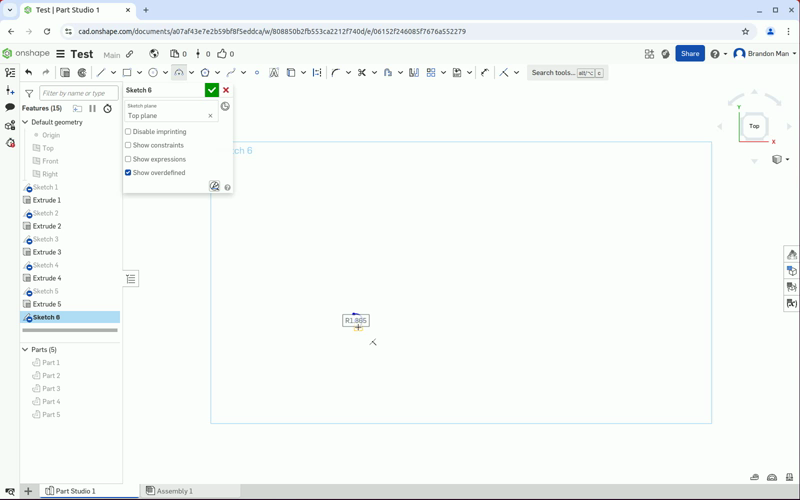
mouse_move(364, 326)
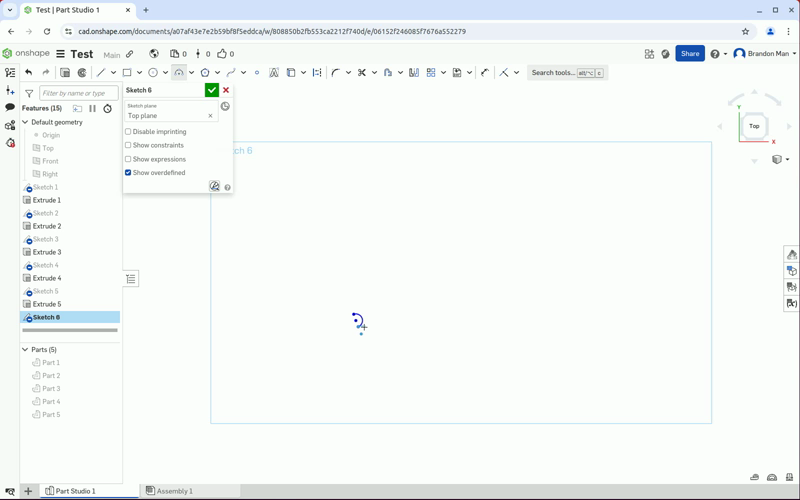
scroll(6)
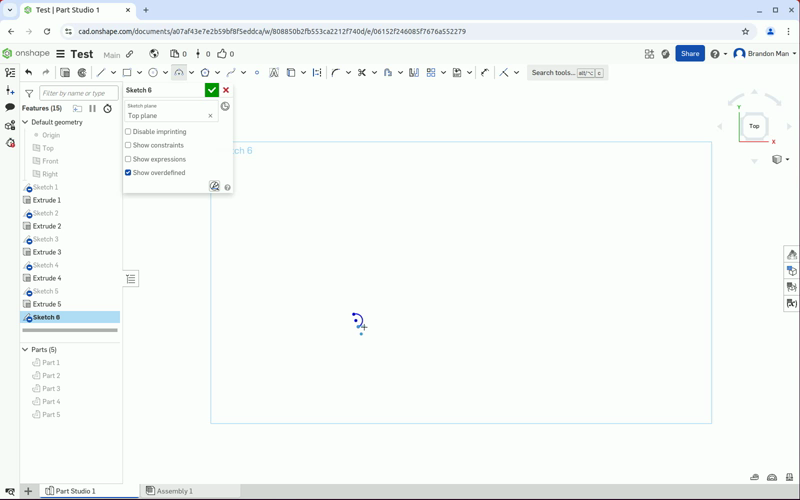
scroll(6)
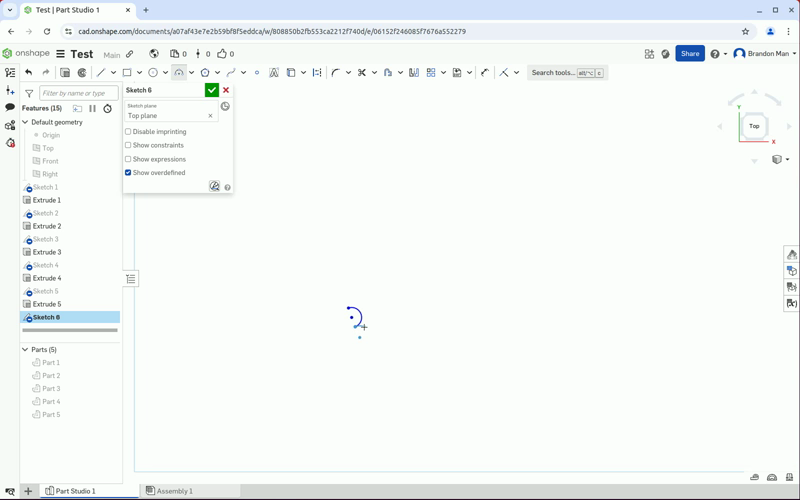
scroll(6)
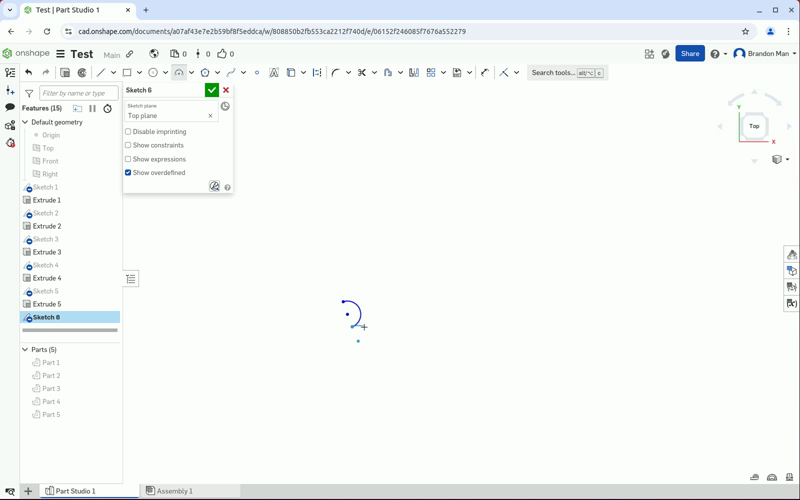
scroll(6)
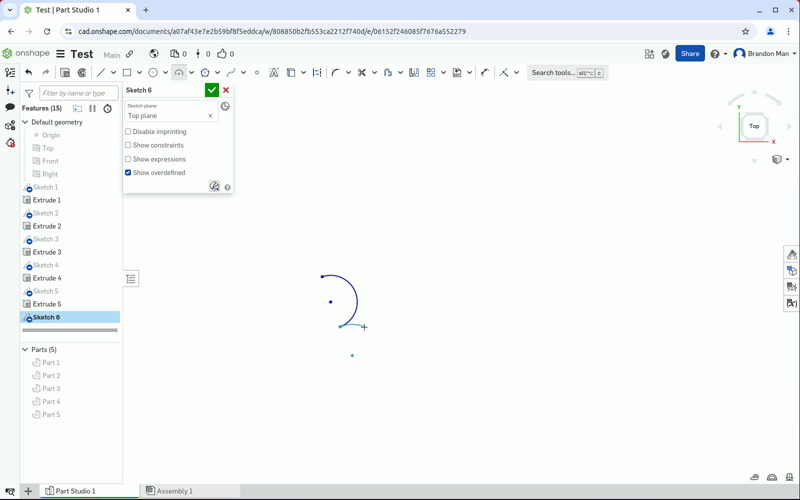
scroll(6)
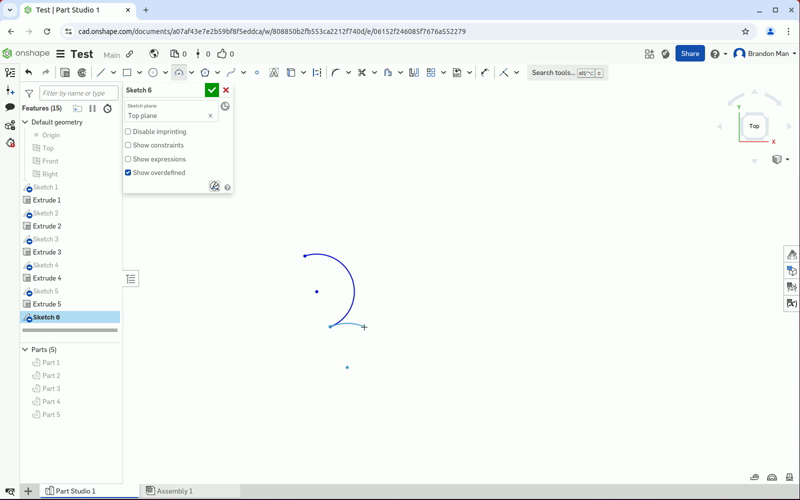
scroll(6)
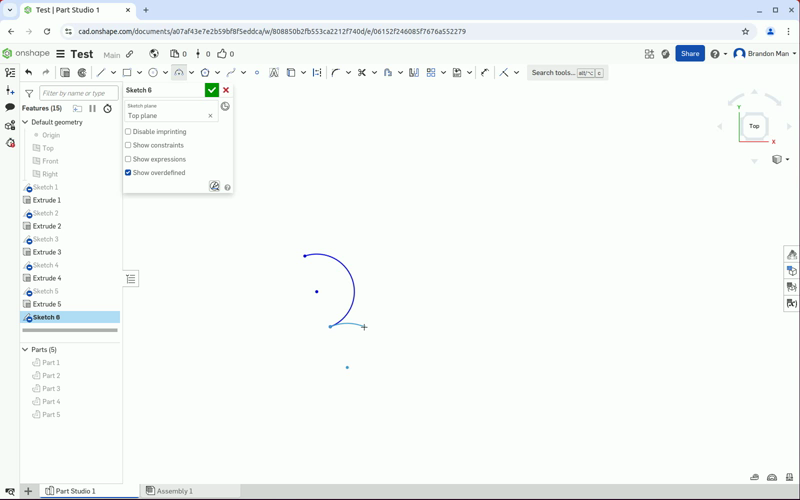
scroll(6)
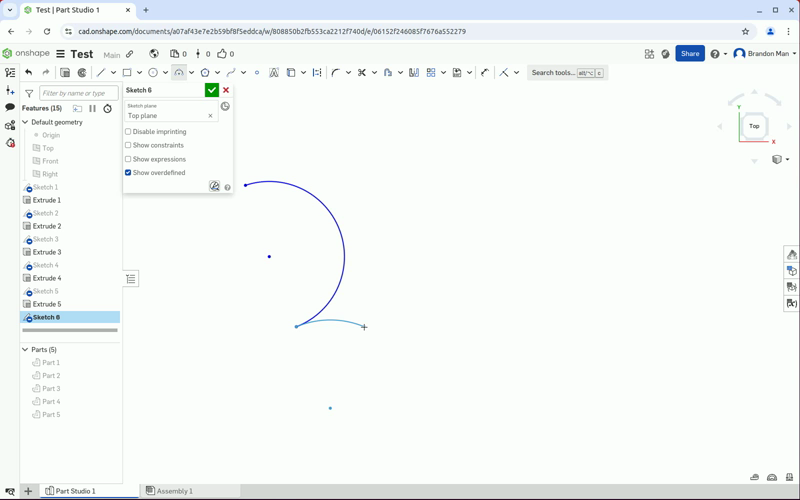
click(364, 326)
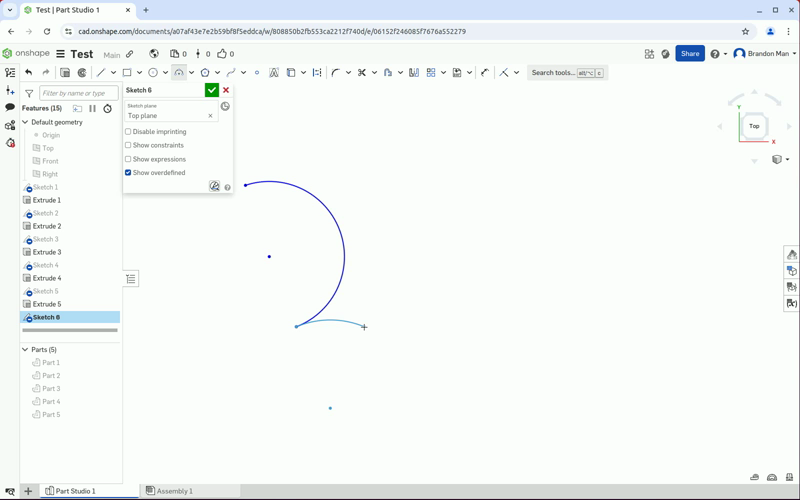
scroll(-6)
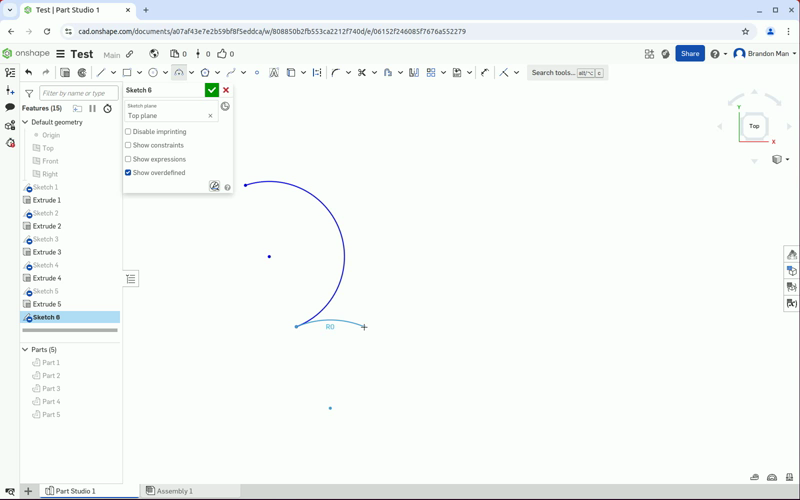
scroll(-6)
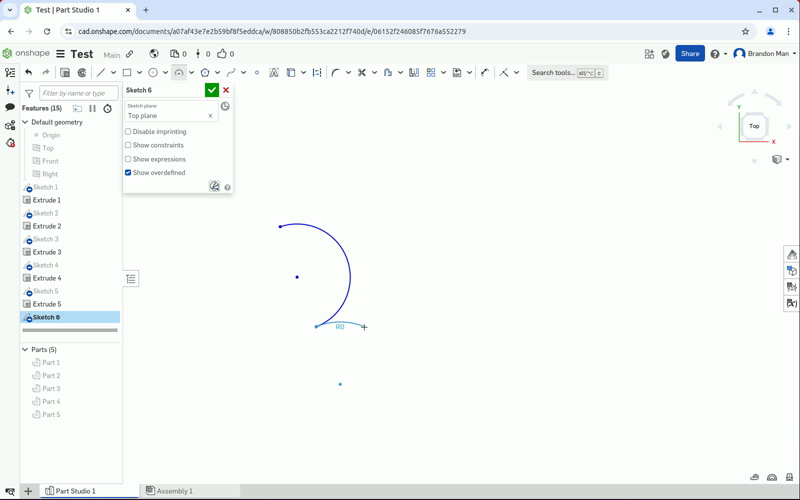
scroll(-6)
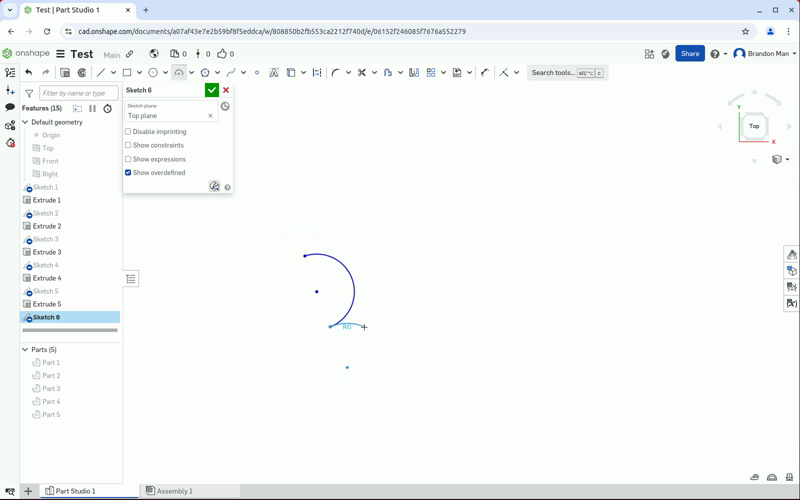
scroll(-6)
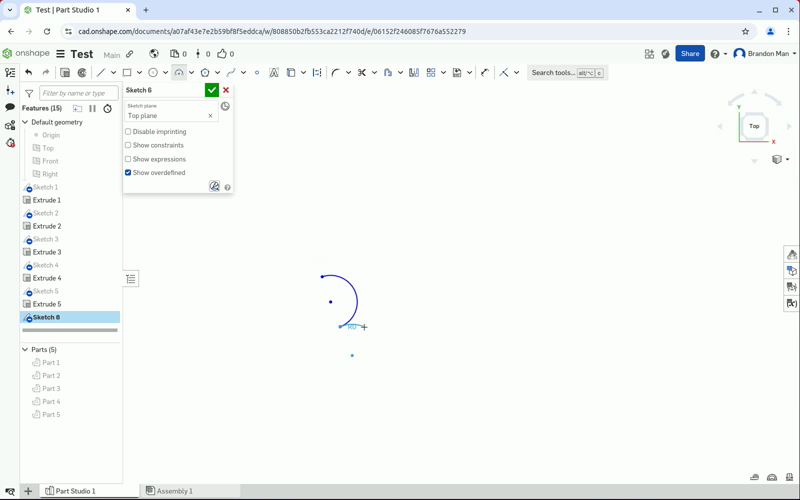
scroll(-6)
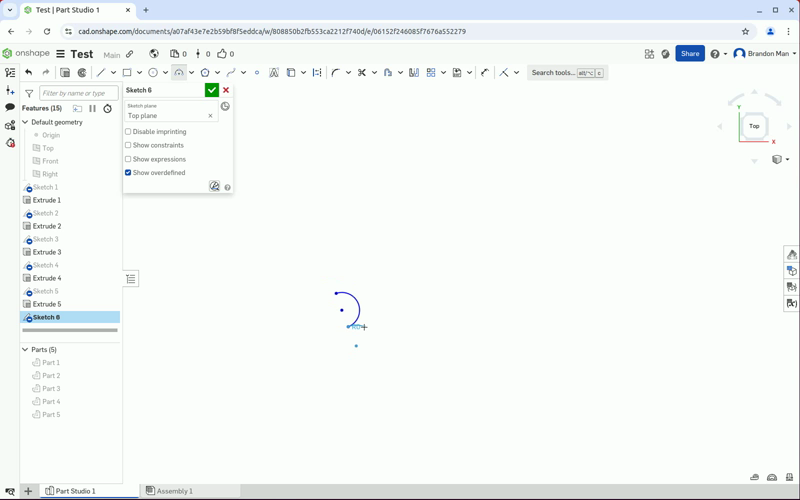
scroll(-6)
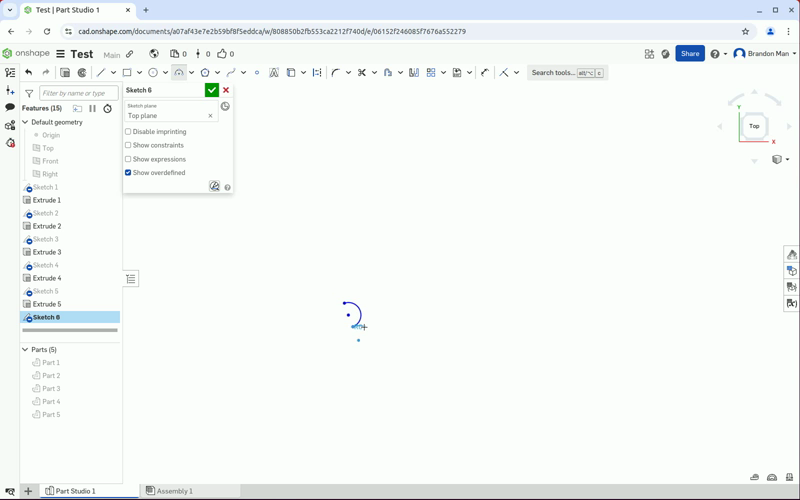
scroll(-6)
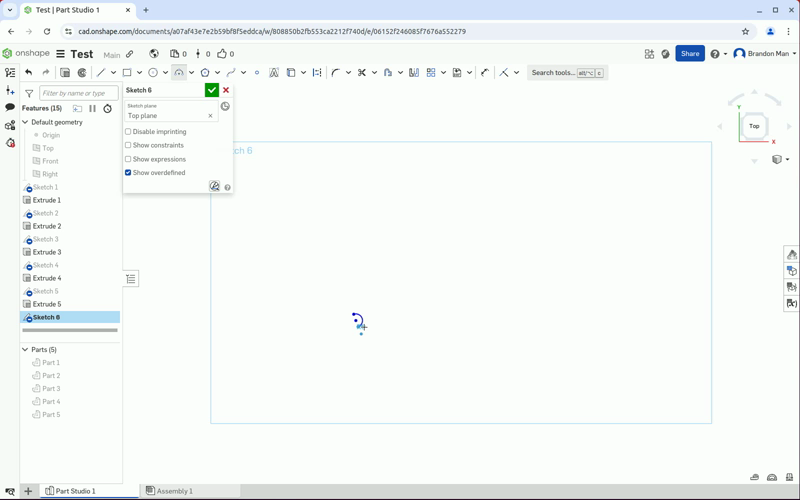
mouse_move(361, 327)
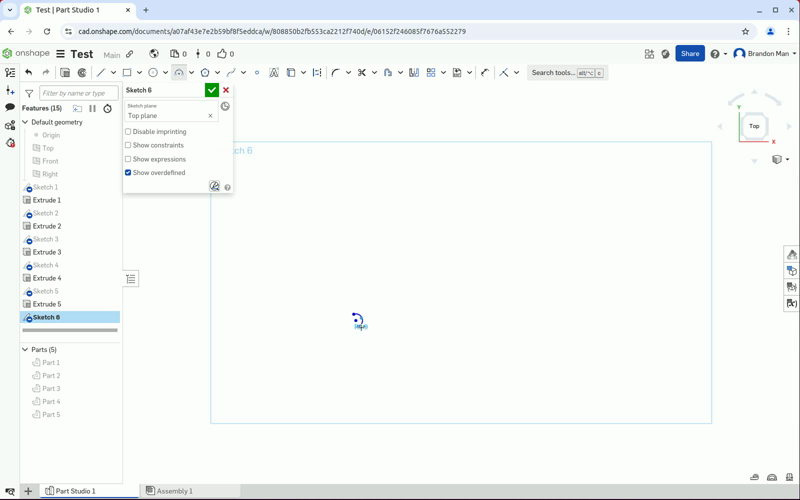
scroll(6)
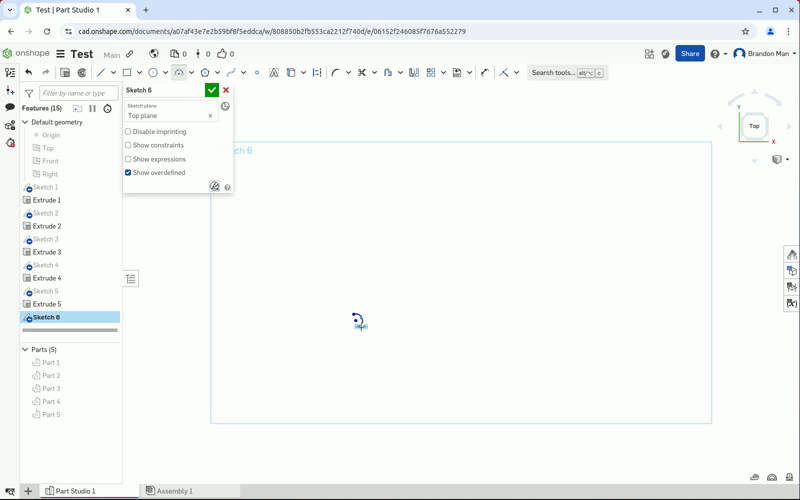
scroll(6)
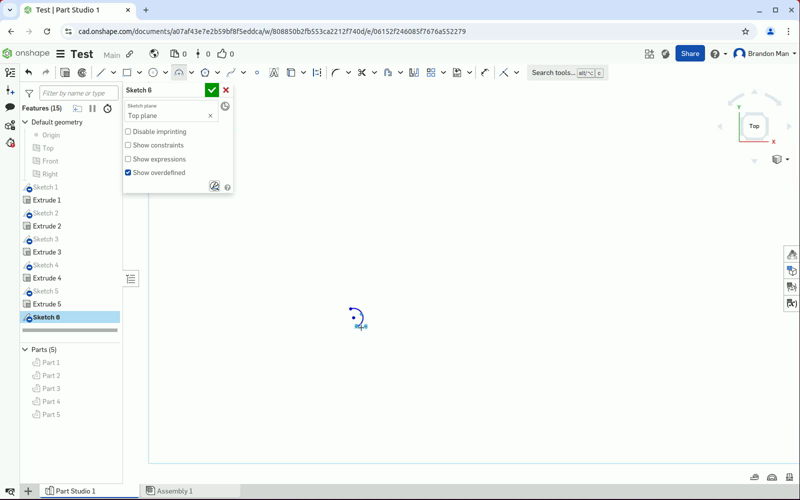
scroll(6)
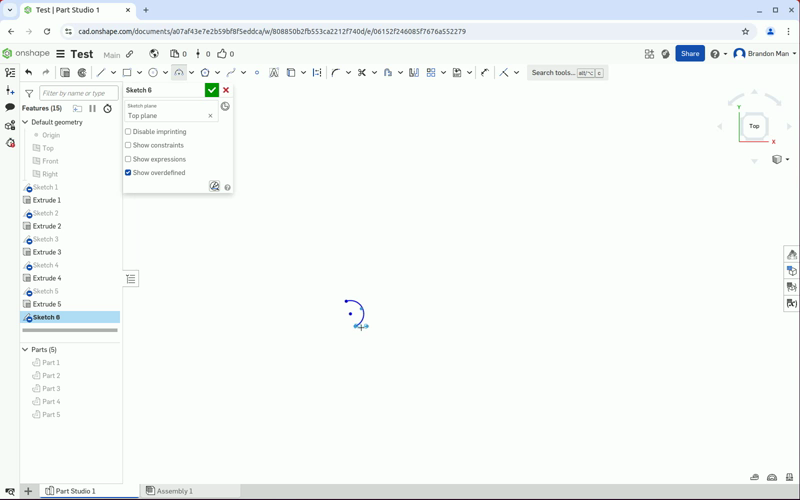
scroll(6)
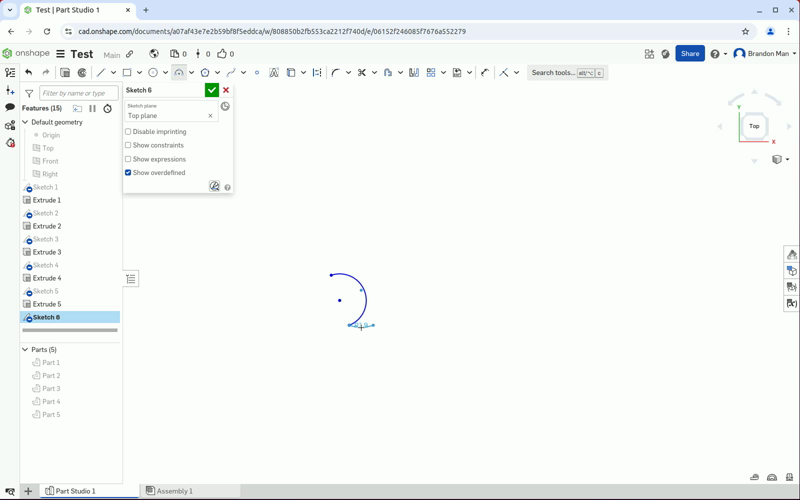
scroll(6)
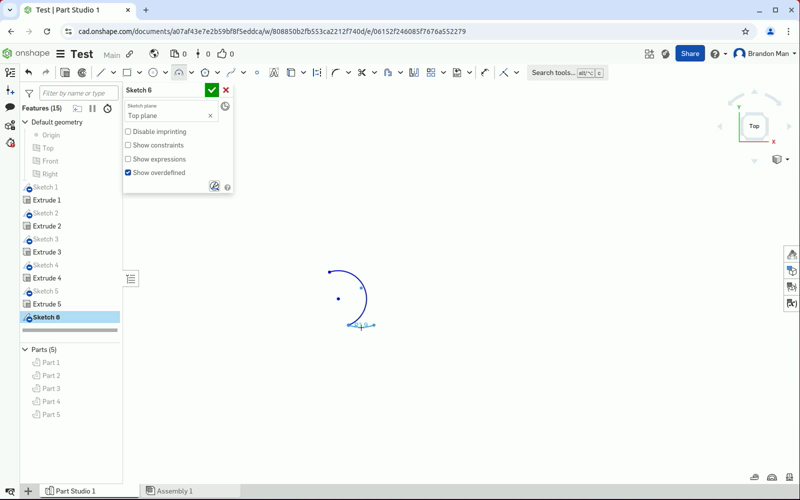
scroll(6)
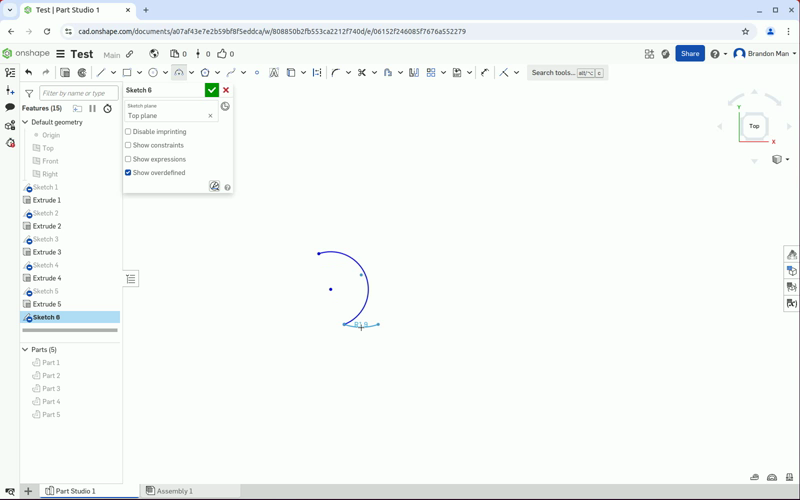
scroll(6)
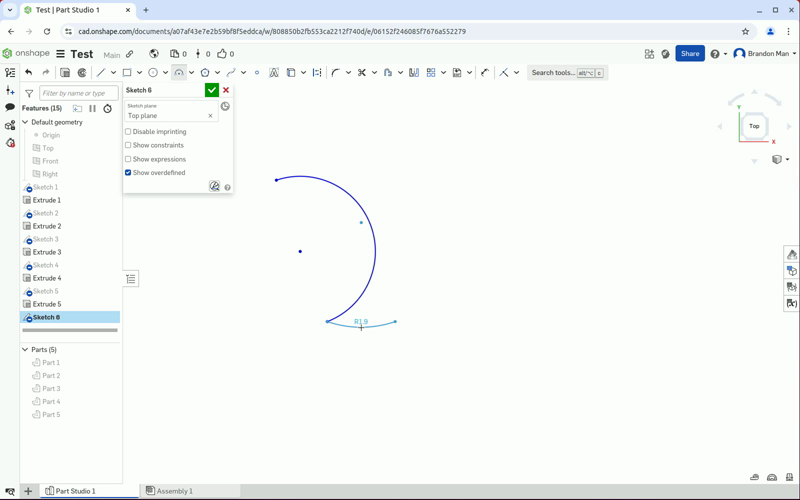
click(361, 327)
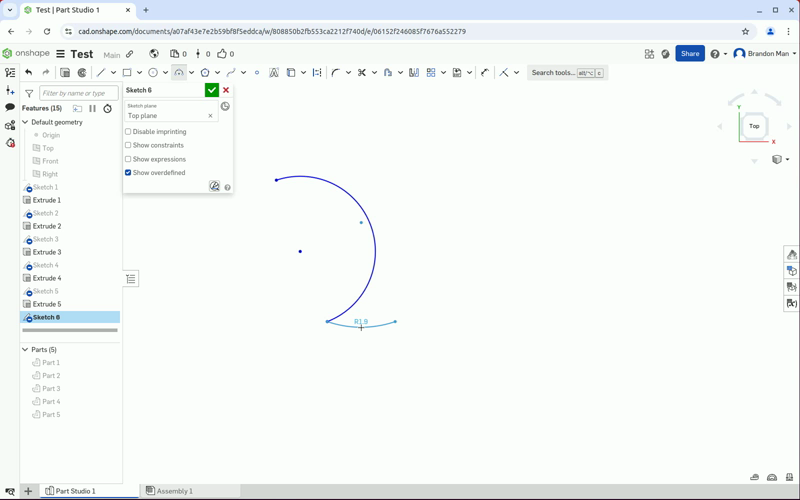
scroll(-6)
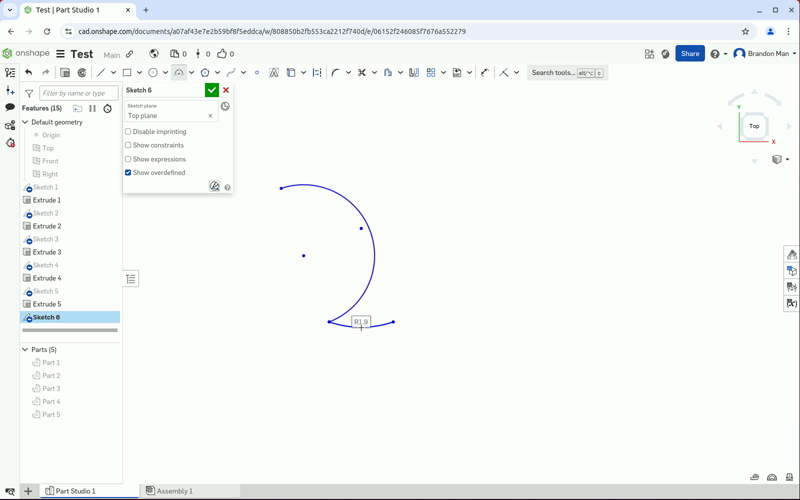
scroll(-6)
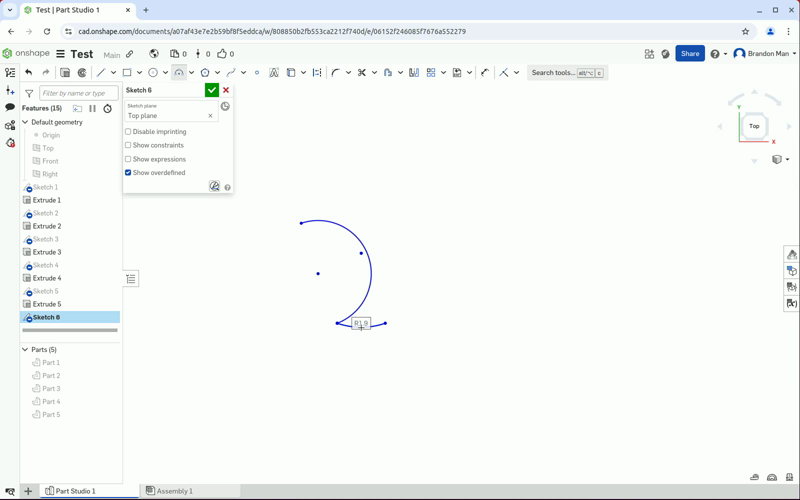
scroll(-6)
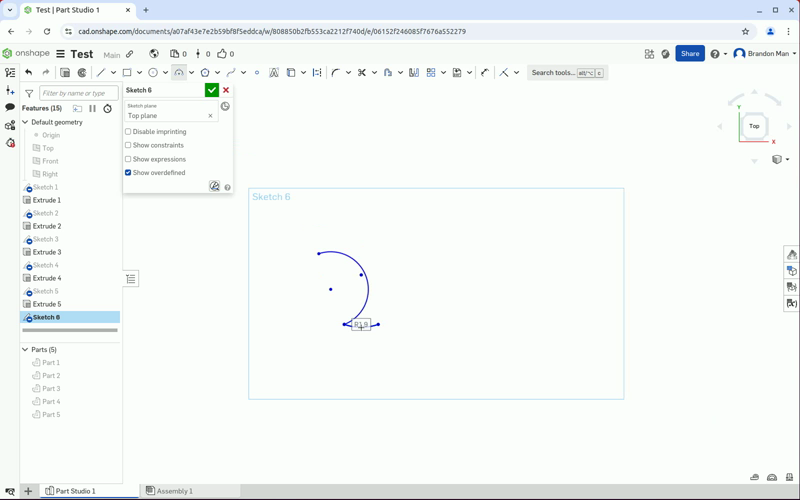
scroll(-6)
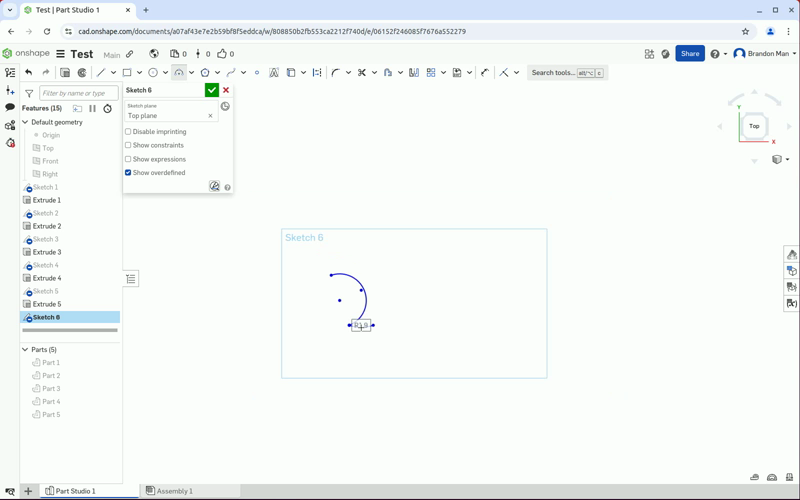
scroll(-6)
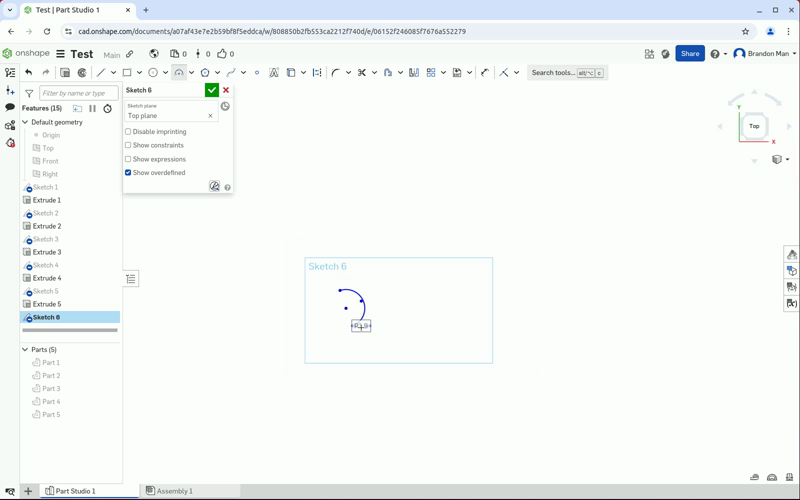
scroll(-6)
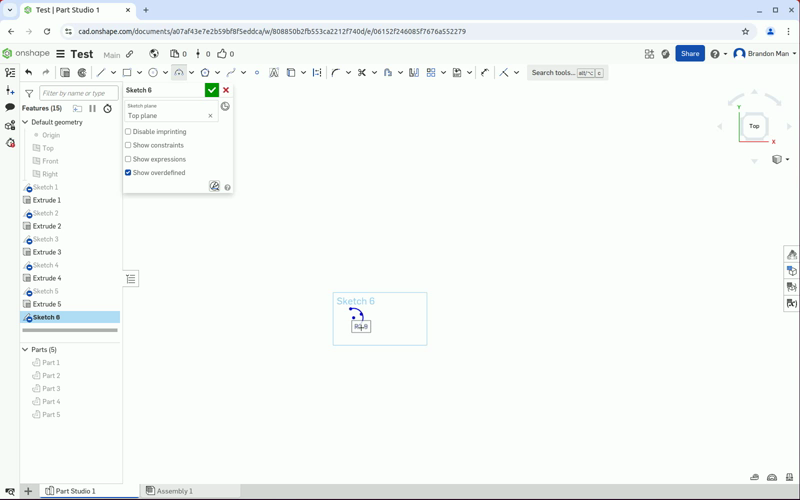
scroll(-6)
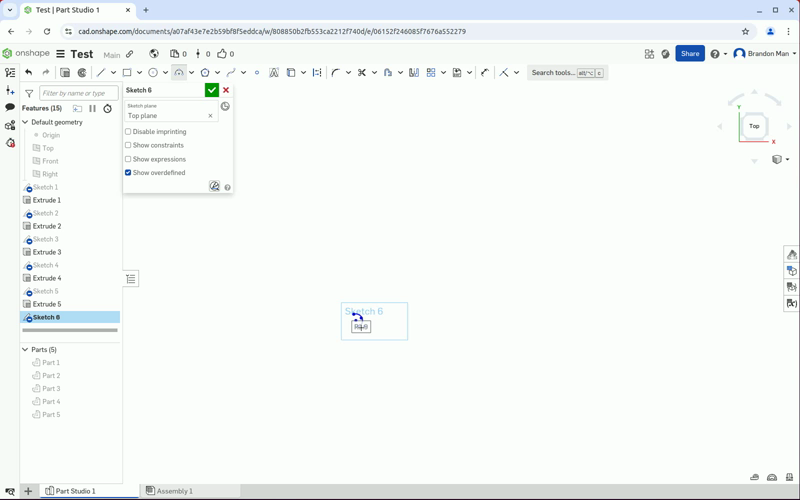
key_up(shift)
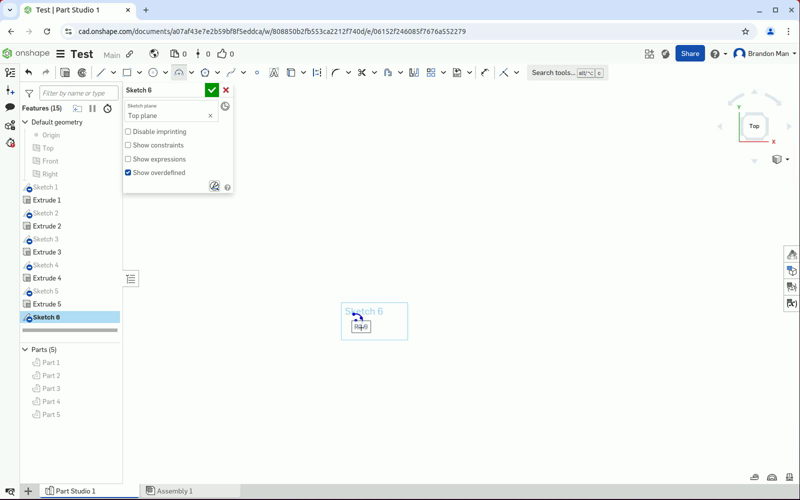
key(esc)
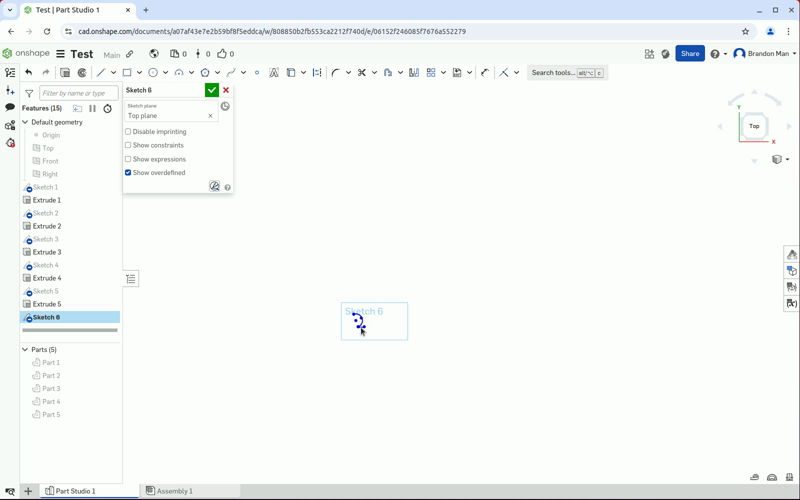
key(l)
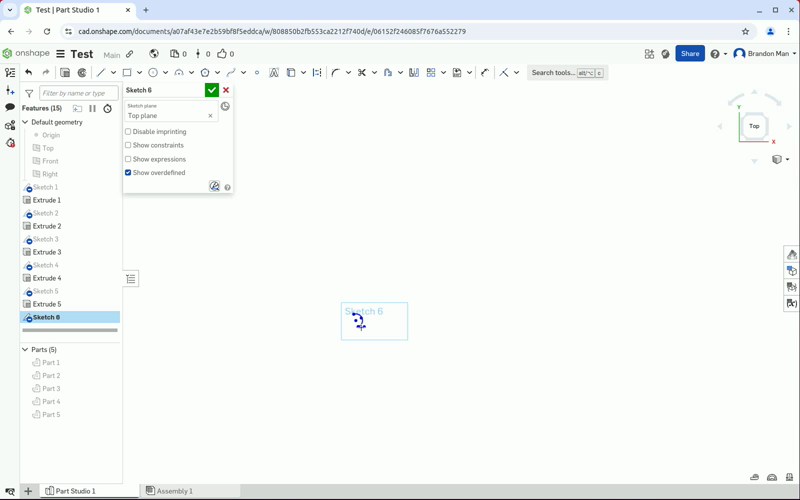
mouse_move(364, 326)
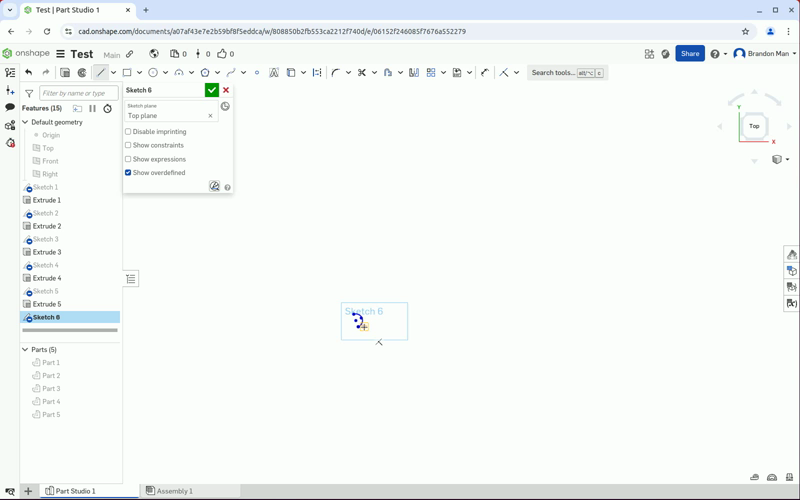
scroll(6)
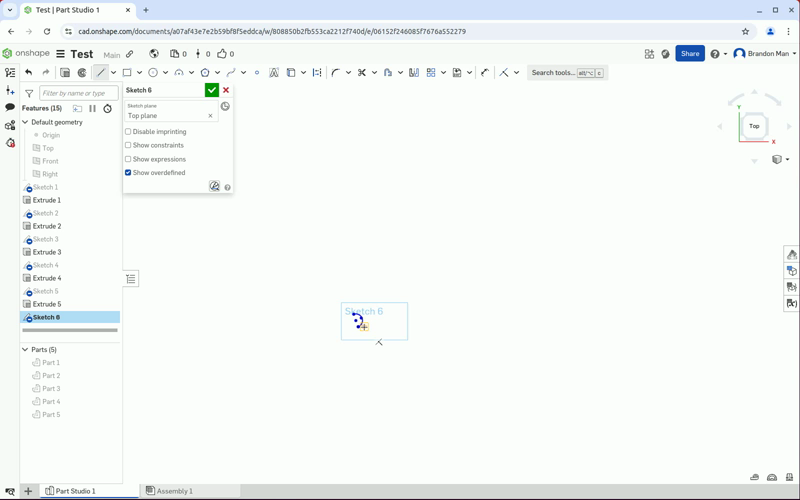
scroll(6)
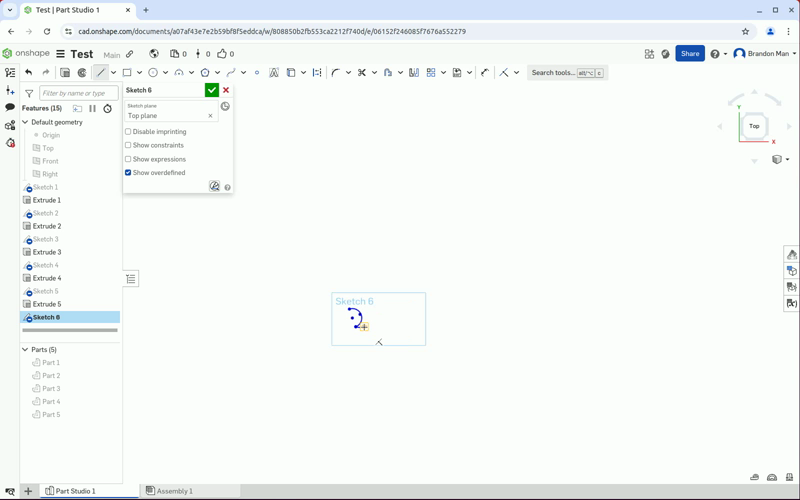
scroll(6)
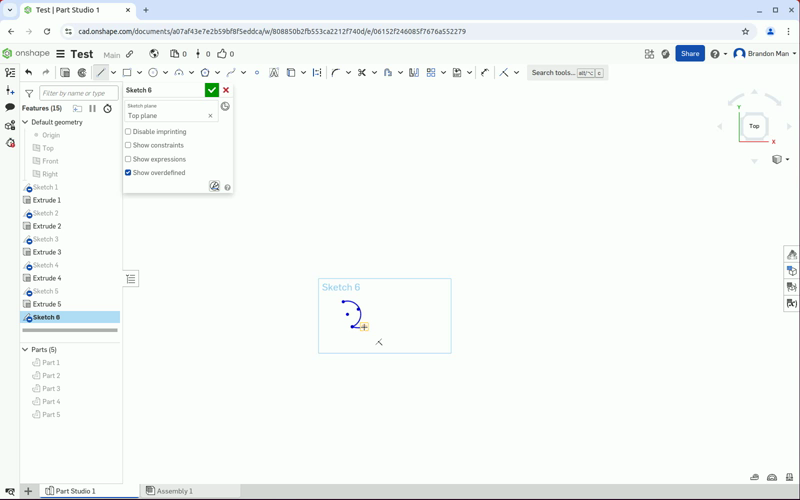
scroll(6)
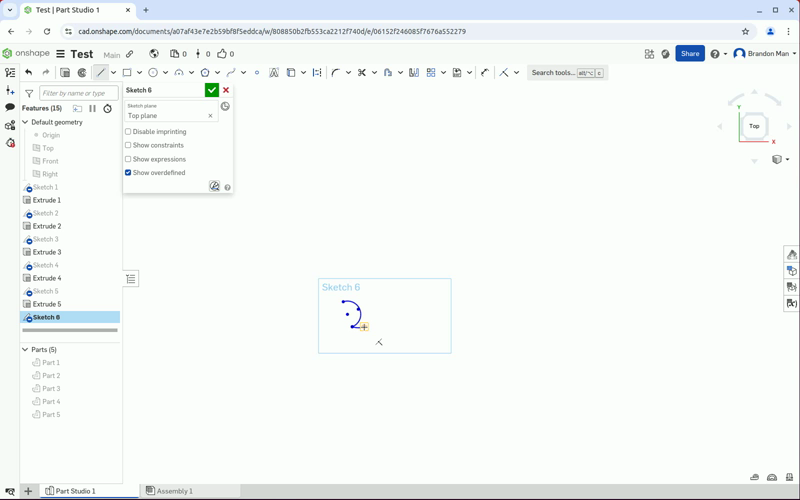
scroll(6)
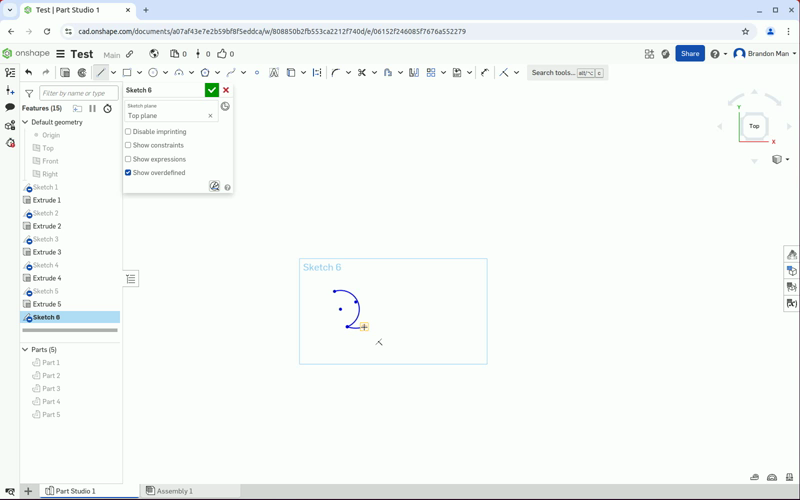
scroll(6)
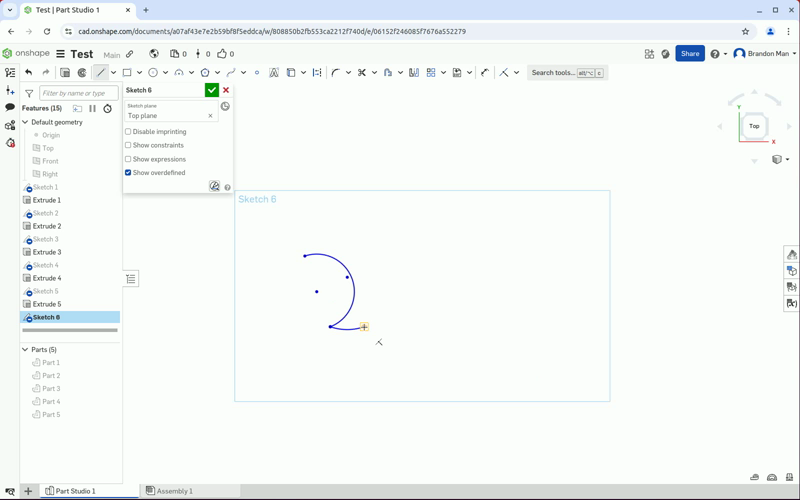
scroll(6)
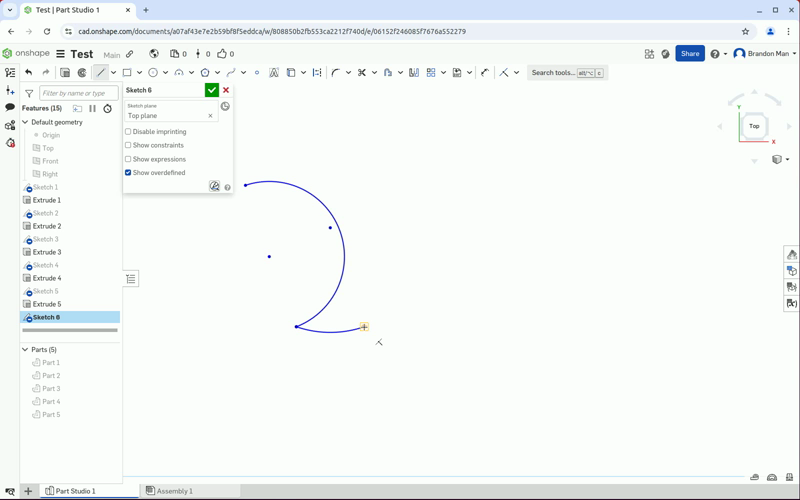
click(364, 326)
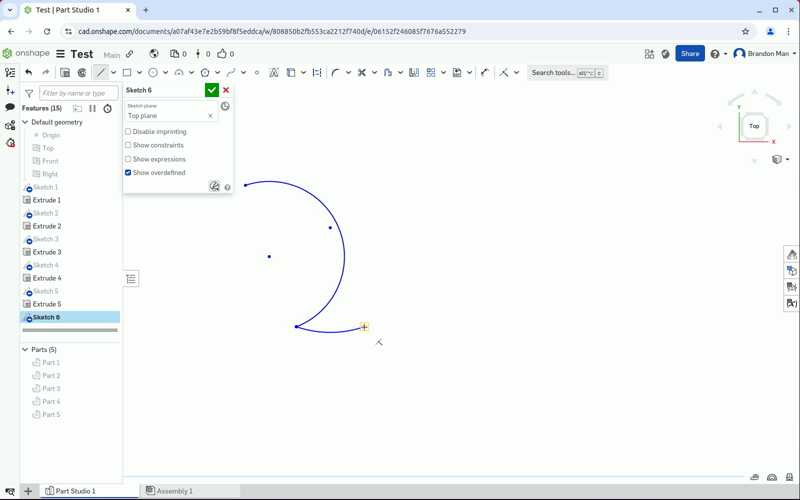
scroll(-6)
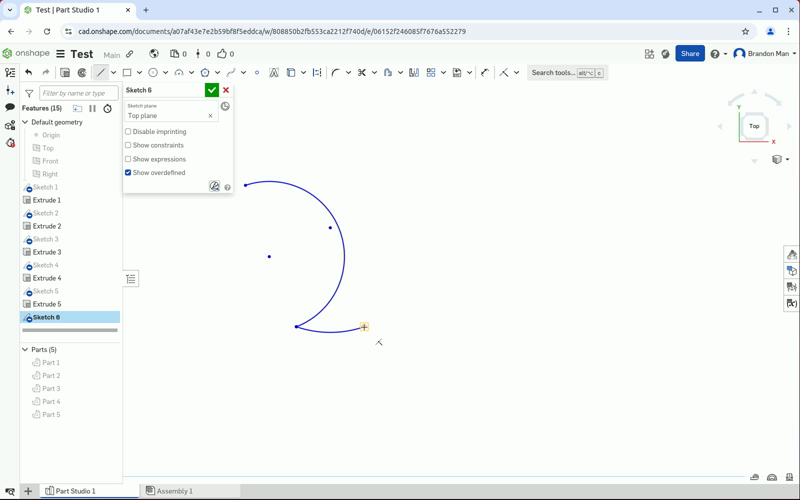
scroll(-6)
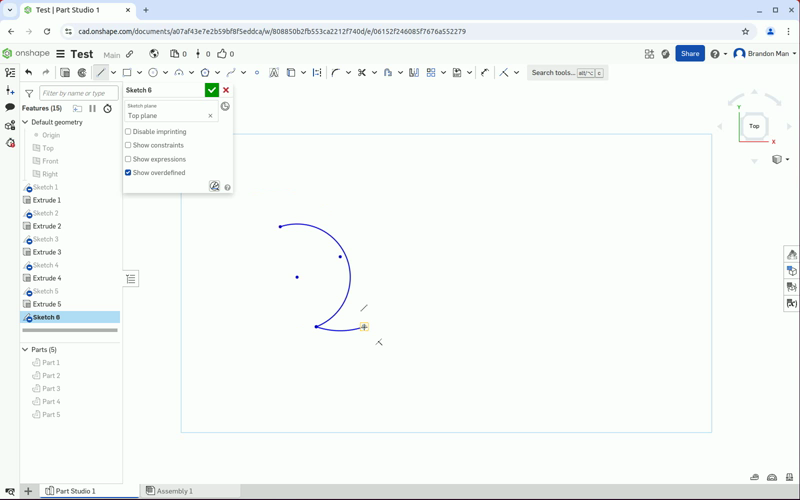
scroll(-6)
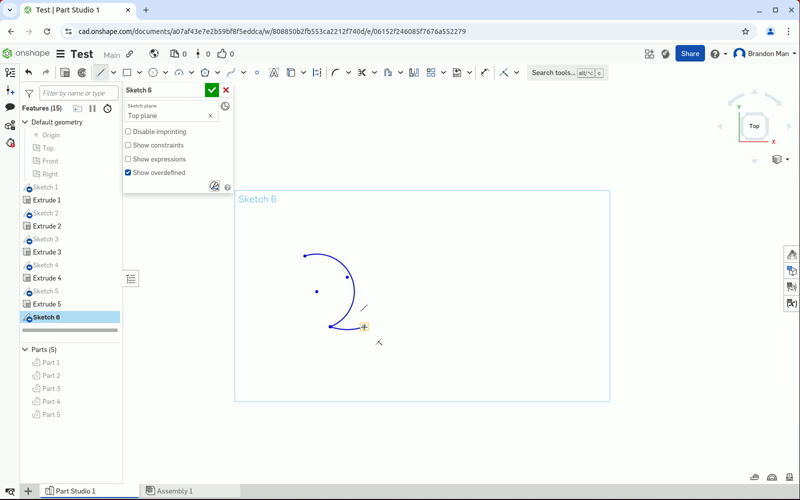
scroll(-6)
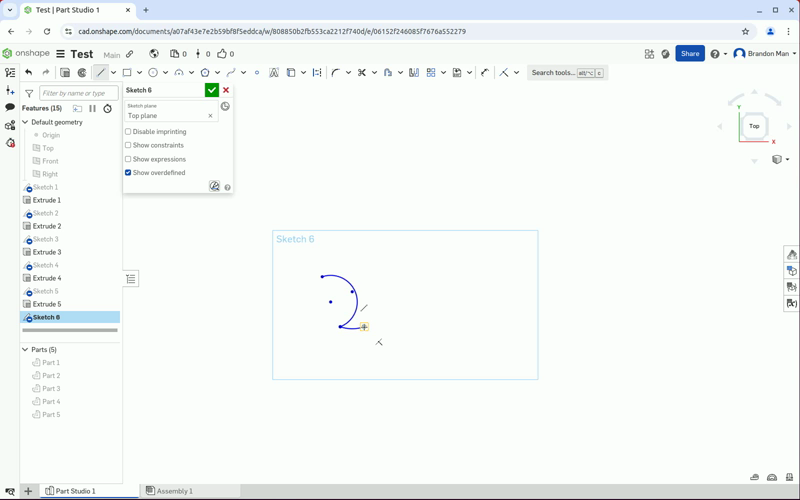
scroll(-6)
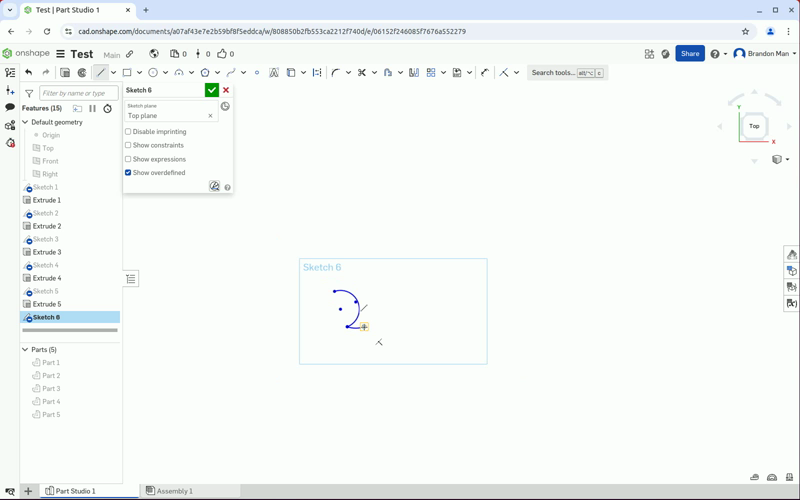
scroll(-6)
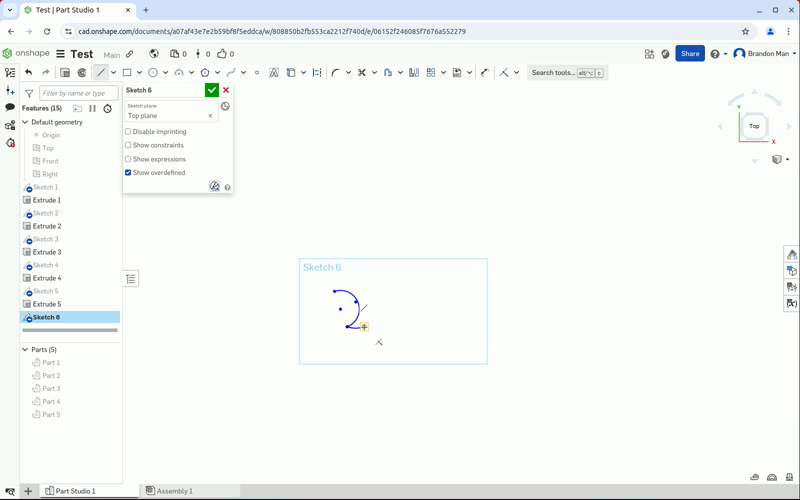
scroll(-6)
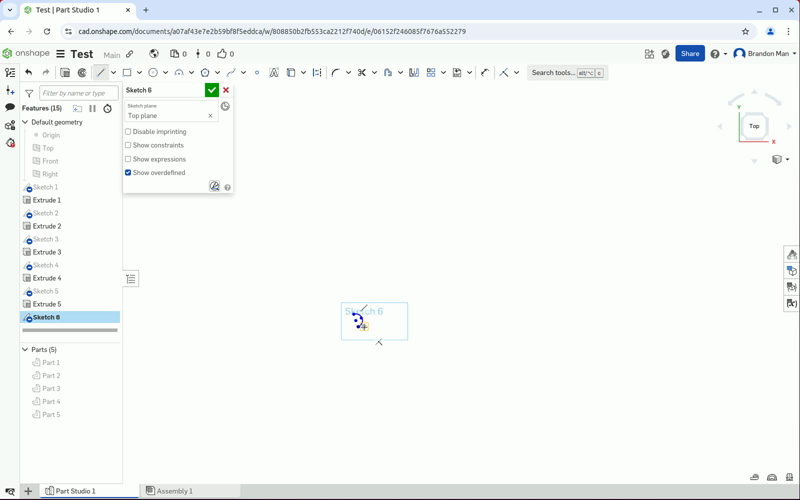
key_down(shift)
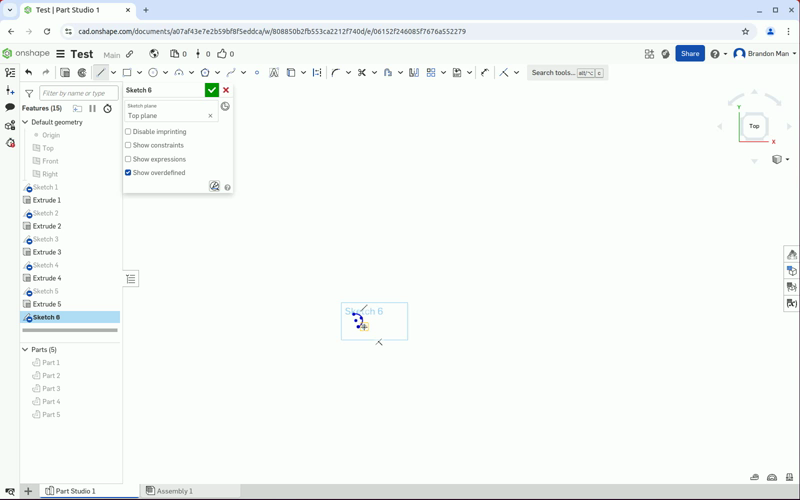
mouse_move(394, 326)
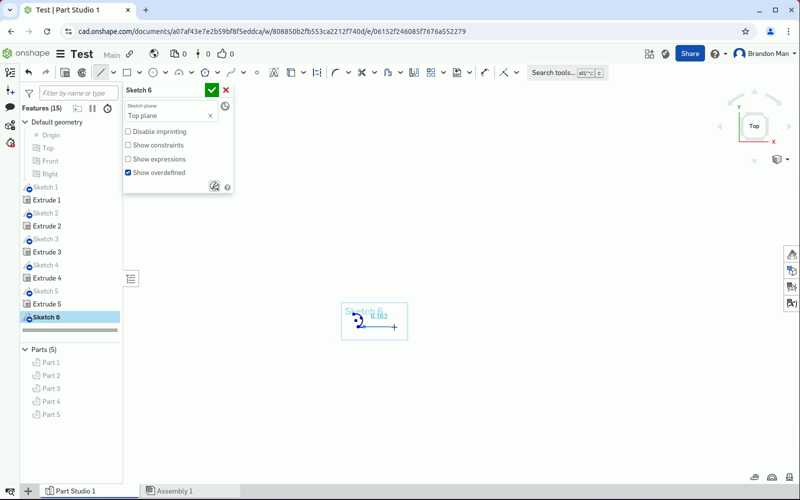
mouse_move(374, 314)
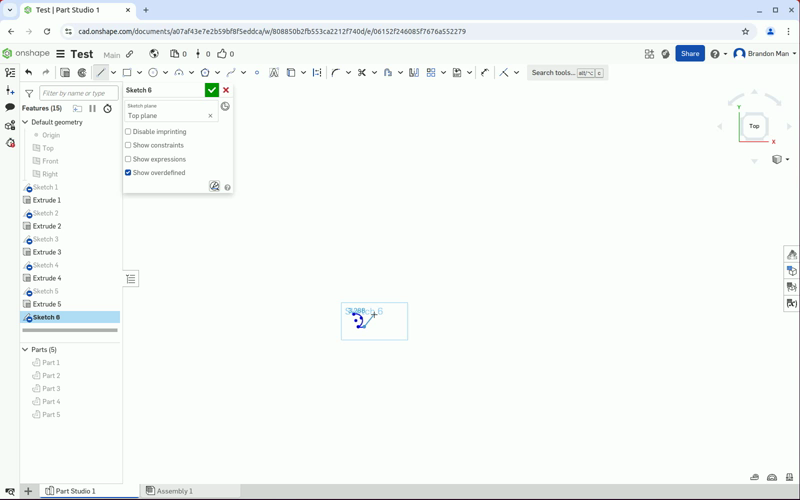
click(374, 314)
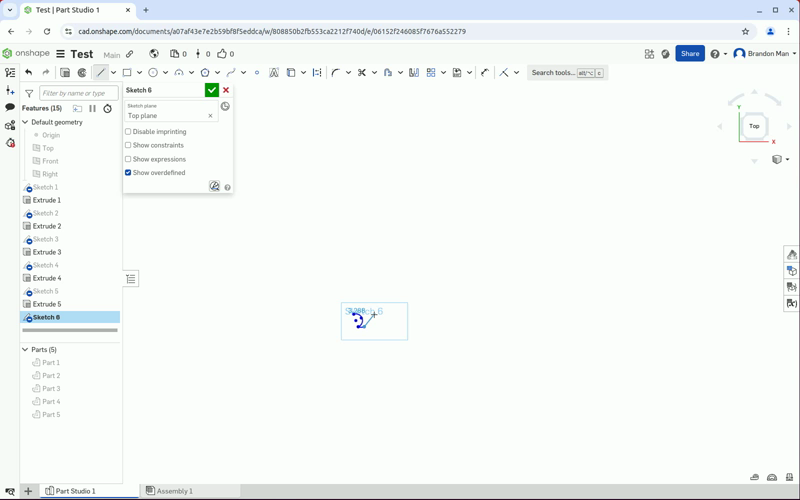
key_up(shift)
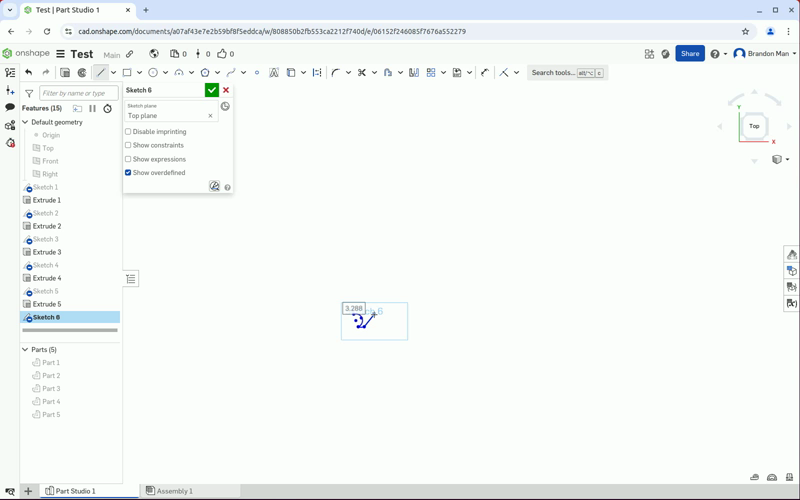
key(esc)
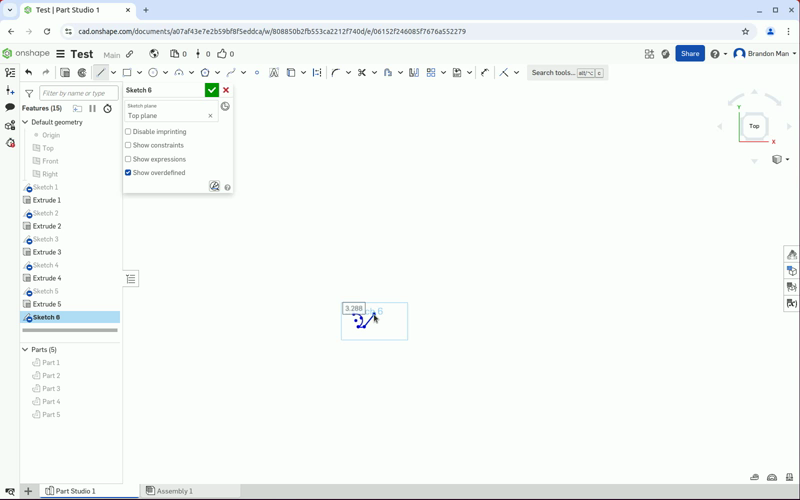
key(a)
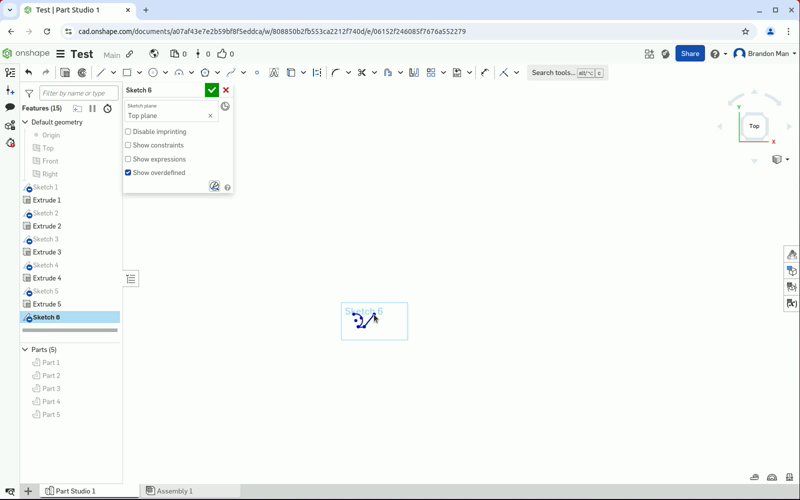
mouse_move(374, 314)
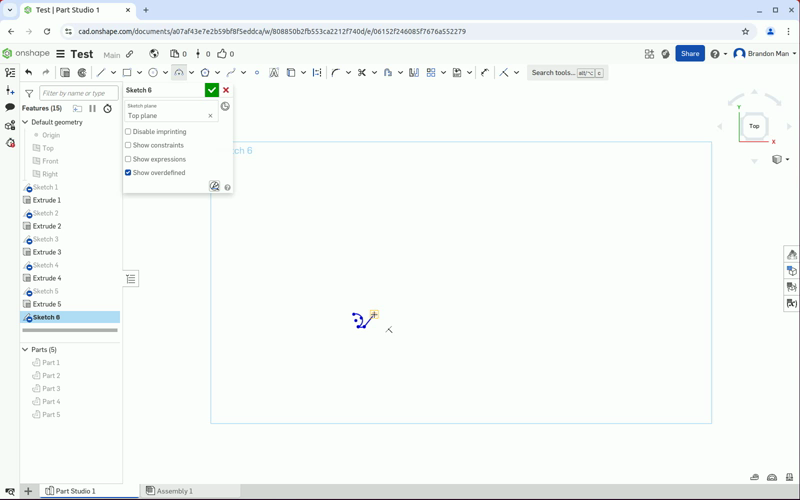
click(374, 314)
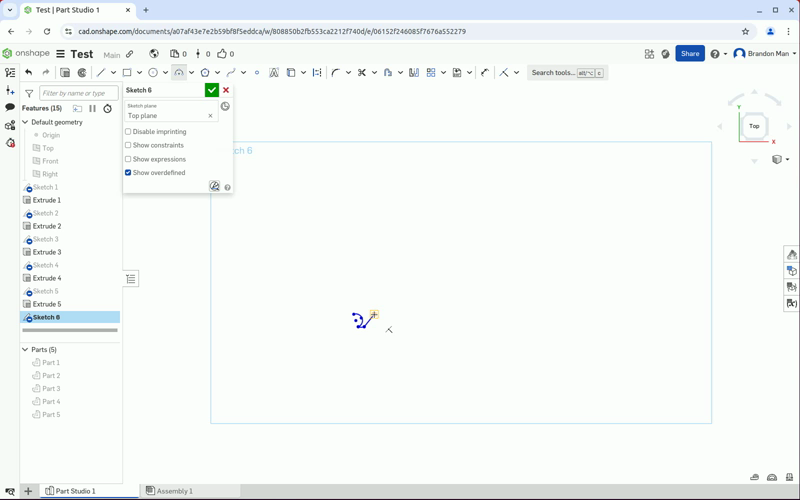
key_down(shift)
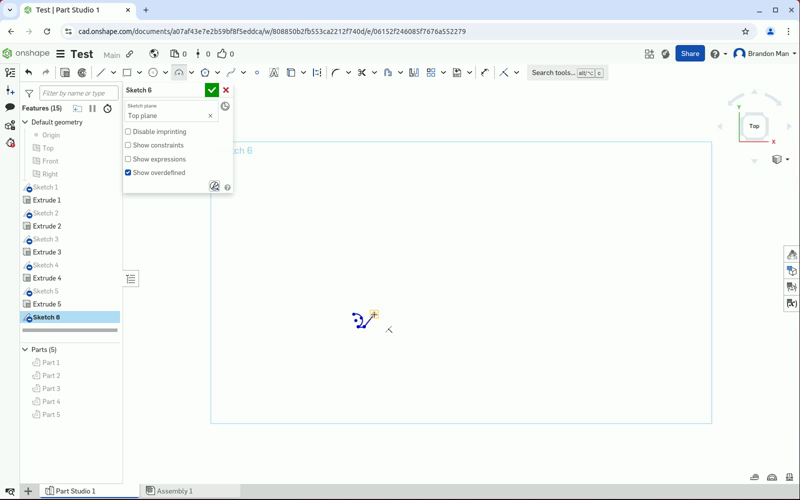
mouse_move(547, 247)
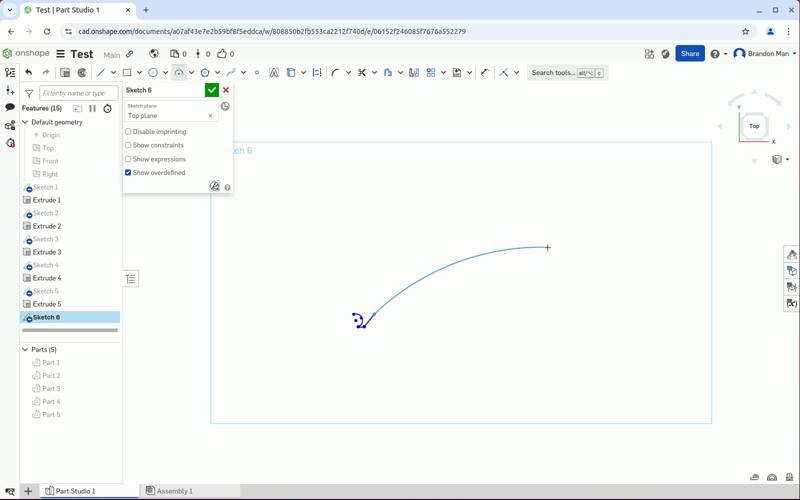
click(547, 247)
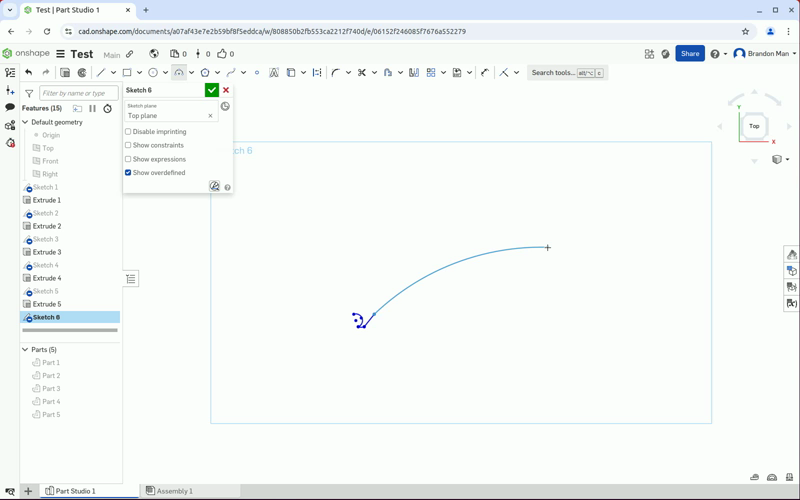
mouse_move(466, 294)
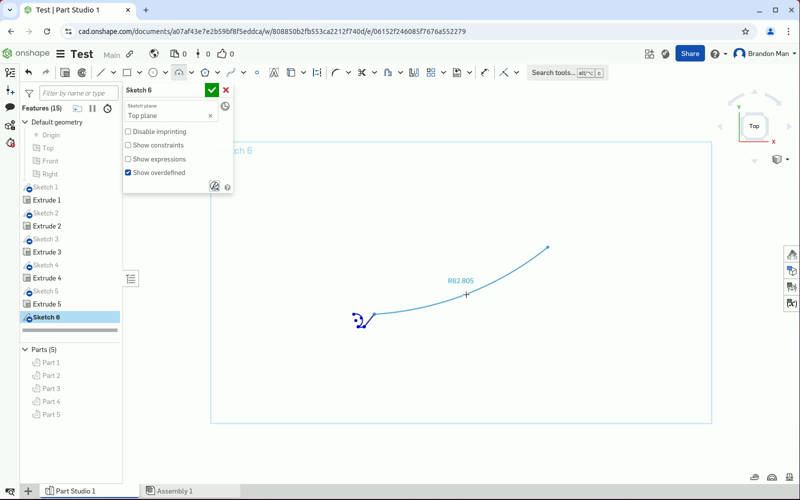
click(466, 294)
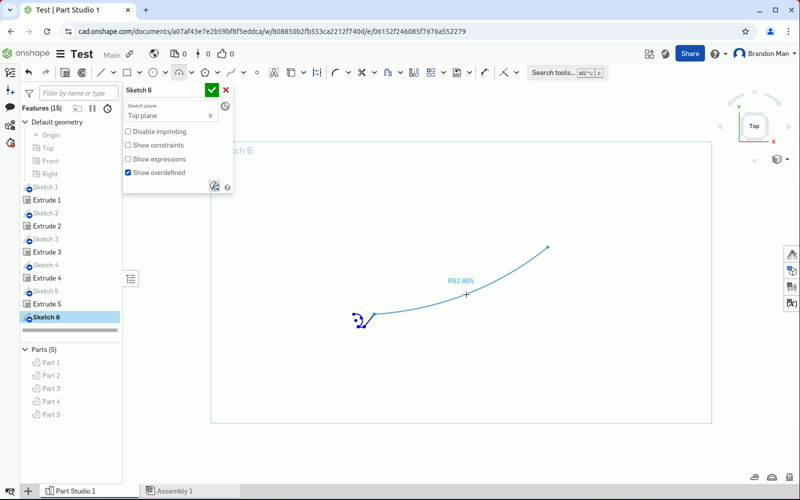
key_up(shift)
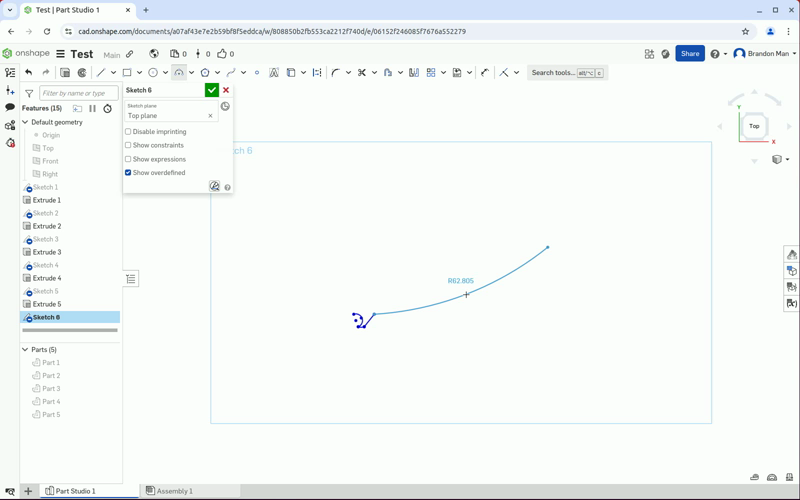
key(esc)
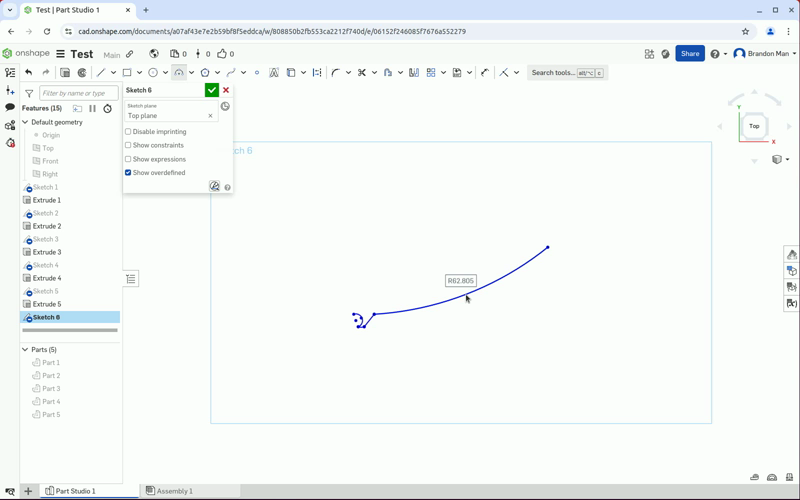
key(l)
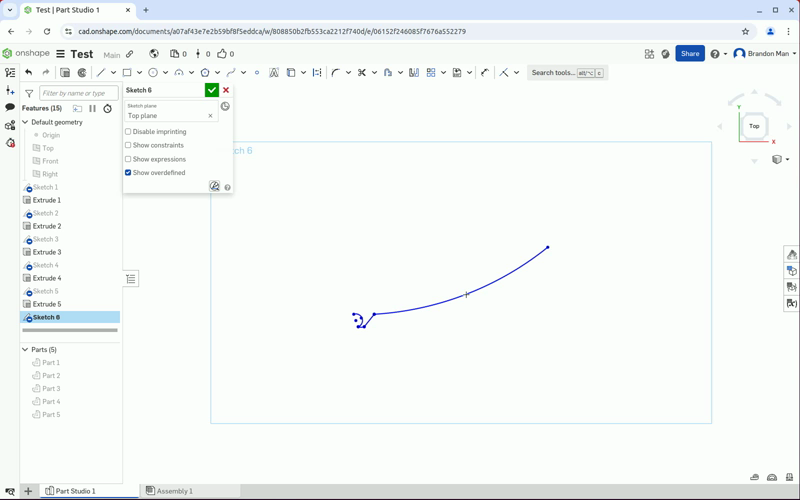
mouse_move(547, 247)
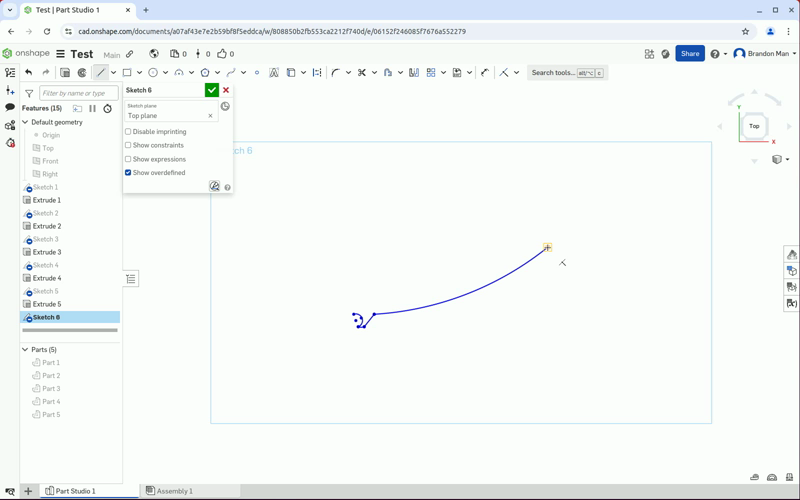
click(547, 247)
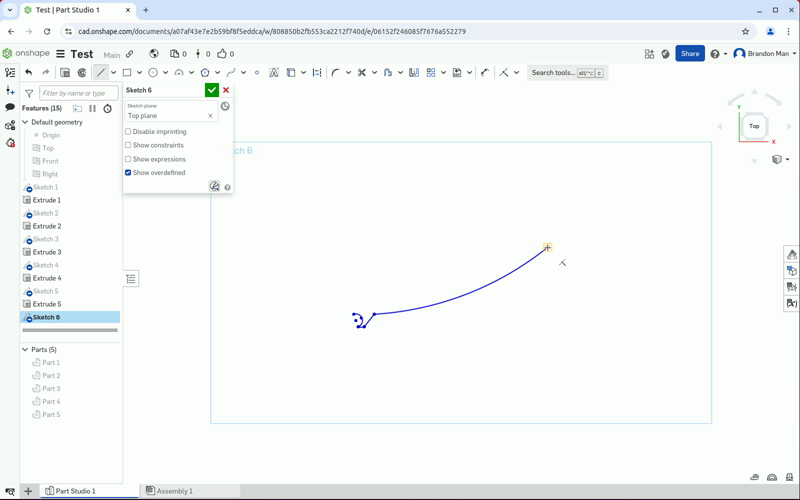
key_down(shift)
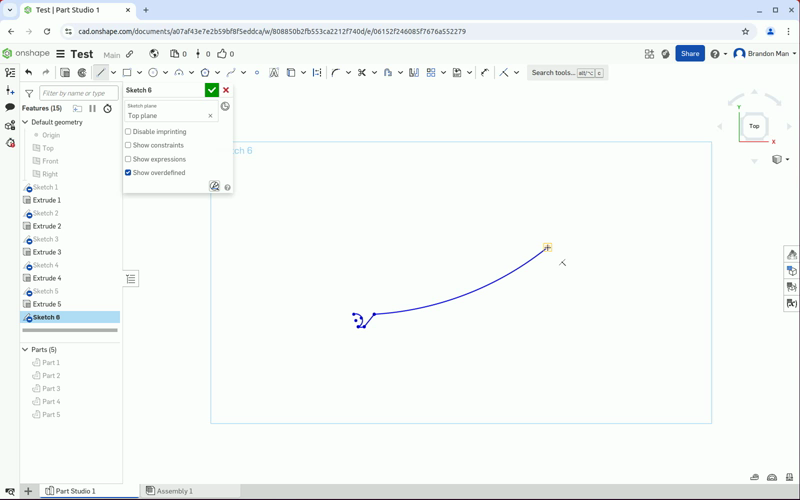
mouse_move(577, 247)
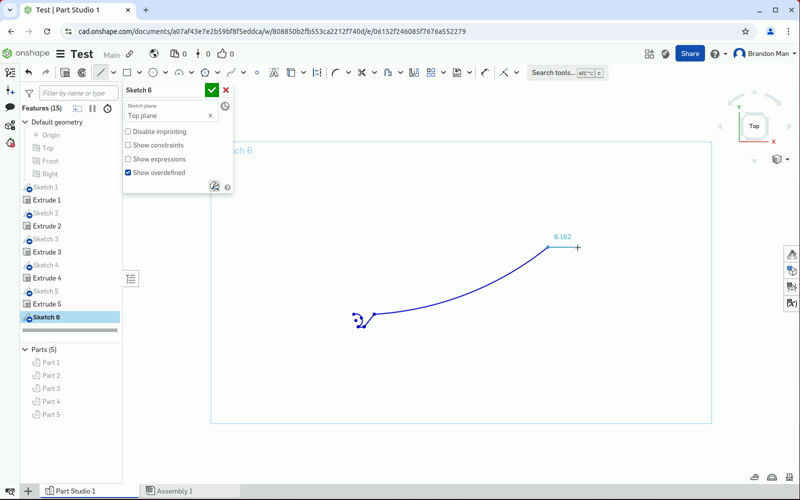
mouse_move(547, 243)
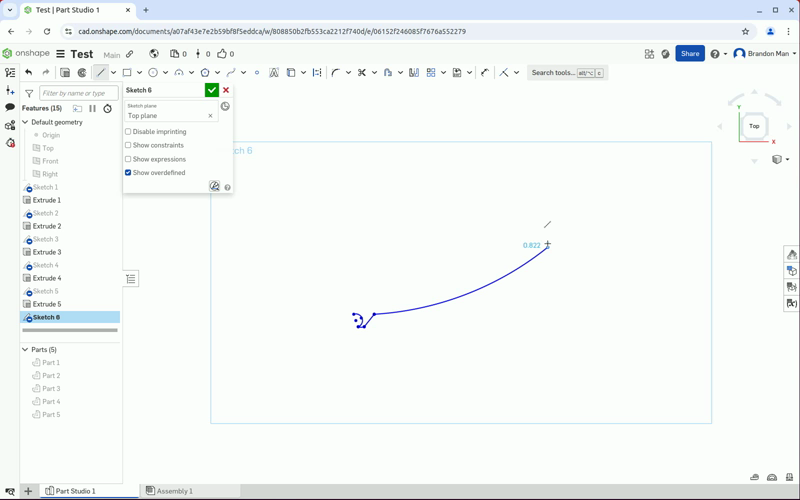
scroll(6)
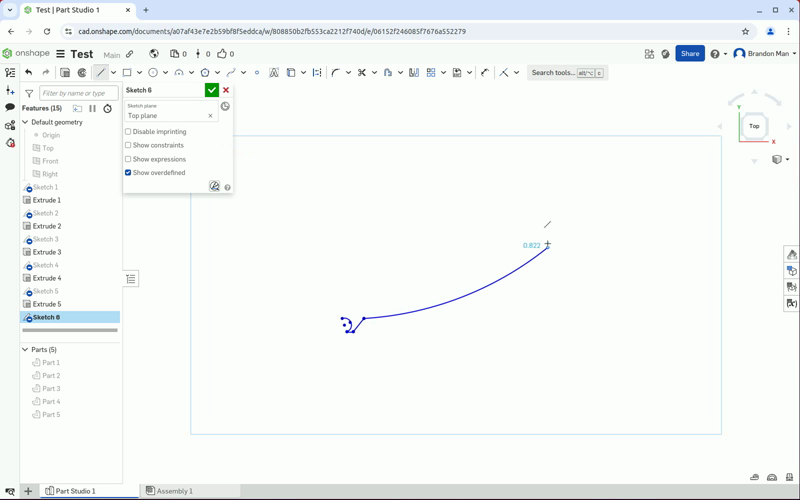
scroll(6)
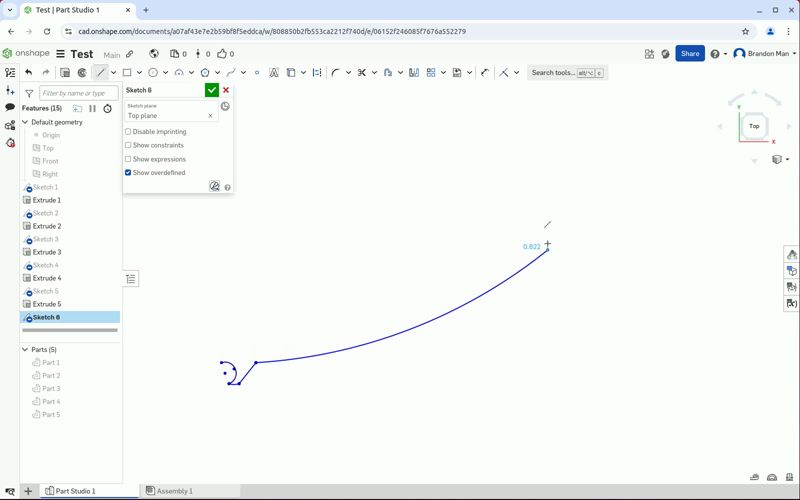
scroll(6)
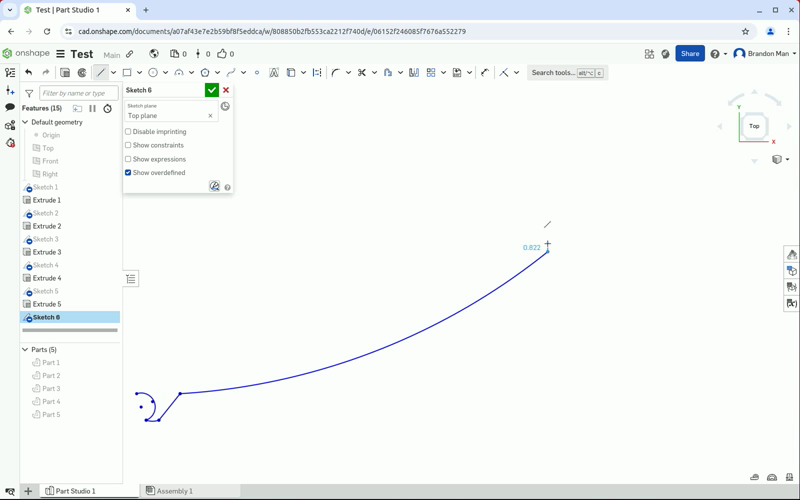
scroll(6)
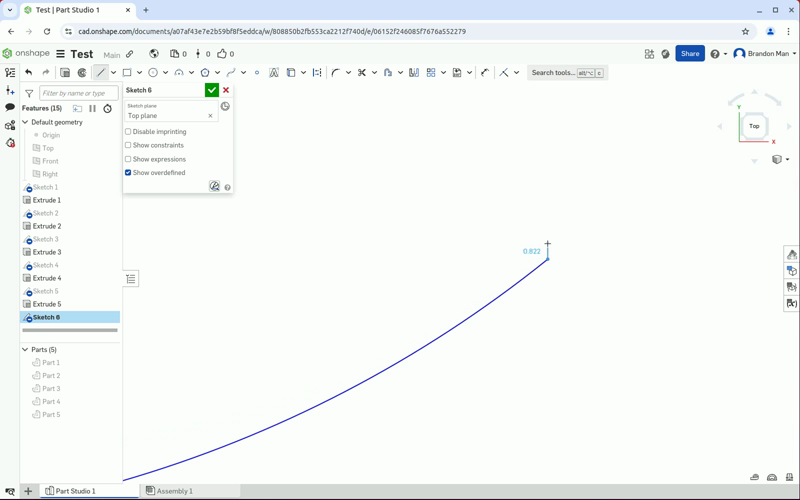
scroll(6)
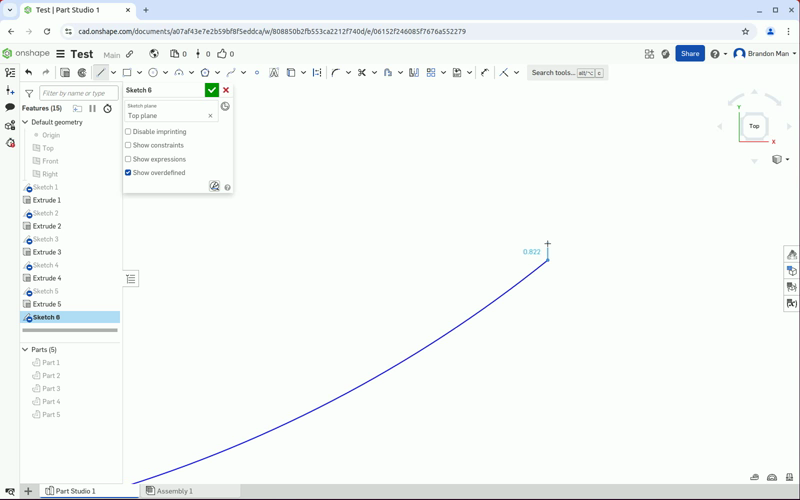
scroll(6)
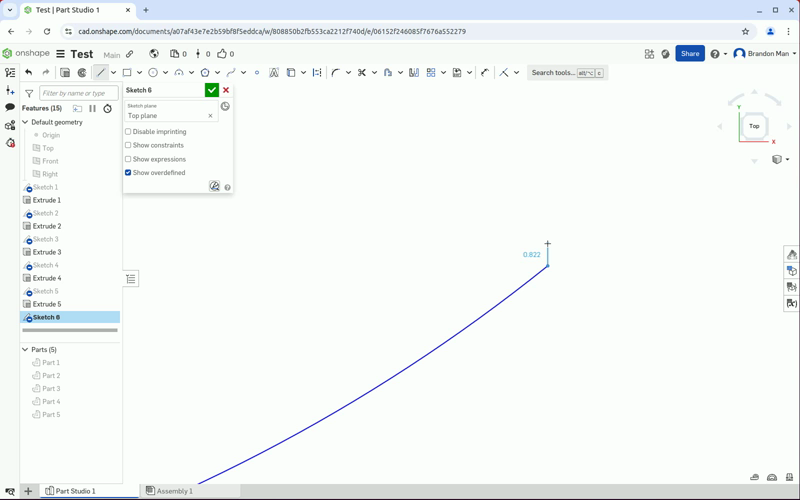
scroll(6)
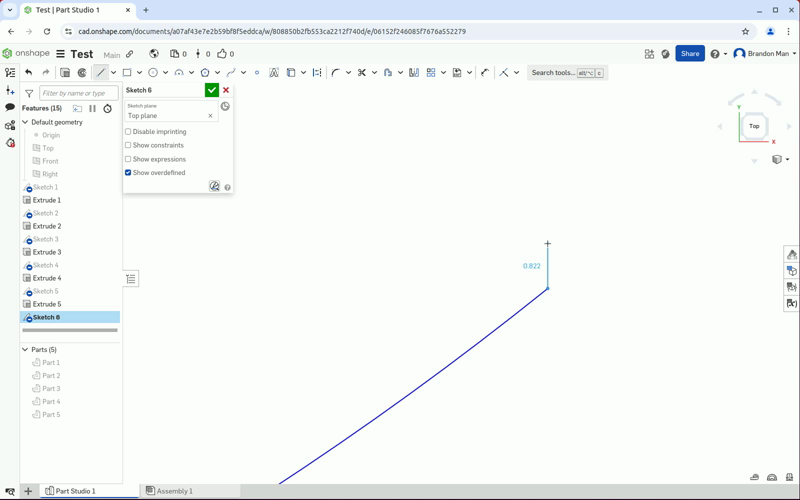
click(547, 243)
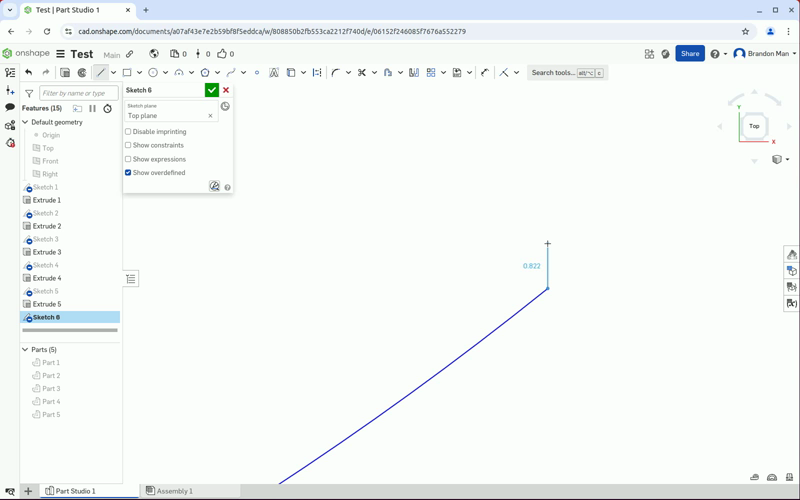
scroll(-6)
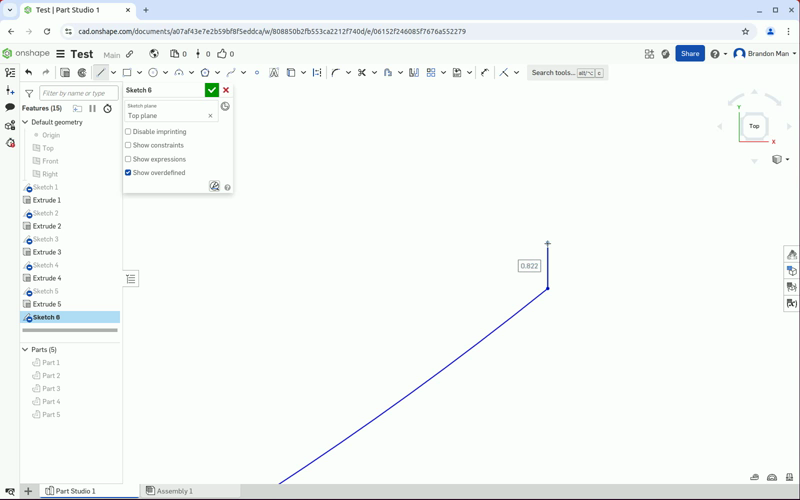
scroll(-6)
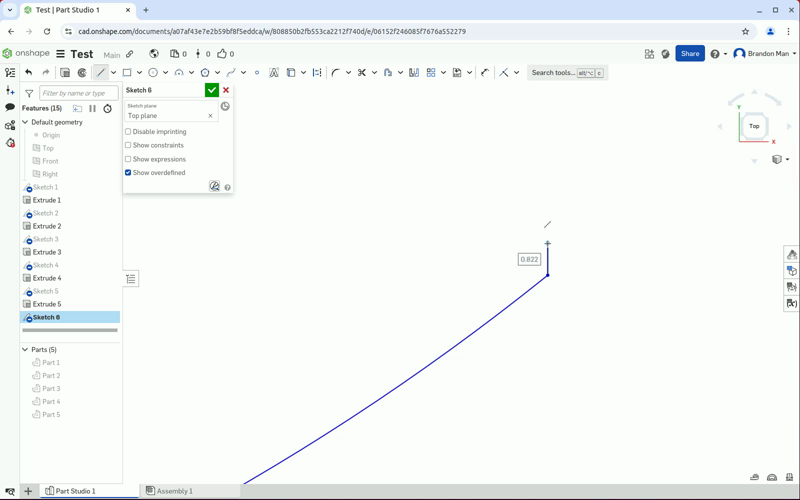
scroll(-6)
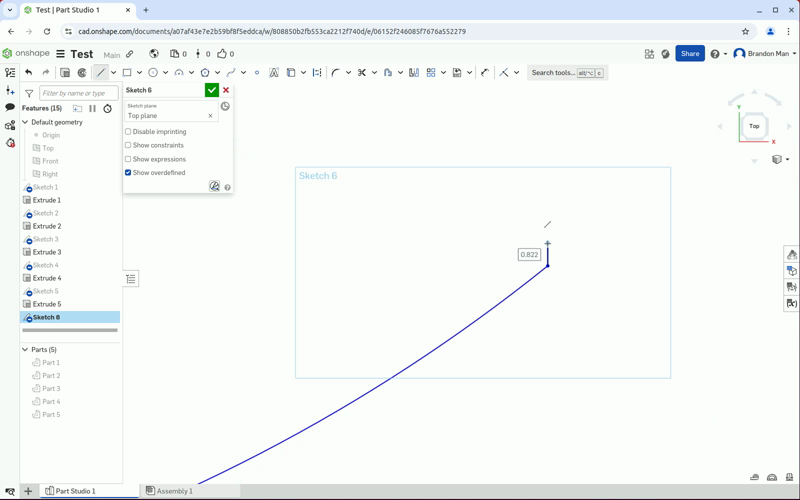
scroll(-6)
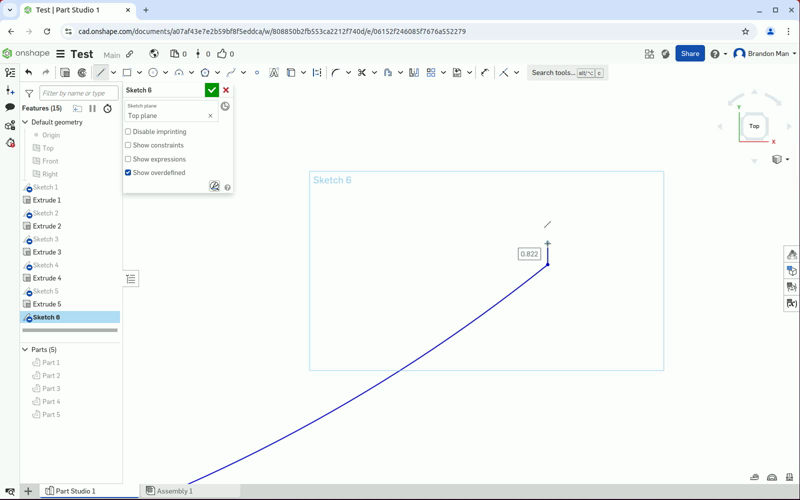
scroll(-6)
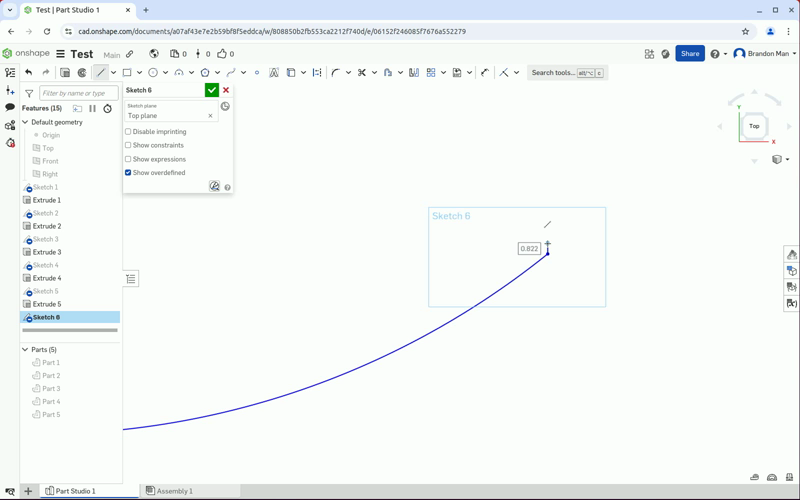
scroll(-6)
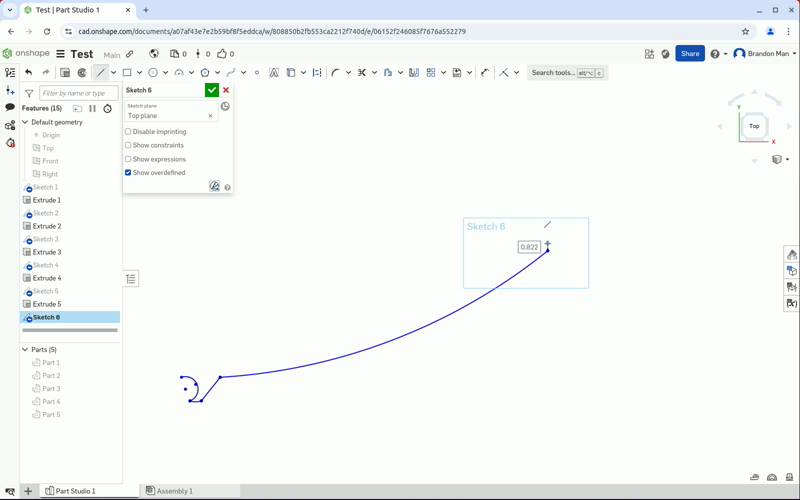
scroll(-6)
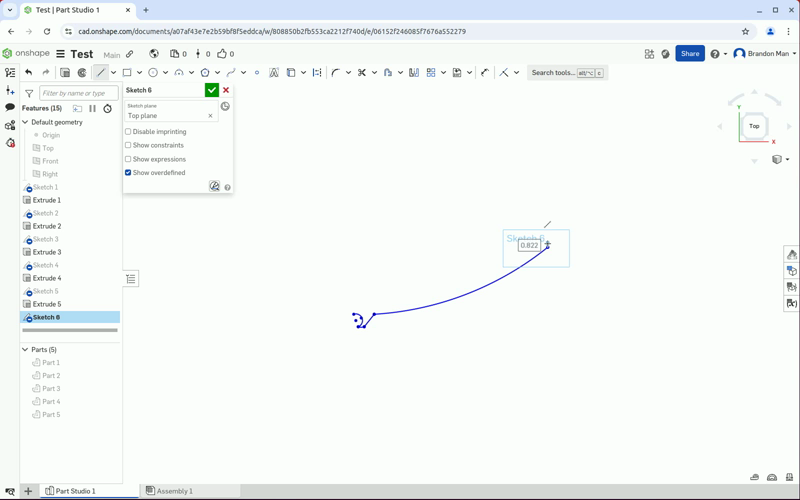
key_up(shift)
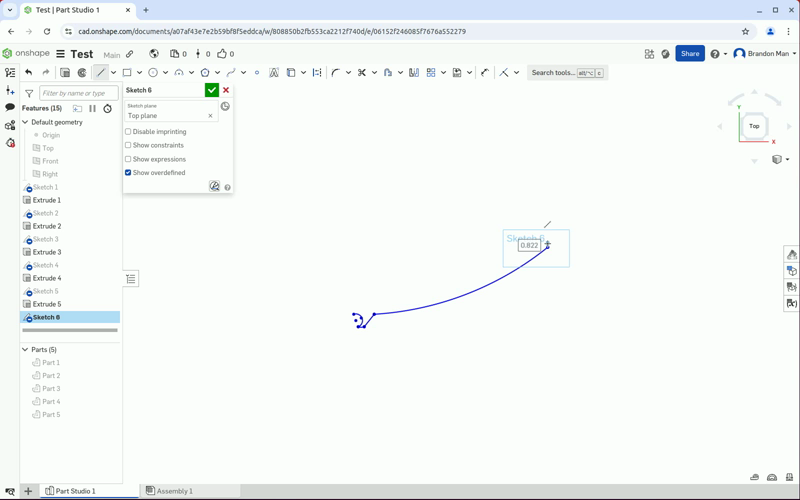
key_down(shift)
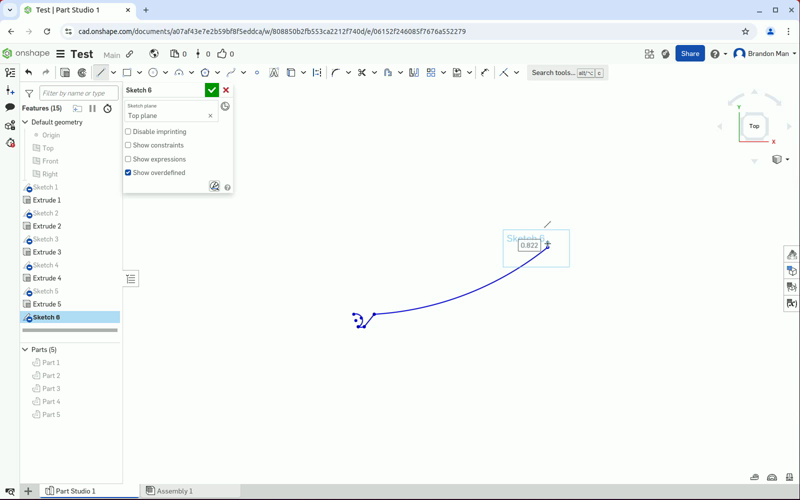
mouse_move(577, 243)
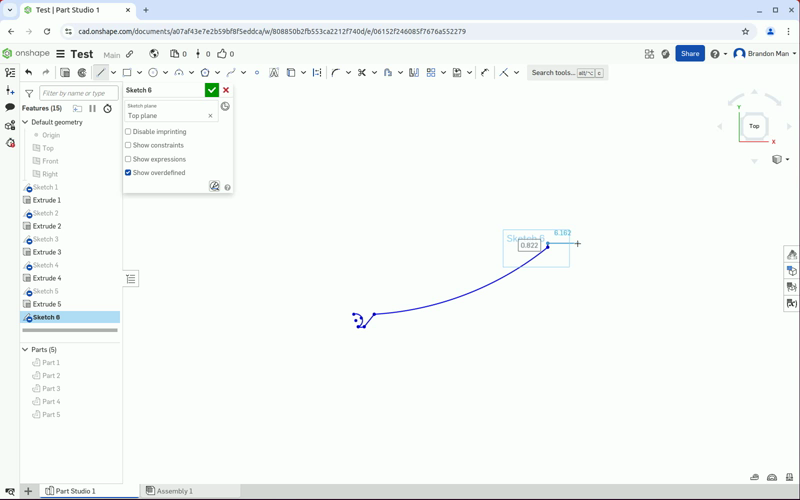
mouse_move(521, 243)
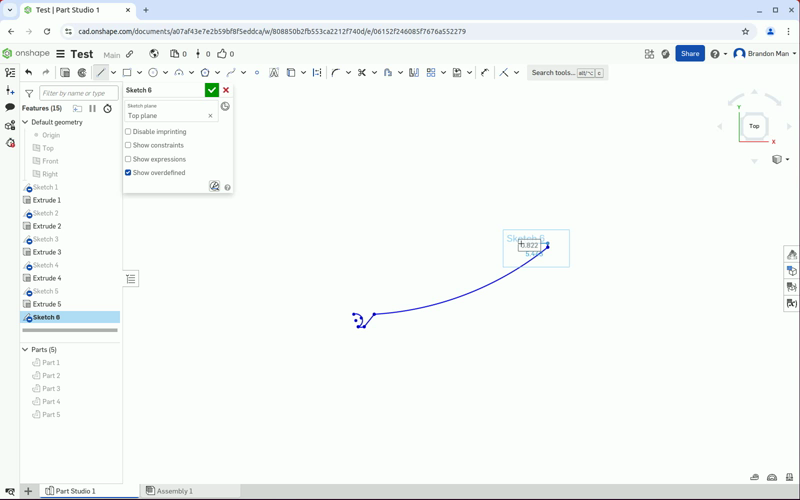
click(521, 243)
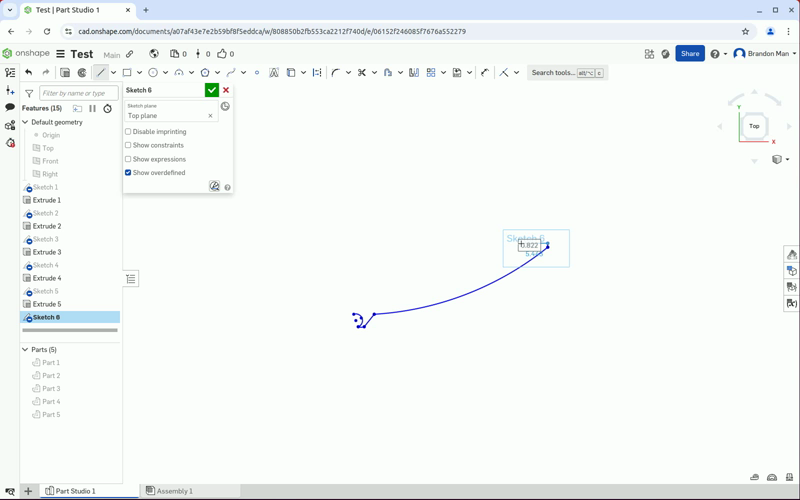
key_up(shift)
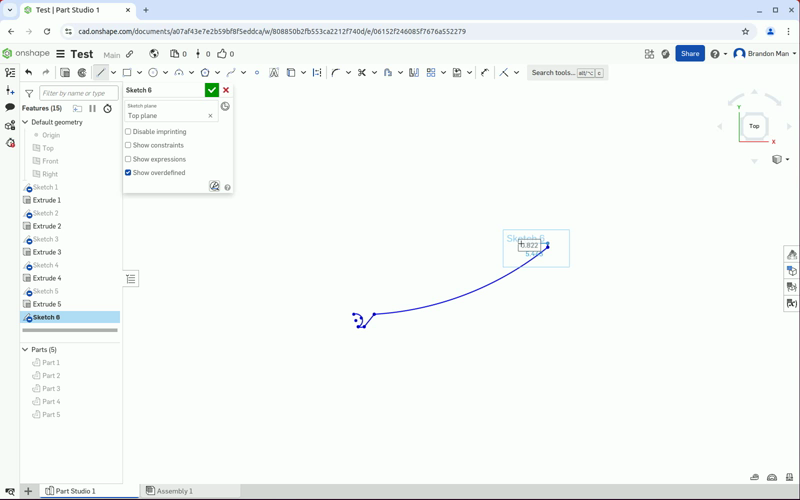
key(esc)
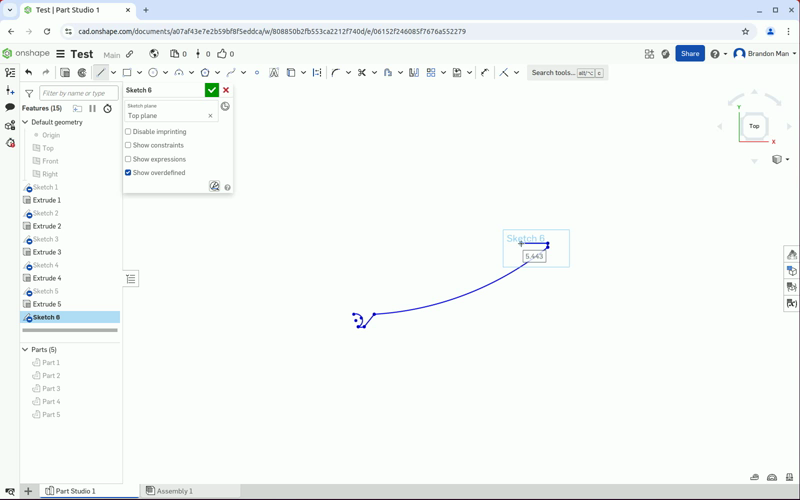
key(a)
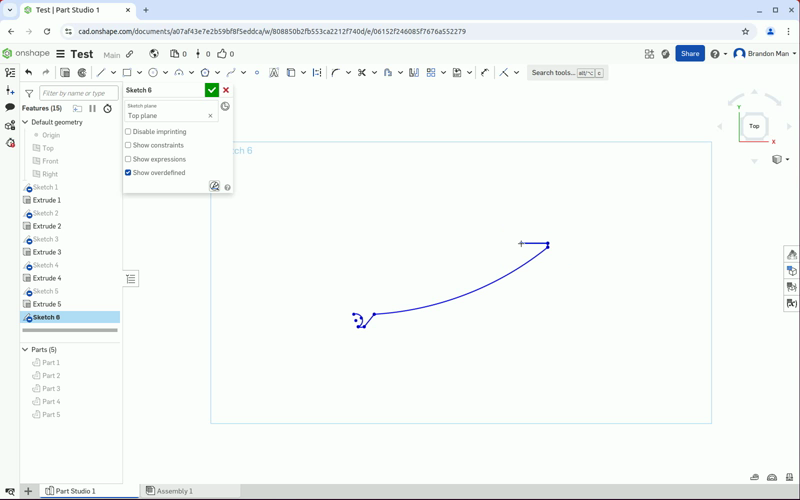
mouse_move(521, 243)
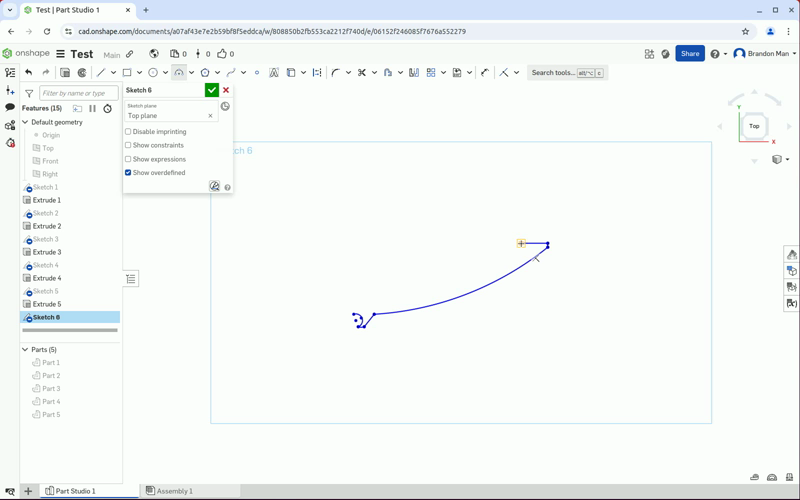
click(521, 243)
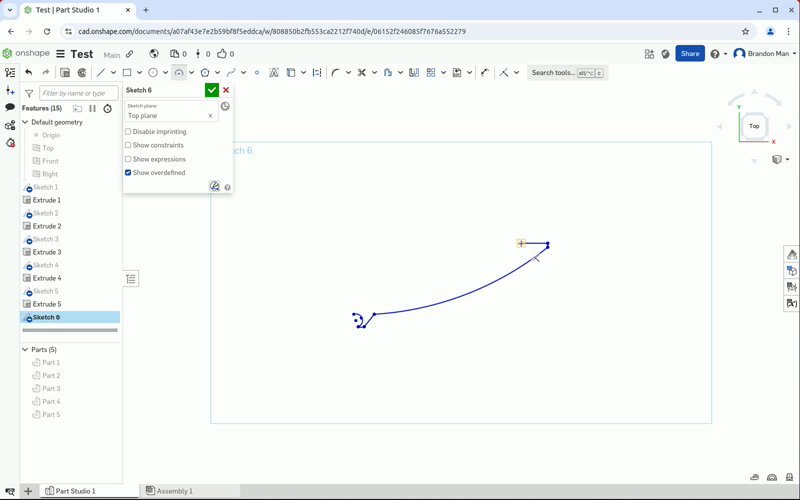
key_down(shift)
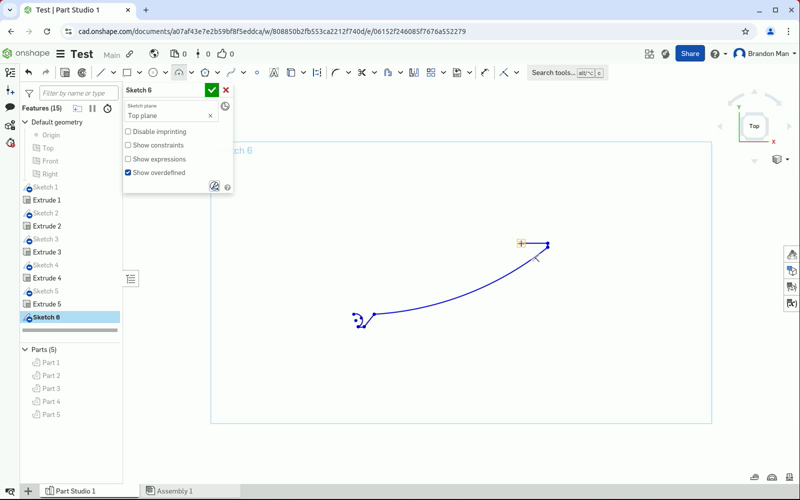
mouse_move(378, 292)
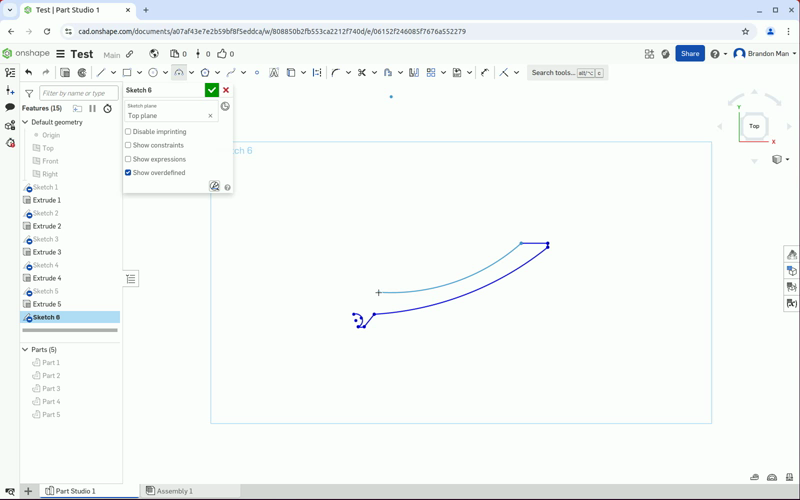
click(378, 292)
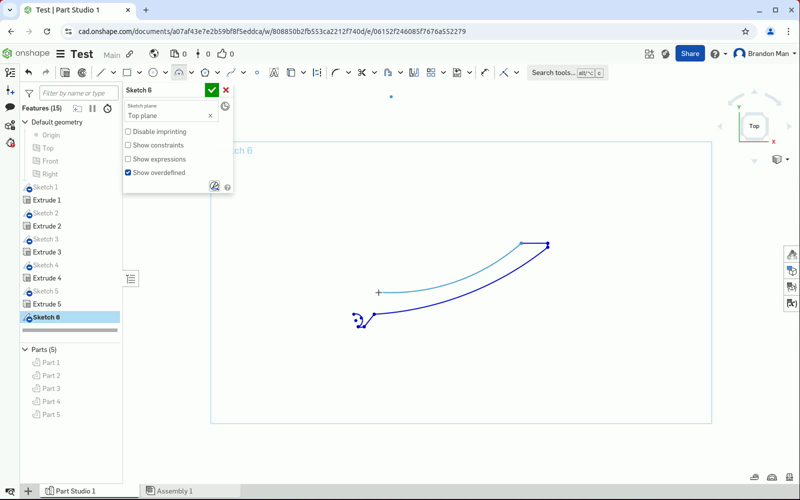
mouse_move(455, 283)
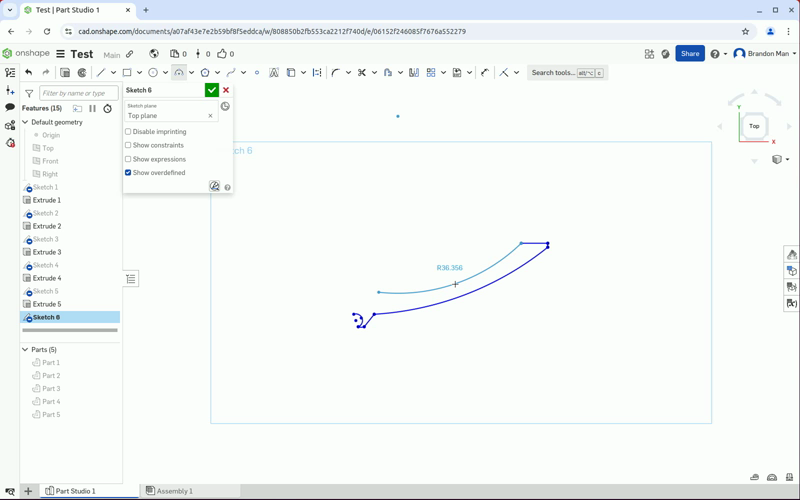
click(455, 283)
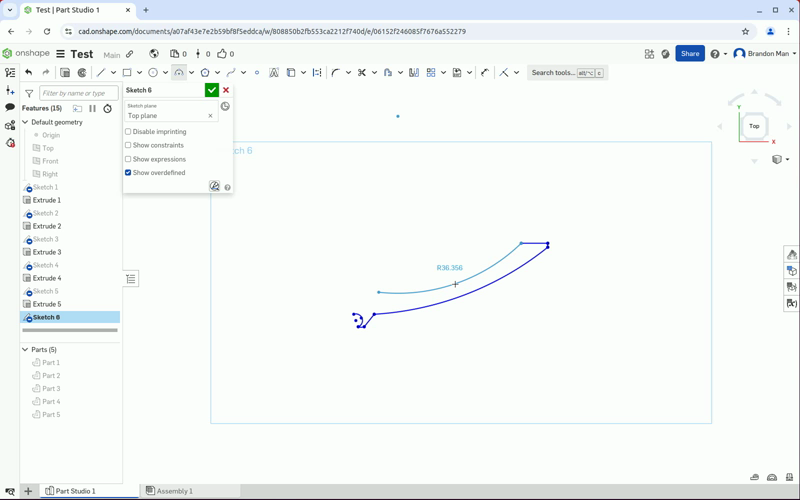
key_up(shift)
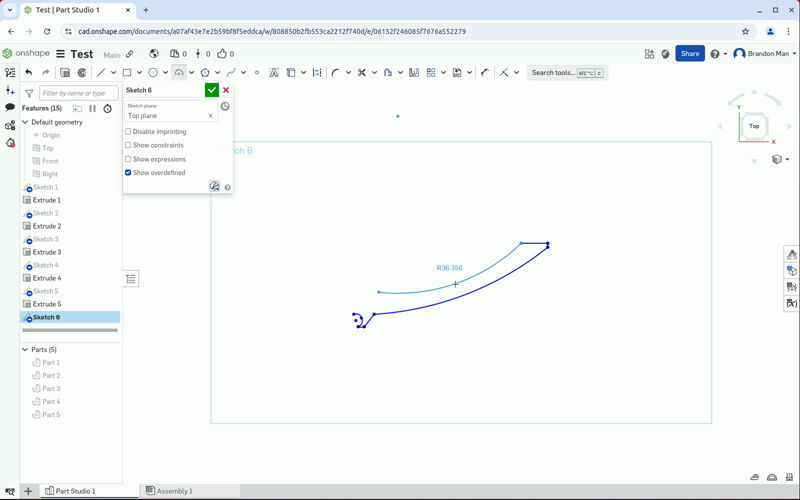
key(esc)
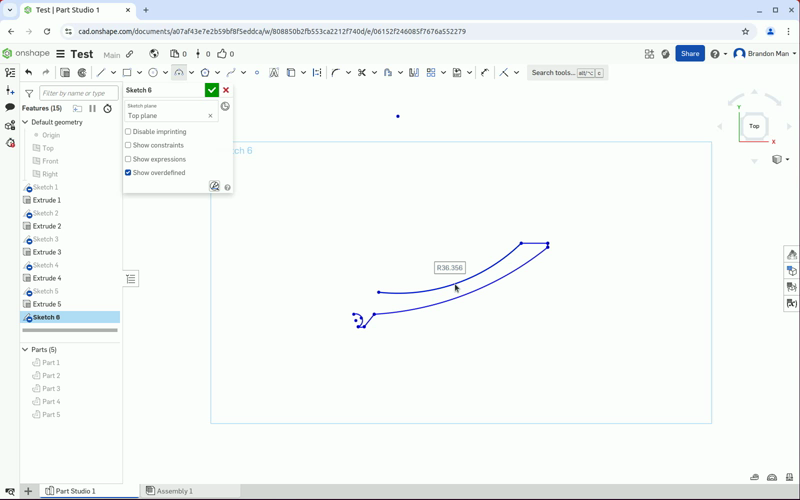
key(l)
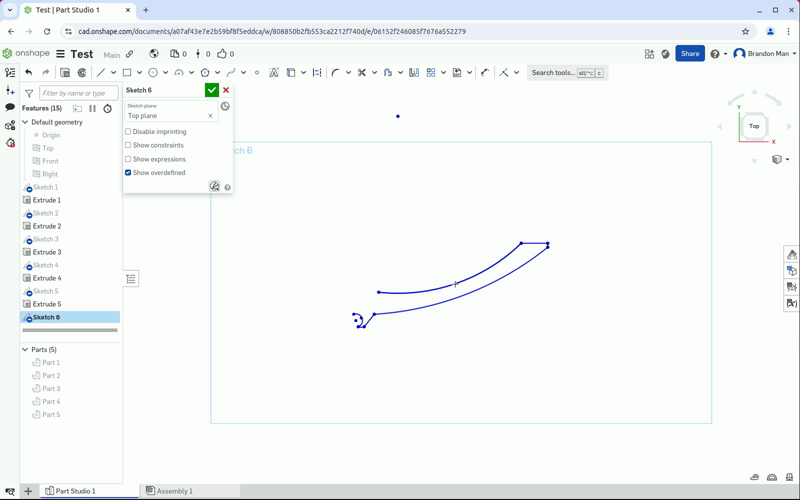
mouse_move(378, 292)
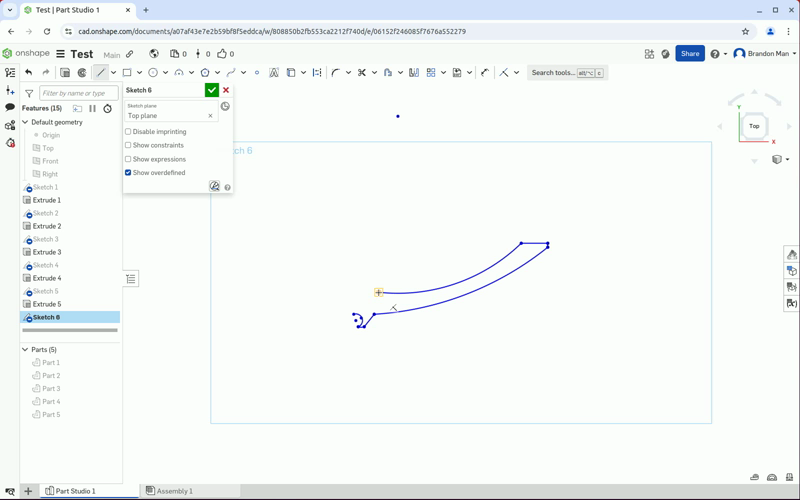
click(378, 292)
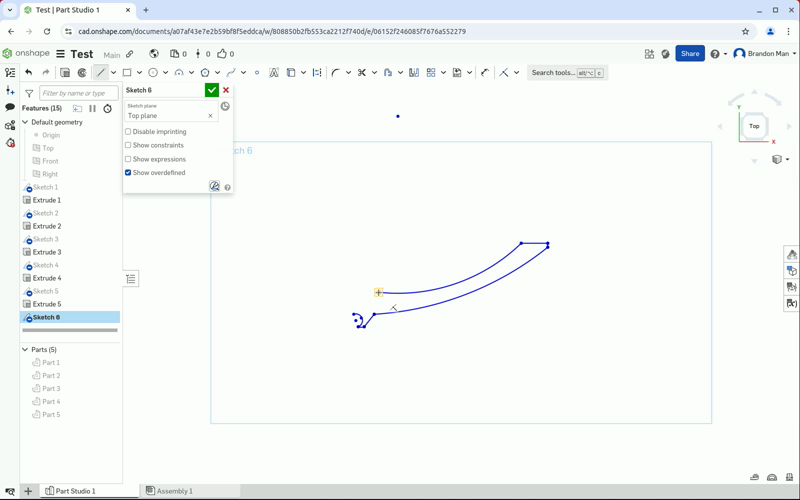
mouse_move(408, 292)
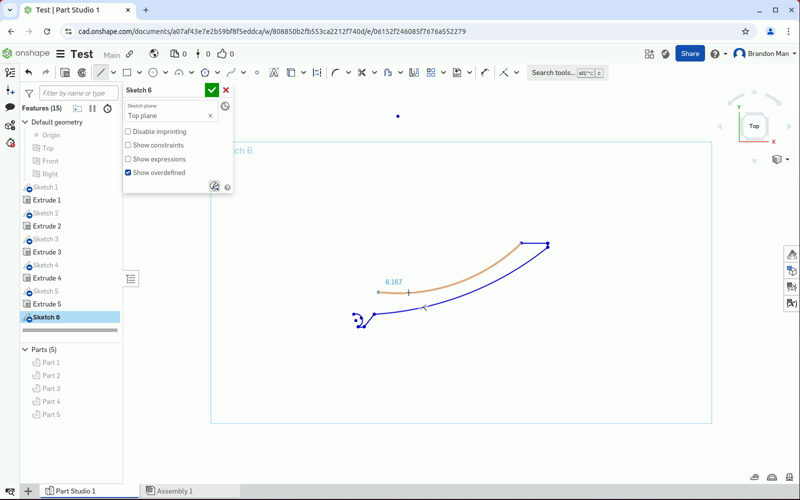
key_down(shift)
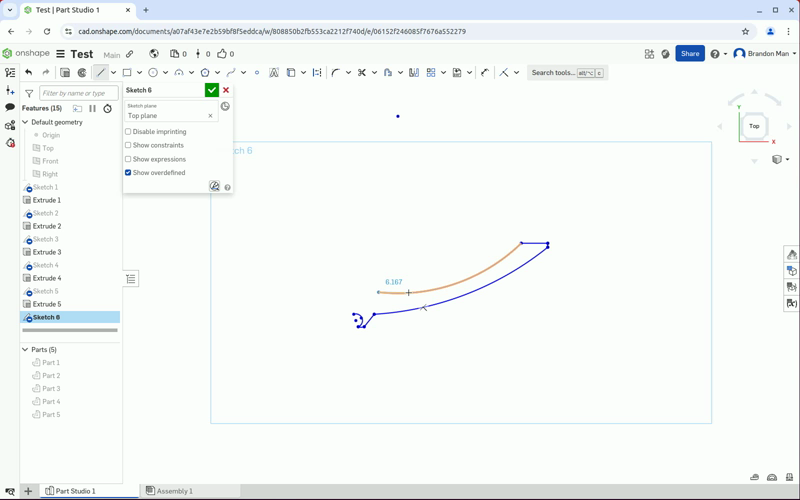
mouse_move(353, 314)
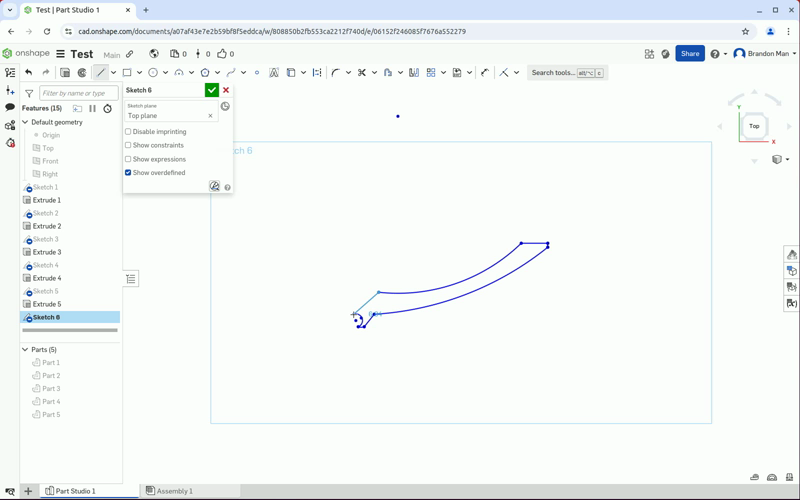
key_up(shift)
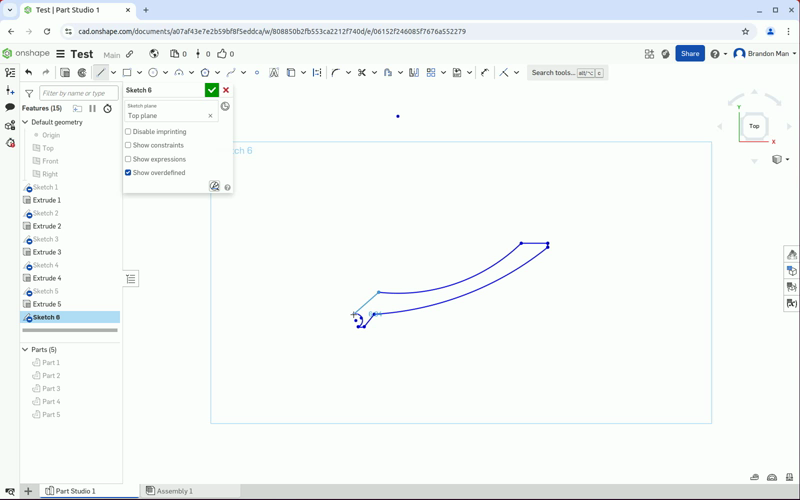
click(353, 314)
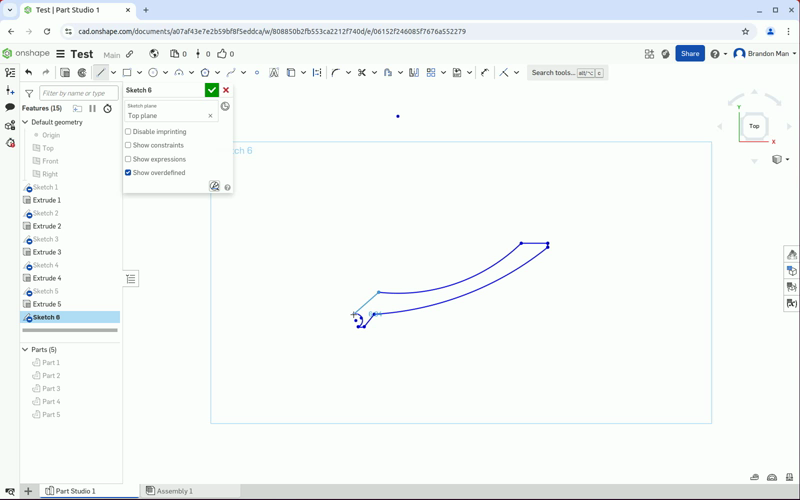
key(esc)
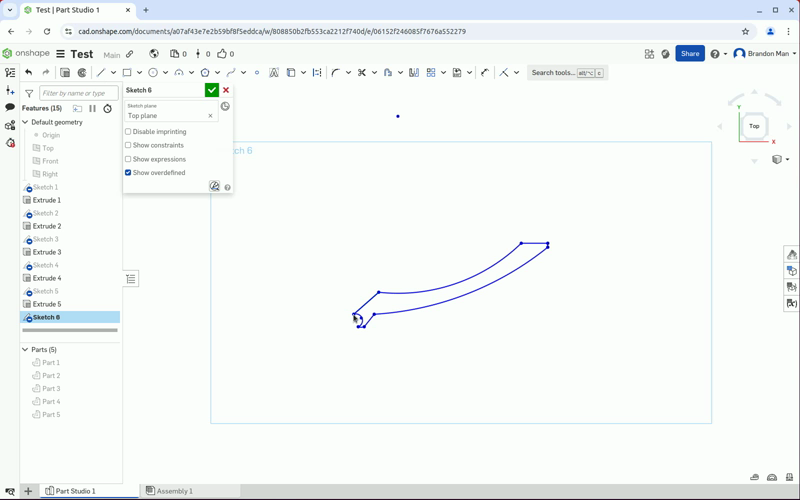
mouse_move(413, 297)
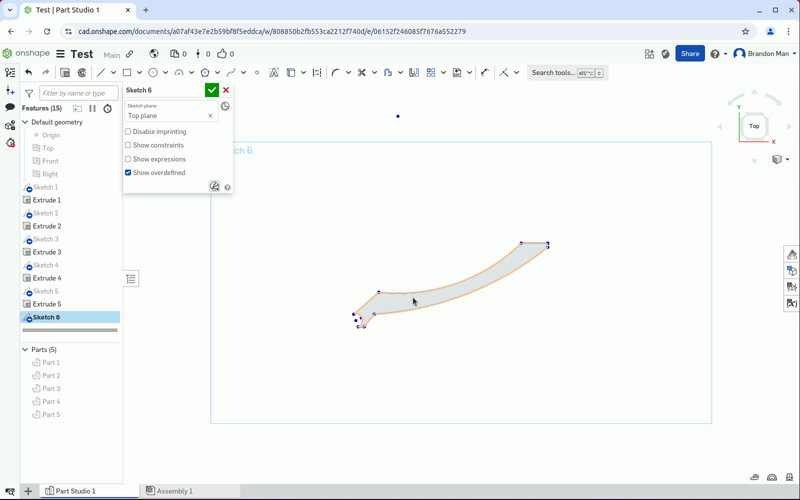
click(413, 297)
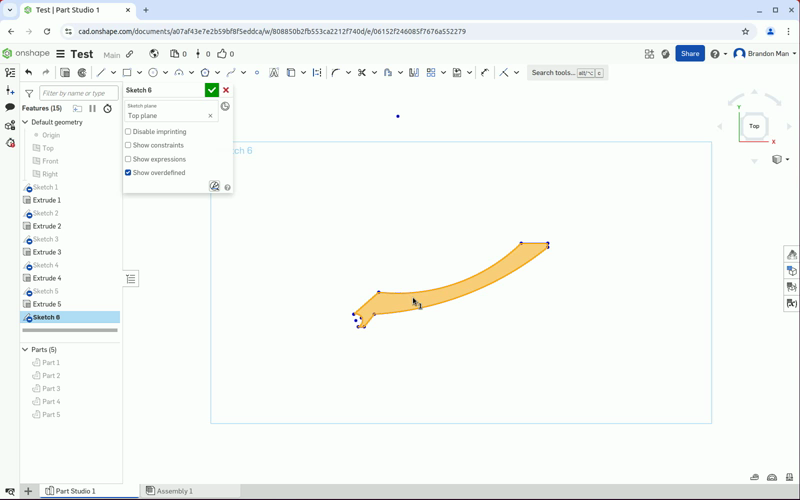
mouse_move(73, 352)
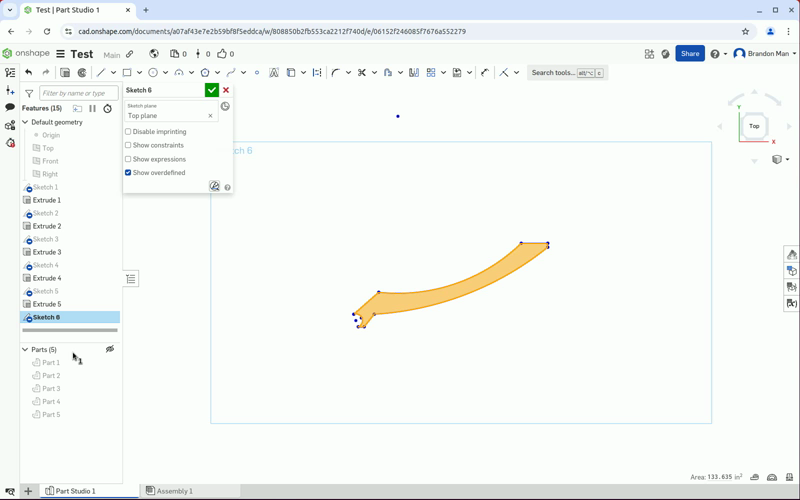
key(shift+y)
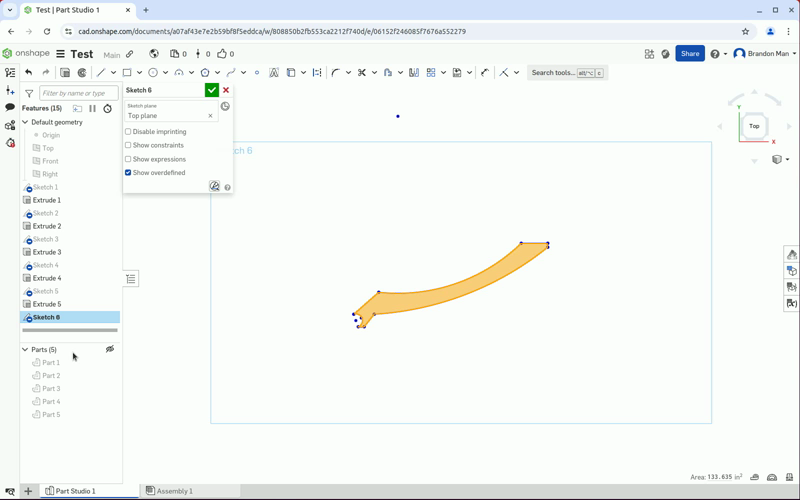
key(shift+e)
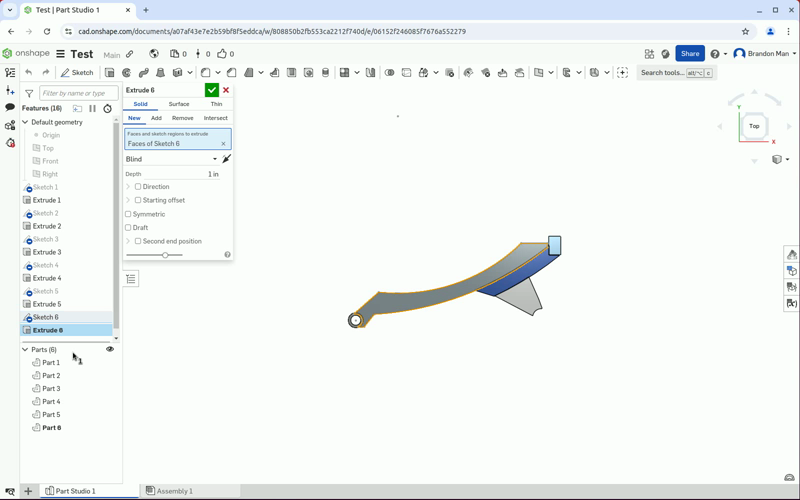
mouse_move(143, 106)
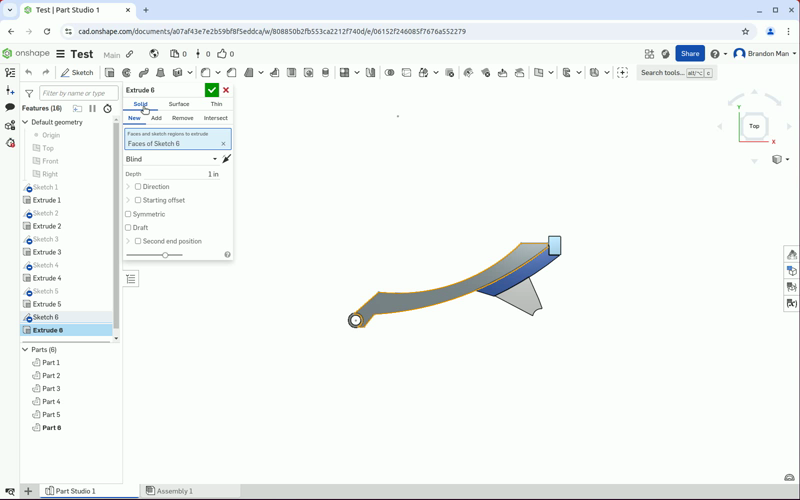
click(143, 106)
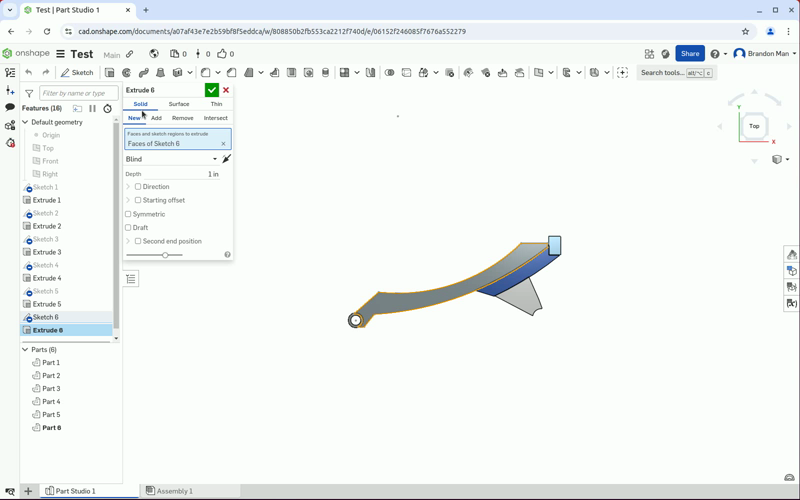
mouse_move(137, 120)
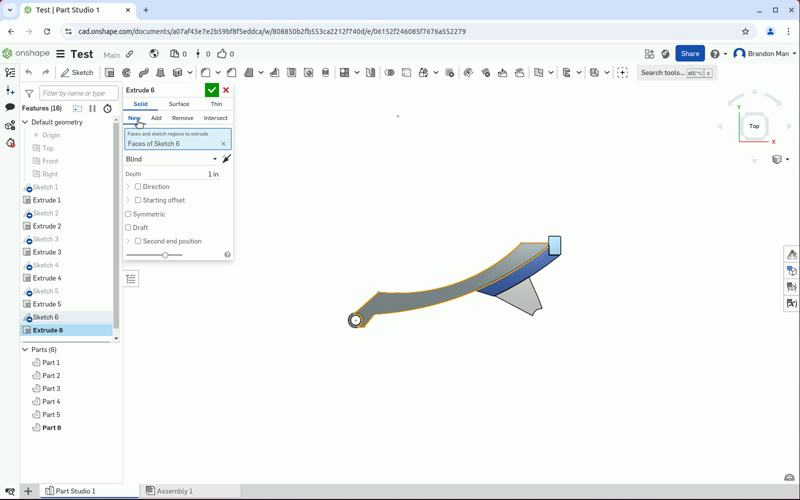
click(137, 120)
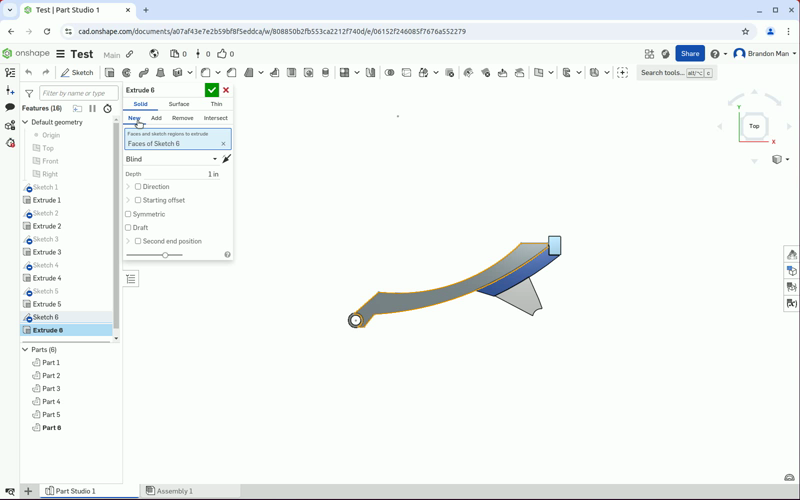
key(tab, 4)
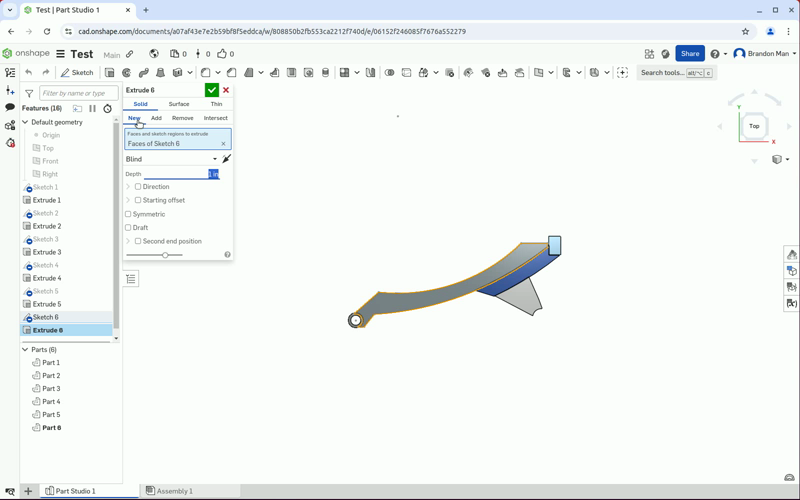
text(4.574)
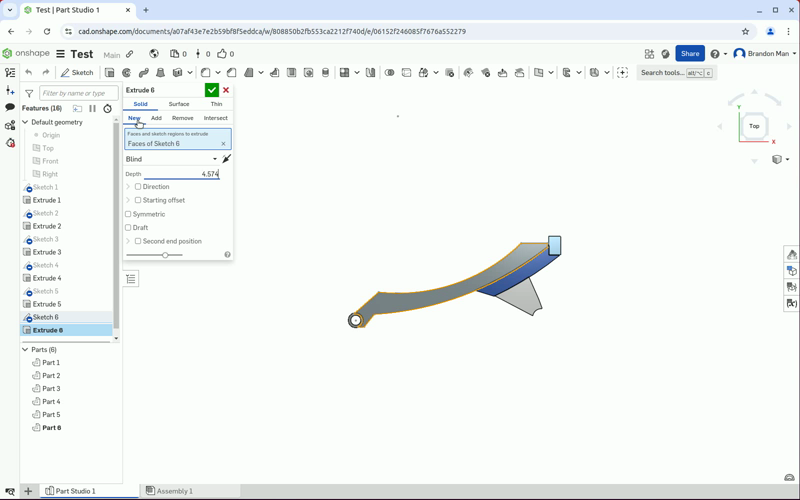
key(enter)
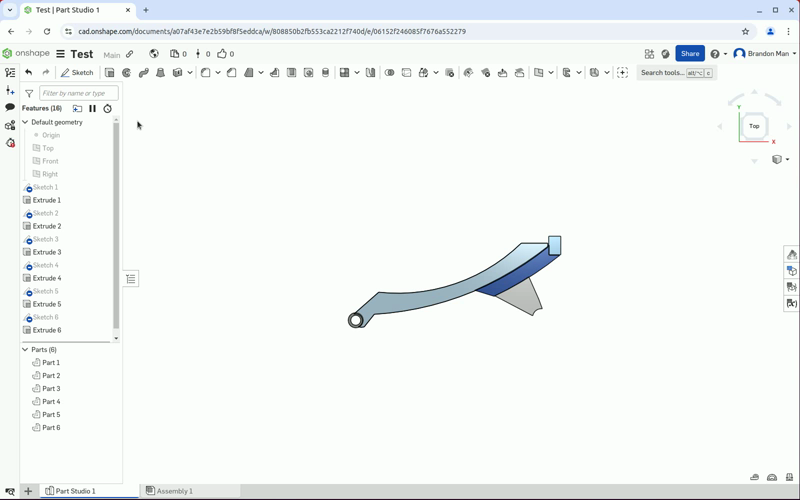
key(shift+h)
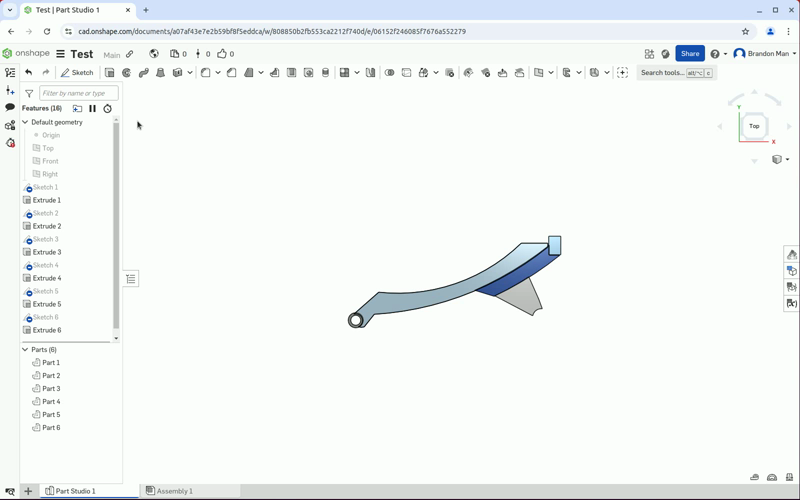
key(shift+h)
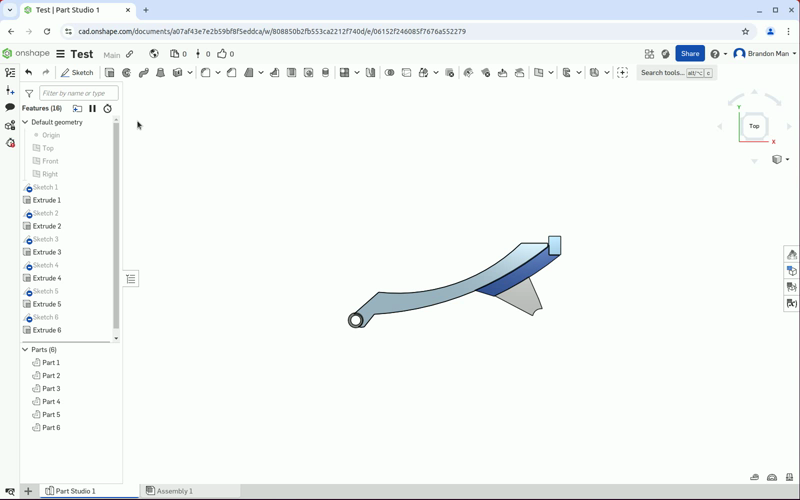
mouse_move(69, 189)
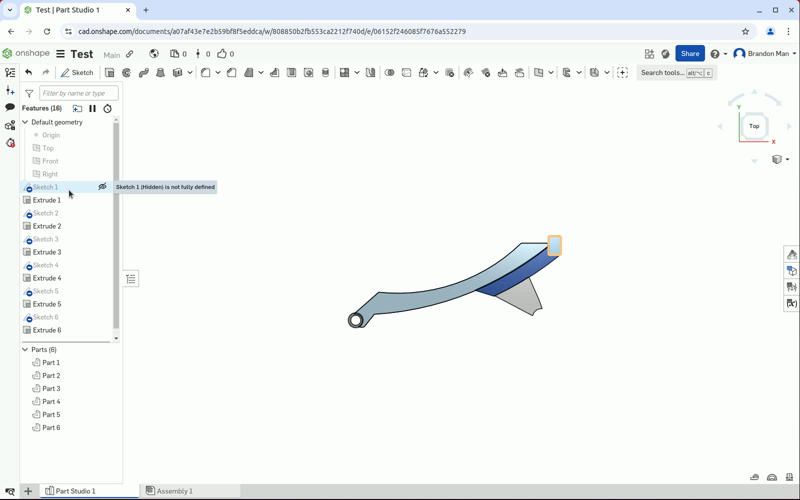
click(69, 189)
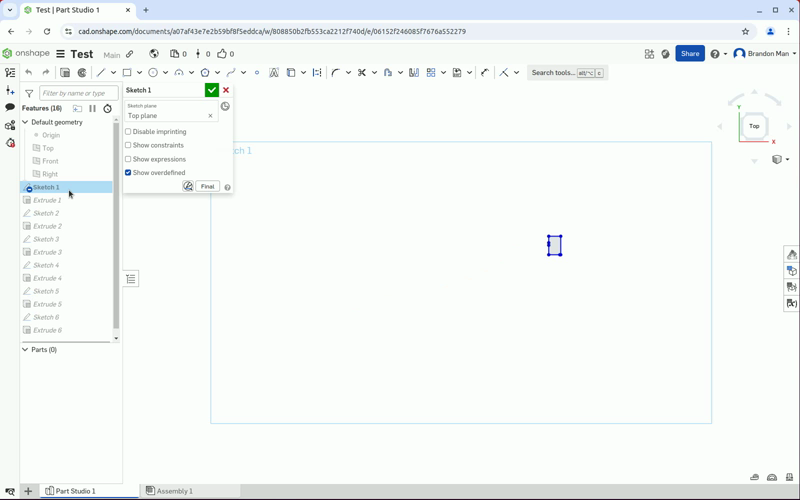
mouse_move(229, 92)
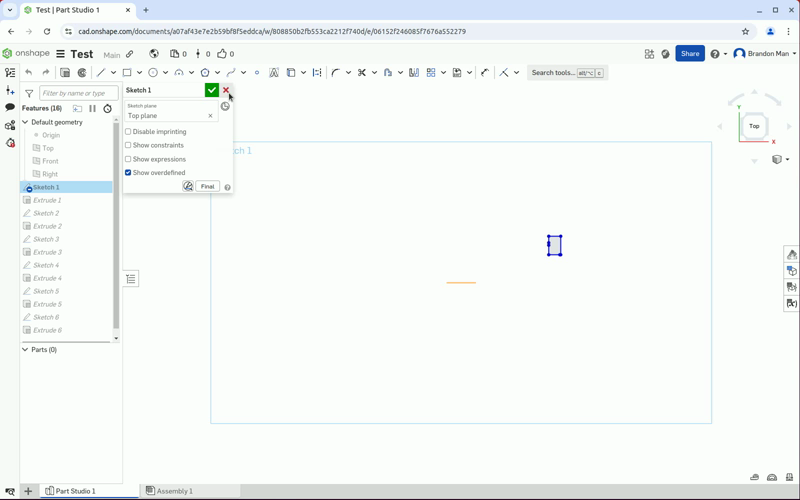
click(229, 92)
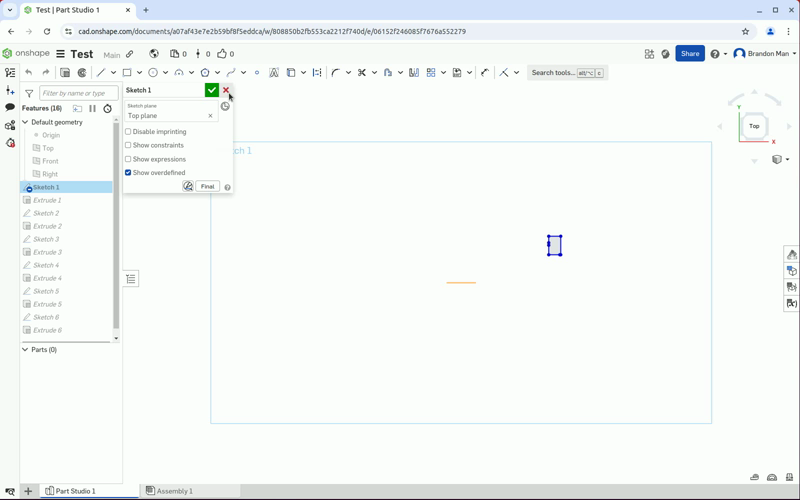
key(shift+s)
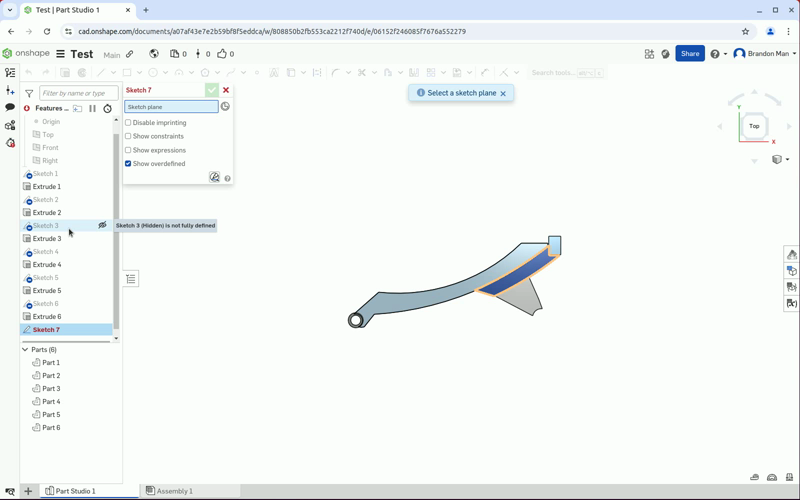
scroll(3)
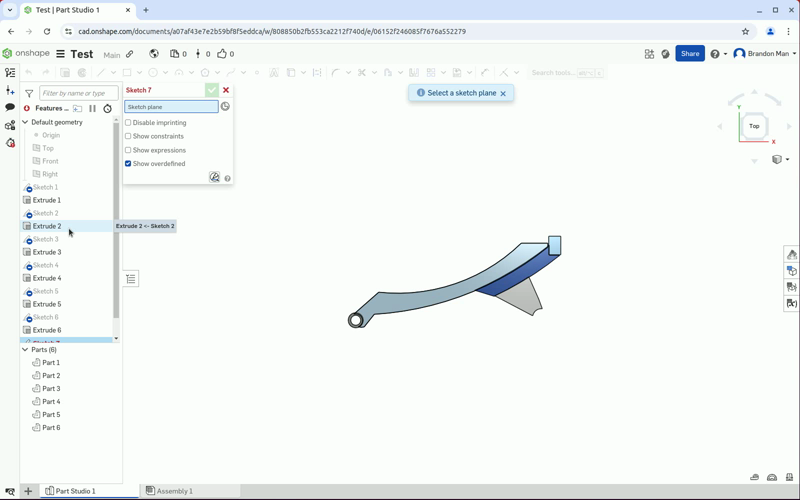
mouse_move(69, 150)
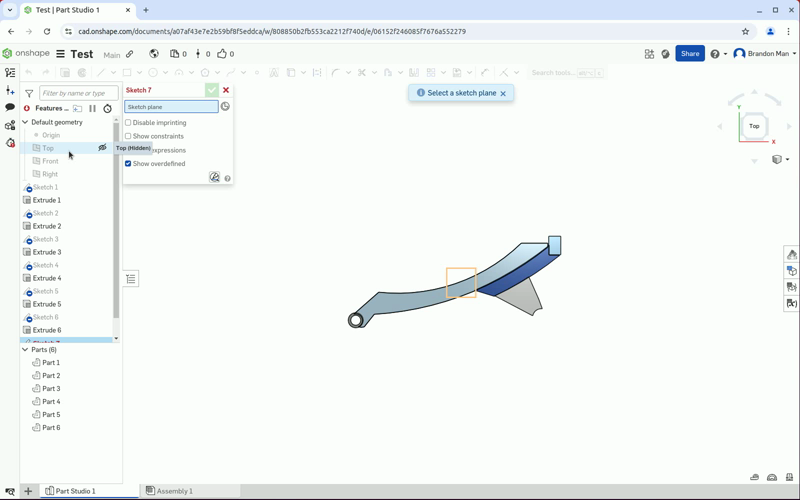
click(69, 150)
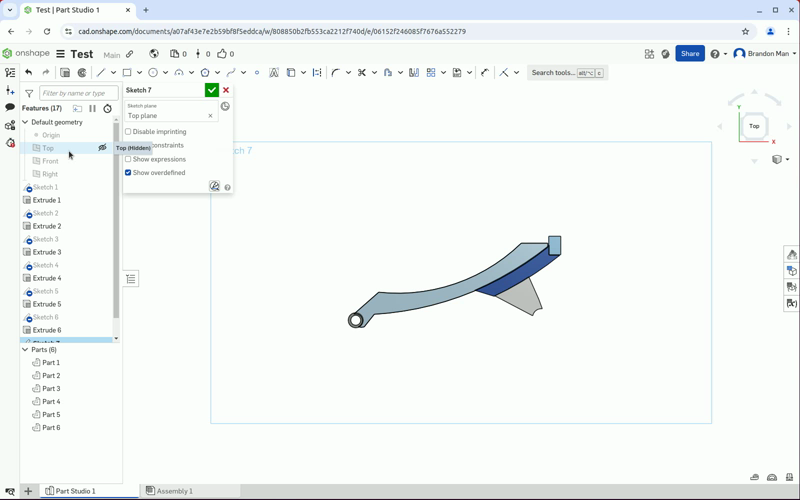
mouse_move(73, 352)
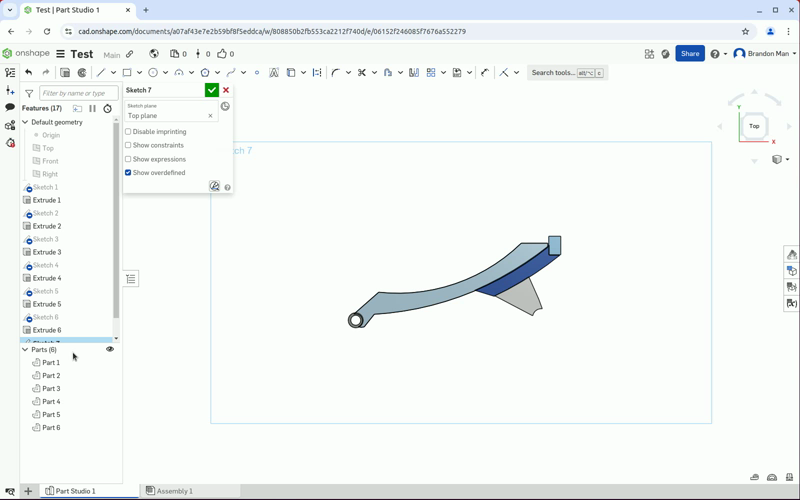
key(y)
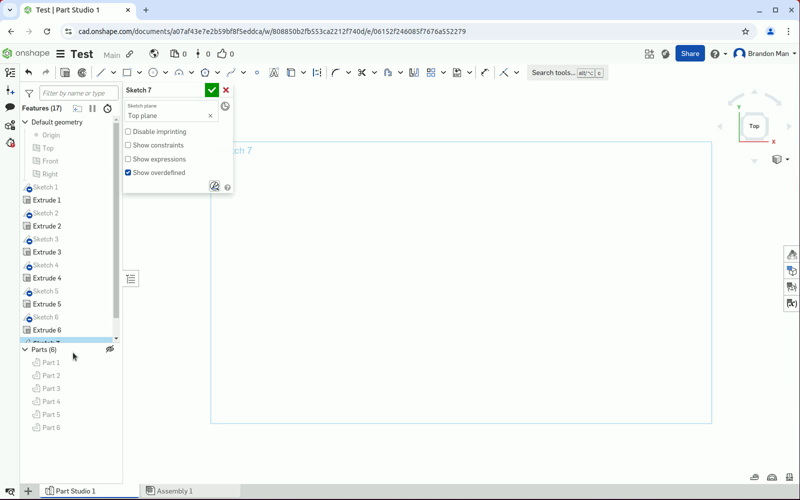
key(l)
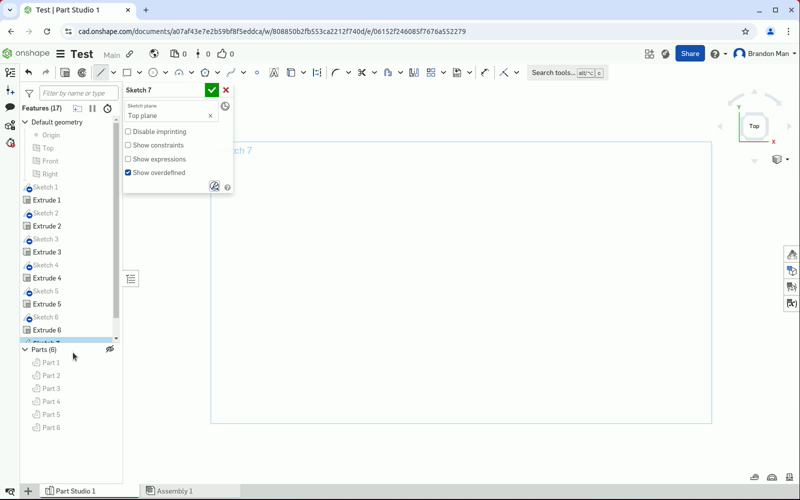
key_down(shift)
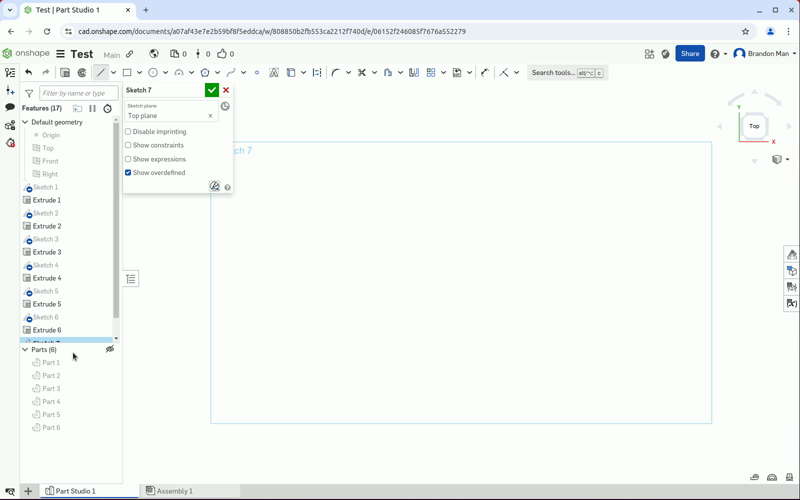
mouse_move(537, 299)
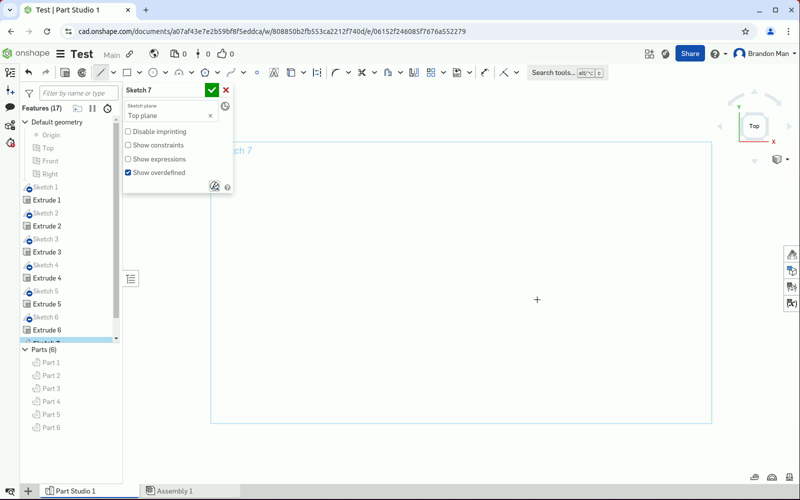
click(537, 299)
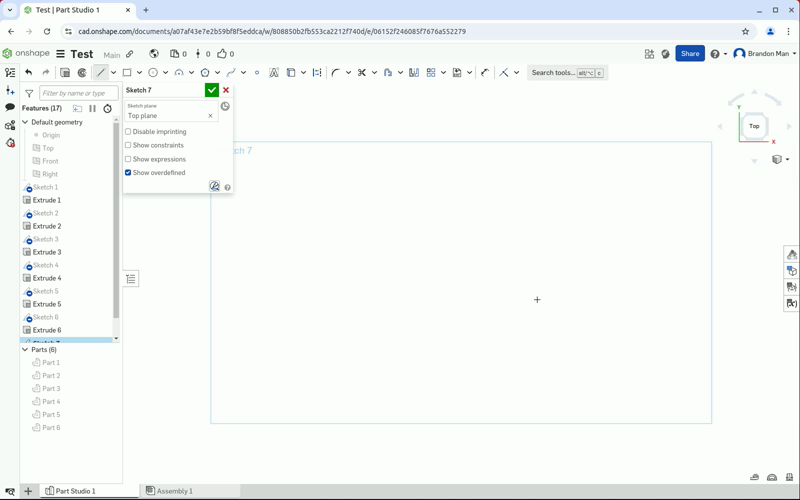
key_up(shift)
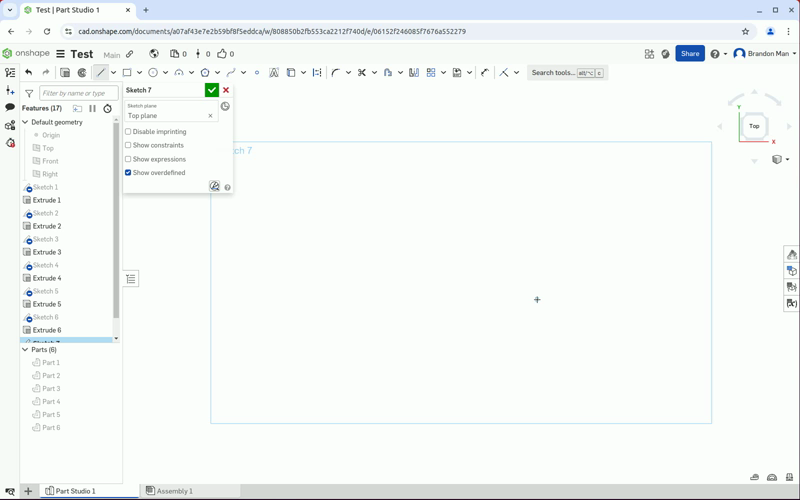
key_down(shift)
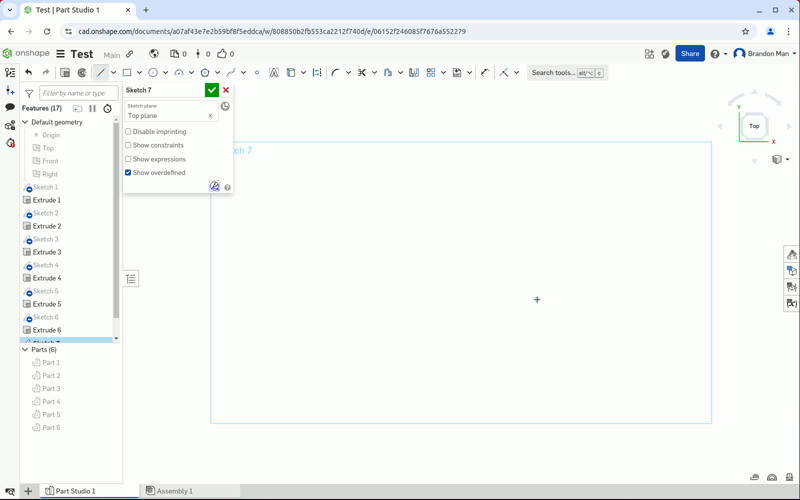
mouse_move(567, 299)
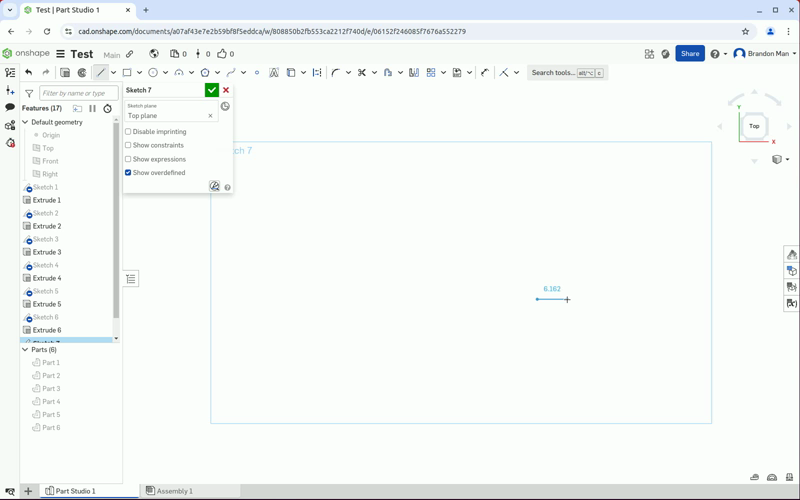
mouse_move(541, 309)
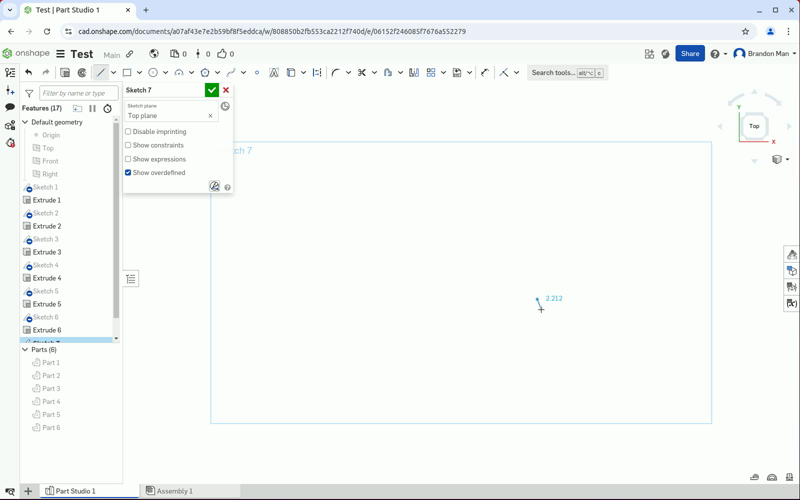
click(541, 309)
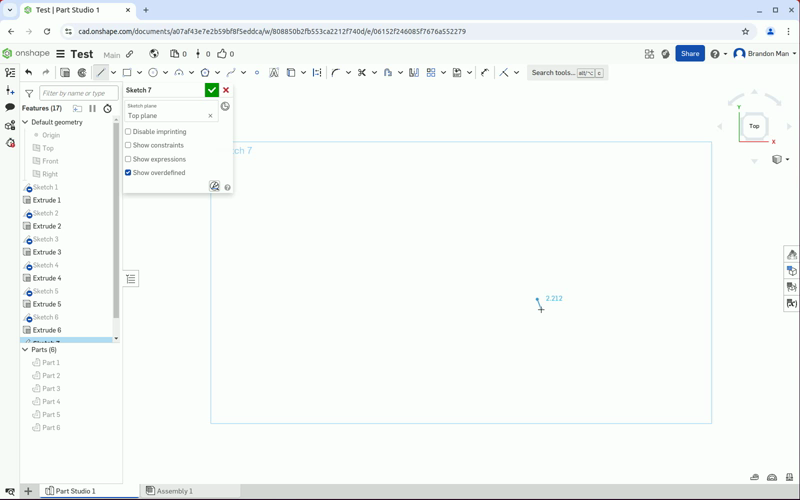
key_up(shift)
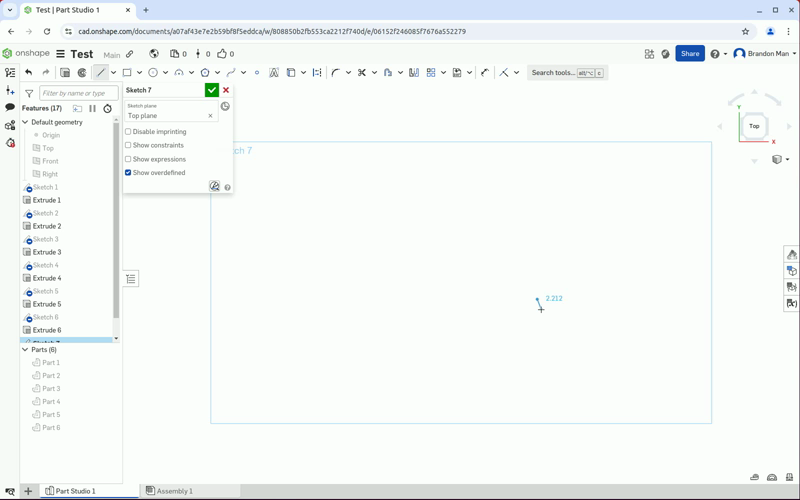
key_down(shift)
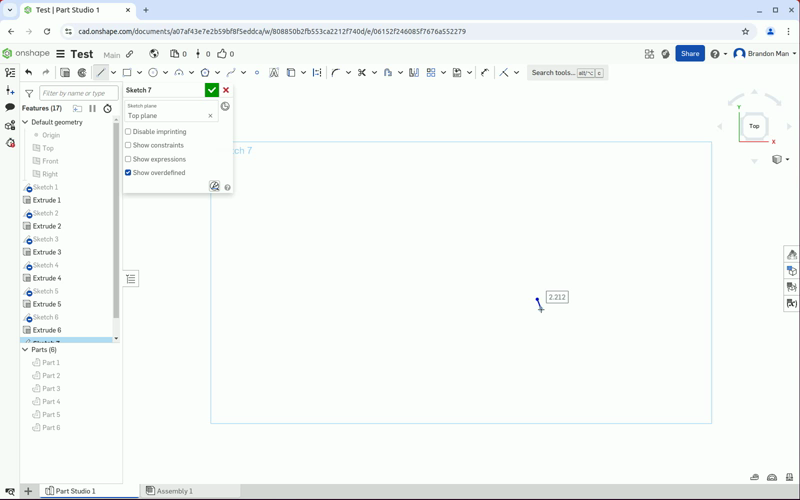
mouse_move(571, 309)
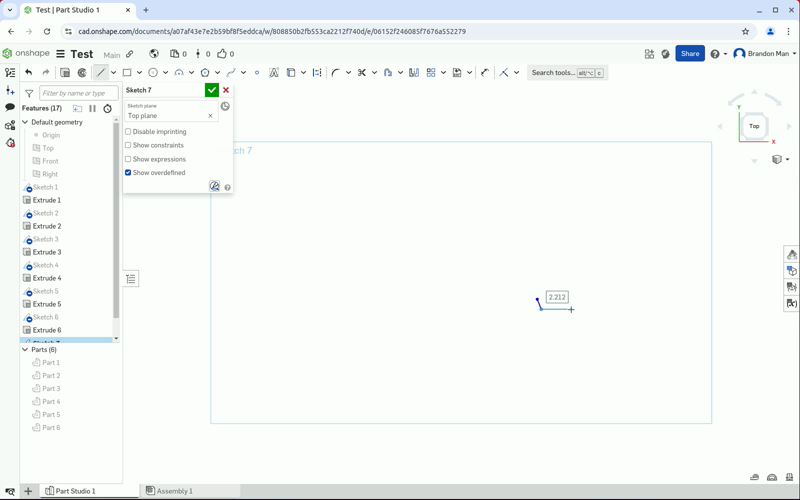
mouse_move(546, 312)
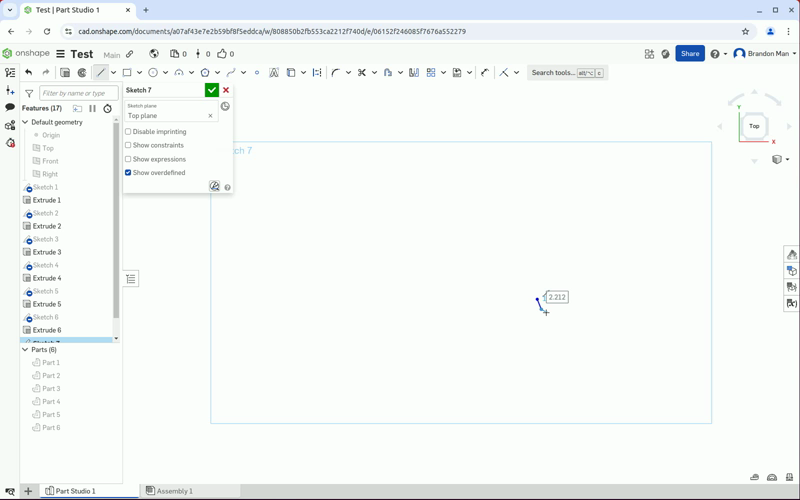
scroll(6)
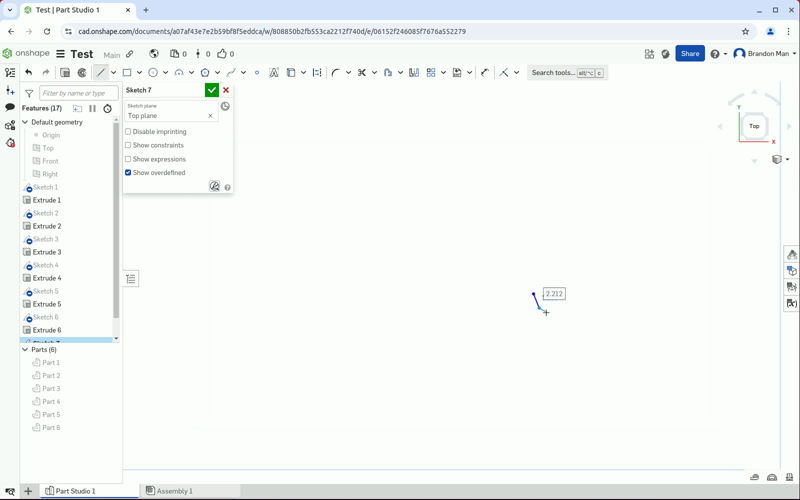
scroll(6)
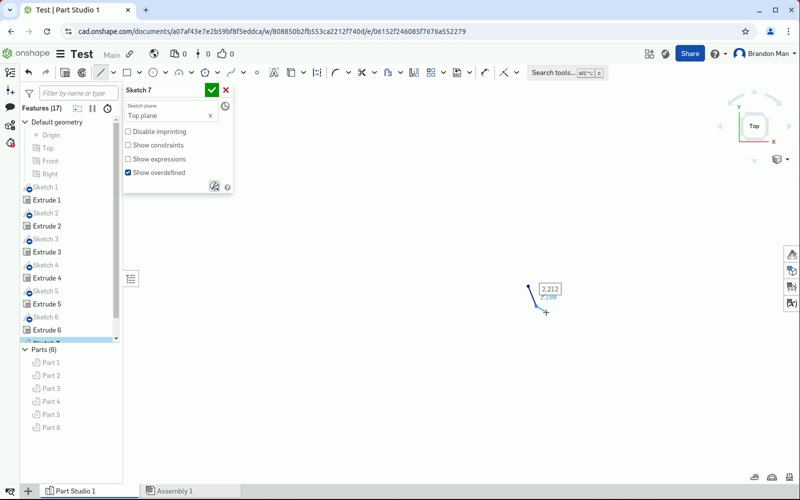
scroll(6)
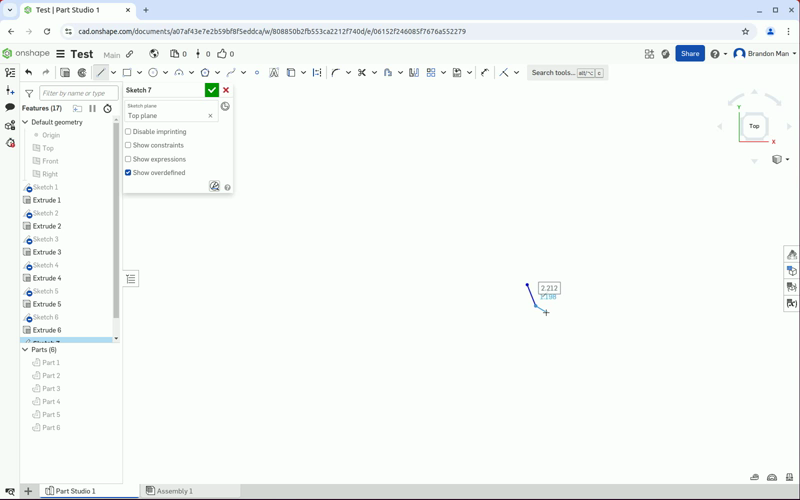
scroll(6)
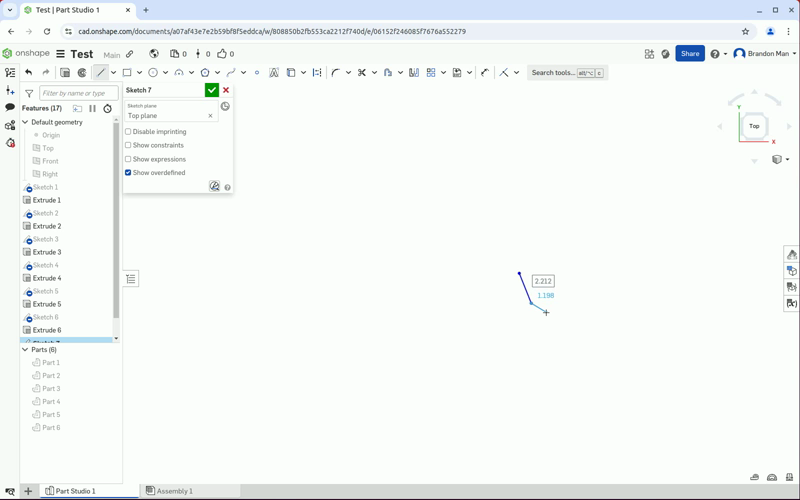
scroll(6)
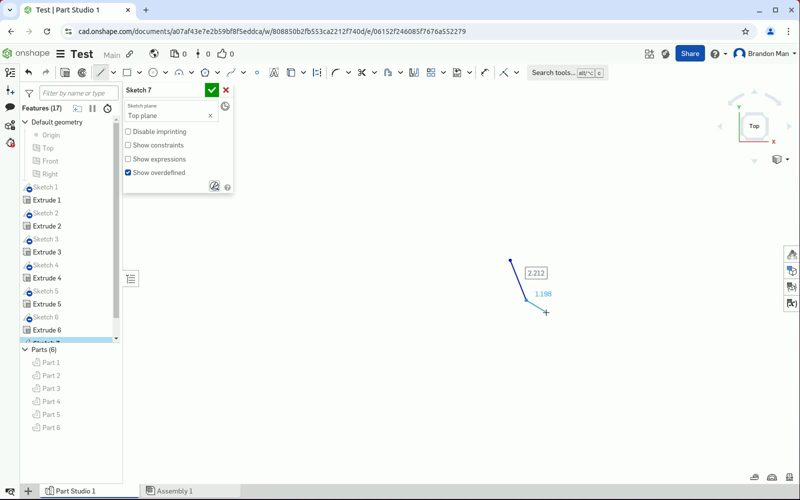
scroll(6)
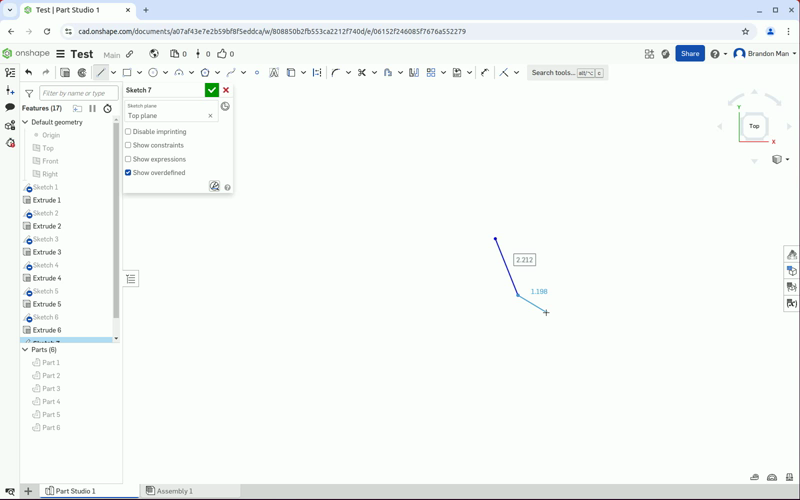
scroll(6)
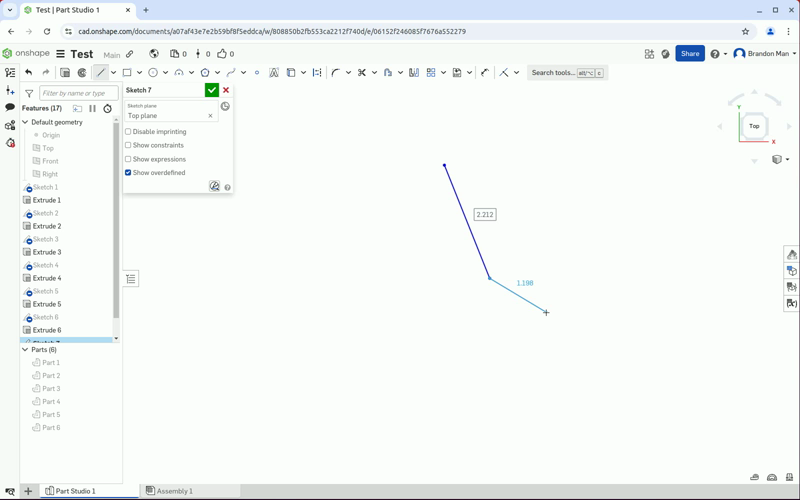
click(546, 312)
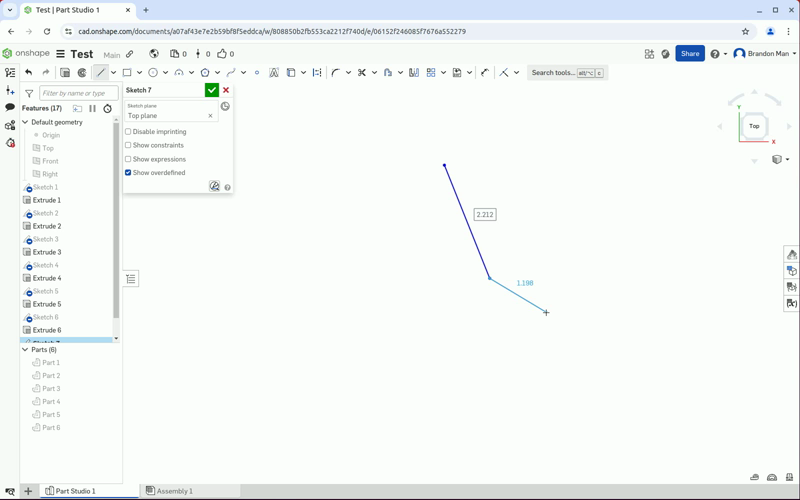
scroll(-6)
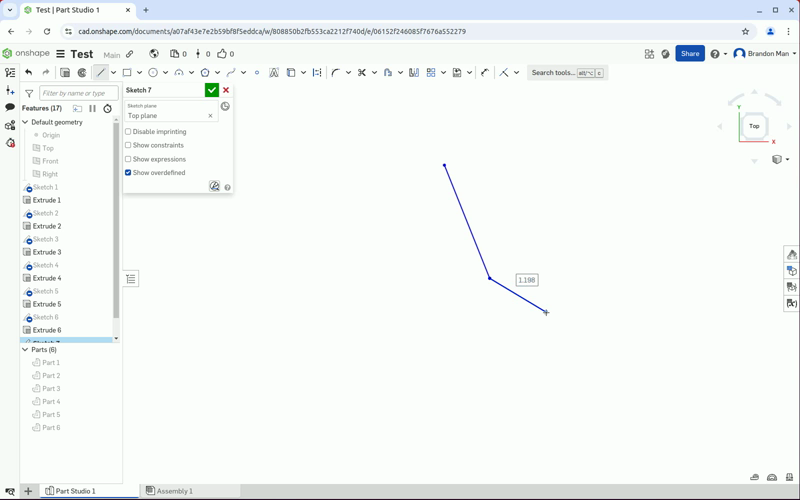
scroll(-6)
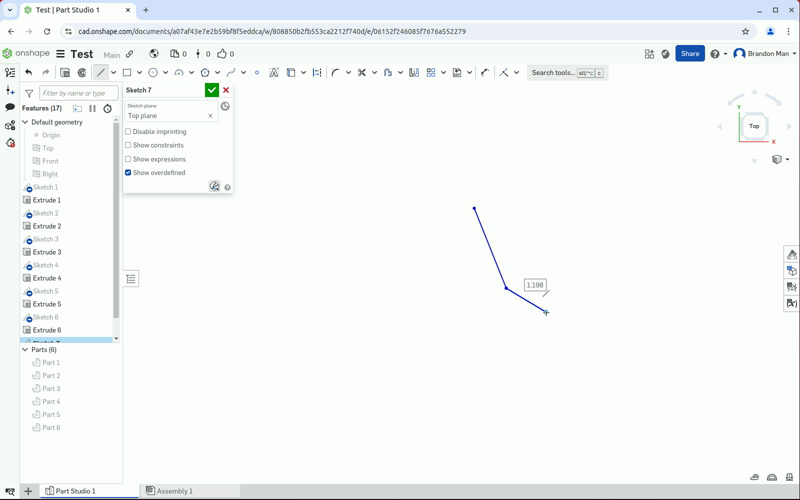
scroll(-6)
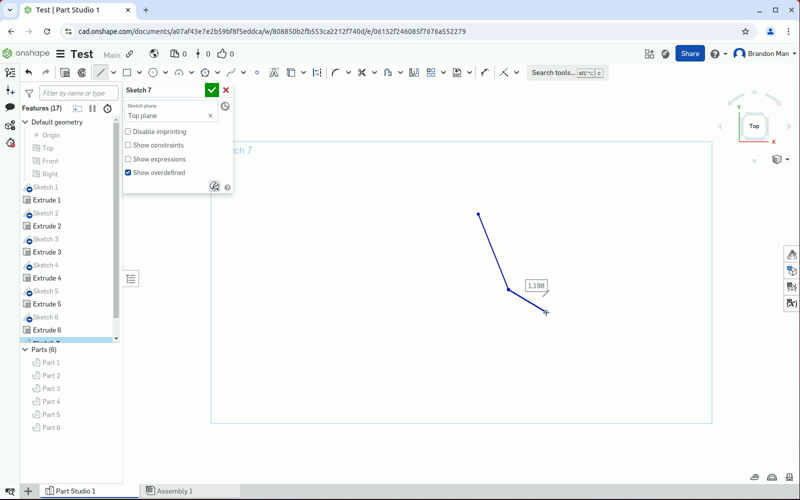
scroll(-6)
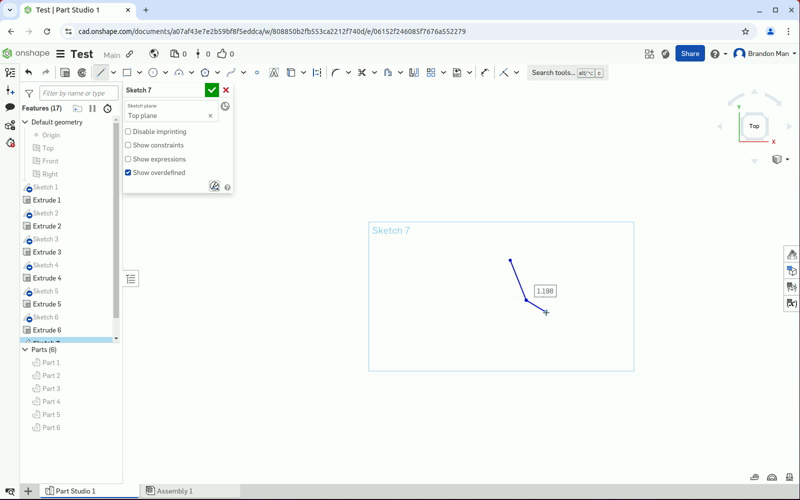
scroll(-6)
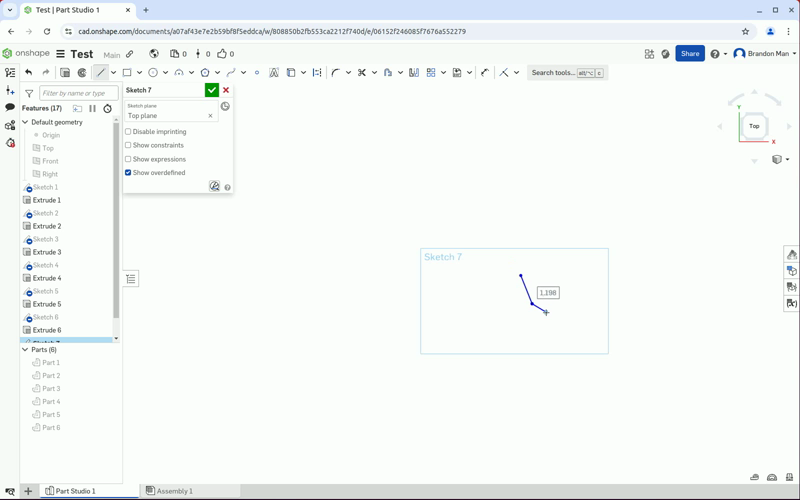
scroll(-6)
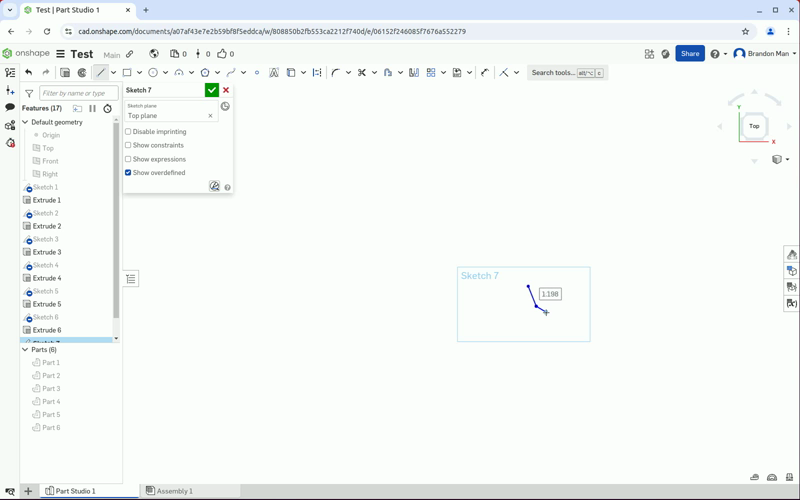
scroll(-6)
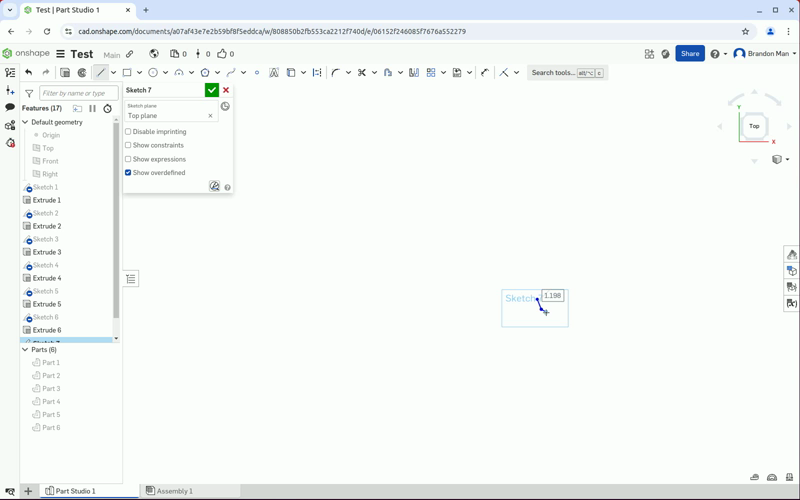
key_up(shift)
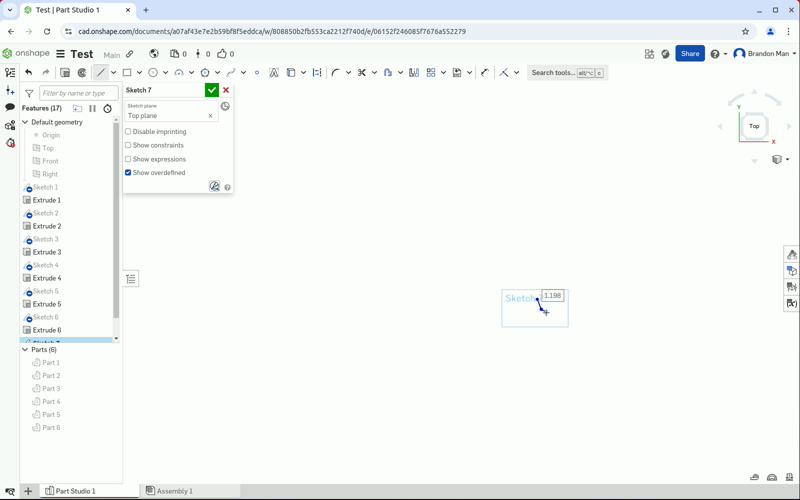
mouse_move(576, 312)
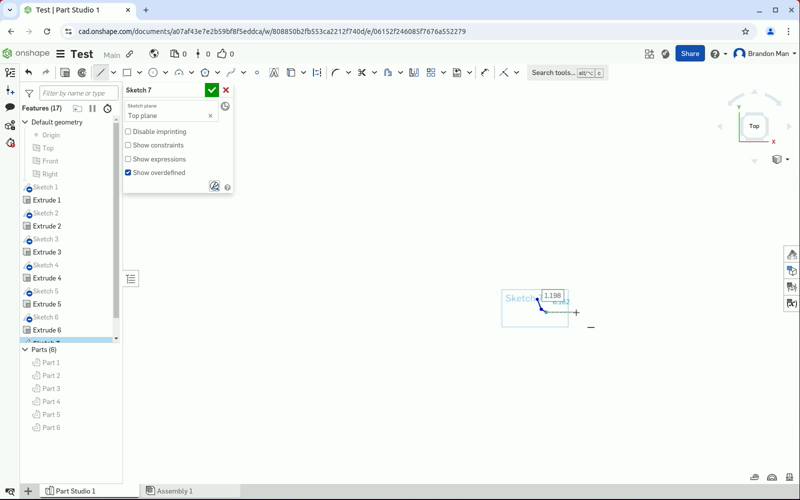
key_down(shift)
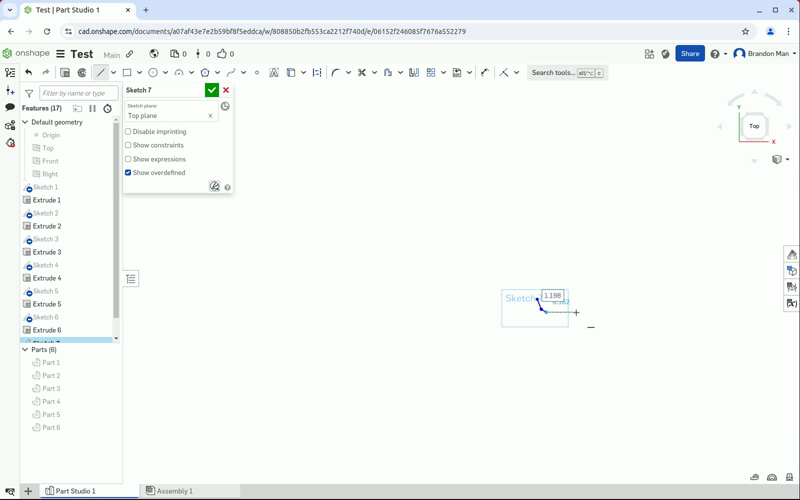
mouse_move(537, 299)
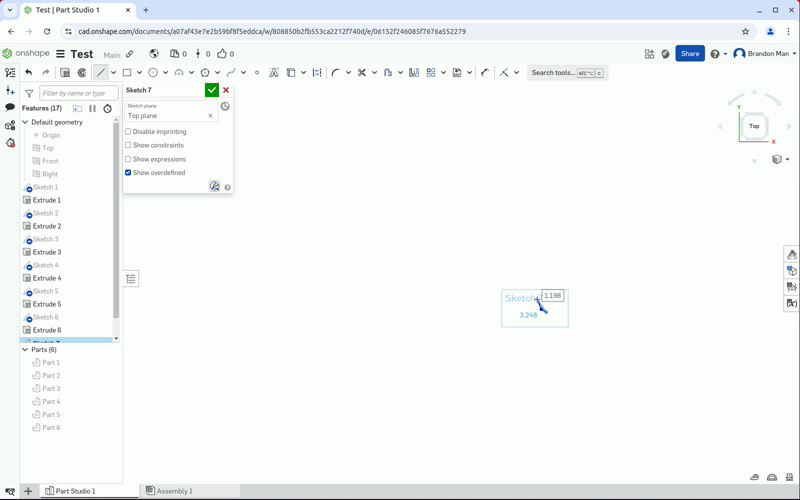
key_up(shift)
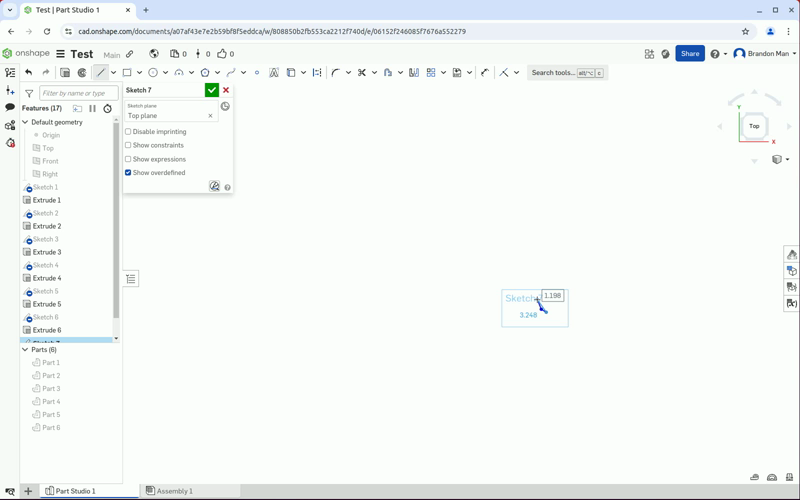
click(537, 299)
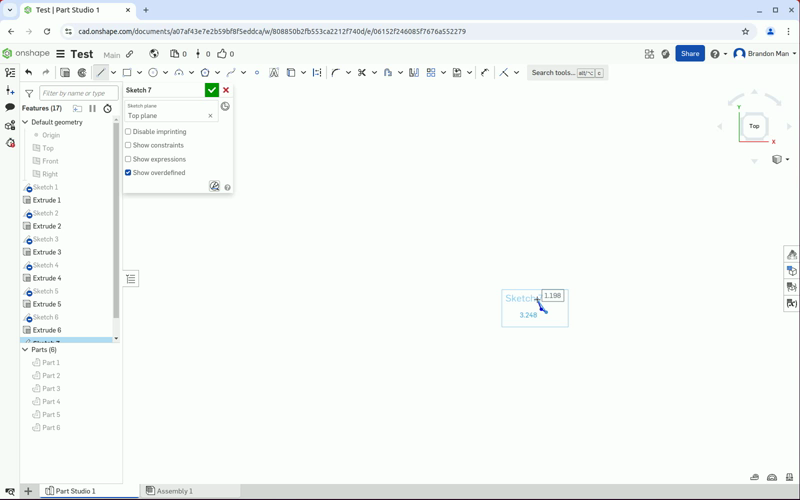
key(esc)
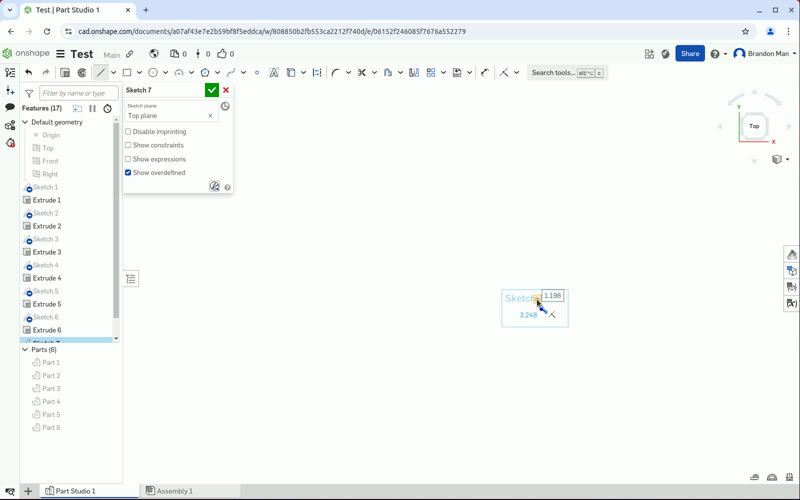
mouse_move(541, 309)
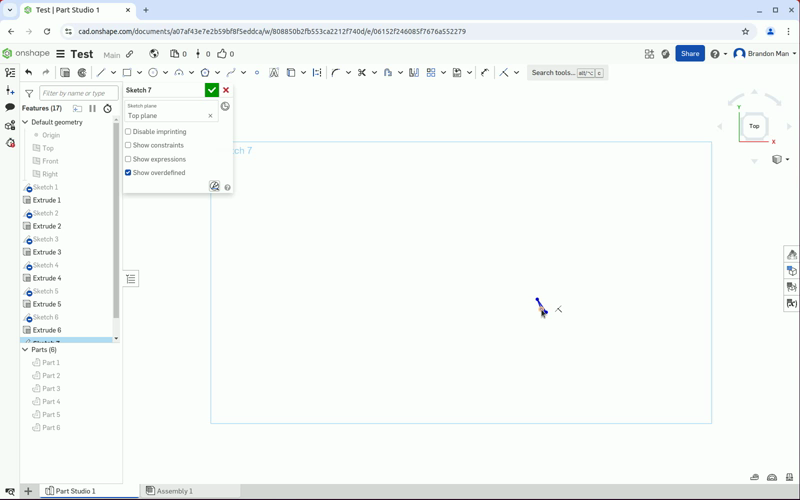
scroll(6)
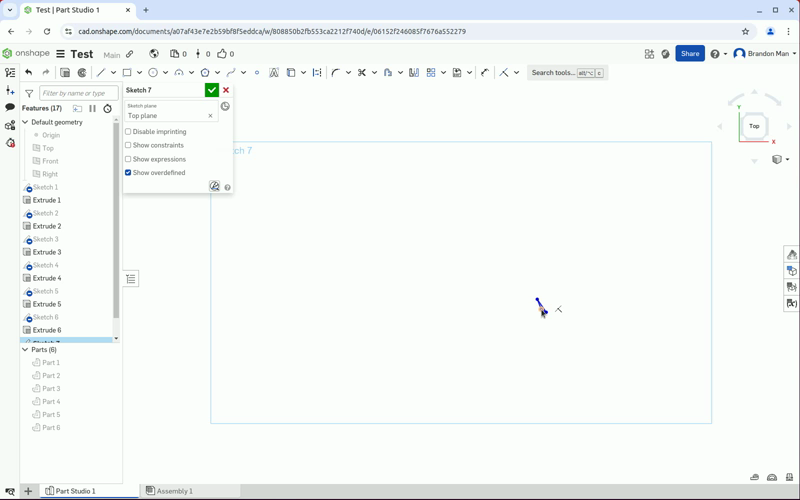
scroll(6)
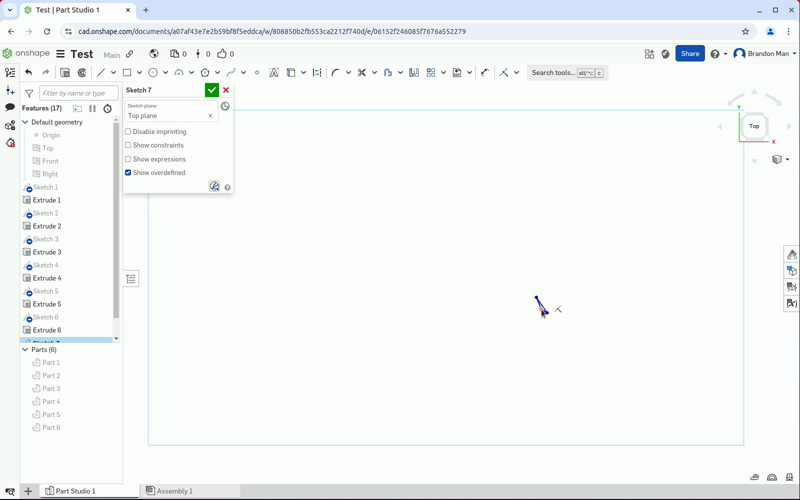
scroll(6)
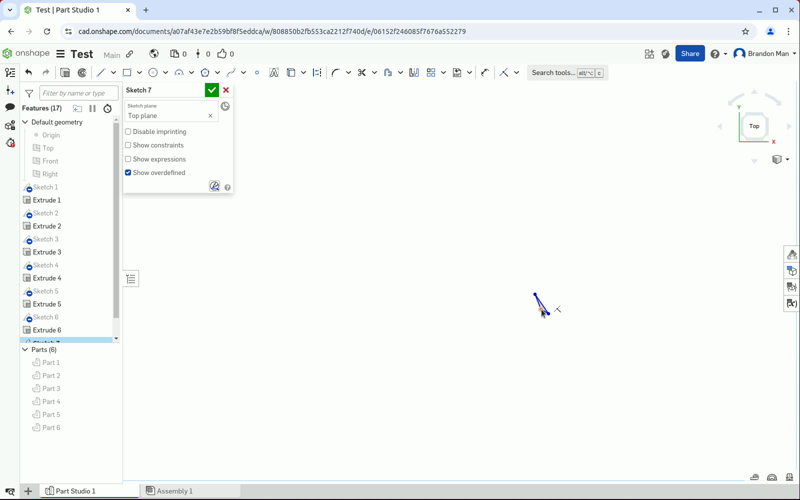
scroll(6)
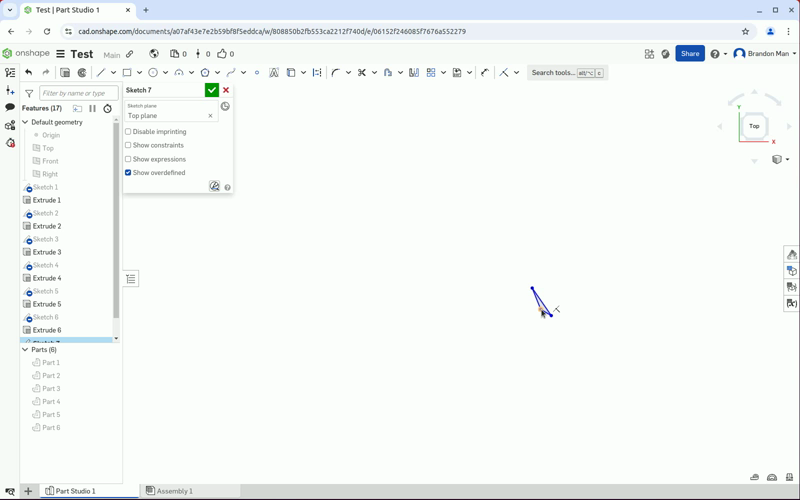
scroll(6)
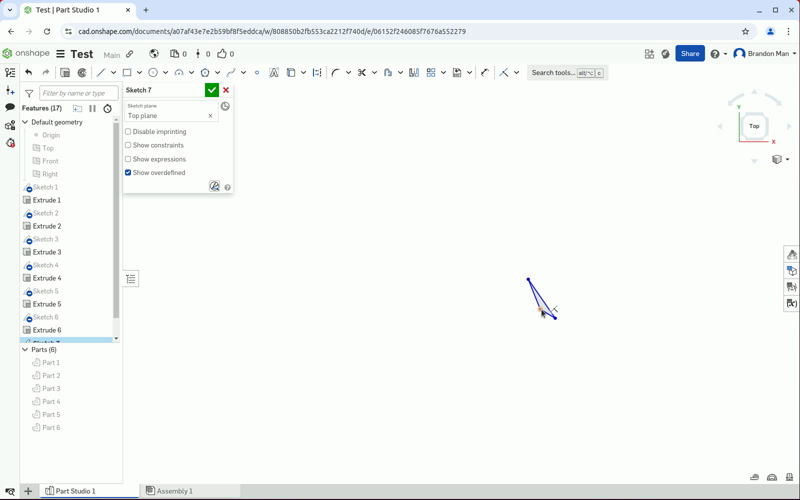
scroll(6)
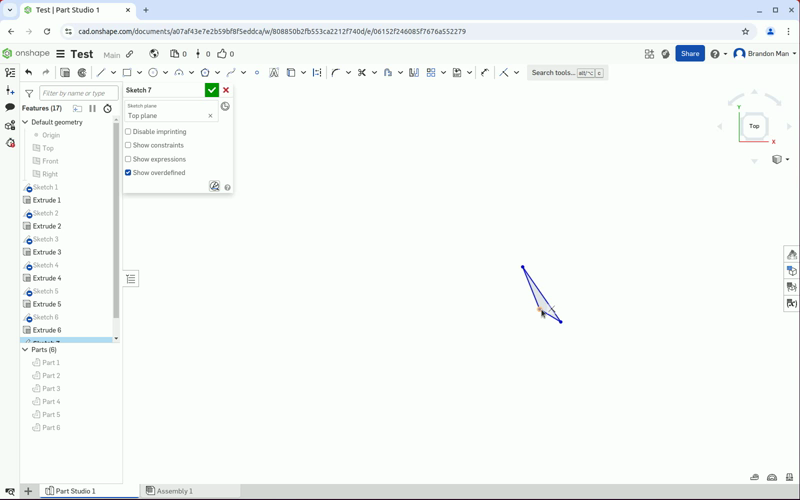
scroll(6)
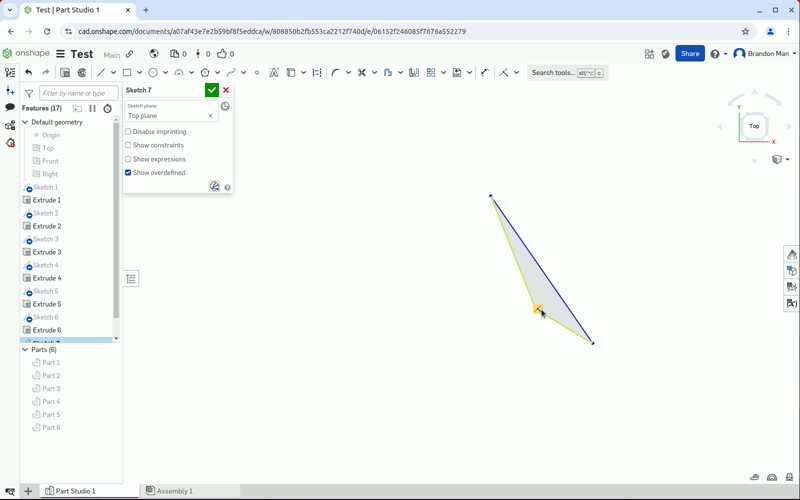
click(541, 309)
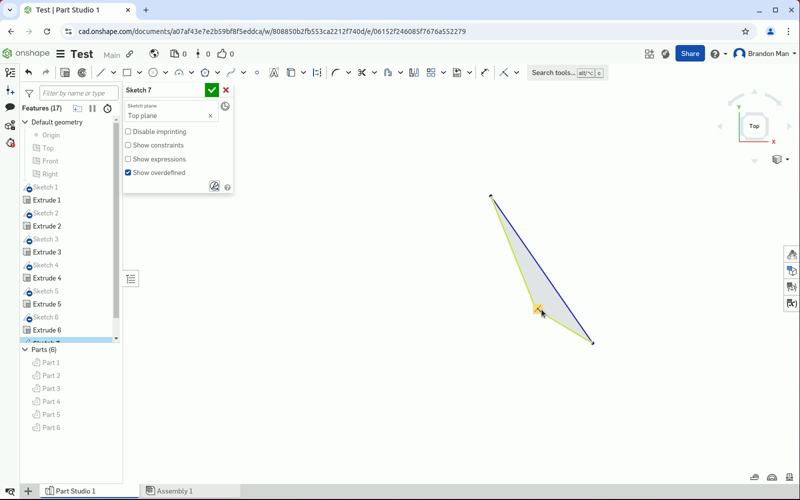
scroll(-6)
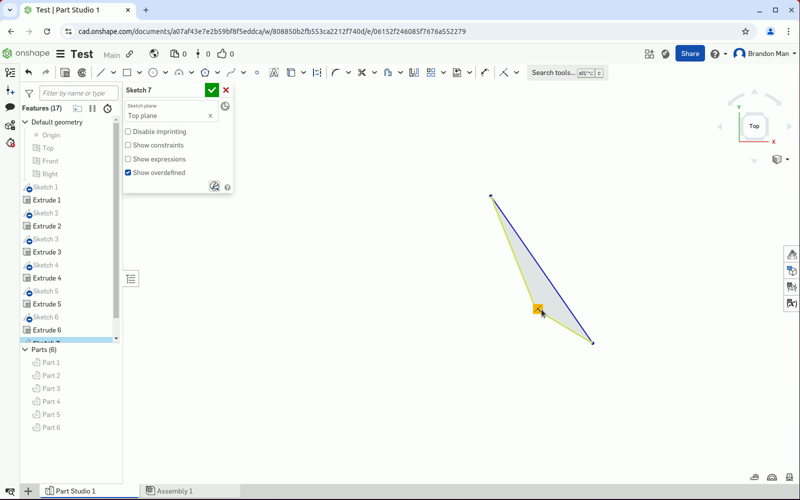
scroll(-6)
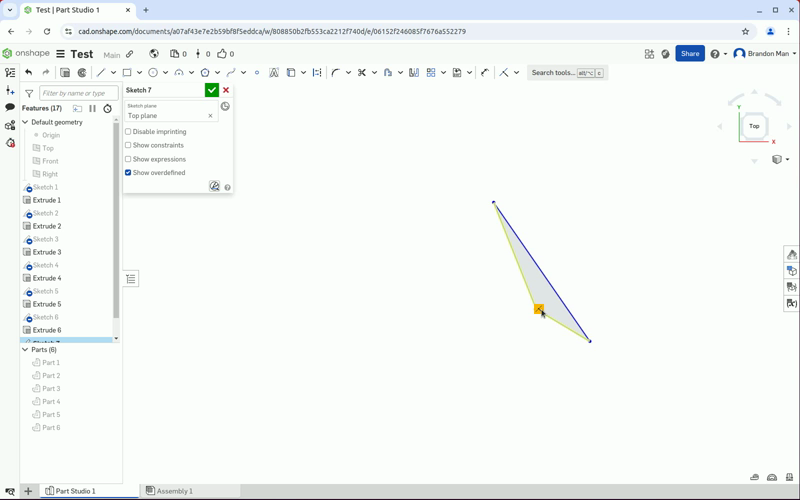
scroll(-6)
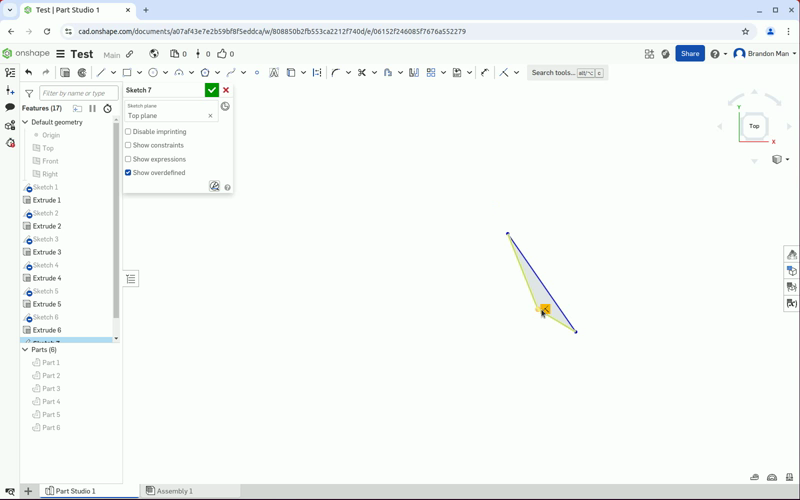
scroll(-6)
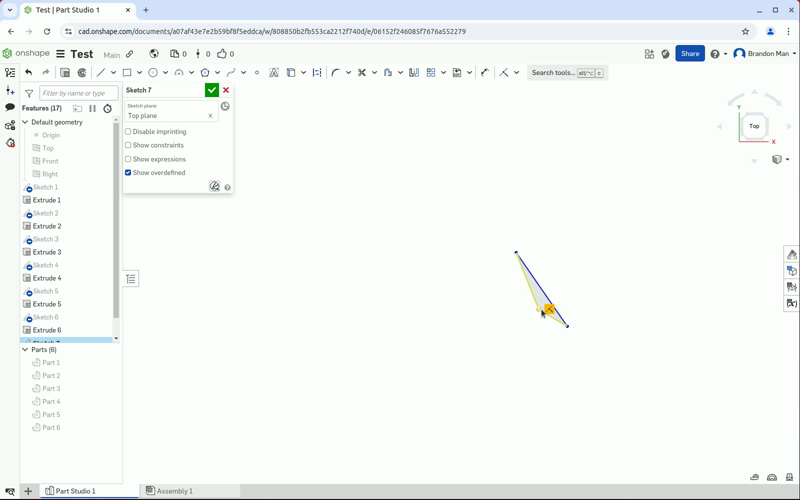
scroll(-6)
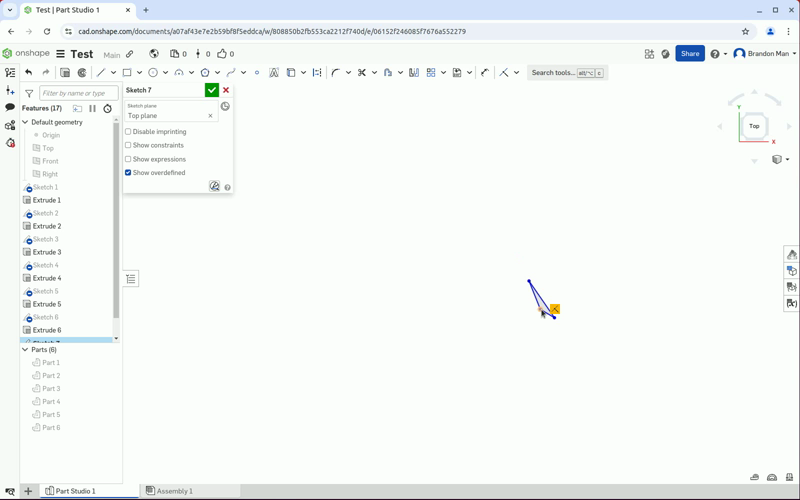
scroll(-6)
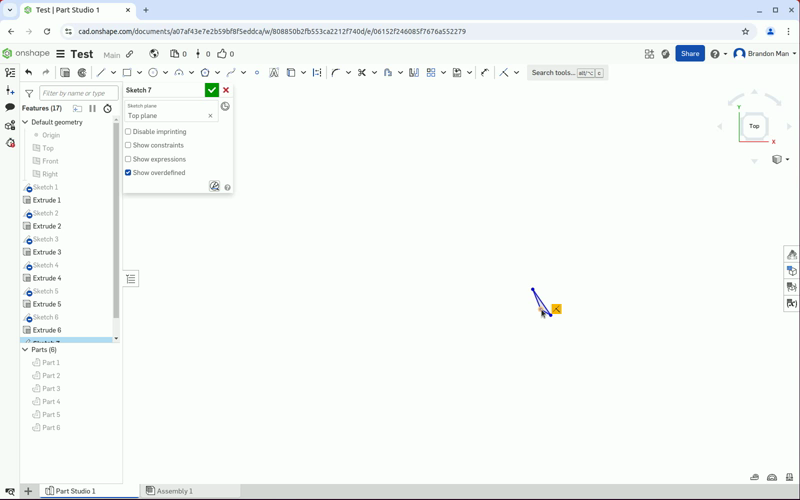
scroll(-6)
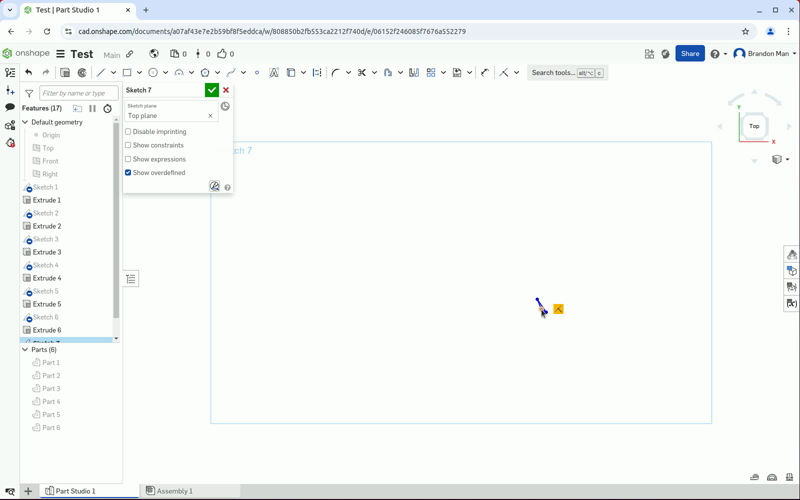
mouse_move(73, 352)
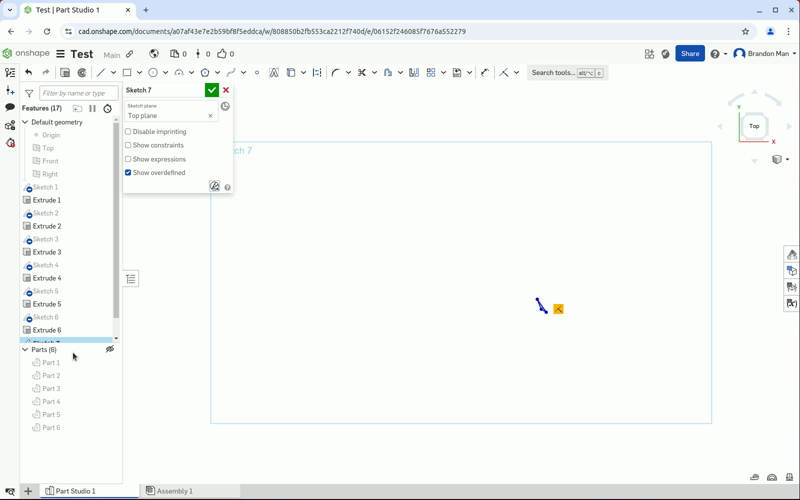
key(shift+y)
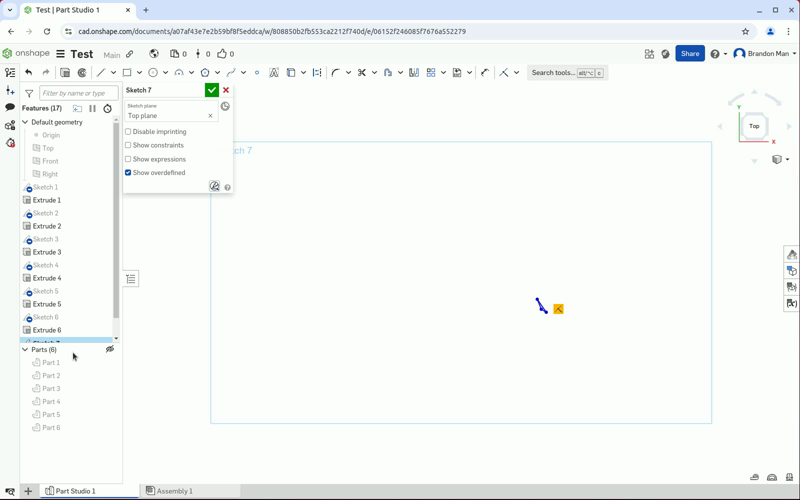
key(shift+e)
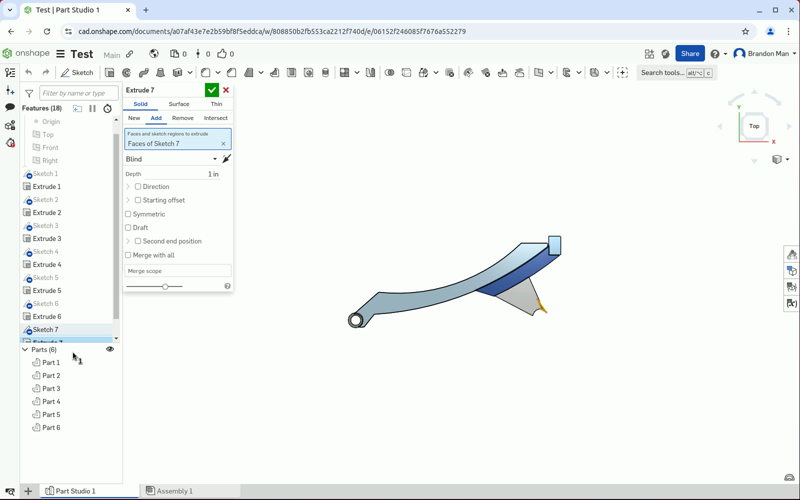
mouse_move(143, 106)
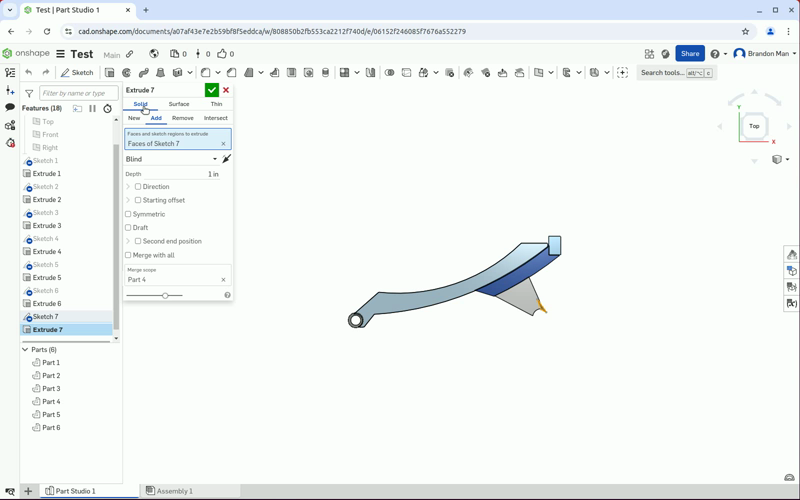
click(143, 106)
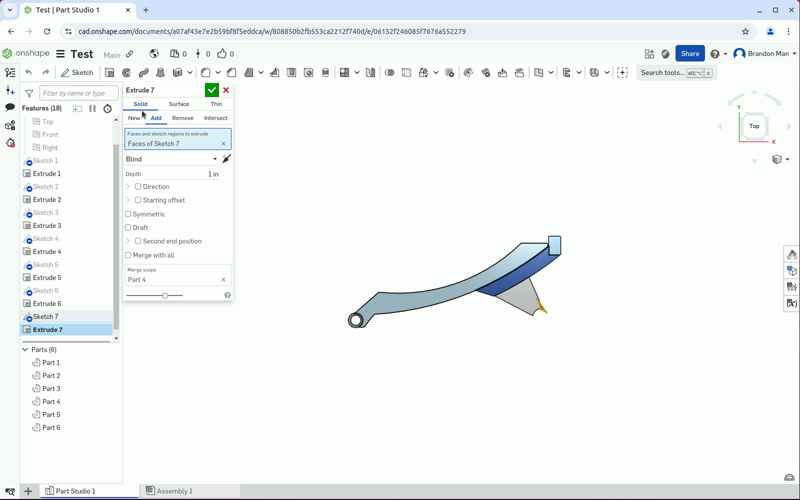
mouse_move(137, 120)
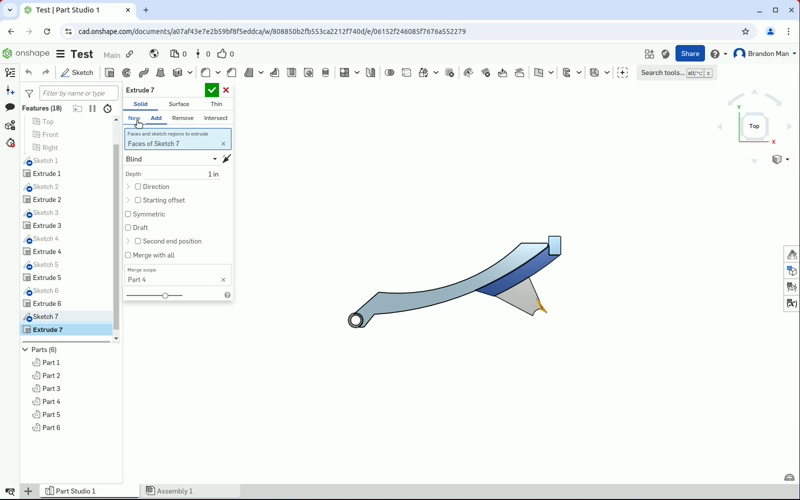
click(137, 120)
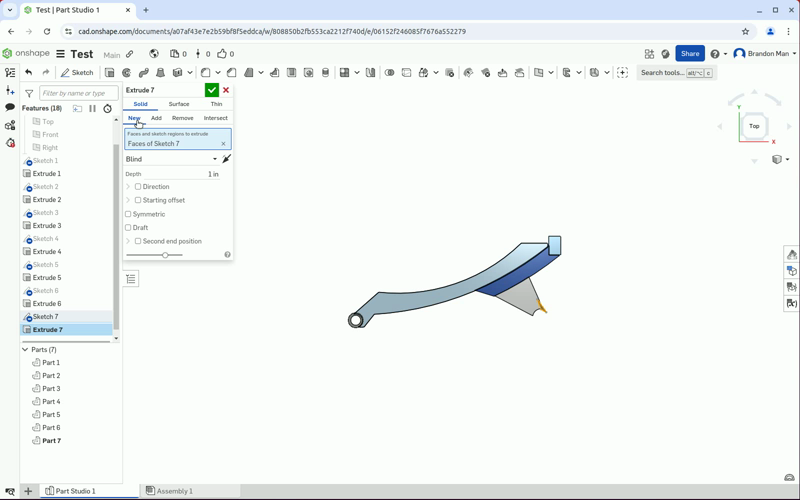
key(tab, 4)
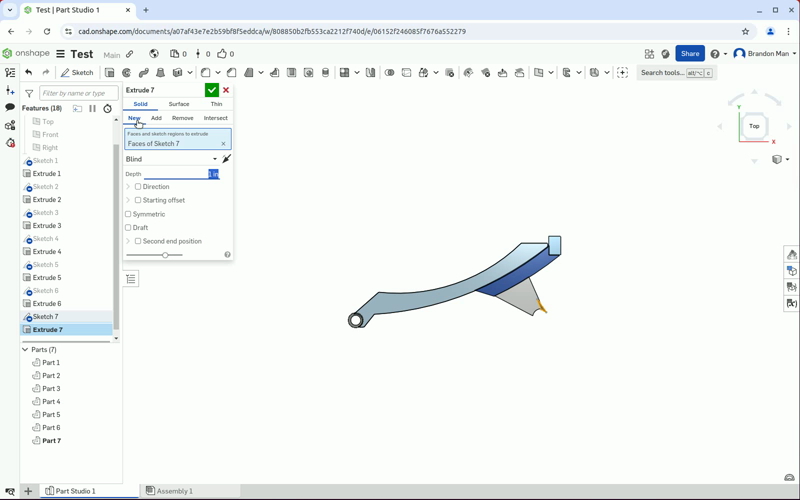
text(4.574)
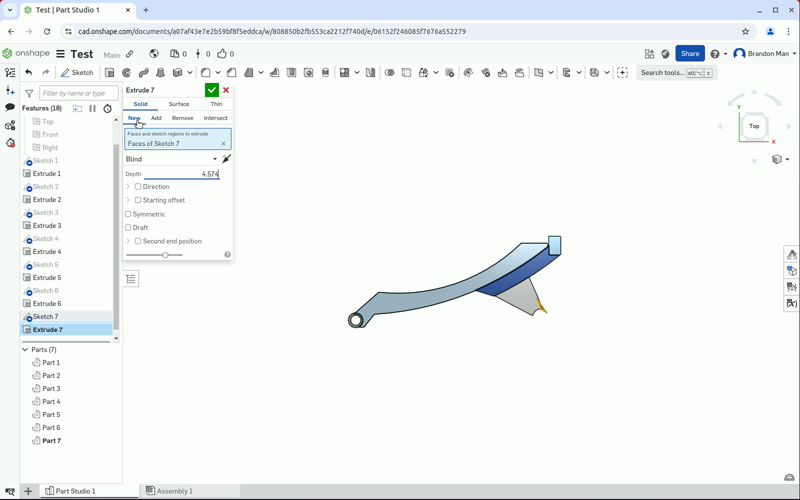
key(enter)
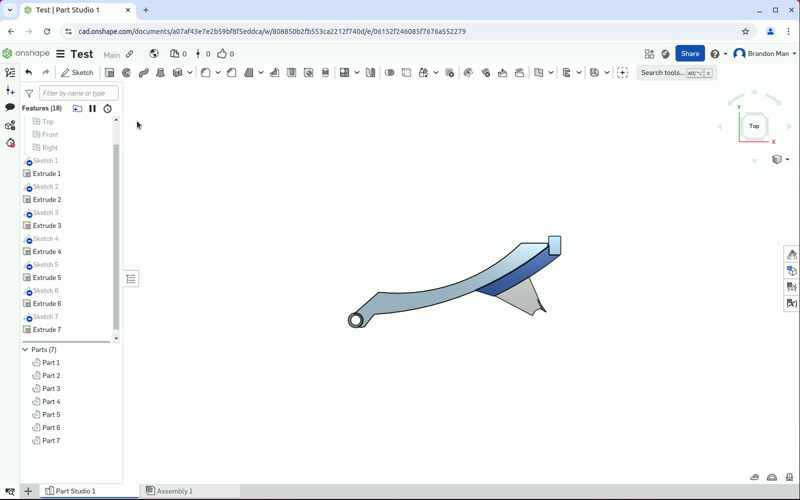
key(shift+h)
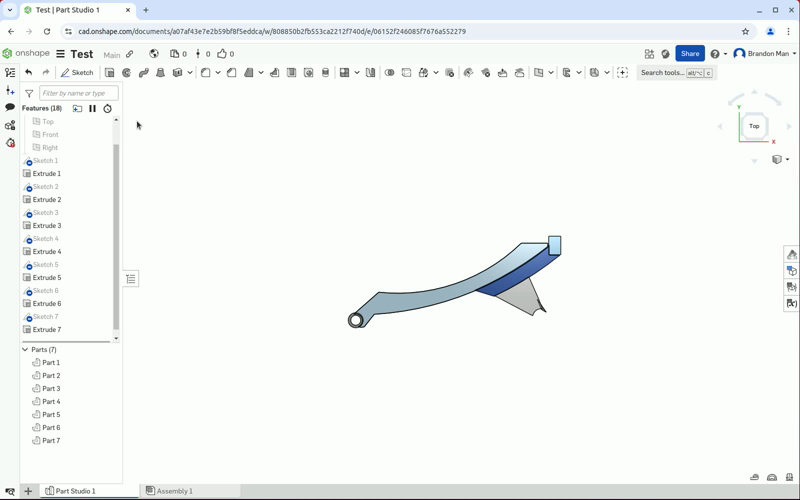
key(shift+h)
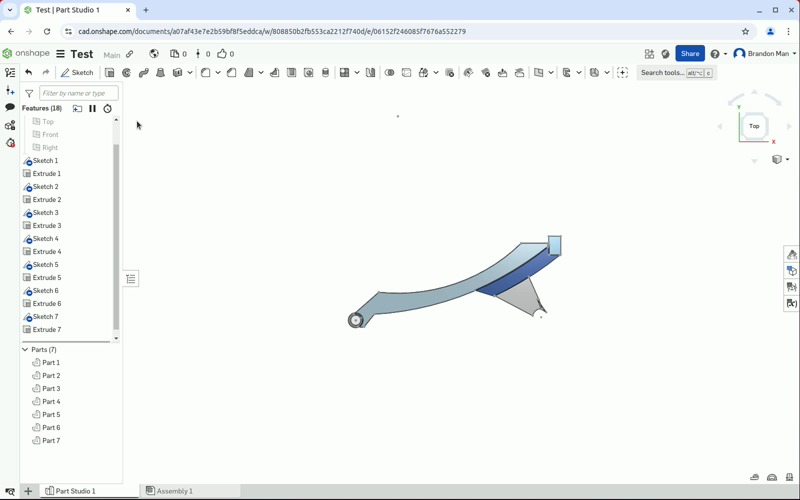
key(shift+7)
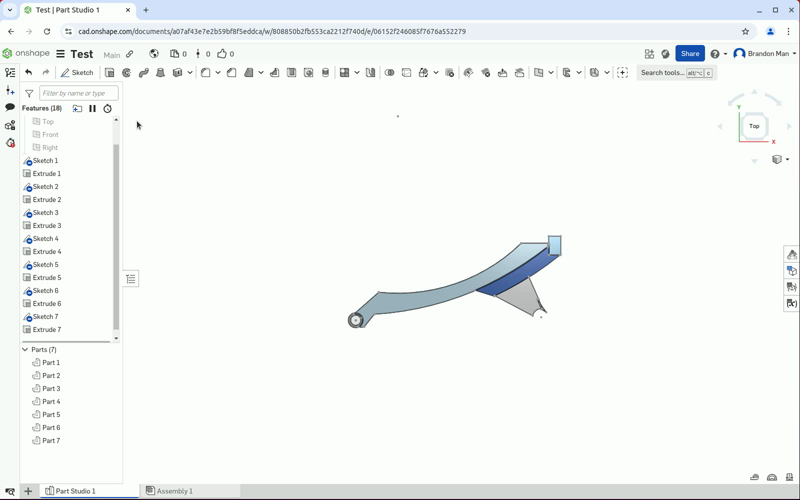
key(up, 3)
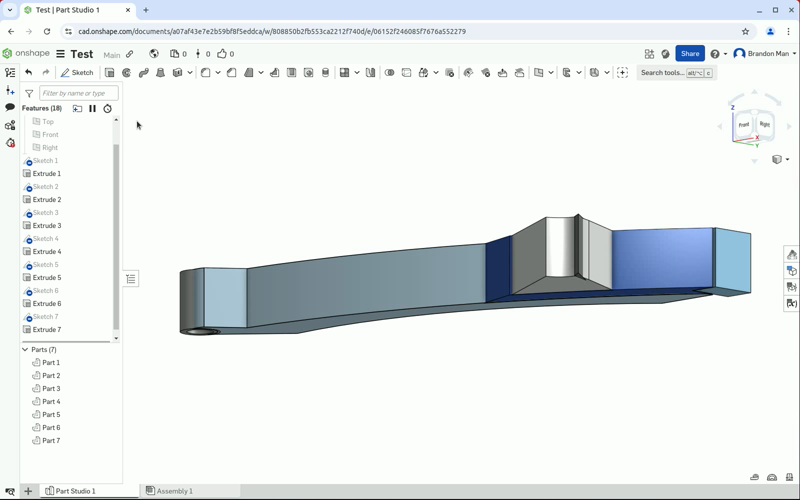
key(left, 3)
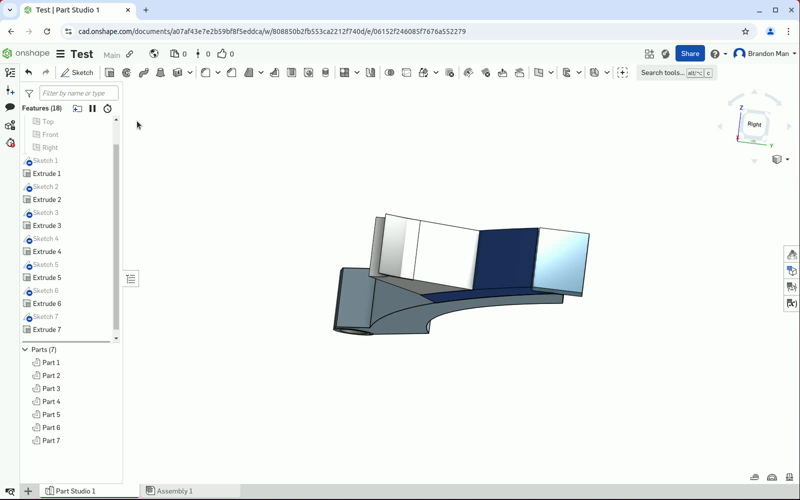
key(right, 3)
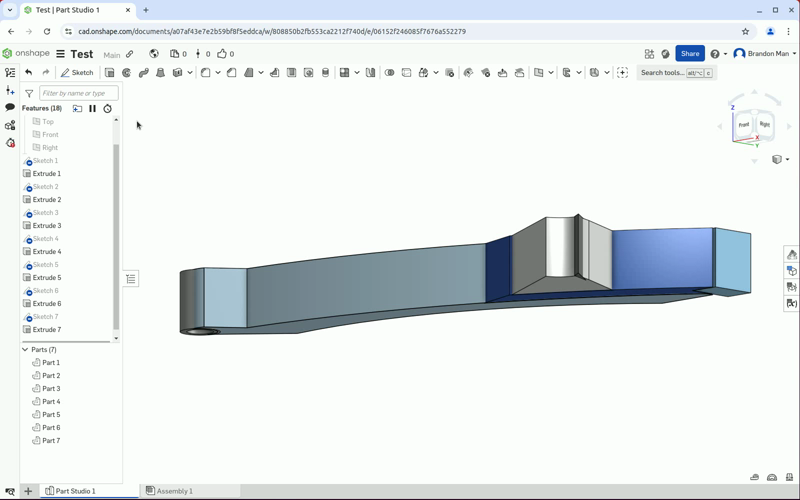
key(down, 3)
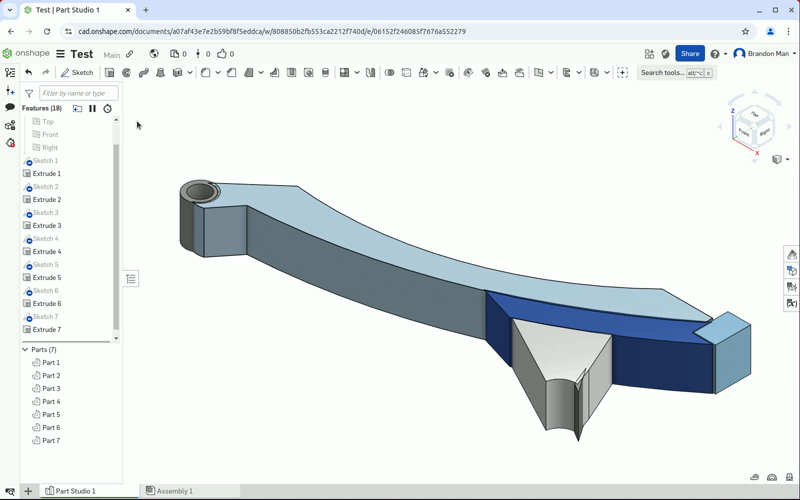
mouse_move(69, 163)
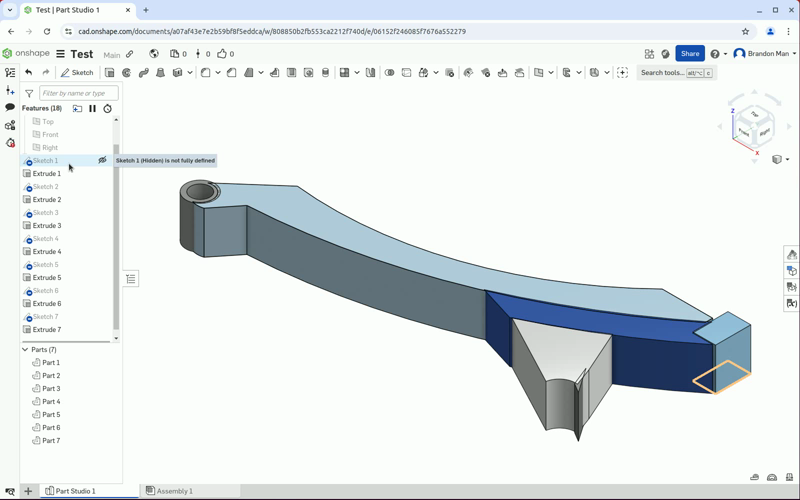
click(69, 163)